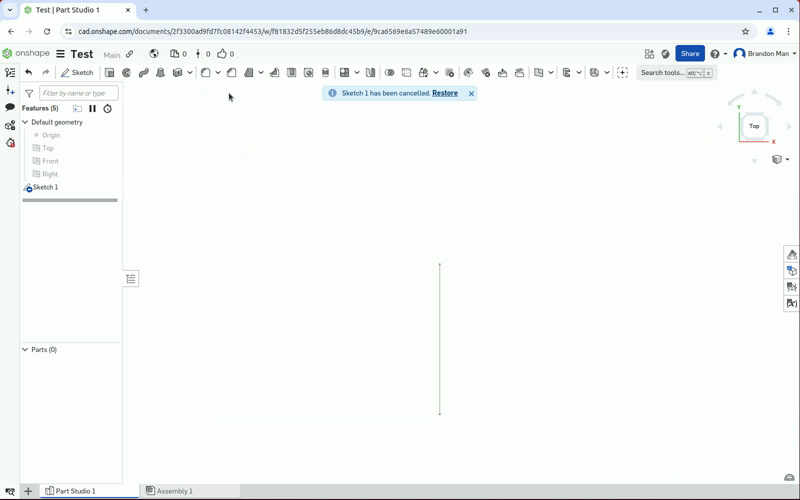
key(shift+h)
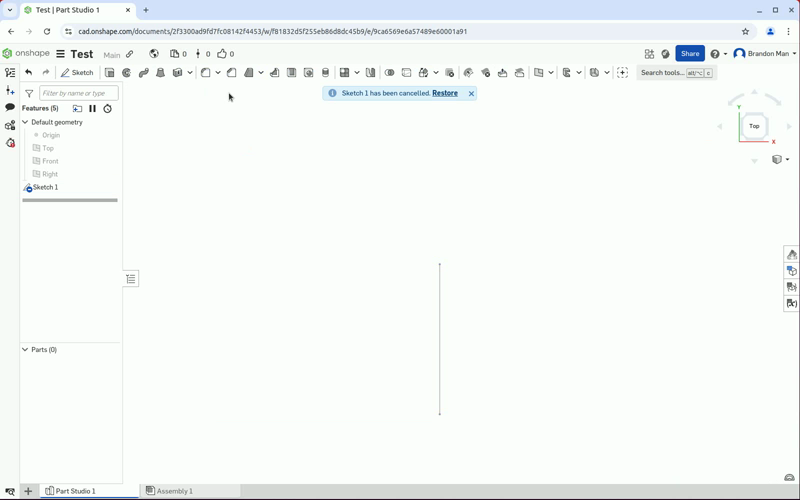
key(shift+s)
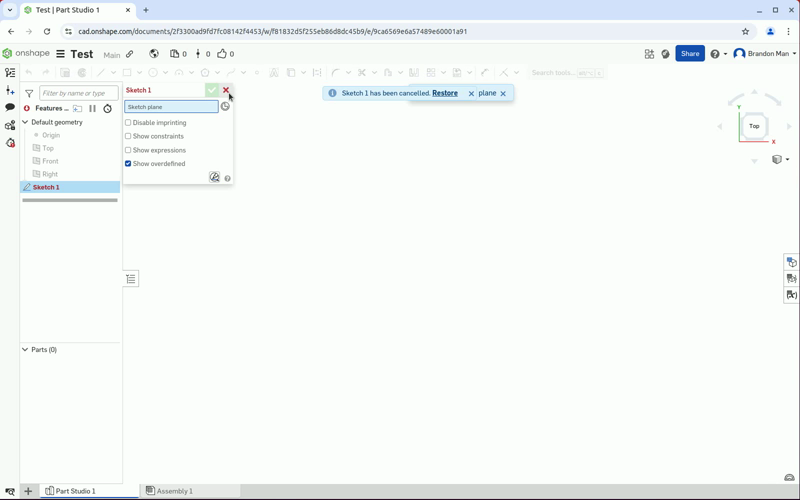
mouse_move(73, 150)
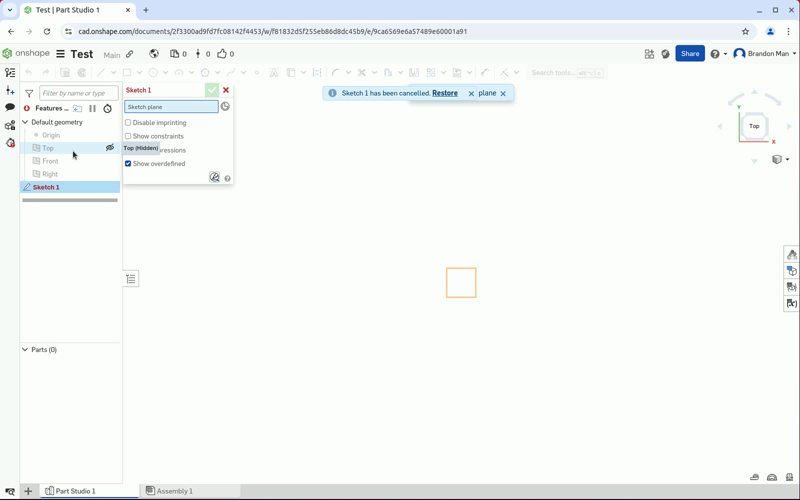
click(73, 150)
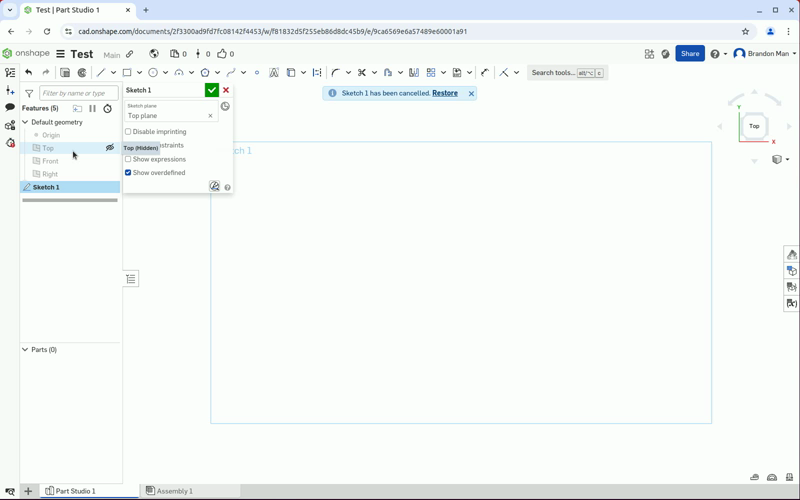
mouse_move(73, 352)
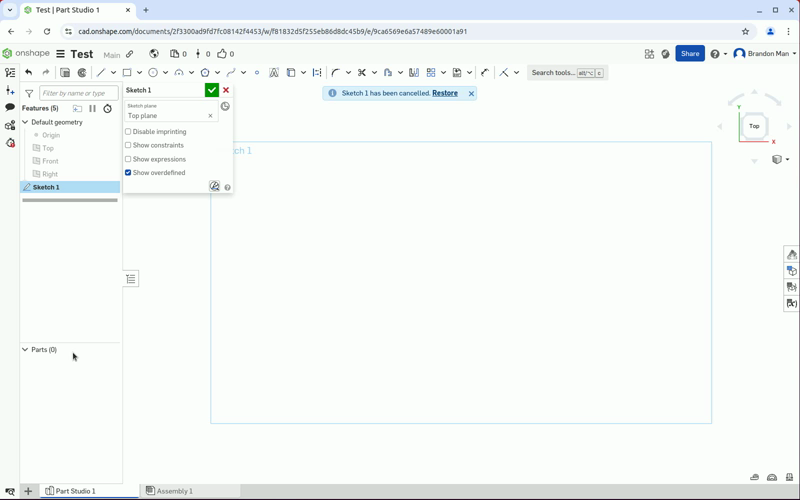
key(y)
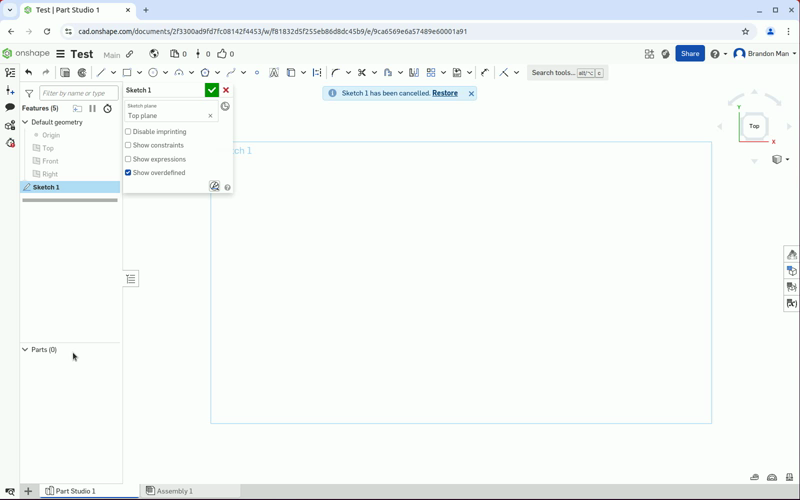
key(l)
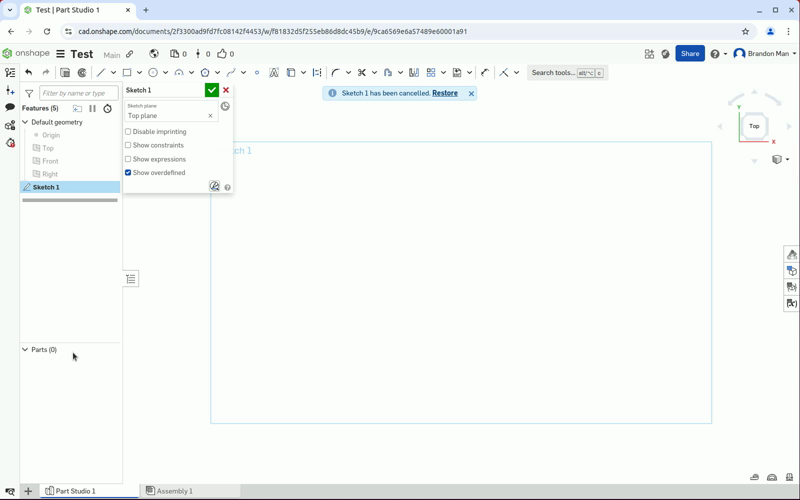
key_down(shift)
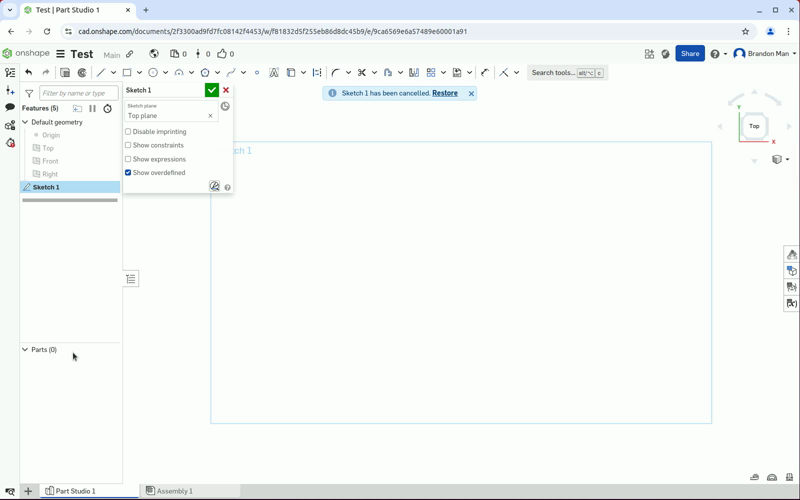
mouse_move(460, 275)
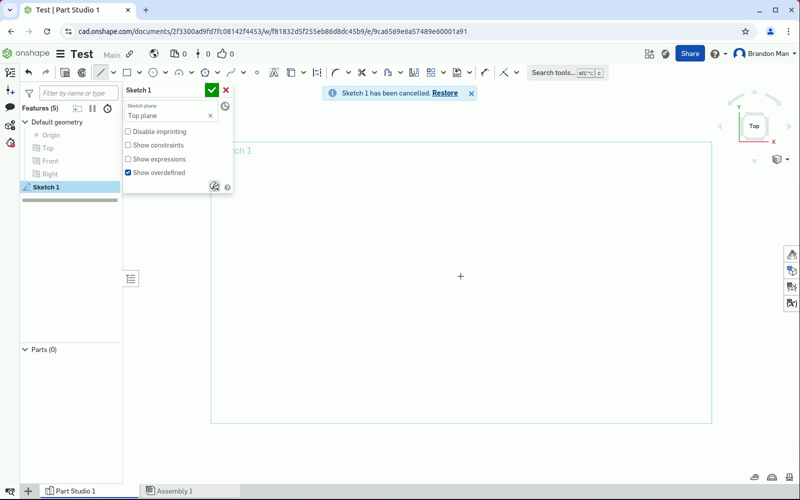
click(460, 275)
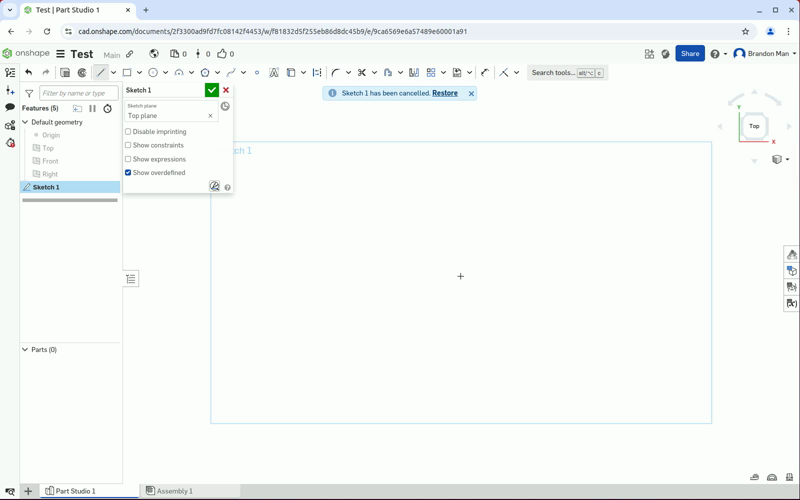
key_up(shift)
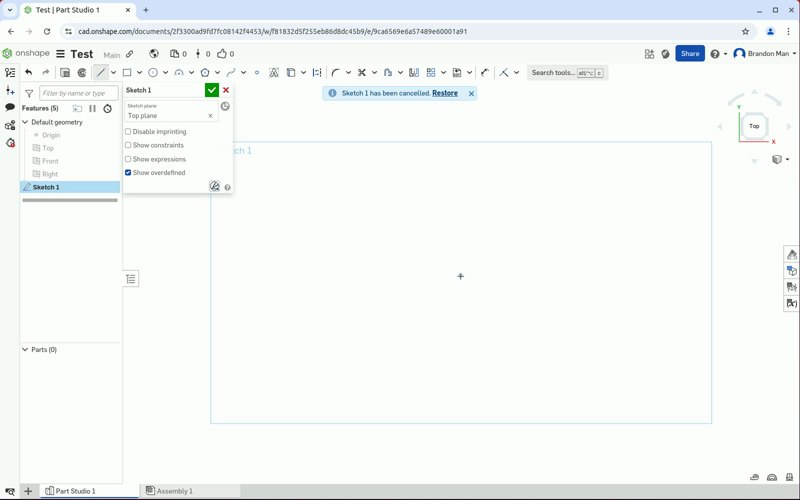
key_down(shift)
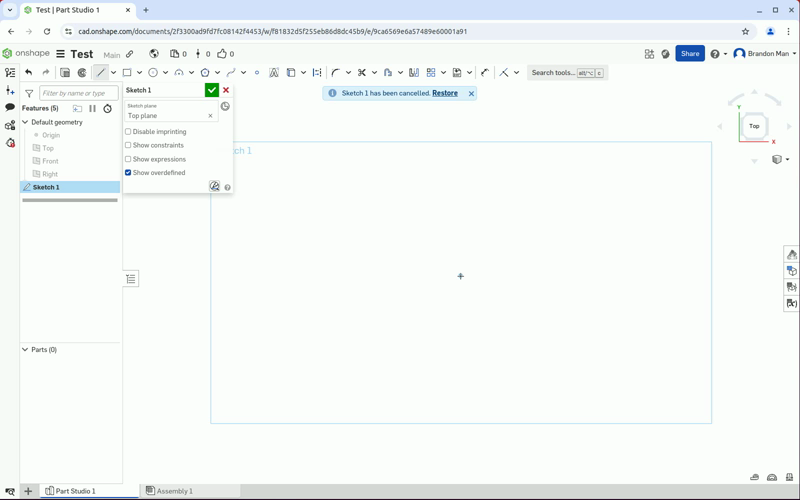
mouse_move(490, 275)
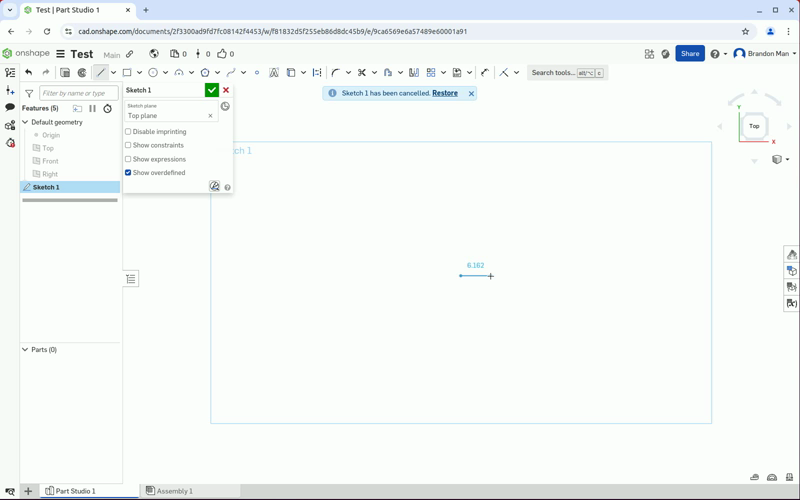
mouse_move(462, 281)
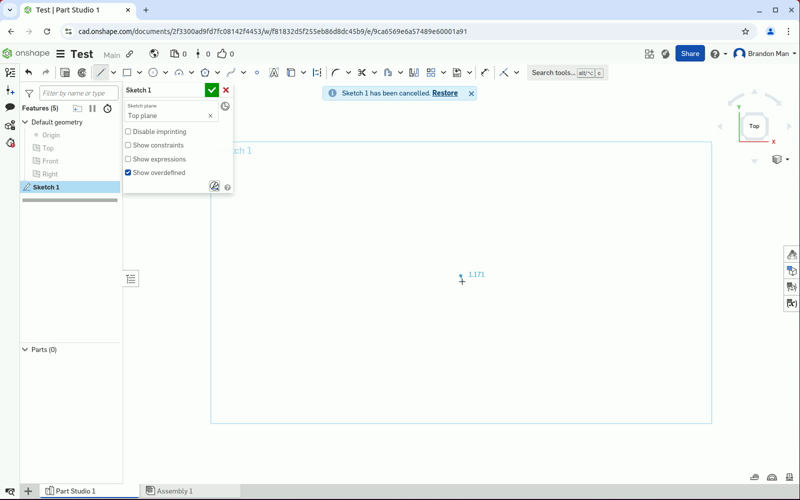
scroll(6)
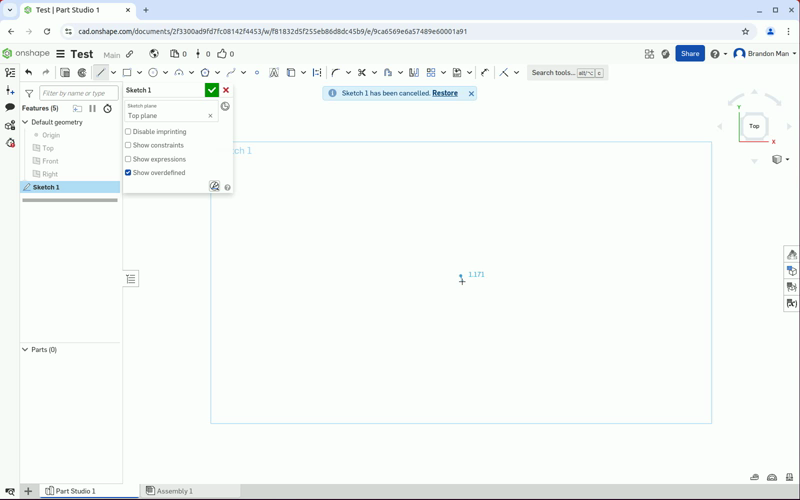
scroll(6)
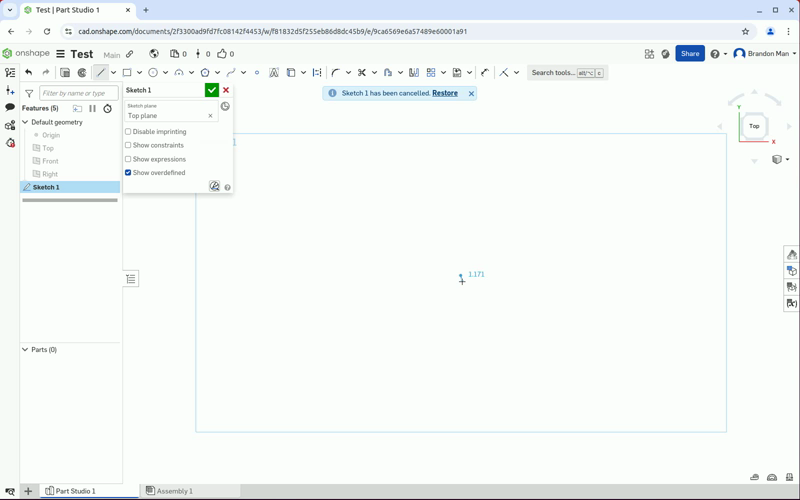
scroll(6)
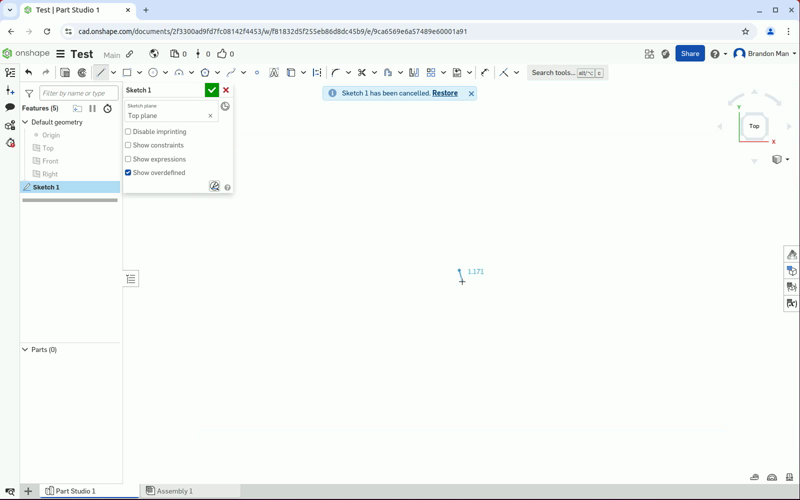
scroll(6)
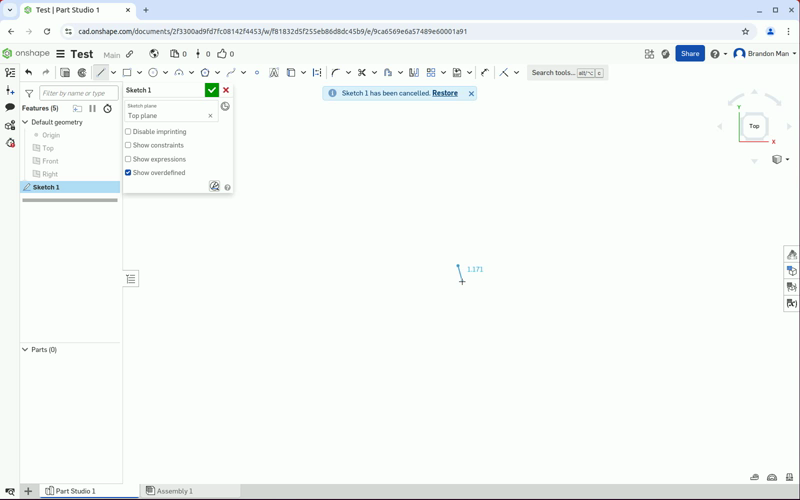
scroll(6)
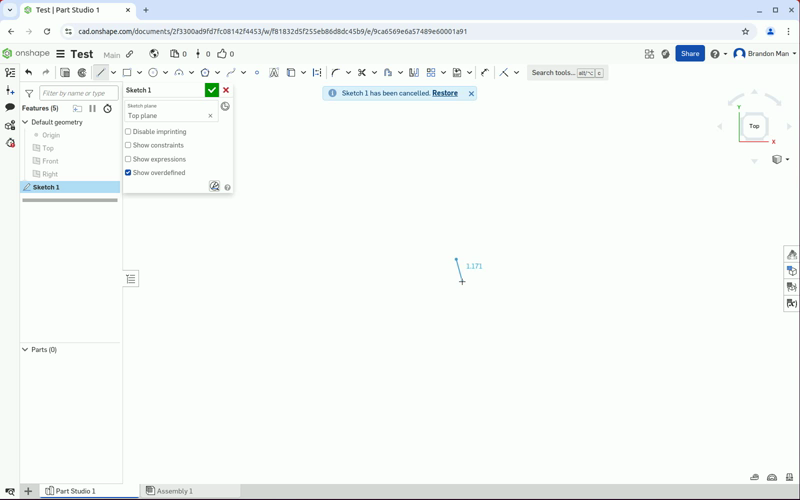
scroll(6)
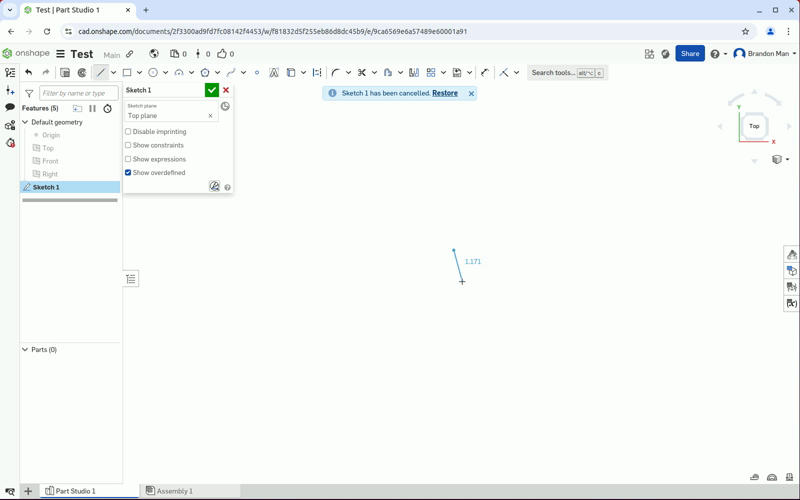
scroll(6)
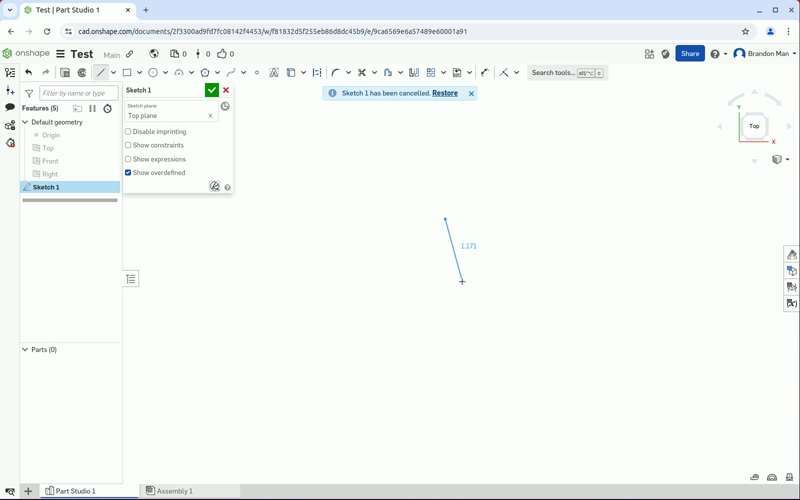
click(462, 281)
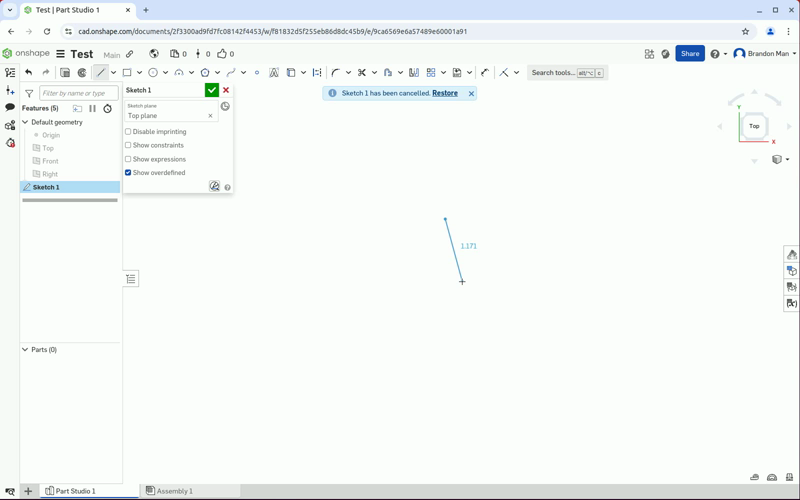
scroll(-6)
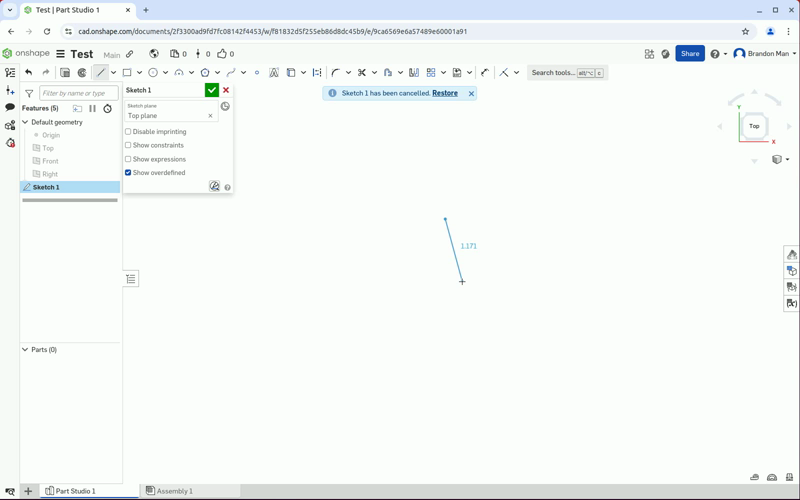
scroll(-6)
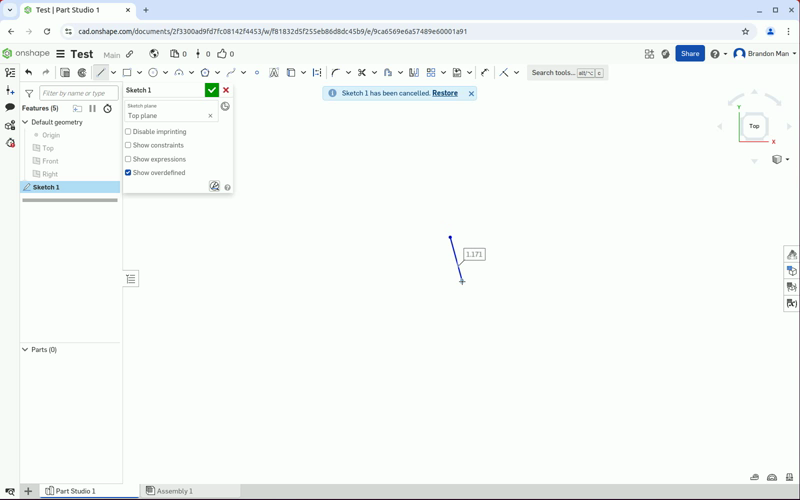
scroll(-6)
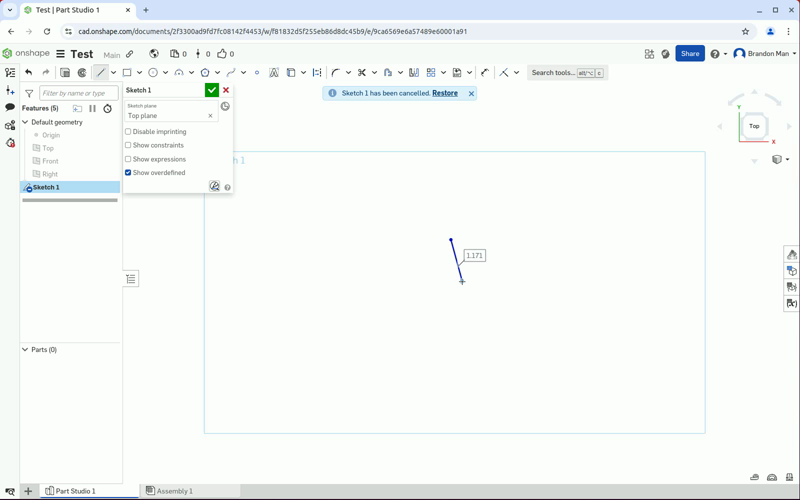
scroll(-6)
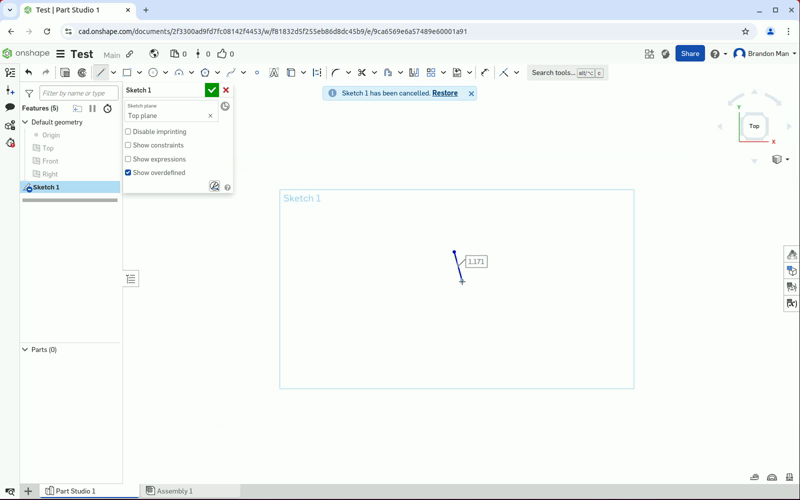
scroll(-6)
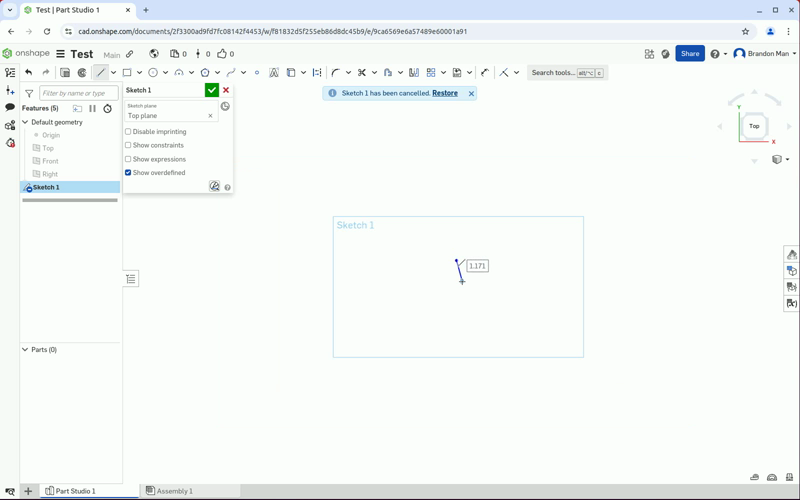
scroll(-6)
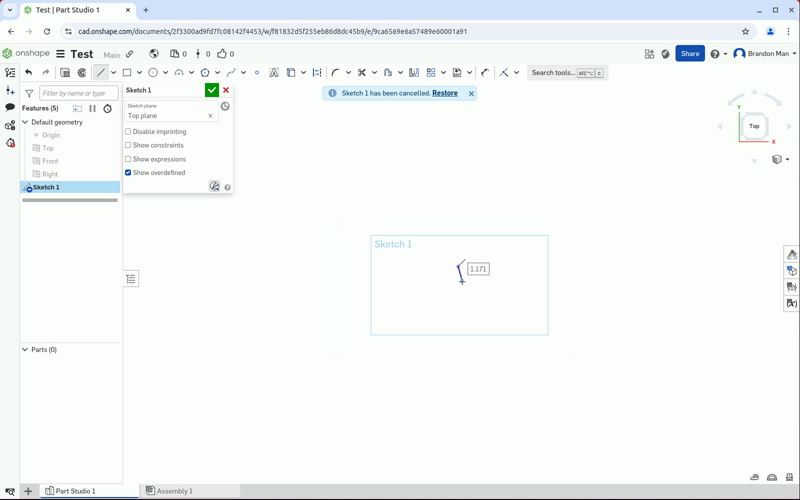
scroll(-6)
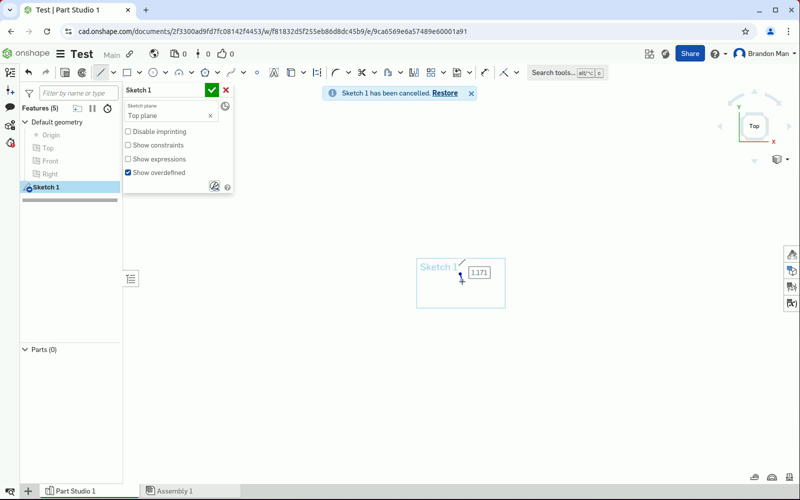
key_up(shift)
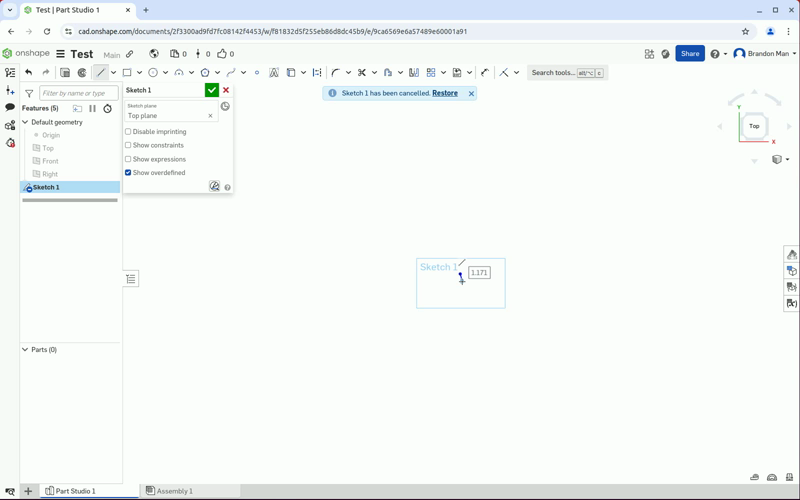
key(esc)
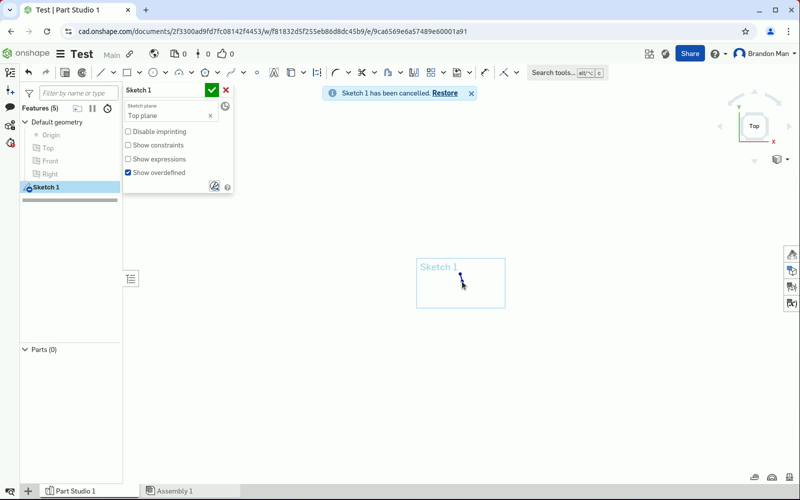
key(a)
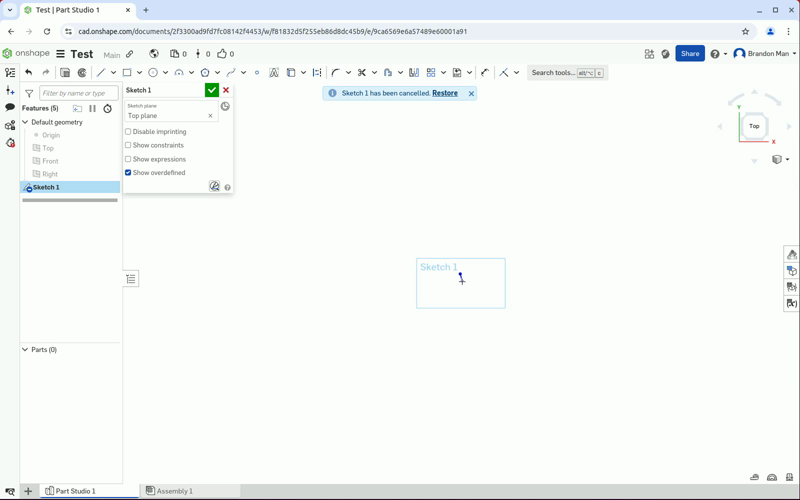
mouse_move(462, 281)
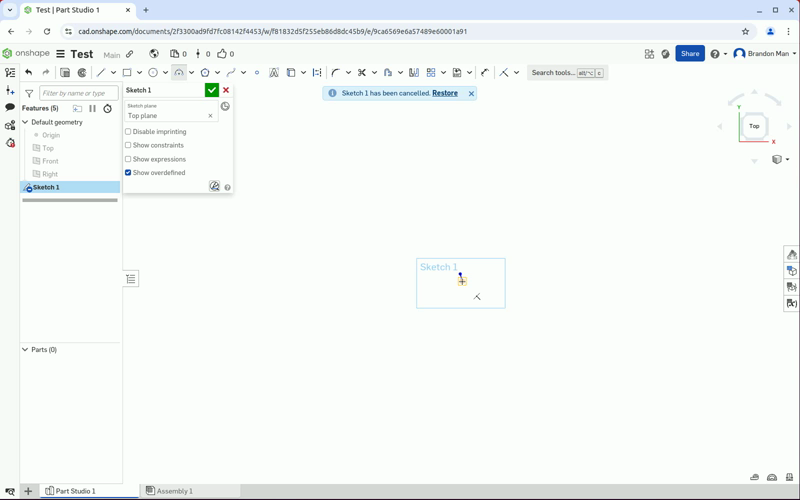
click(462, 281)
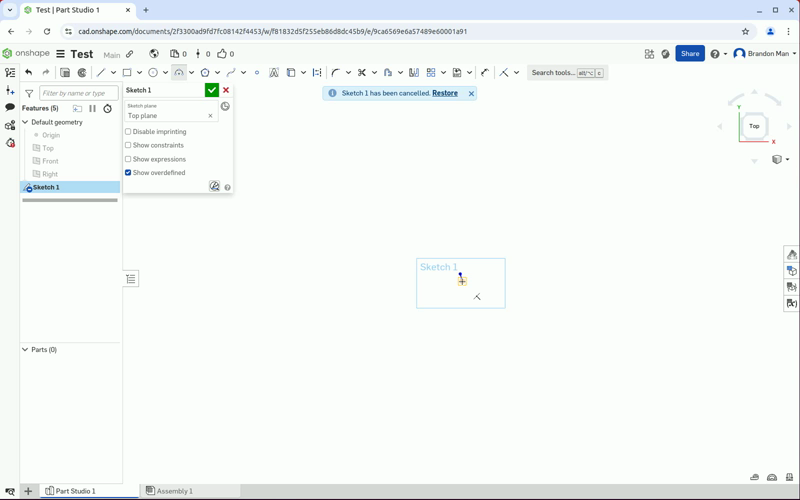
key_down(shift)
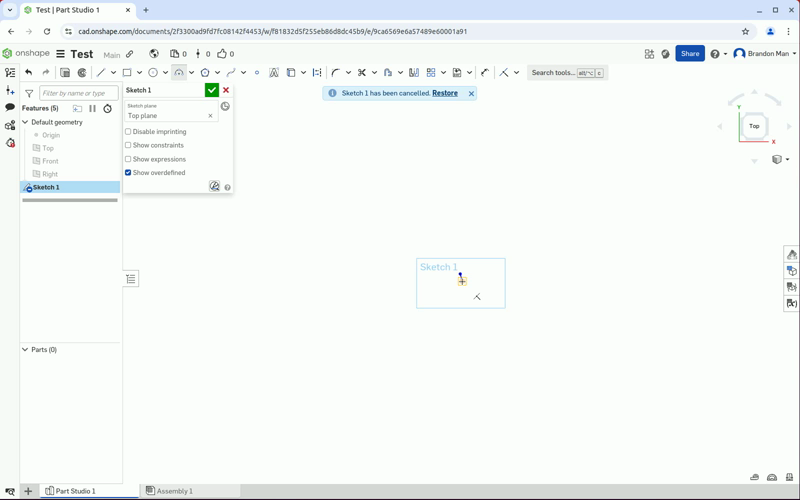
mouse_move(464, 283)
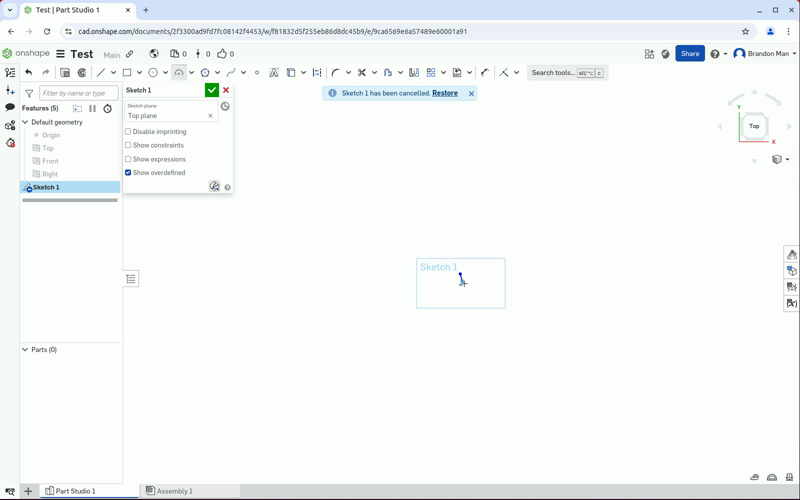
scroll(6)
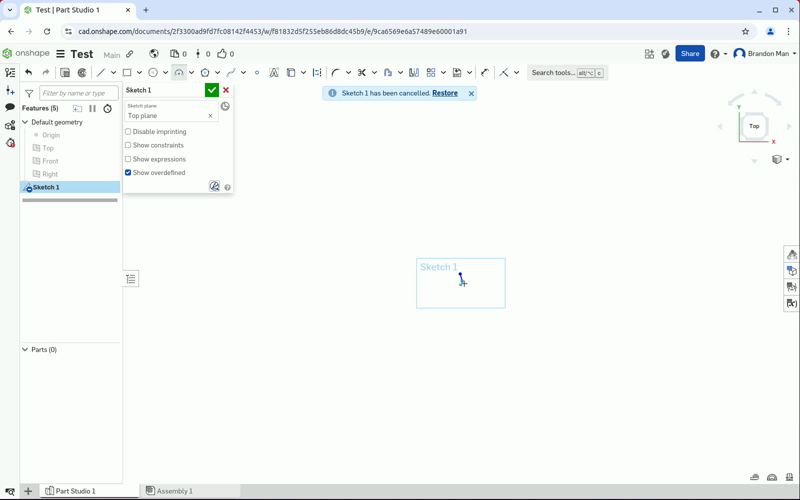
scroll(6)
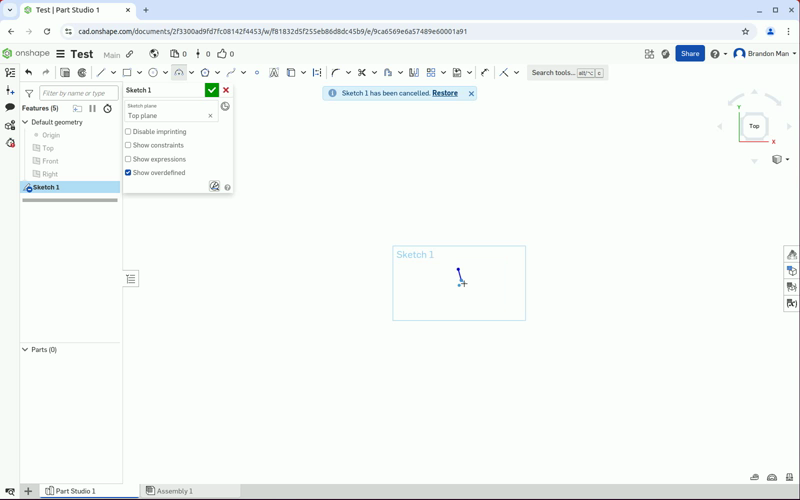
scroll(6)
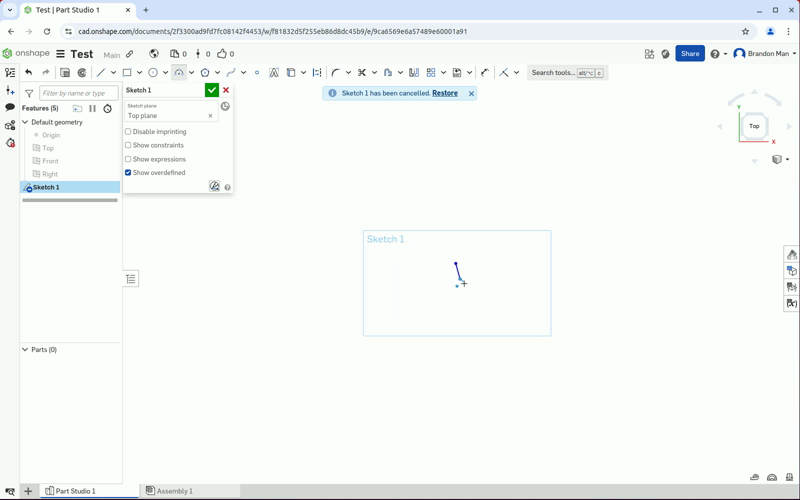
scroll(6)
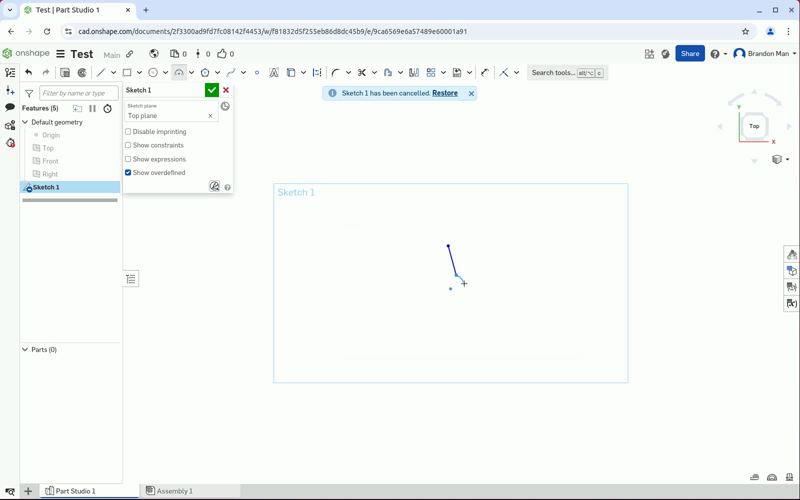
scroll(6)
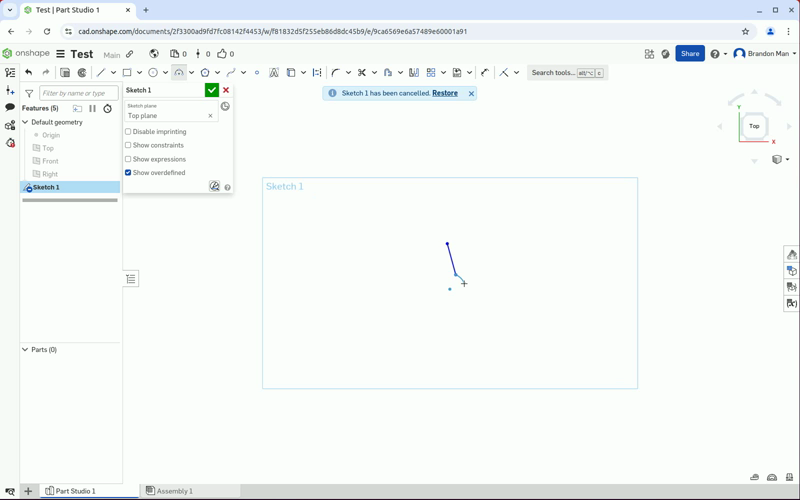
scroll(6)
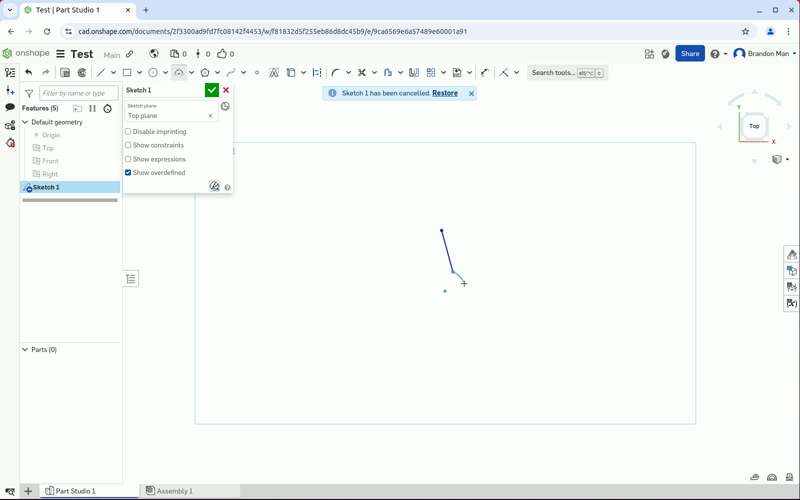
scroll(6)
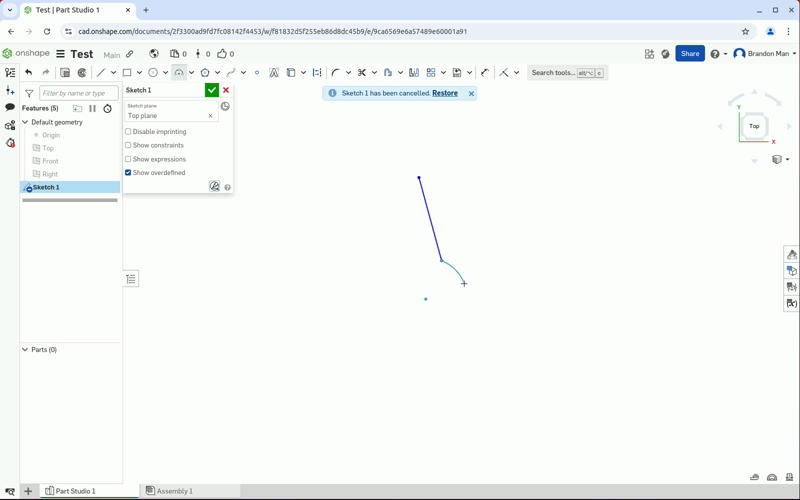
click(464, 283)
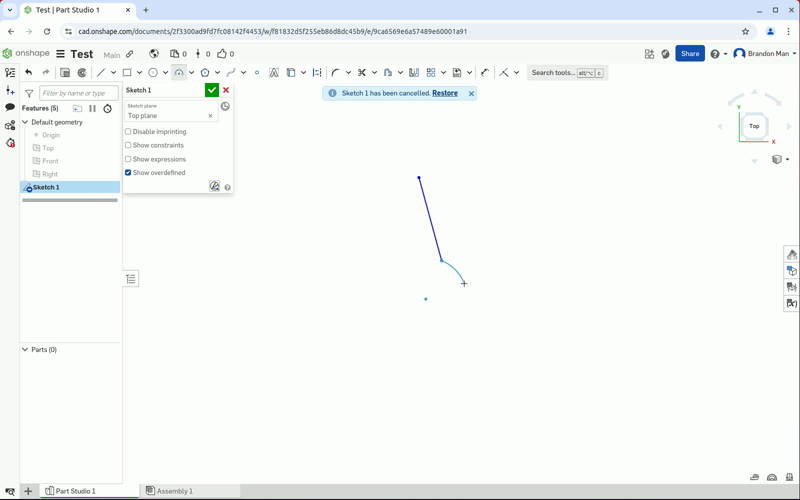
scroll(-6)
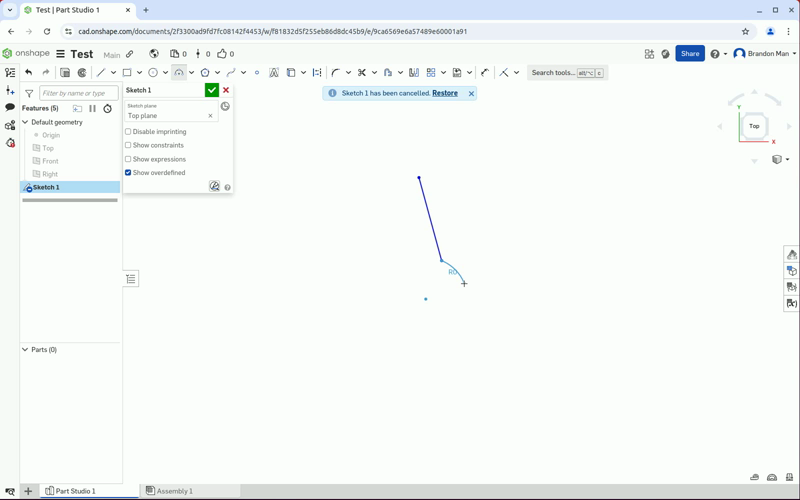
scroll(-6)
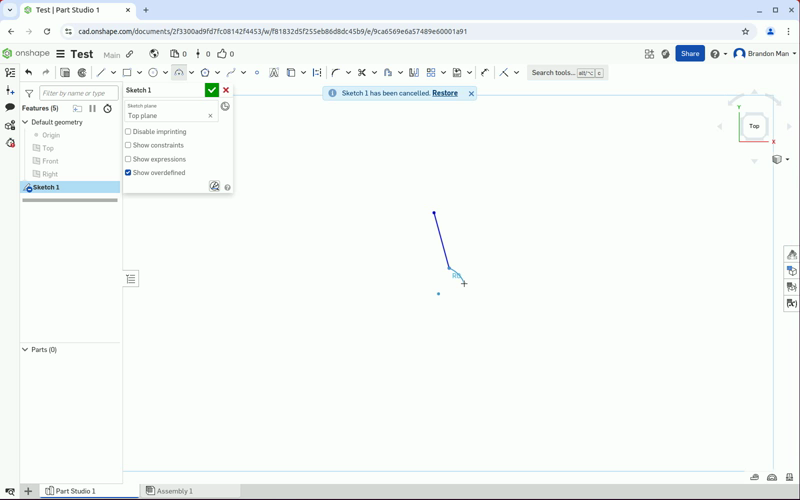
scroll(-6)
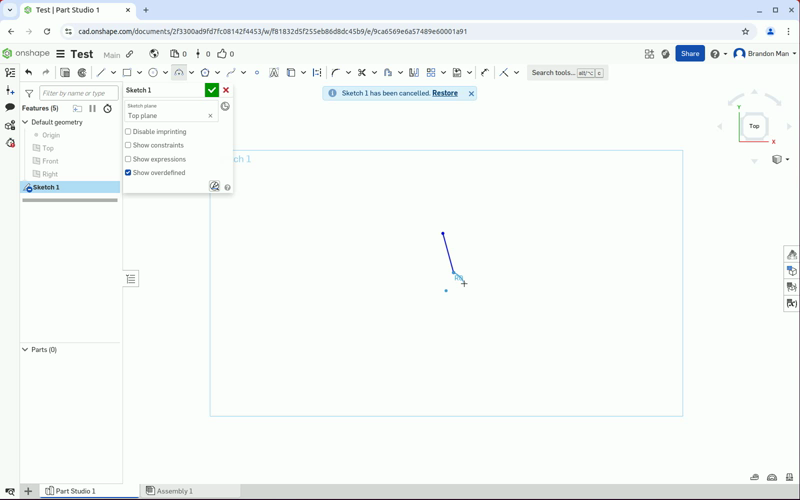
scroll(-6)
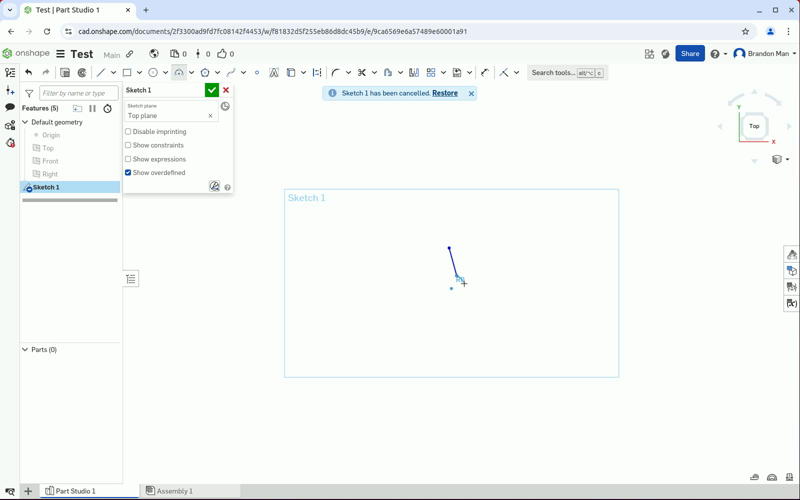
scroll(-6)
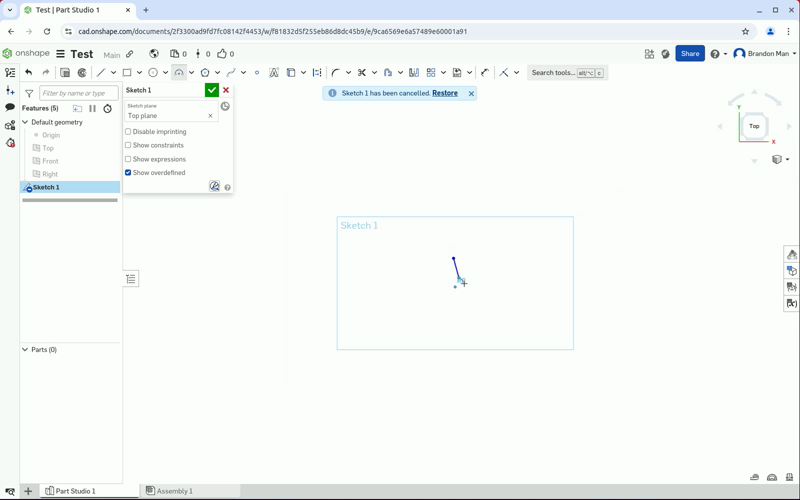
scroll(-6)
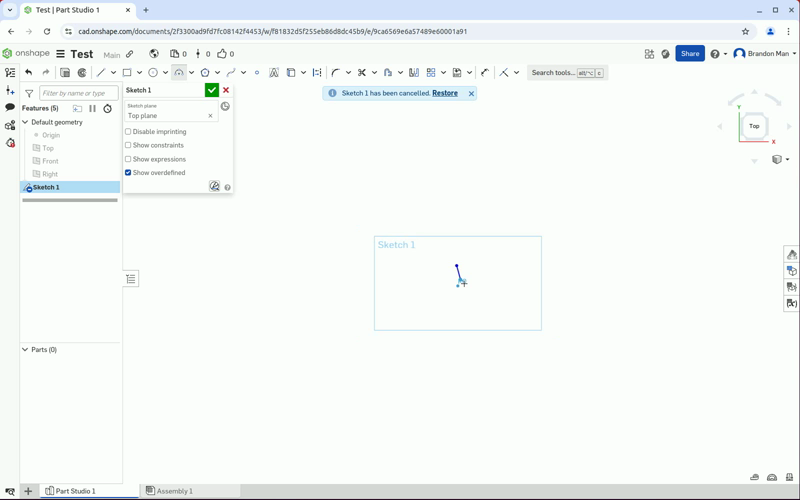
scroll(-6)
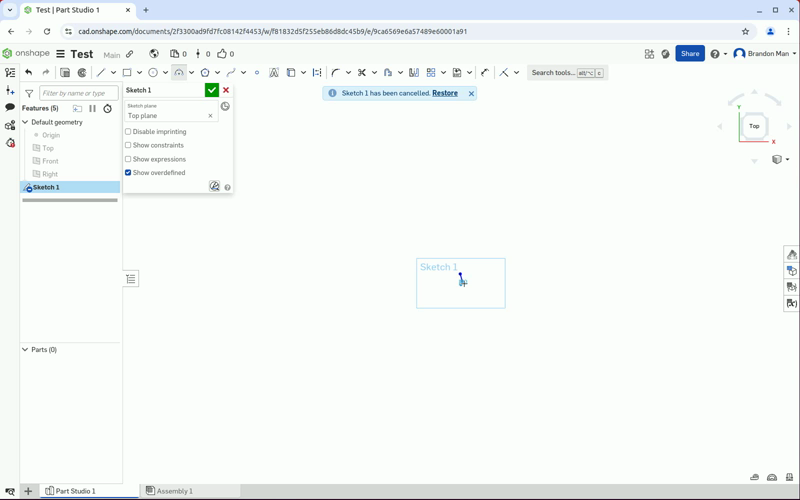
mouse_move(463, 282)
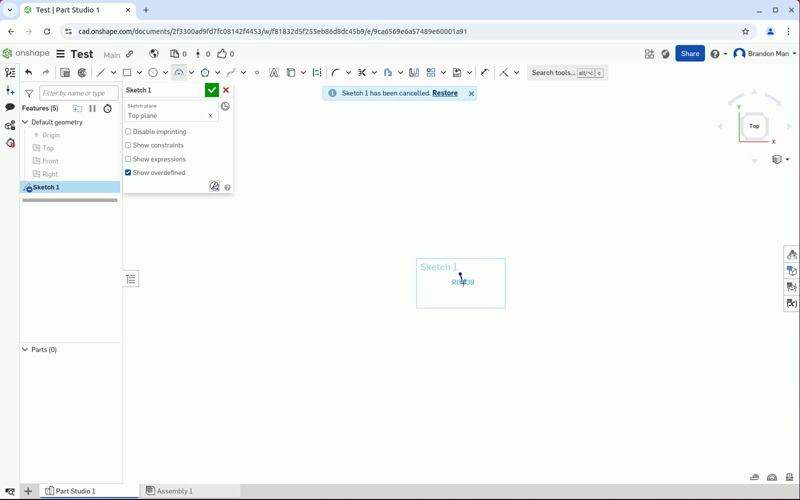
scroll(6)
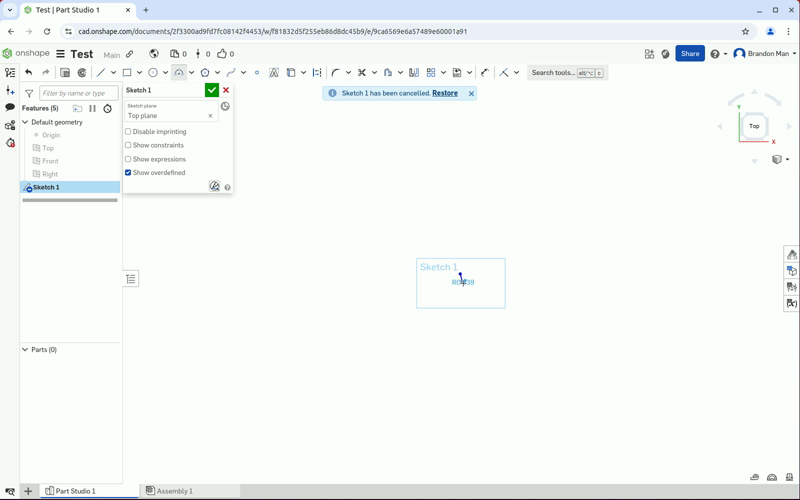
scroll(6)
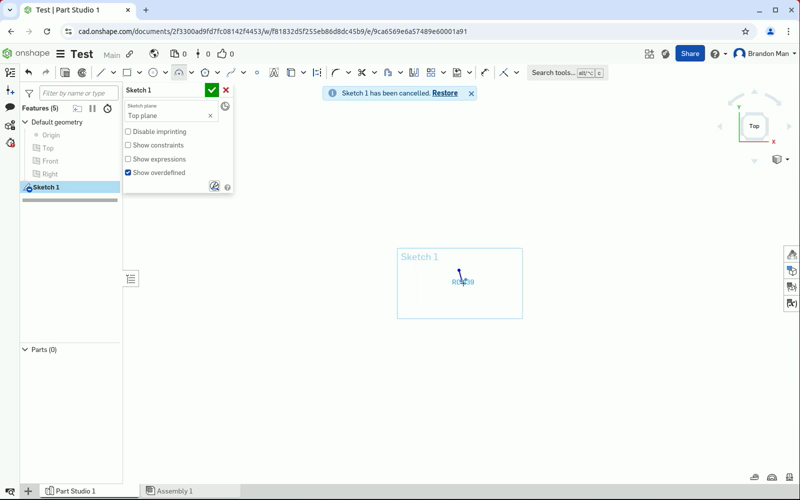
scroll(6)
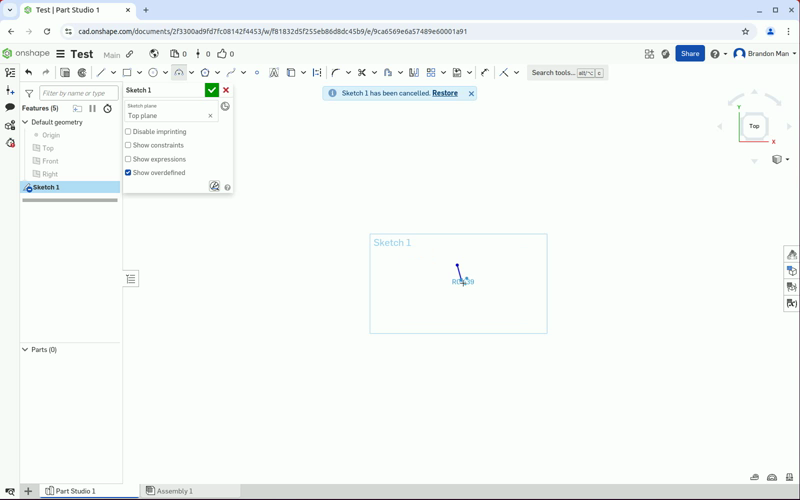
scroll(6)
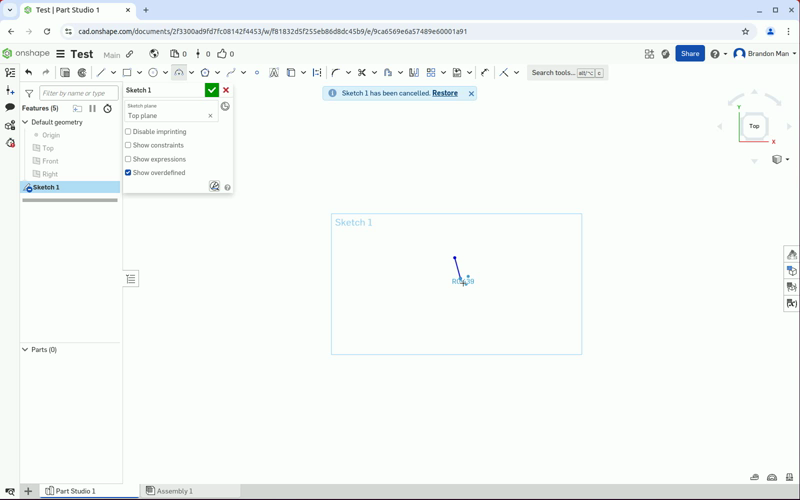
scroll(6)
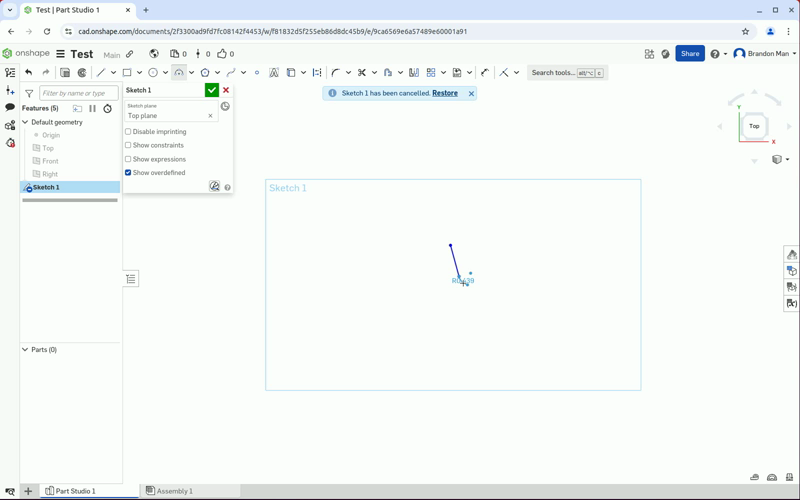
scroll(6)
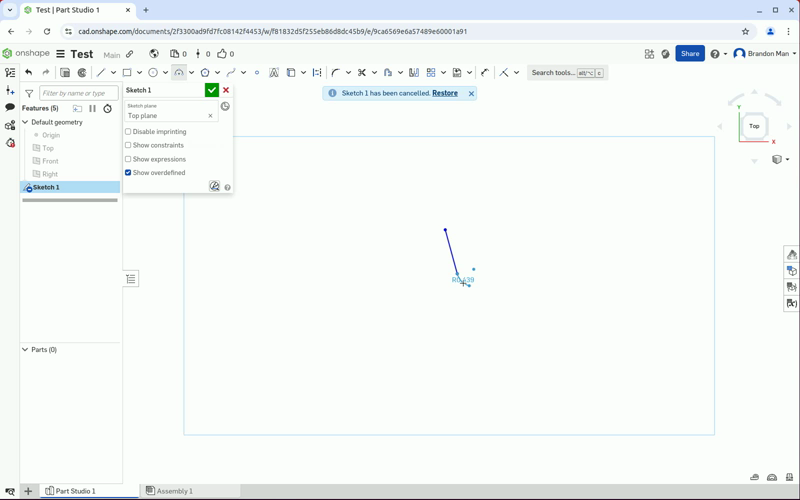
scroll(6)
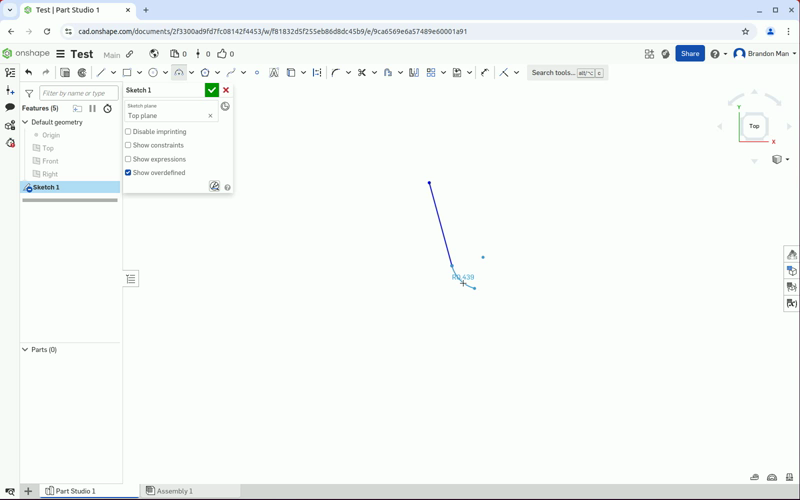
click(463, 282)
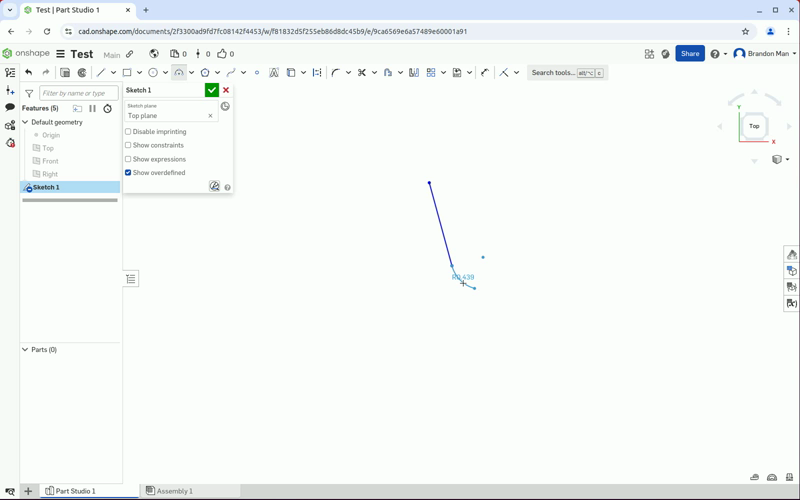
scroll(-6)
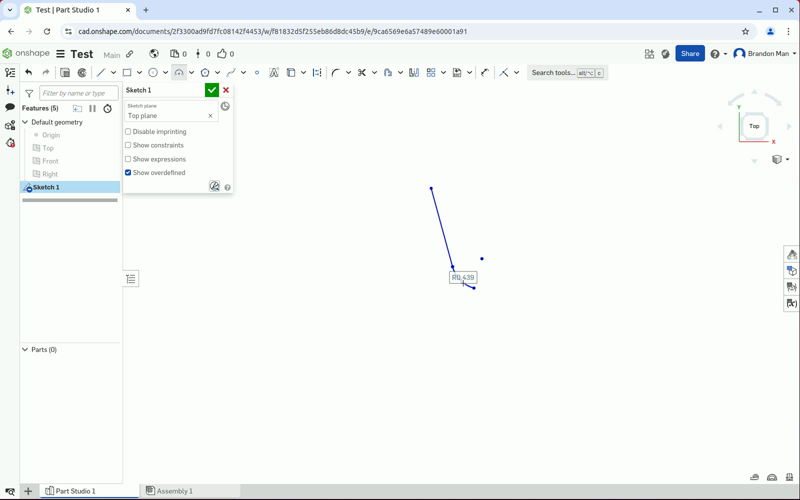
scroll(-6)
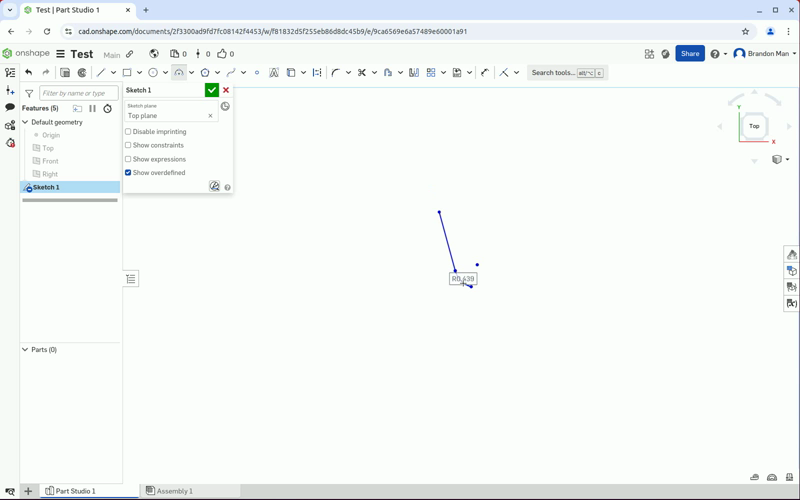
scroll(-6)
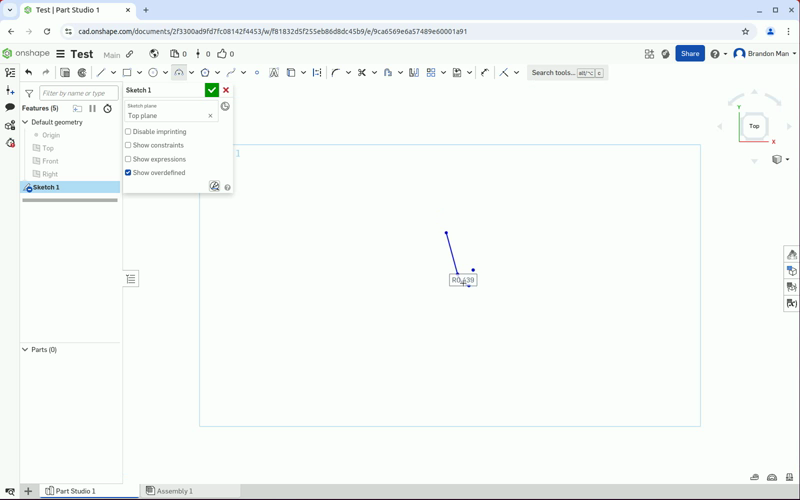
scroll(-6)
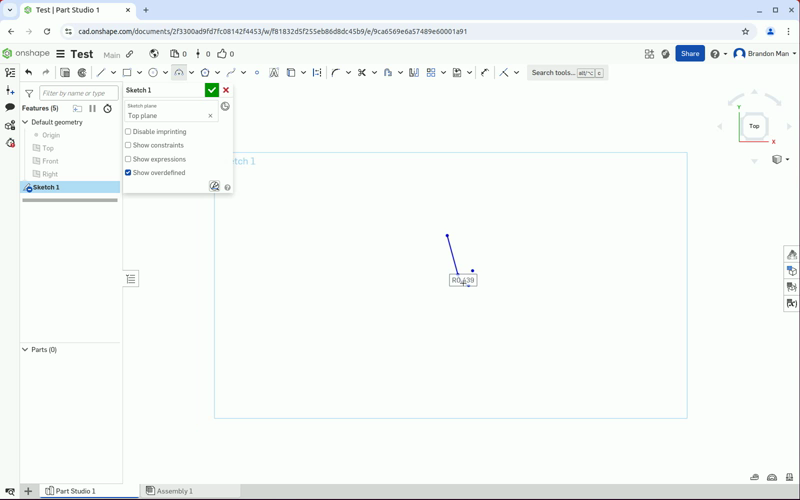
scroll(-6)
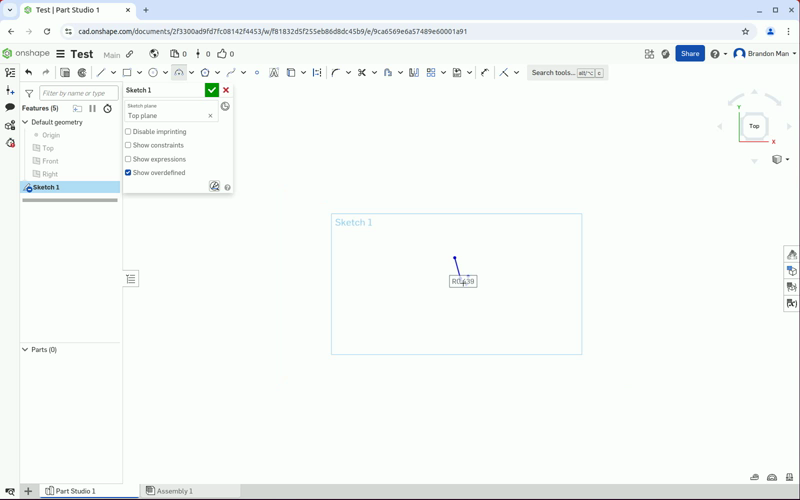
scroll(-6)
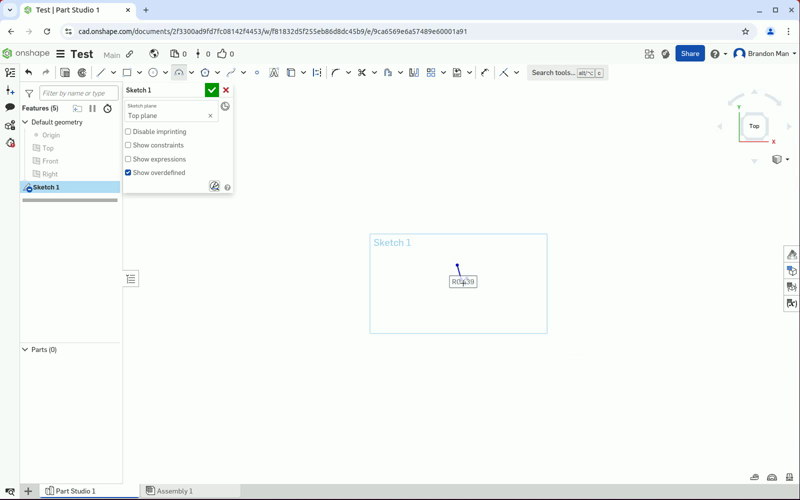
scroll(-6)
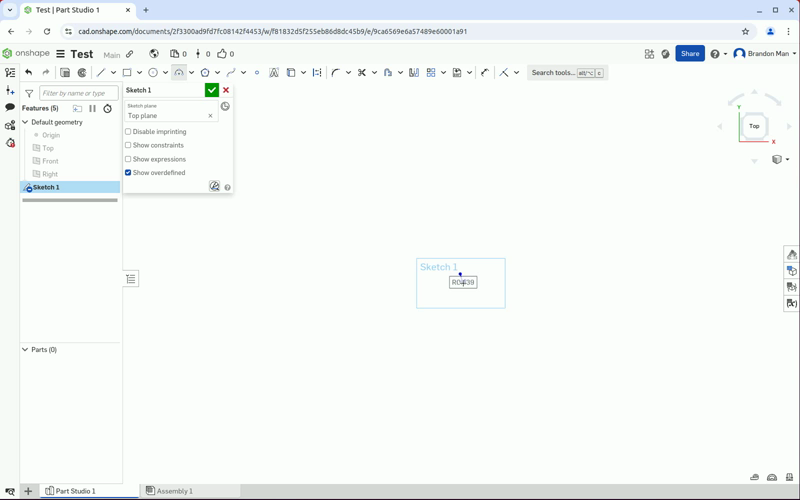
key_up(shift)
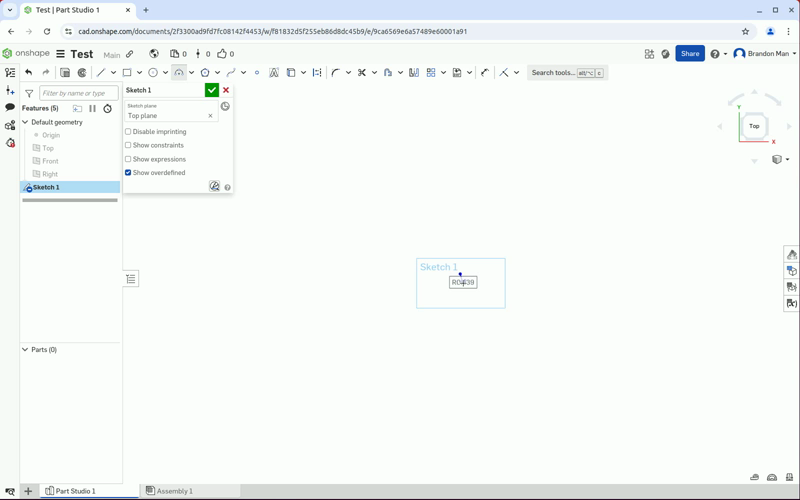
key(esc)
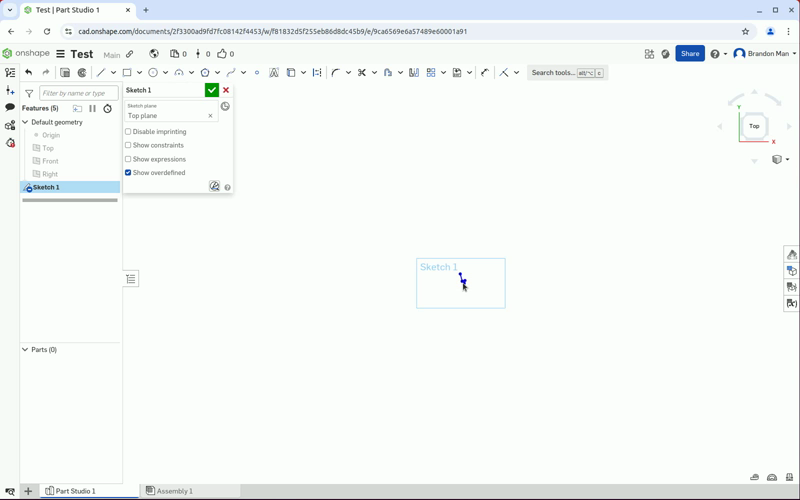
key(l)
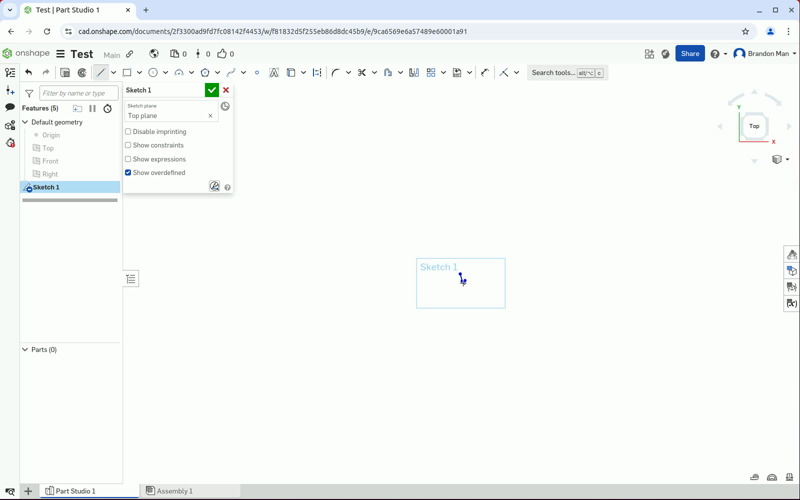
mouse_move(464, 283)
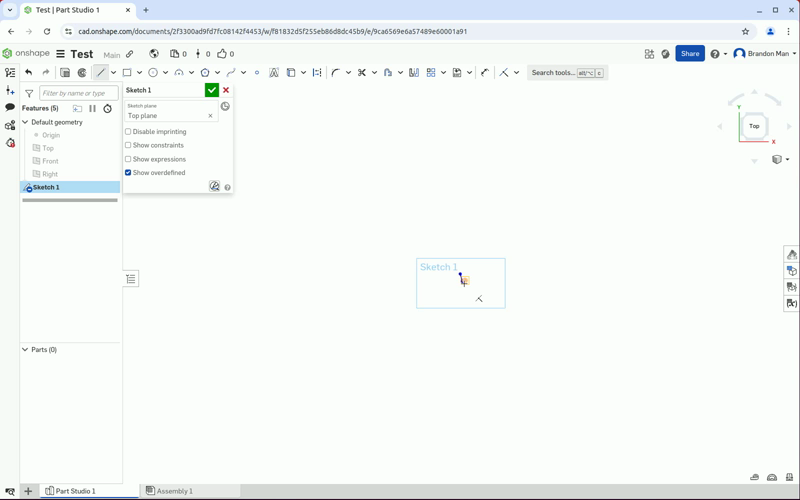
scroll(6)
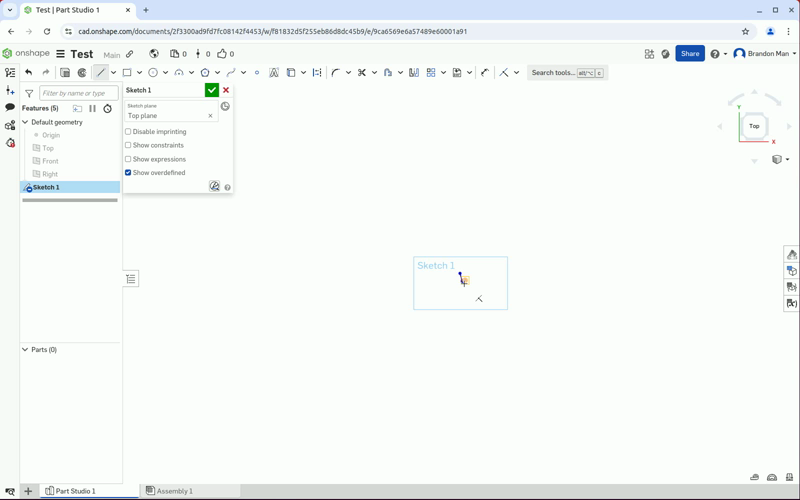
scroll(6)
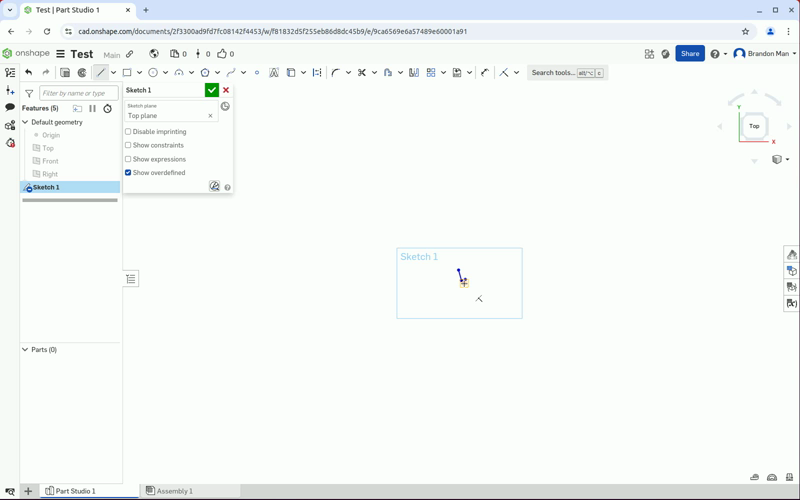
scroll(6)
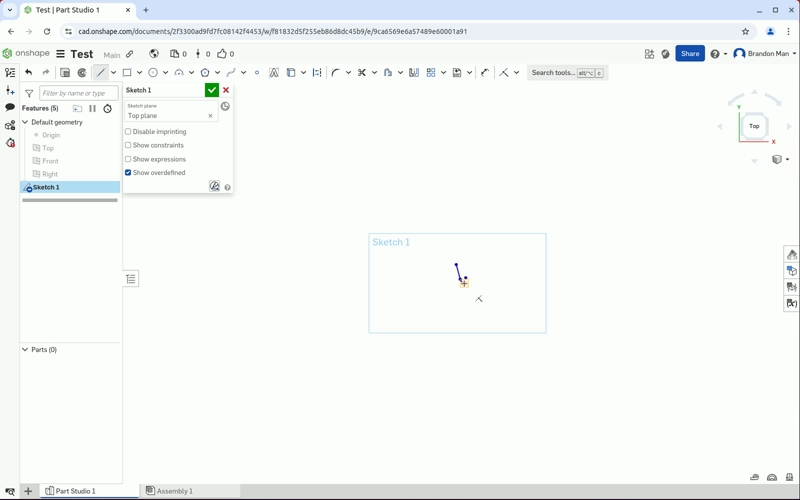
scroll(6)
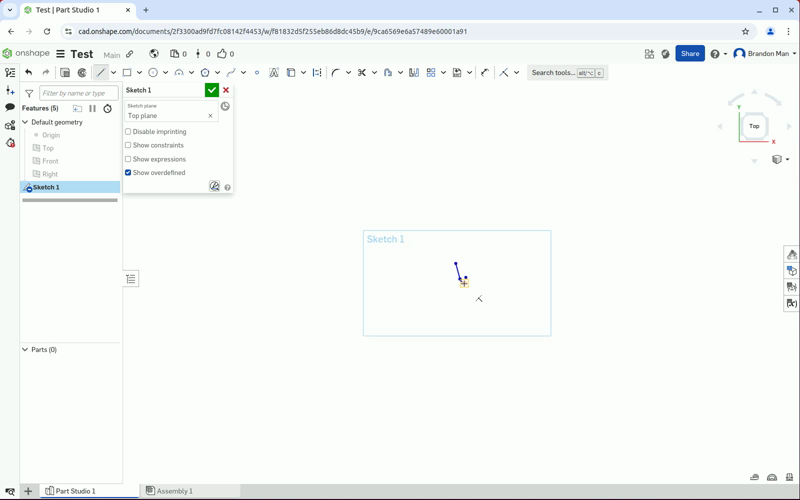
scroll(6)
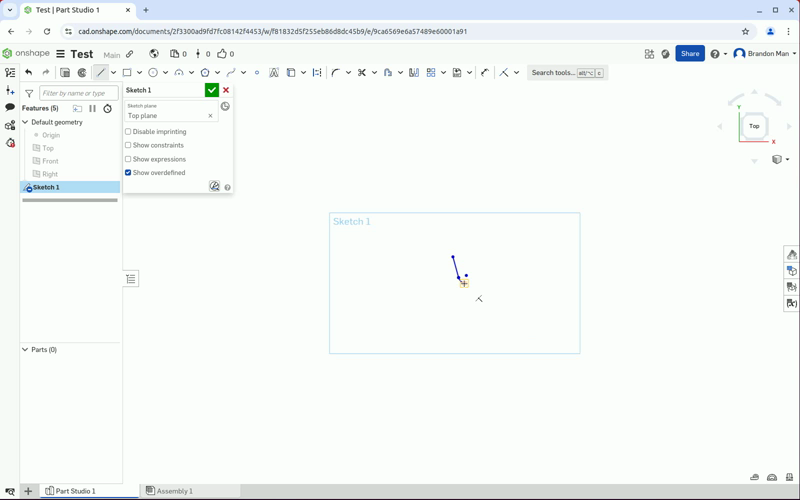
scroll(6)
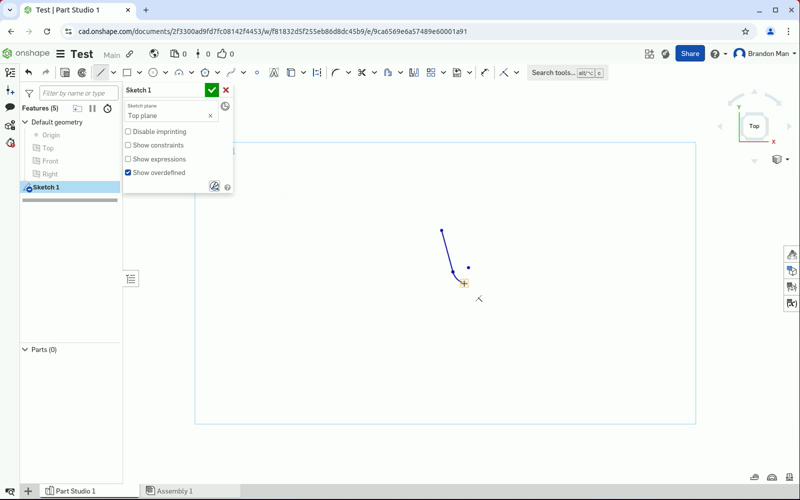
scroll(6)
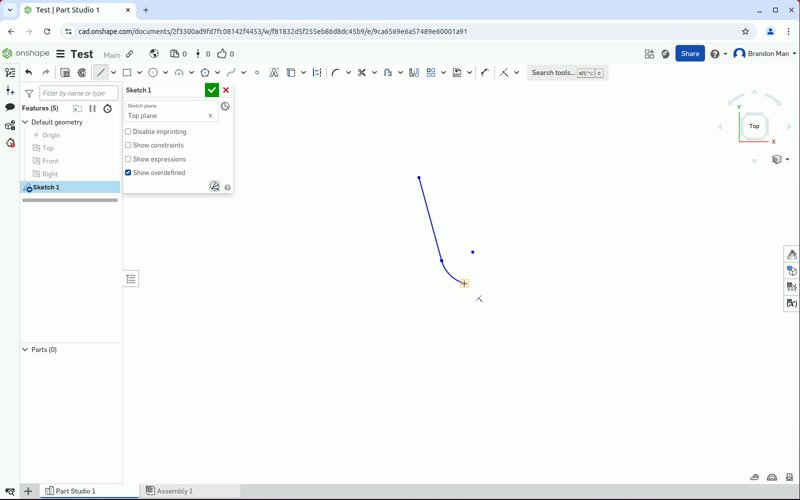
click(464, 283)
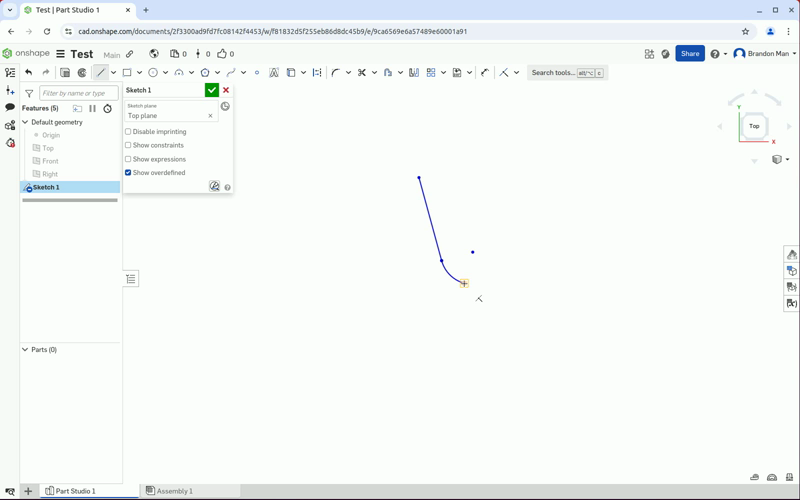
scroll(-6)
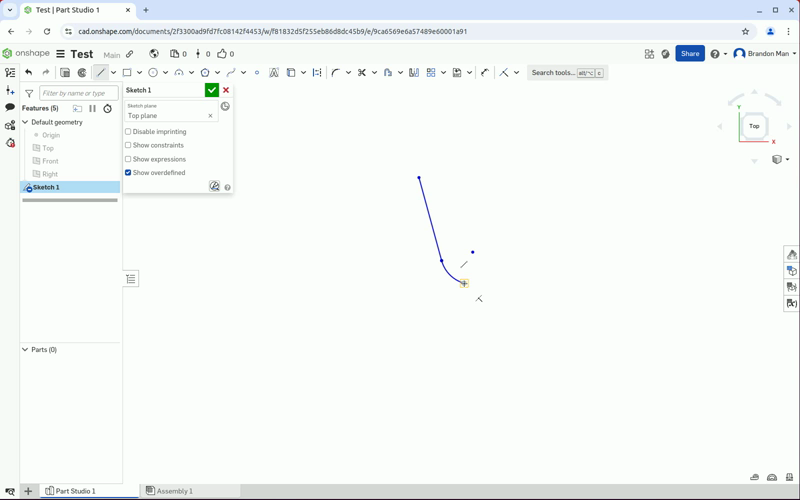
scroll(-6)
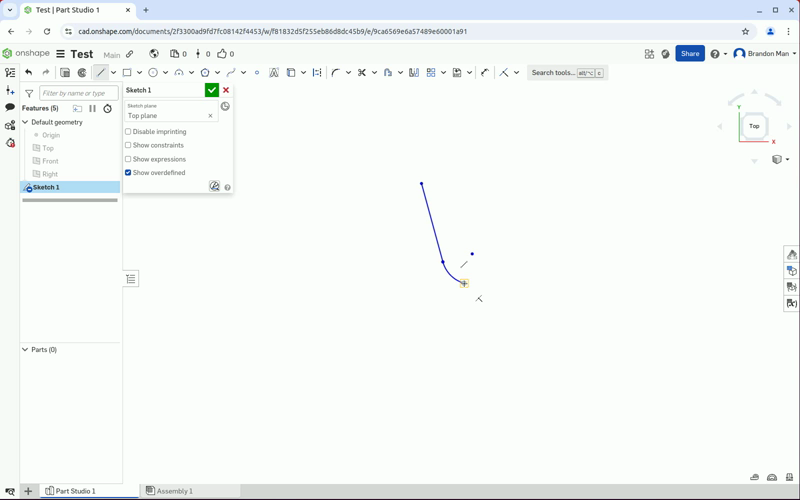
scroll(-6)
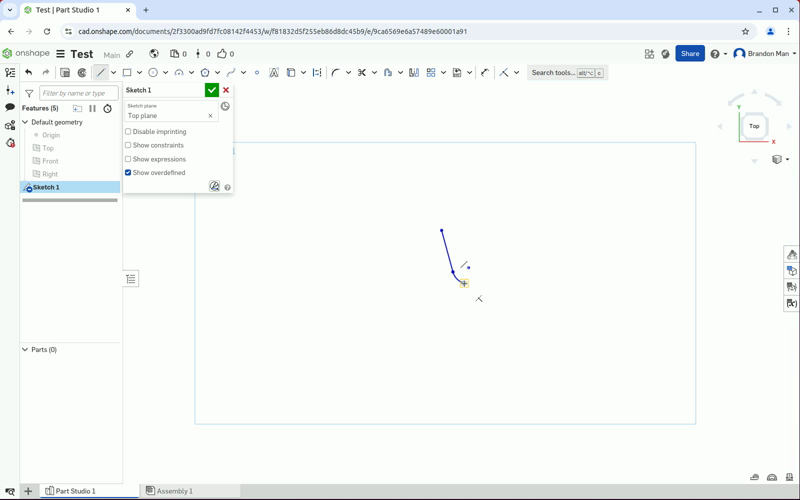
scroll(-6)
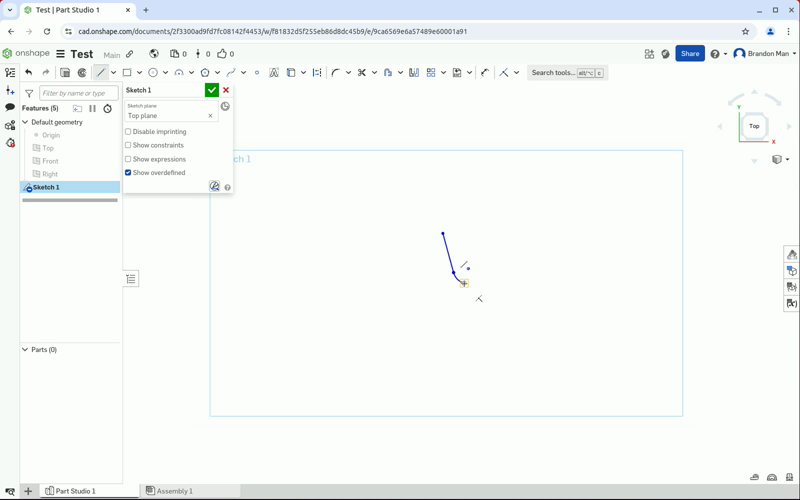
scroll(-6)
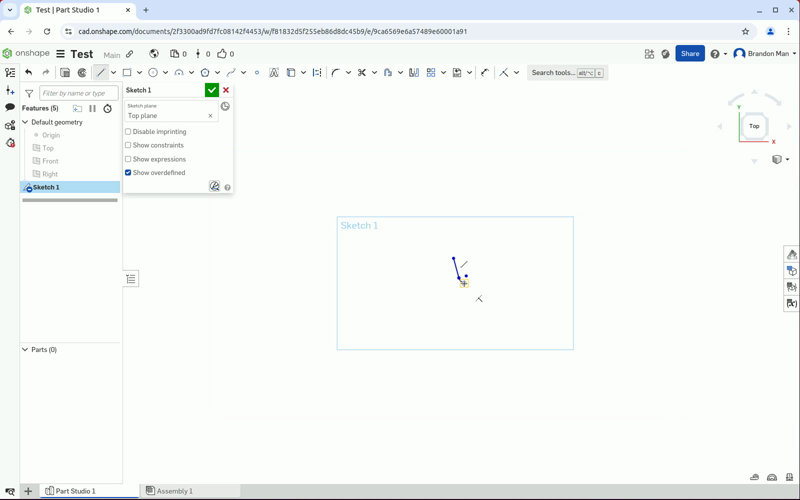
scroll(-6)
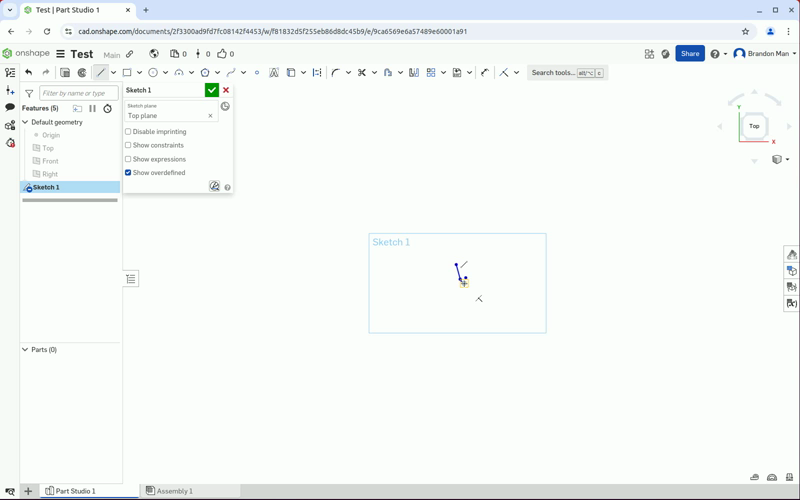
scroll(-6)
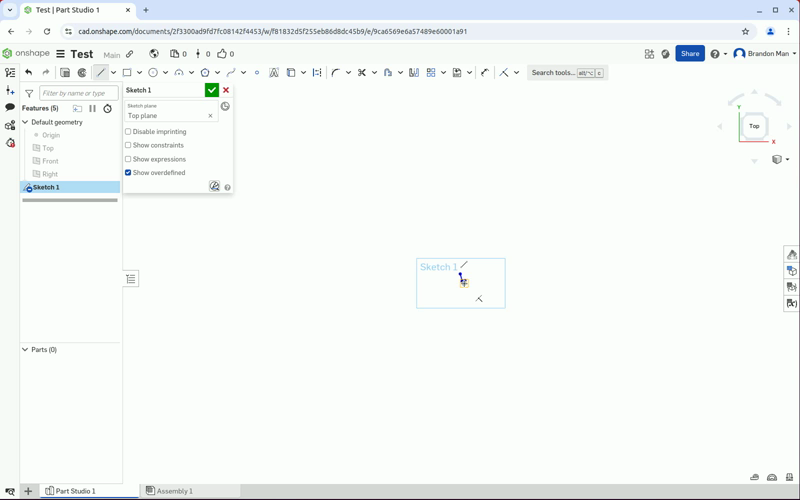
key_down(shift)
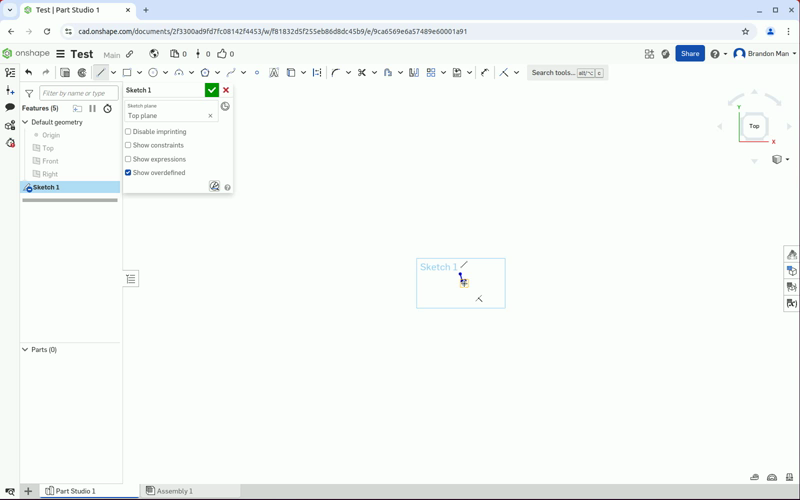
mouse_move(494, 283)
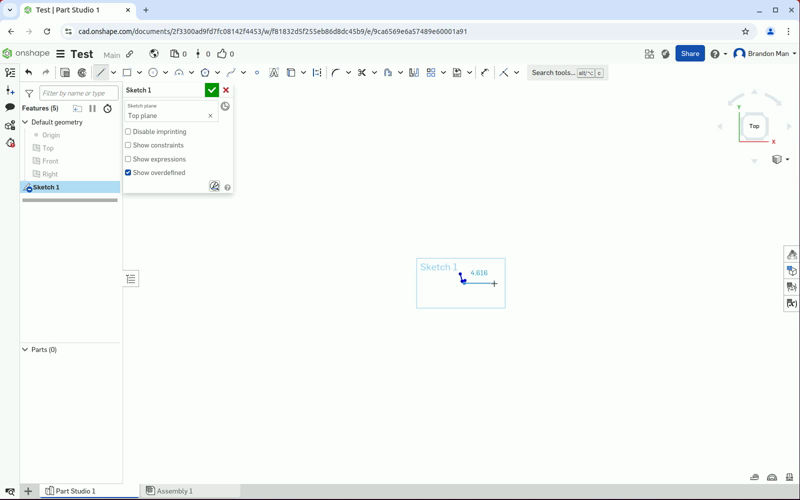
mouse_move(499, 283)
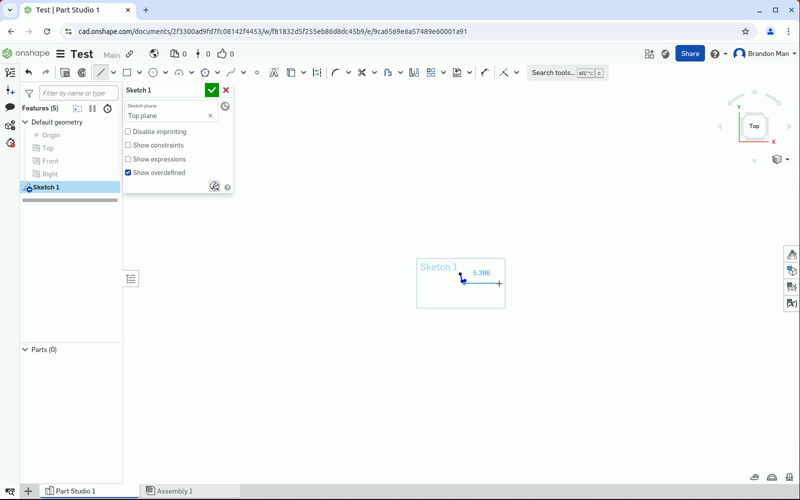
click(499, 283)
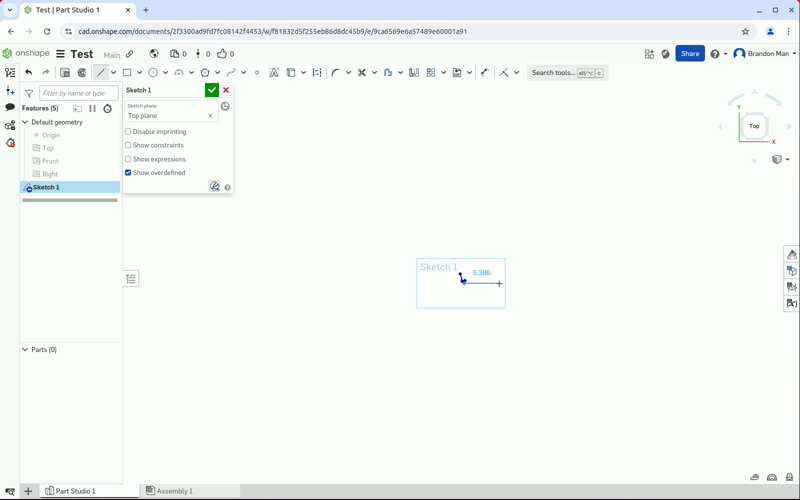
key_up(shift)
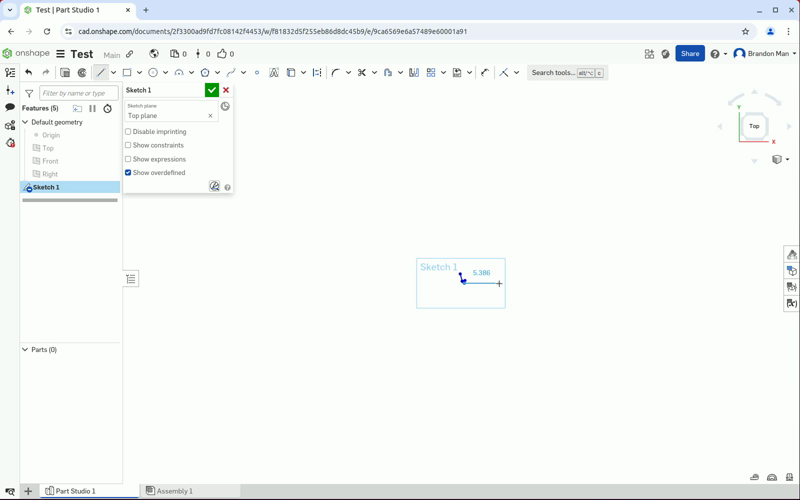
key_down(shift)
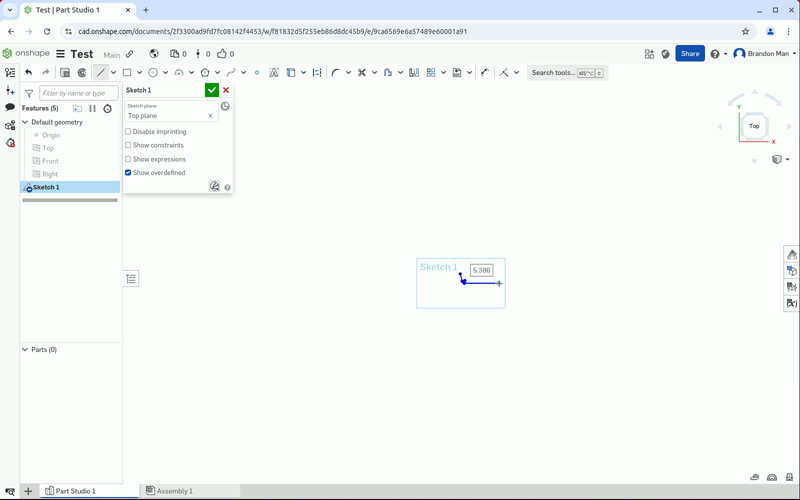
mouse_move(529, 283)
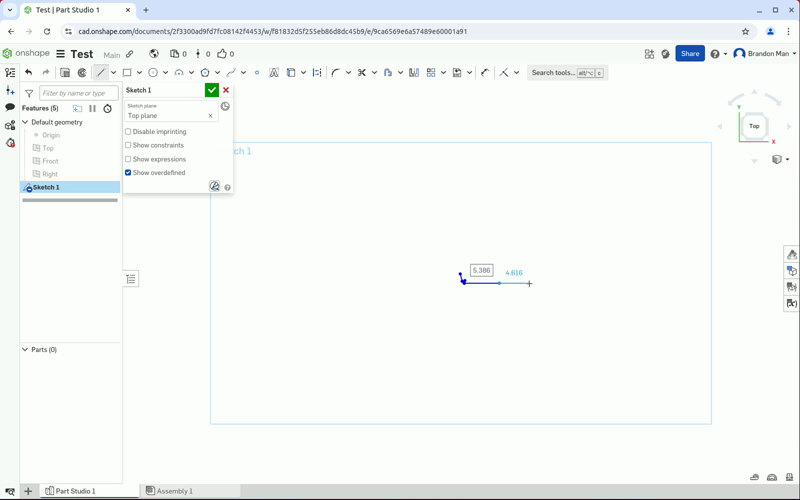
mouse_move(499, 275)
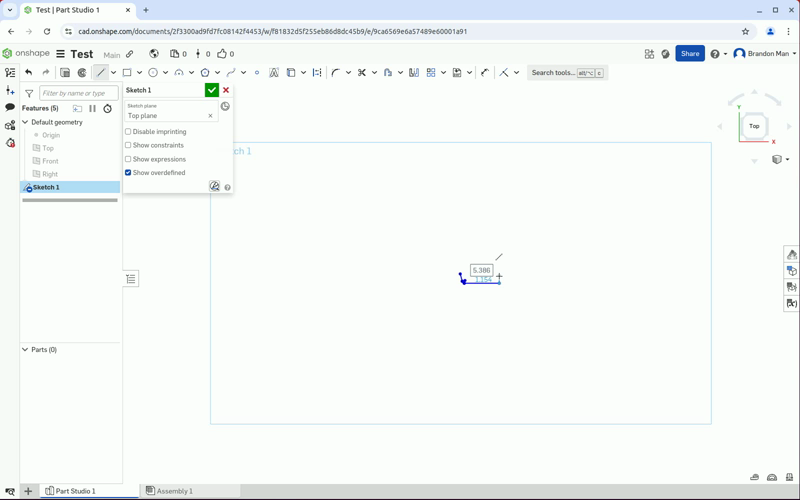
click(499, 275)
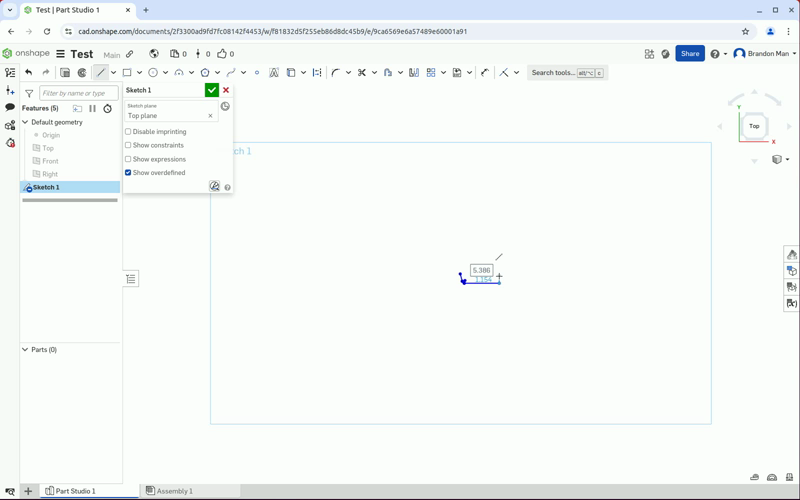
key_up(shift)
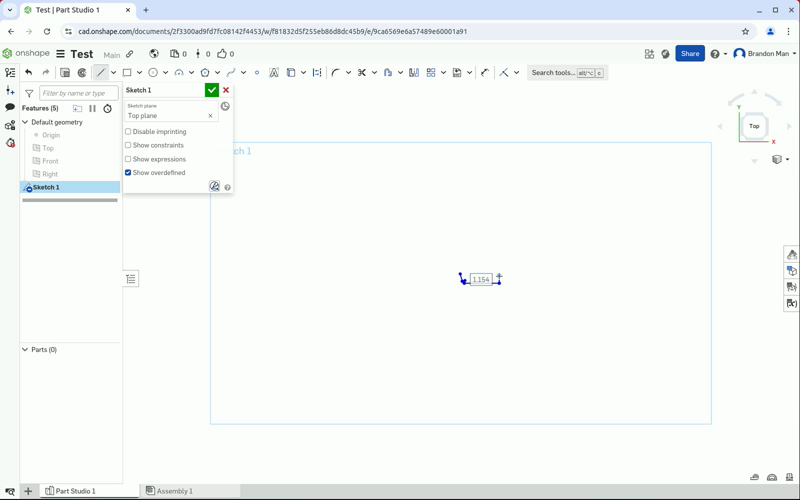
mouse_move(529, 275)
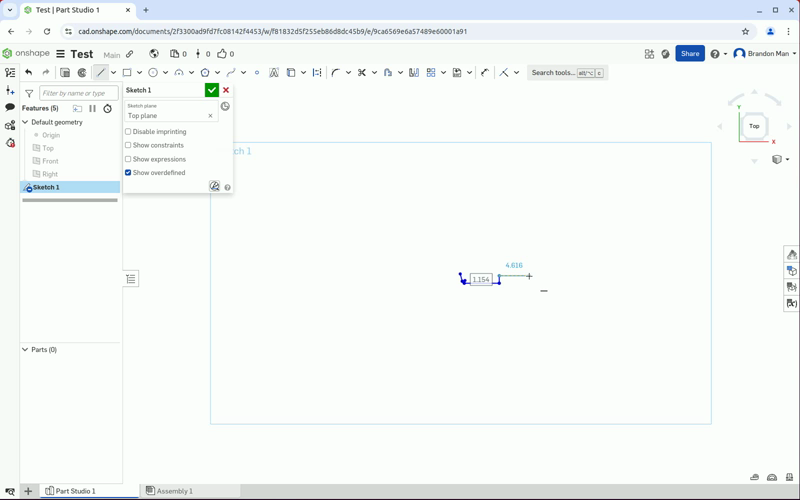
key_down(shift)
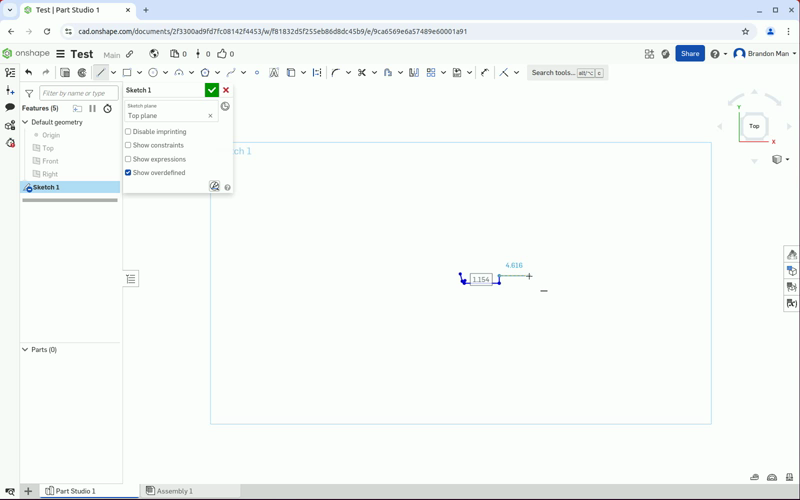
mouse_move(460, 275)
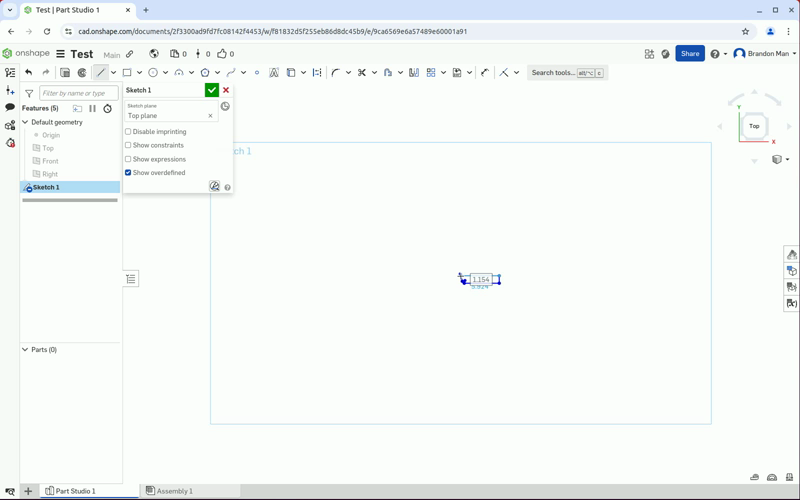
key_up(shift)
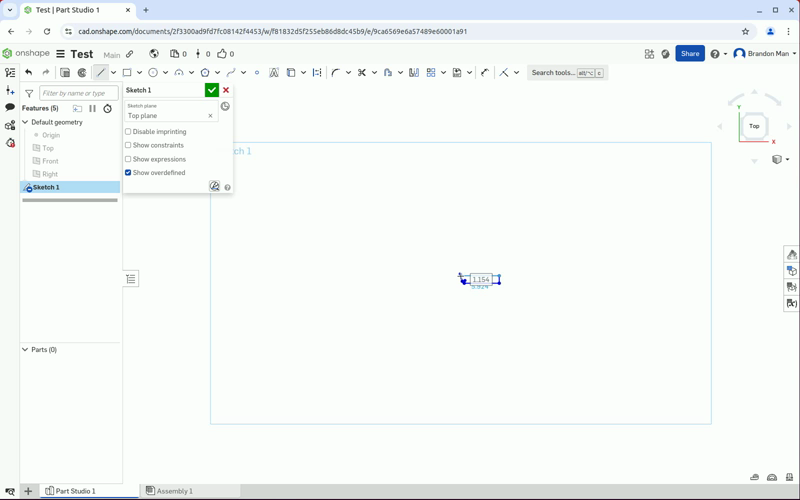
click(460, 275)
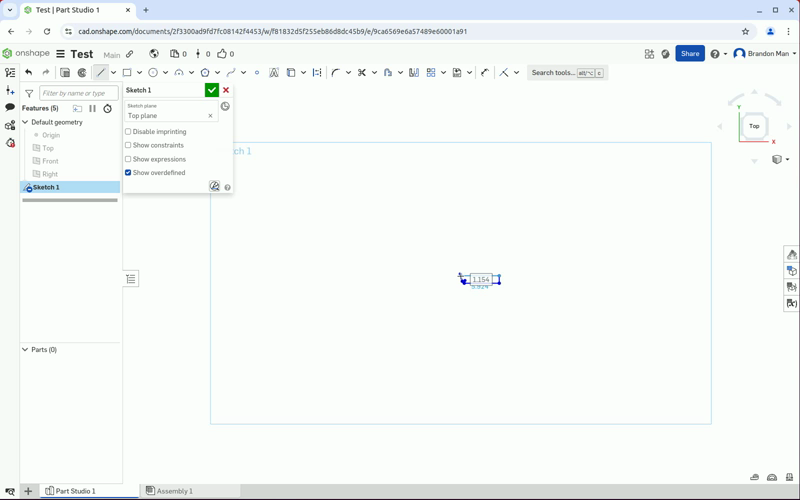
key(esc)
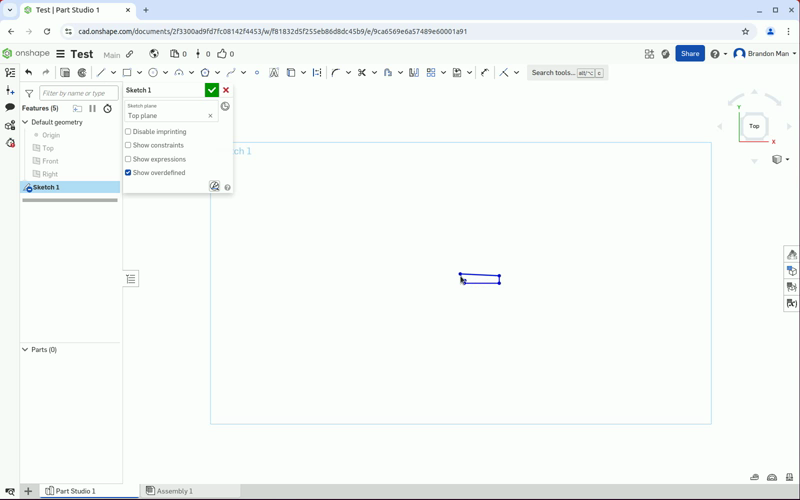
mouse_move(472, 279)
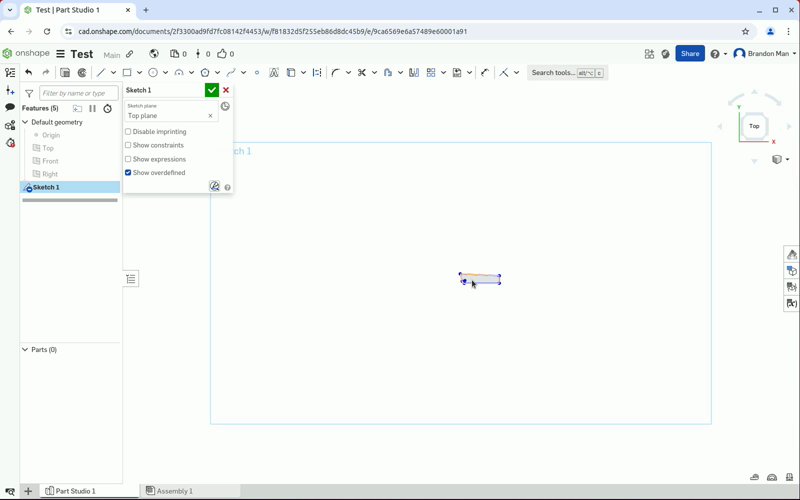
scroll(6)
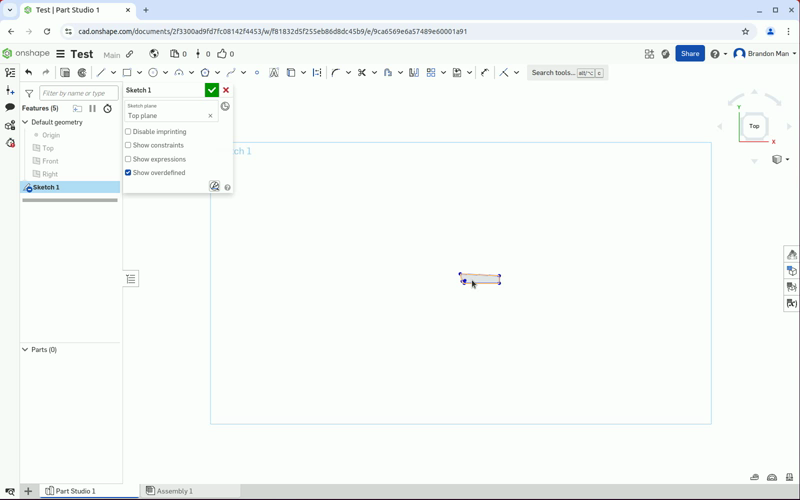
scroll(6)
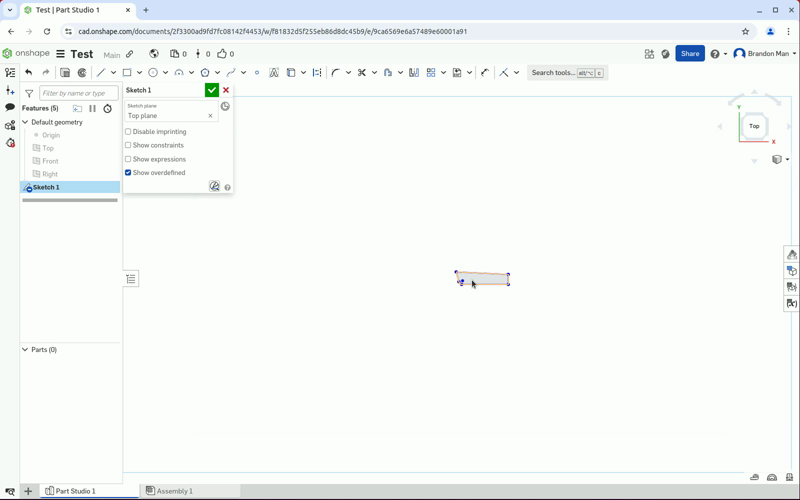
scroll(6)
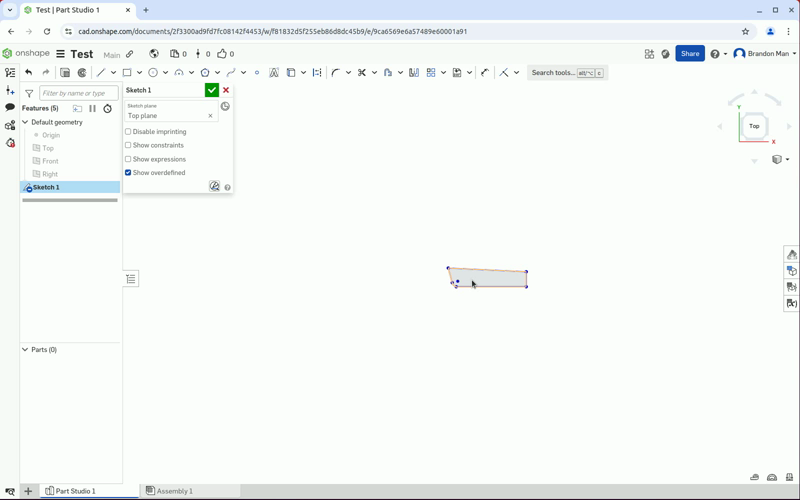
scroll(6)
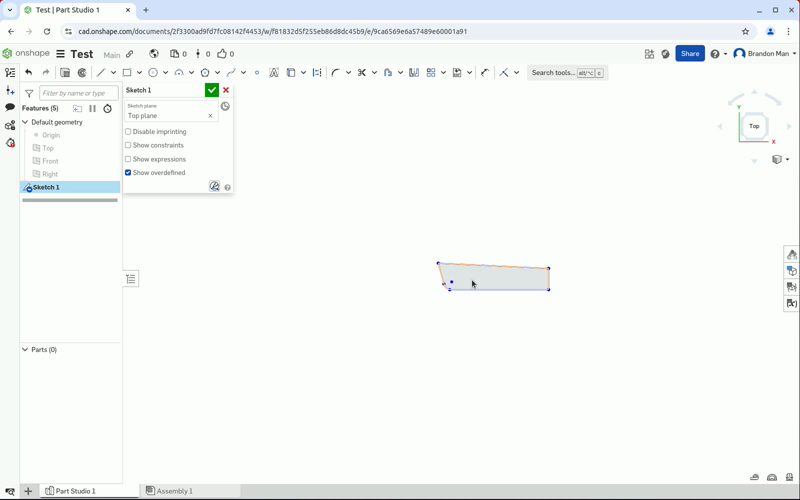
scroll(6)
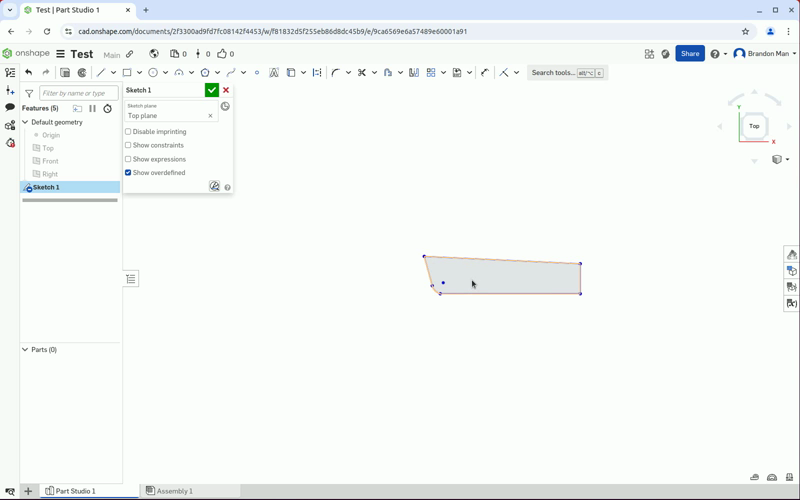
scroll(6)
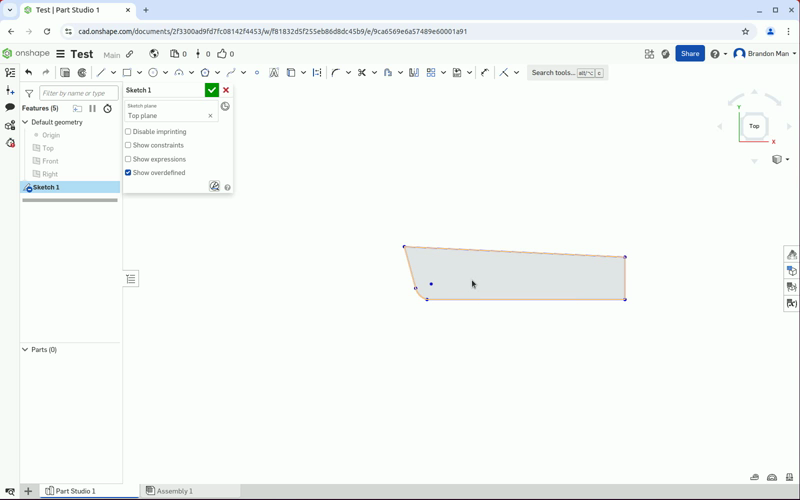
scroll(6)
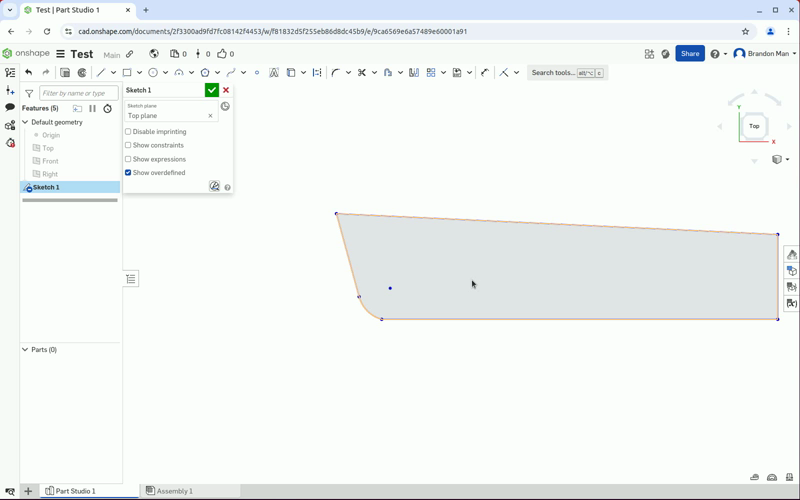
click(472, 279)
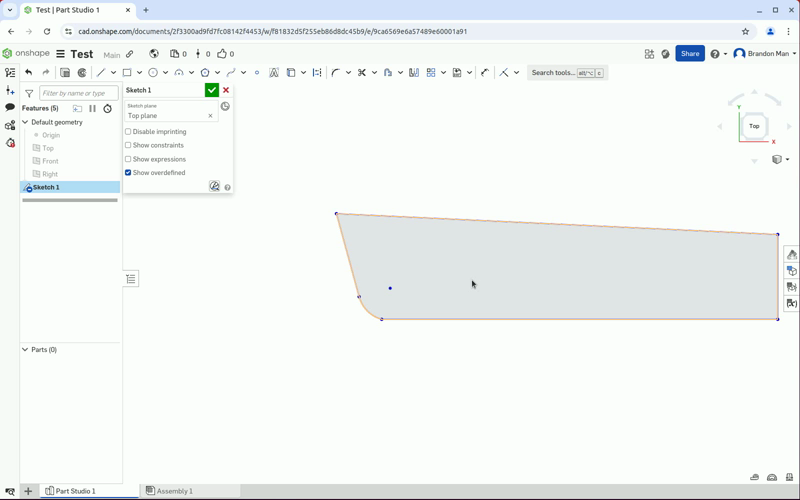
scroll(-6)
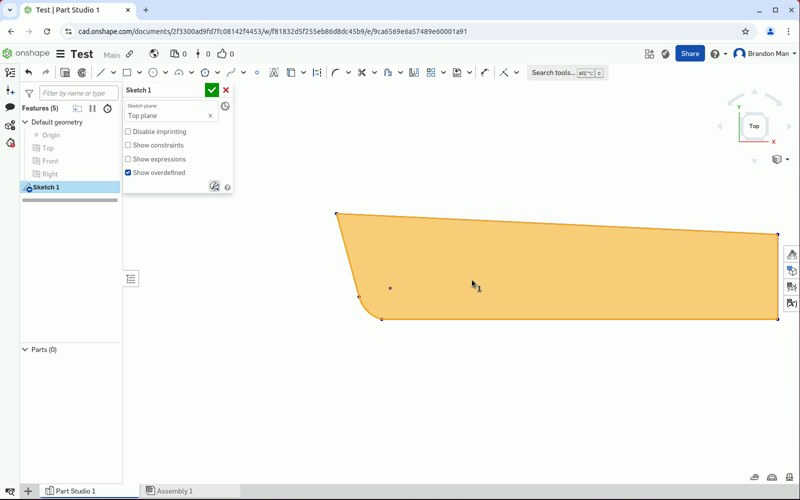
scroll(-6)
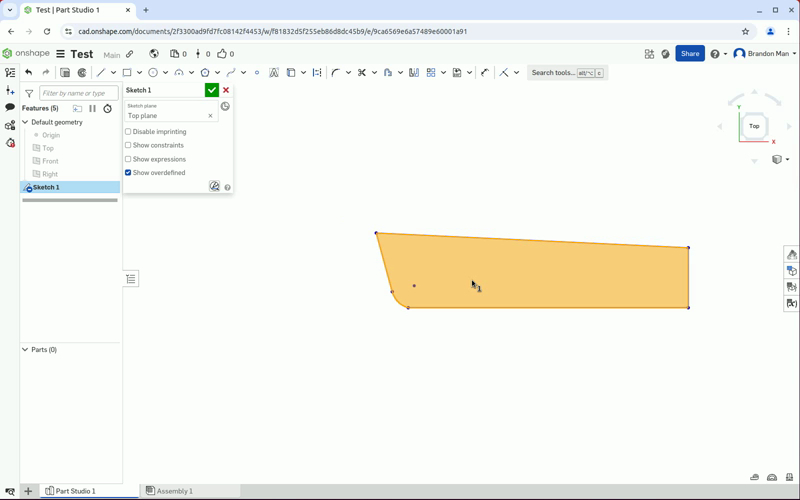
scroll(-6)
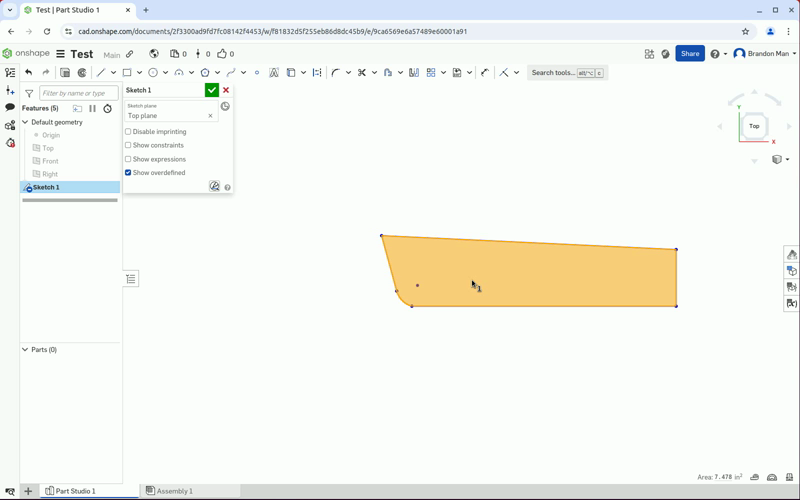
scroll(-6)
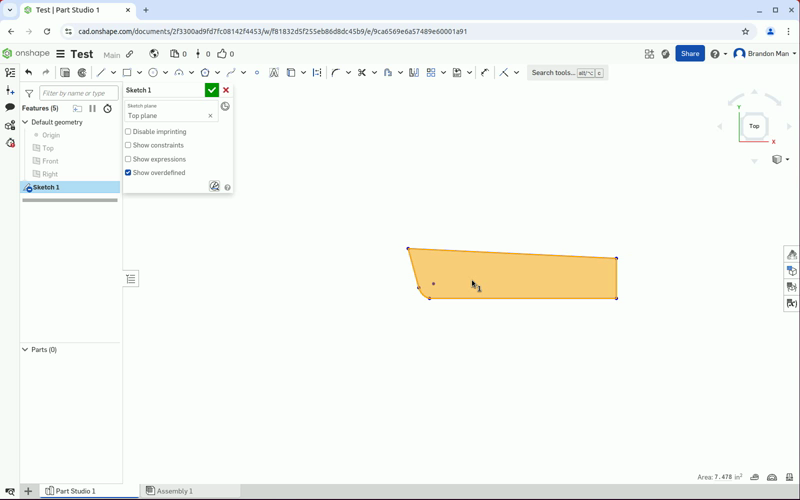
scroll(-6)
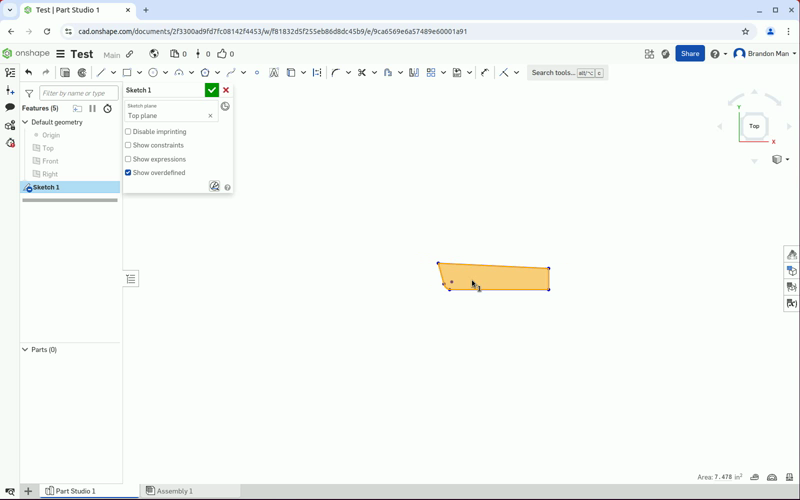
scroll(-6)
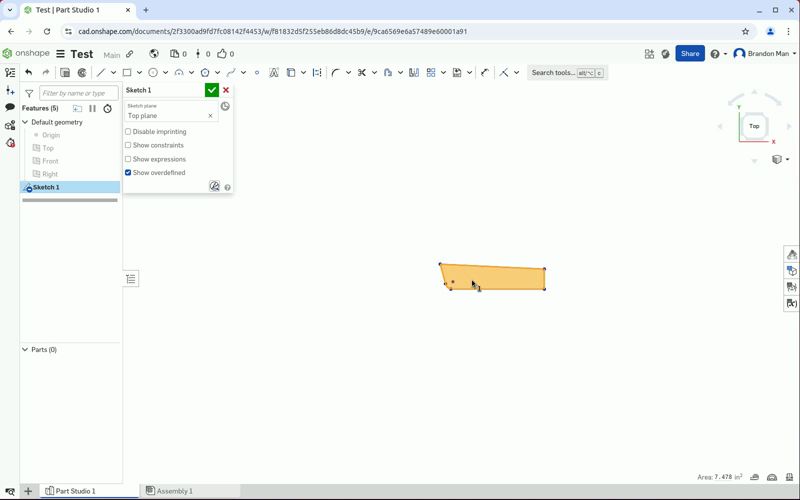
scroll(-6)
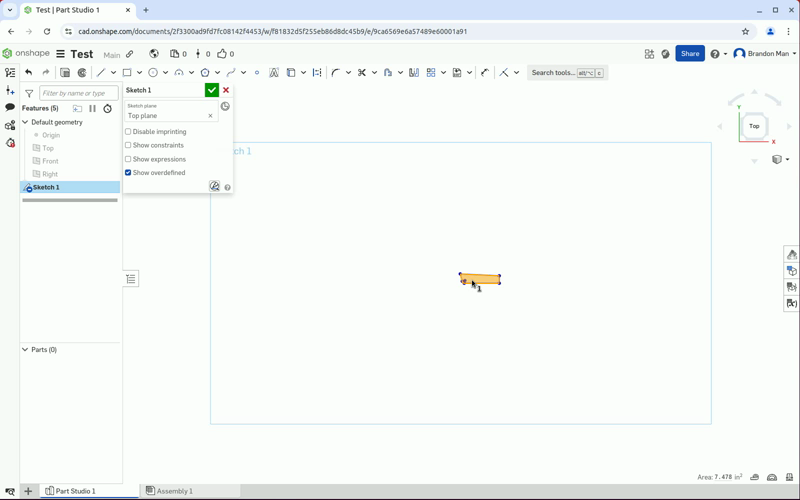
mouse_move(73, 352)
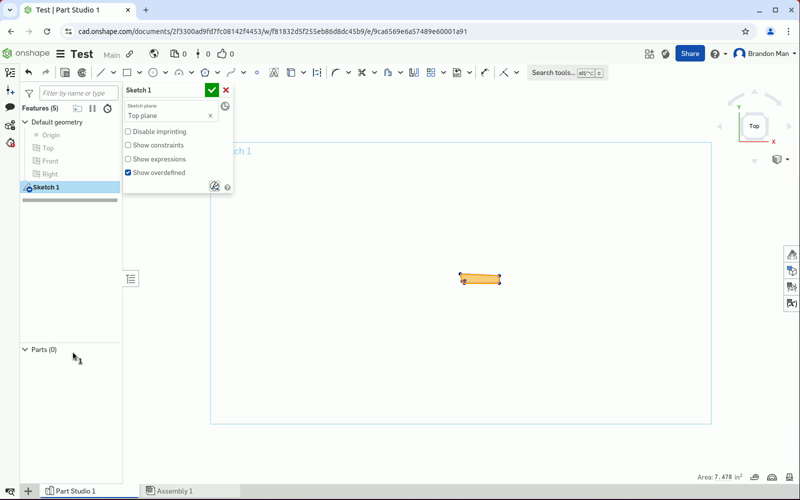
key(shift+y)
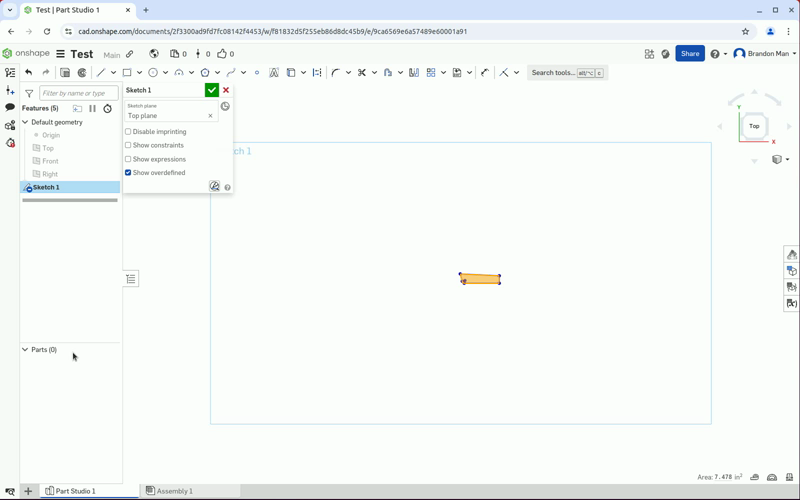
key(shift+e)
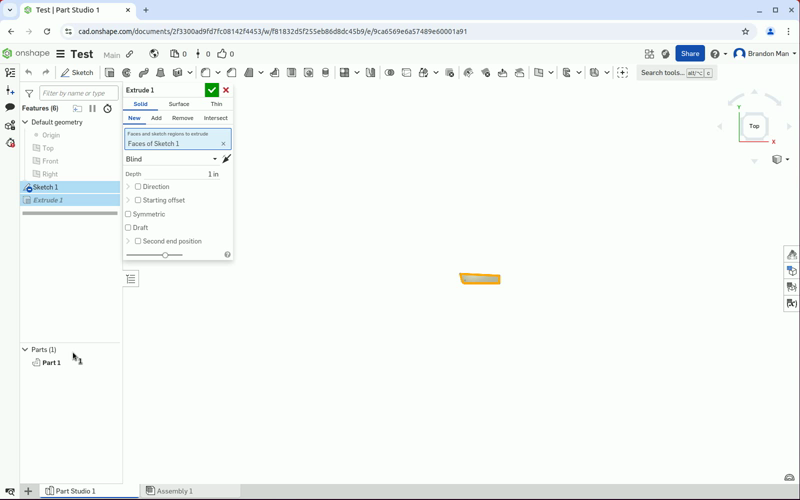
mouse_move(143, 106)
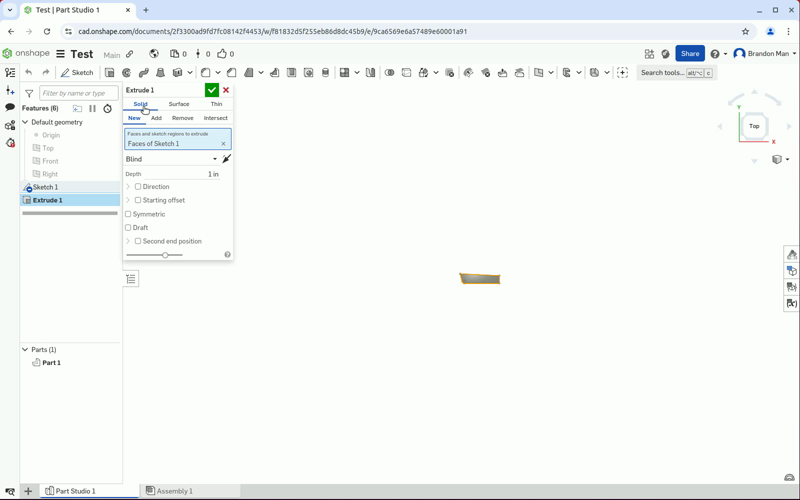
click(143, 106)
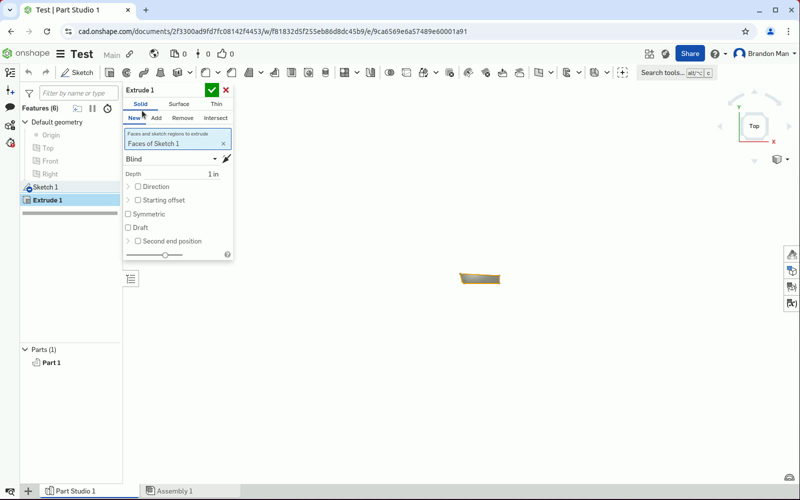
mouse_move(137, 120)
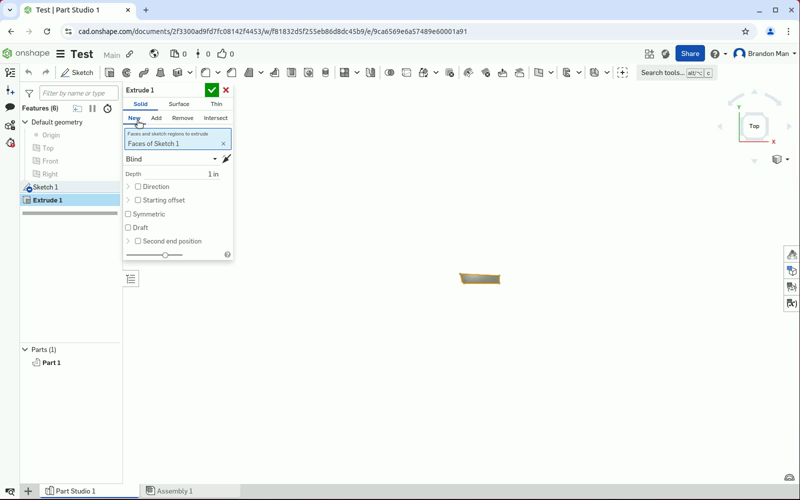
click(137, 120)
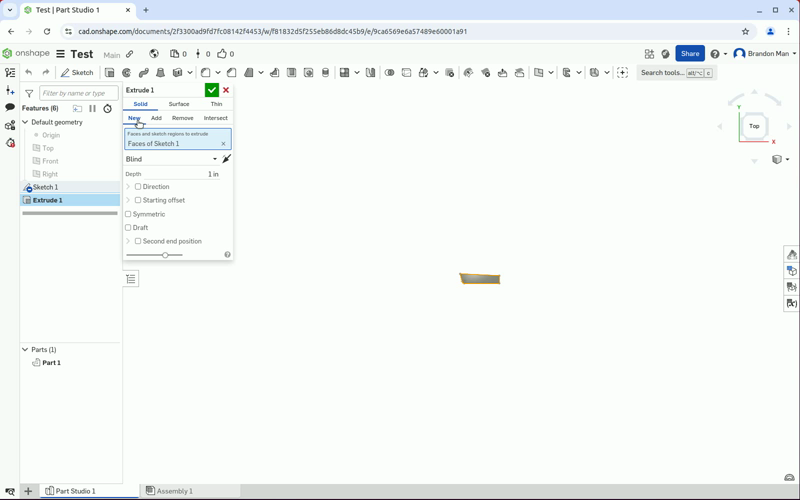
key(tab, 4)
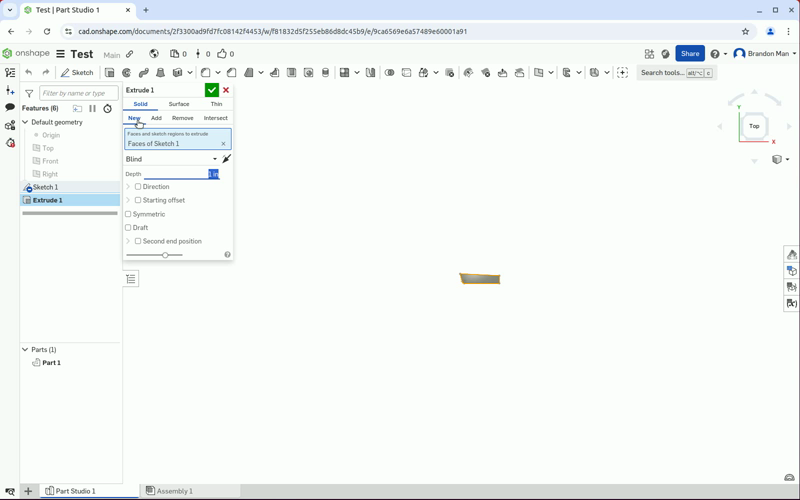
text(0.241)
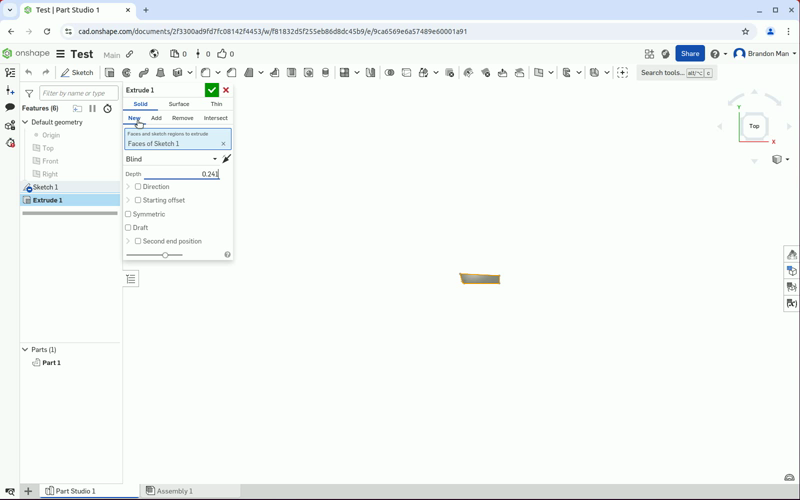
key(enter)
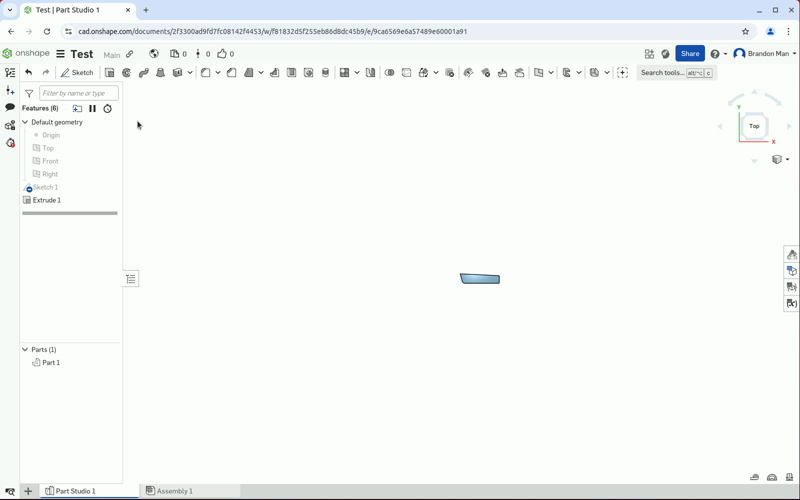
key(shift+h)
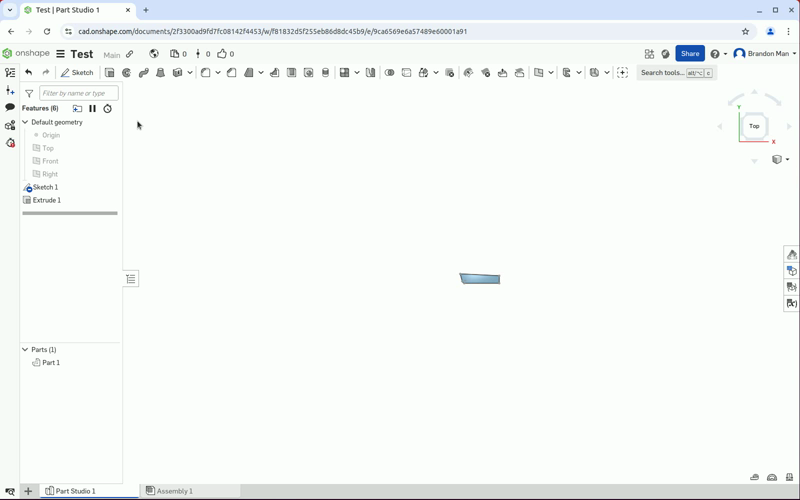
key(shift+h)
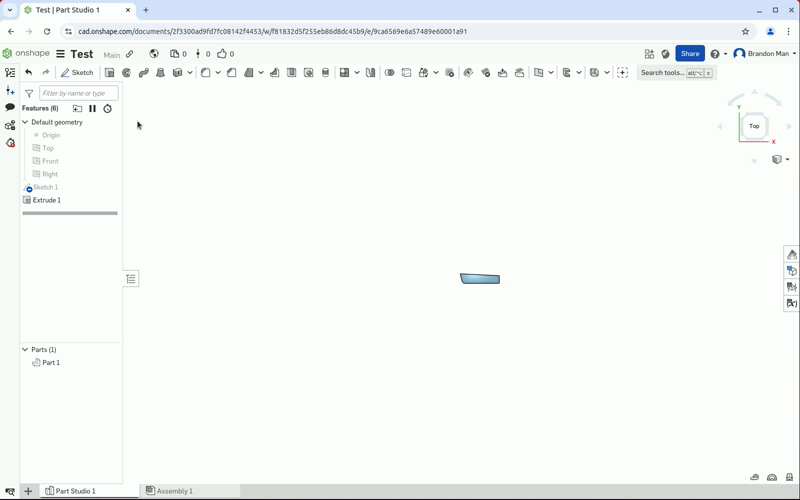
mouse_move(73, 189)
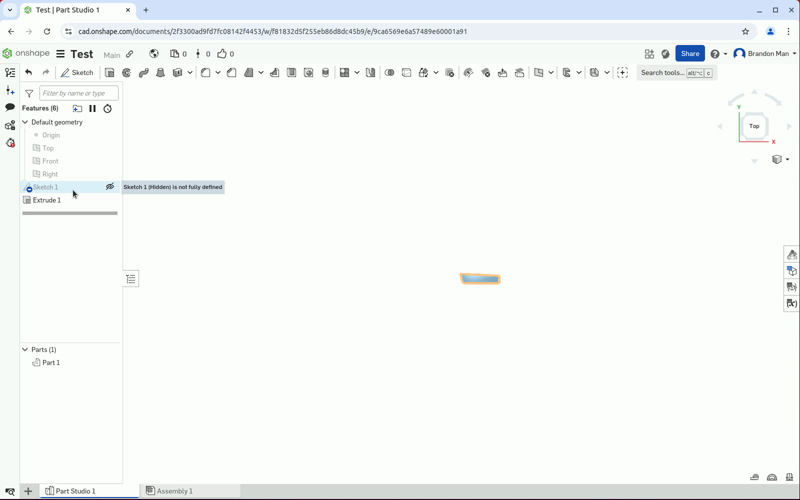
click(73, 189)
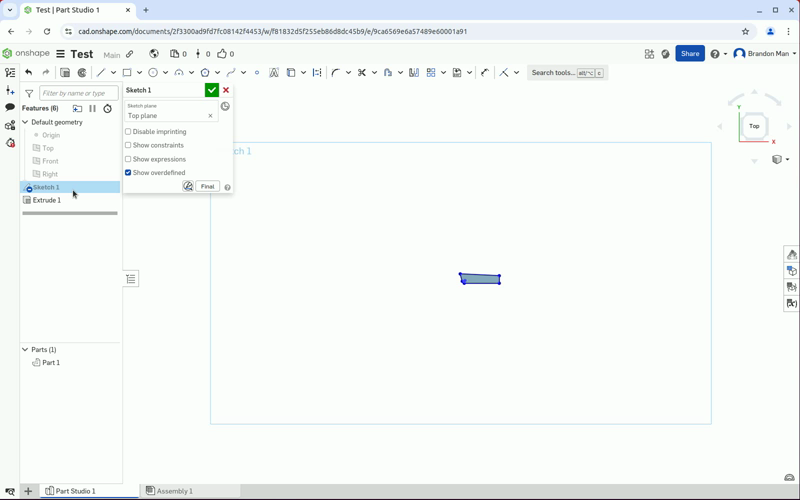
mouse_move(229, 92)
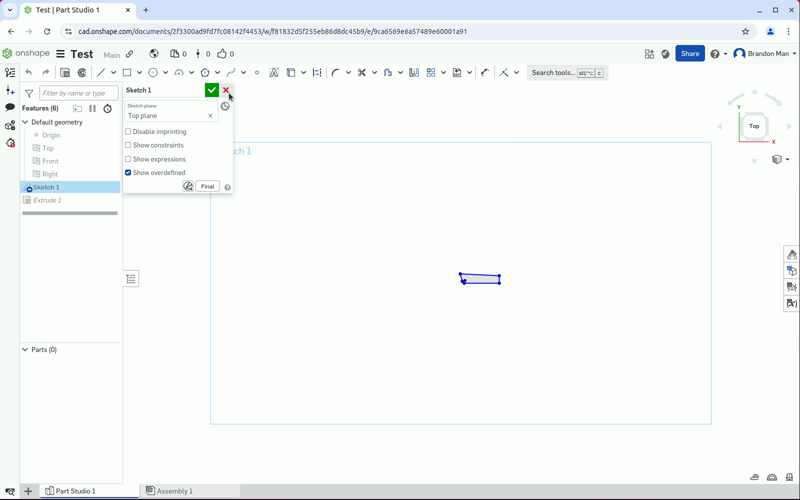
click(229, 92)
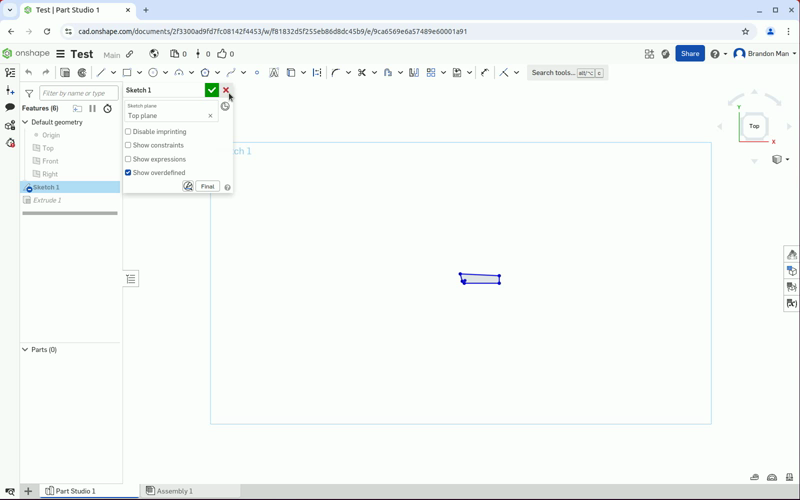
key(shift+s)
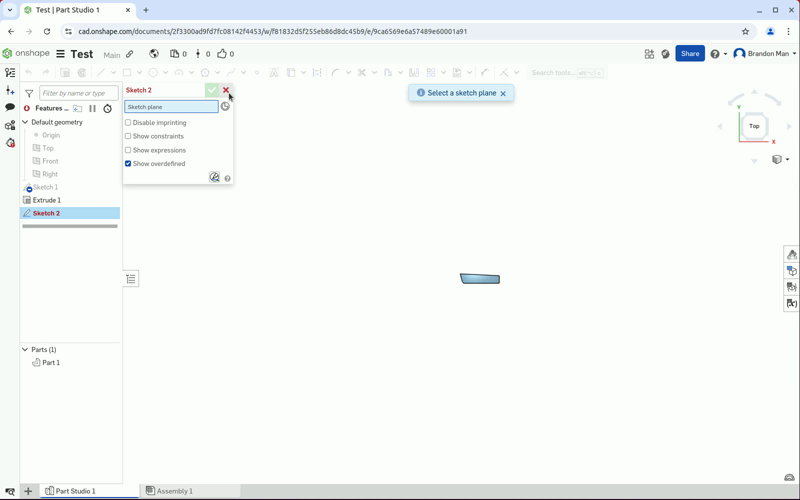
mouse_move(73, 150)
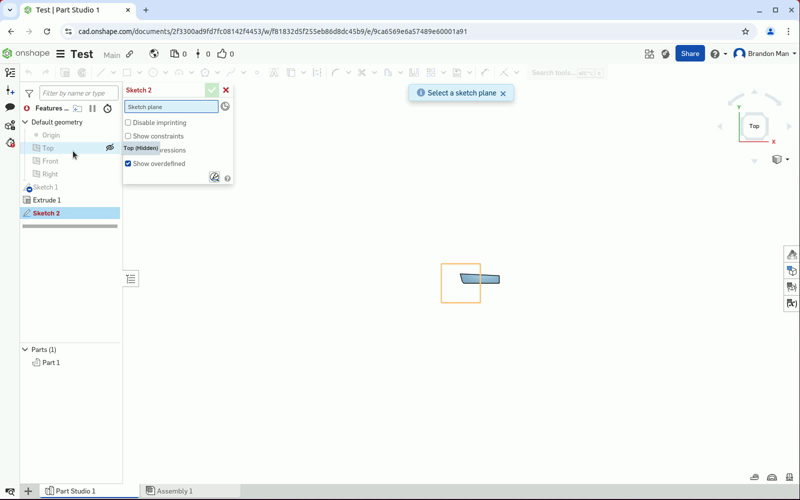
click(73, 150)
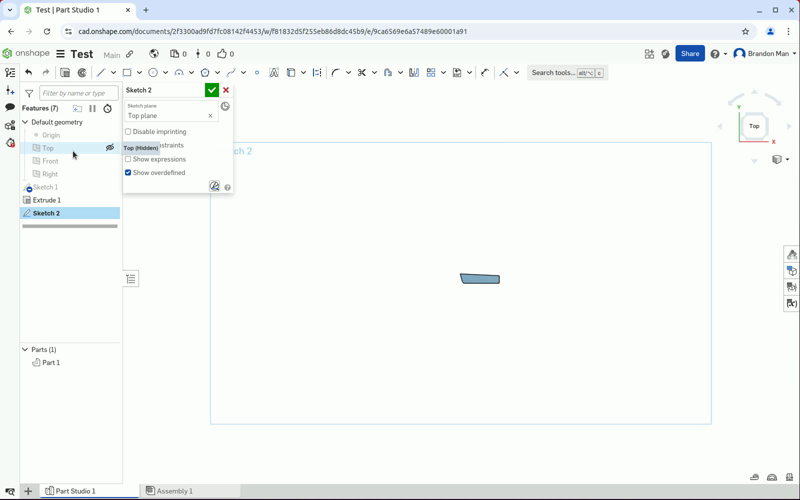
mouse_move(73, 352)
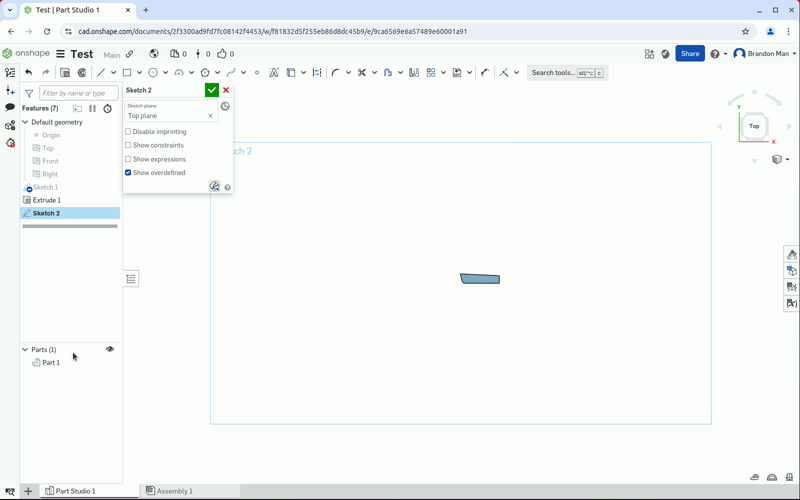
key(y)
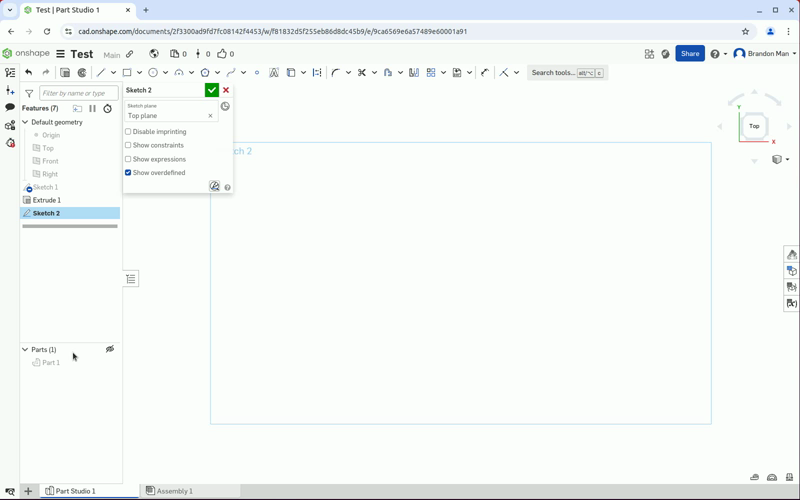
key(l)
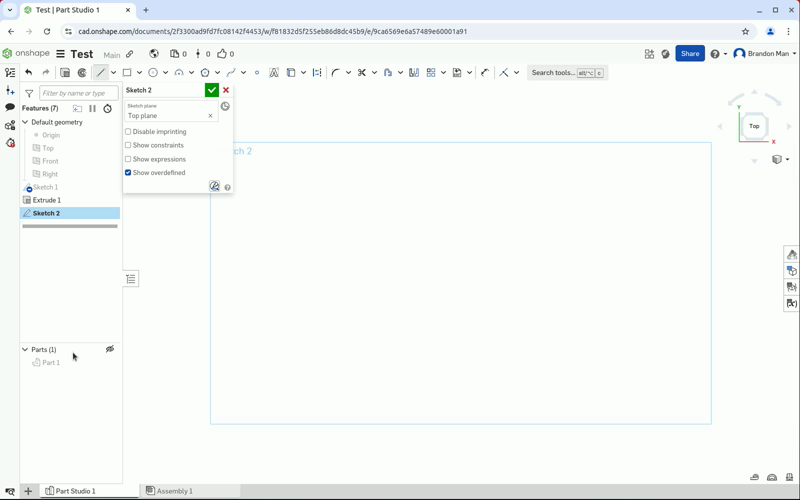
key_down(shift)
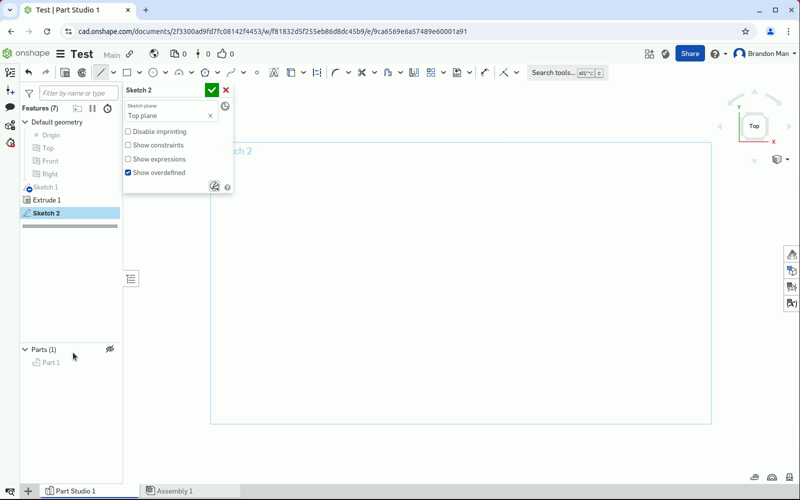
mouse_move(460, 270)
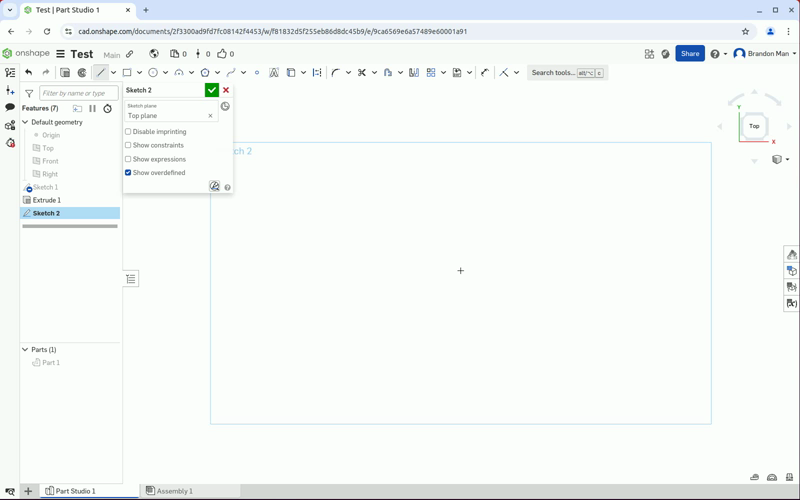
click(460, 270)
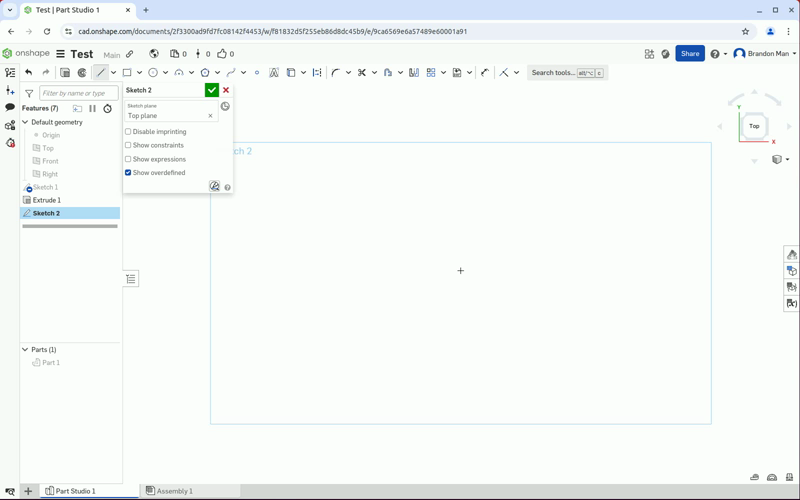
key_up(shift)
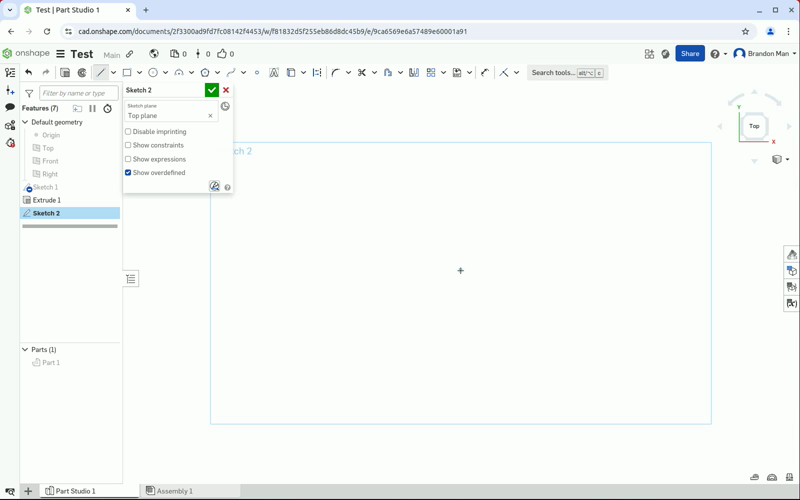
key_down(shift)
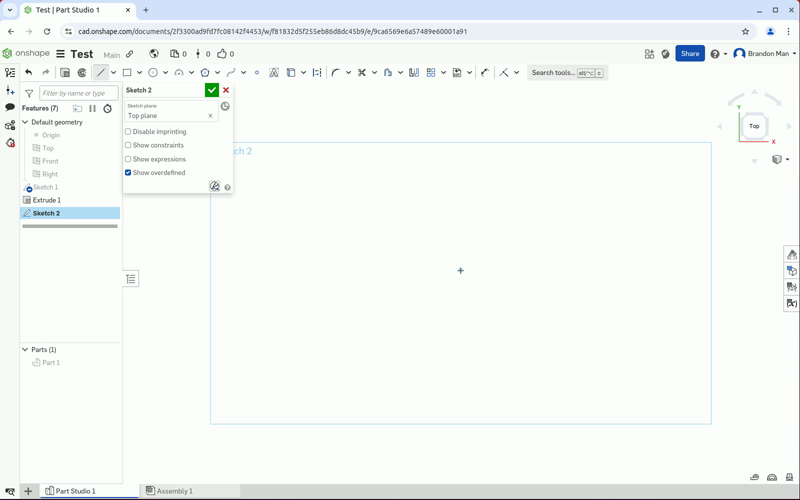
mouse_move(490, 270)
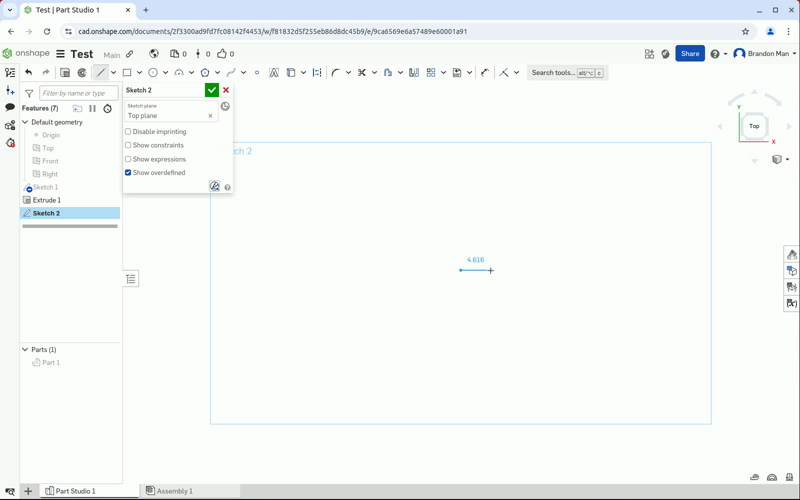
mouse_move(499, 270)
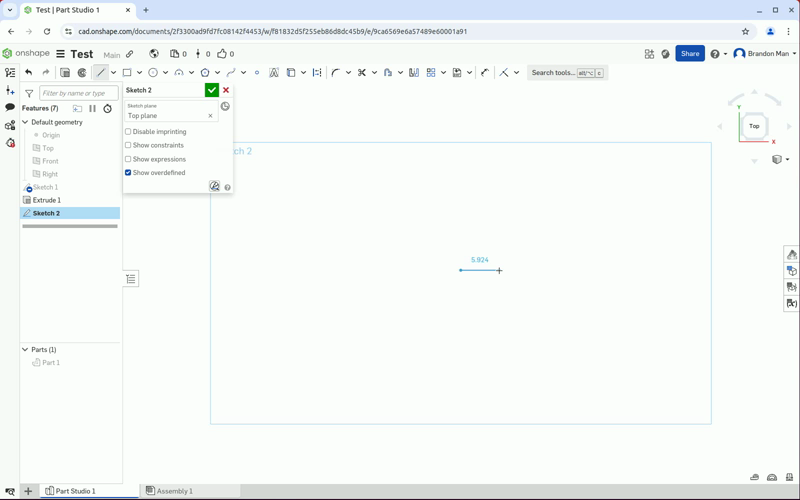
click(499, 270)
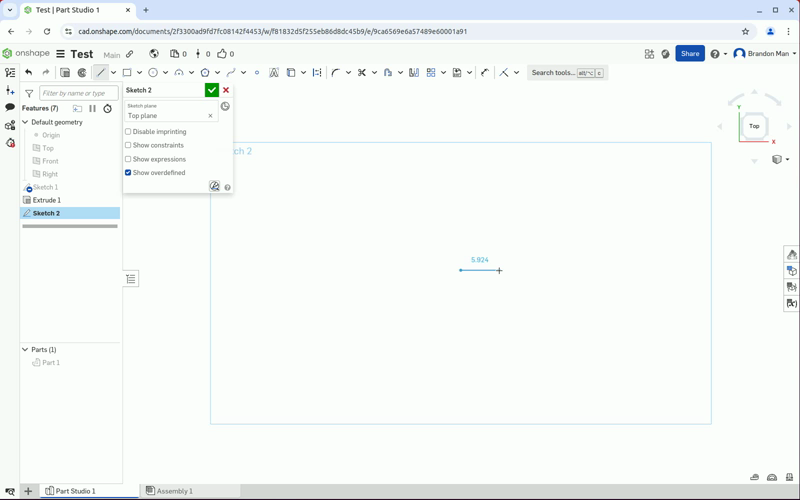
key_up(shift)
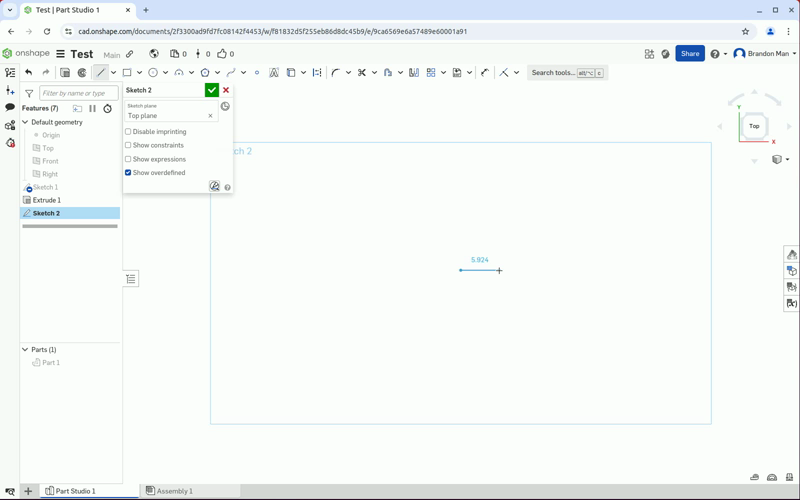
key_down(shift)
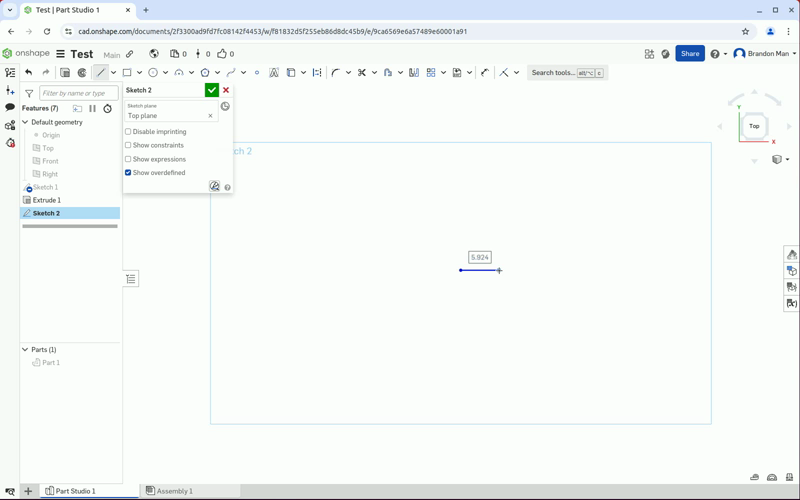
mouse_move(529, 270)
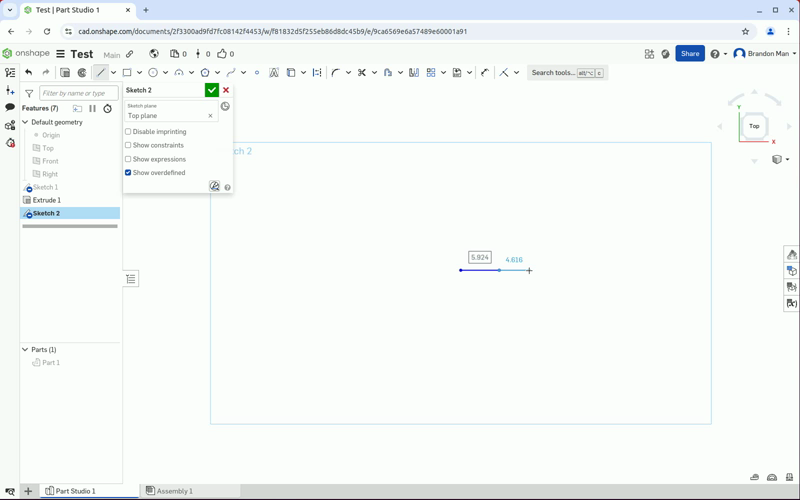
mouse_move(499, 262)
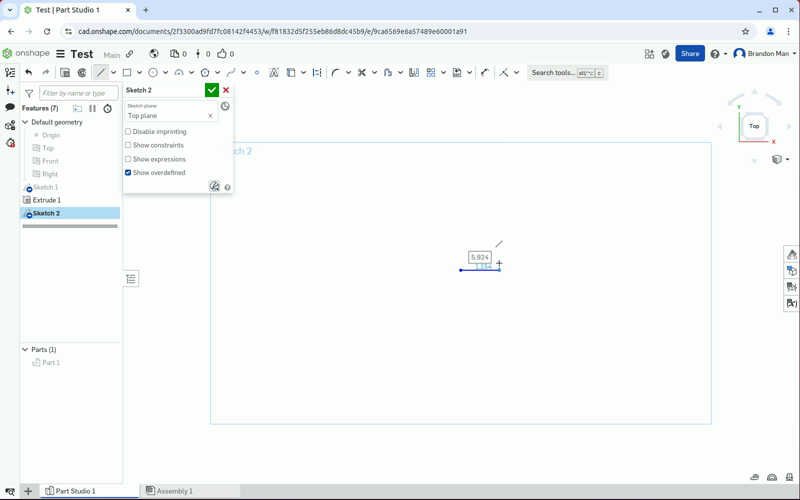
scroll(6)
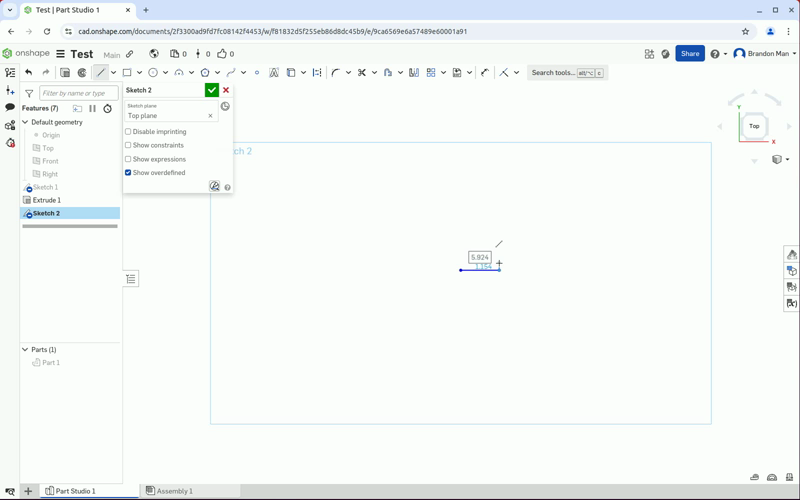
scroll(6)
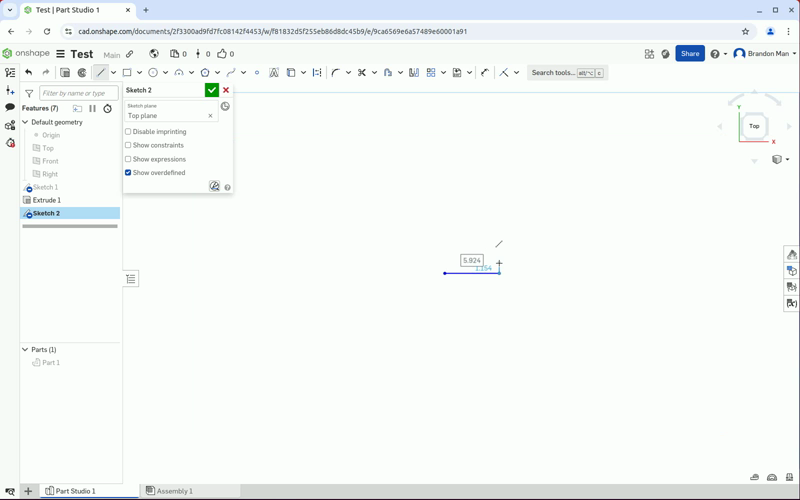
scroll(6)
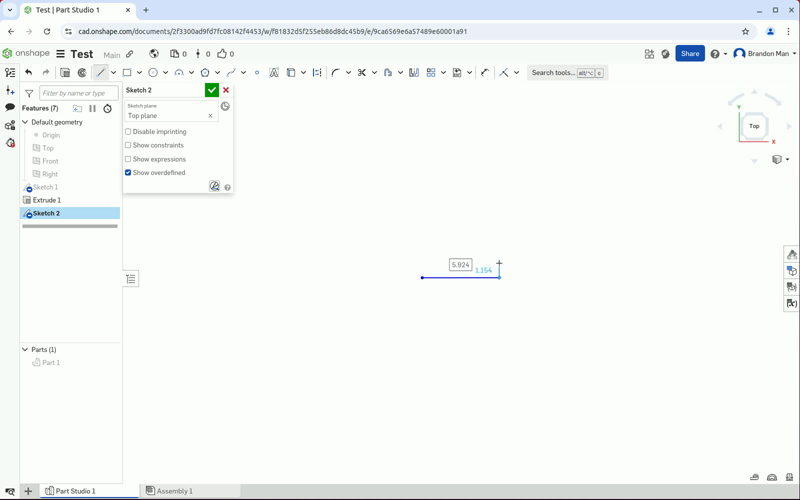
scroll(6)
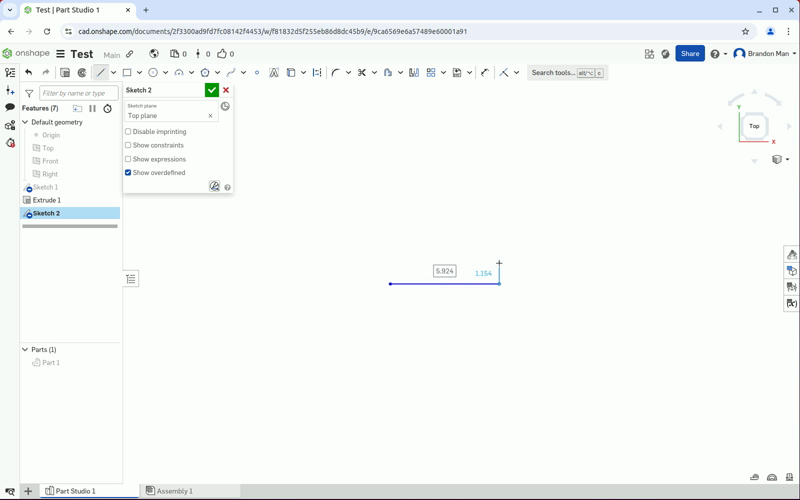
scroll(6)
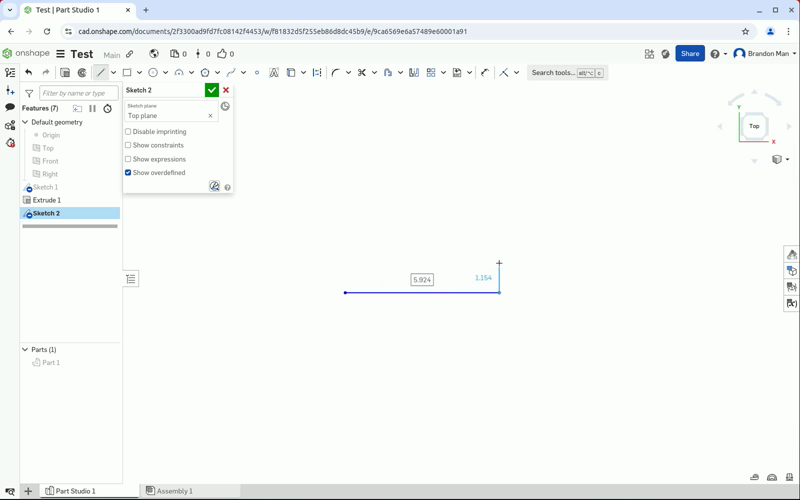
scroll(6)
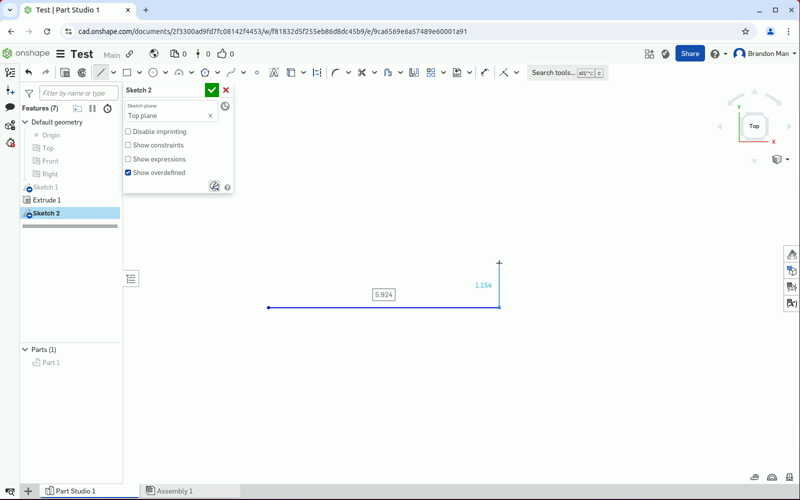
scroll(6)
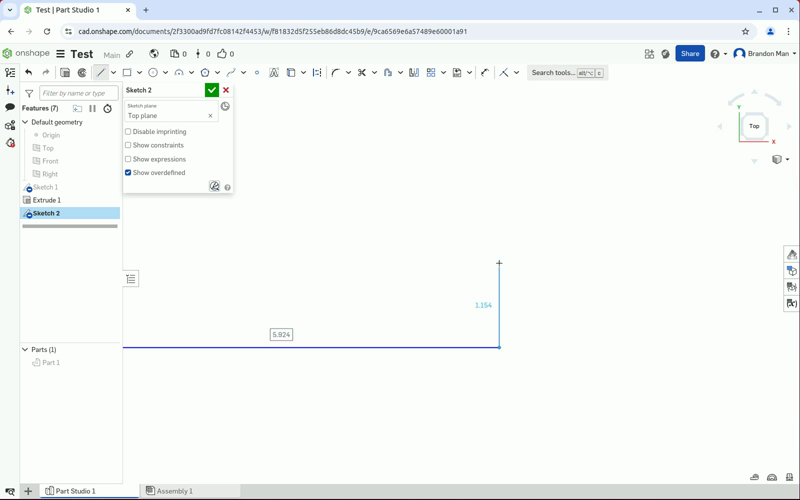
click(499, 262)
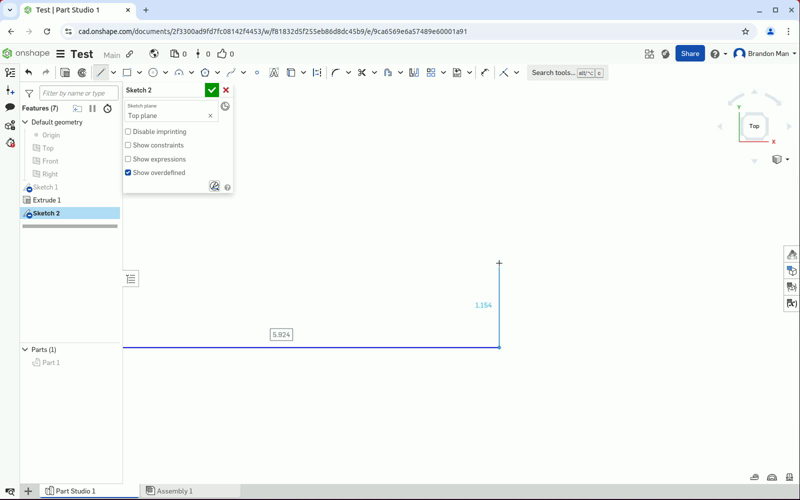
scroll(-6)
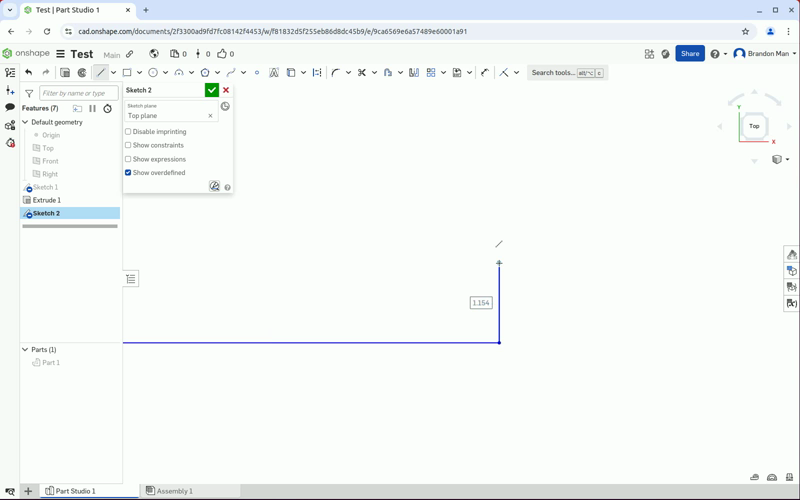
scroll(-6)
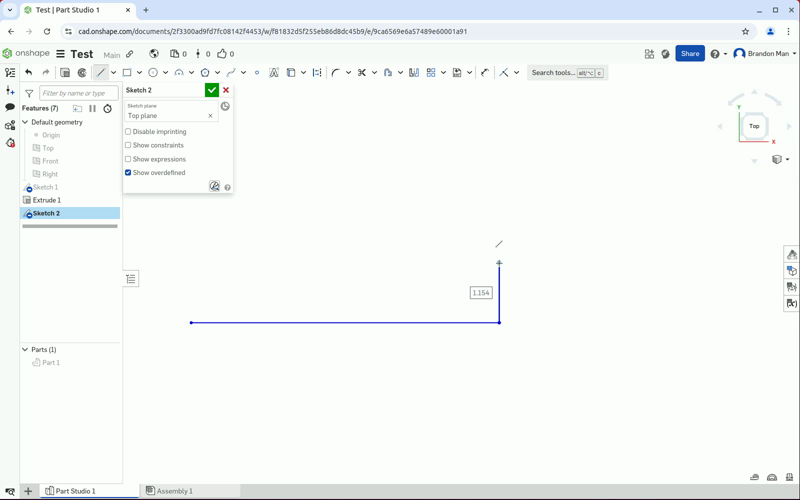
scroll(-6)
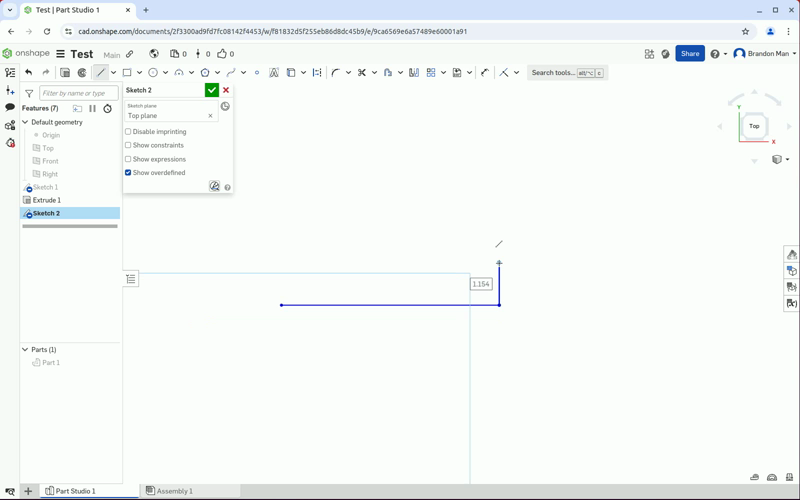
scroll(-6)
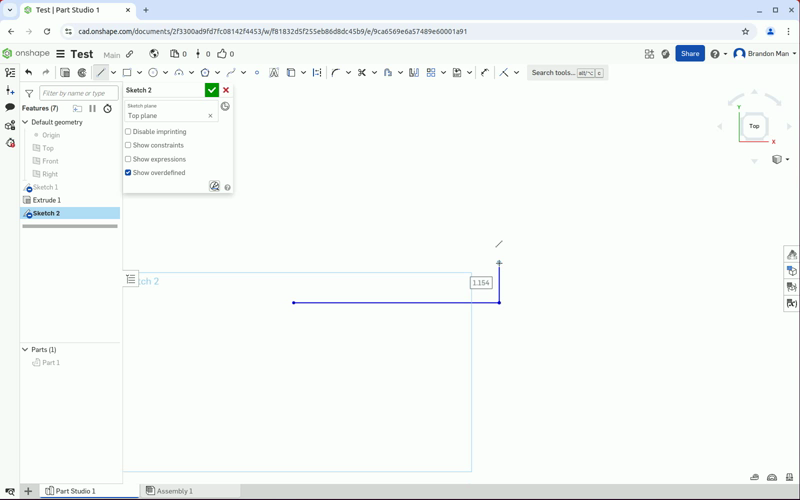
scroll(-6)
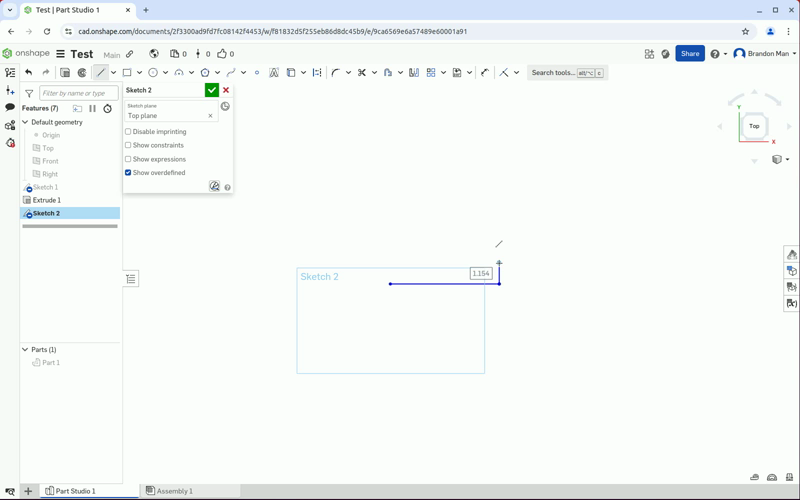
scroll(-6)
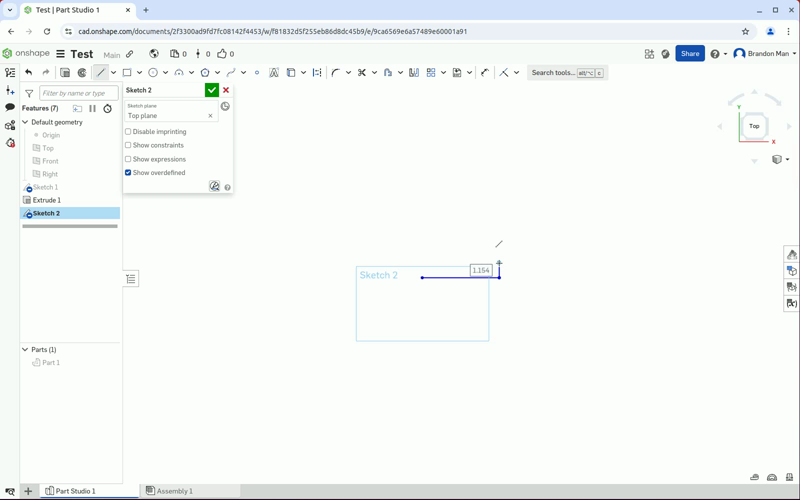
scroll(-6)
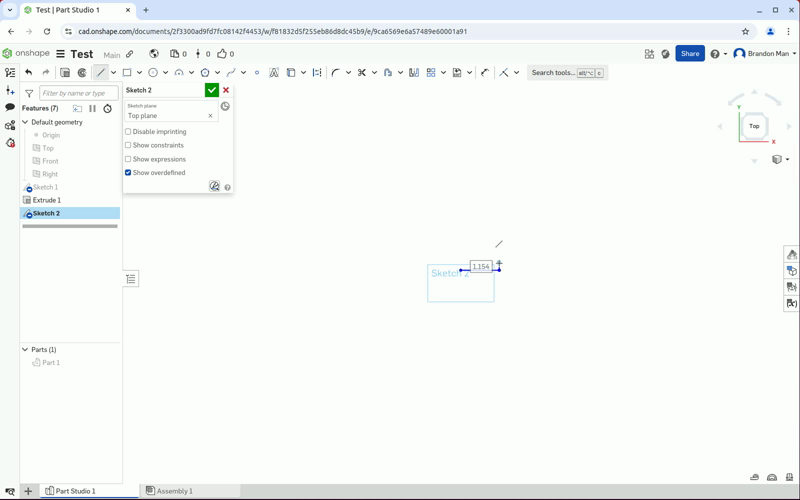
key_up(shift)
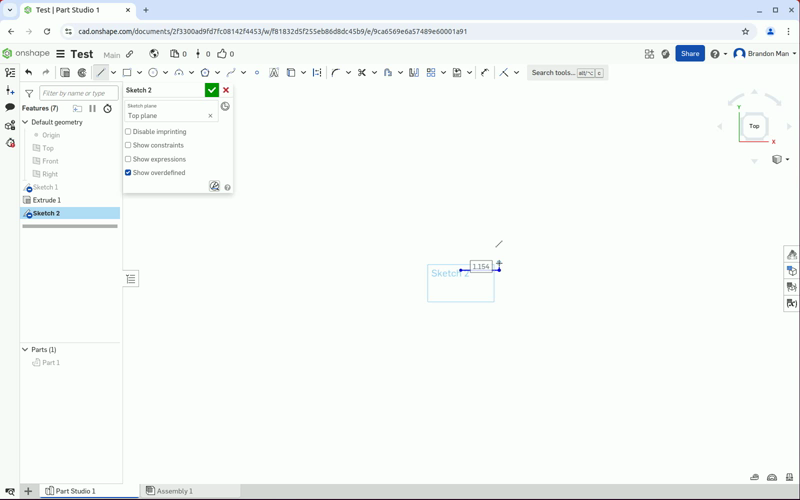
key_down(shift)
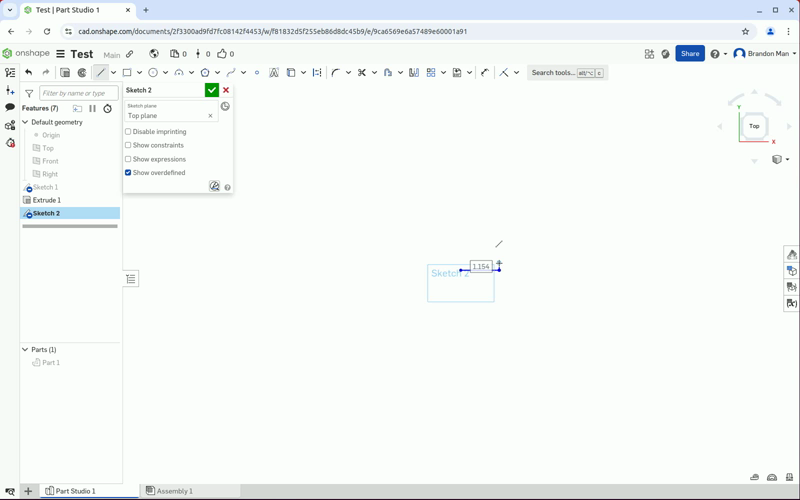
mouse_move(529, 262)
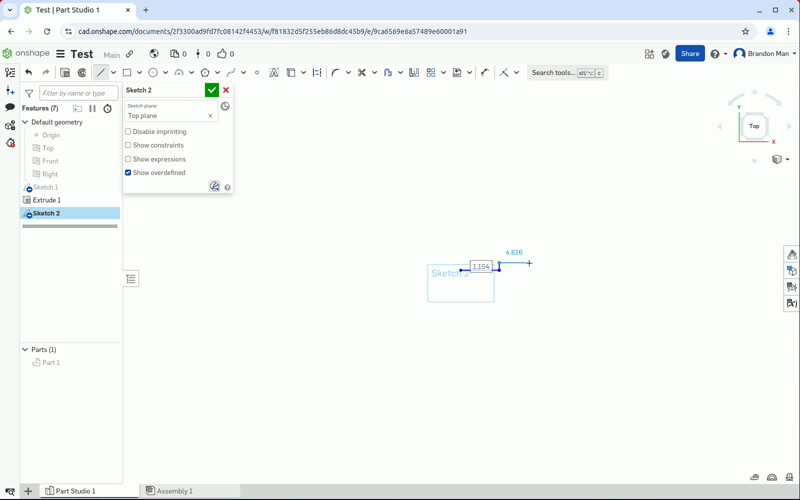
mouse_move(464, 262)
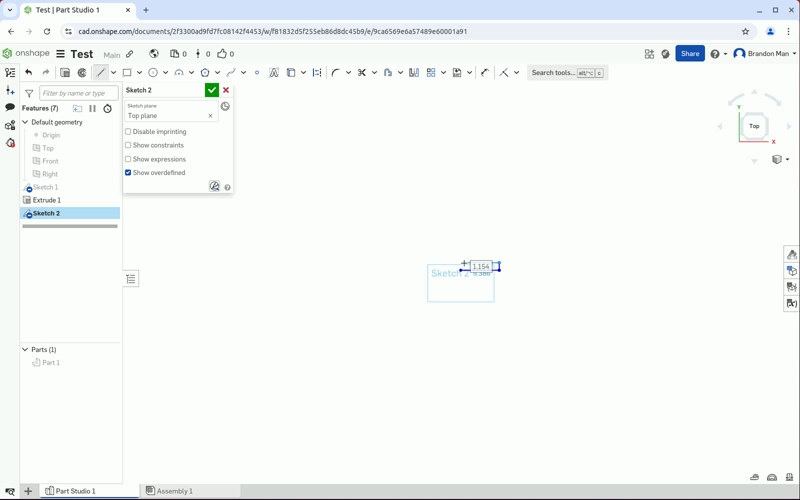
click(464, 262)
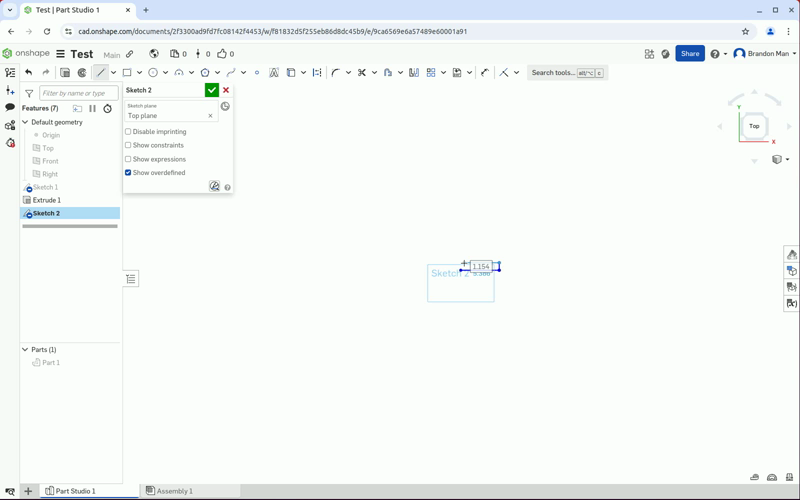
key_up(shift)
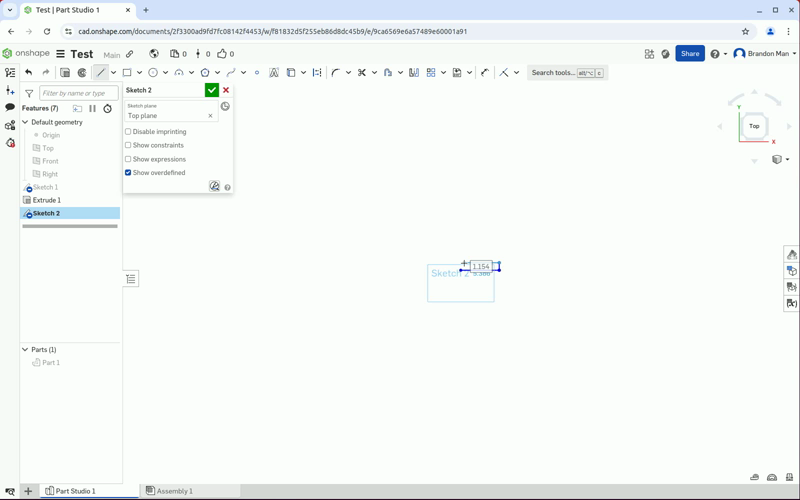
key(esc)
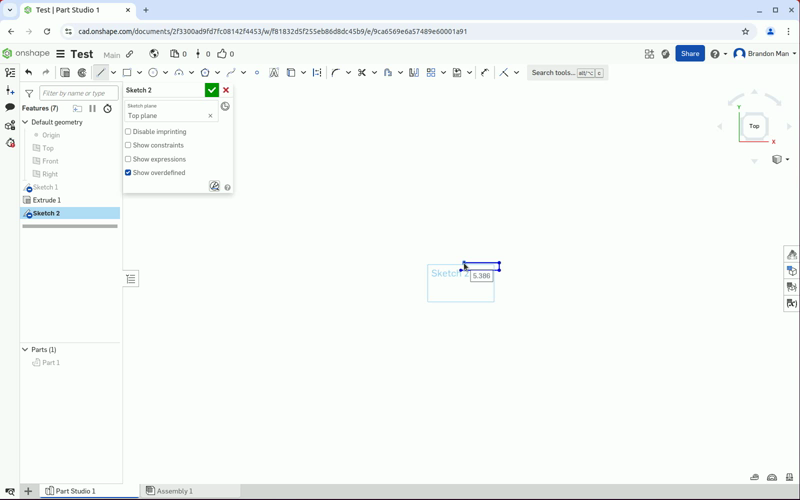
key(a)
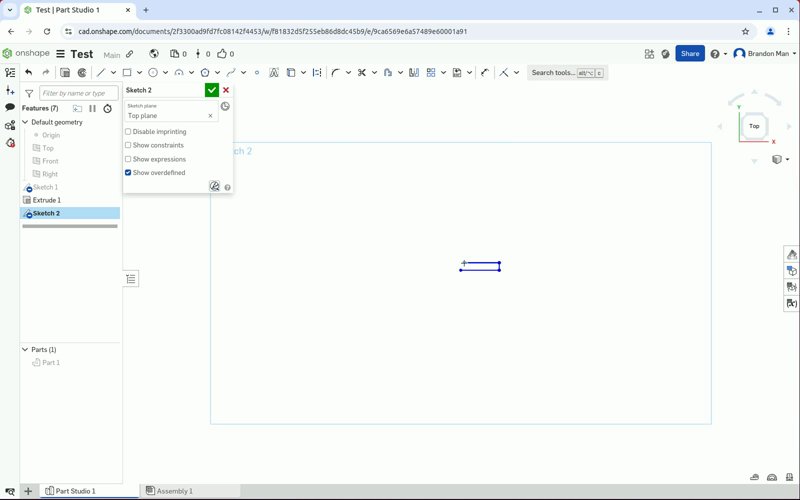
mouse_move(464, 262)
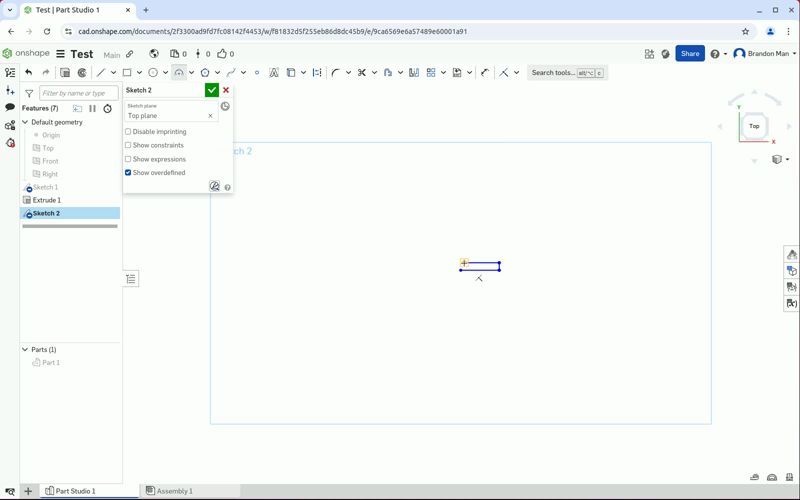
click(464, 262)
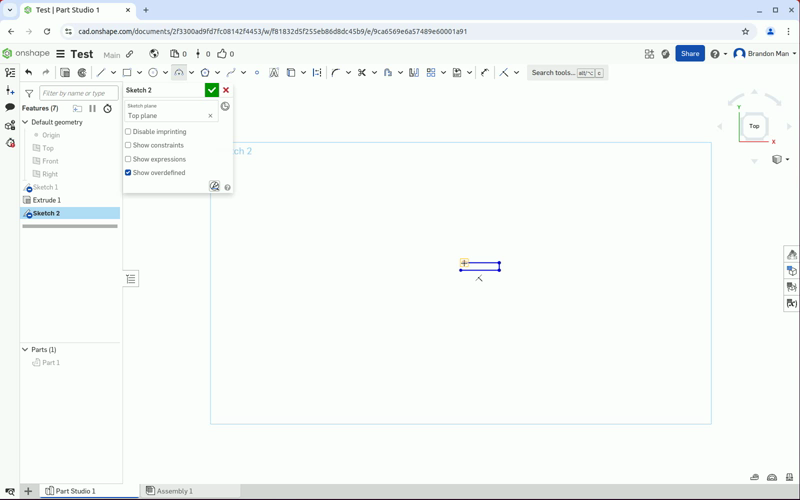
key_down(shift)
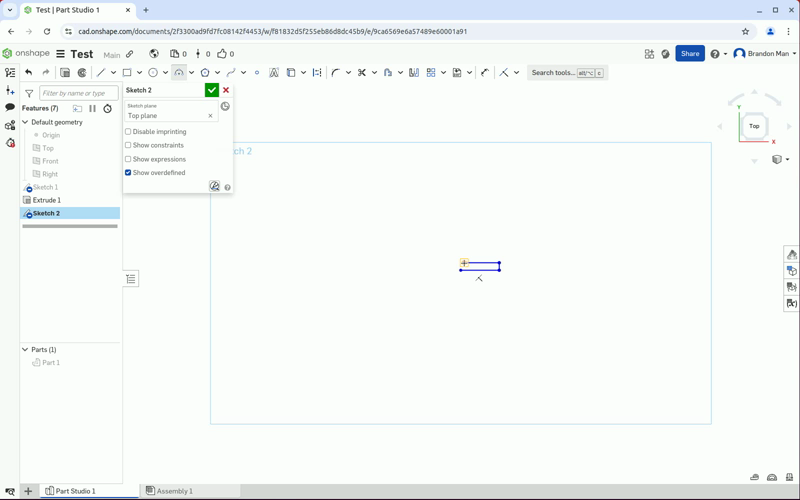
mouse_move(462, 264)
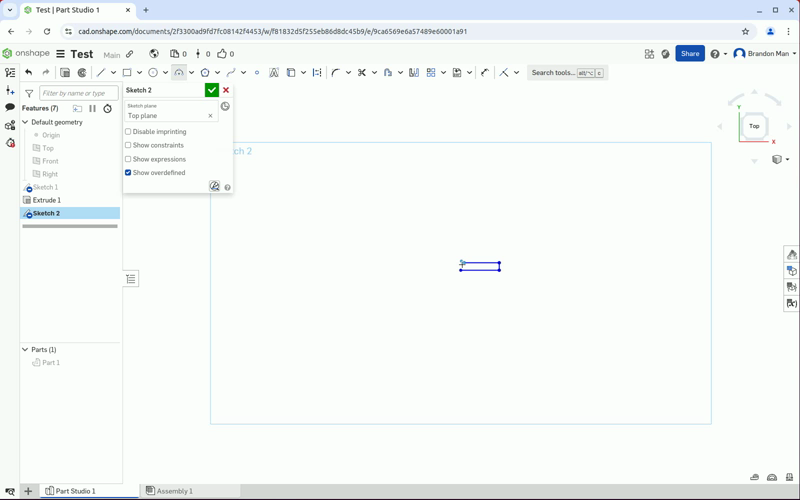
scroll(6)
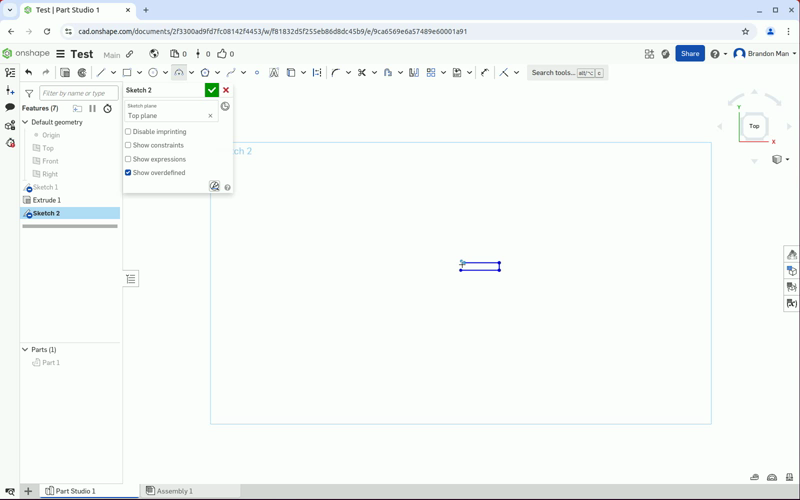
scroll(6)
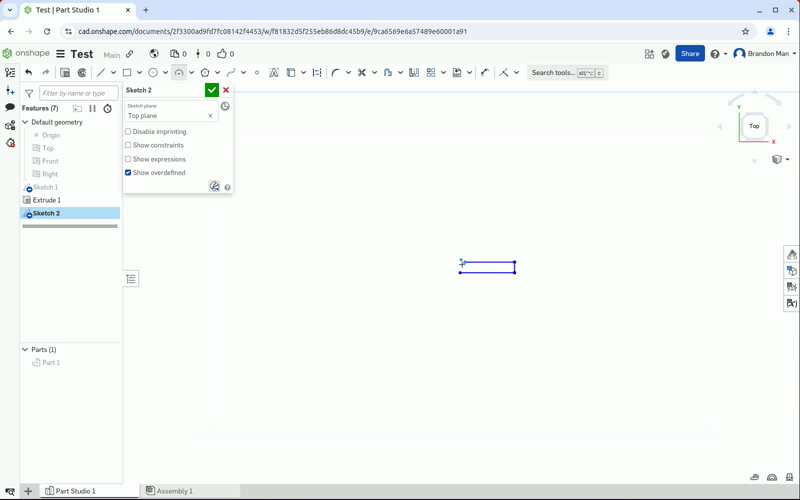
scroll(6)
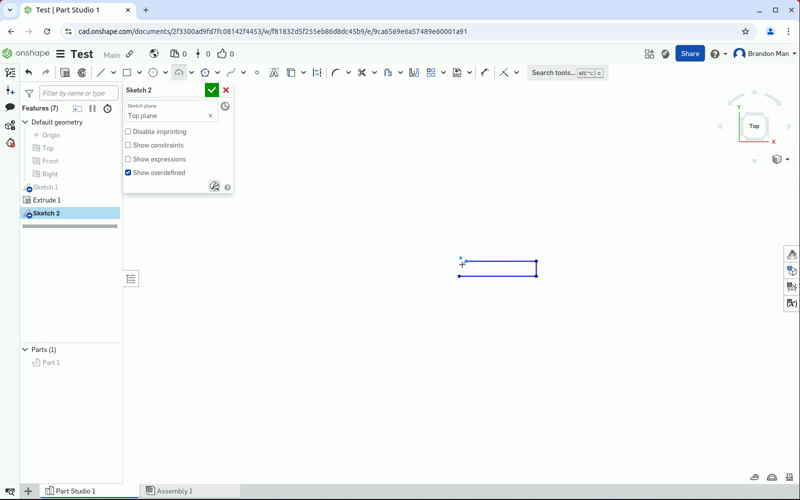
scroll(6)
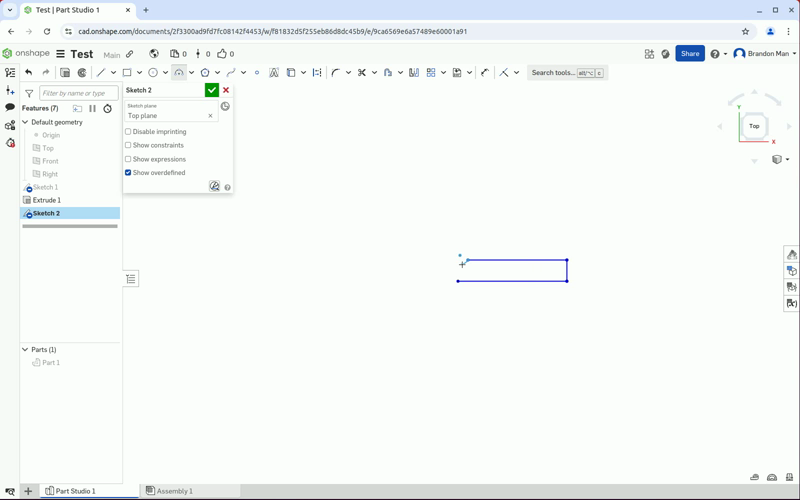
scroll(6)
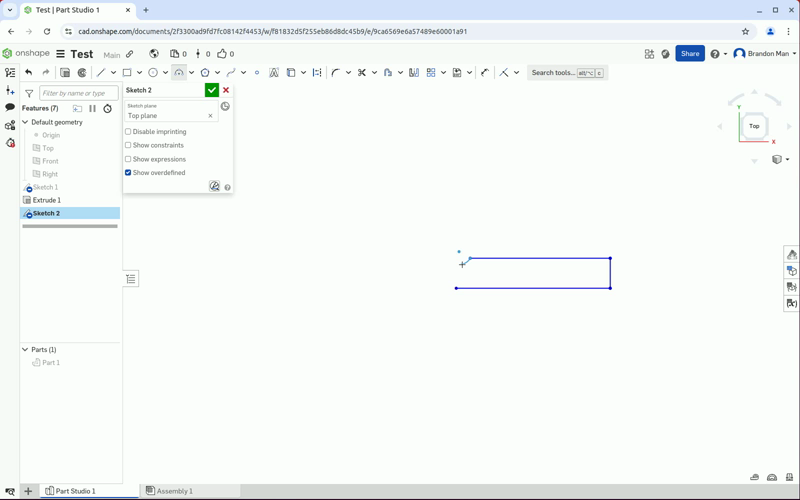
scroll(6)
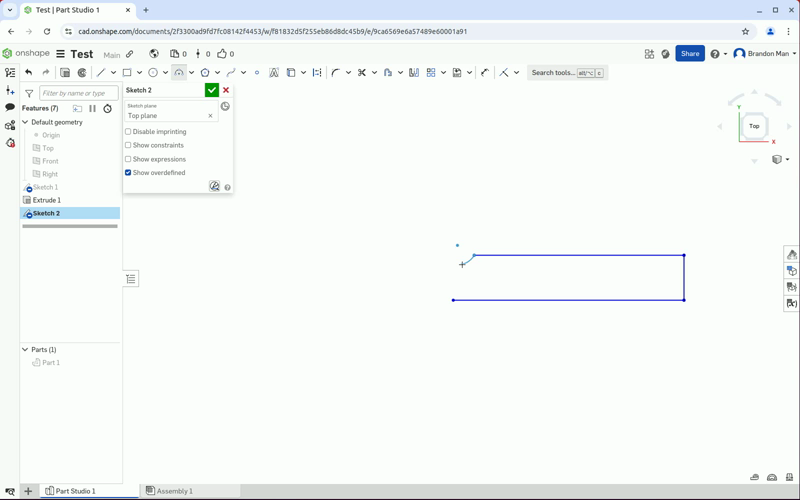
scroll(6)
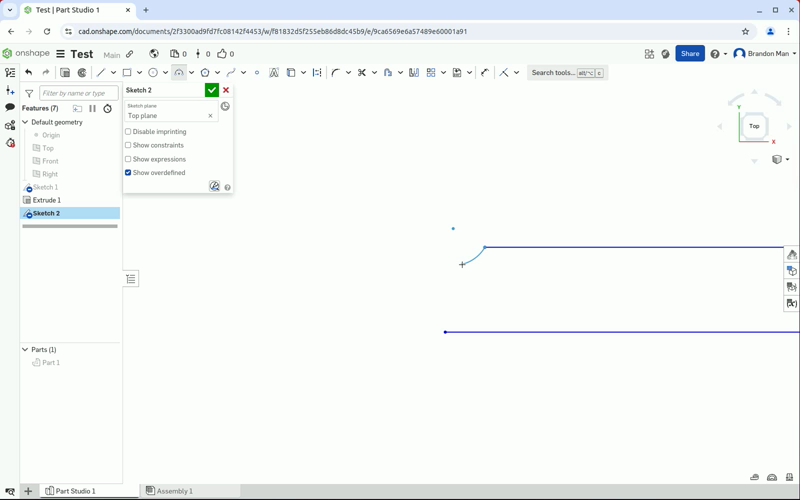
click(462, 264)
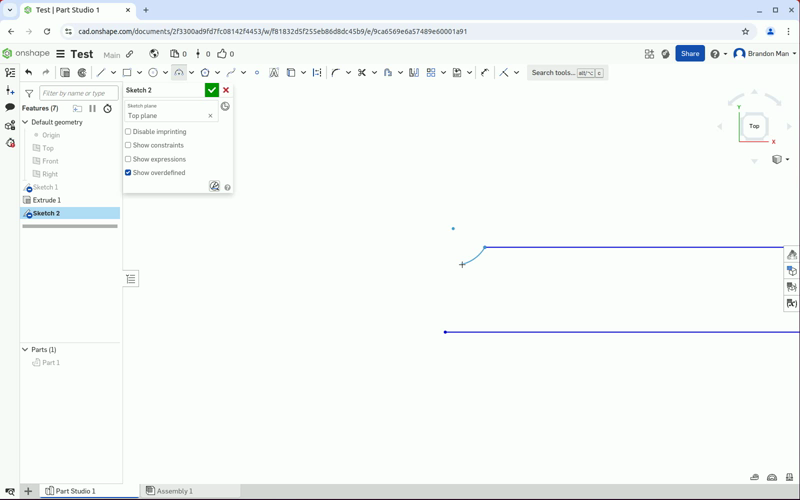
scroll(-6)
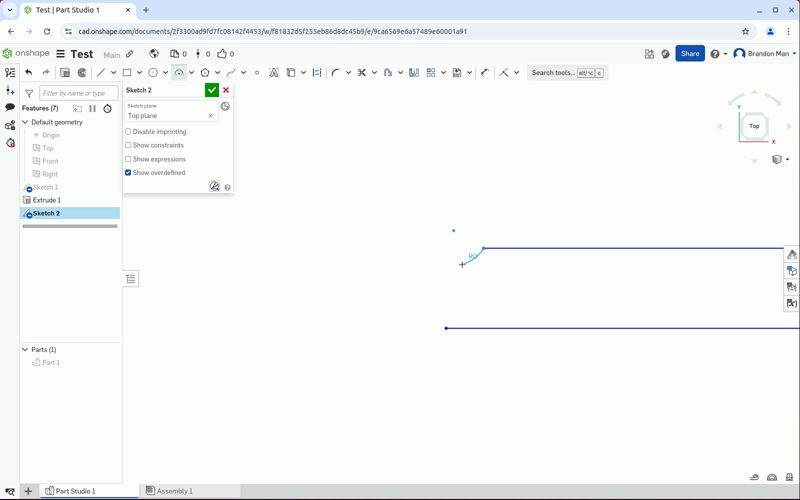
scroll(-6)
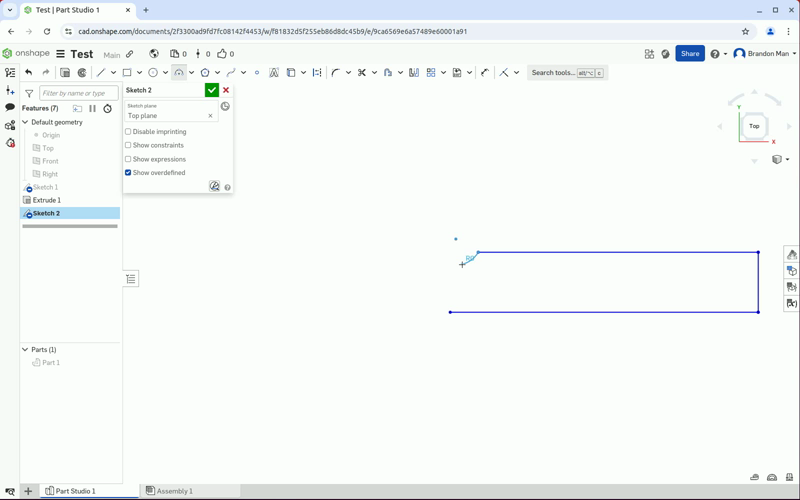
scroll(-6)
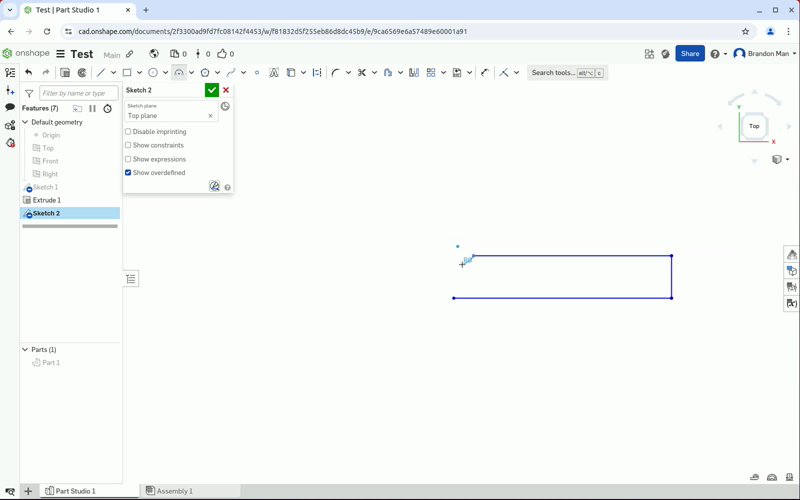
scroll(-6)
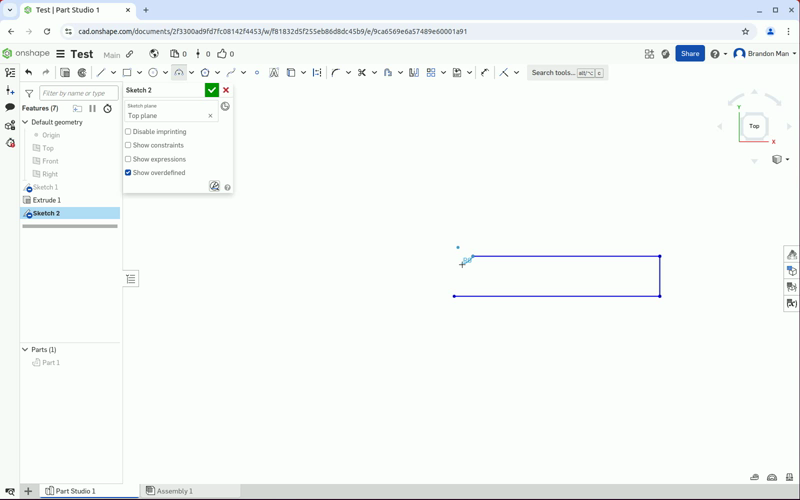
scroll(-6)
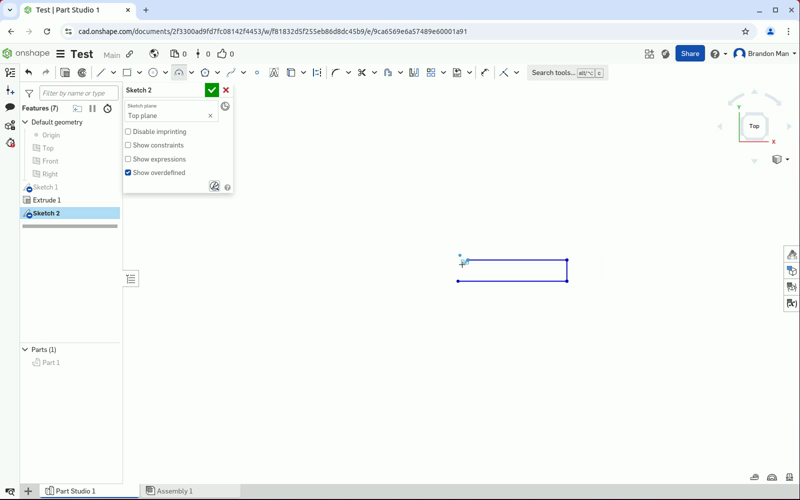
scroll(-6)
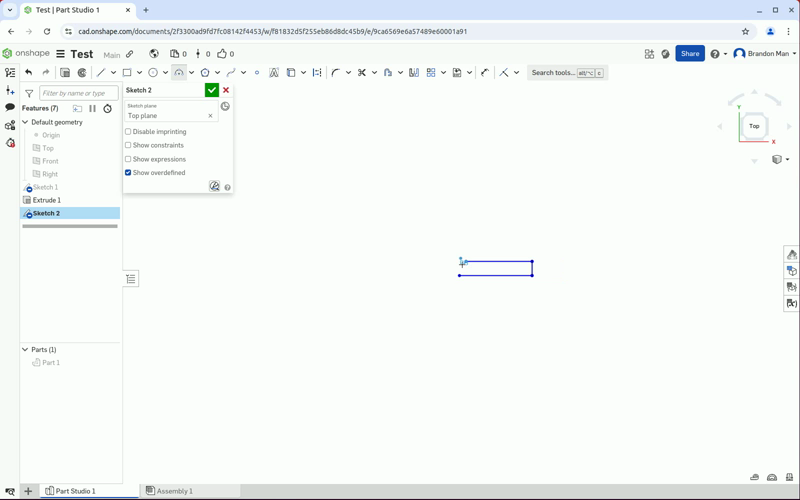
scroll(-6)
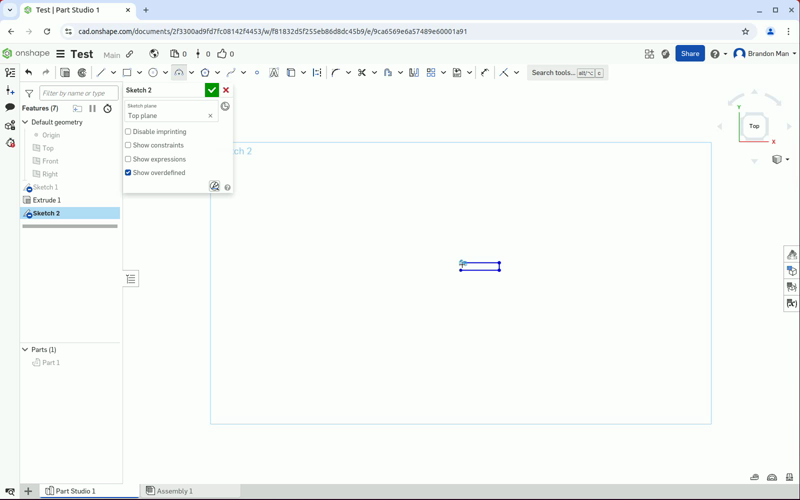
mouse_move(463, 263)
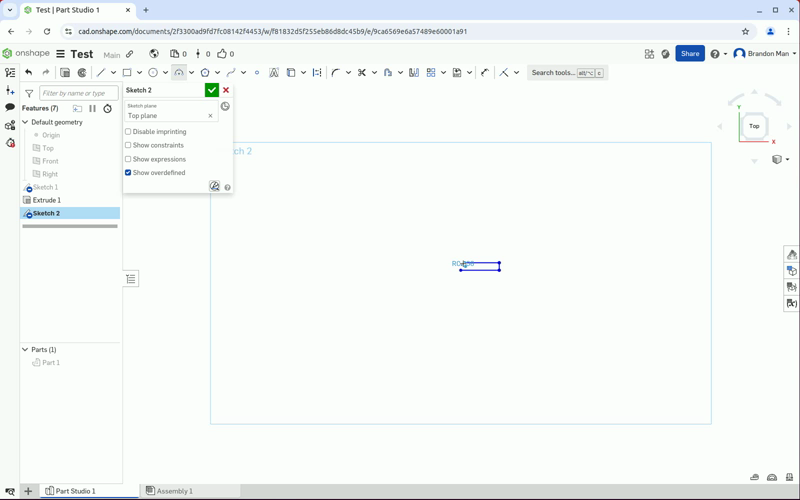
scroll(6)
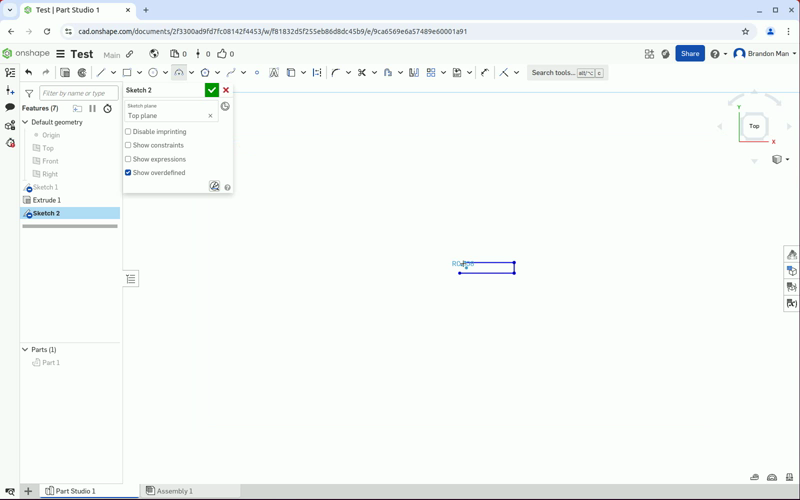
scroll(6)
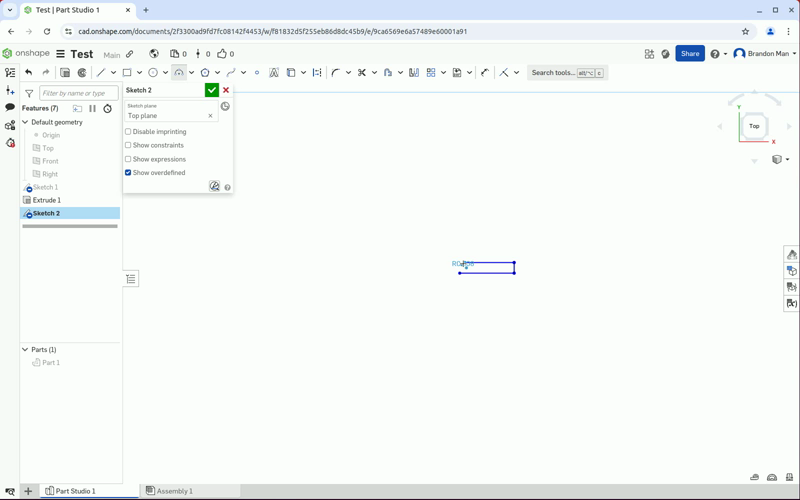
scroll(6)
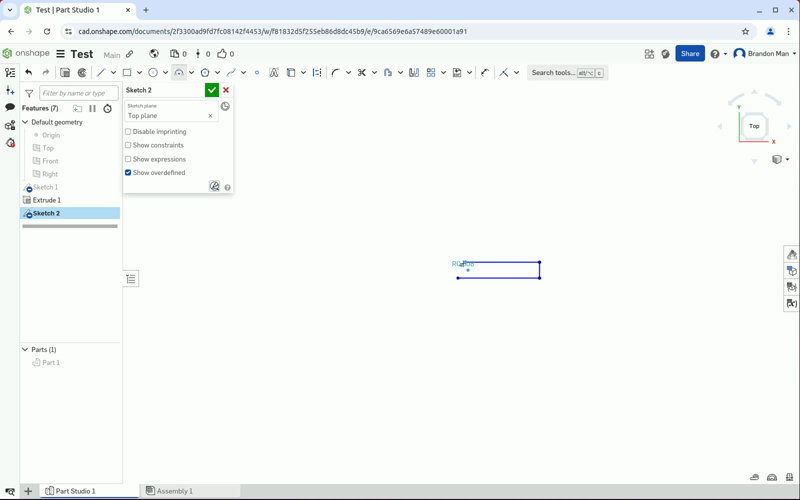
scroll(6)
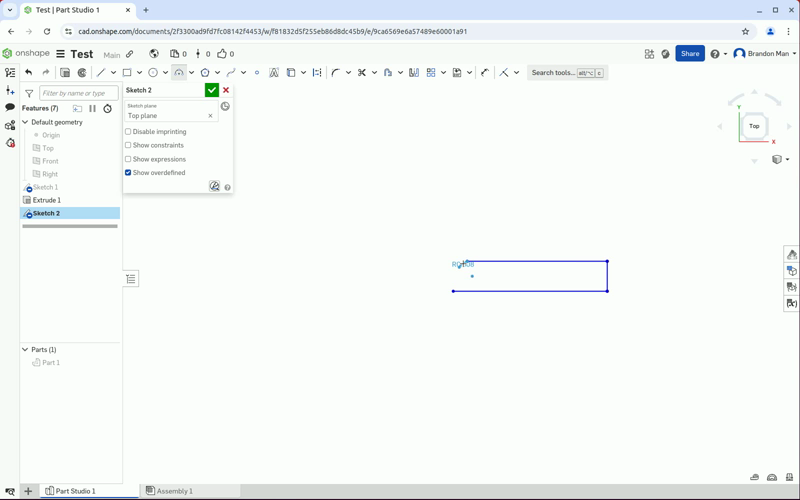
scroll(6)
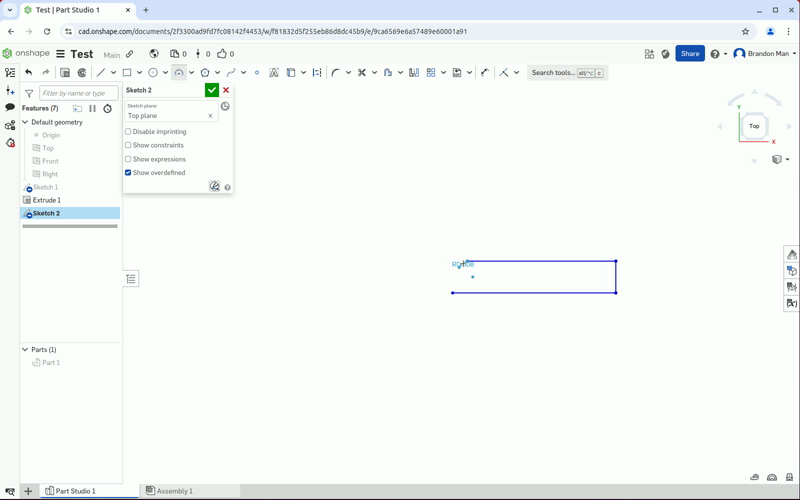
scroll(6)
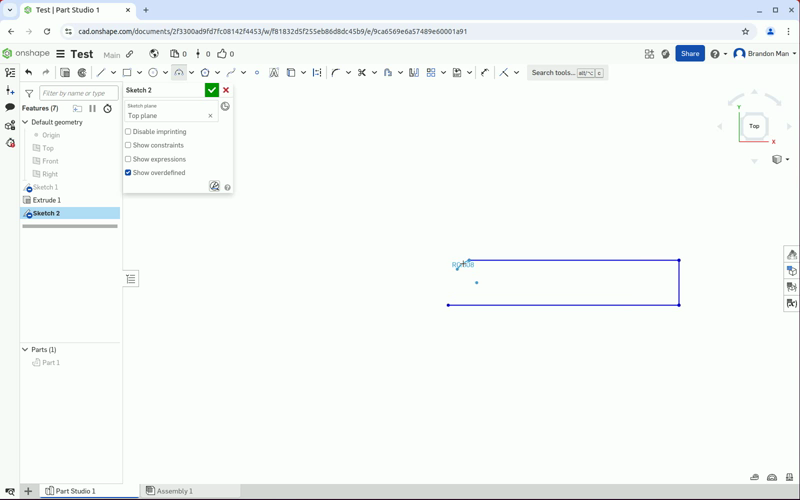
scroll(6)
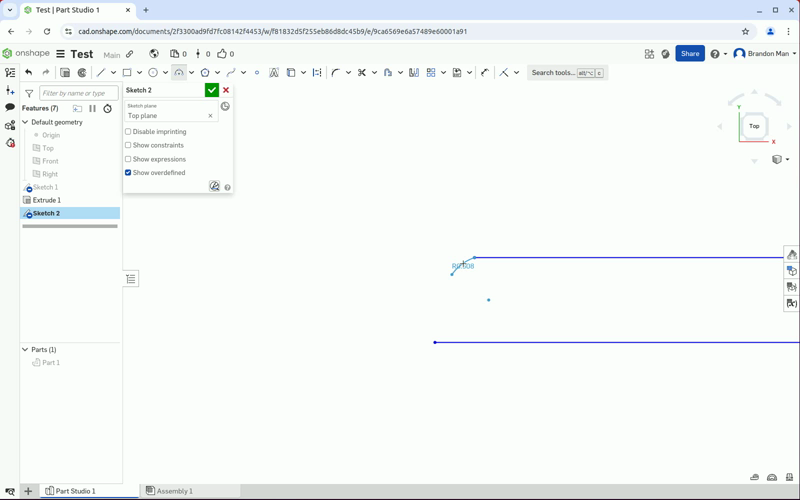
click(463, 263)
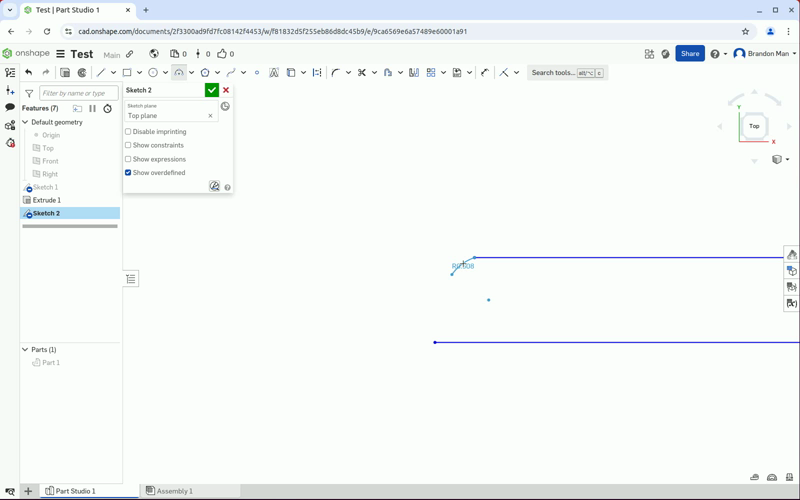
scroll(-6)
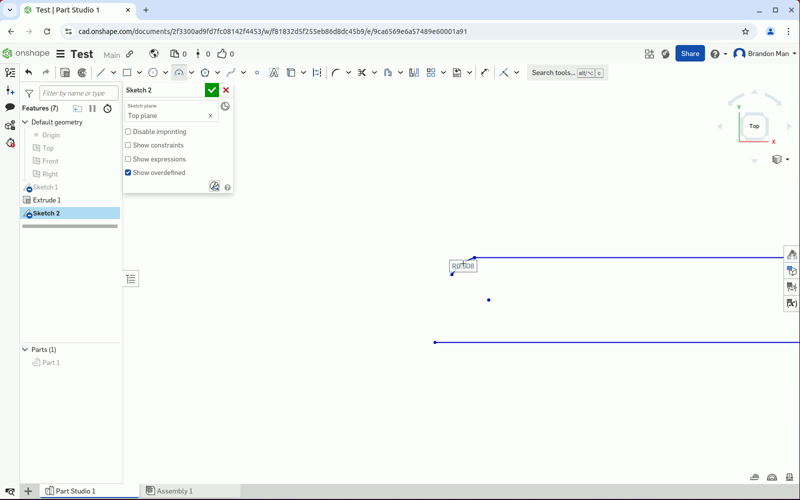
scroll(-6)
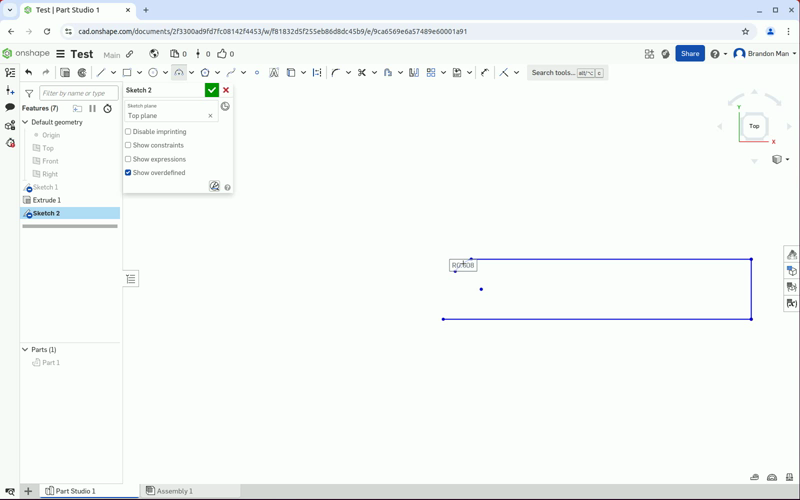
scroll(-6)
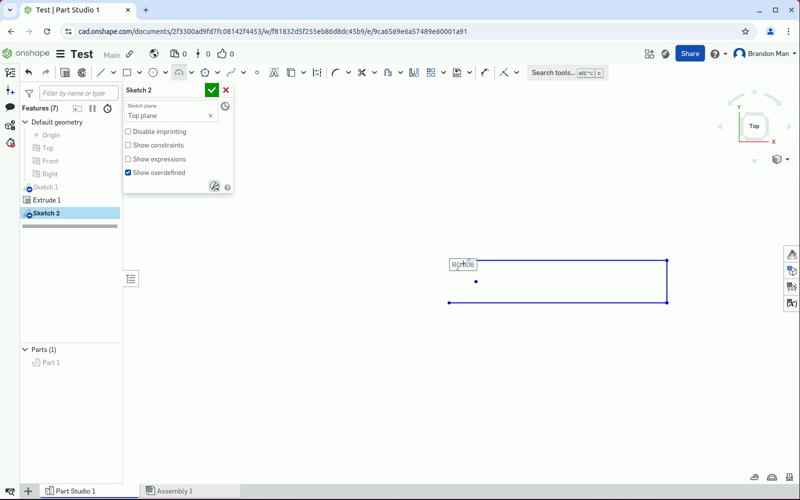
scroll(-6)
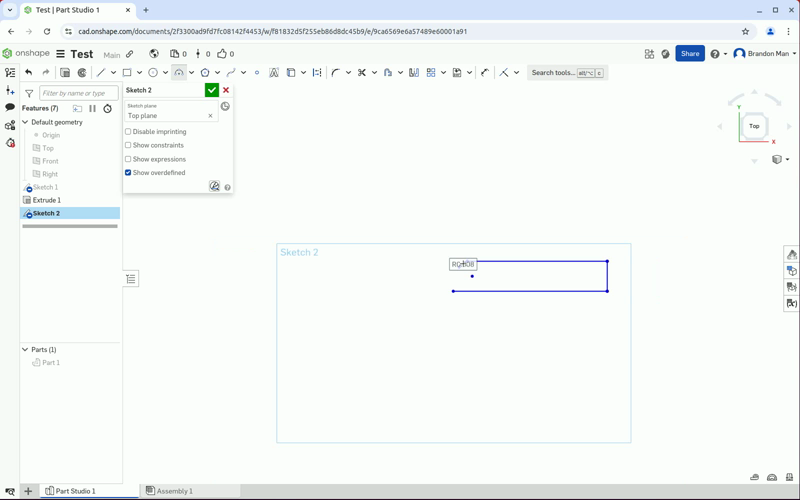
scroll(-6)
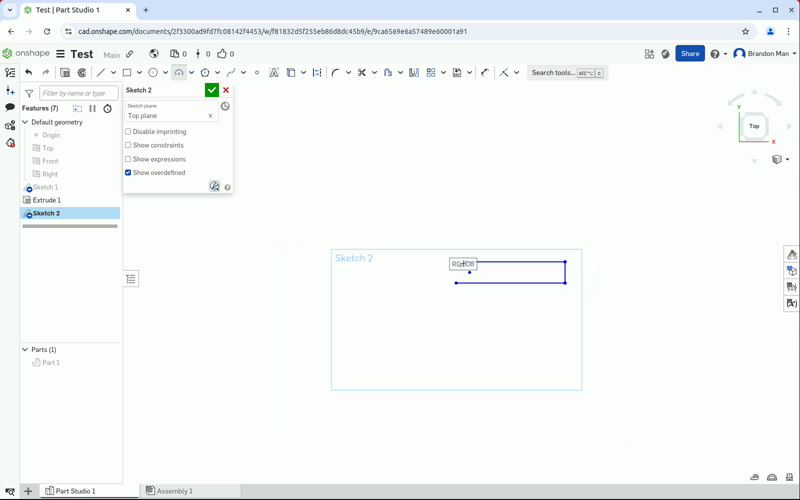
scroll(-6)
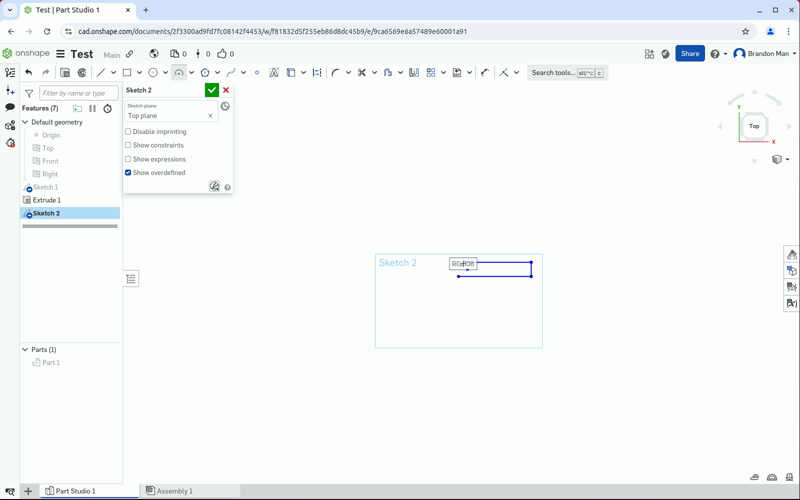
scroll(-6)
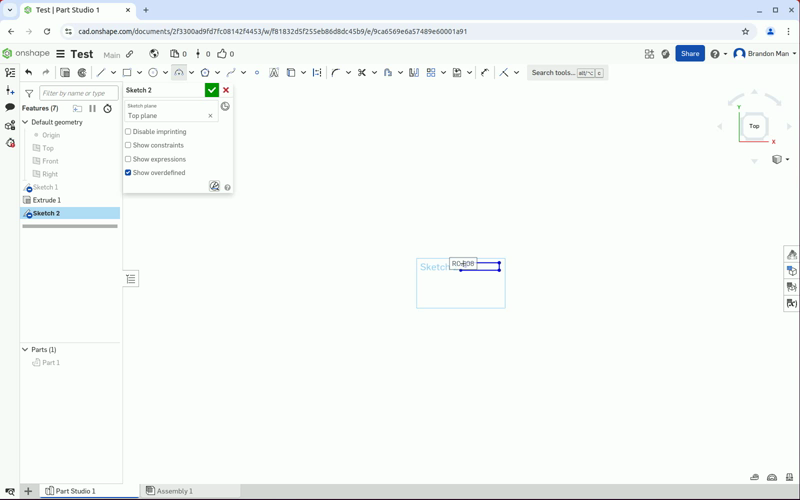
key_up(shift)
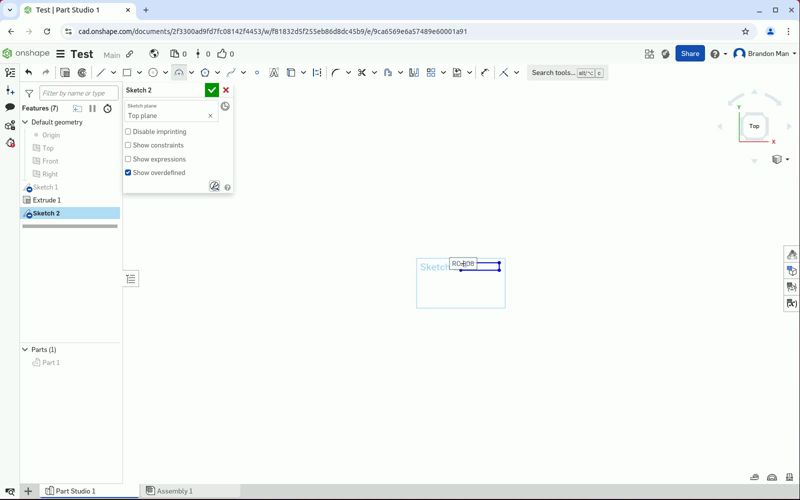
key(esc)
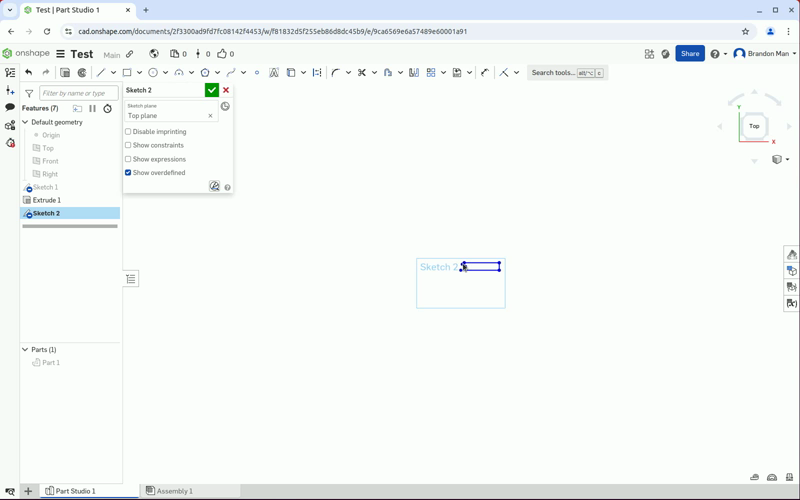
key(l)
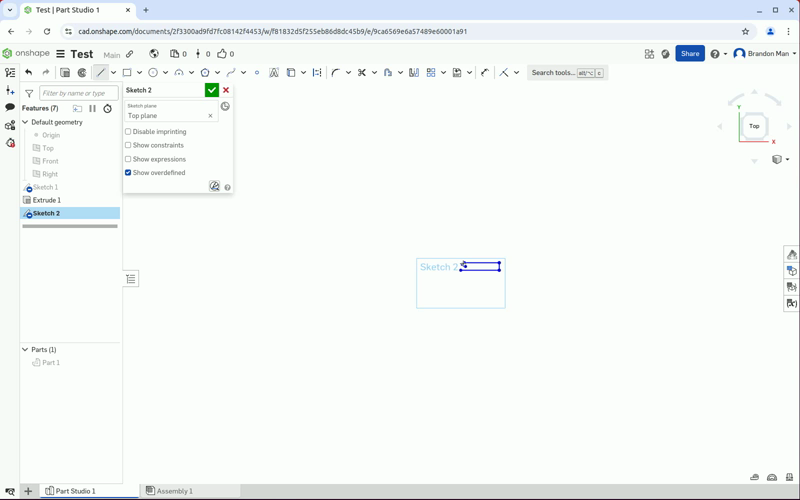
mouse_move(462, 264)
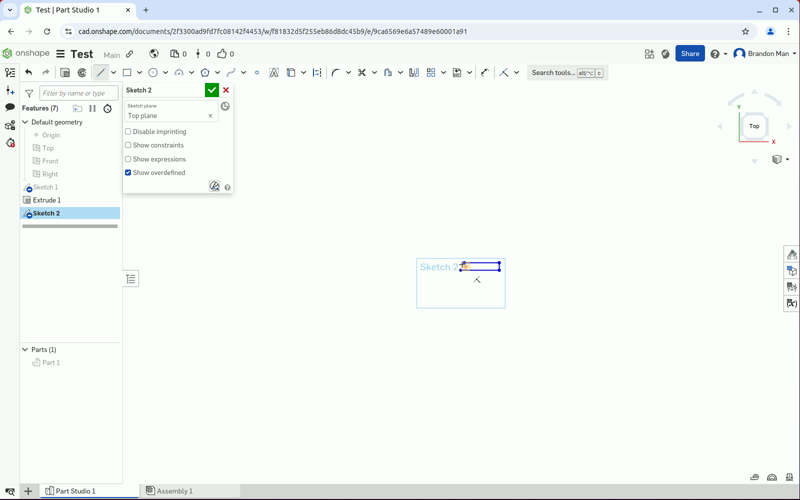
scroll(6)
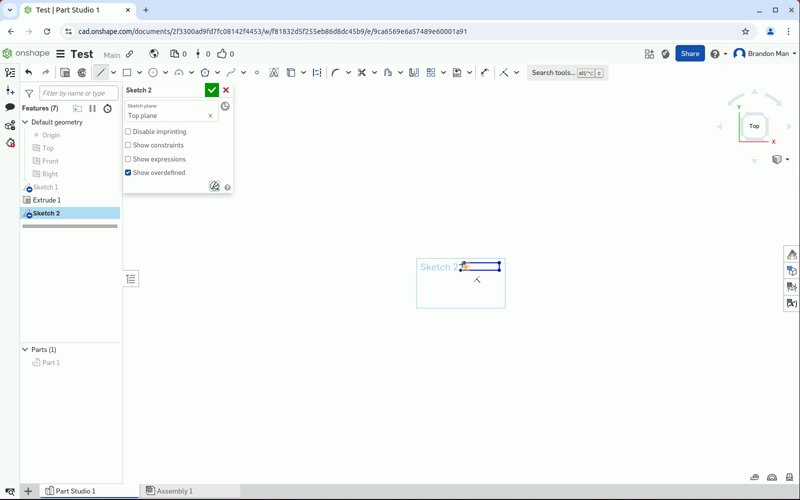
scroll(6)
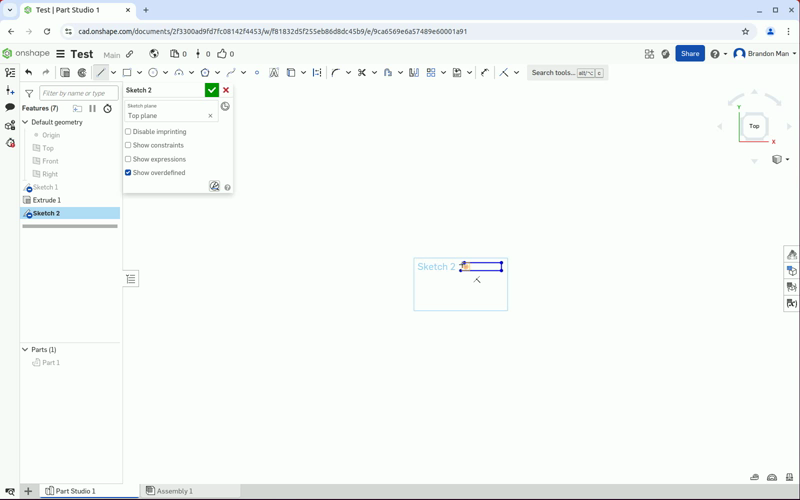
scroll(6)
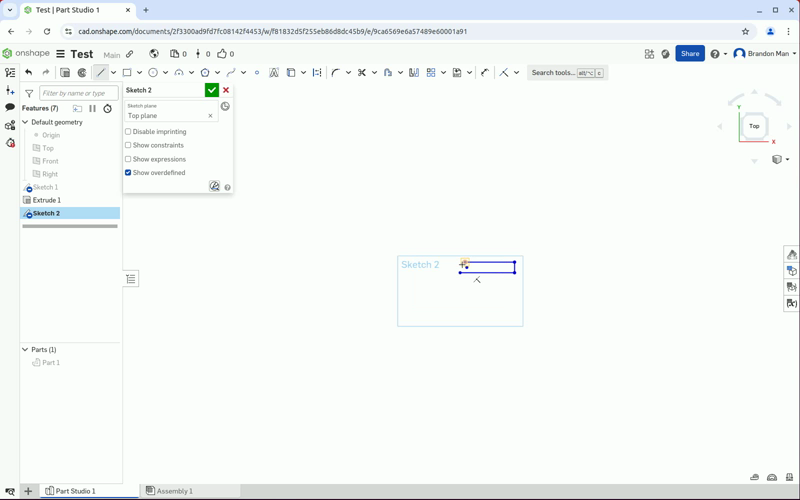
scroll(6)
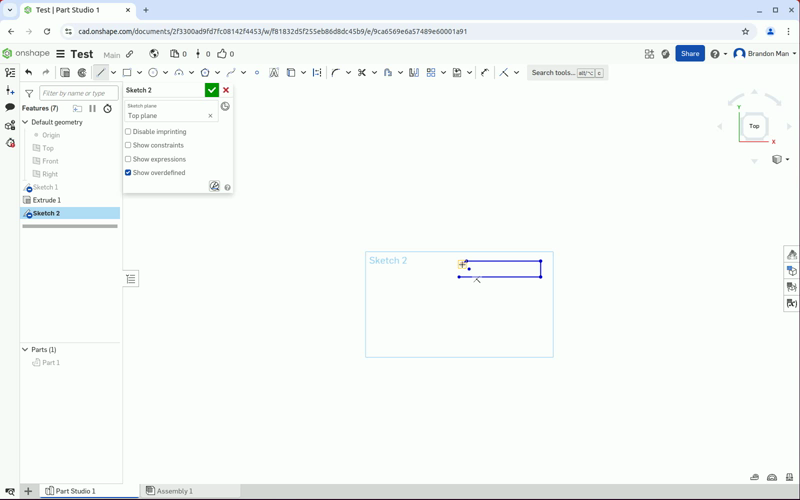
scroll(6)
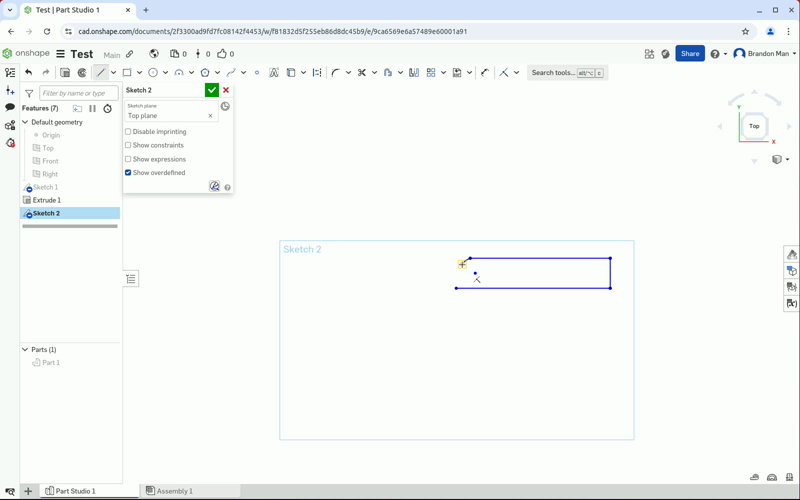
scroll(6)
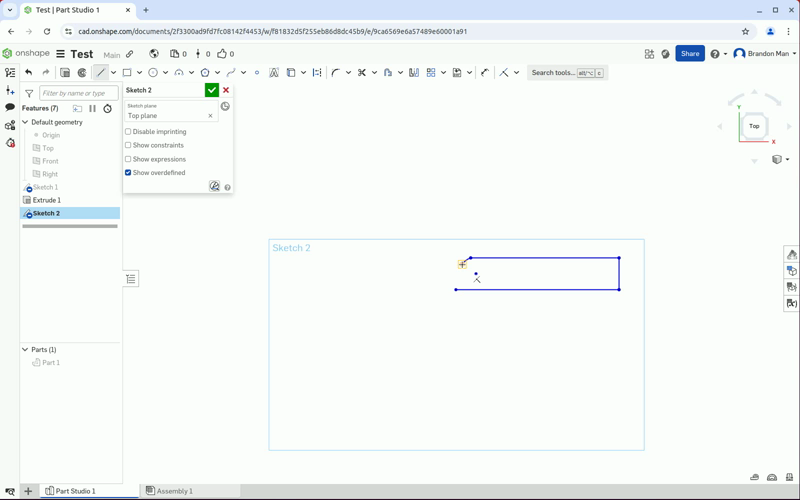
scroll(6)
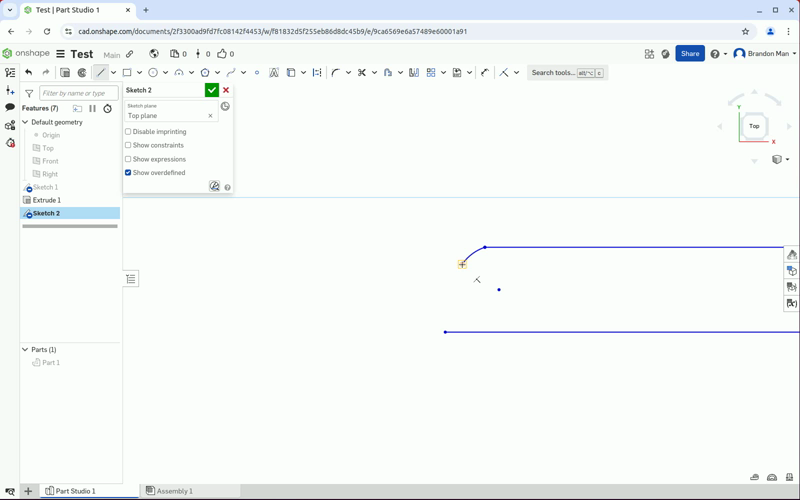
click(462, 264)
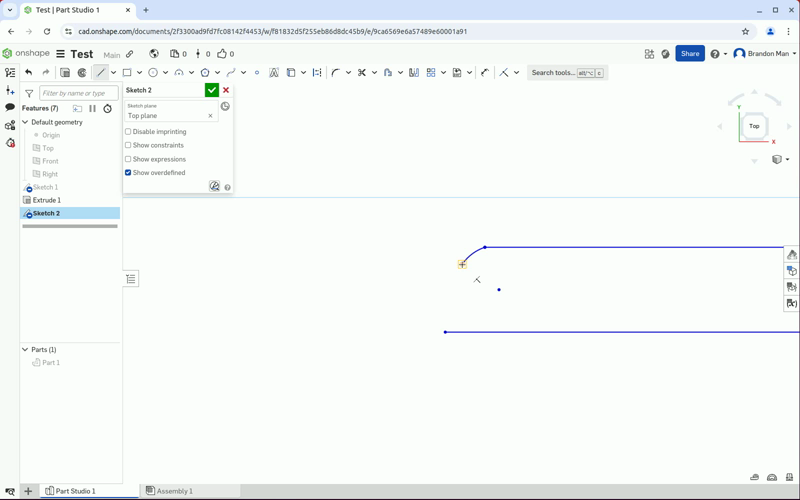
scroll(-6)
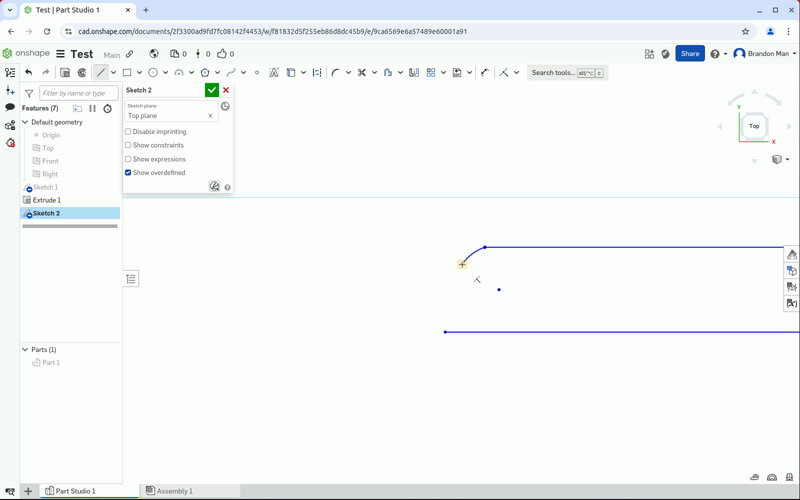
scroll(-6)
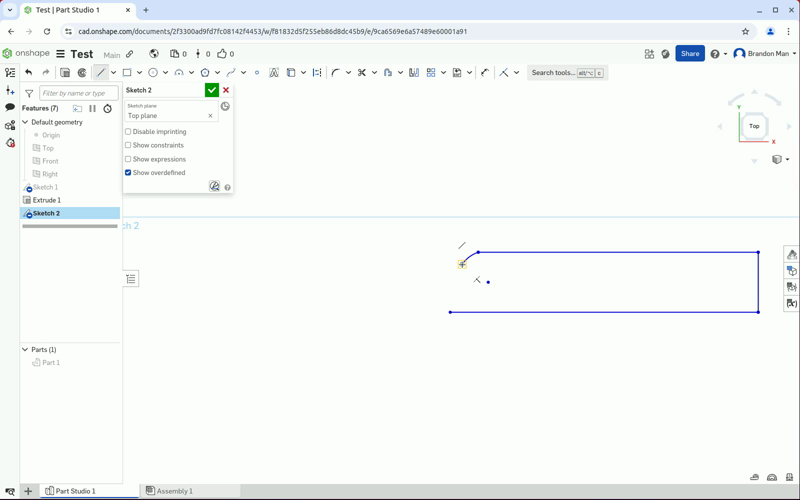
scroll(-6)
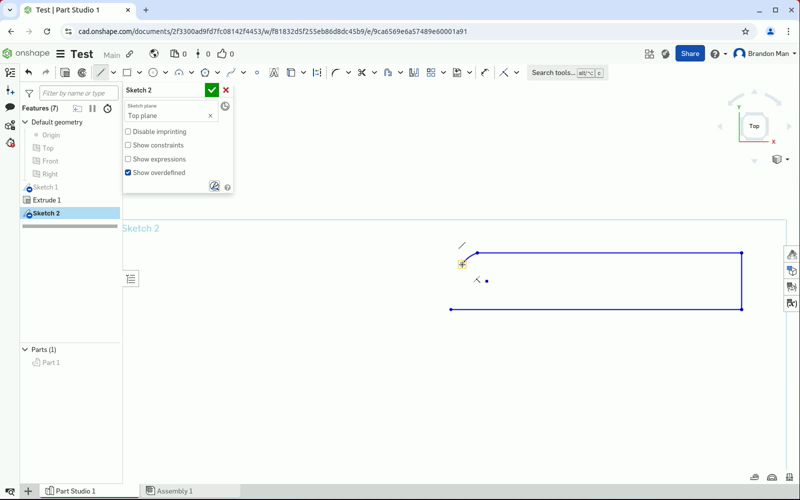
scroll(-6)
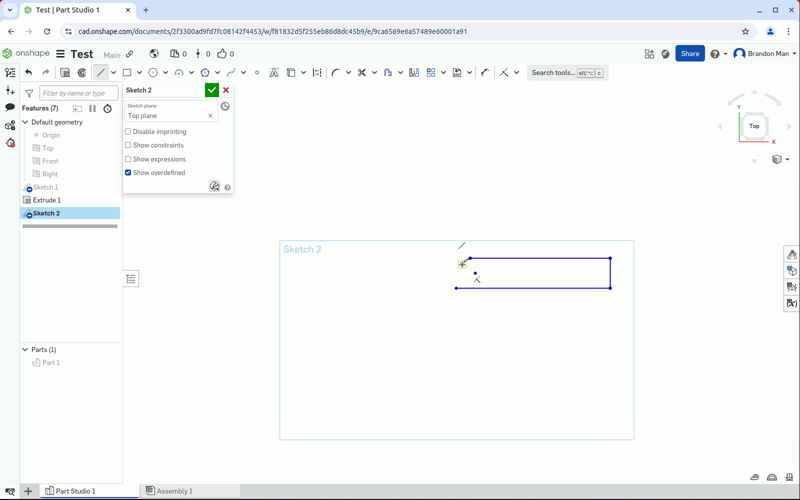
scroll(-6)
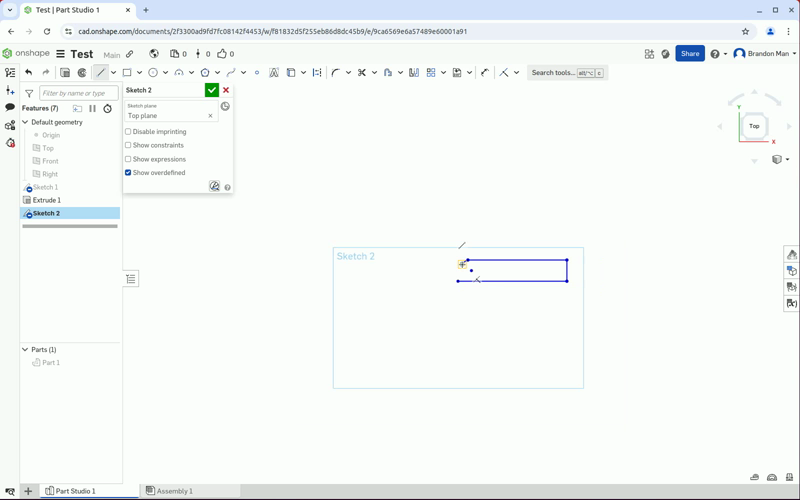
scroll(-6)
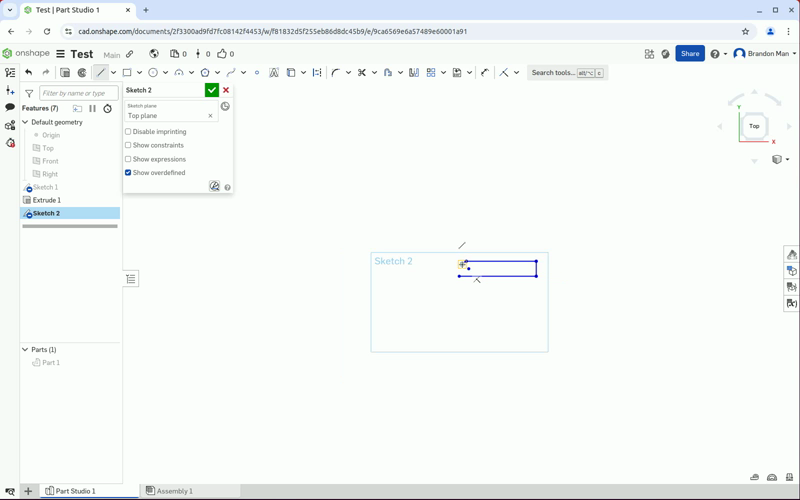
scroll(-6)
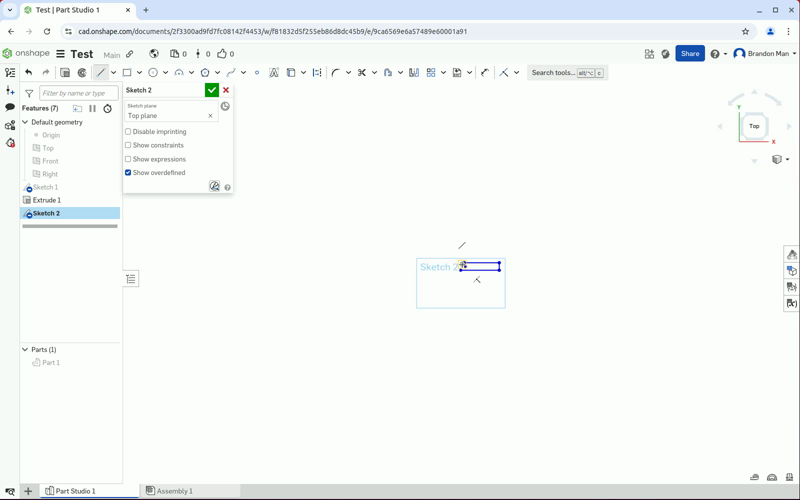
mouse_move(492, 264)
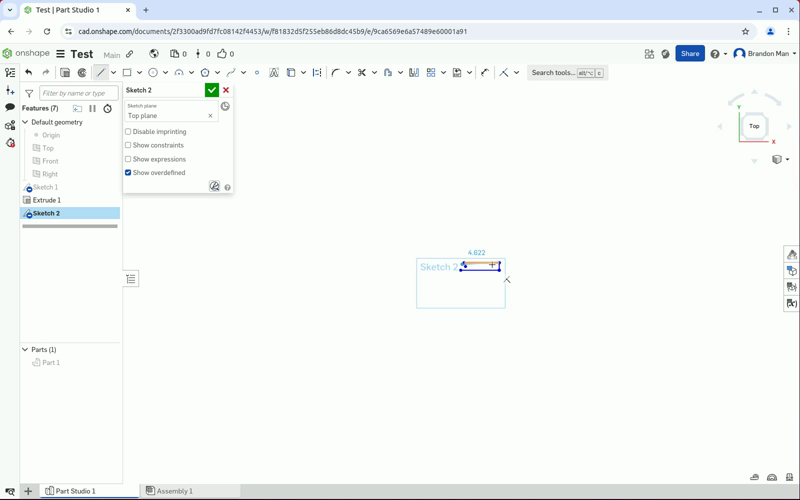
key_down(shift)
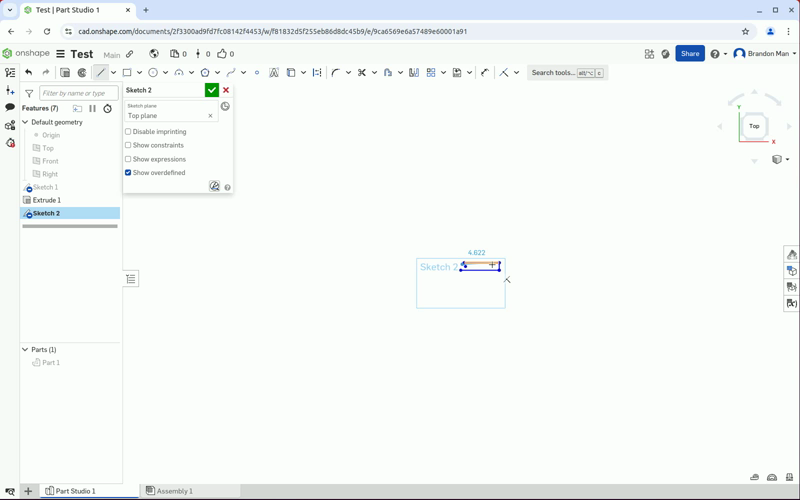
mouse_move(460, 270)
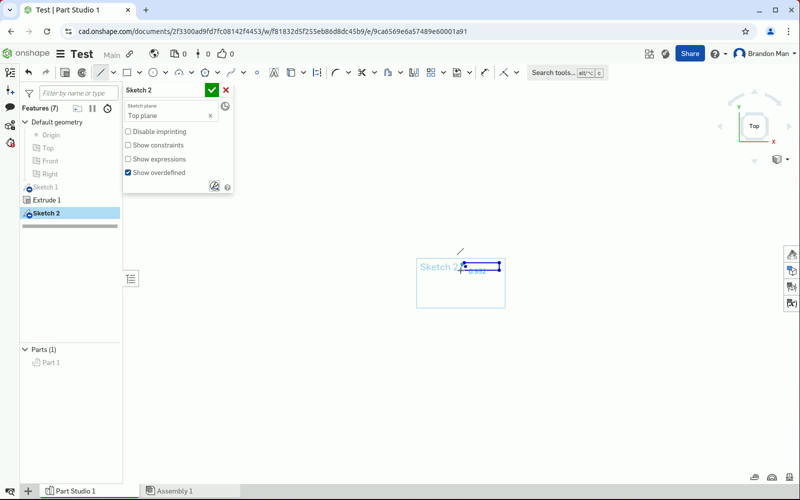
scroll(6)
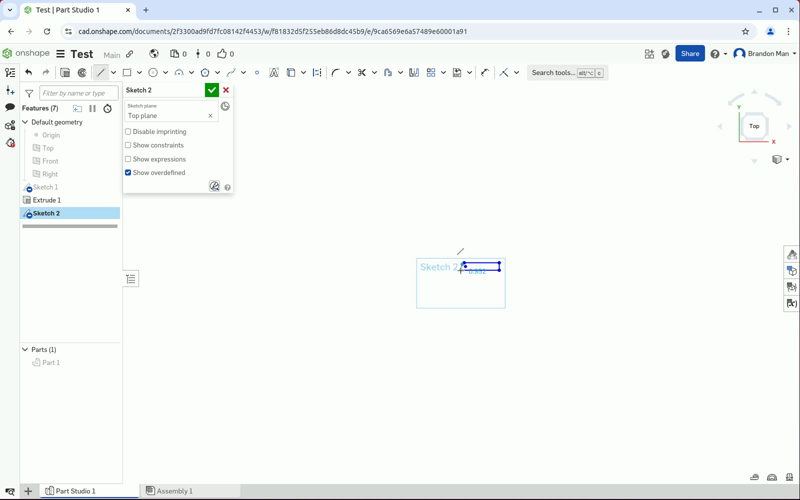
scroll(6)
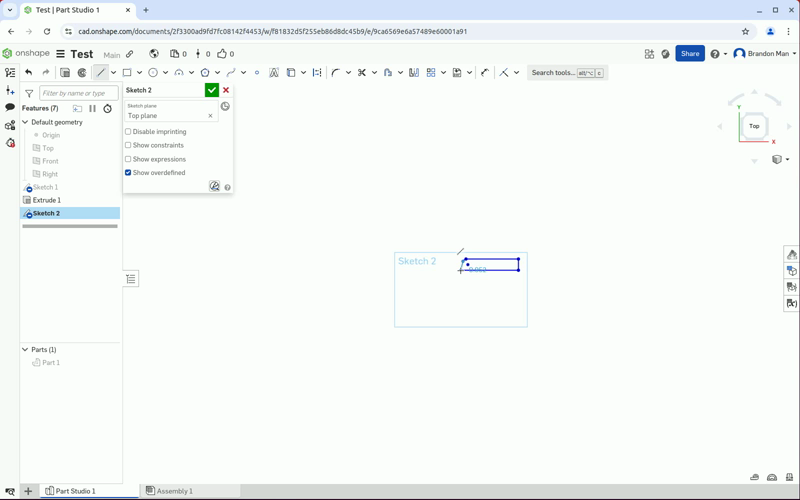
scroll(6)
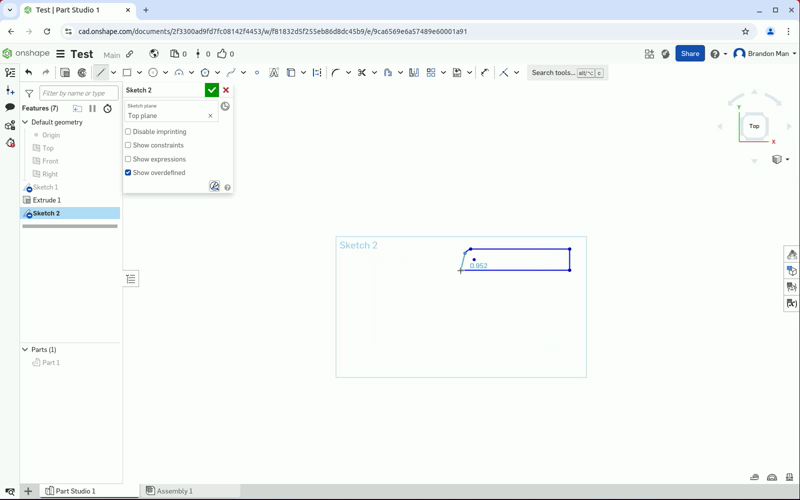
scroll(6)
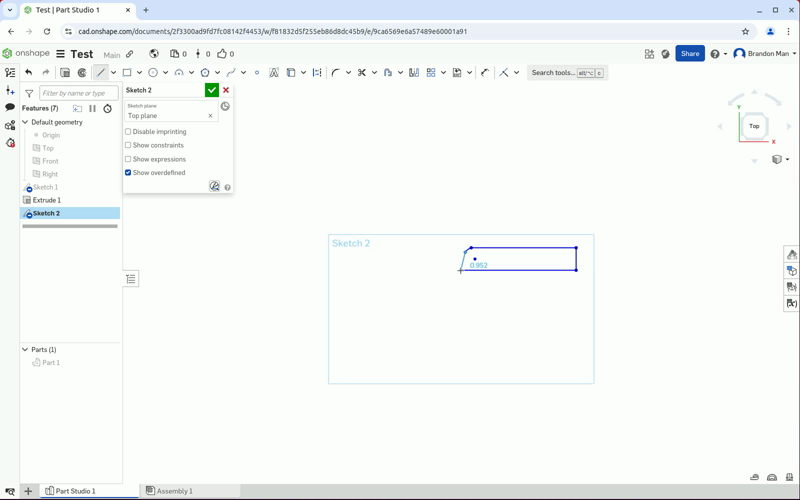
scroll(6)
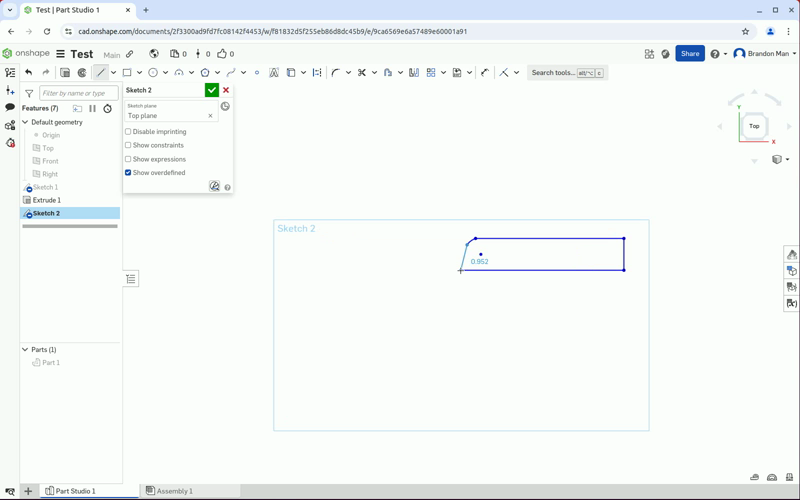
scroll(6)
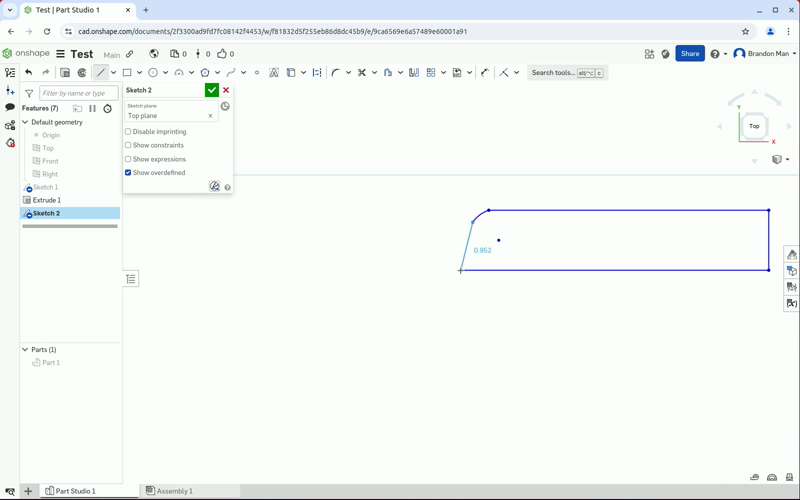
scroll(6)
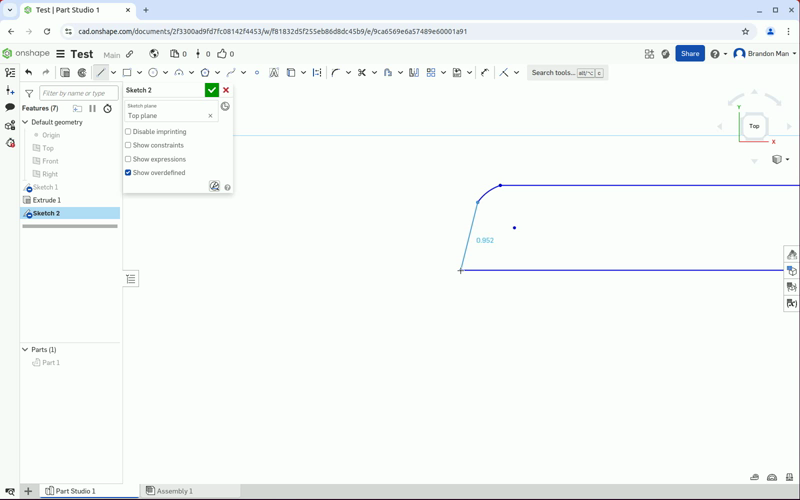
key_up(shift)
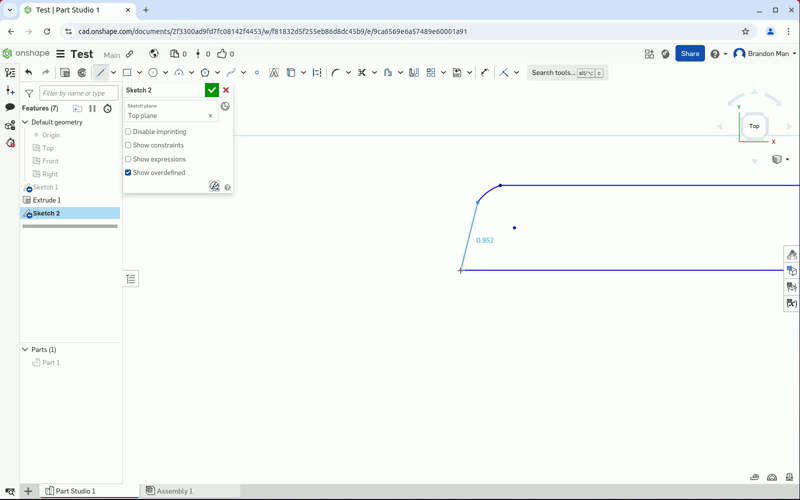
click(460, 270)
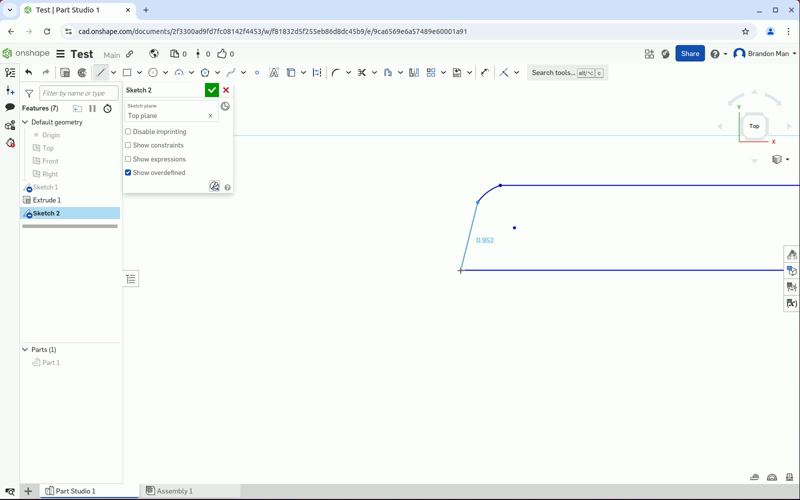
scroll(-6)
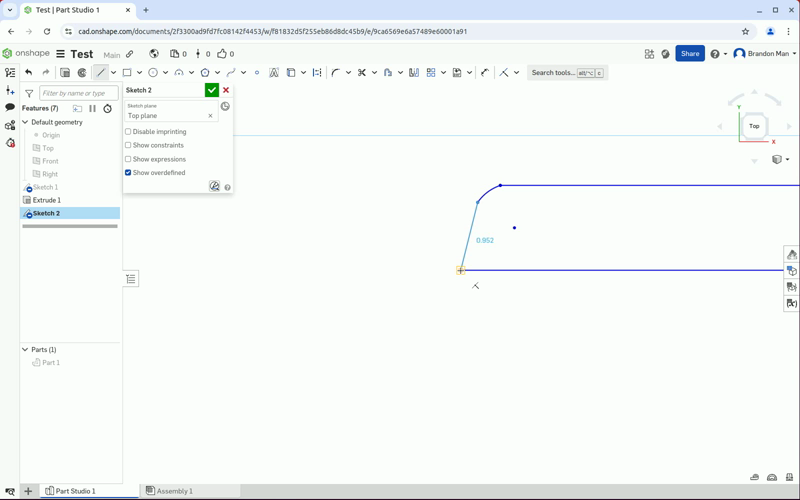
scroll(-6)
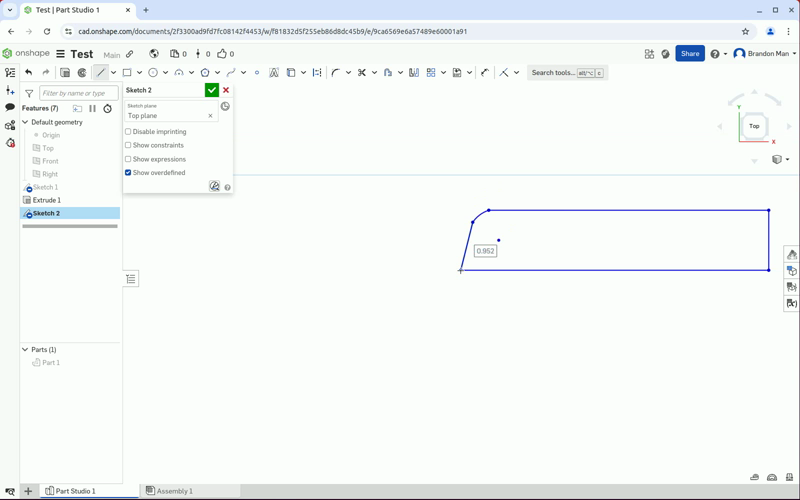
scroll(-6)
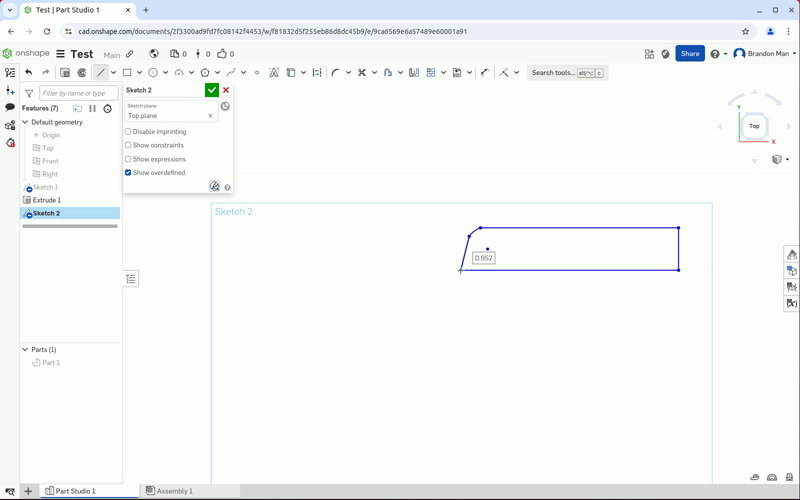
scroll(-6)
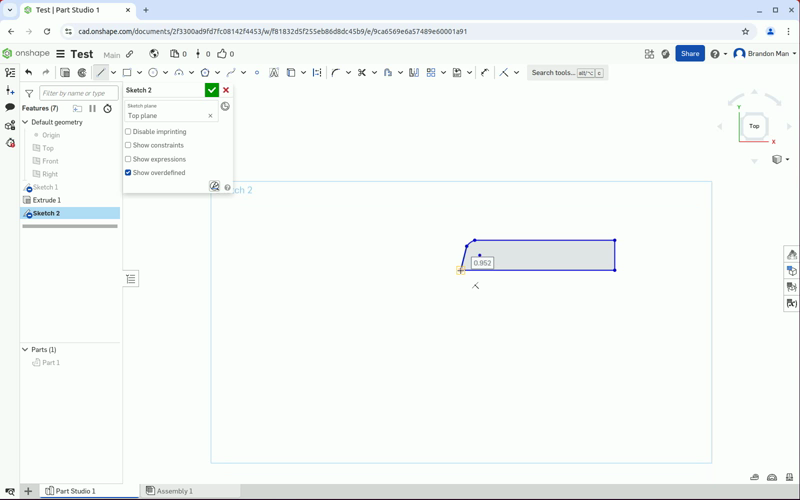
scroll(-6)
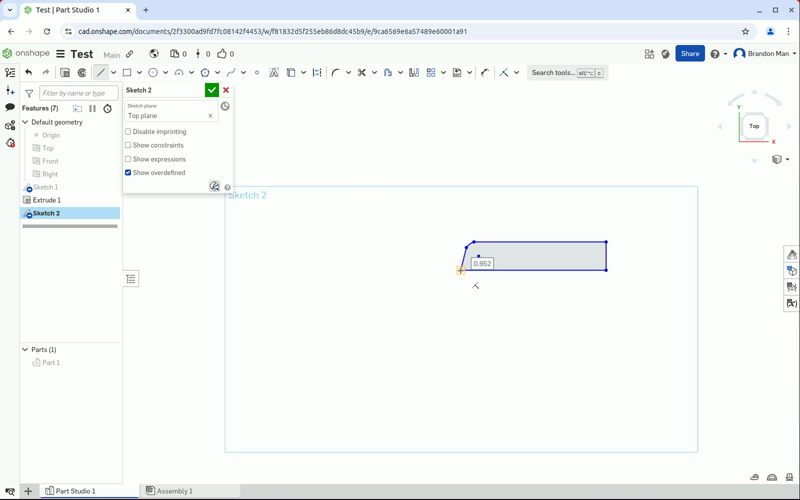
scroll(-6)
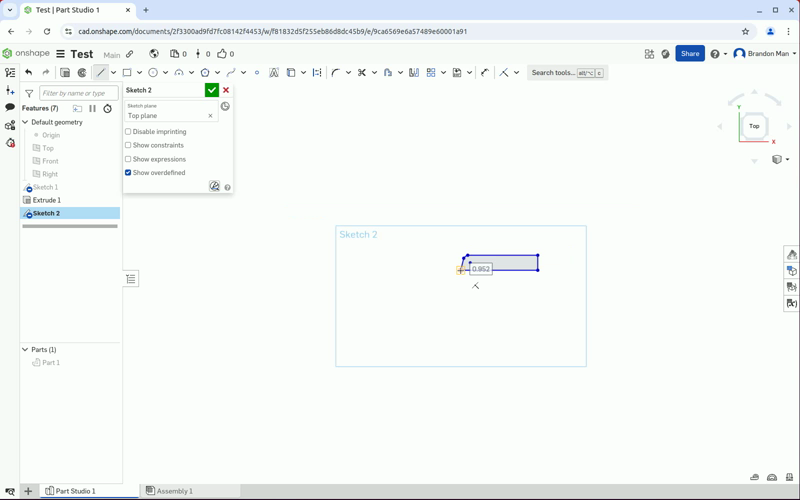
scroll(-6)
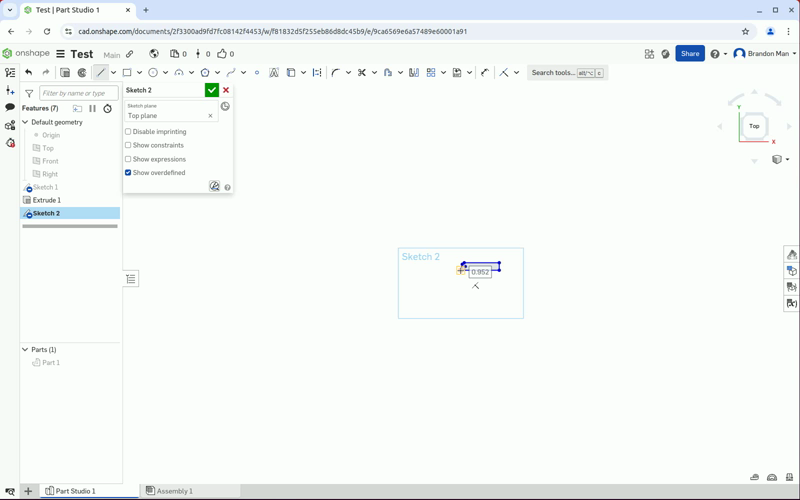
key(esc)
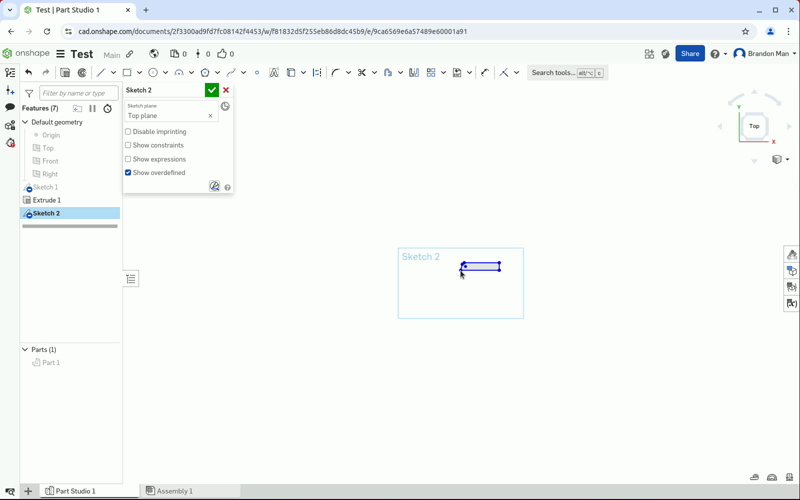
mouse_move(475, 269)
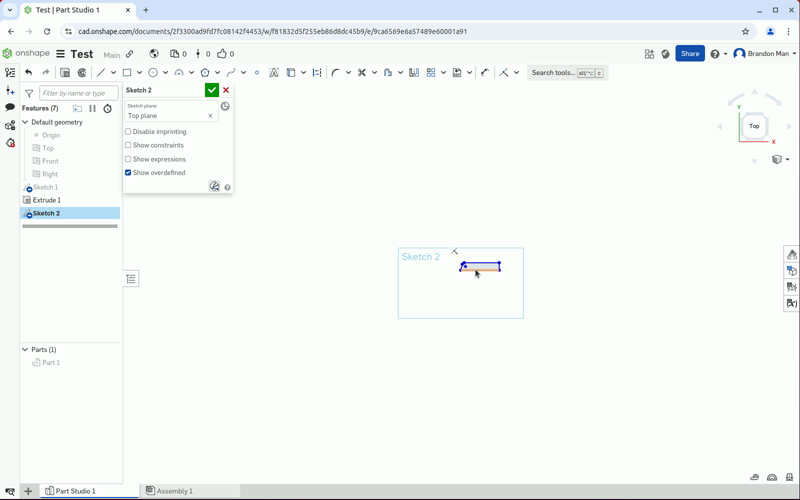
scroll(6)
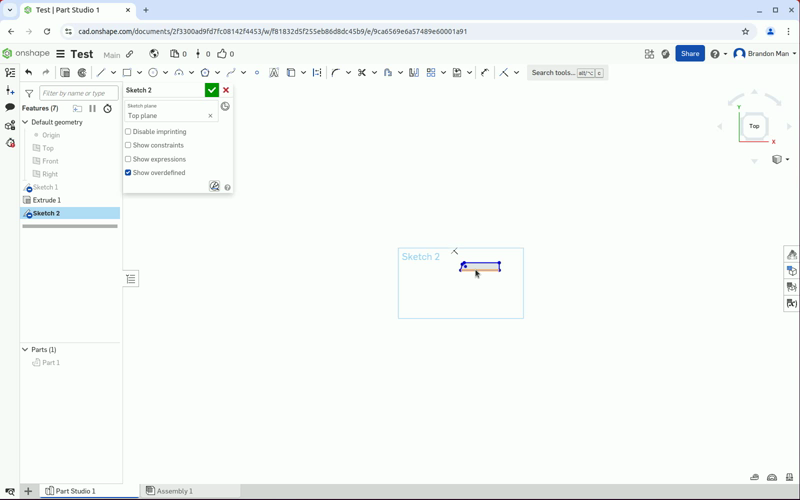
scroll(6)
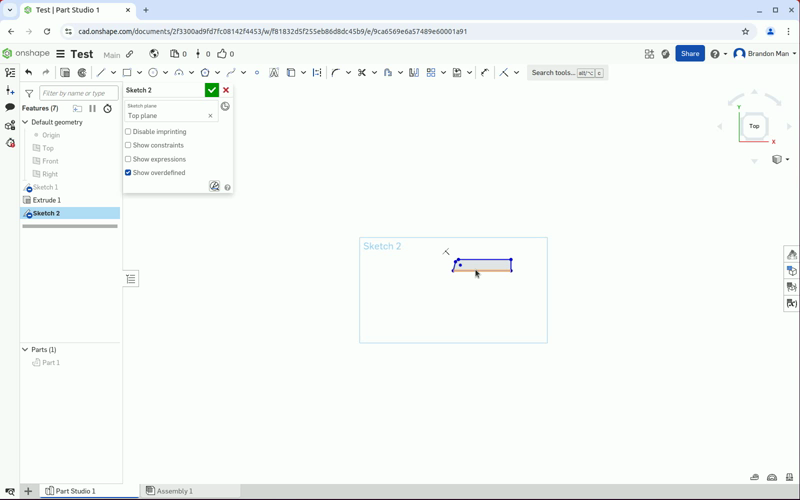
scroll(6)
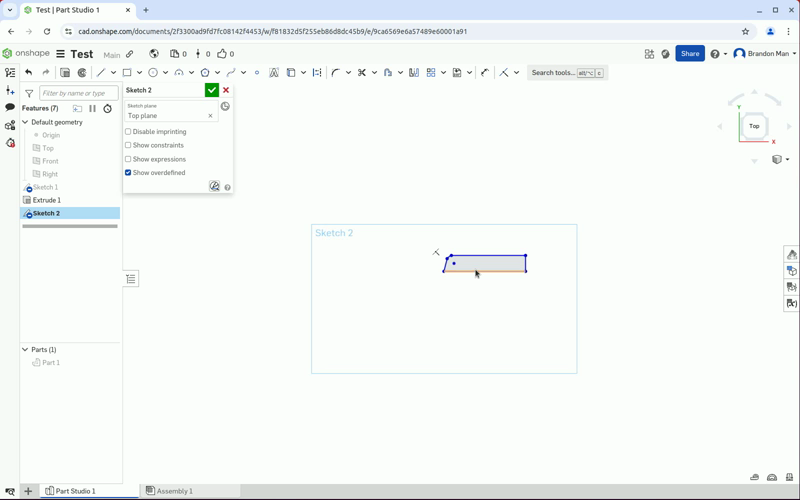
scroll(6)
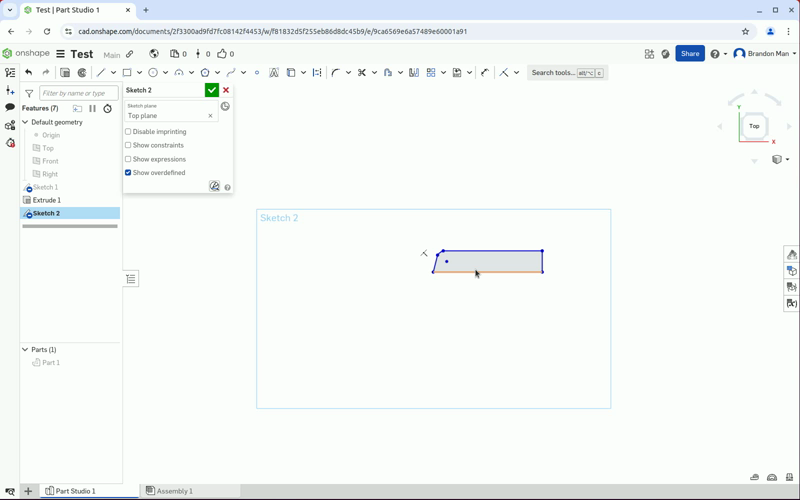
scroll(6)
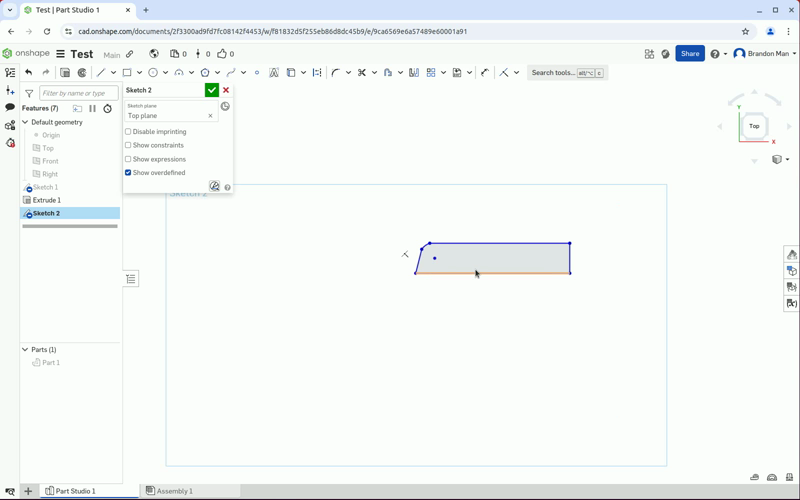
scroll(6)
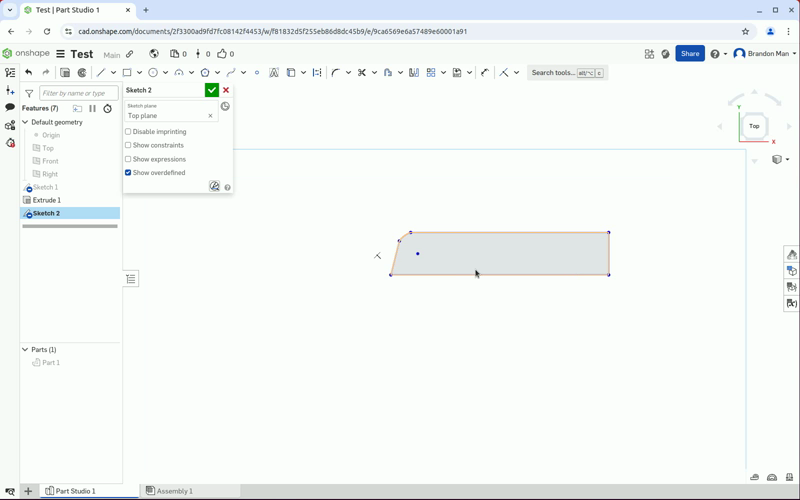
scroll(6)
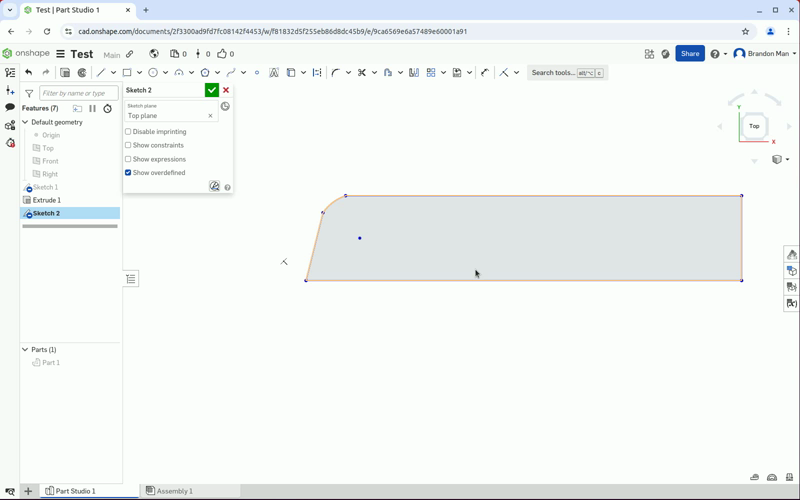
click(475, 269)
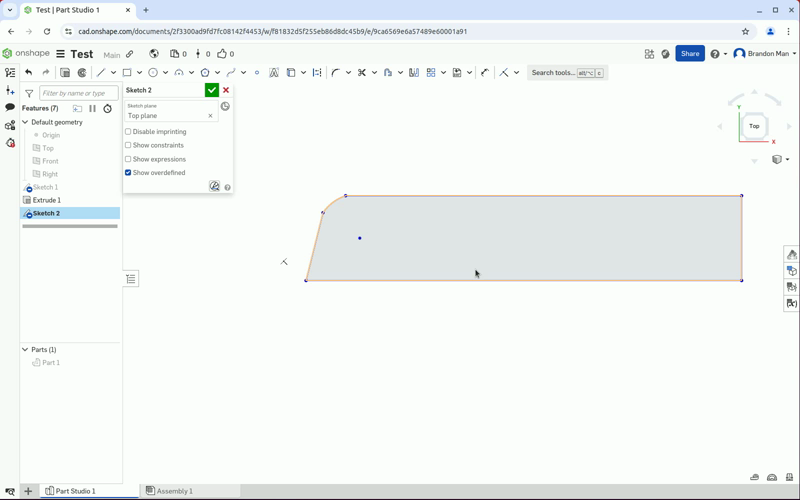
scroll(-6)
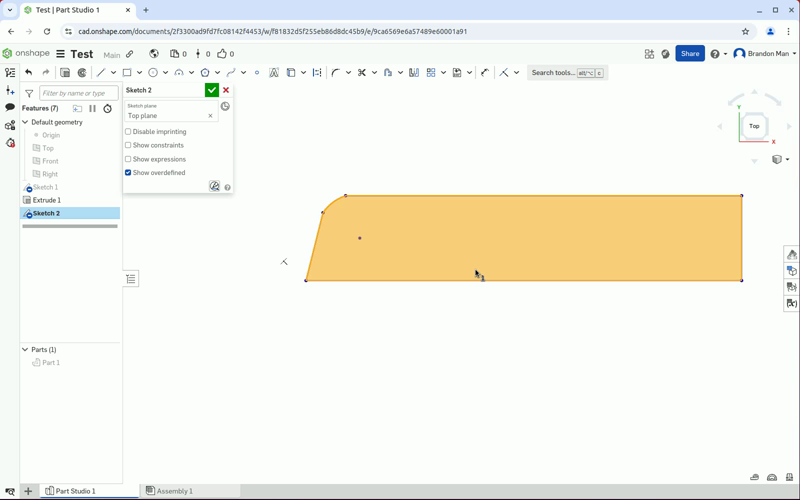
scroll(-6)
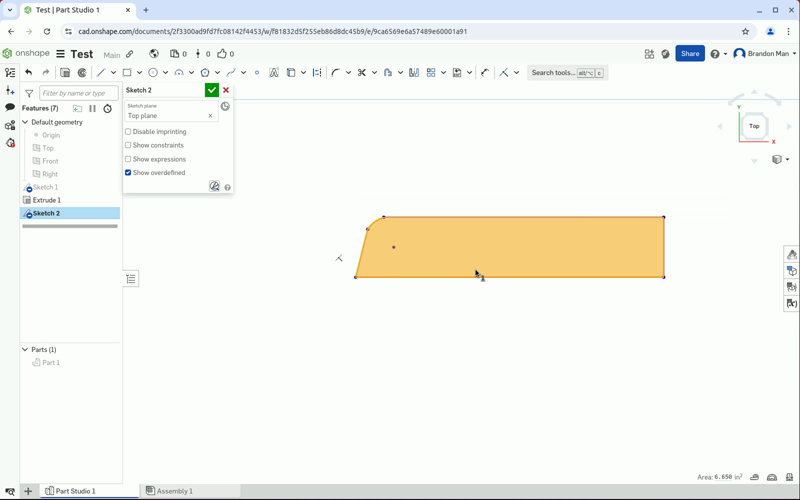
scroll(-6)
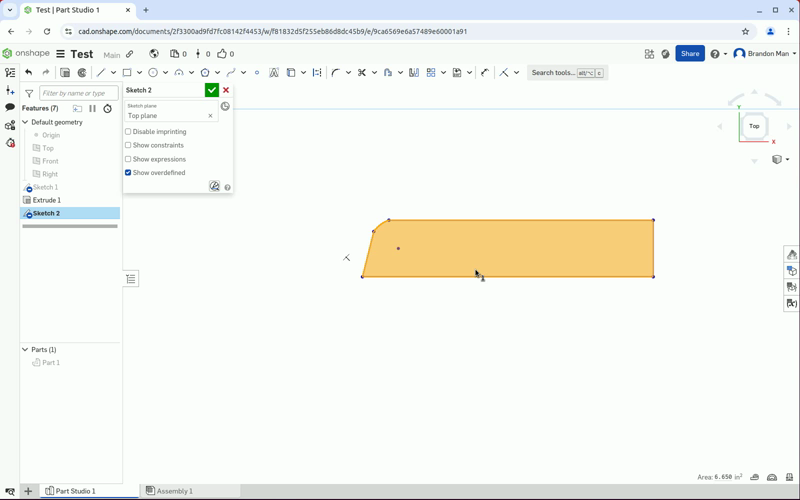
scroll(-6)
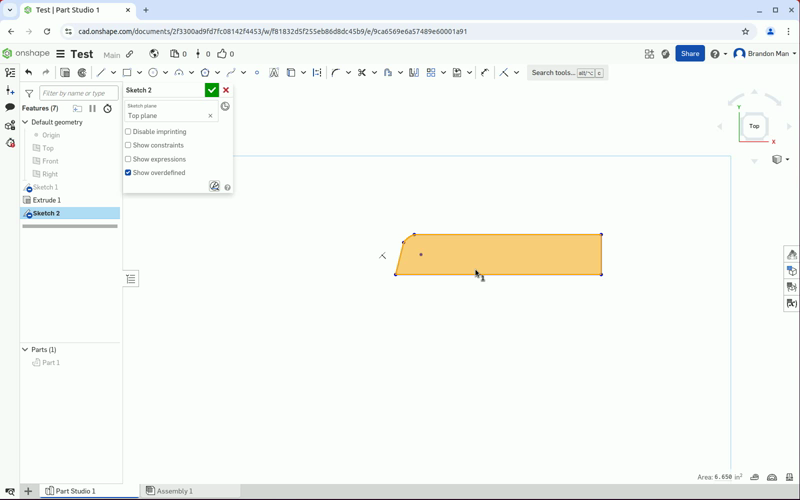
scroll(-6)
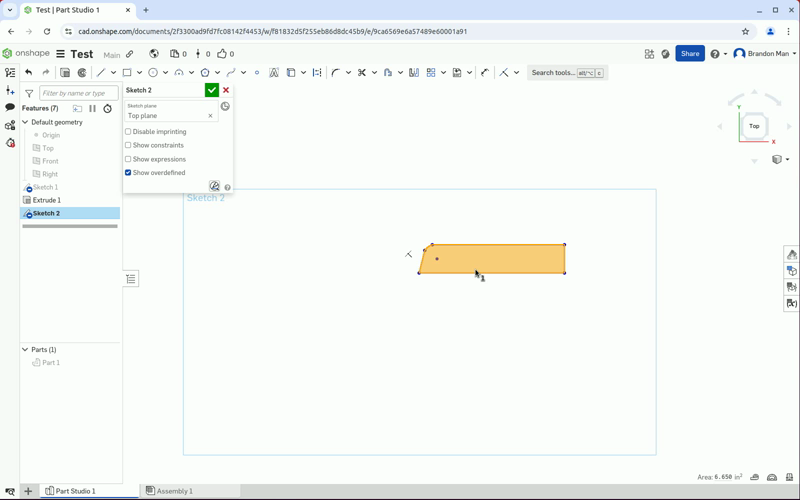
scroll(-6)
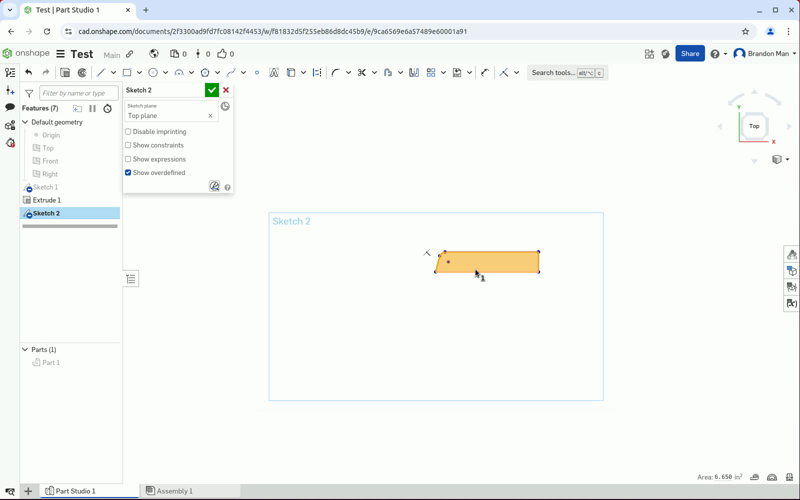
scroll(-6)
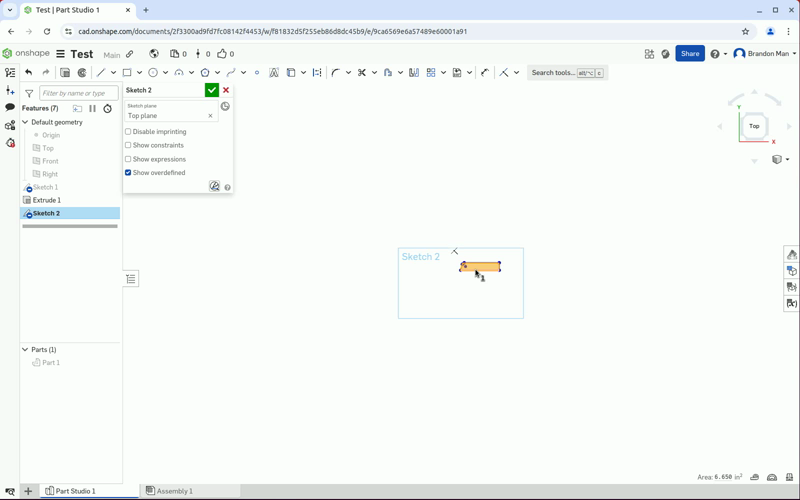
mouse_move(73, 352)
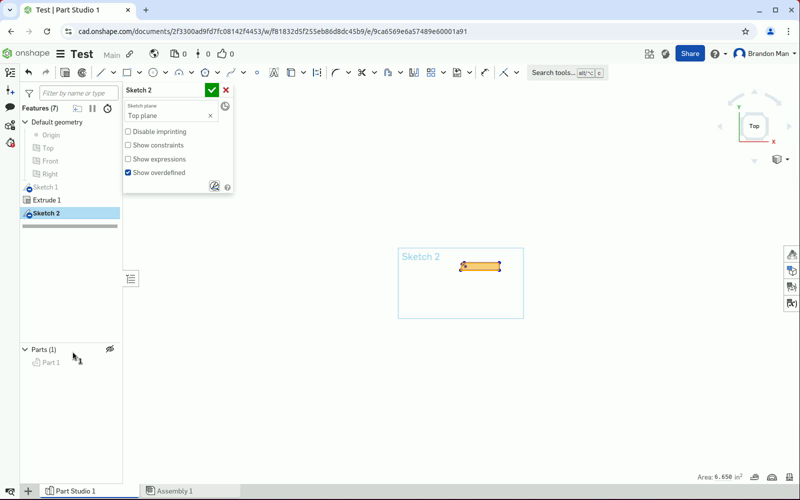
key(shift+y)
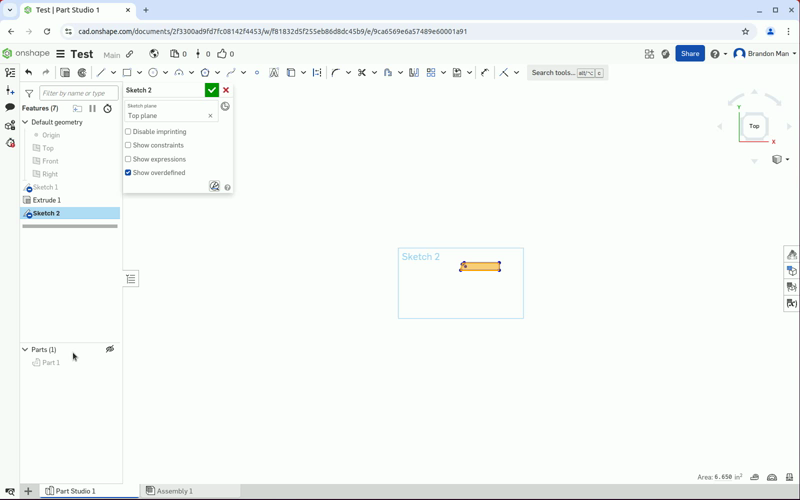
key(shift+e)
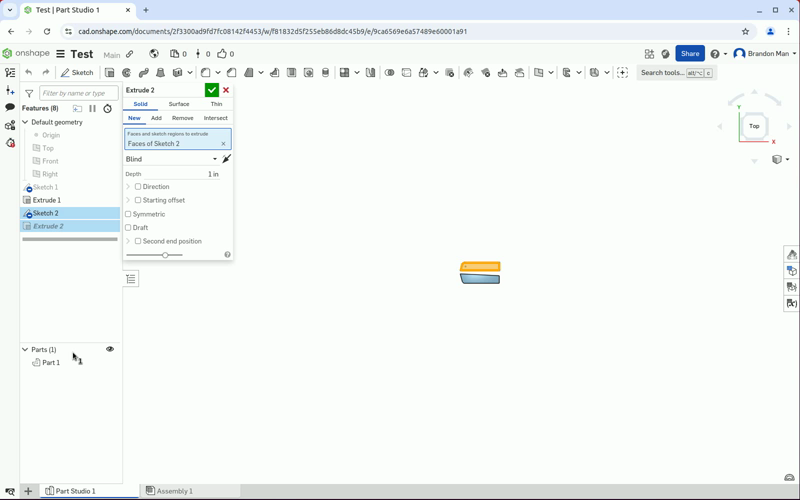
mouse_move(143, 106)
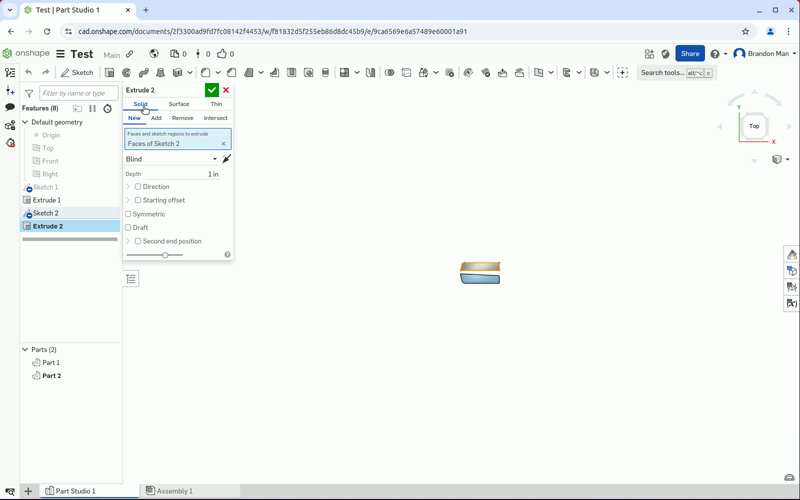
click(143, 106)
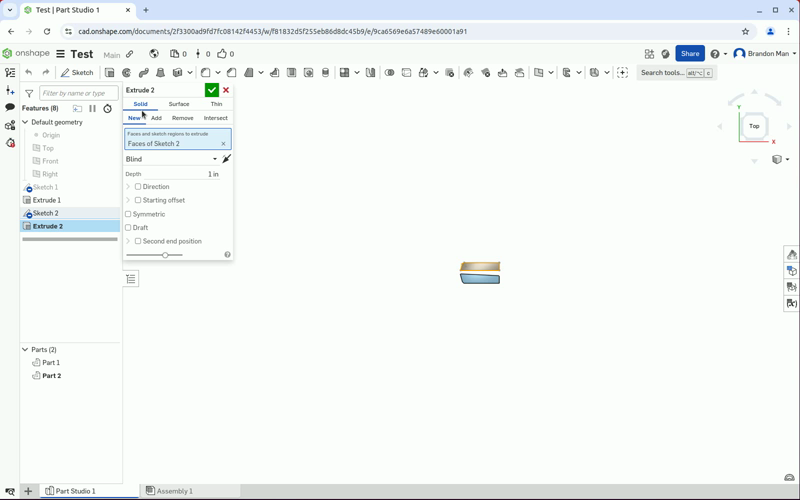
mouse_move(137, 120)
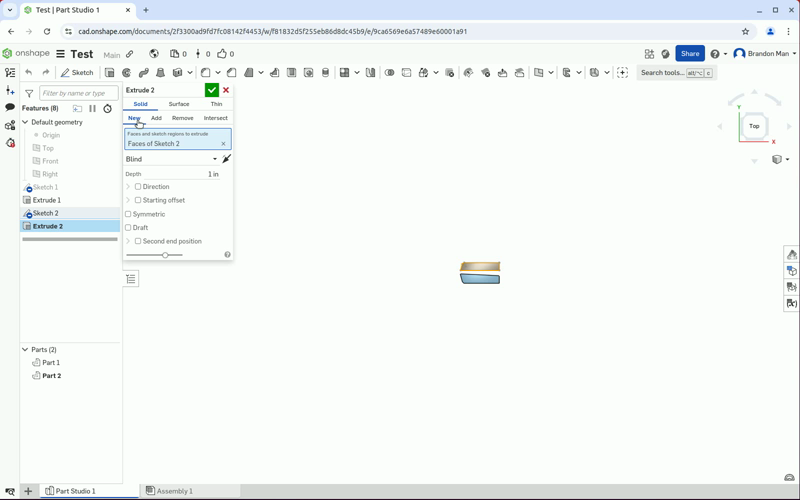
click(137, 120)
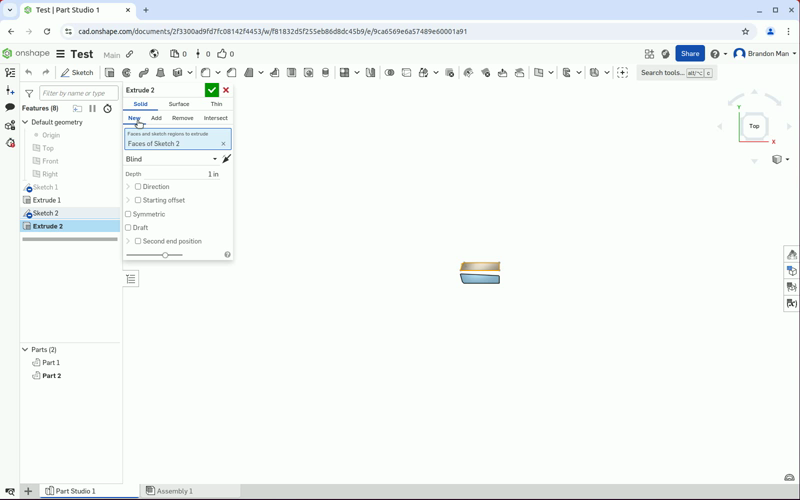
key(tab, 4)
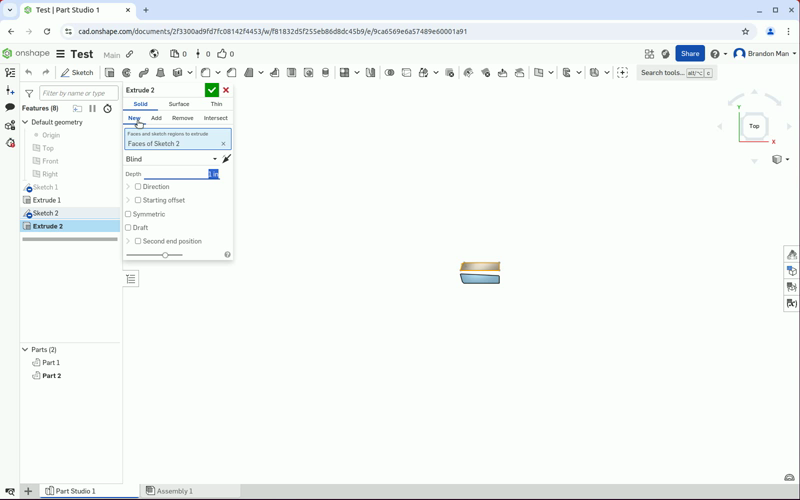
text(0.241)
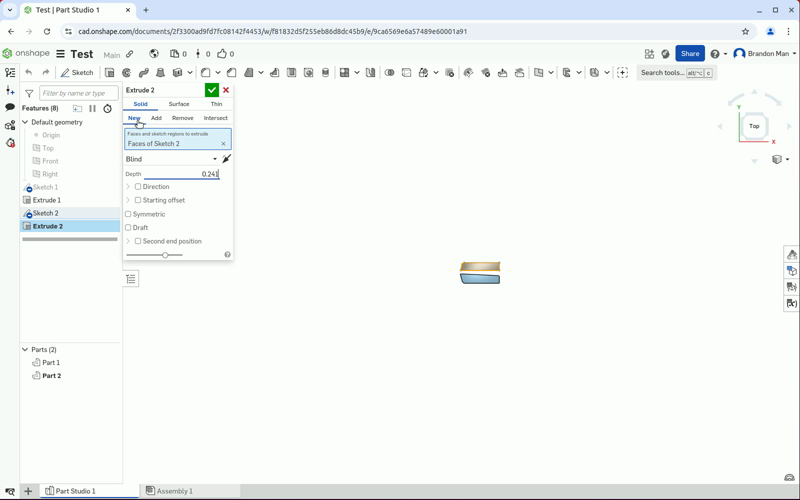
key(enter)
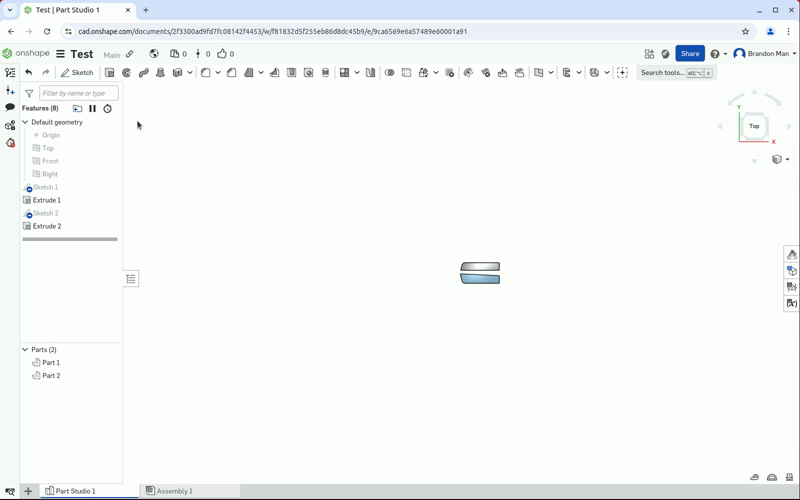
key(shift+h)
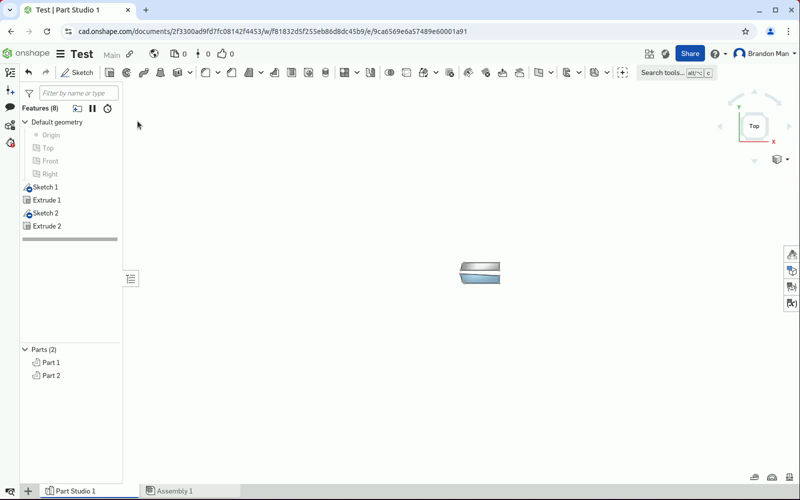
key(shift+h)
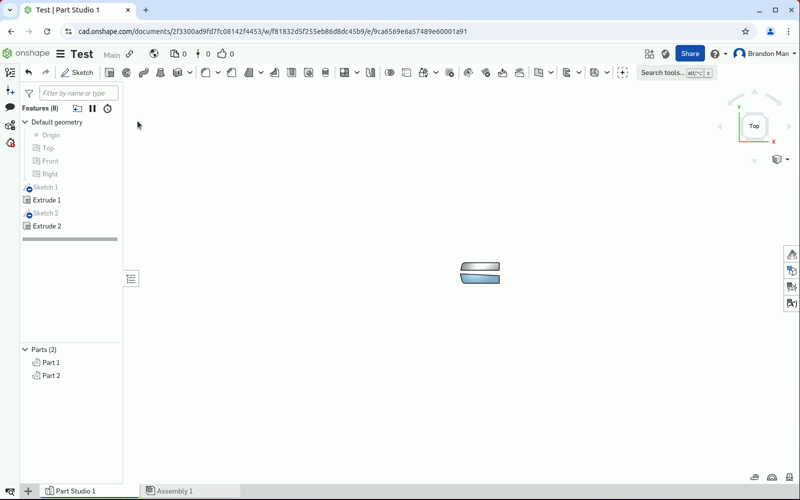
mouse_move(73, 189)
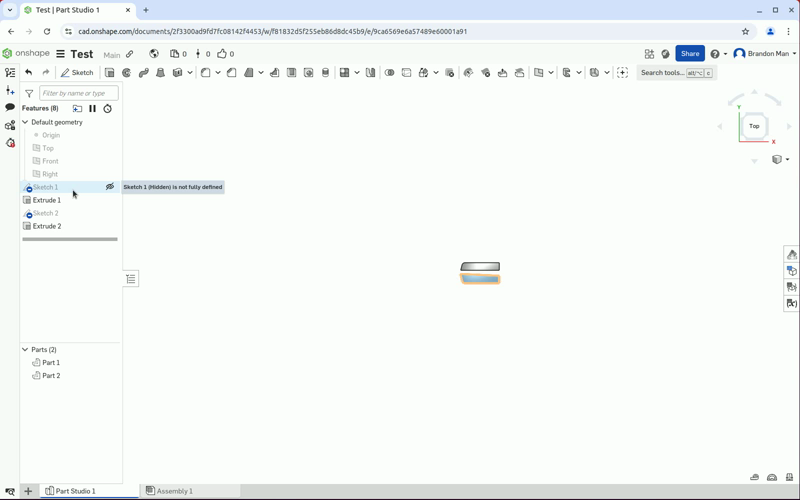
click(73, 189)
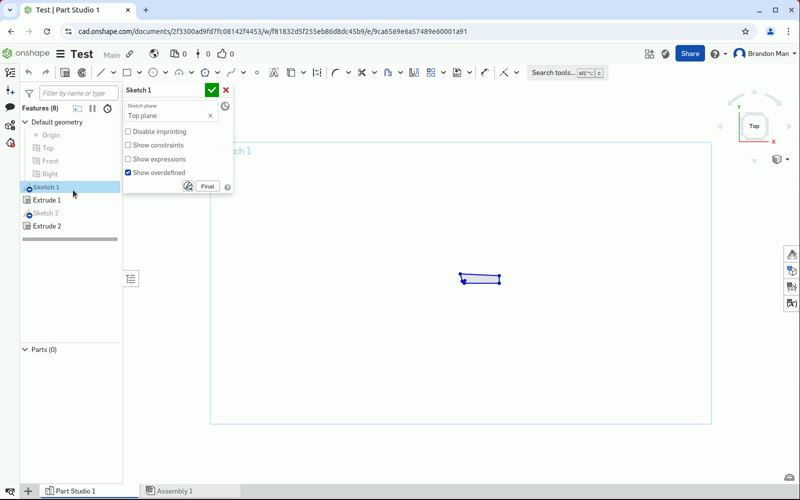
mouse_move(229, 92)
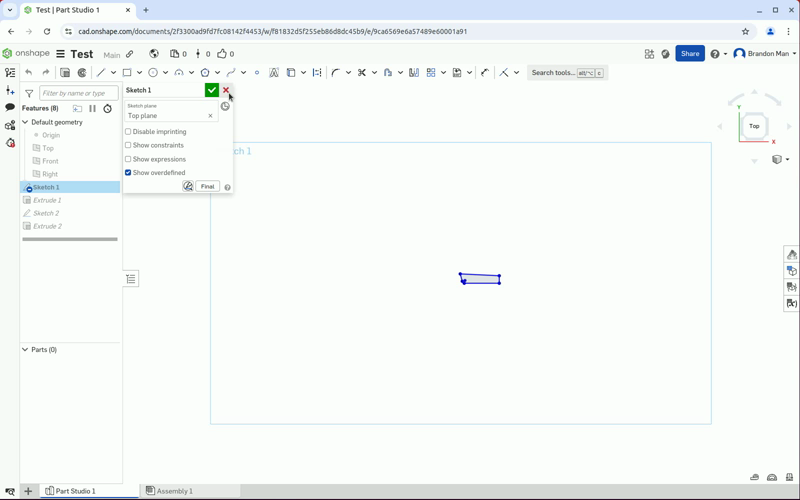
click(229, 92)
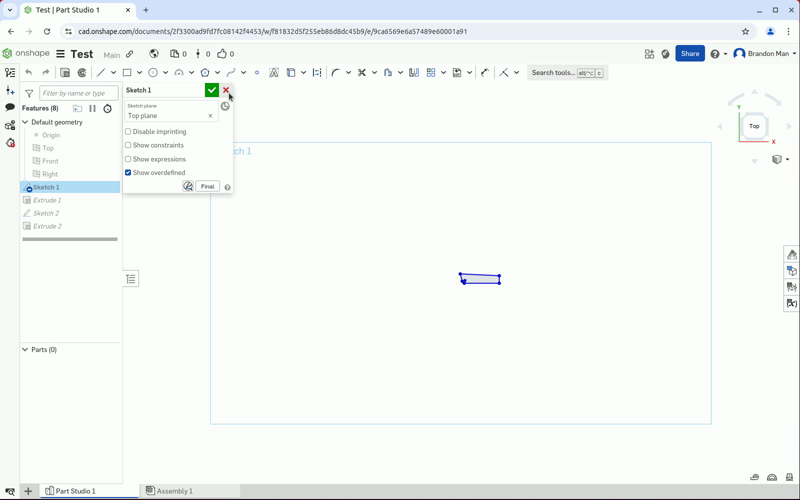
key(shift+s)
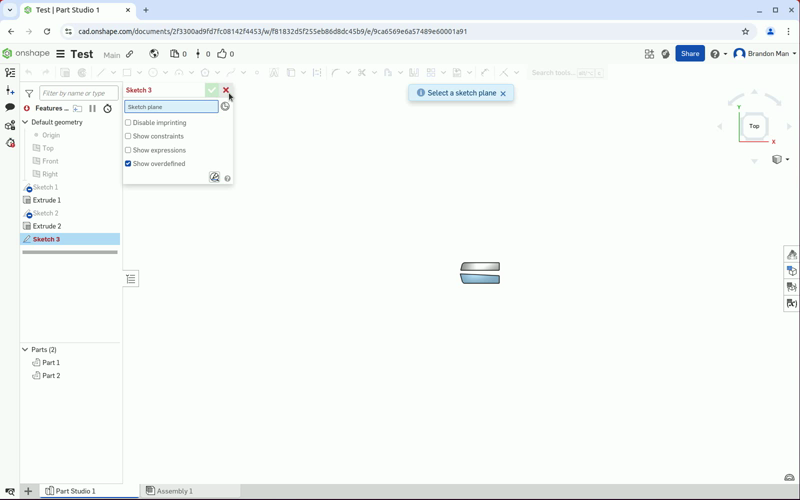
mouse_move(73, 150)
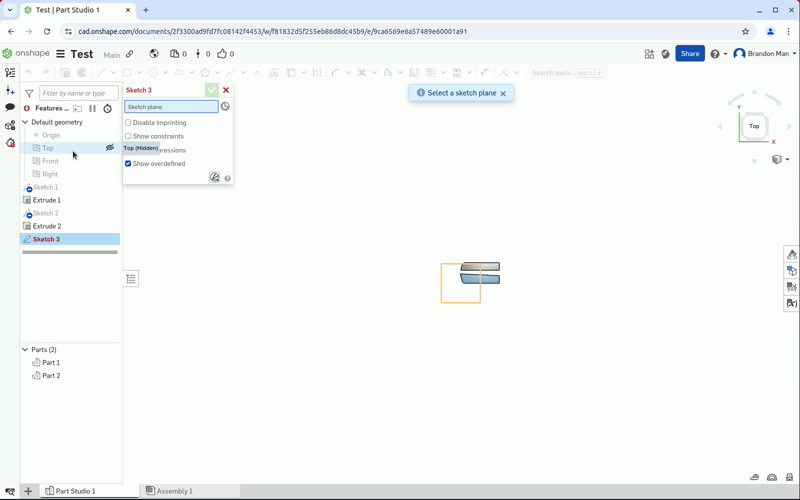
click(73, 150)
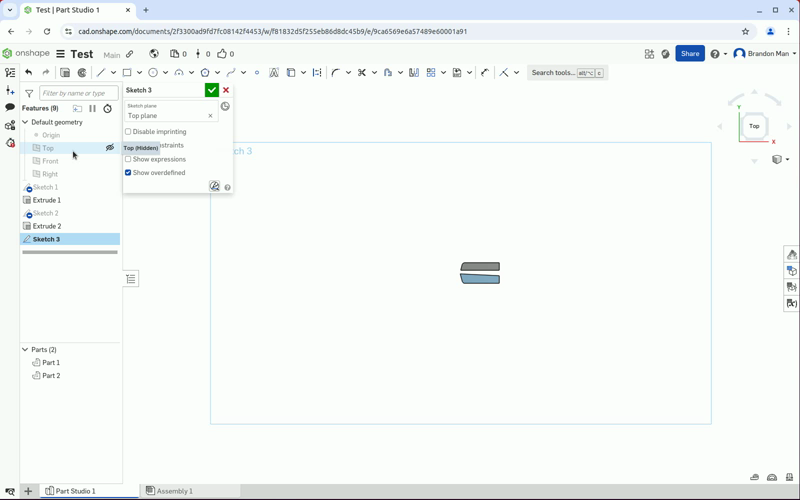
mouse_move(73, 352)
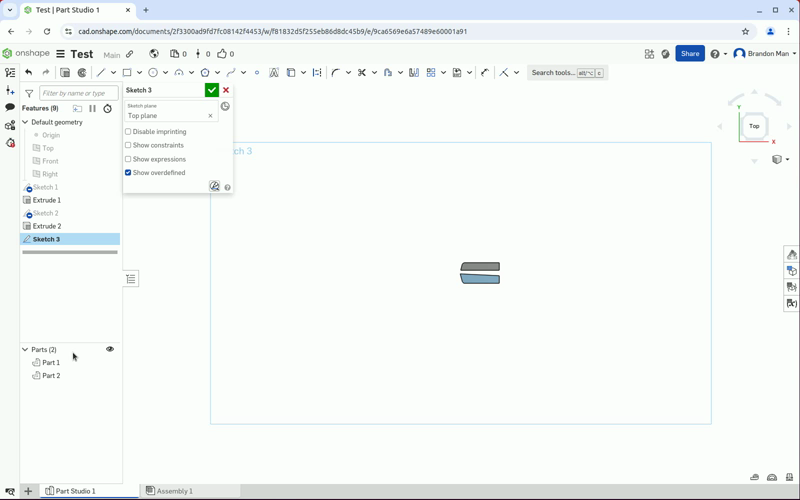
key(y)
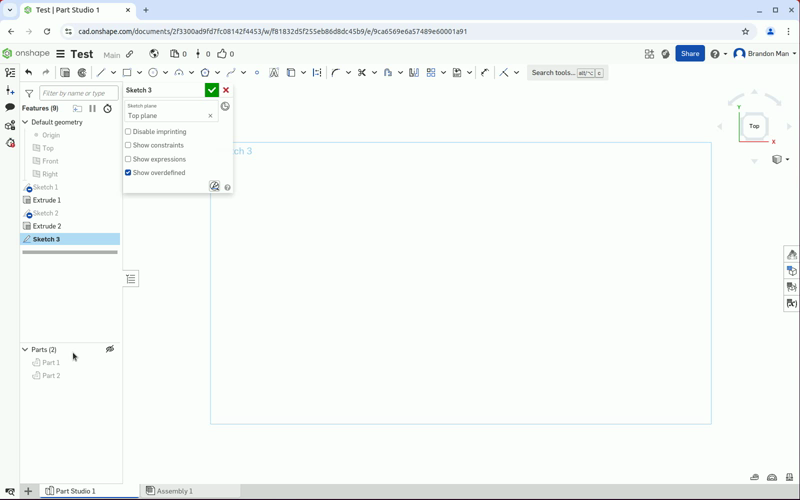
key(l)
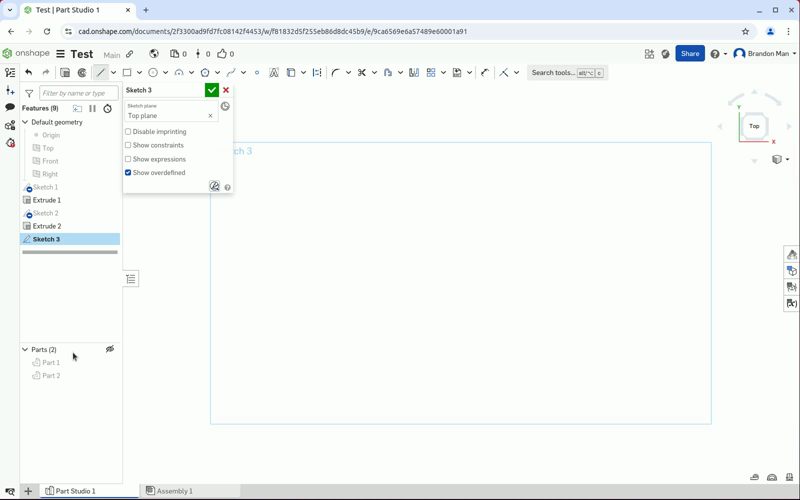
key_down(shift)
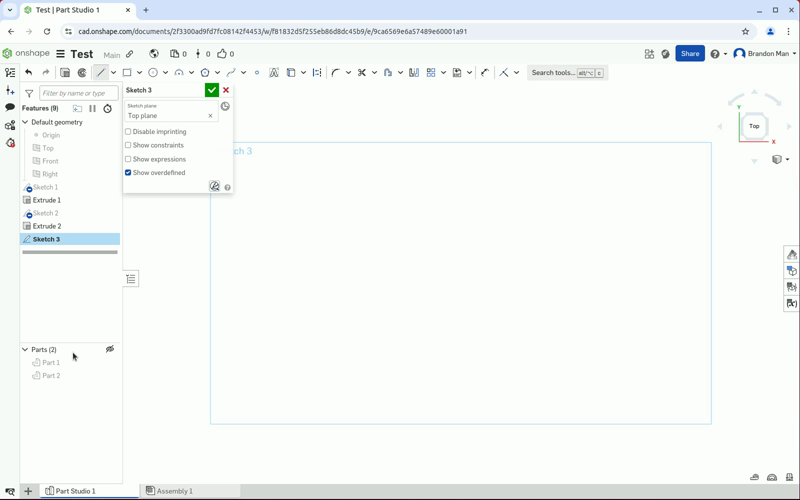
mouse_move(460, 244)
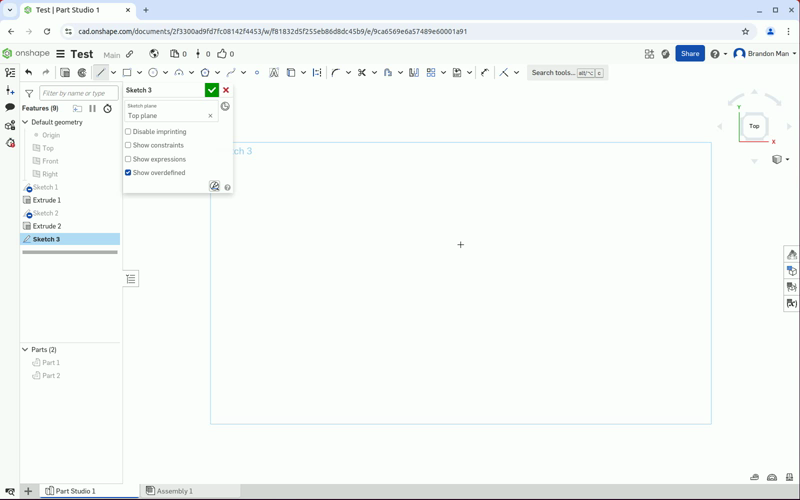
click(460, 244)
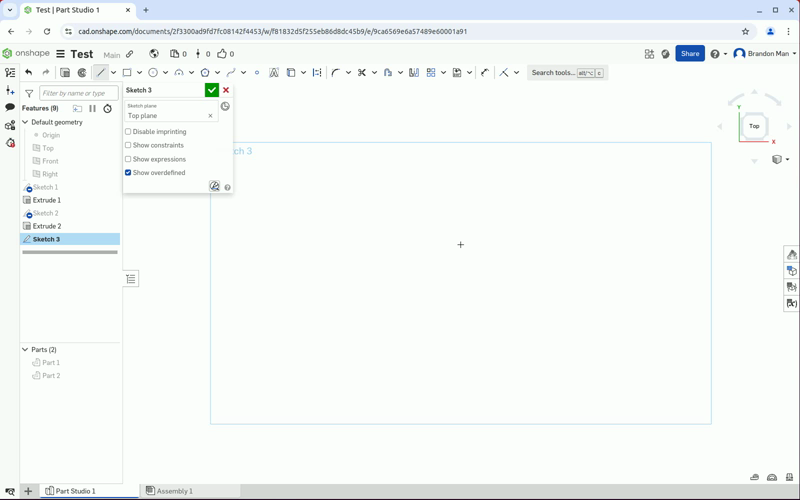
key_up(shift)
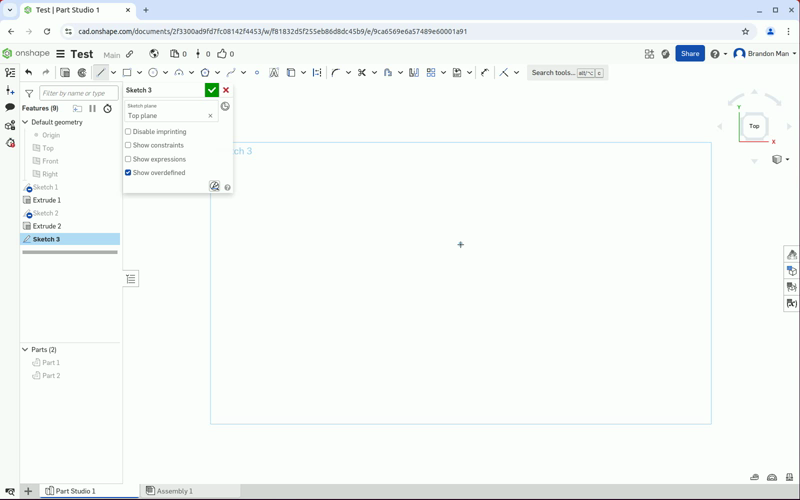
key_down(shift)
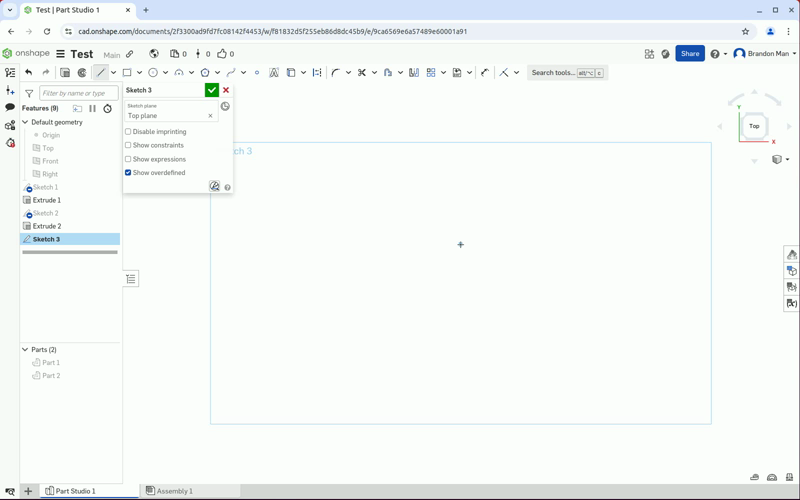
mouse_move(490, 244)
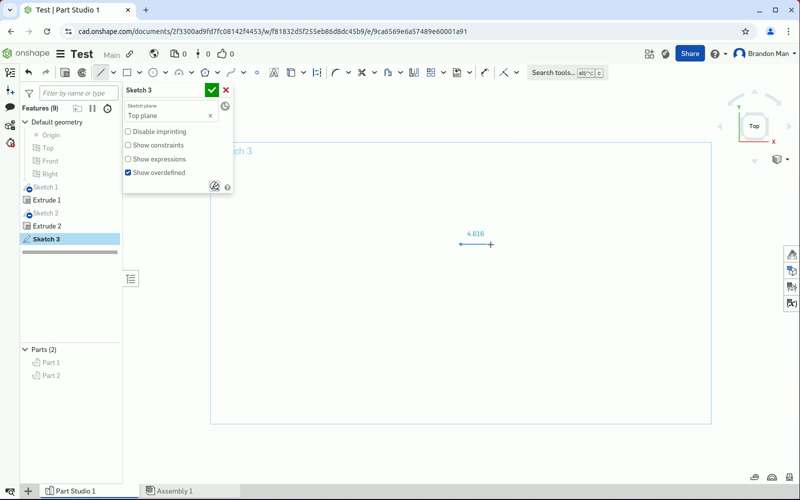
mouse_move(462, 249)
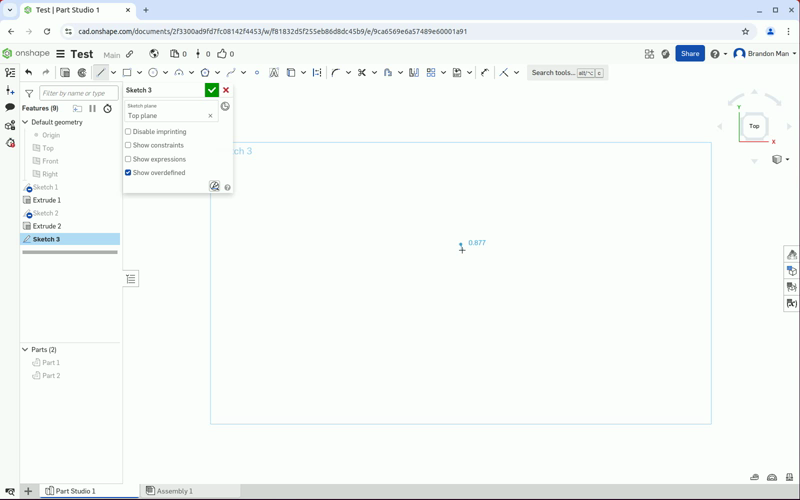
scroll(6)
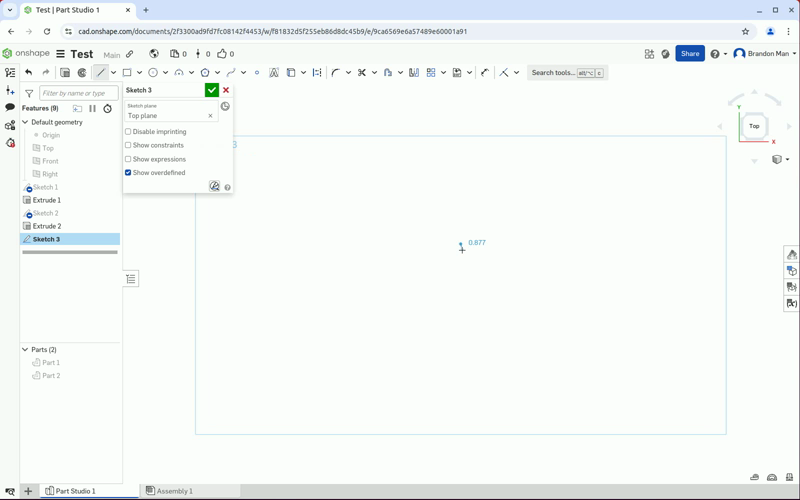
scroll(6)
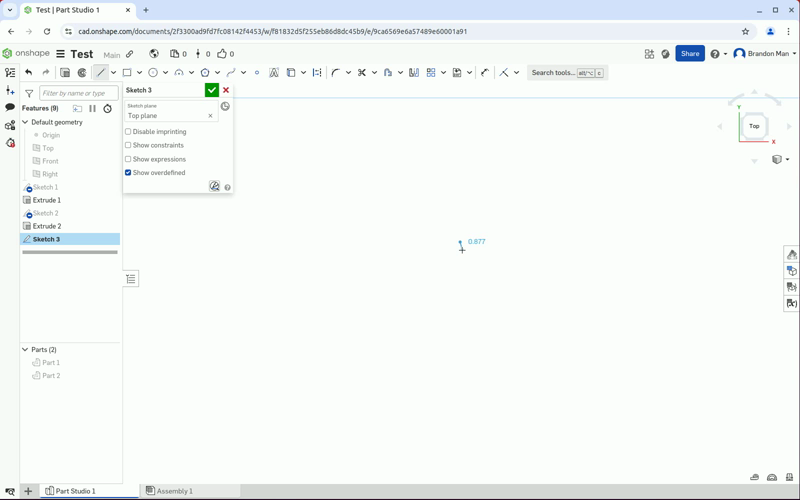
scroll(6)
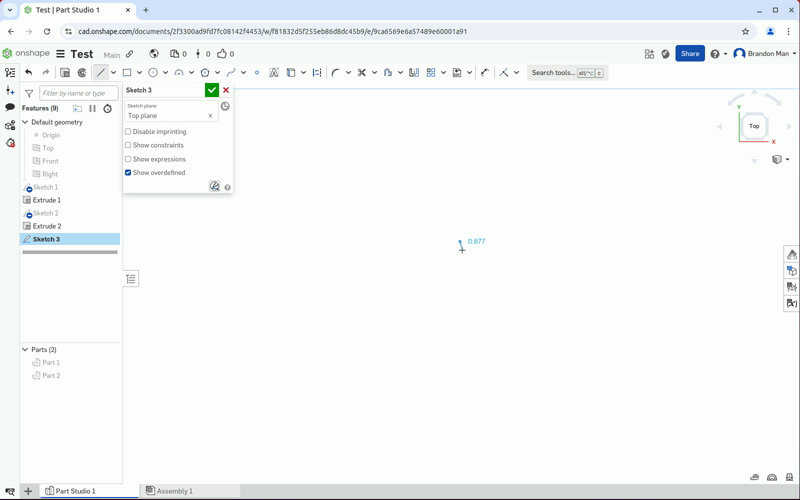
scroll(6)
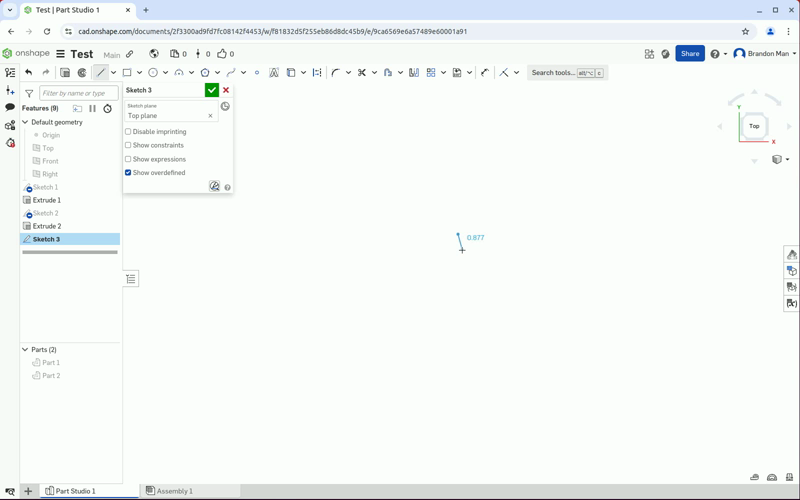
scroll(6)
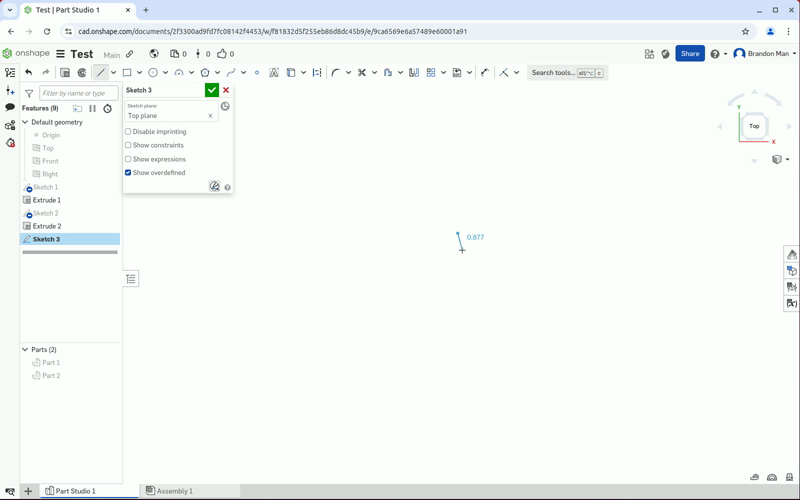
scroll(6)
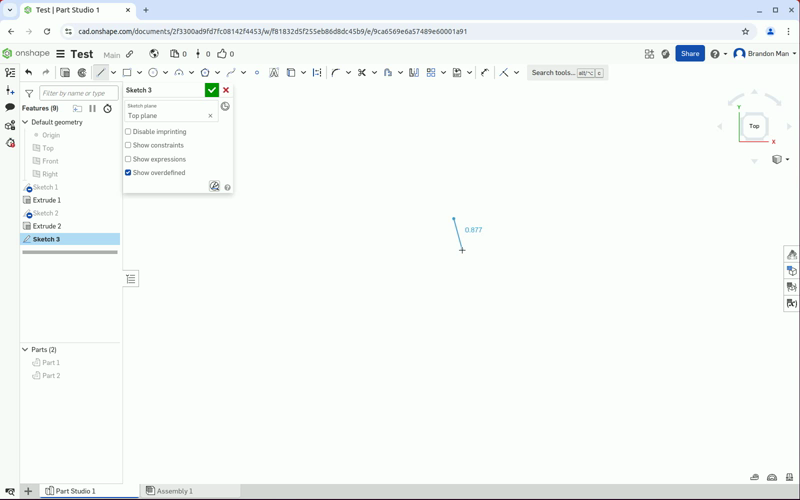
scroll(6)
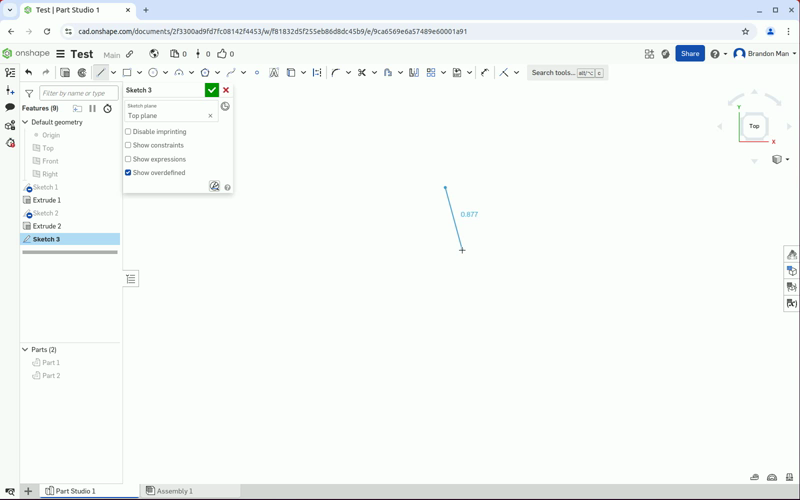
click(462, 249)
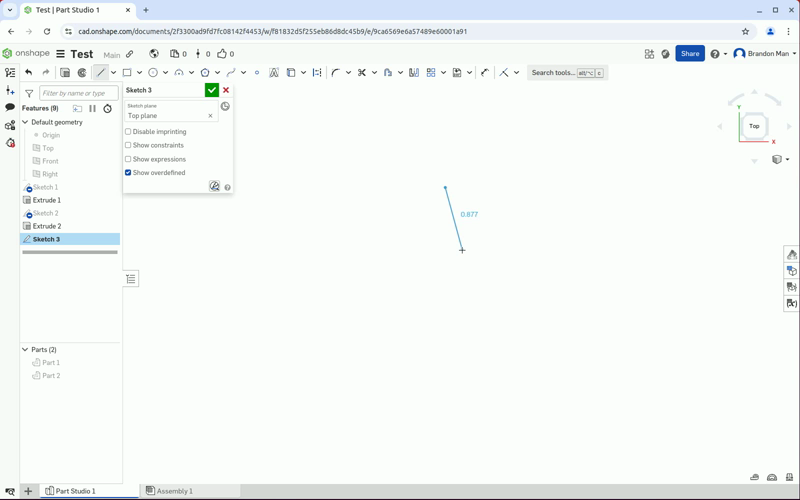
scroll(-6)
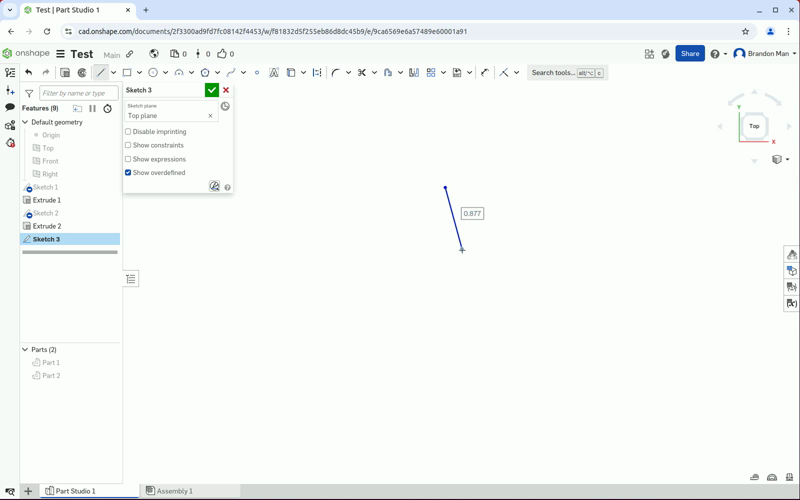
scroll(-6)
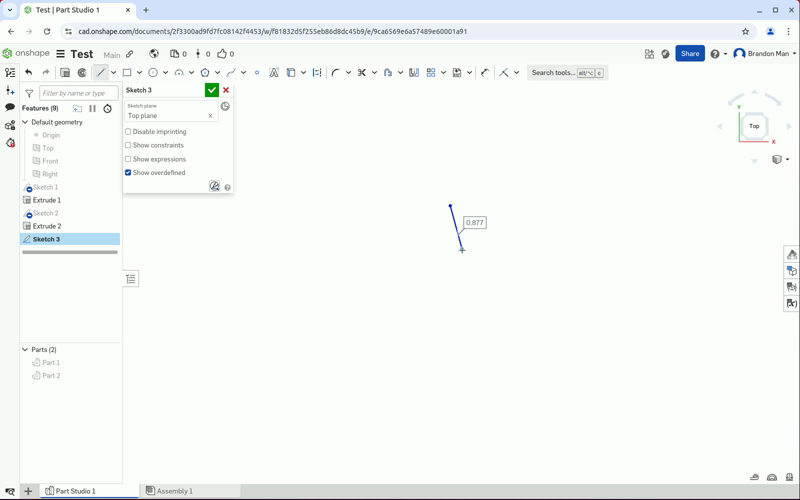
scroll(-6)
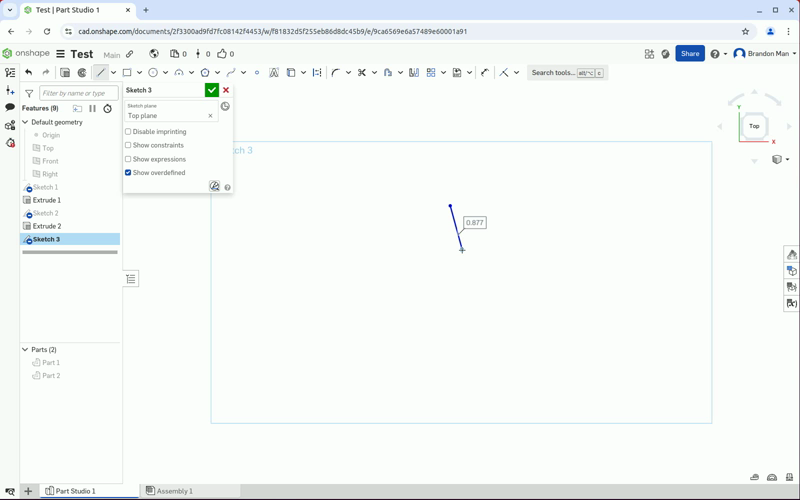
scroll(-6)
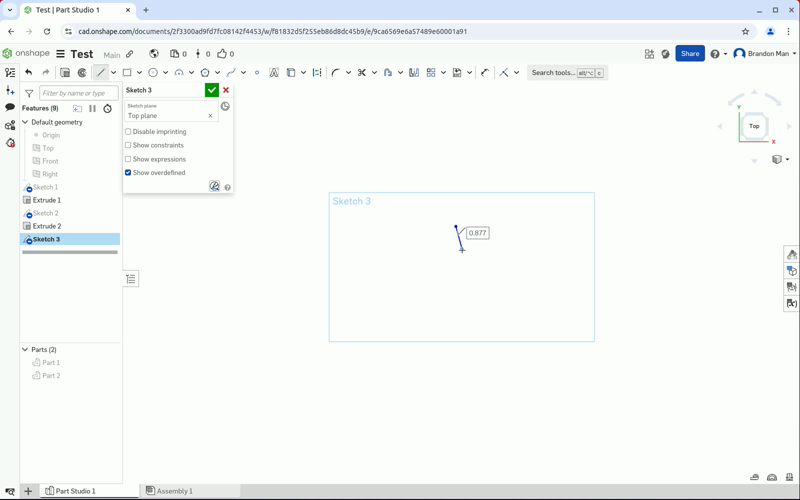
scroll(-6)
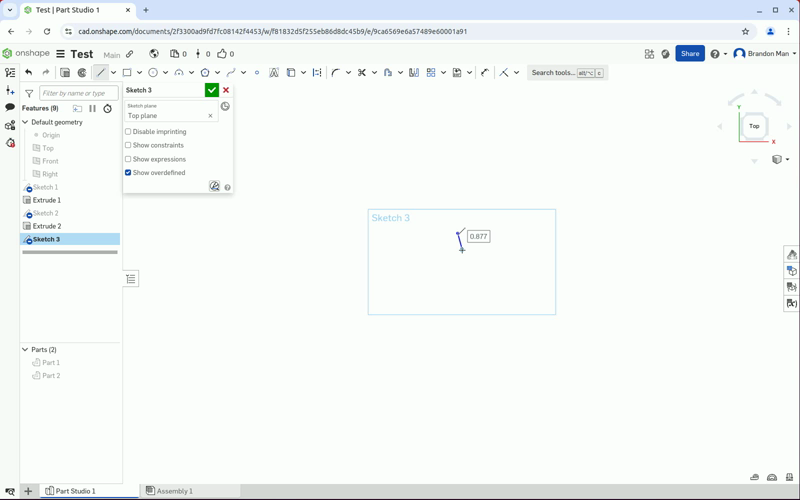
scroll(-6)
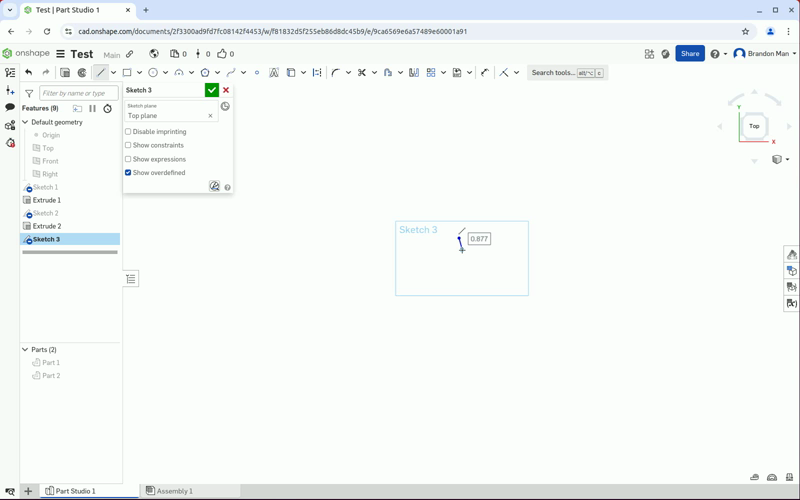
scroll(-6)
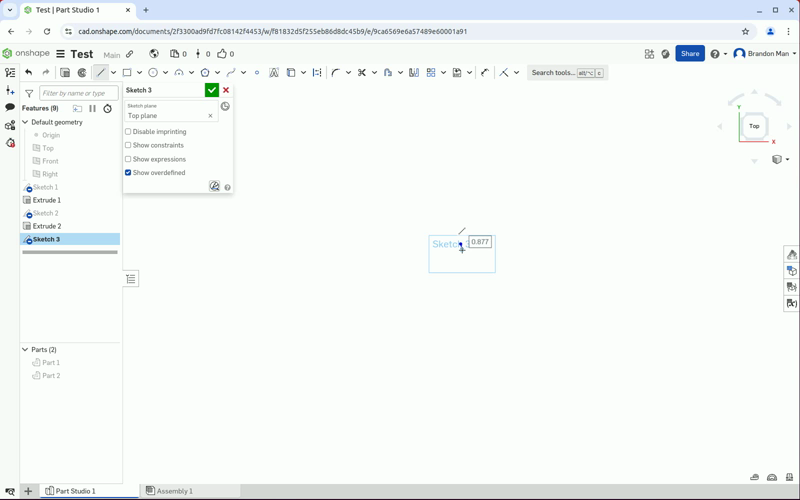
key_up(shift)
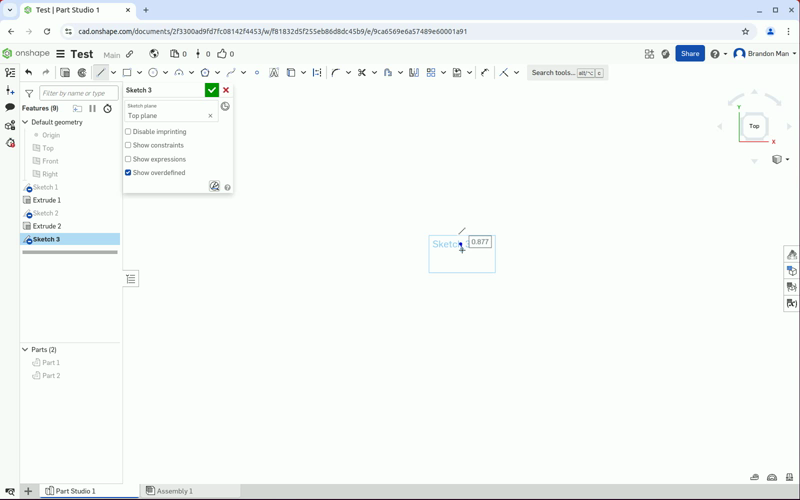
key(esc)
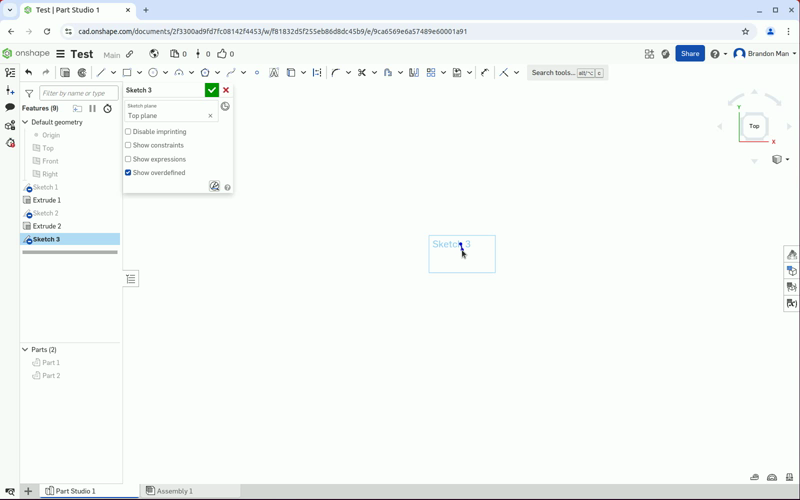
key(a)
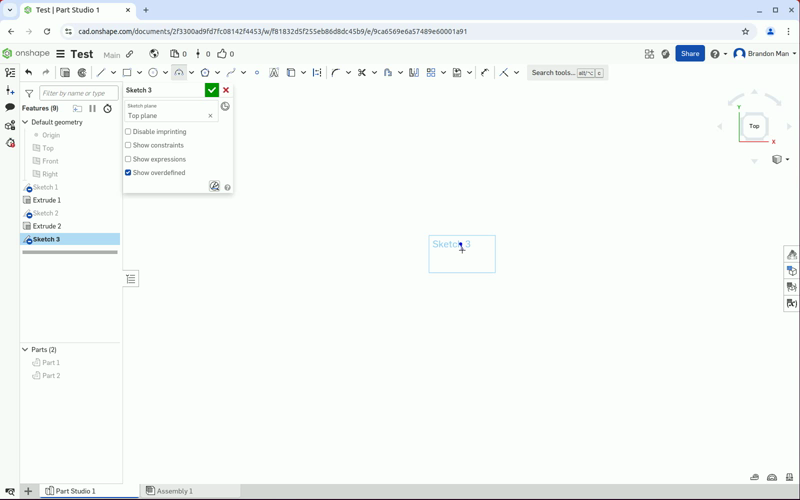
mouse_move(462, 249)
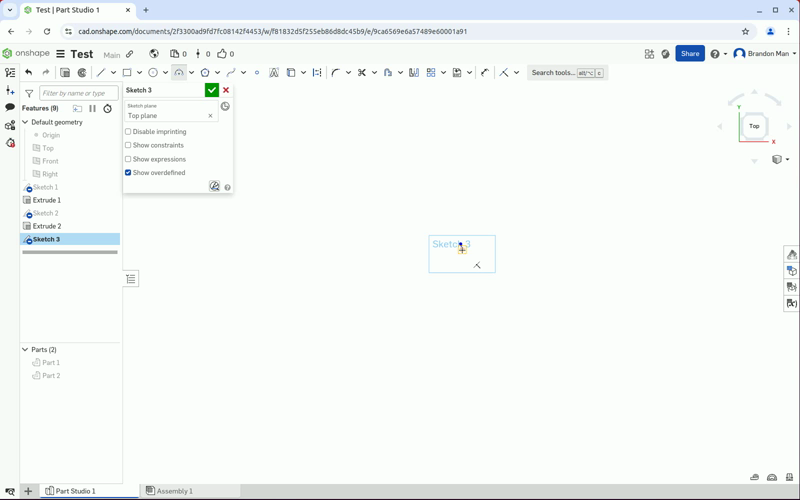
click(462, 249)
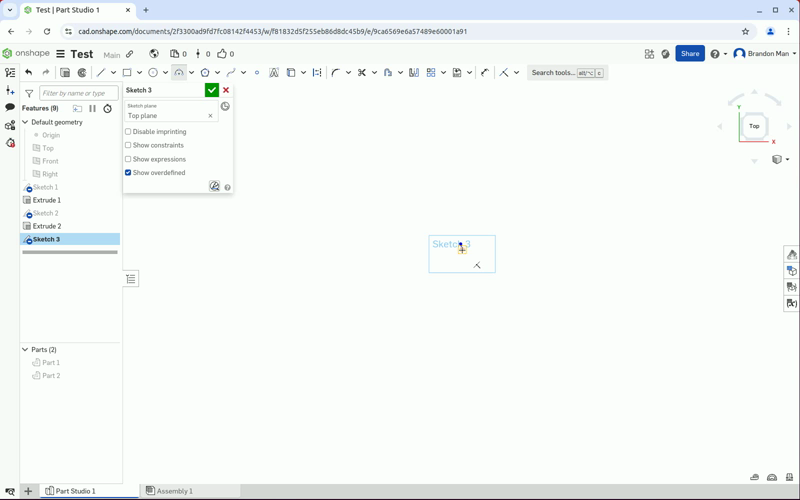
key_down(shift)
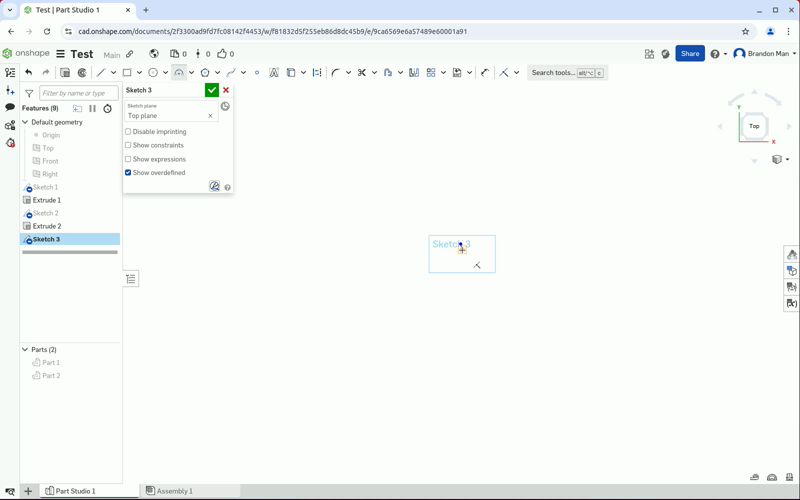
mouse_move(464, 251)
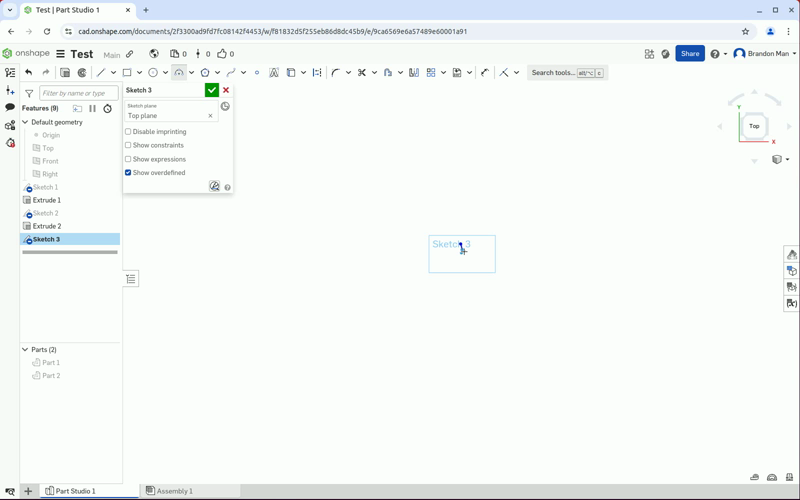
scroll(6)
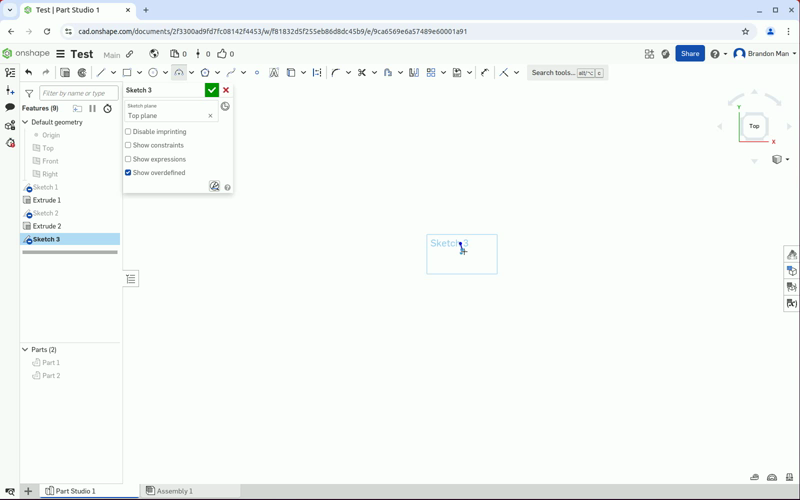
scroll(6)
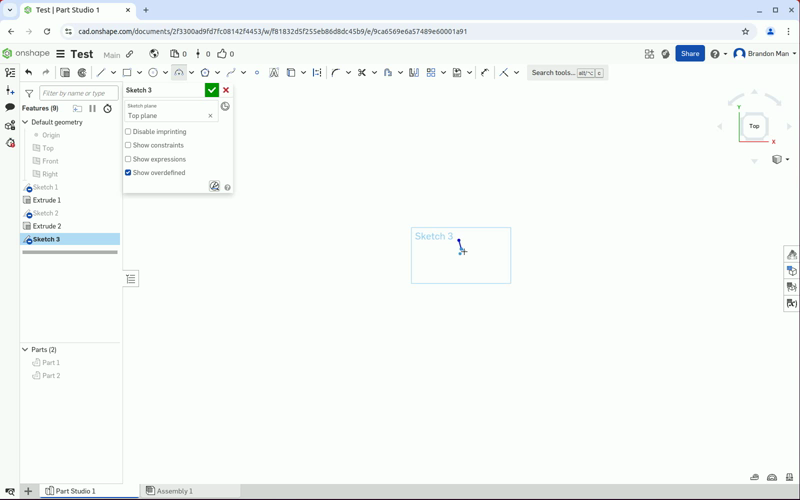
scroll(6)
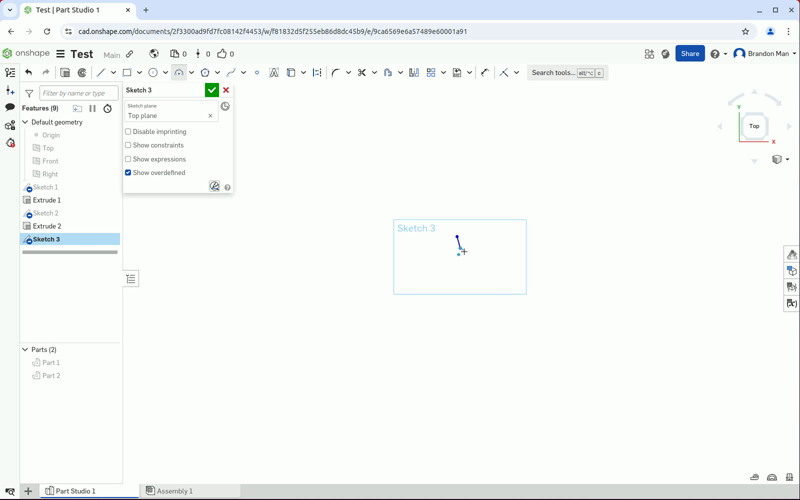
scroll(6)
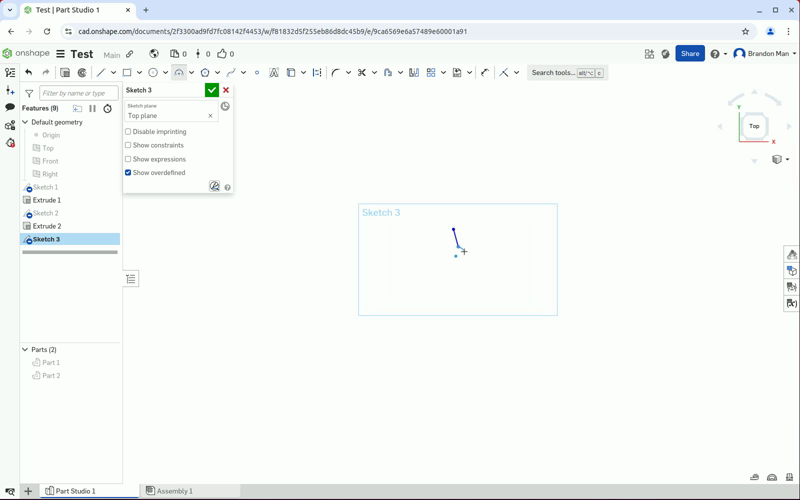
scroll(6)
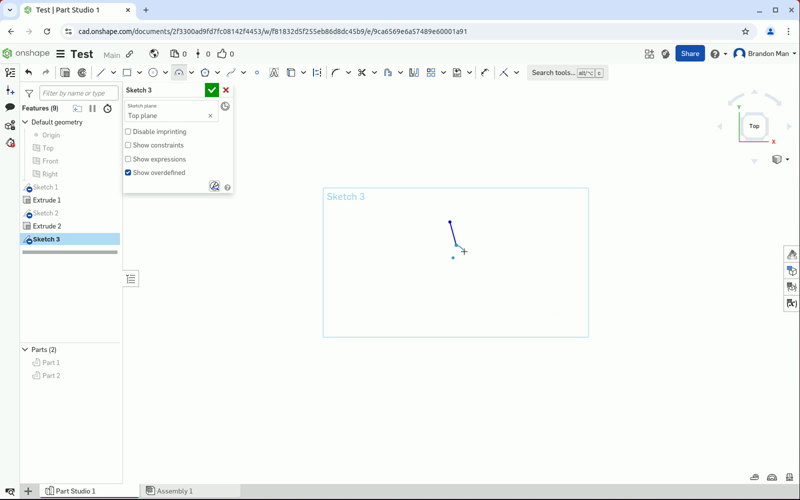
scroll(6)
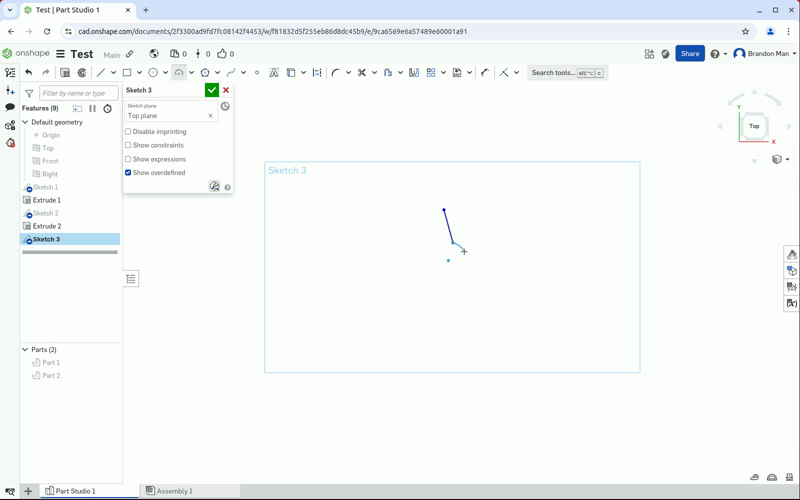
scroll(6)
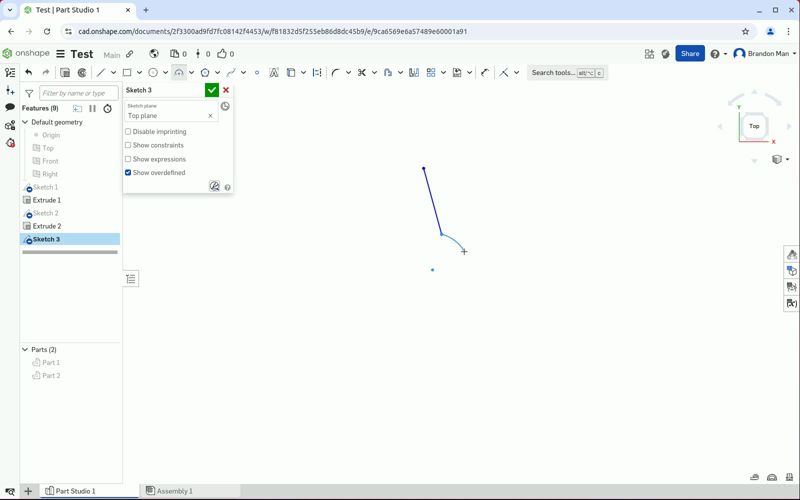
click(464, 251)
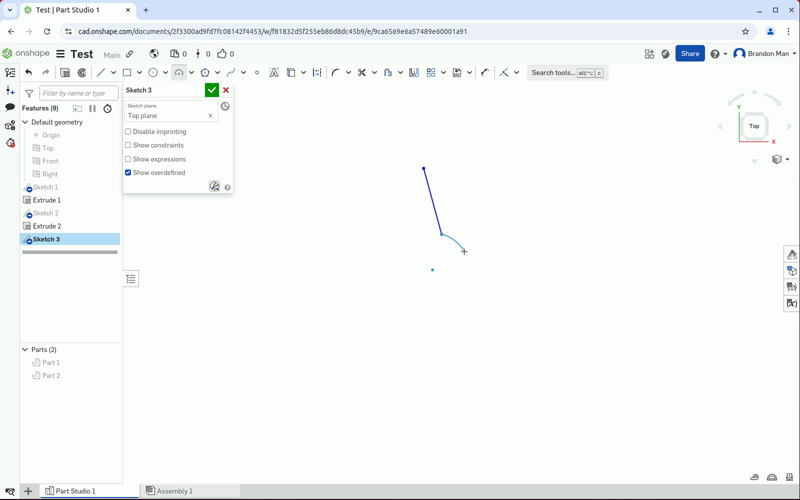
scroll(-6)
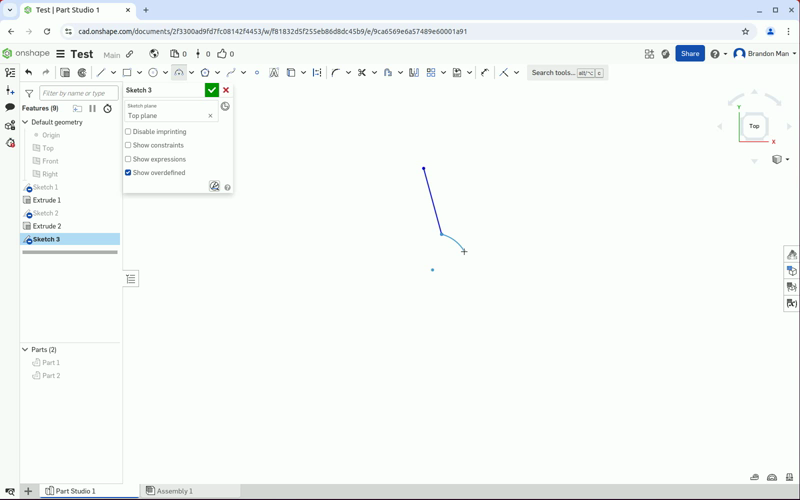
scroll(-6)
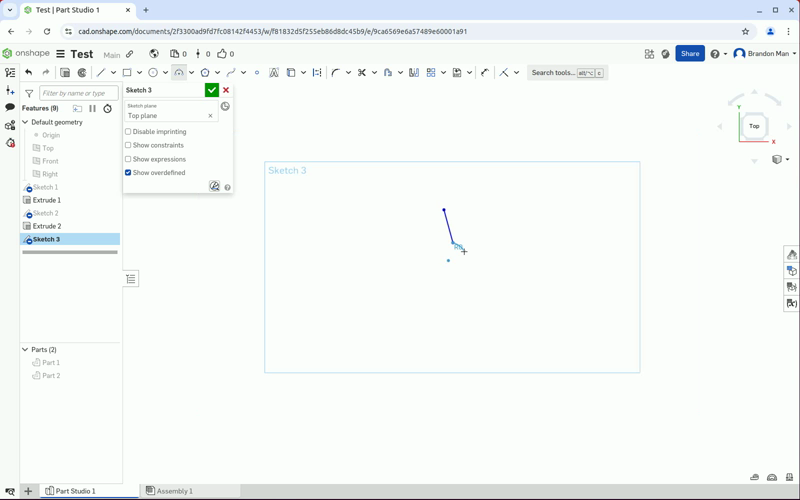
scroll(-6)
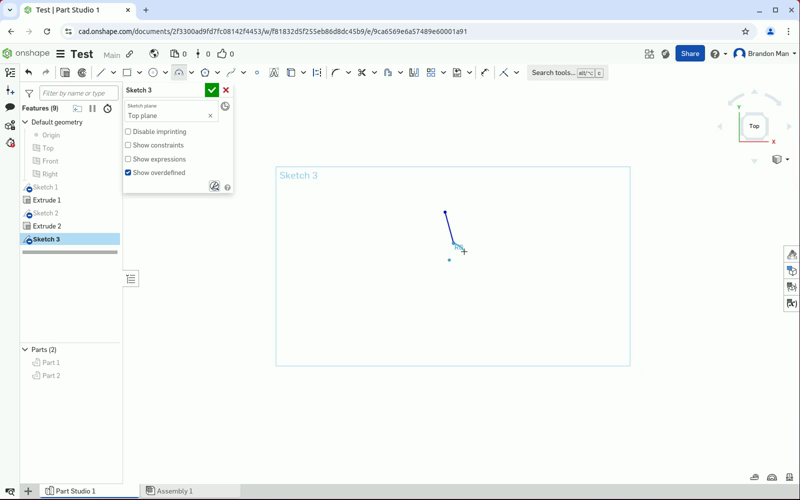
scroll(-6)
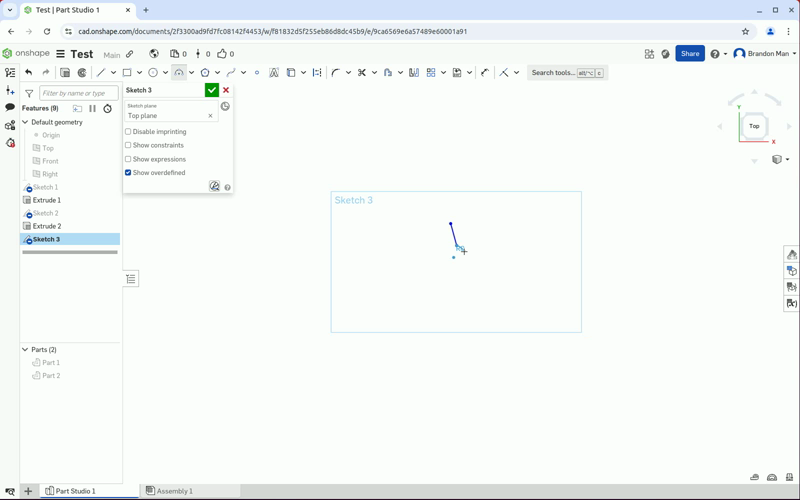
scroll(-6)
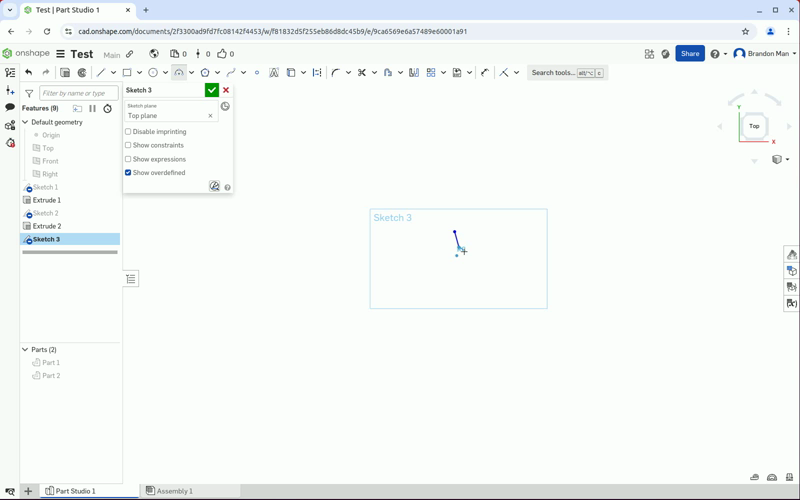
scroll(-6)
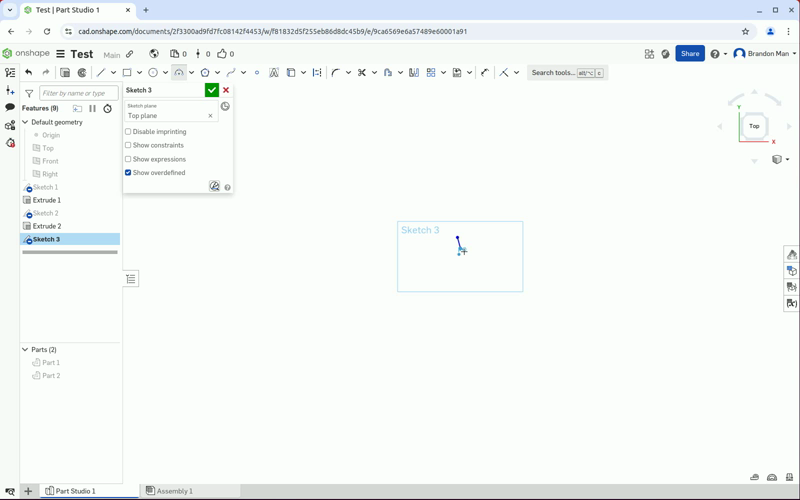
scroll(-6)
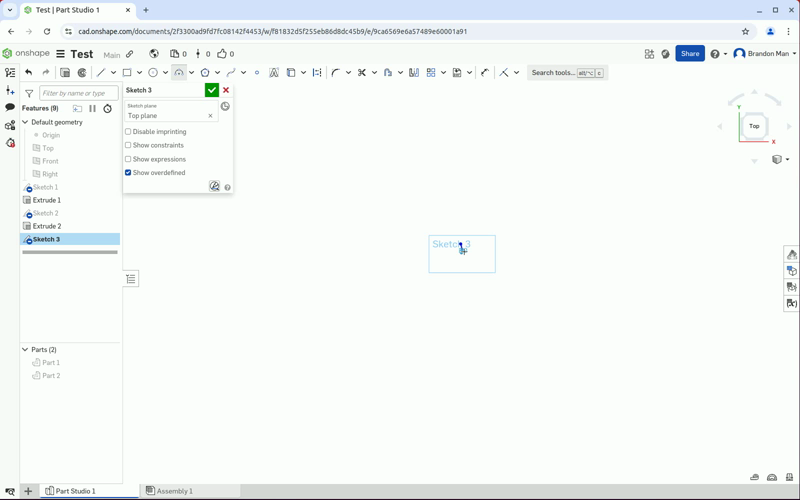
mouse_move(463, 251)
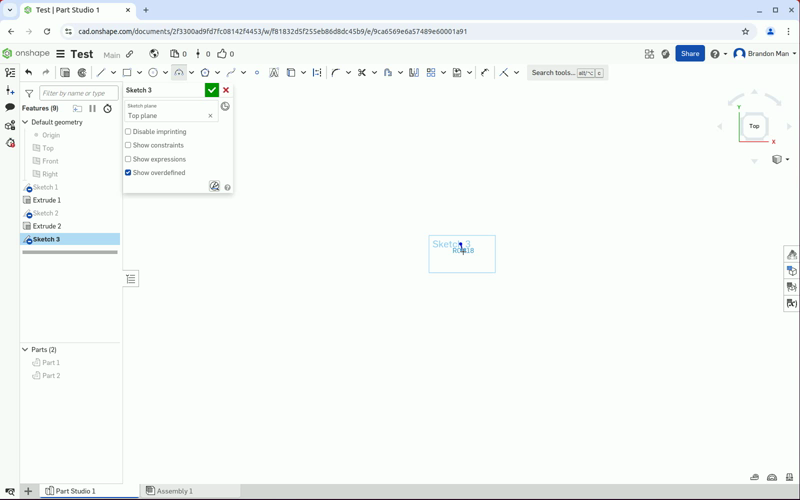
scroll(6)
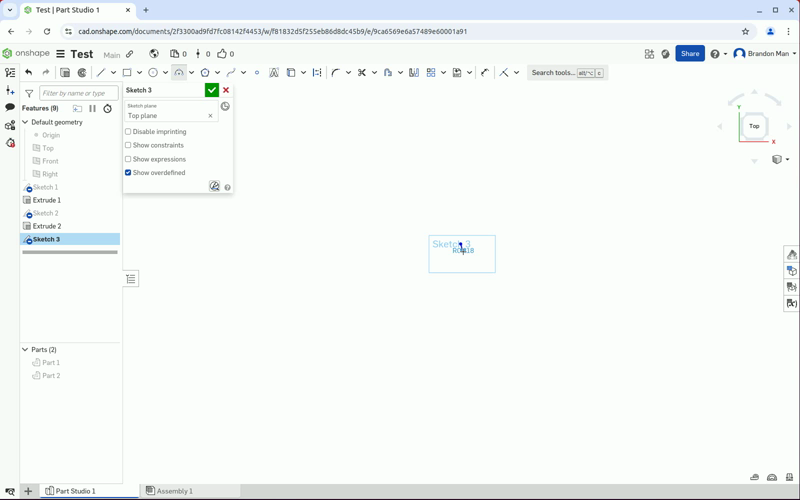
scroll(6)
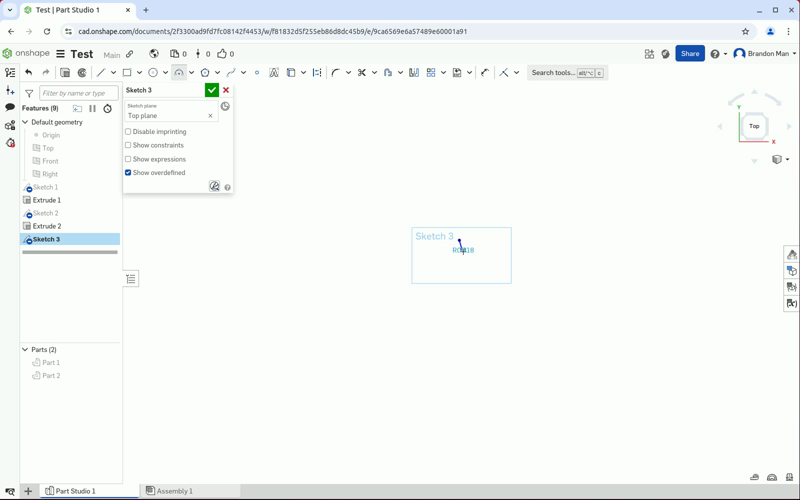
scroll(6)
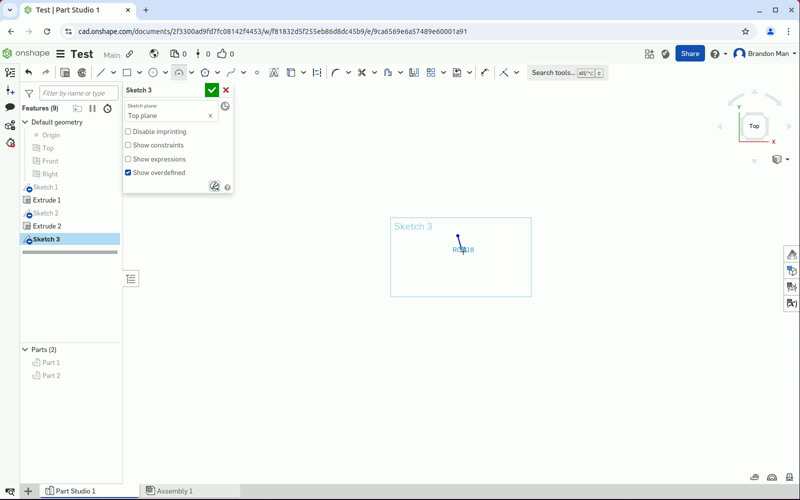
scroll(6)
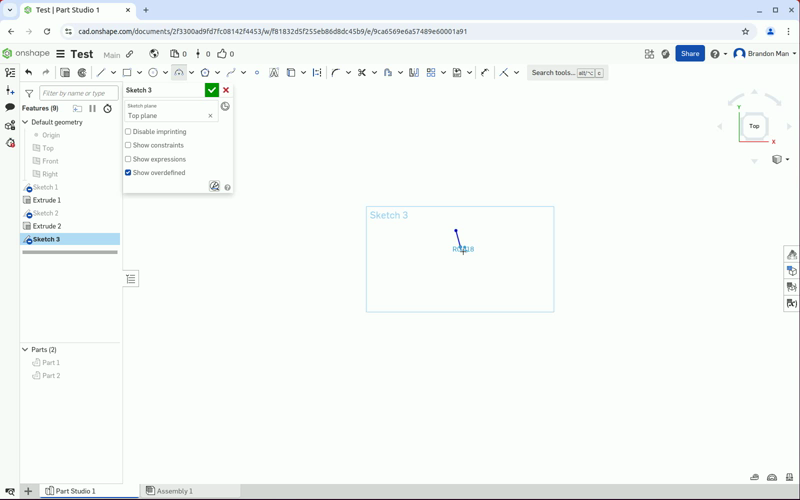
scroll(6)
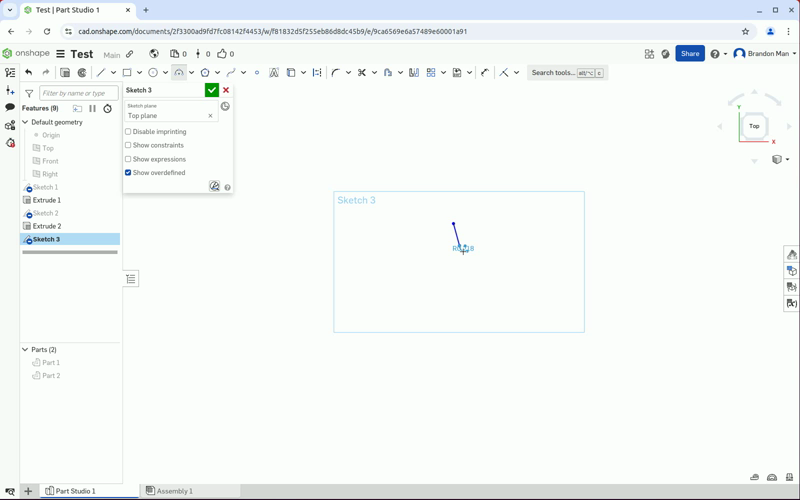
scroll(6)
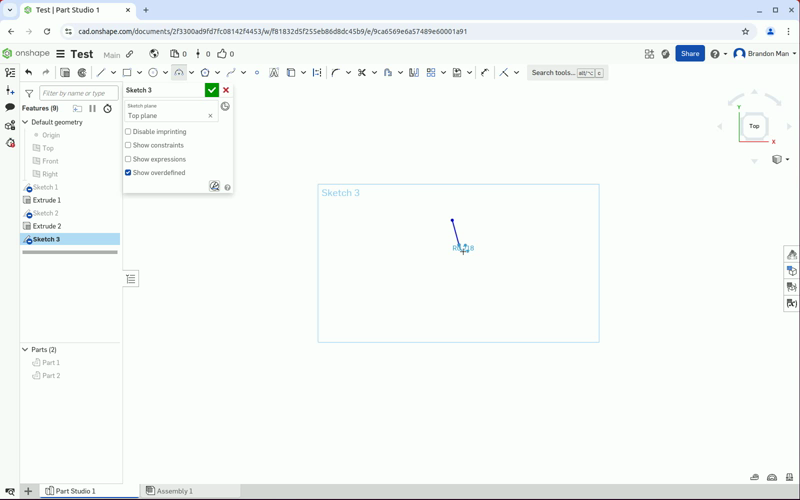
scroll(6)
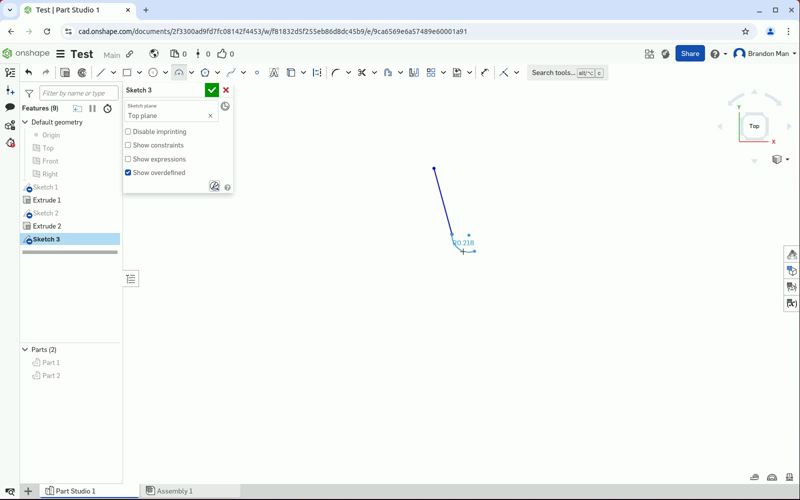
click(463, 251)
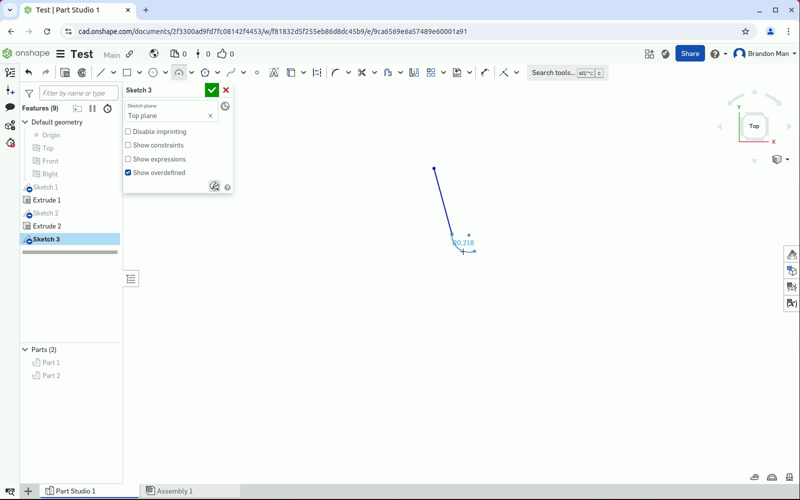
scroll(-6)
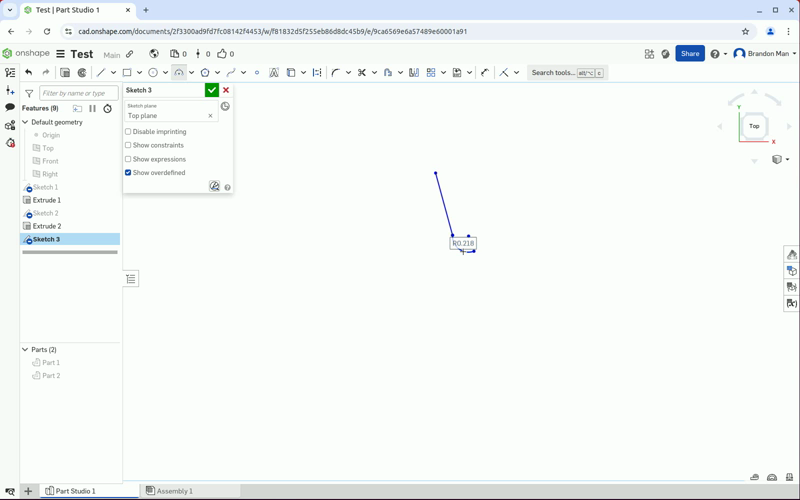
scroll(-6)
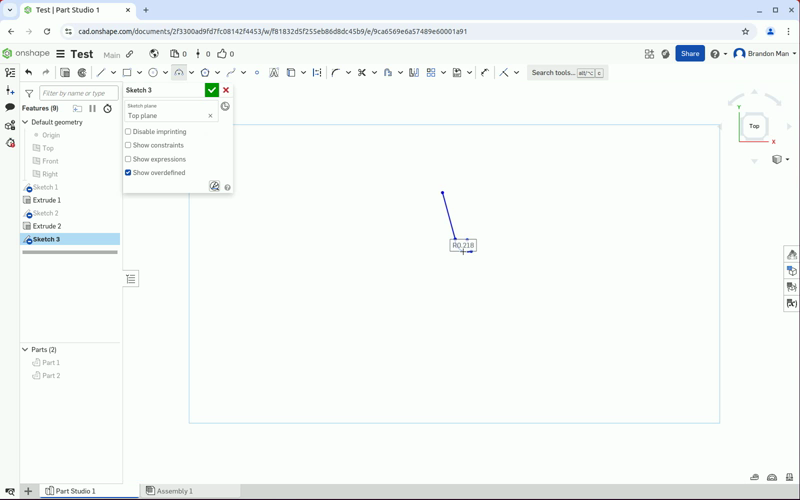
scroll(-6)
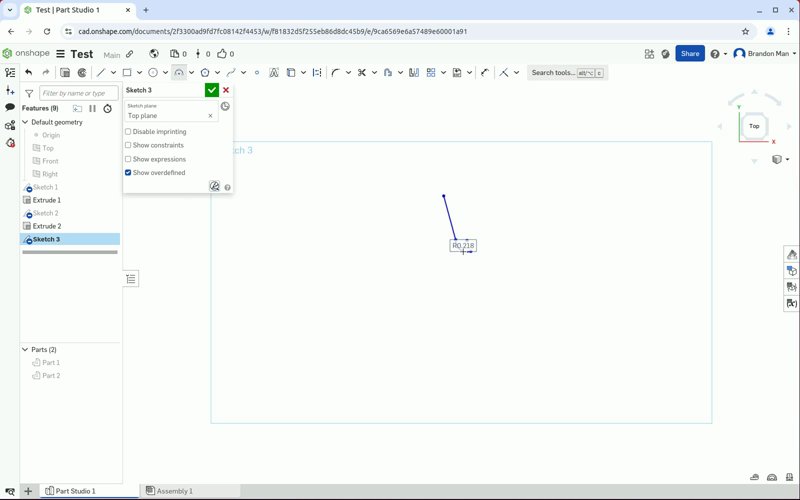
scroll(-6)
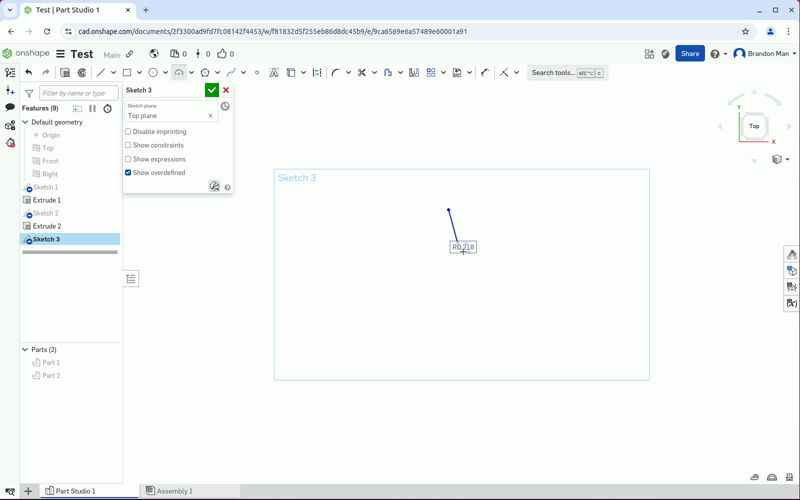
scroll(-6)
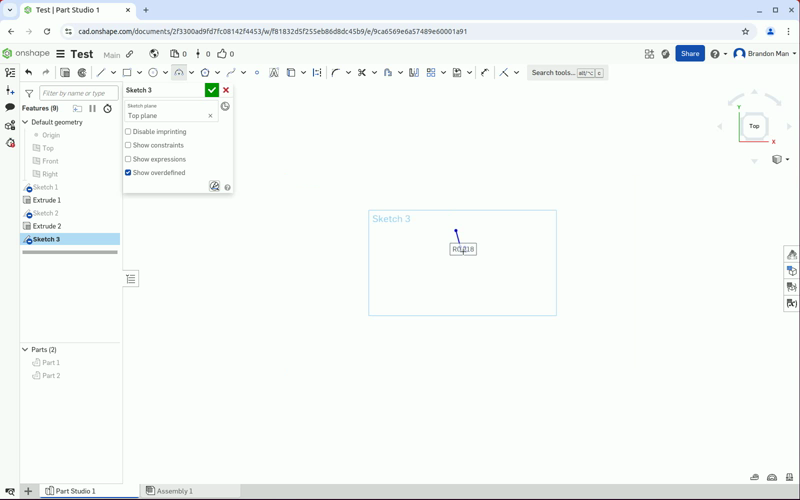
scroll(-6)
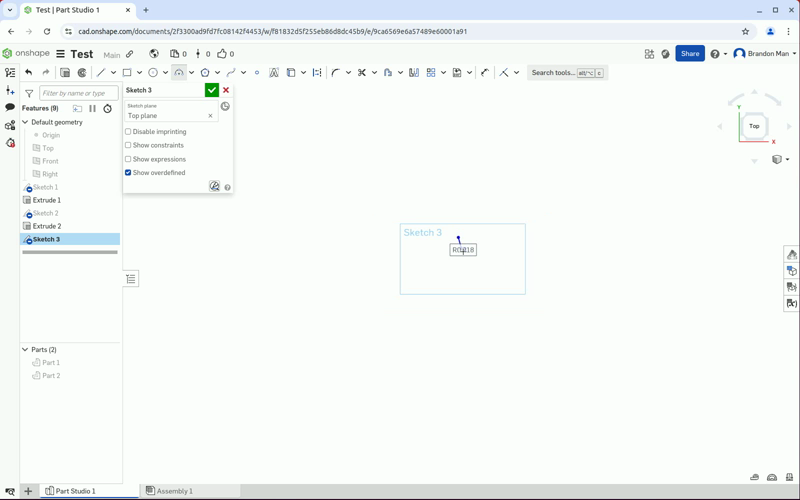
scroll(-6)
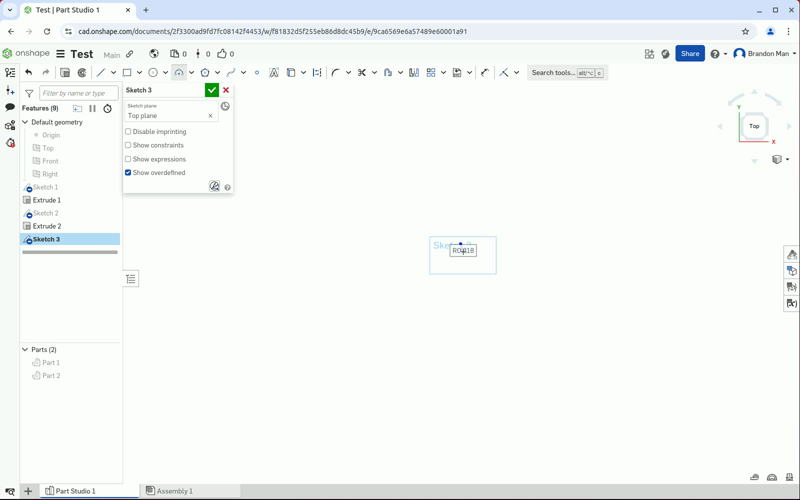
key_up(shift)
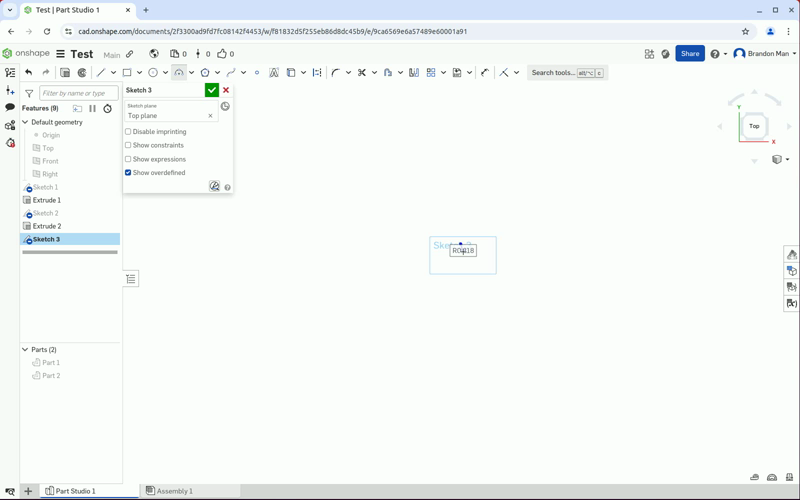
key(esc)
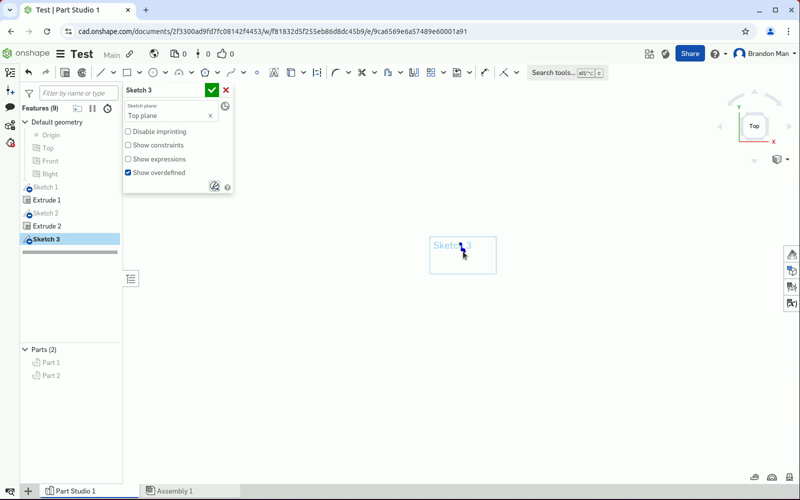
key(l)
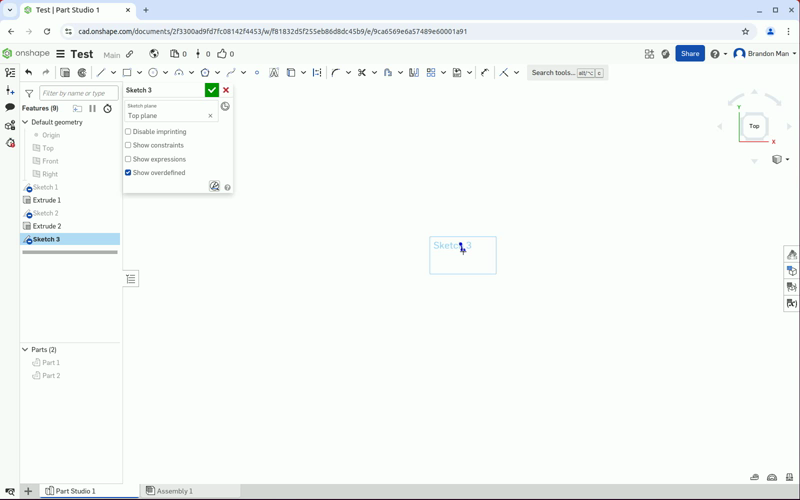
mouse_move(464, 251)
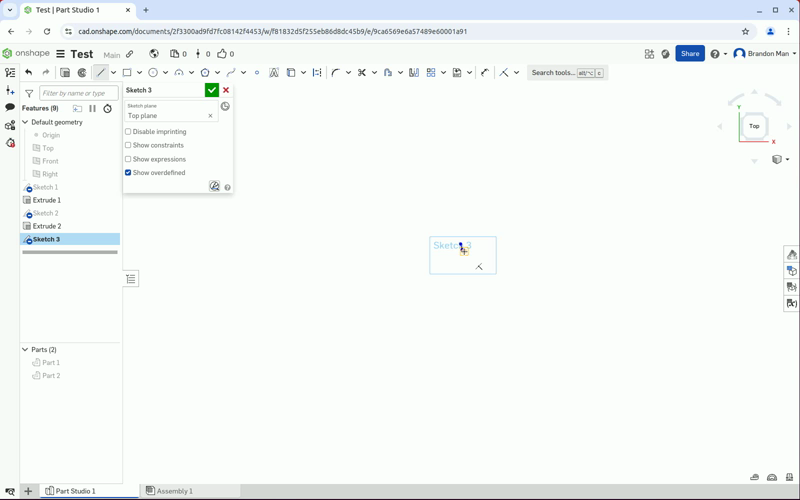
scroll(6)
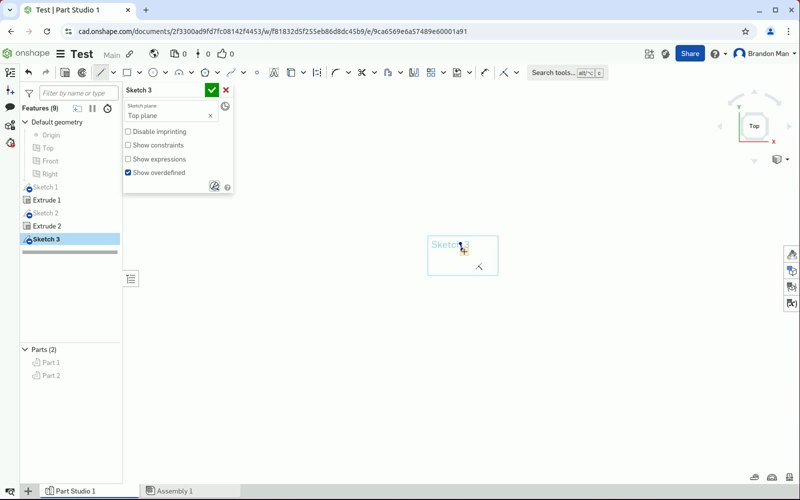
scroll(6)
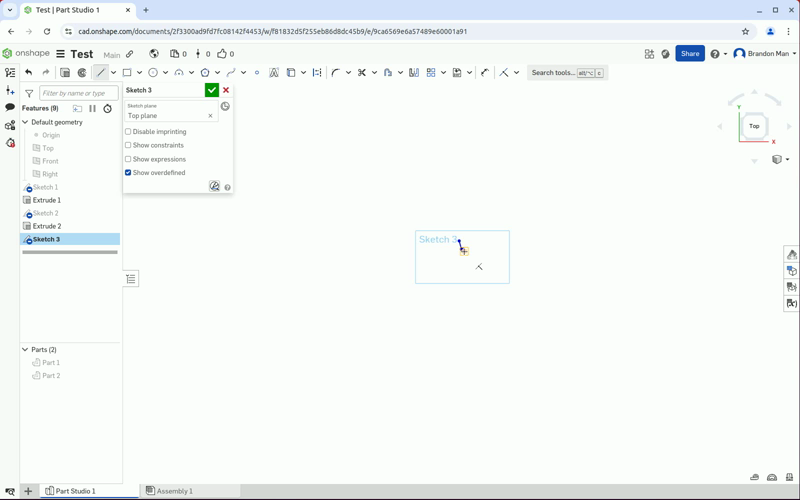
scroll(6)
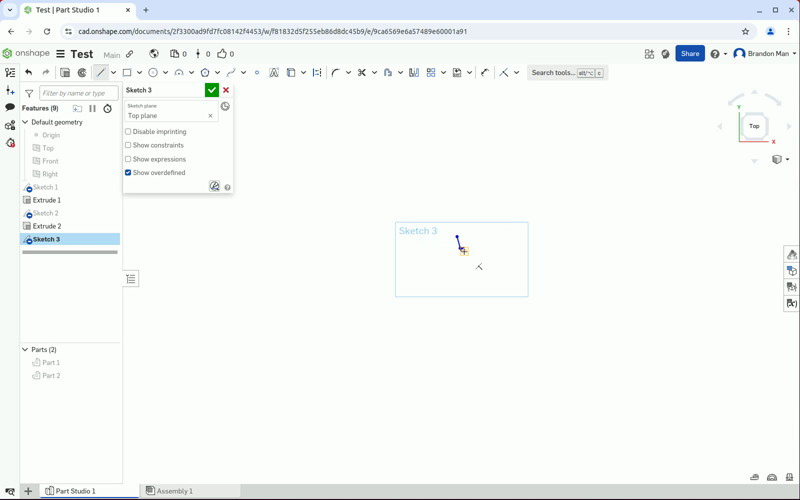
scroll(6)
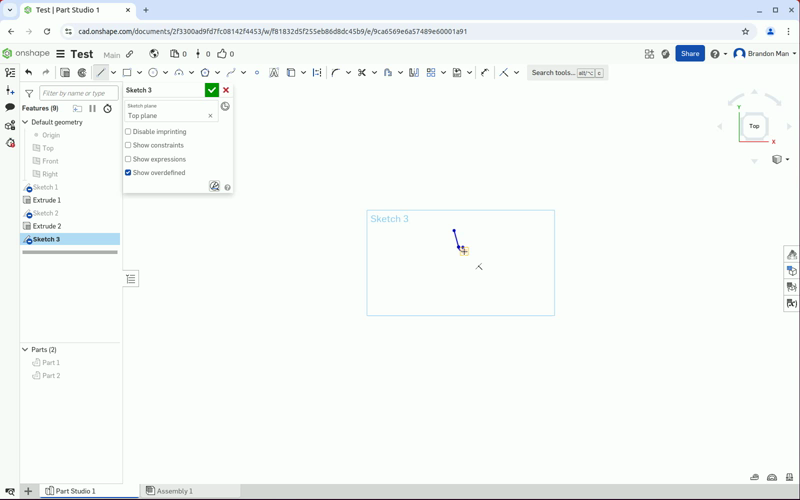
scroll(6)
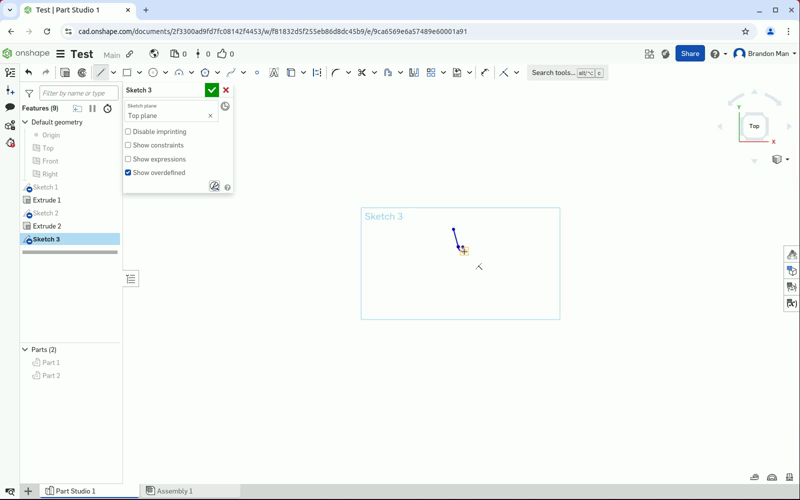
scroll(6)
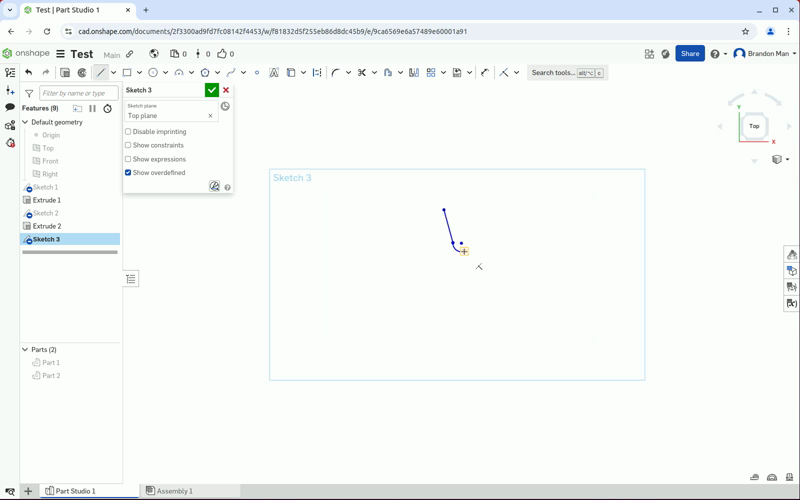
scroll(6)
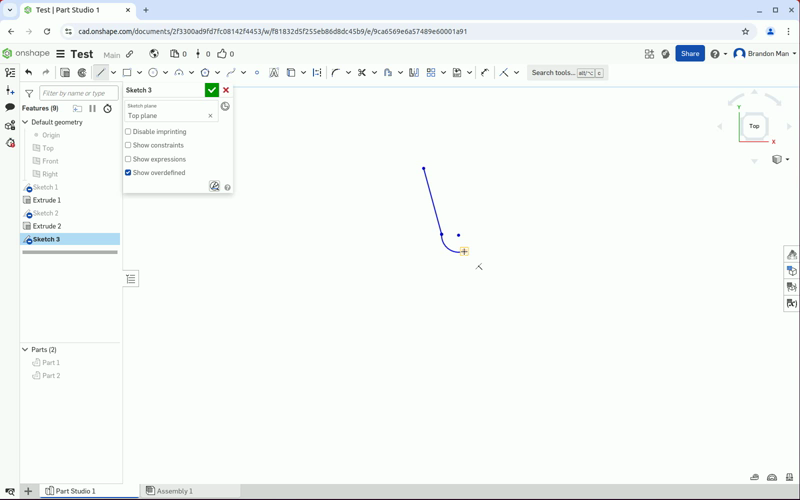
click(464, 251)
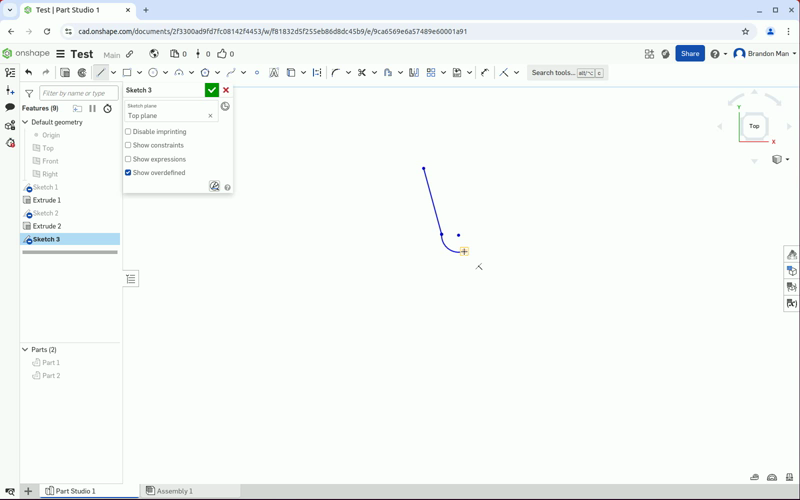
scroll(-6)
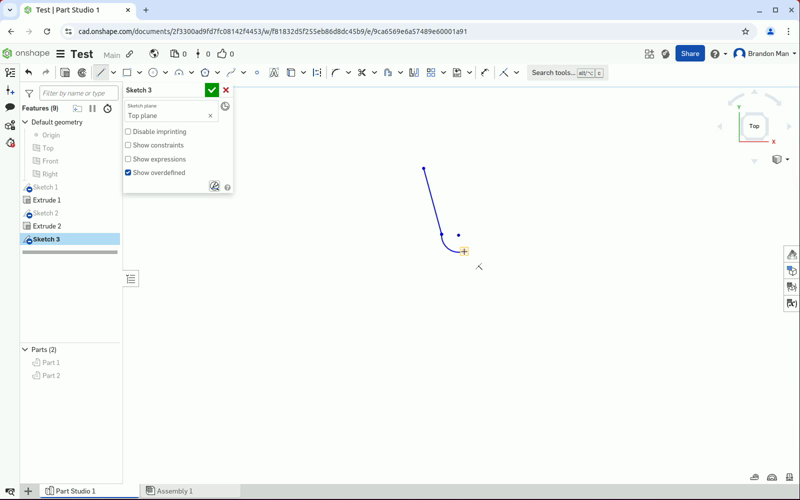
scroll(-6)
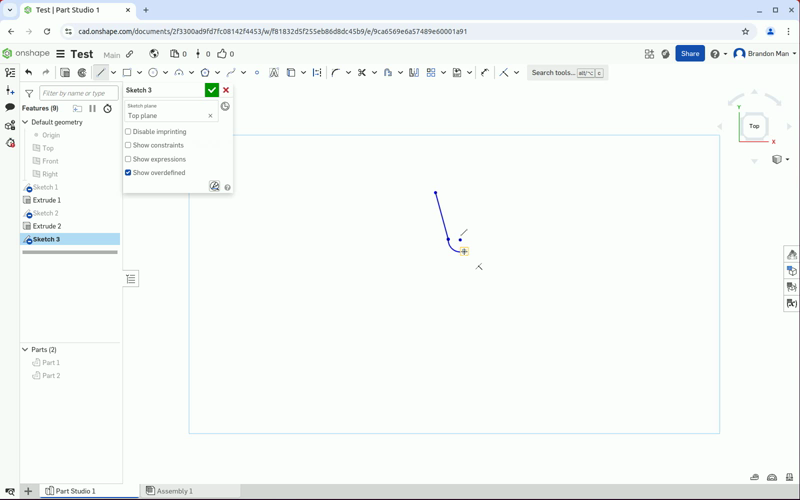
scroll(-6)
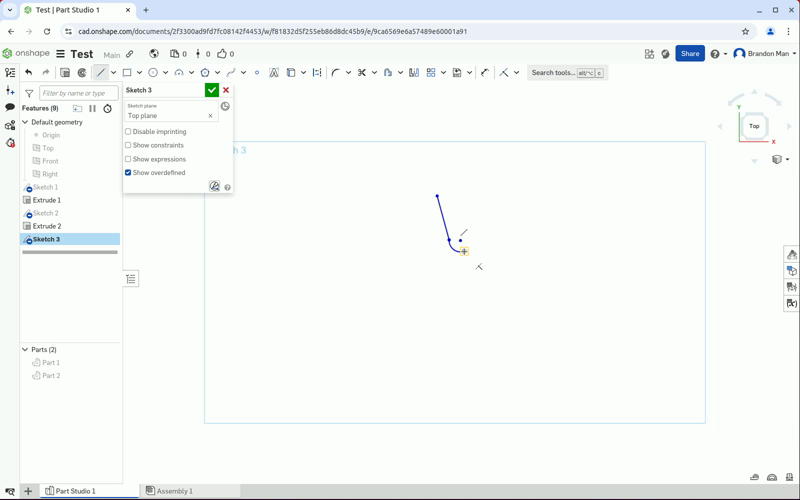
scroll(-6)
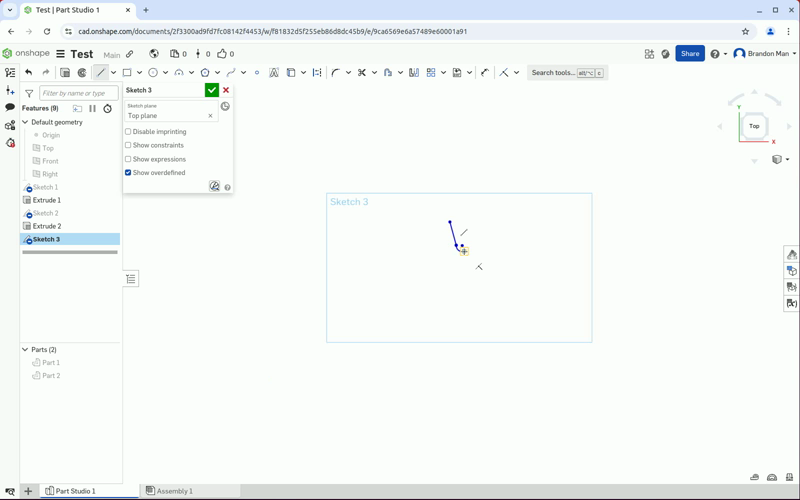
scroll(-6)
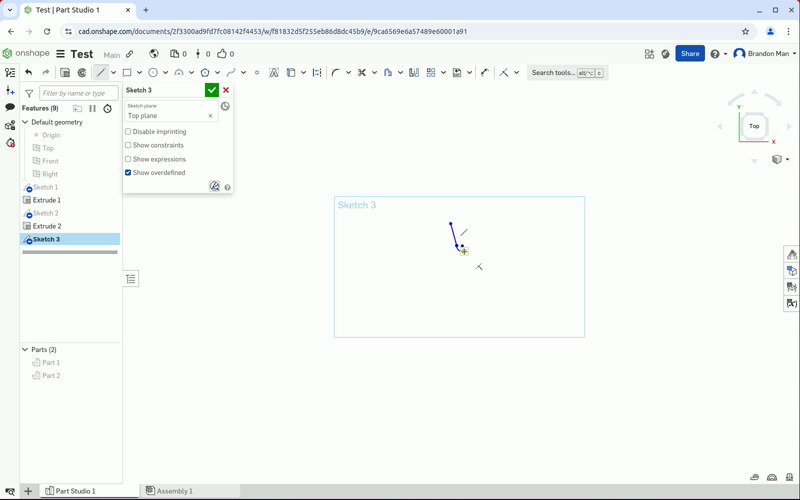
scroll(-6)
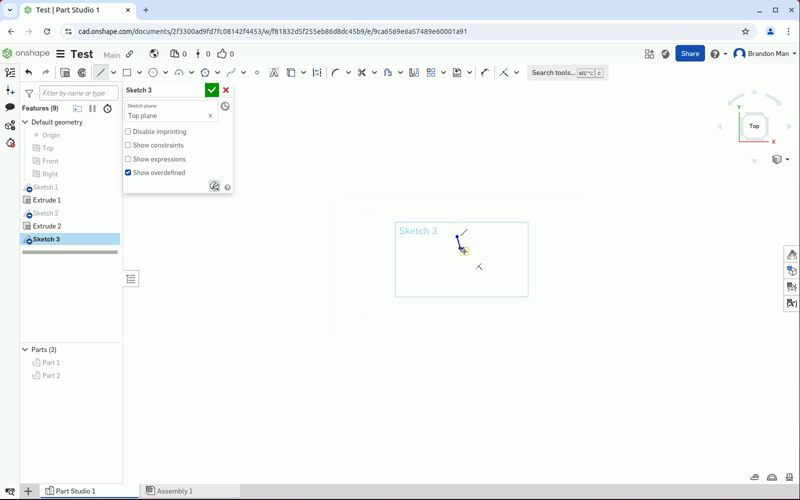
scroll(-6)
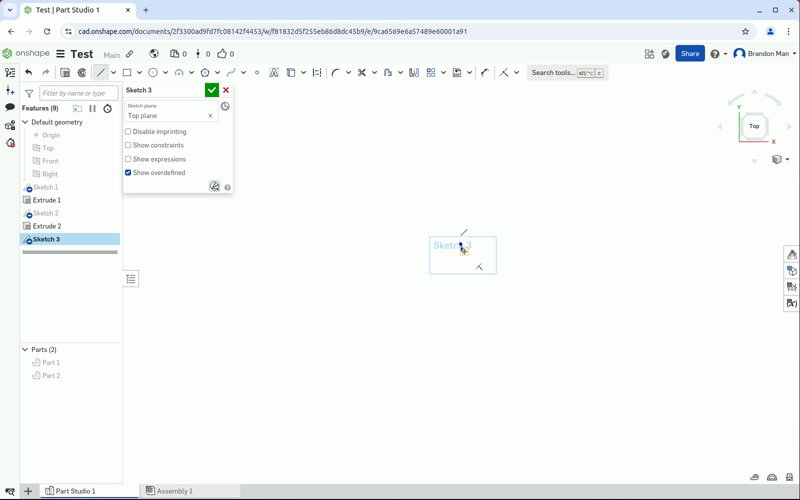
key_down(shift)
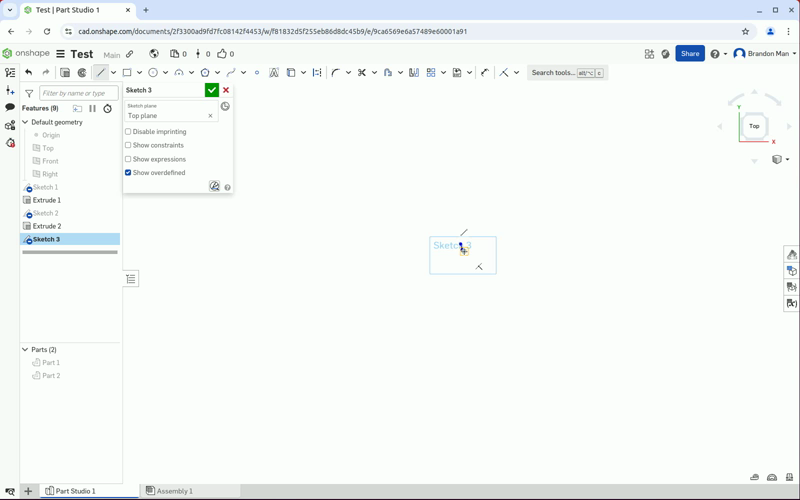
mouse_move(494, 251)
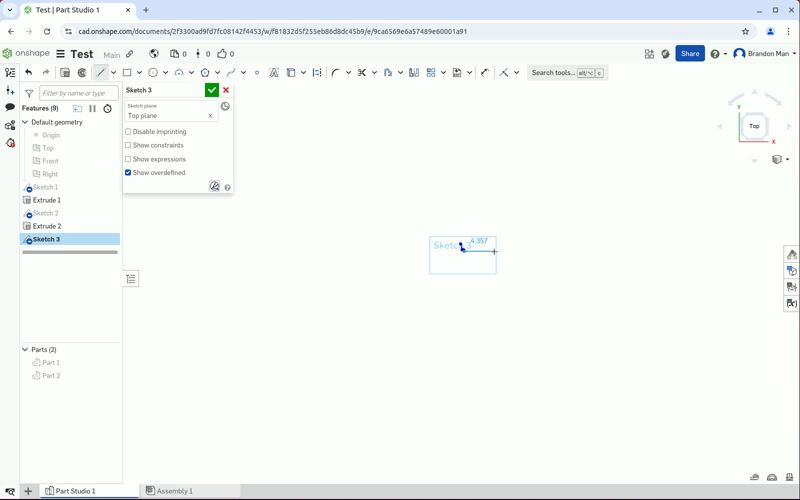
mouse_move(499, 251)
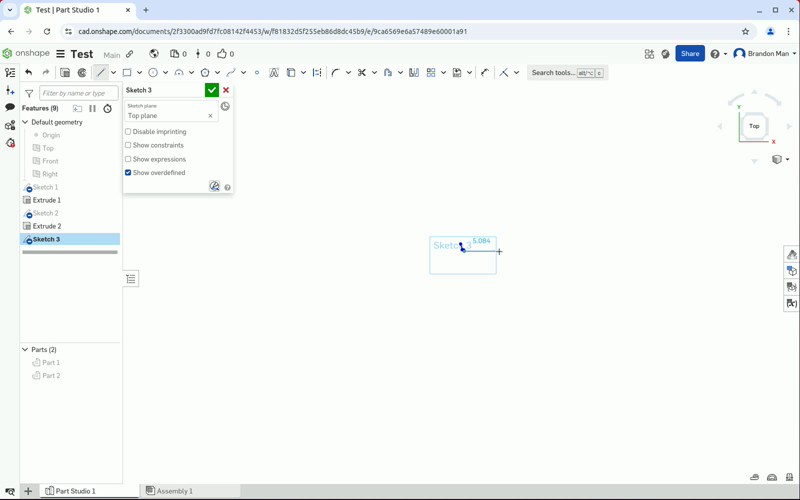
click(499, 251)
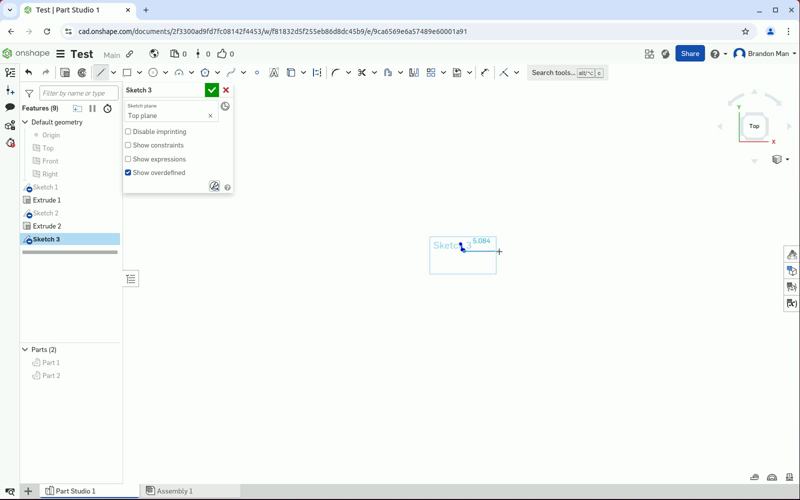
key_up(shift)
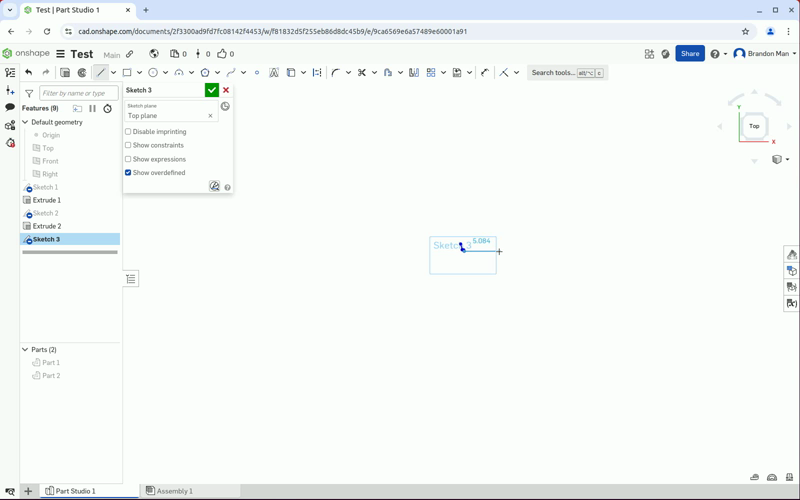
key_down(shift)
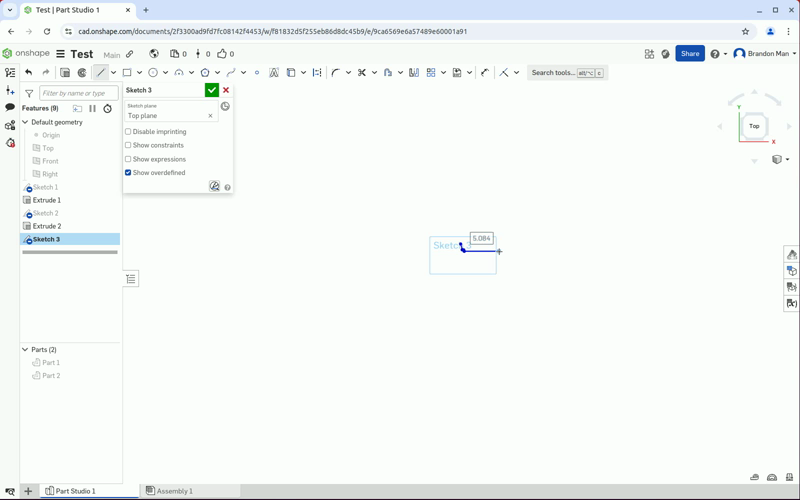
mouse_move(529, 251)
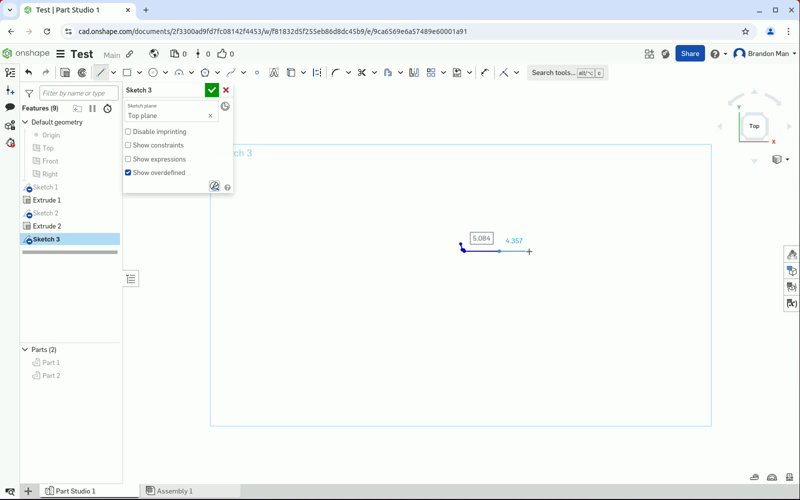
mouse_move(499, 244)
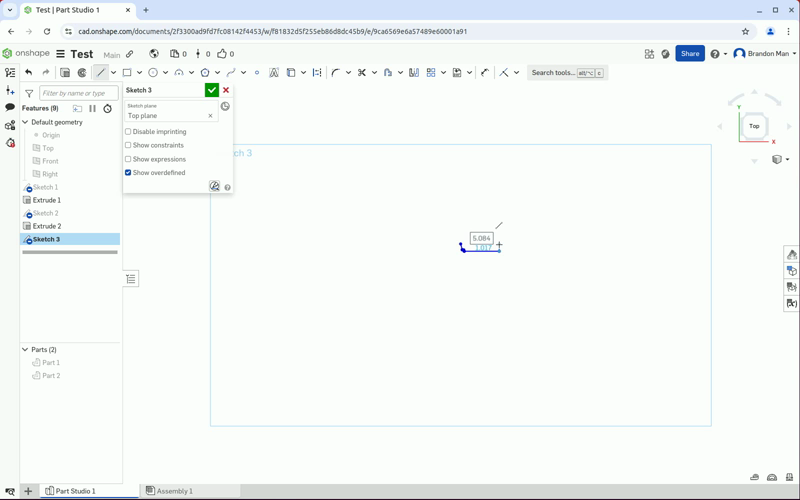
scroll(6)
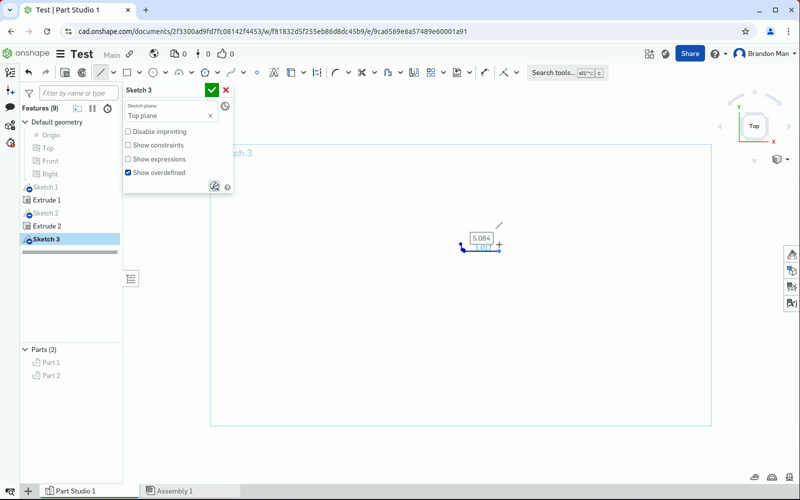
scroll(6)
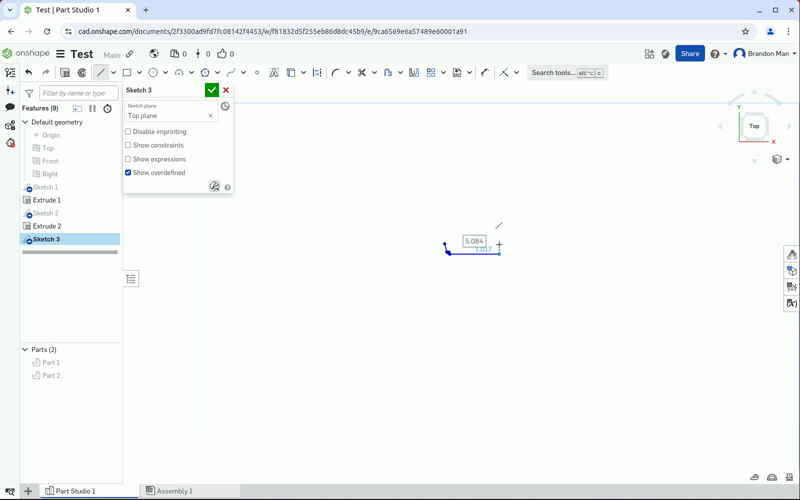
scroll(6)
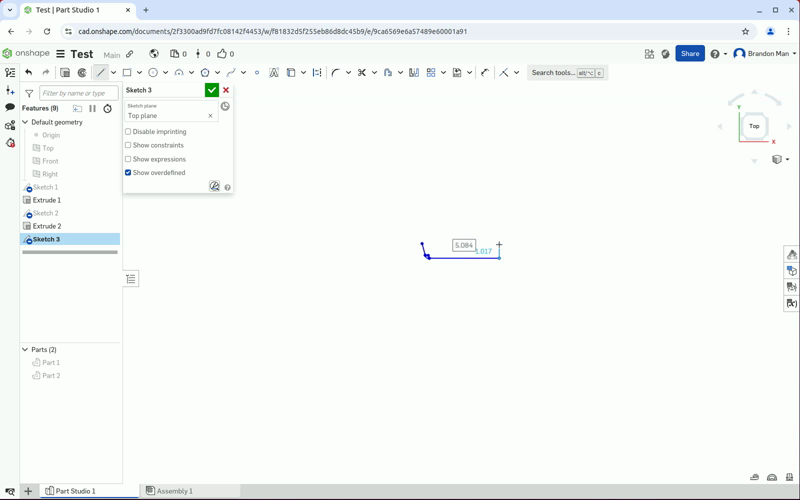
scroll(6)
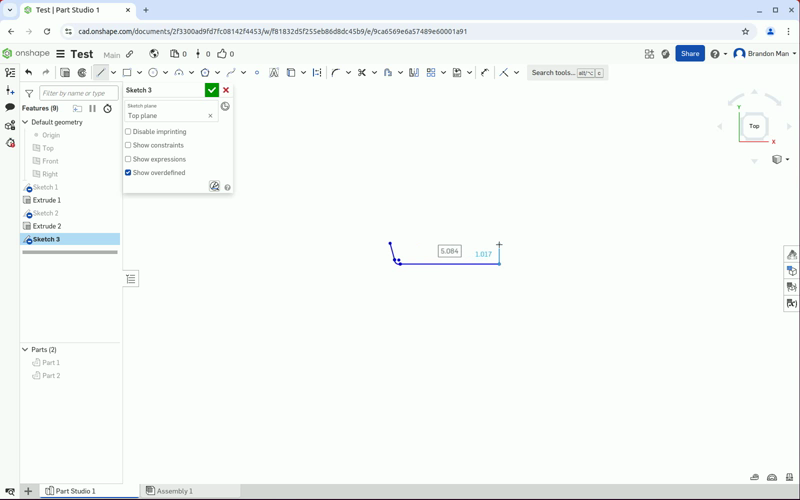
scroll(6)
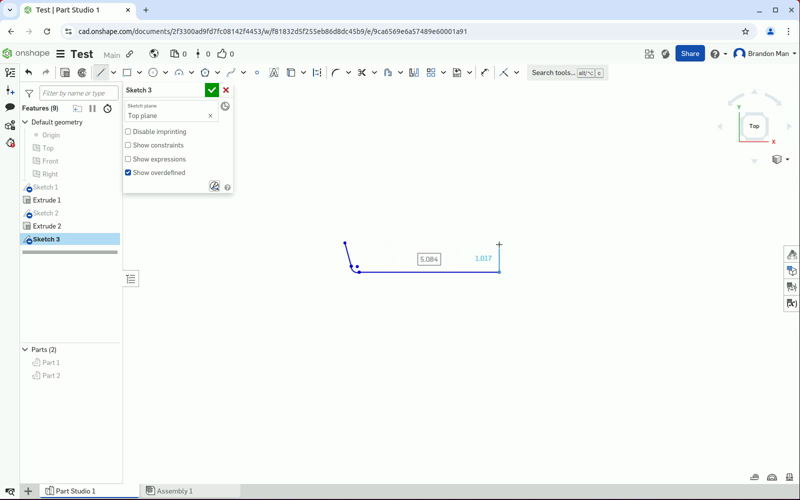
scroll(6)
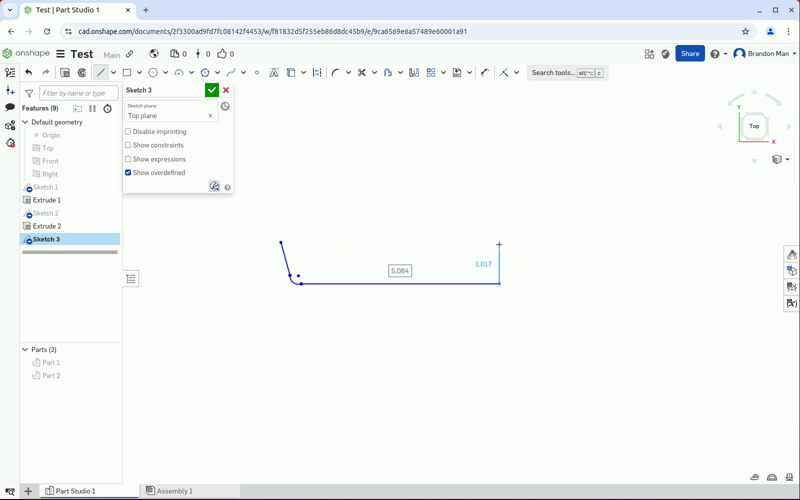
scroll(6)
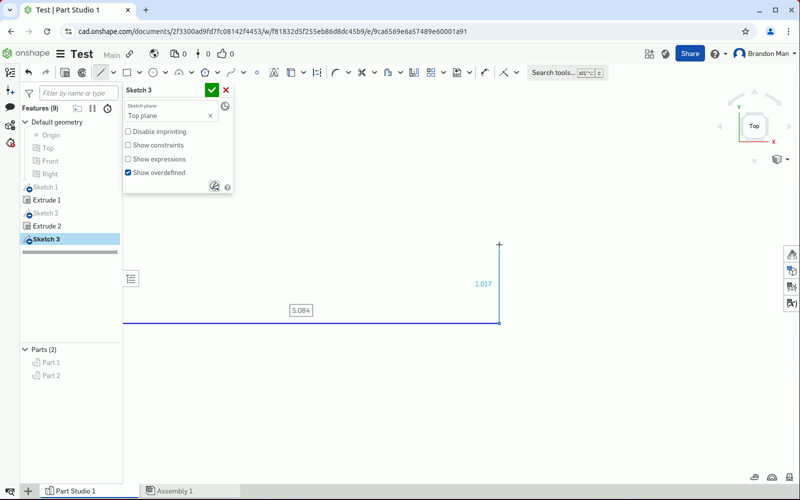
click(499, 244)
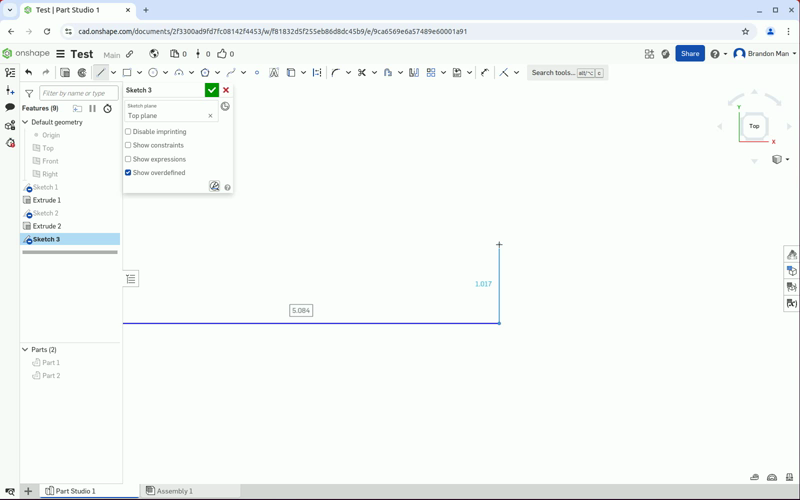
scroll(-6)
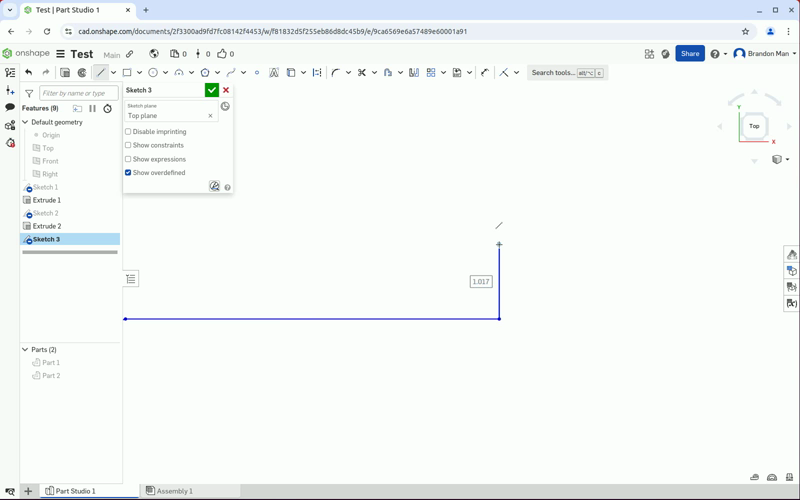
scroll(-6)
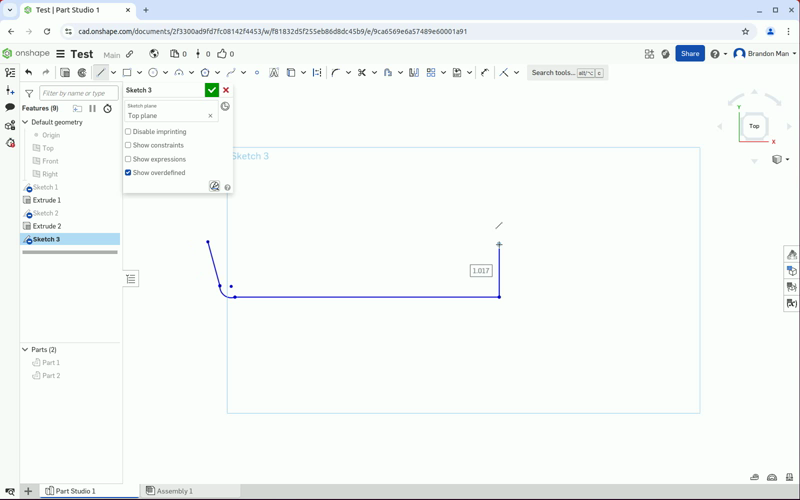
scroll(-6)
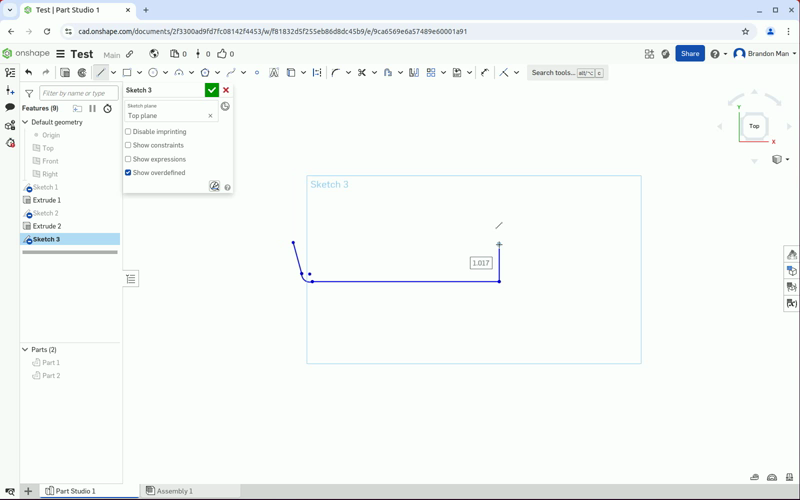
scroll(-6)
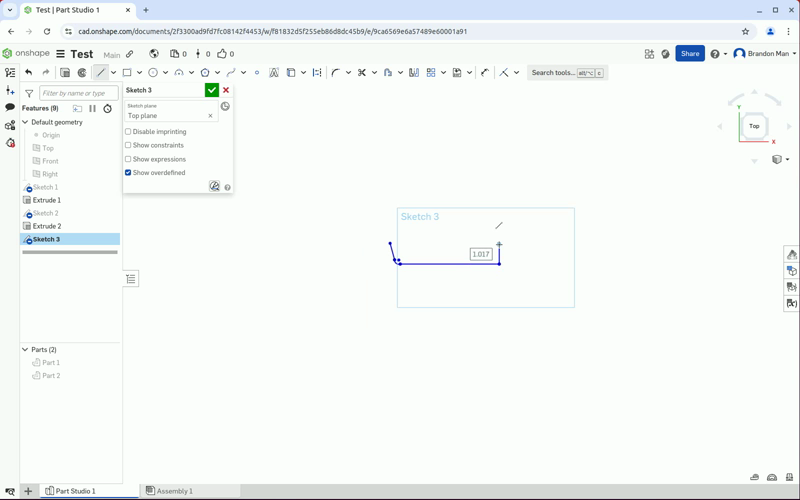
scroll(-6)
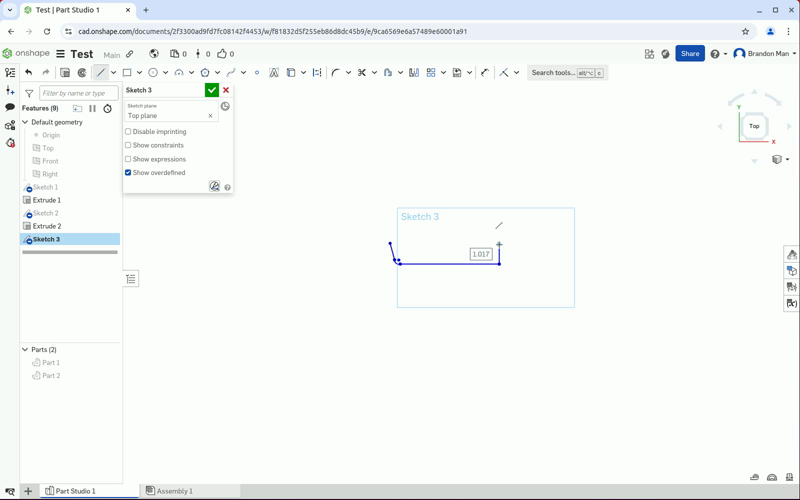
scroll(-6)
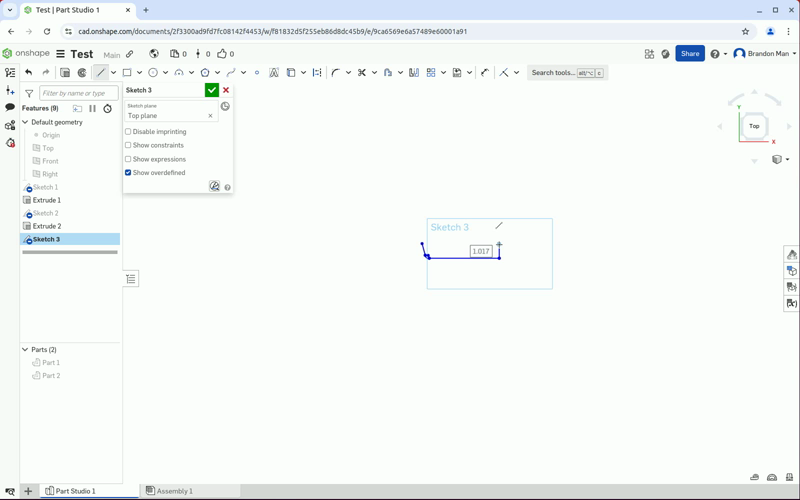
scroll(-6)
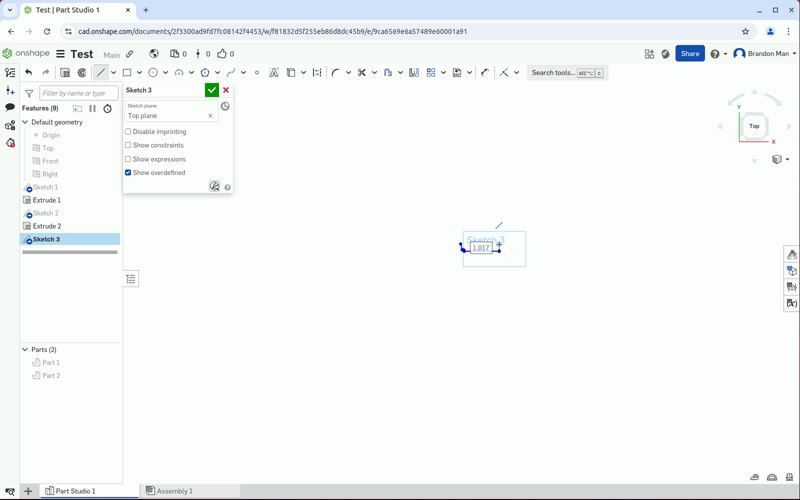
key_up(shift)
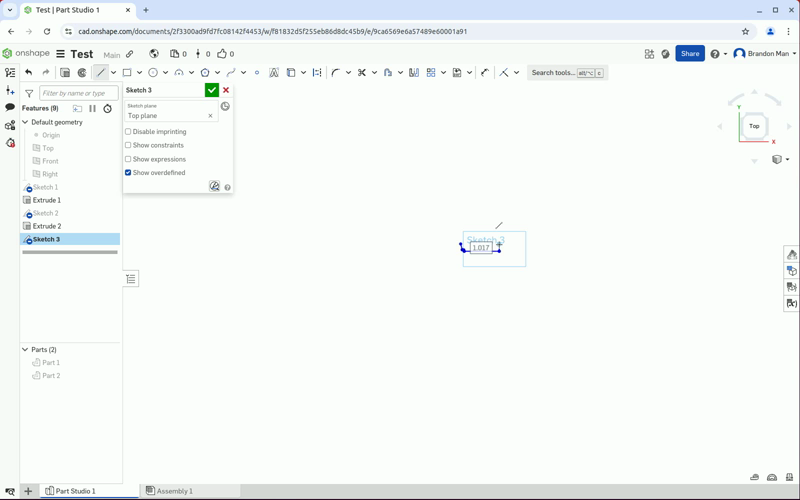
mouse_move(529, 244)
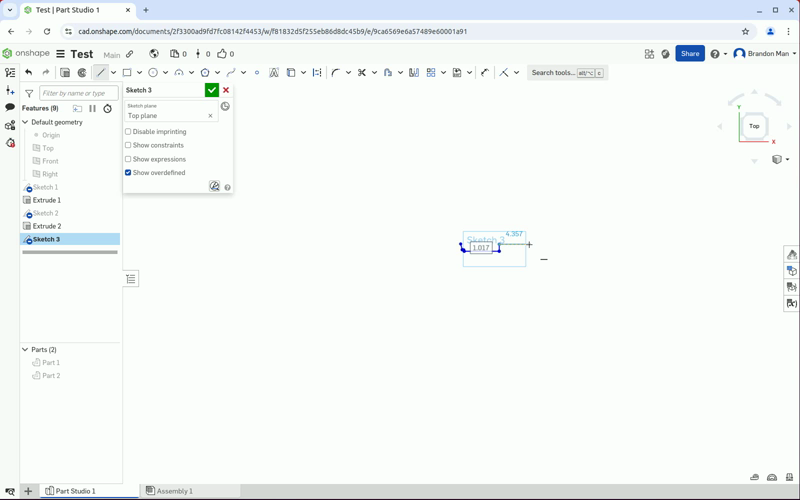
key_down(shift)
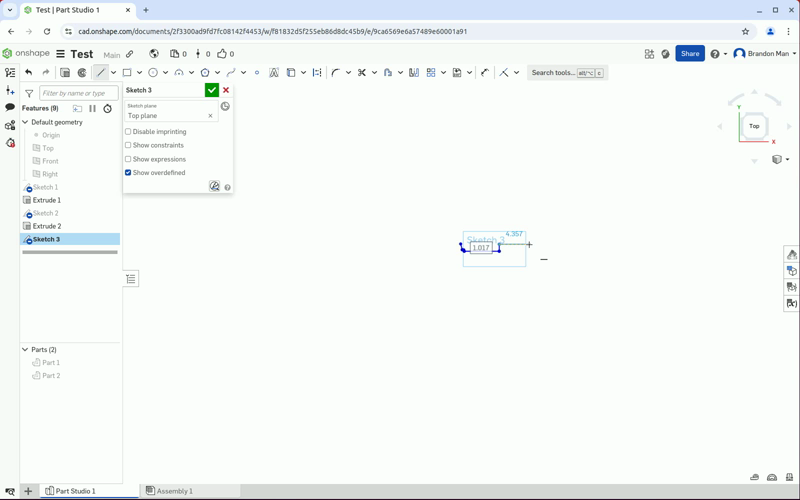
mouse_move(460, 244)
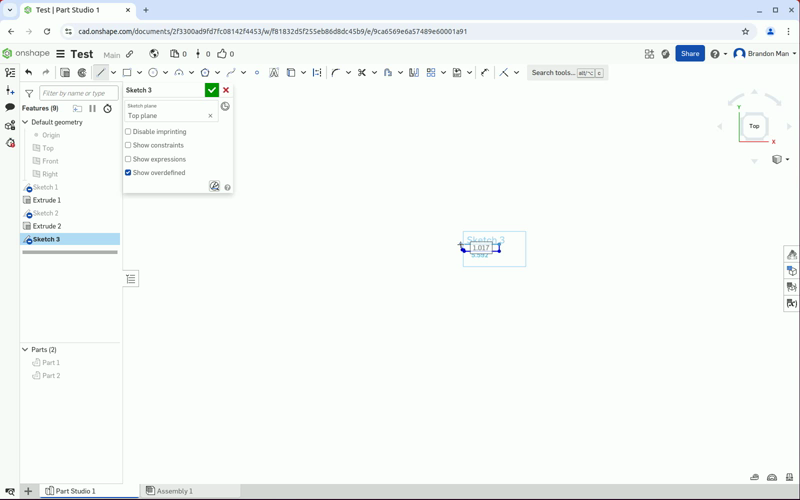
key_up(shift)
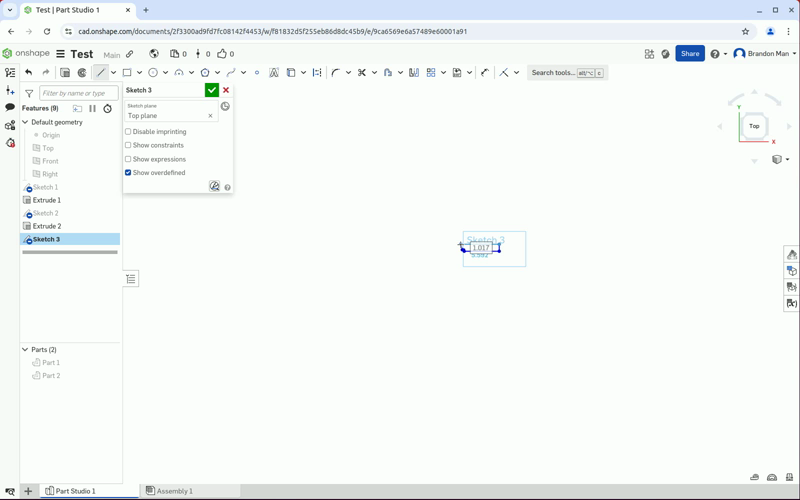
click(460, 244)
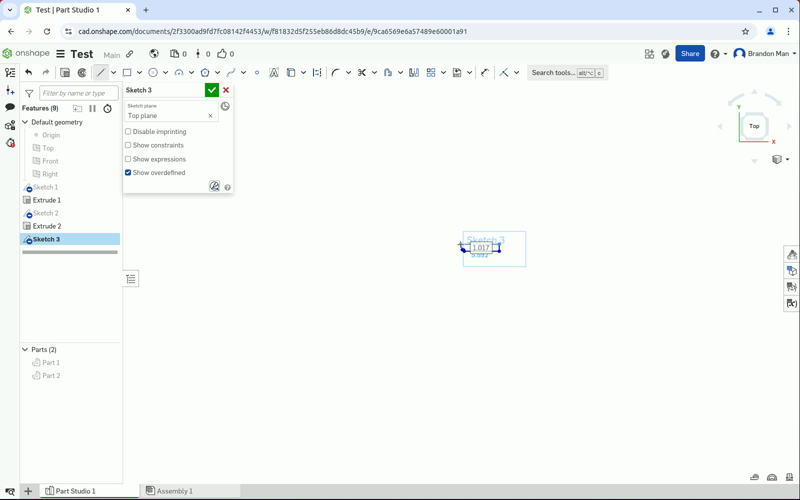
key(esc)
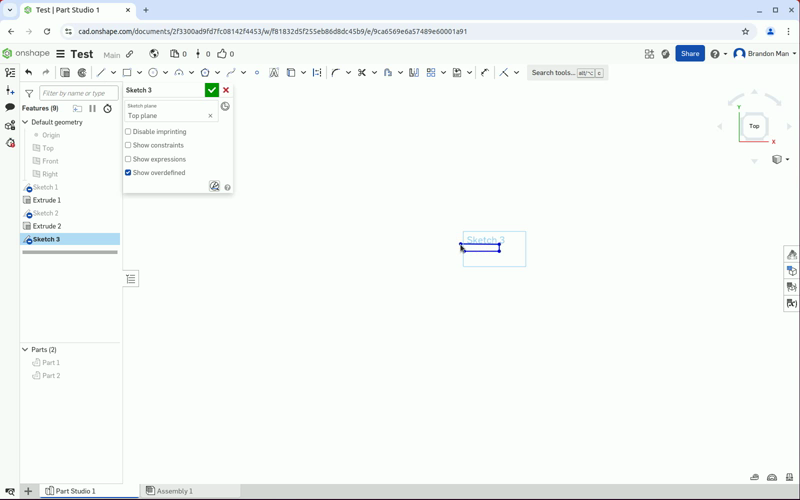
mouse_move(484, 246)
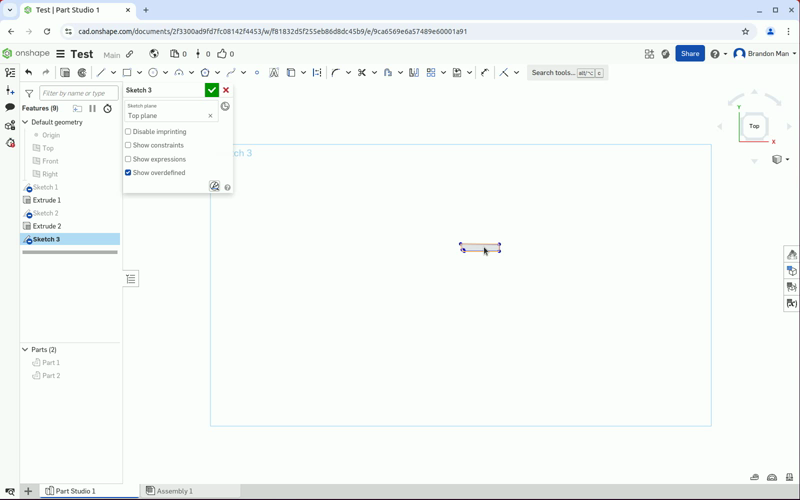
scroll(6)
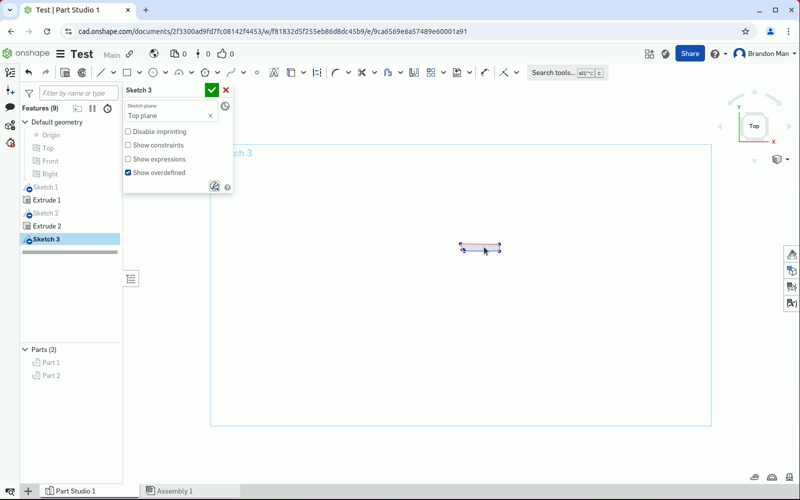
scroll(6)
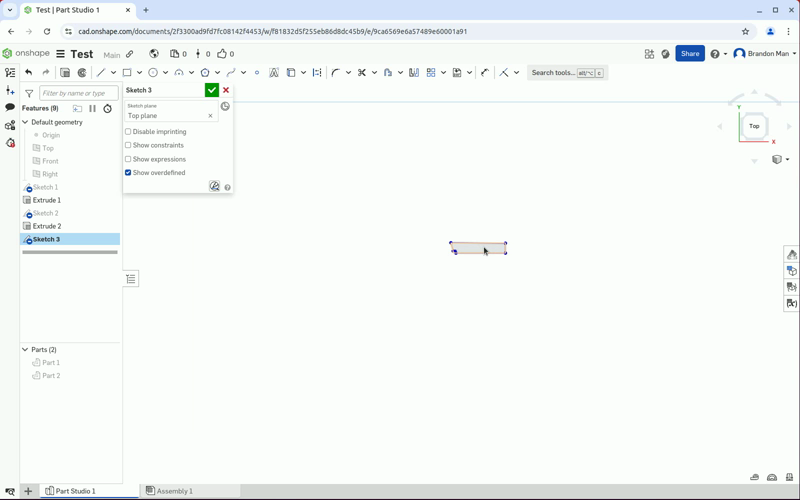
scroll(6)
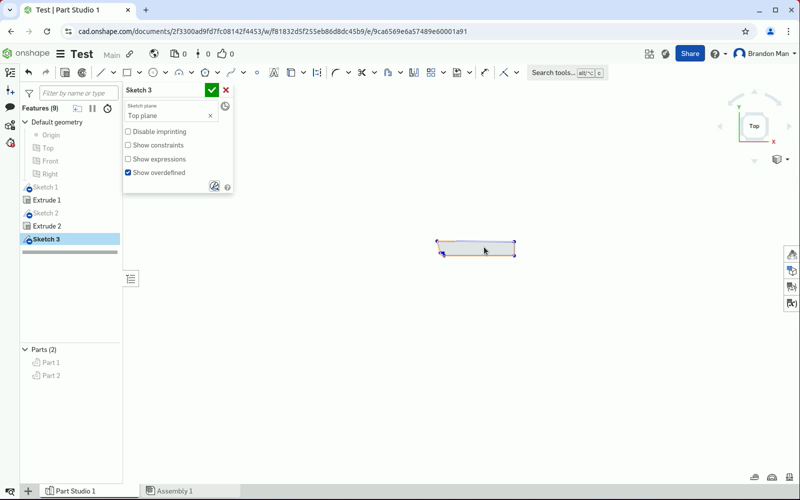
scroll(6)
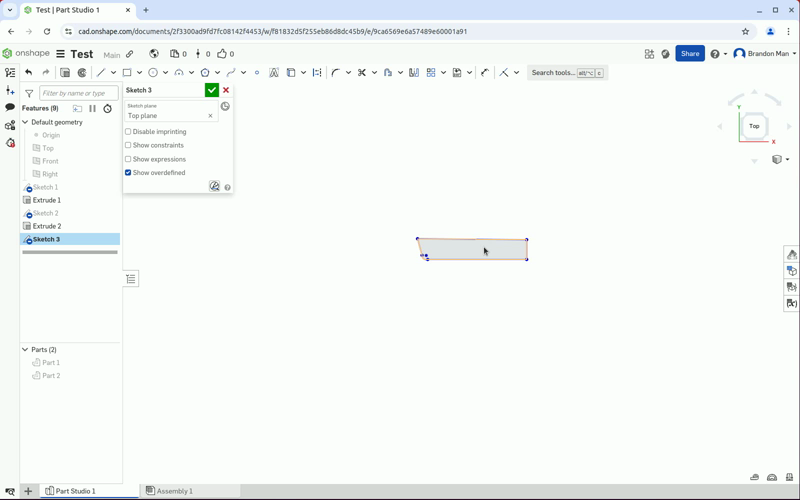
scroll(6)
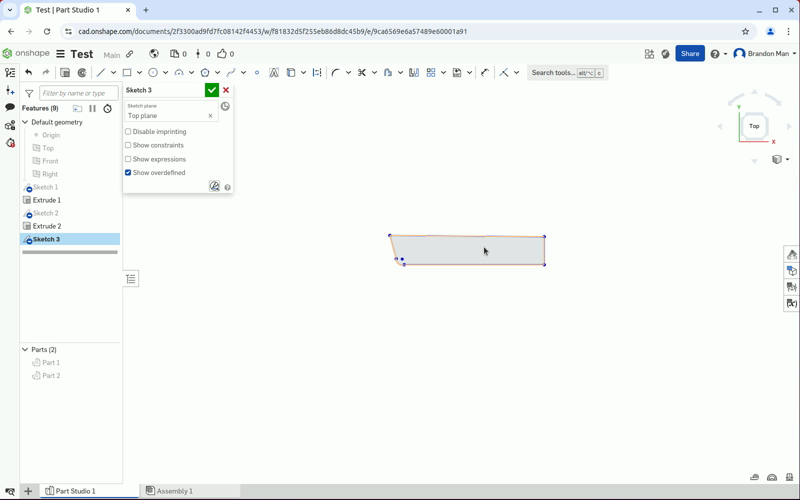
scroll(6)
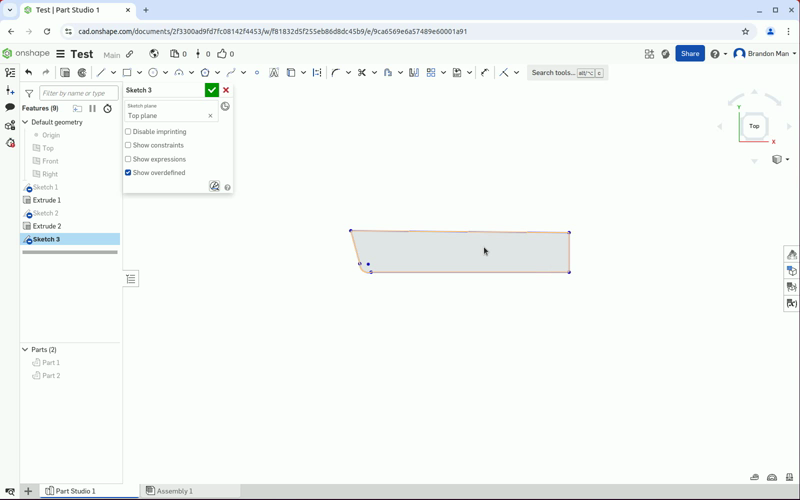
scroll(6)
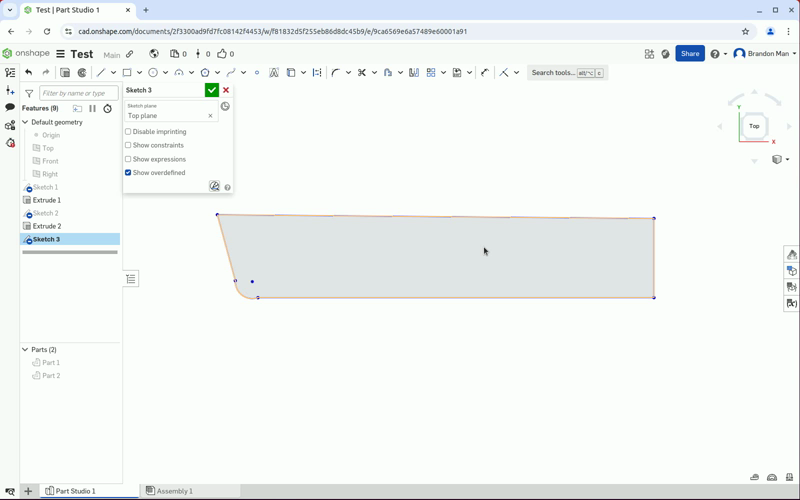
click(484, 246)
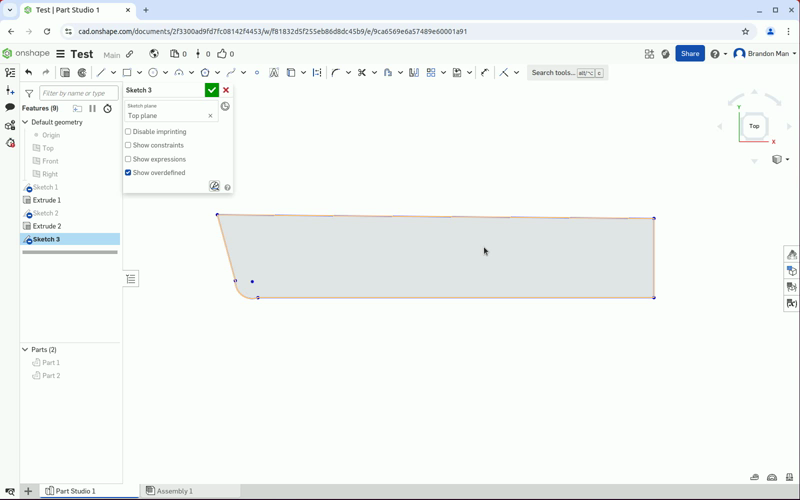
scroll(-6)
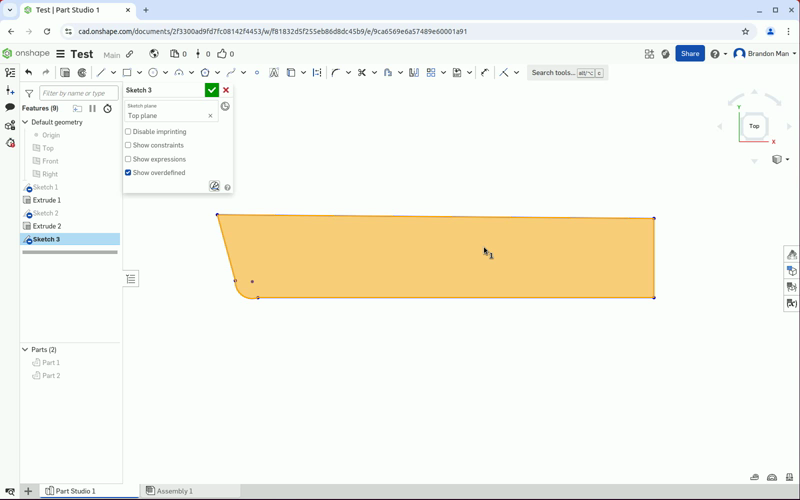
scroll(-6)
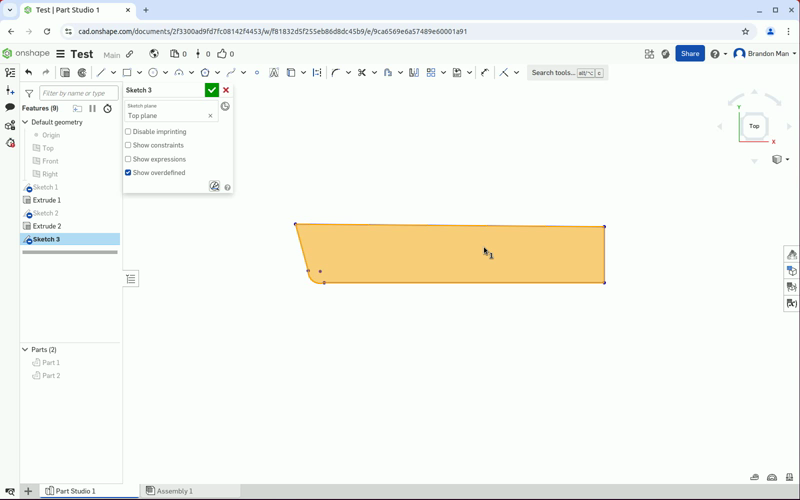
scroll(-6)
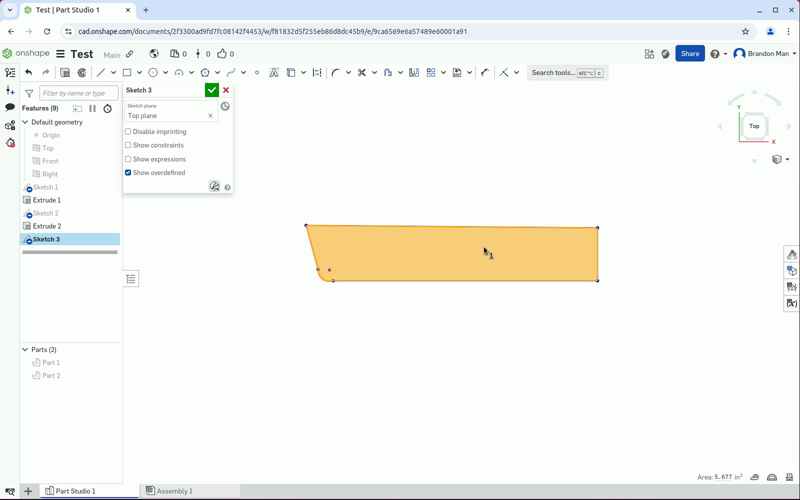
scroll(-6)
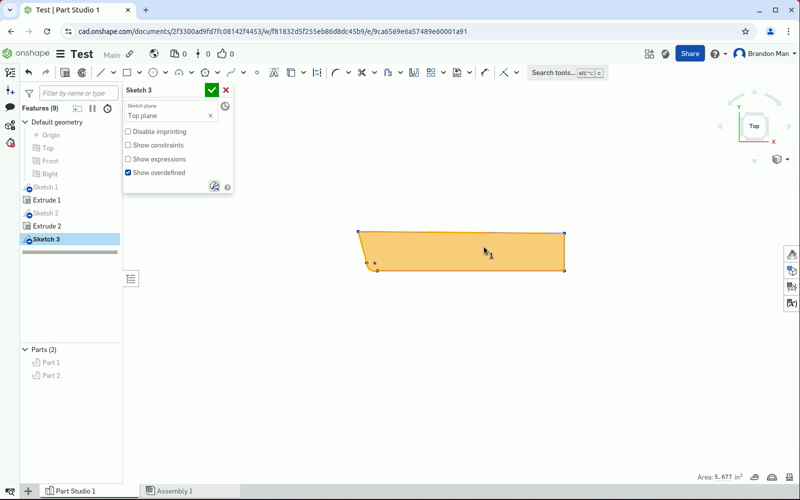
scroll(-6)
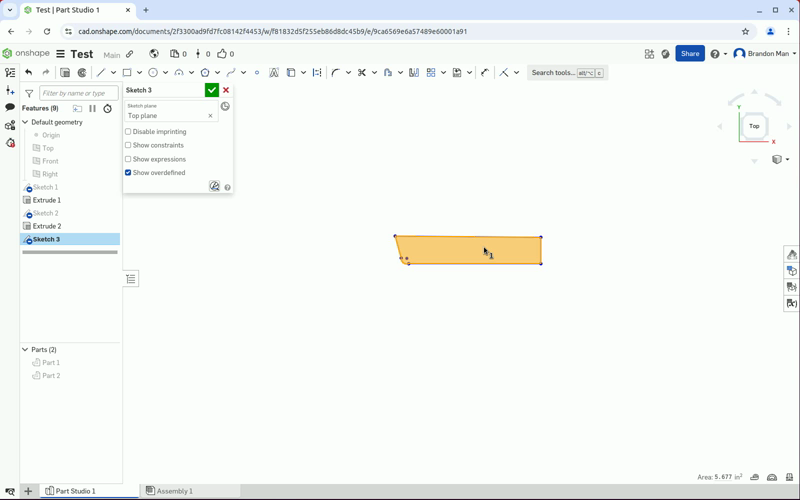
scroll(-6)
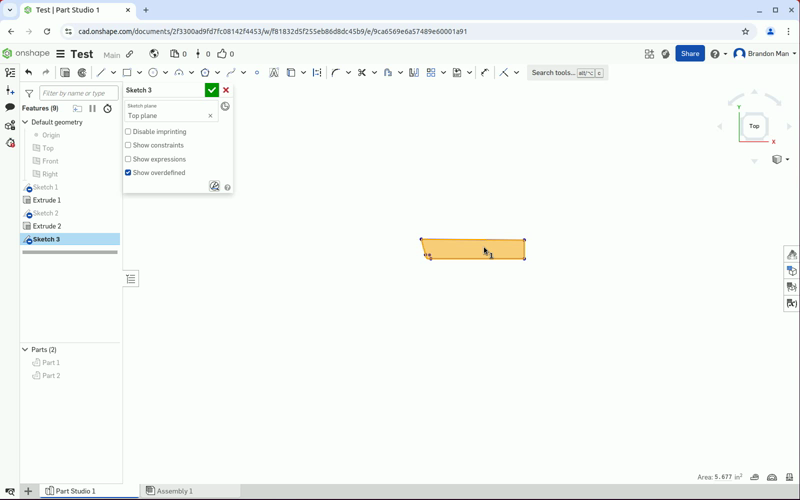
scroll(-6)
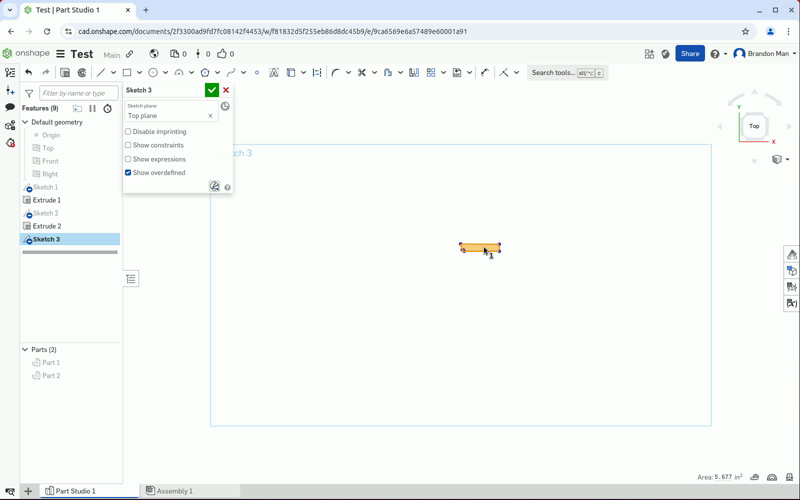
mouse_move(73, 352)
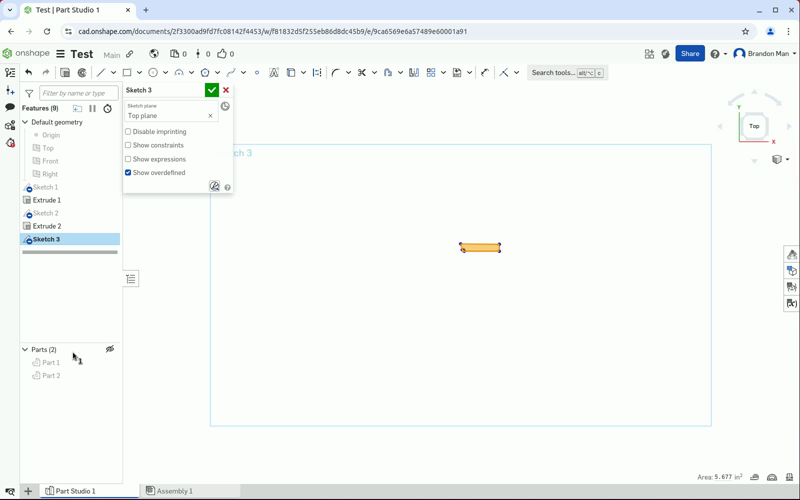
key(shift+y)
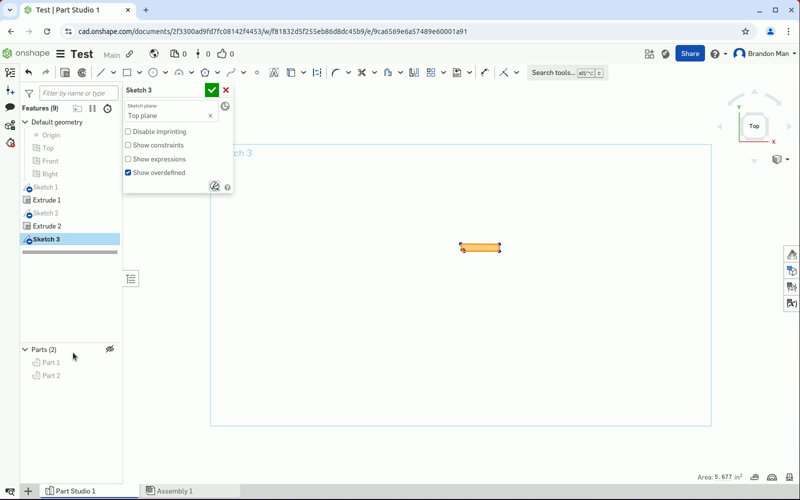
key(shift+e)
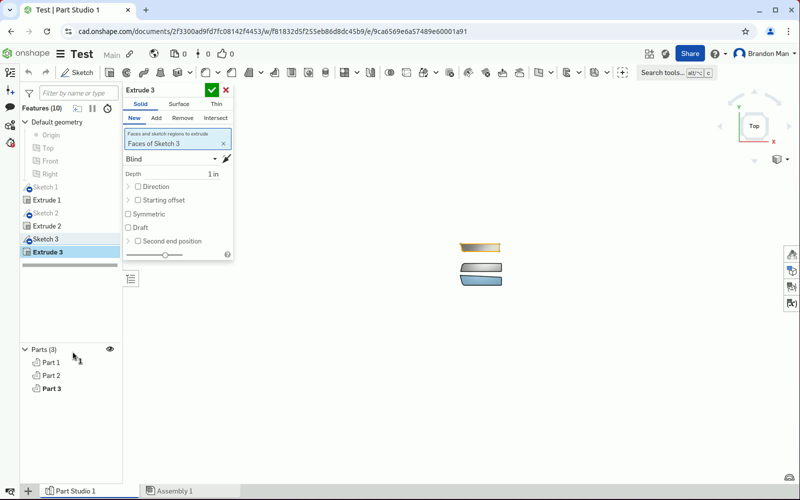
mouse_move(143, 106)
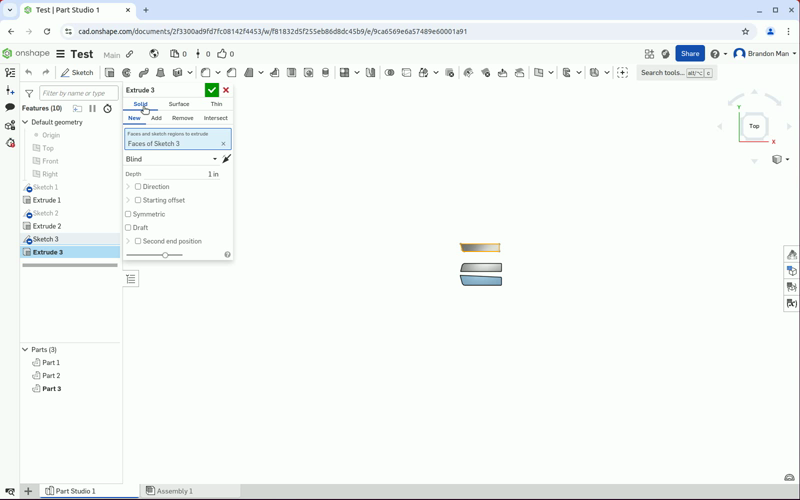
click(143, 106)
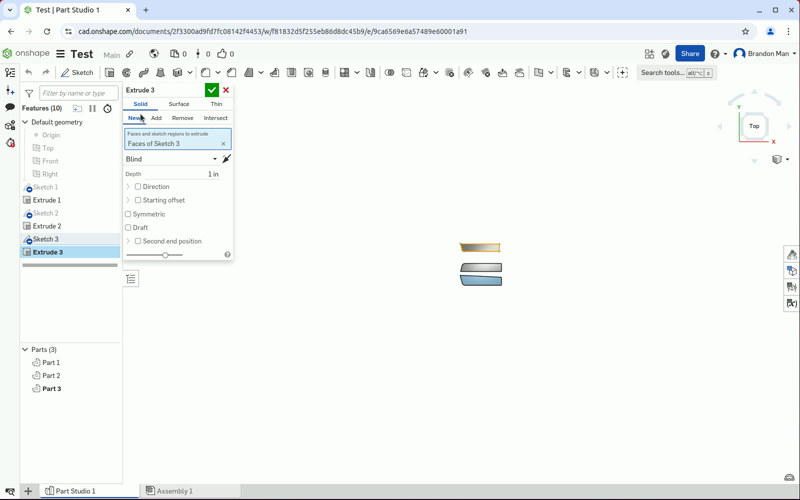
mouse_move(137, 120)
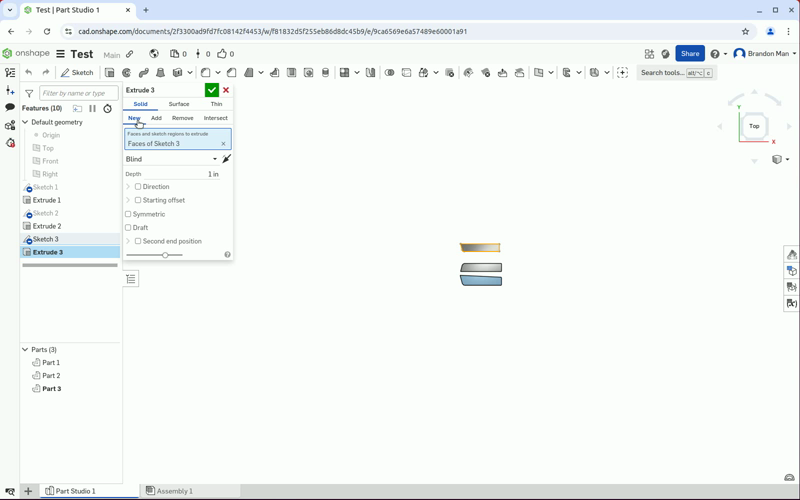
click(137, 120)
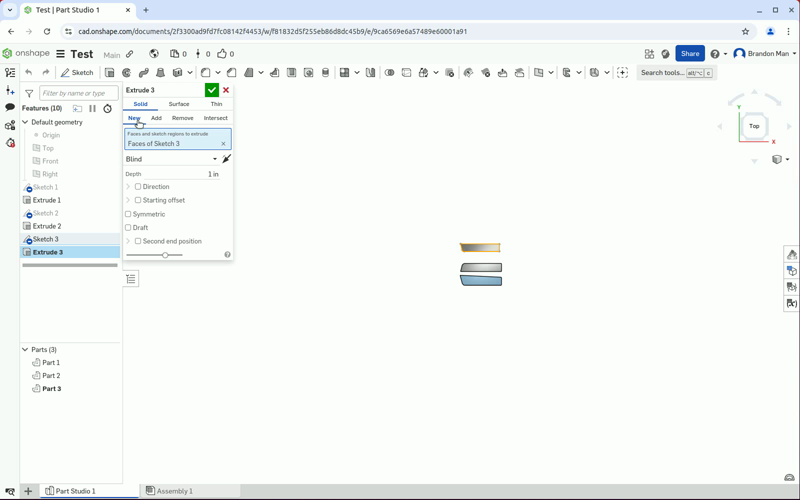
key(tab, 4)
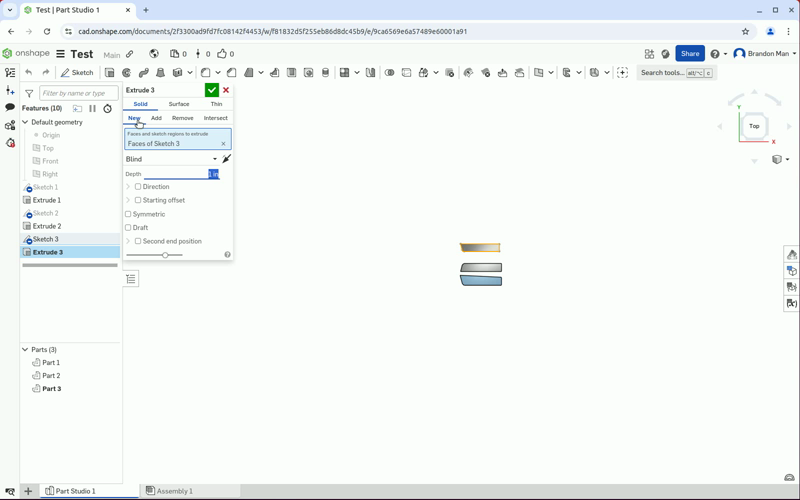
text(0.241)
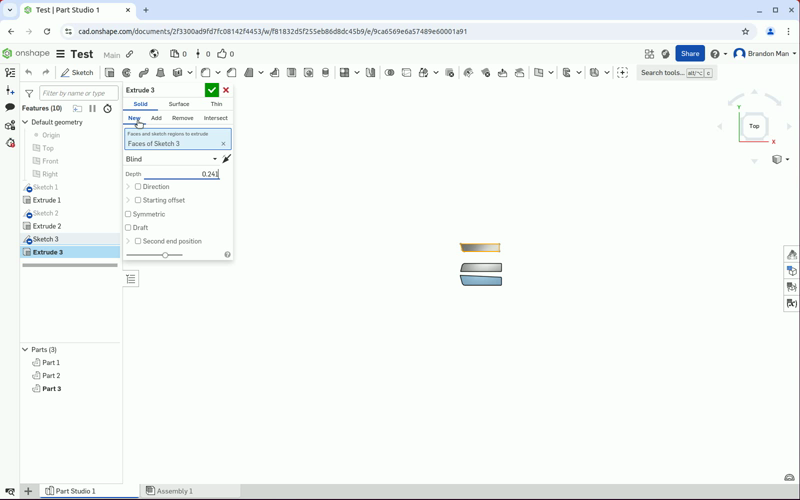
key(enter)
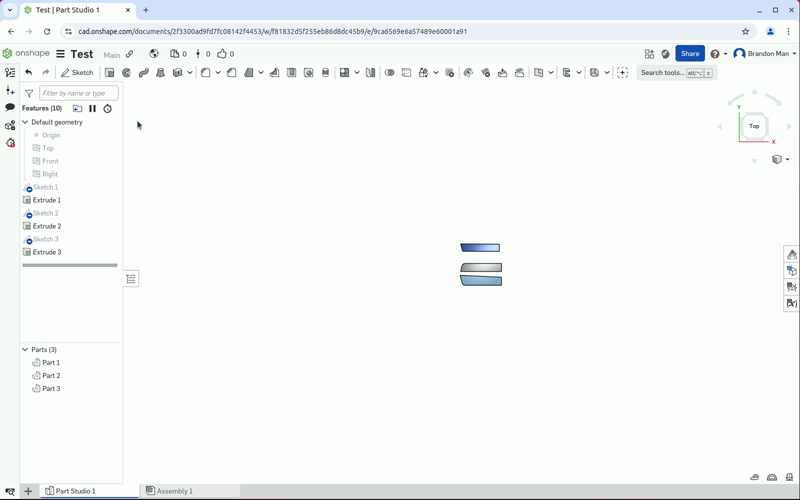
key(shift+h)
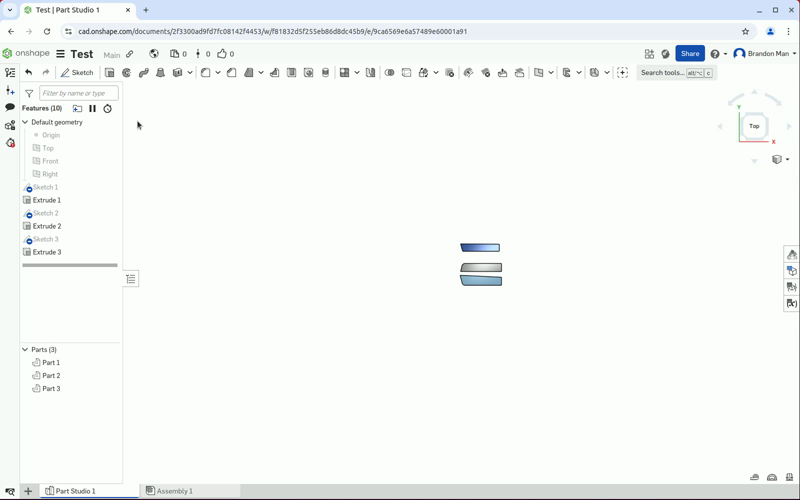
key(shift+h)
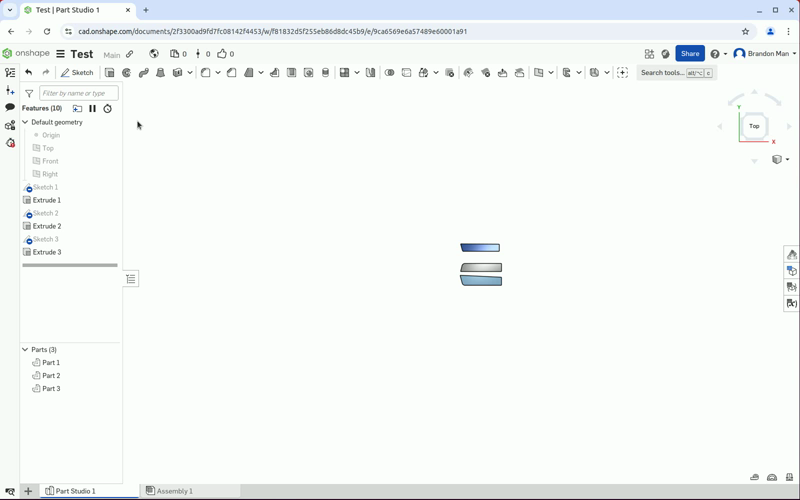
mouse_move(73, 189)
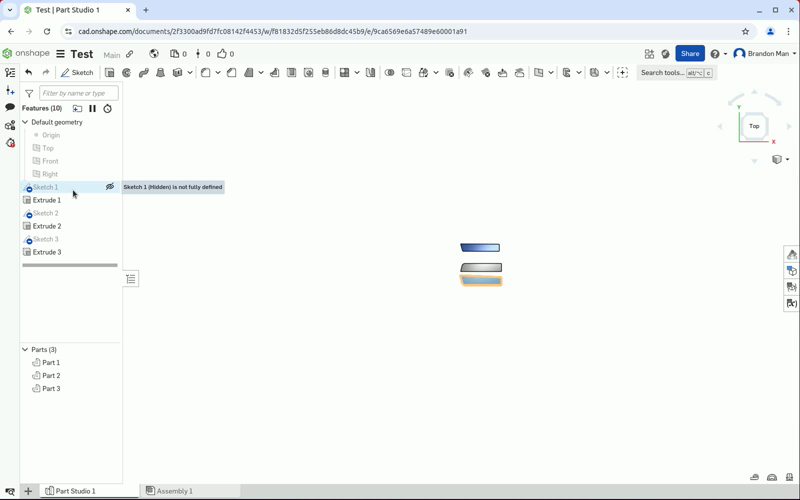
click(73, 189)
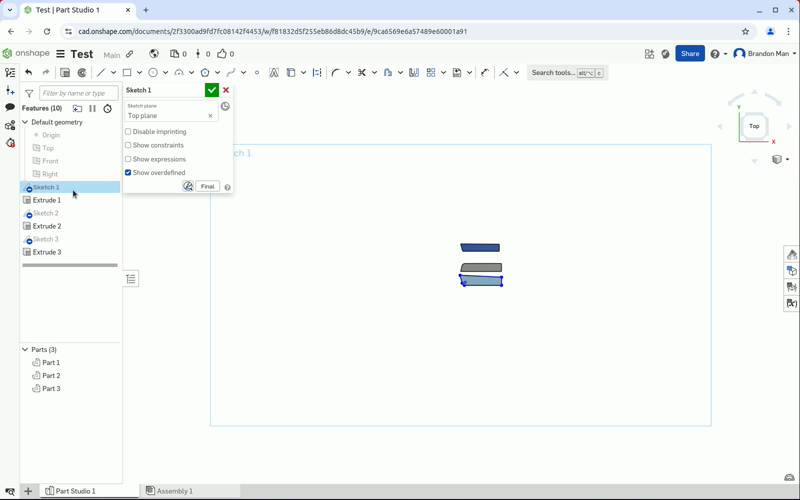
mouse_move(229, 92)
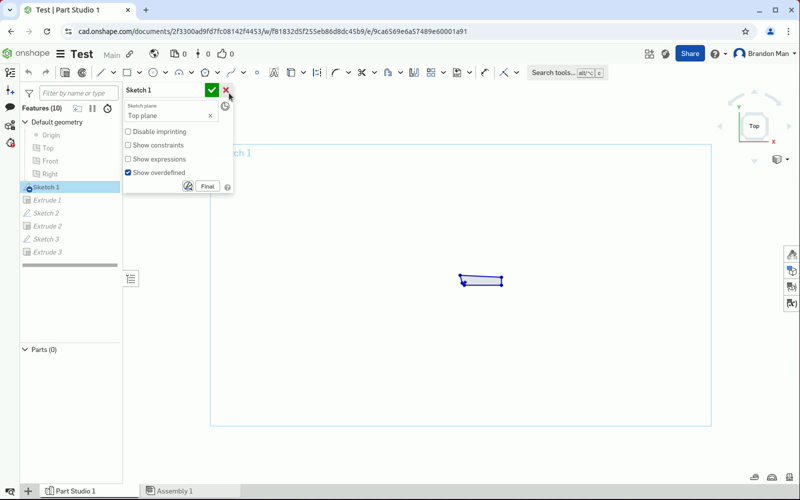
click(229, 92)
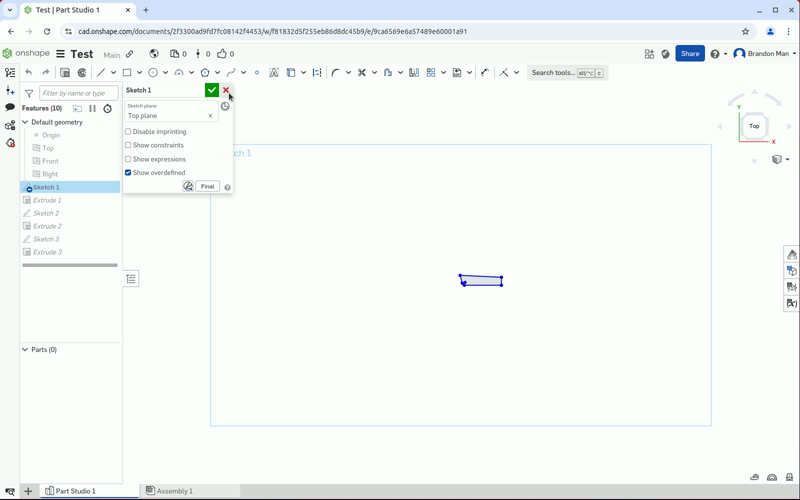
key(shift+s)
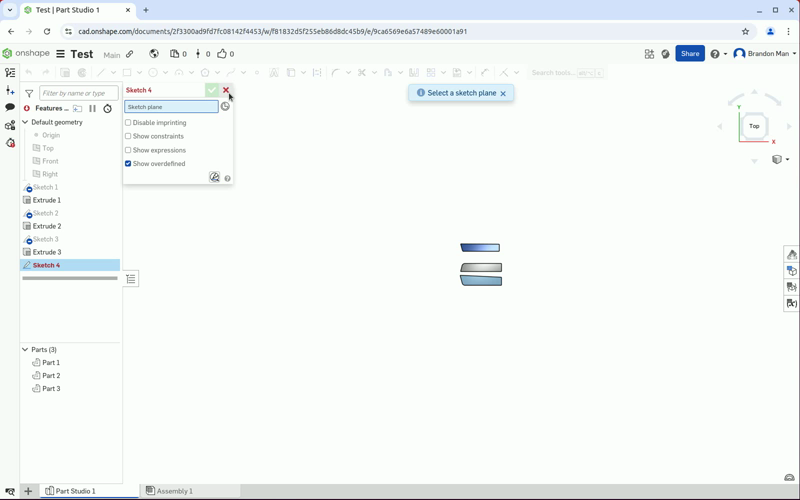
mouse_move(73, 150)
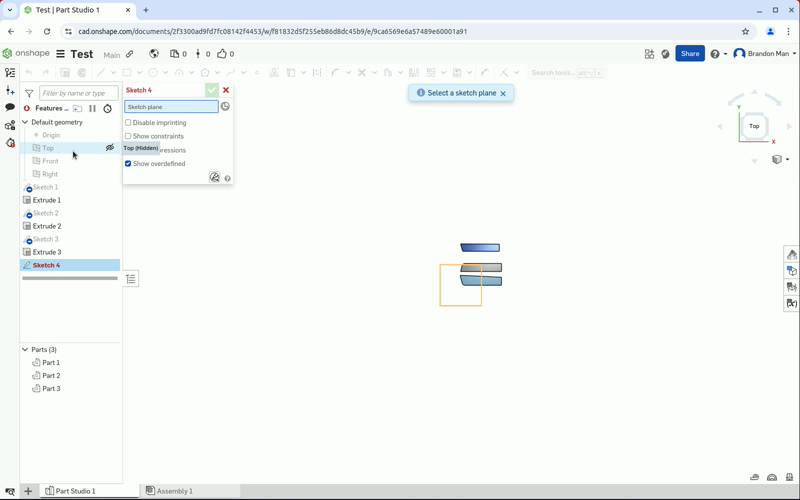
click(73, 150)
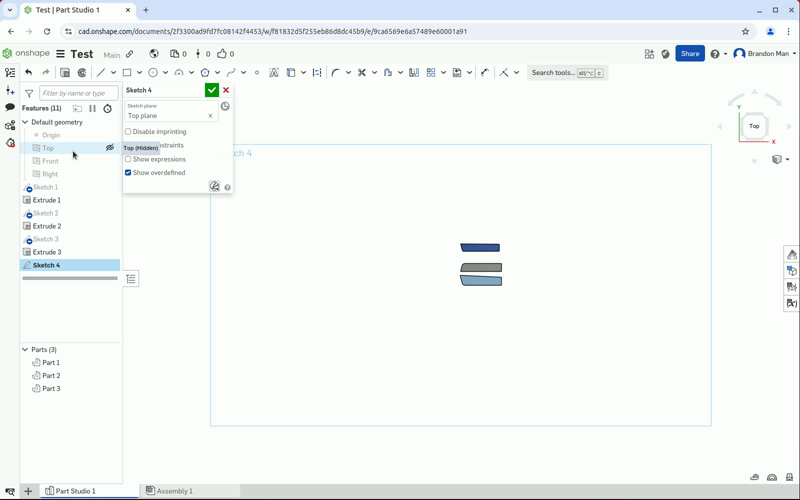
mouse_move(73, 352)
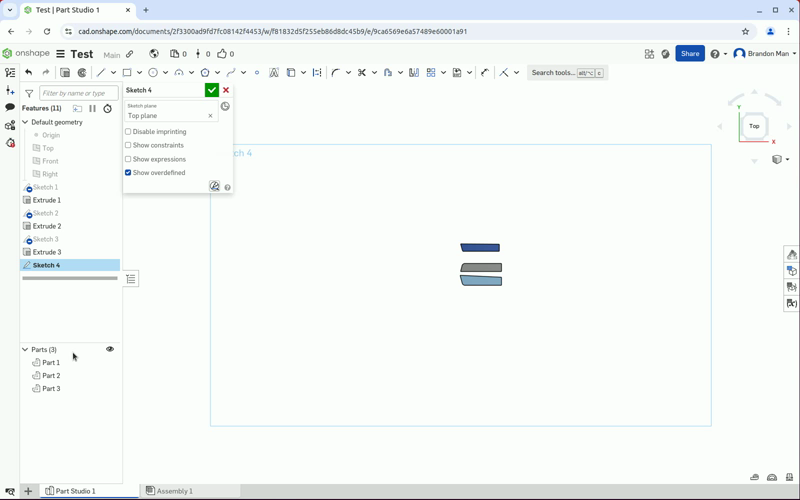
key(y)
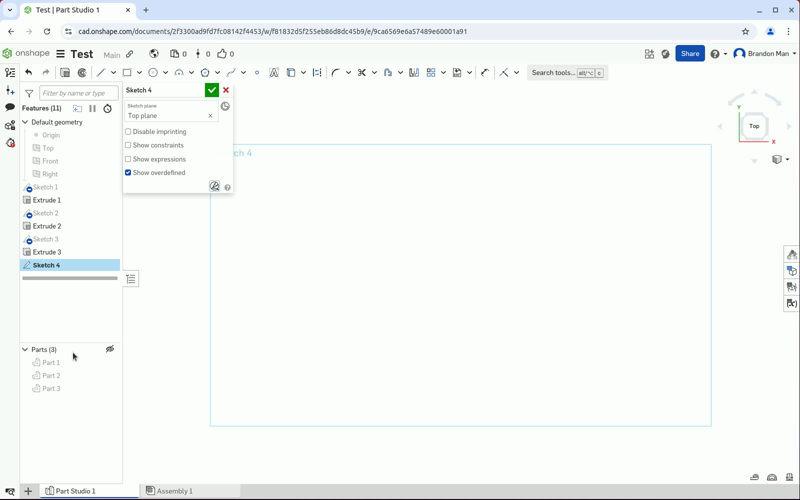
key(l)
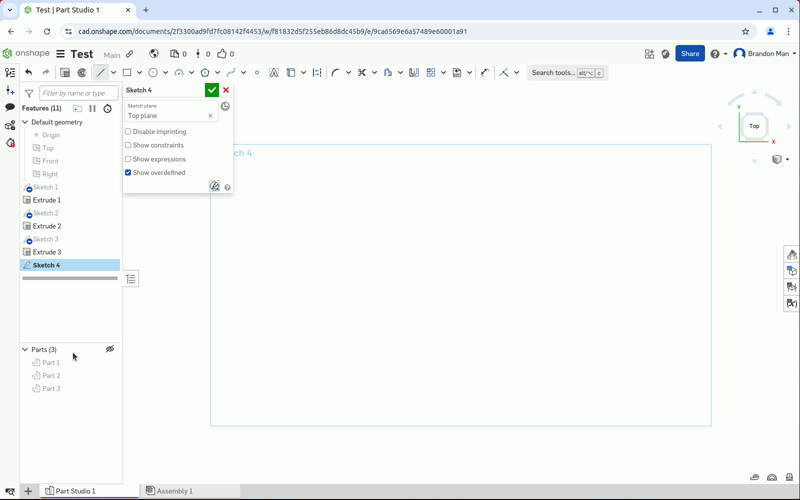
key_down(shift)
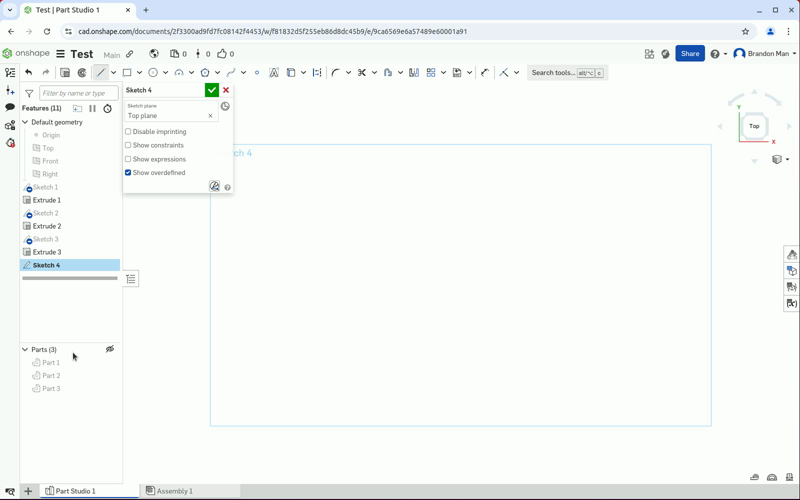
mouse_move(460, 238)
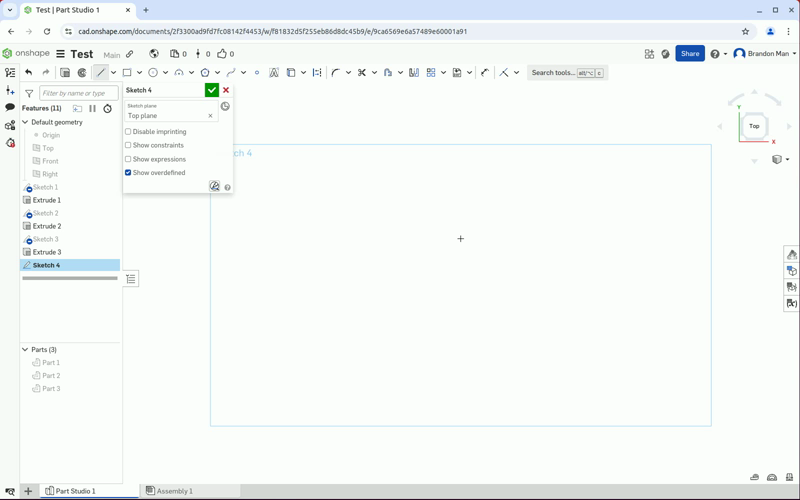
click(460, 238)
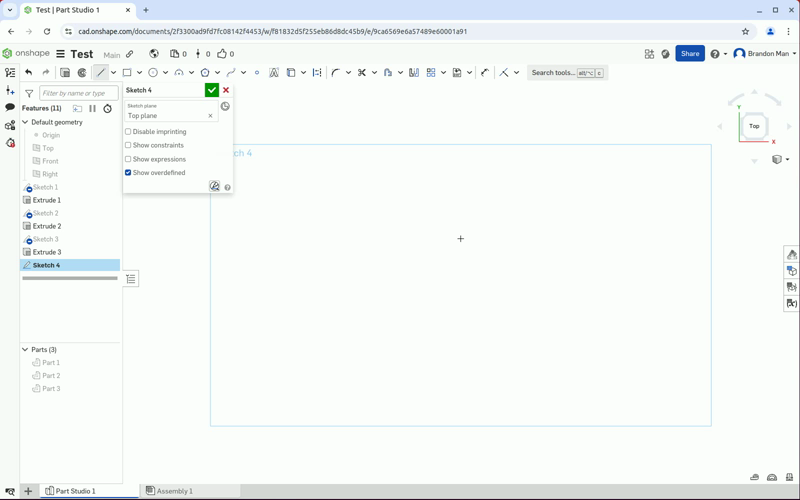
key_up(shift)
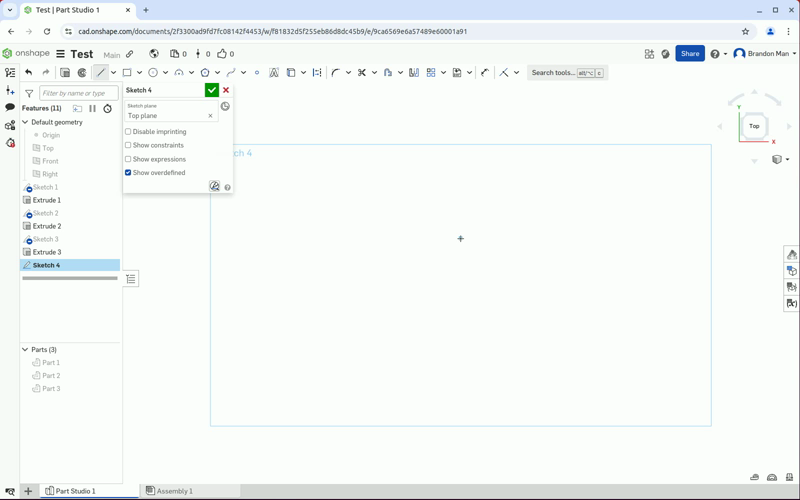
key_down(shift)
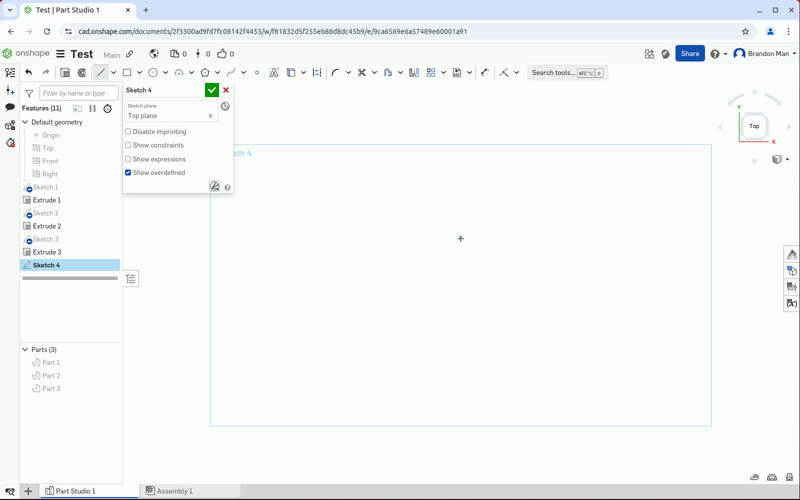
mouse_move(490, 238)
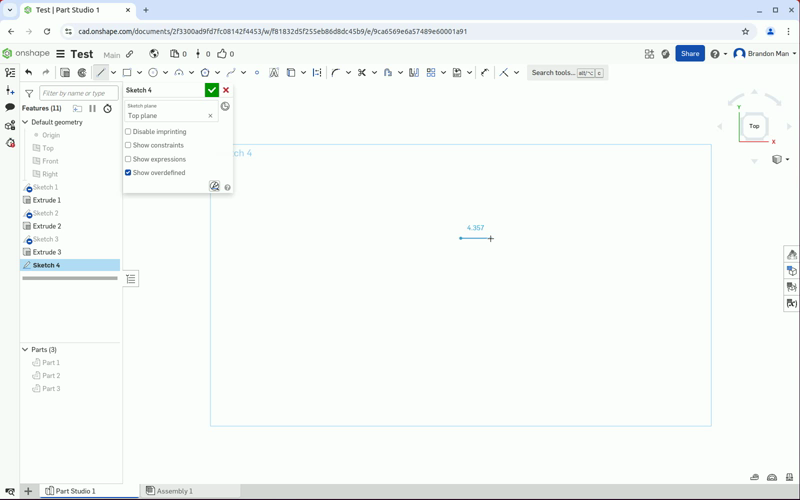
mouse_move(499, 238)
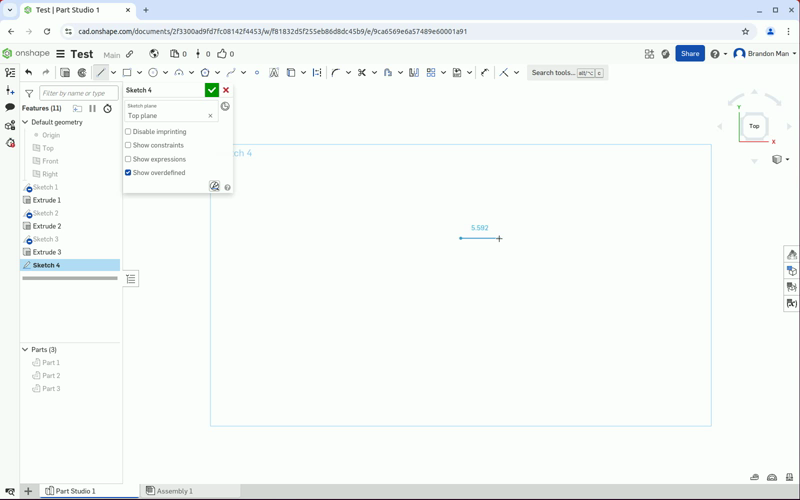
click(499, 238)
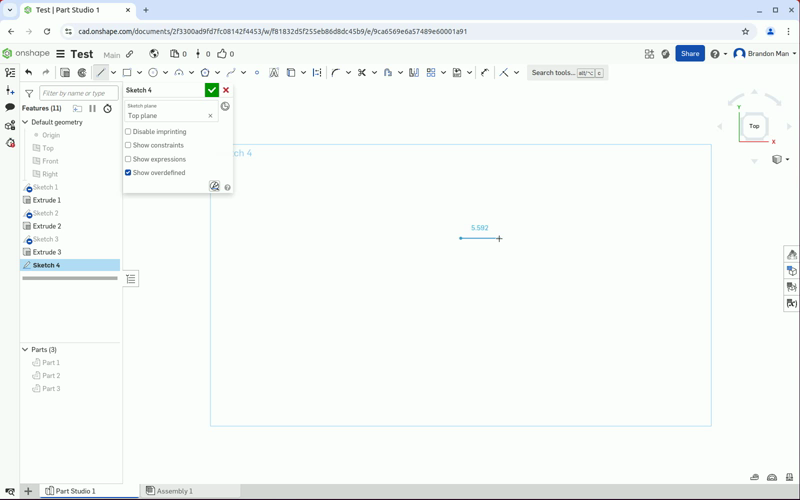
key_up(shift)
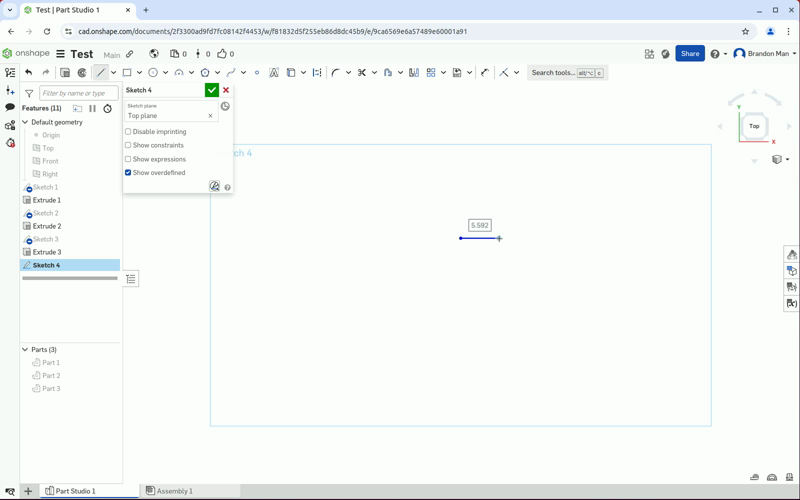
key_down(shift)
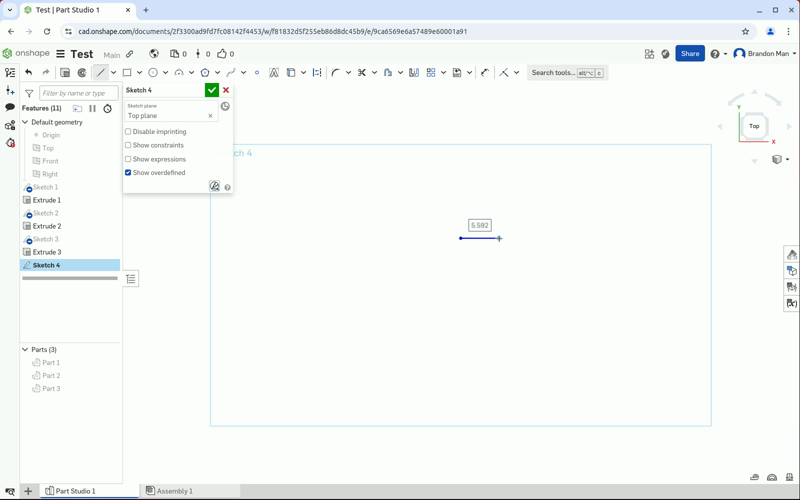
mouse_move(529, 238)
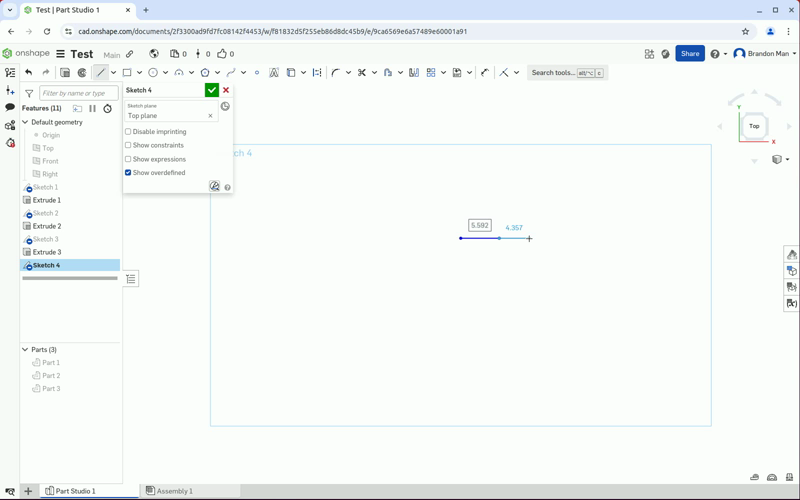
mouse_move(499, 231)
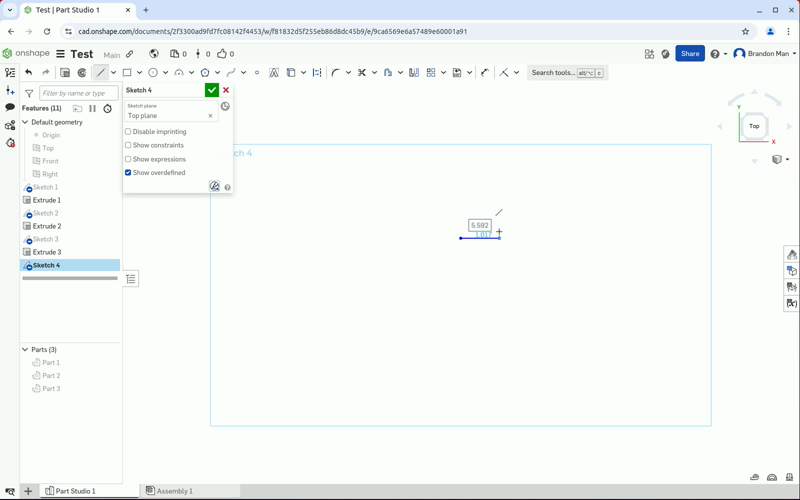
scroll(6)
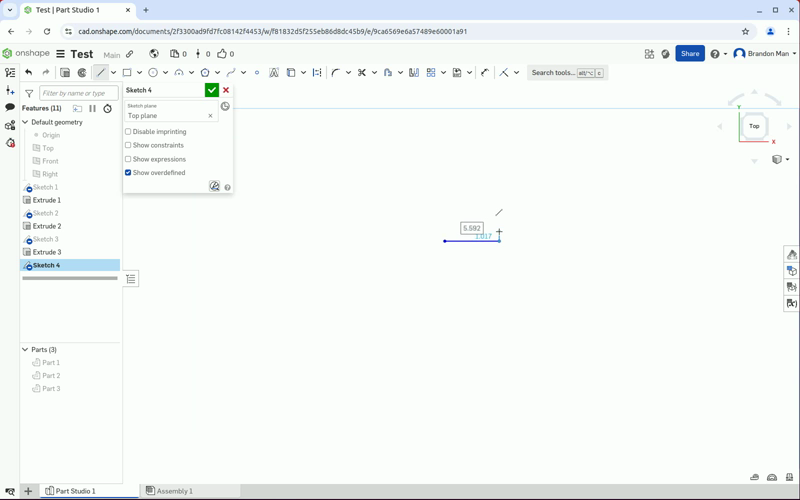
scroll(6)
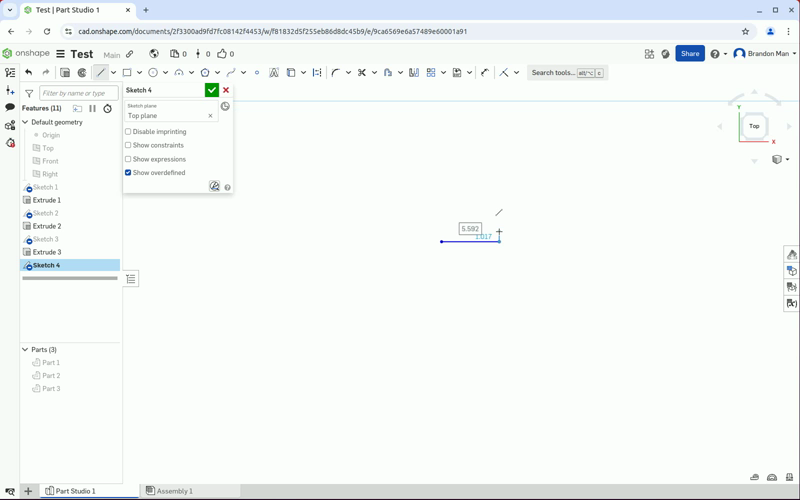
scroll(6)
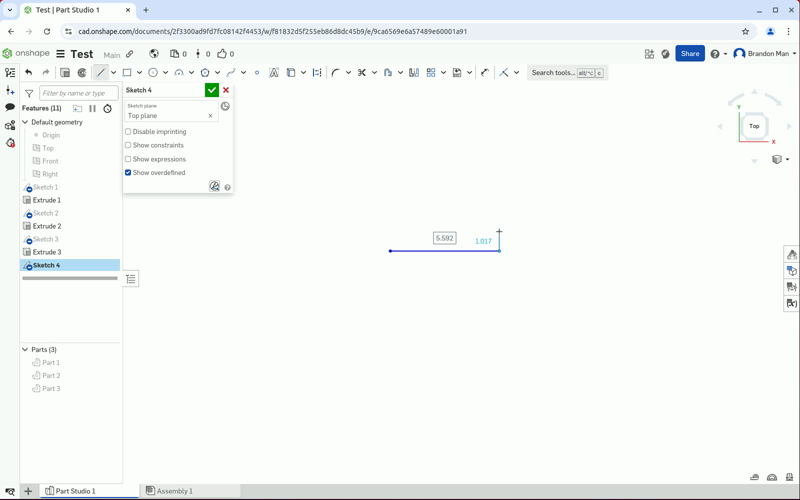
scroll(6)
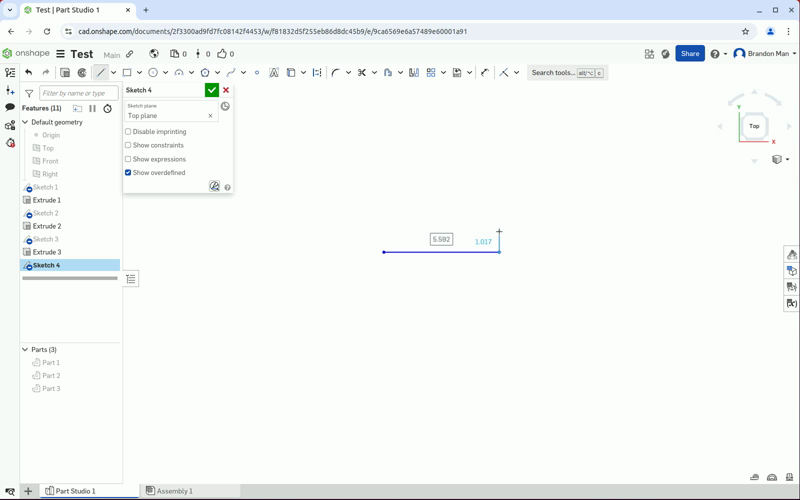
scroll(6)
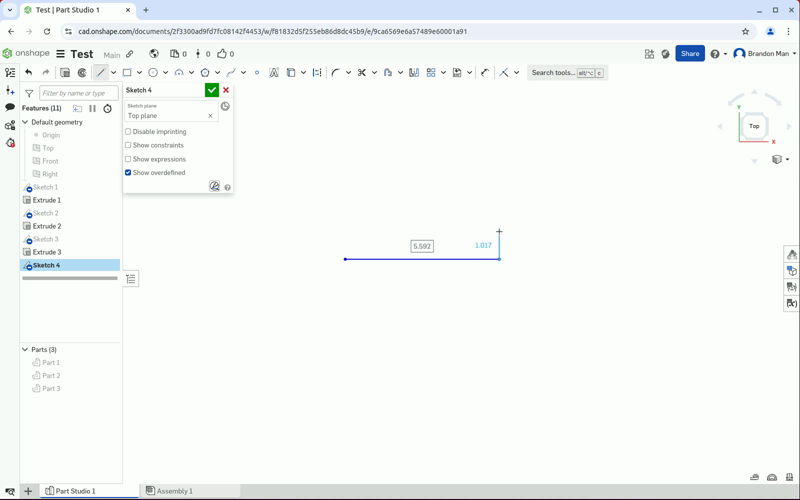
scroll(6)
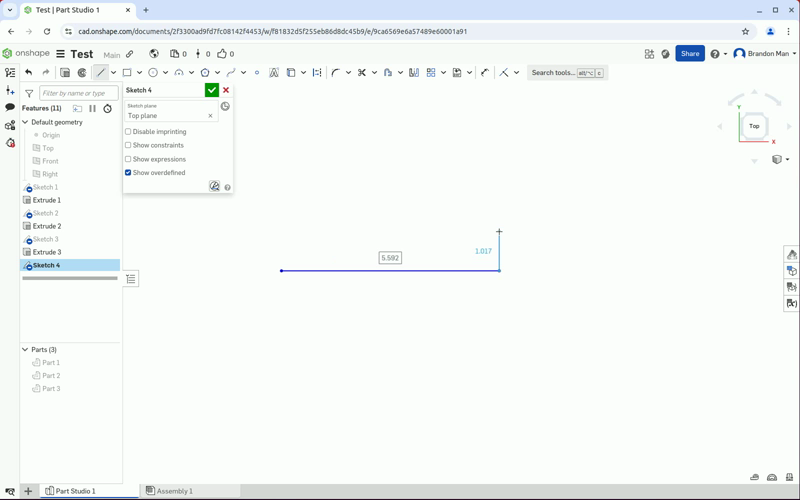
scroll(6)
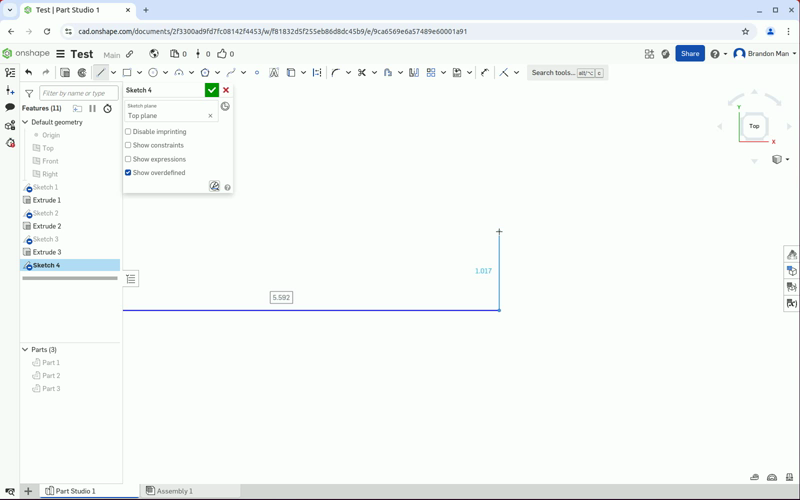
click(499, 231)
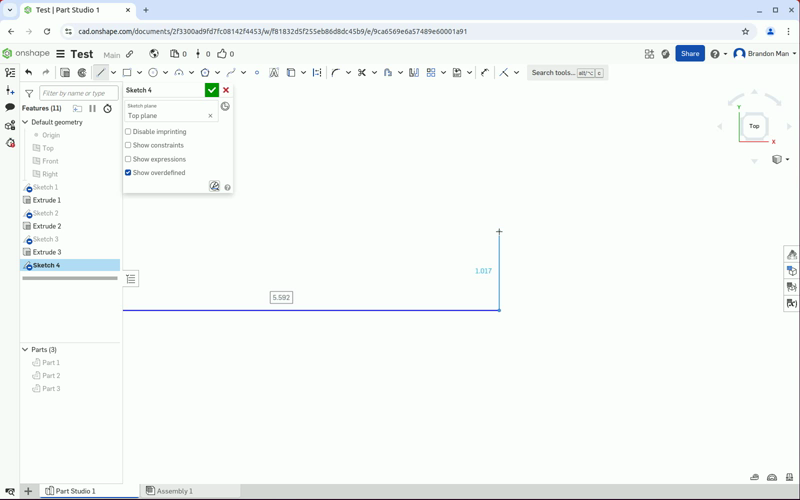
scroll(-6)
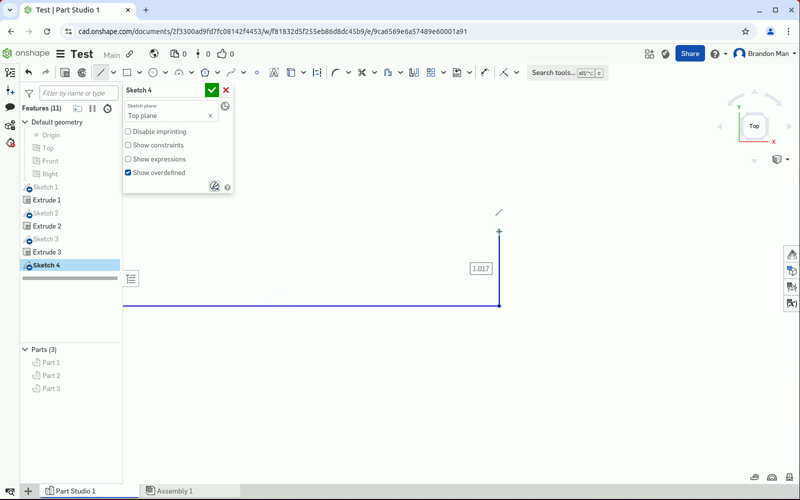
scroll(-6)
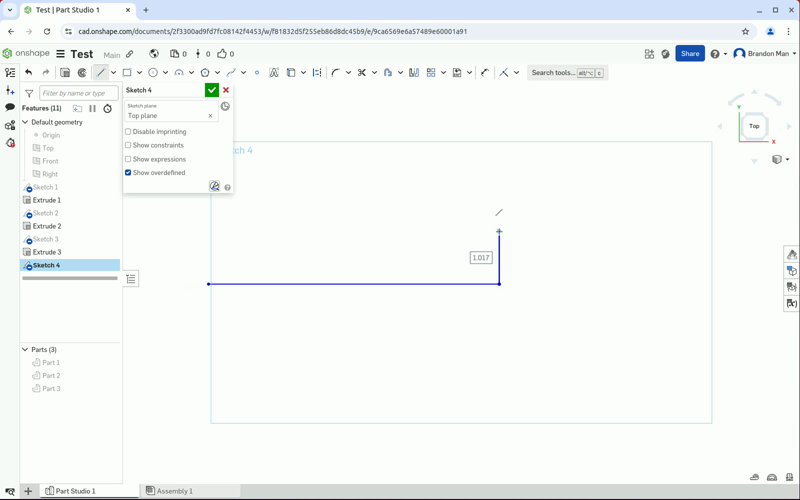
scroll(-6)
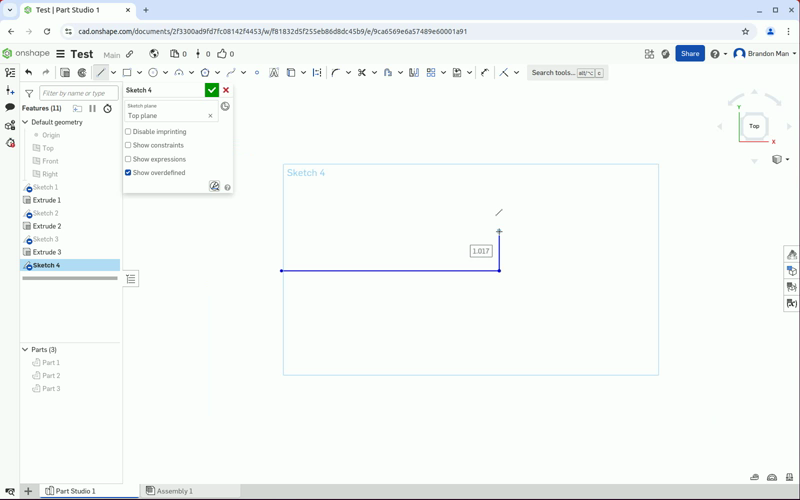
scroll(-6)
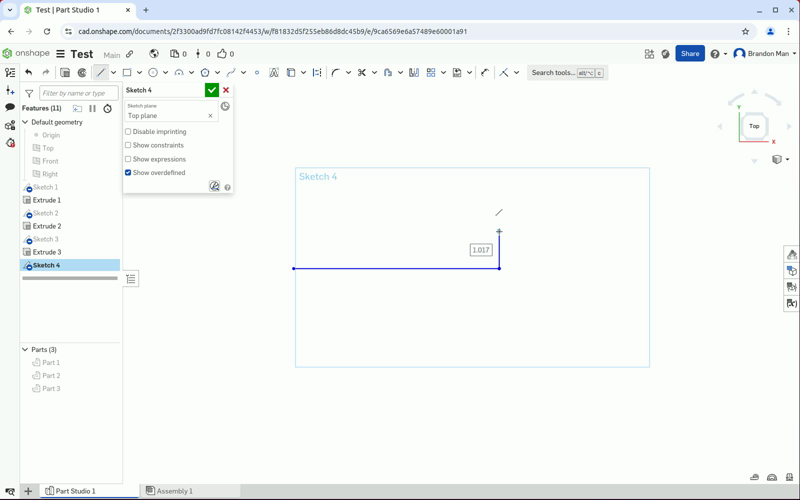
scroll(-6)
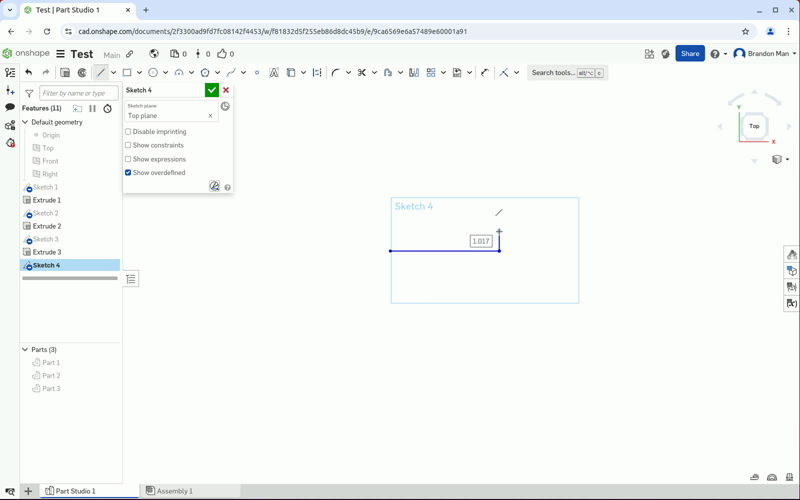
scroll(-6)
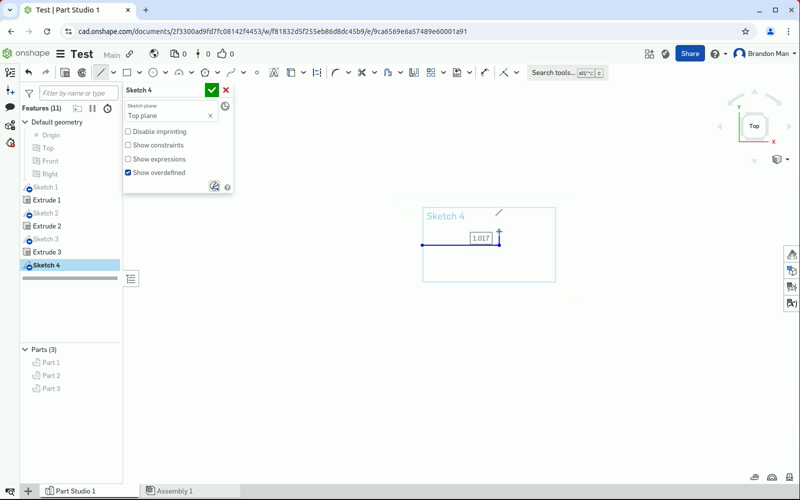
scroll(-6)
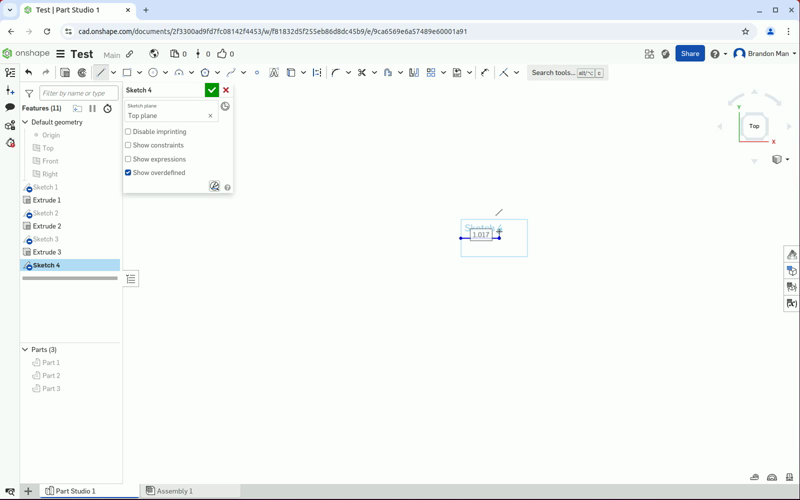
key_up(shift)
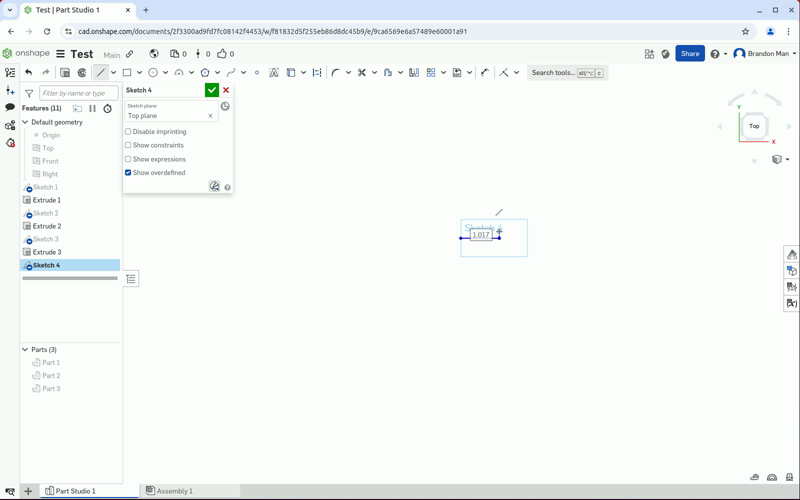
key_down(shift)
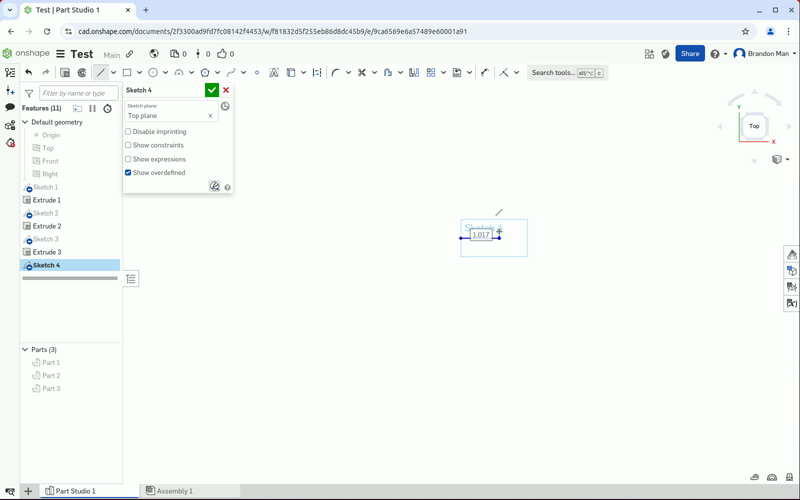
mouse_move(529, 231)
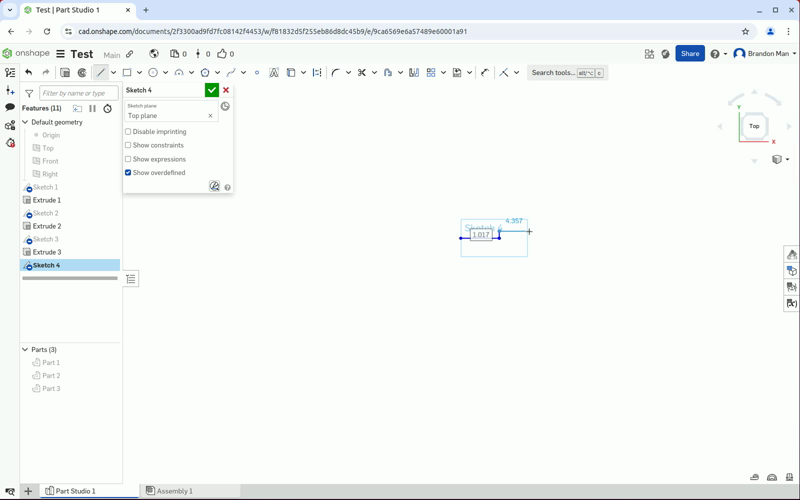
mouse_move(464, 231)
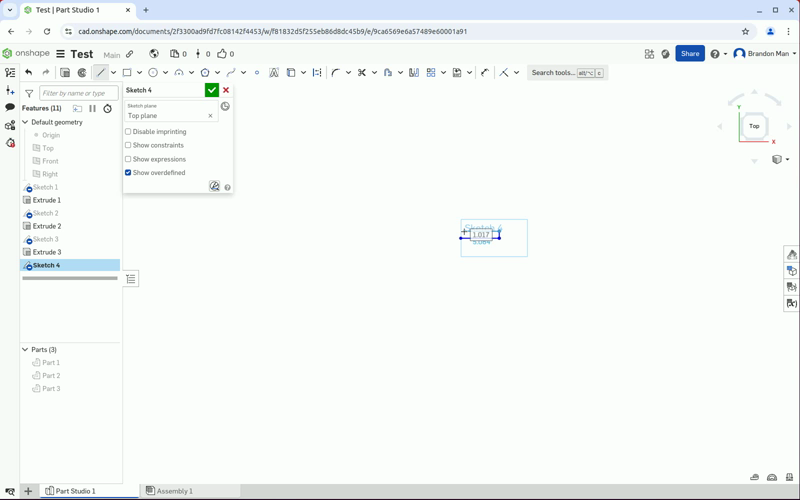
click(464, 231)
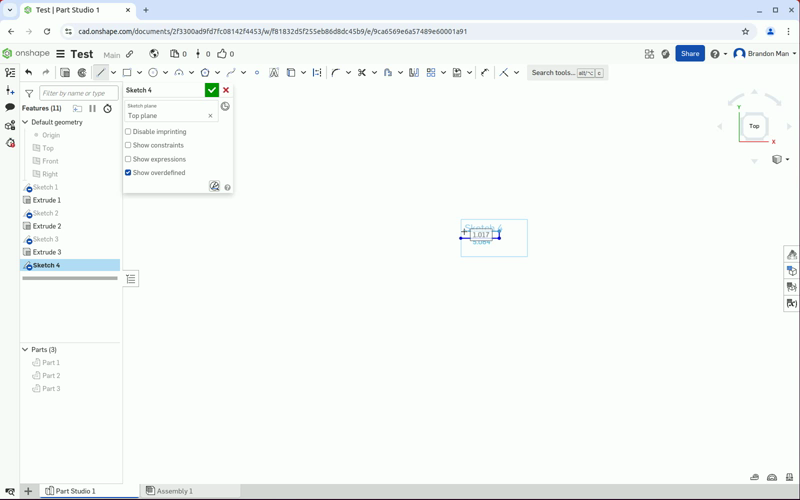
key_up(shift)
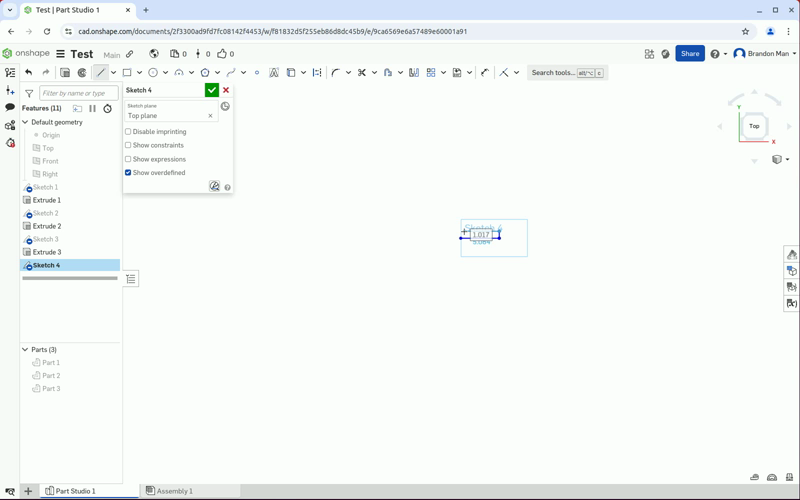
key(esc)
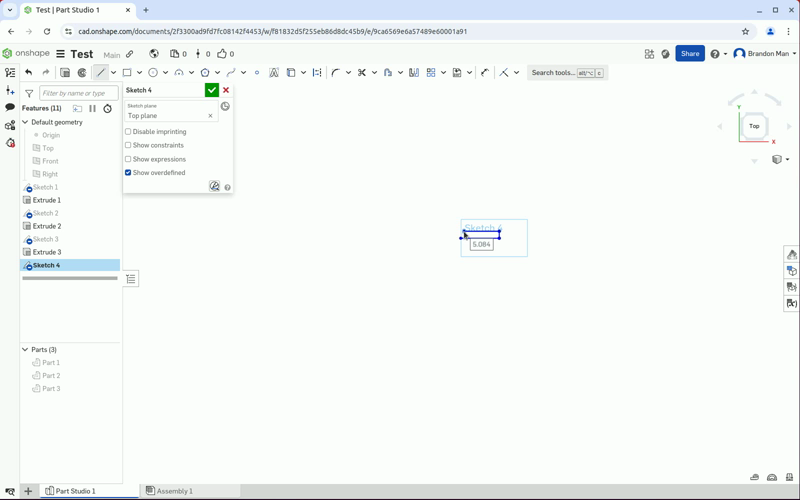
key(a)
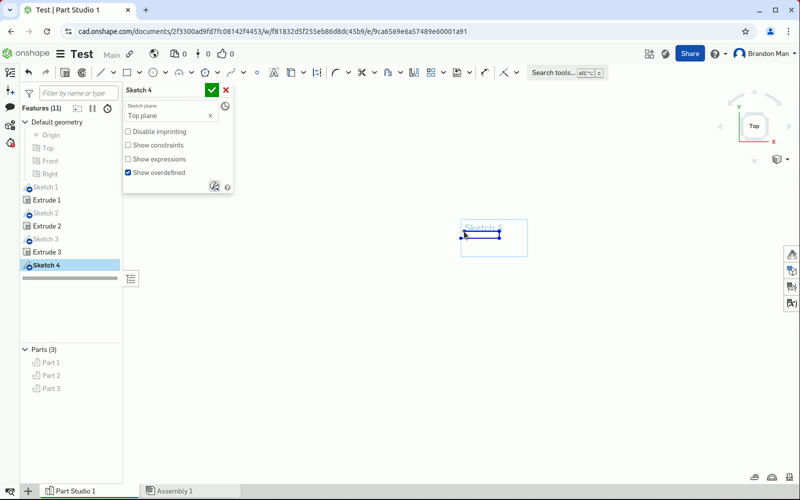
mouse_move(464, 231)
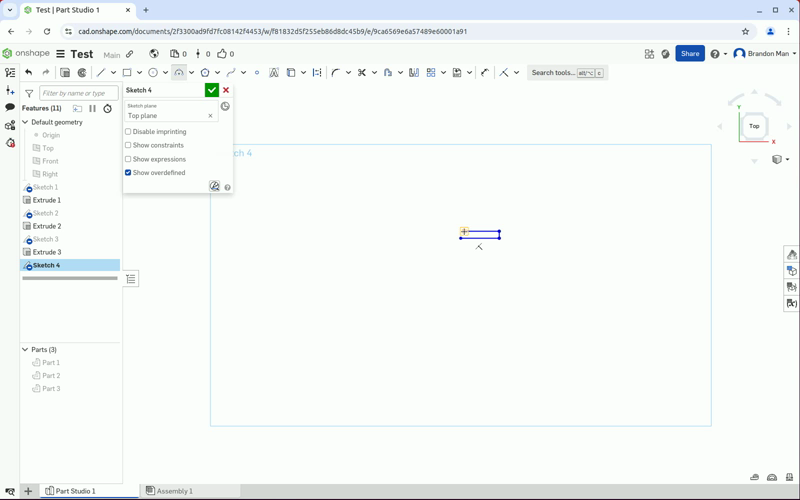
click(464, 231)
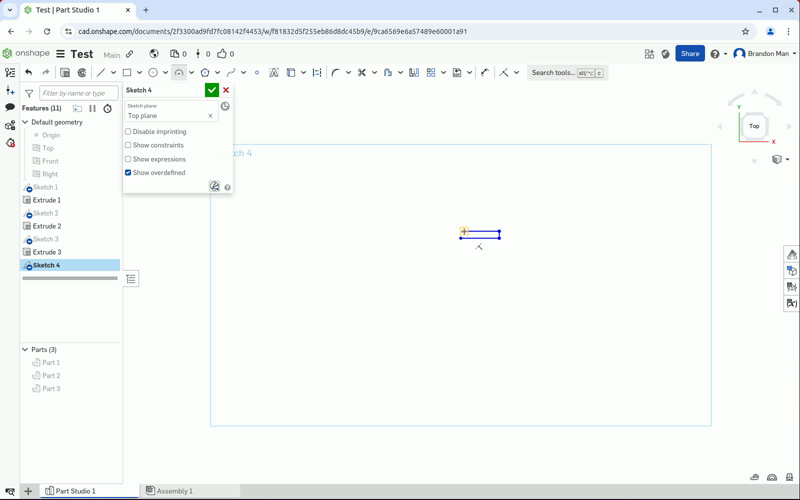
key_down(shift)
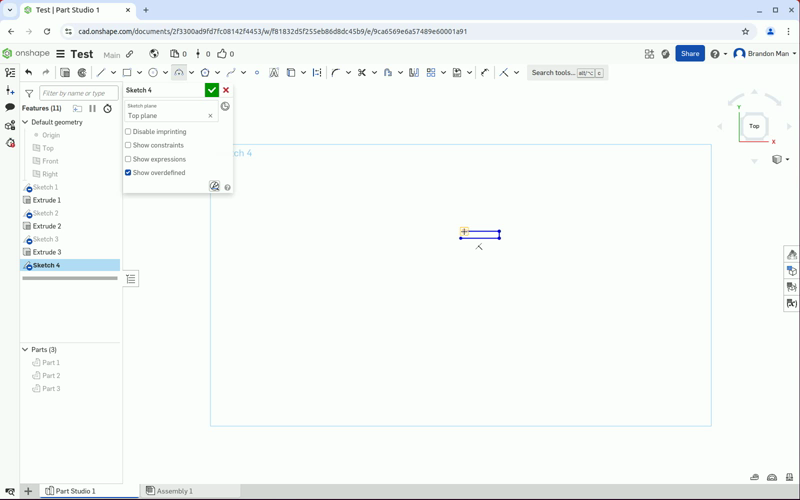
mouse_move(462, 232)
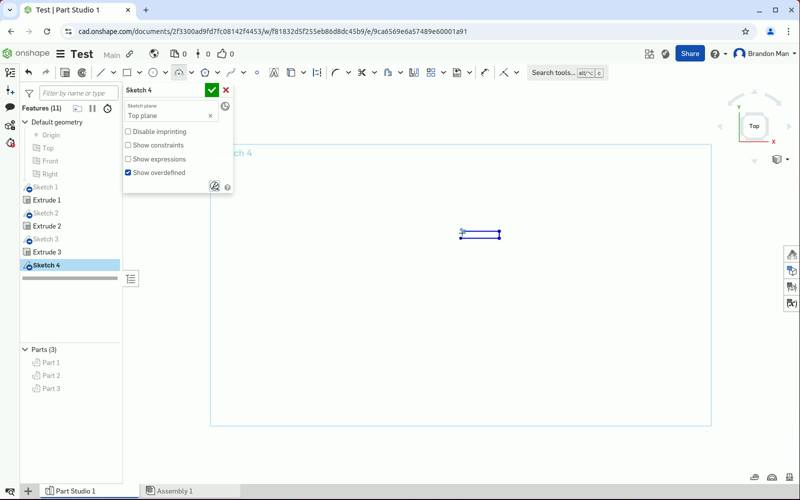
scroll(6)
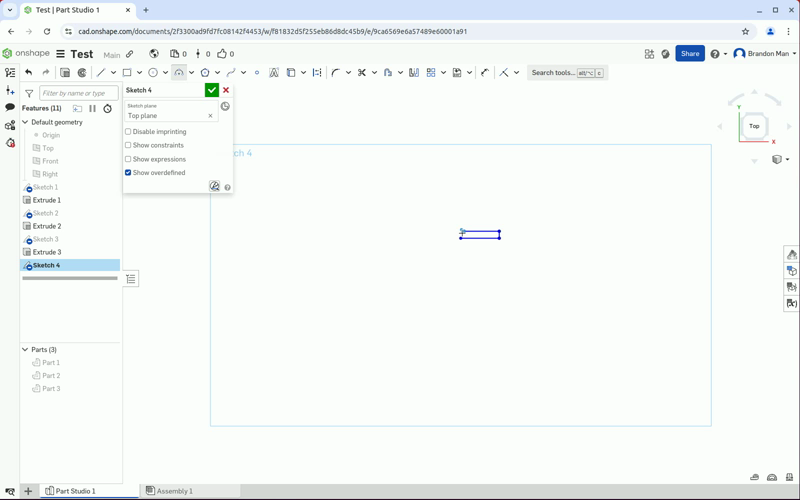
scroll(6)
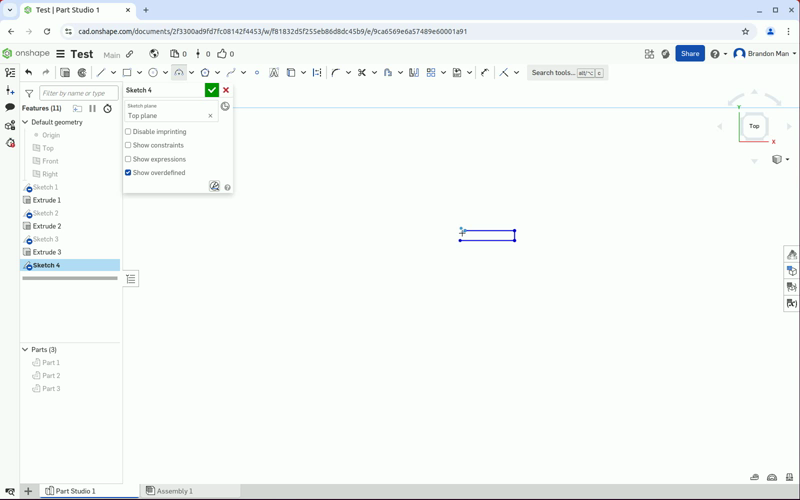
scroll(6)
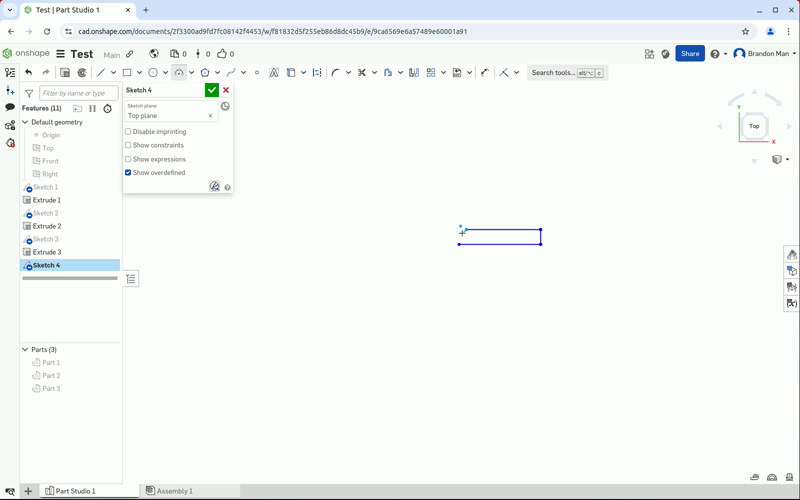
scroll(6)
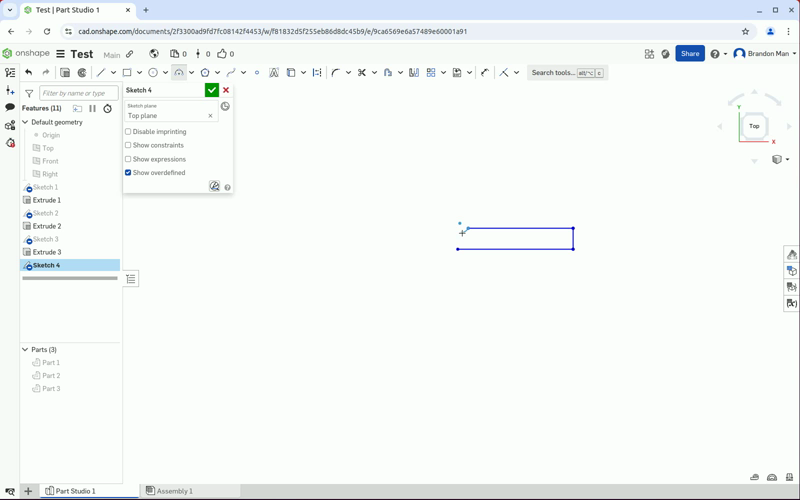
scroll(6)
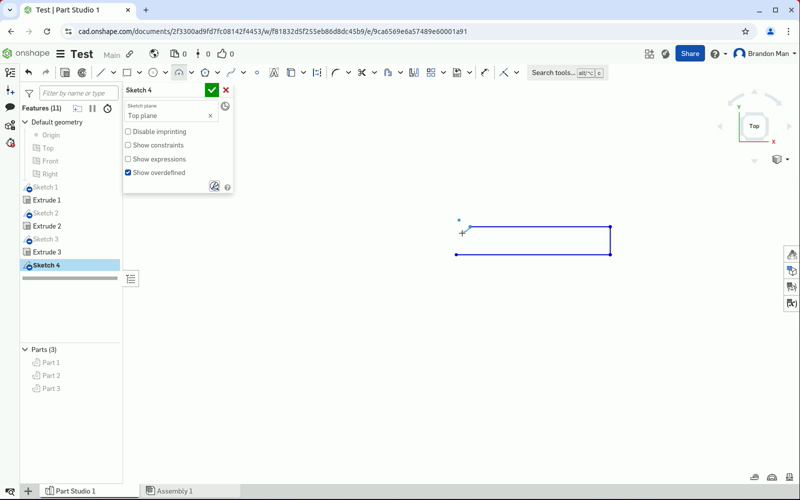
scroll(6)
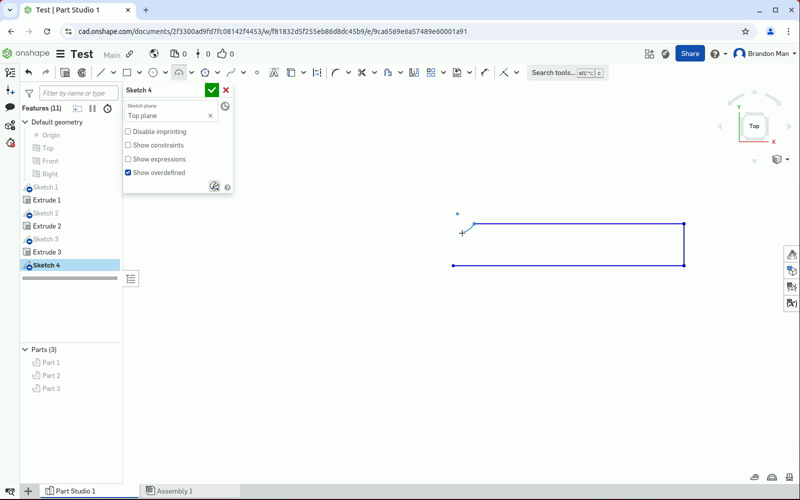
scroll(6)
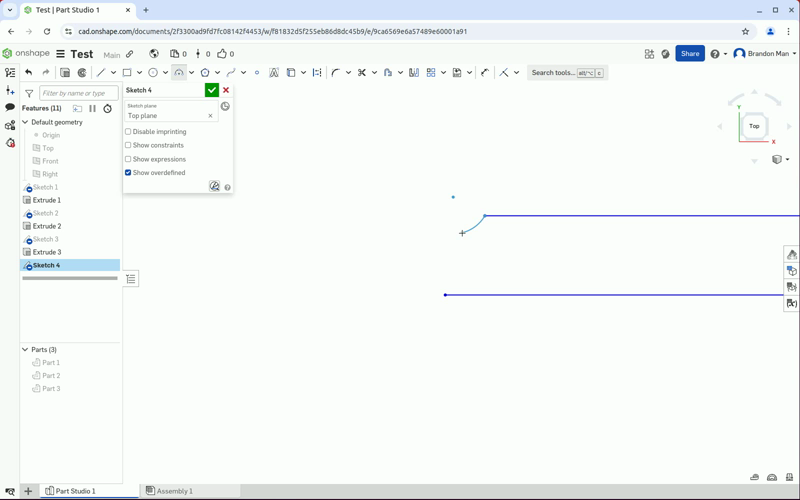
click(462, 232)
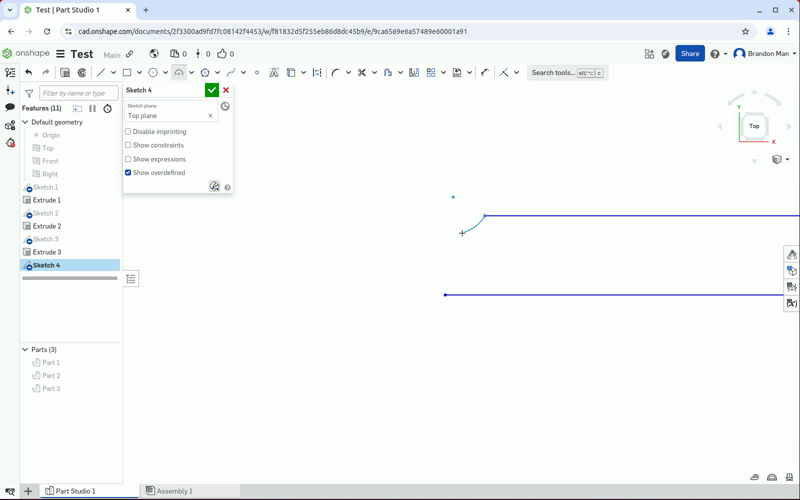
scroll(-6)
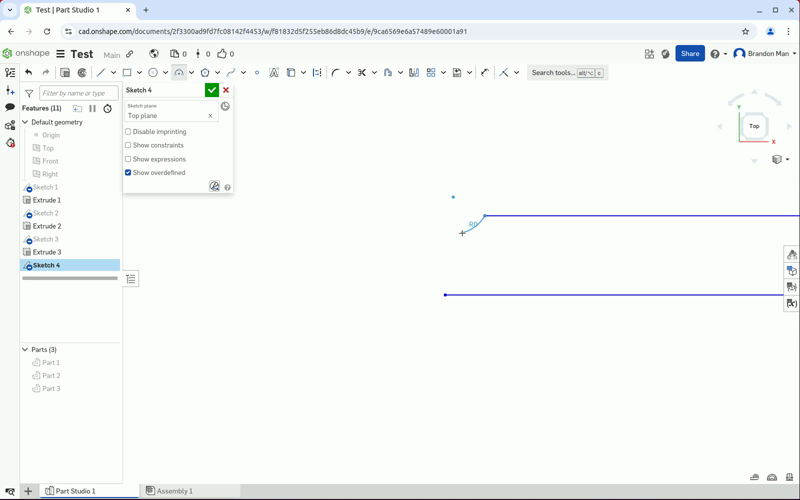
scroll(-6)
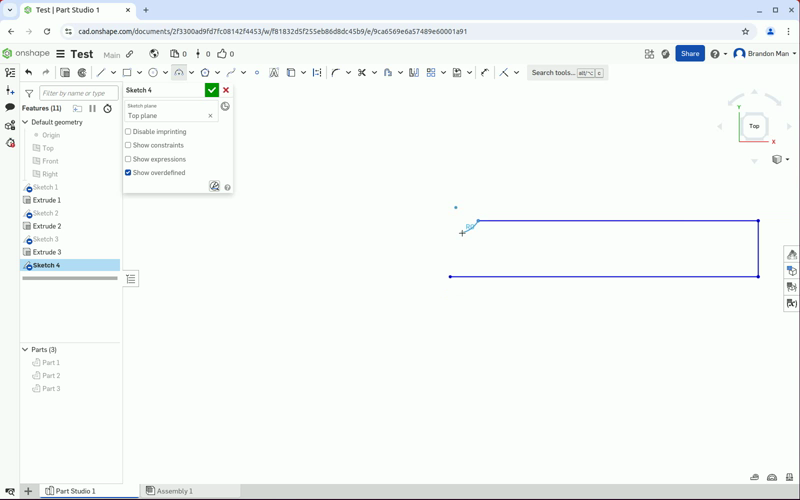
scroll(-6)
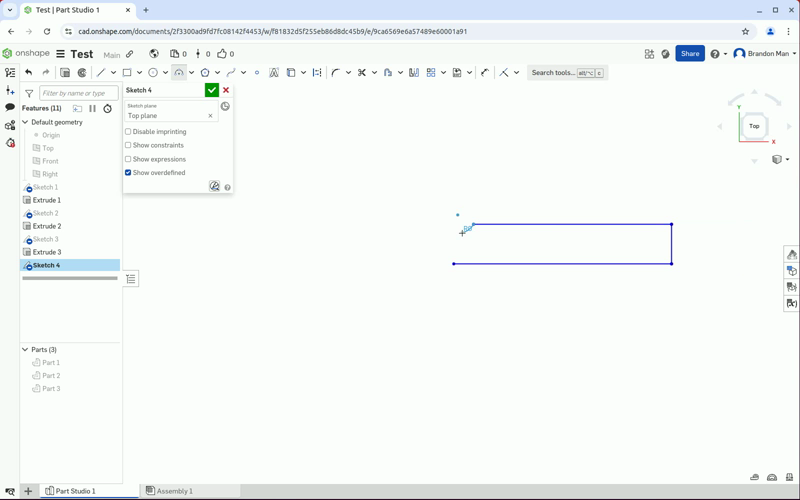
scroll(-6)
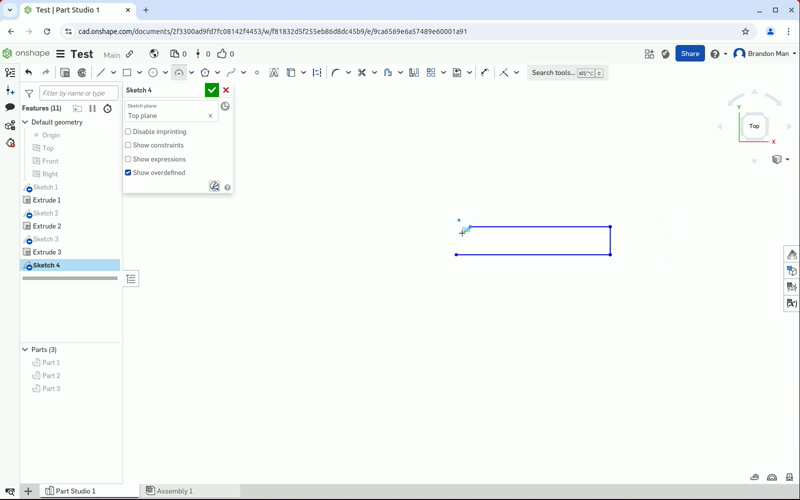
scroll(-6)
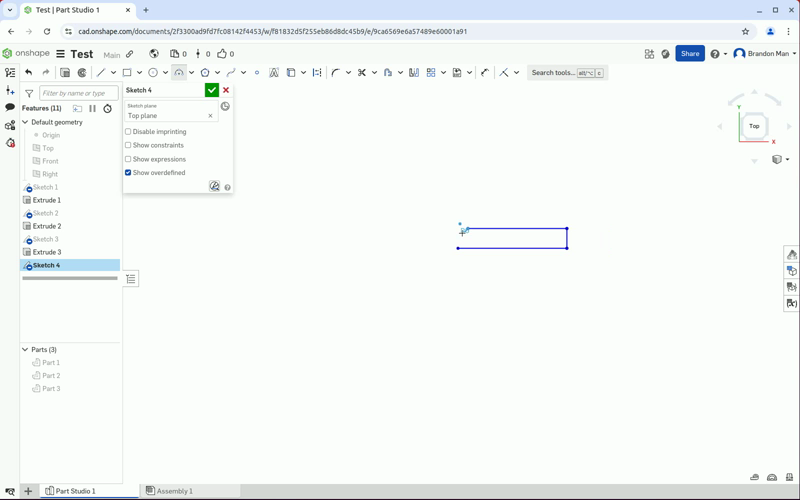
scroll(-6)
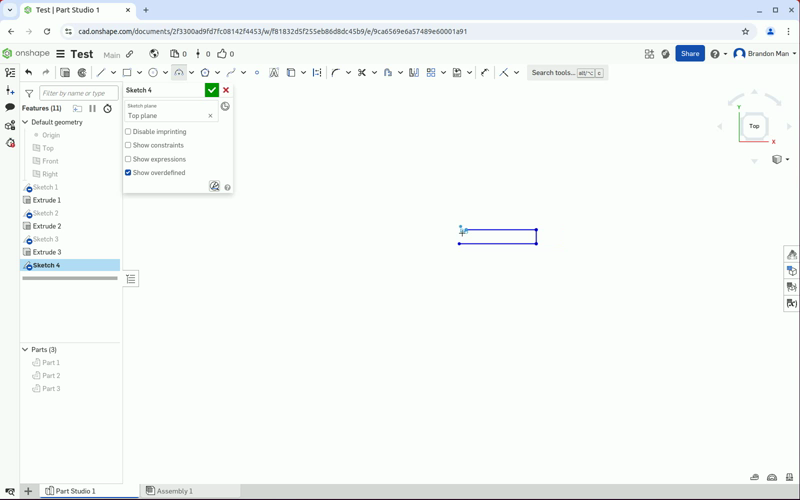
scroll(-6)
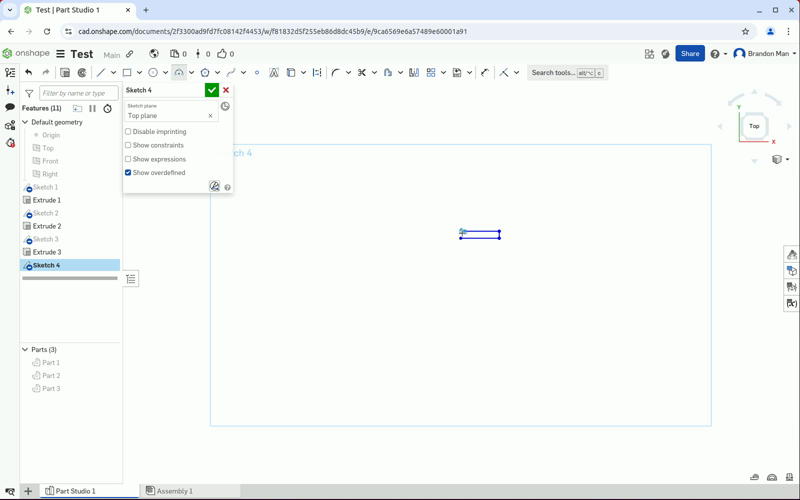
mouse_move(463, 231)
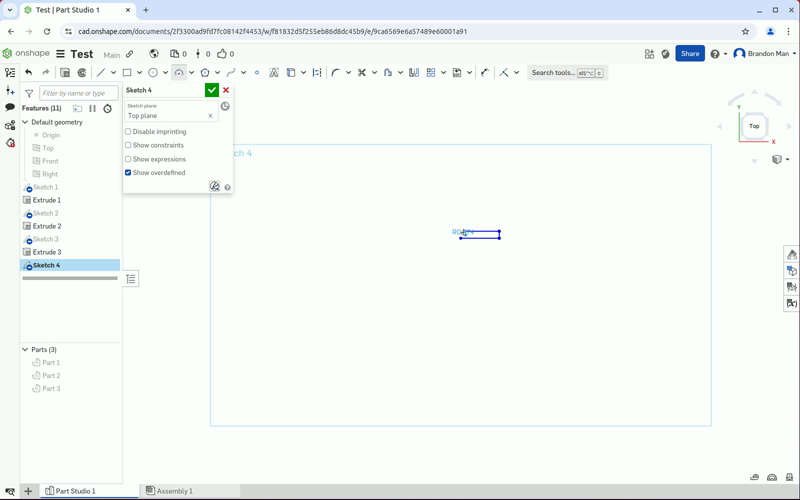
scroll(6)
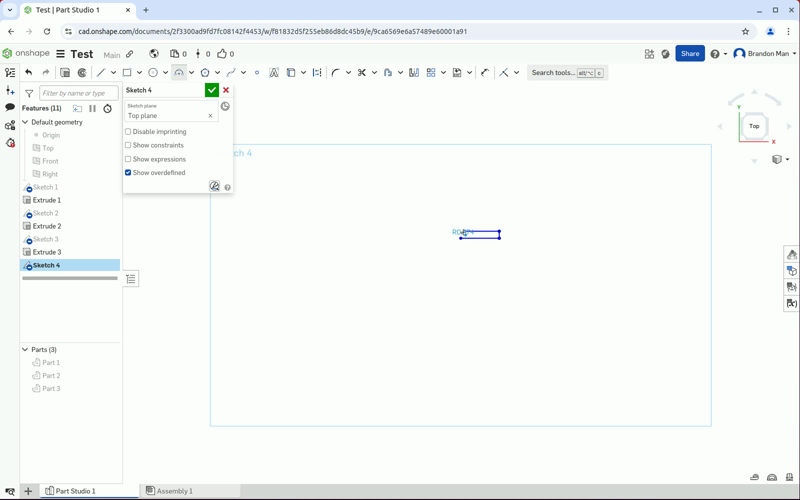
scroll(6)
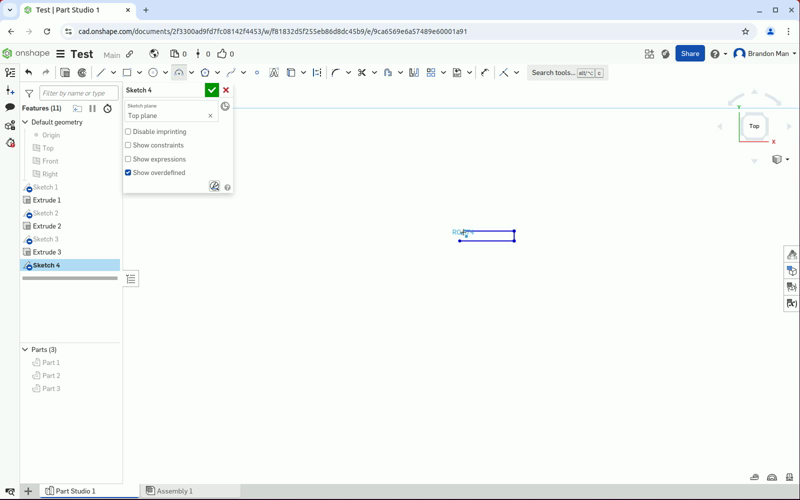
scroll(6)
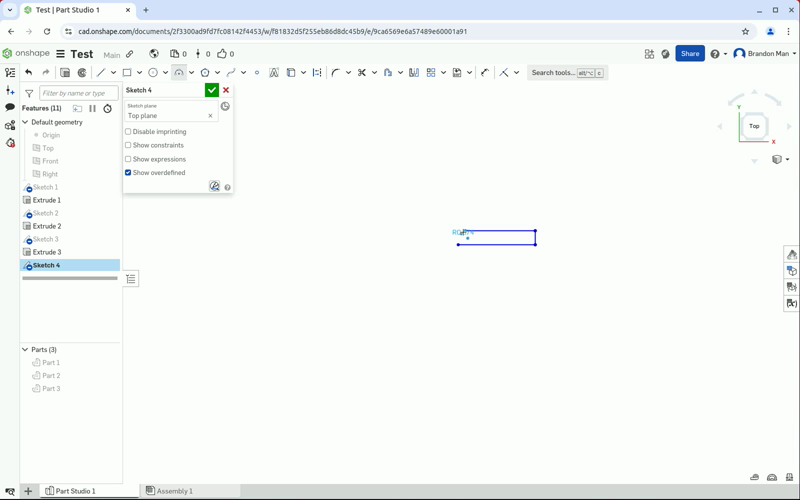
scroll(6)
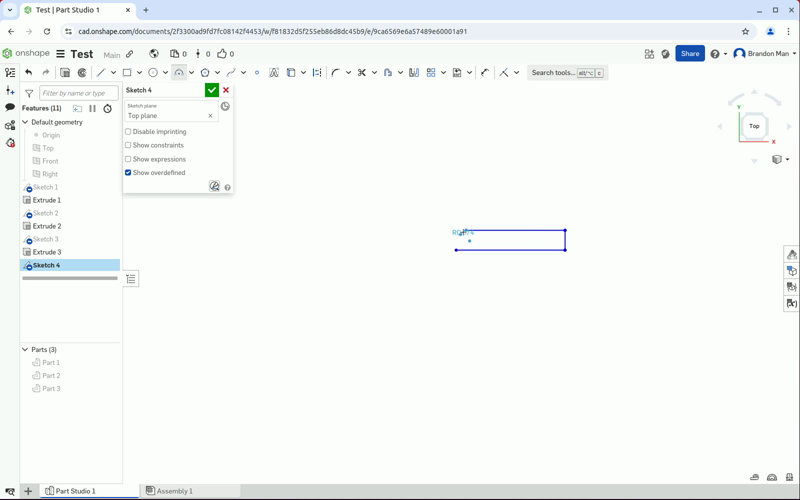
scroll(6)
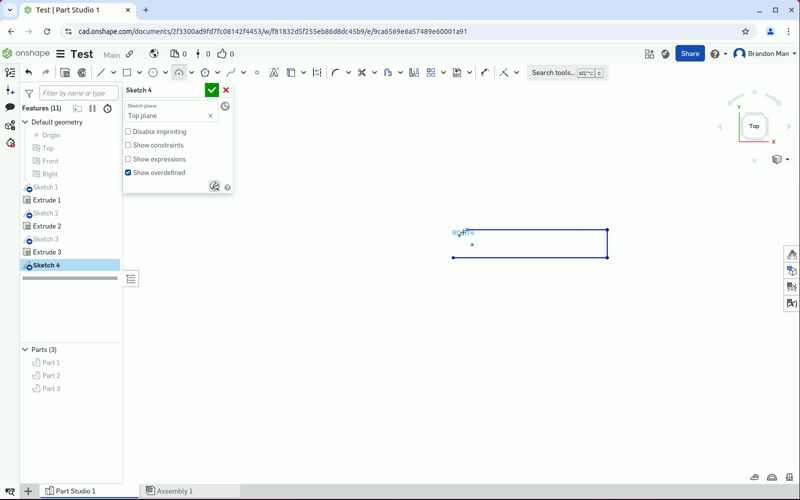
scroll(6)
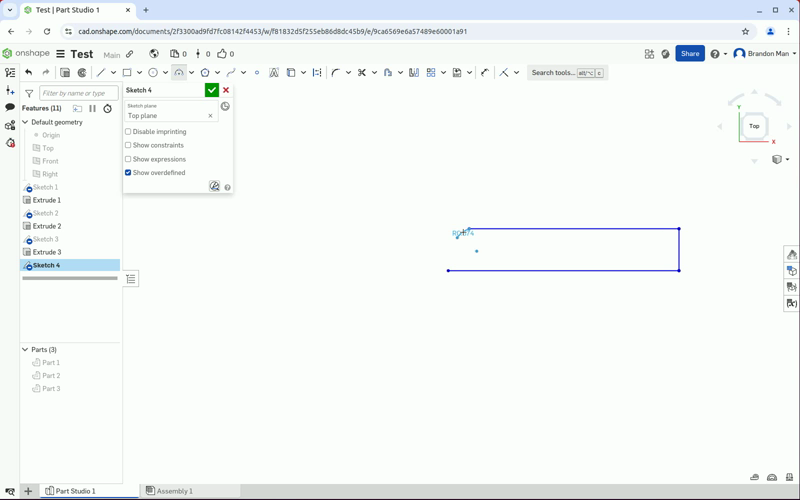
scroll(6)
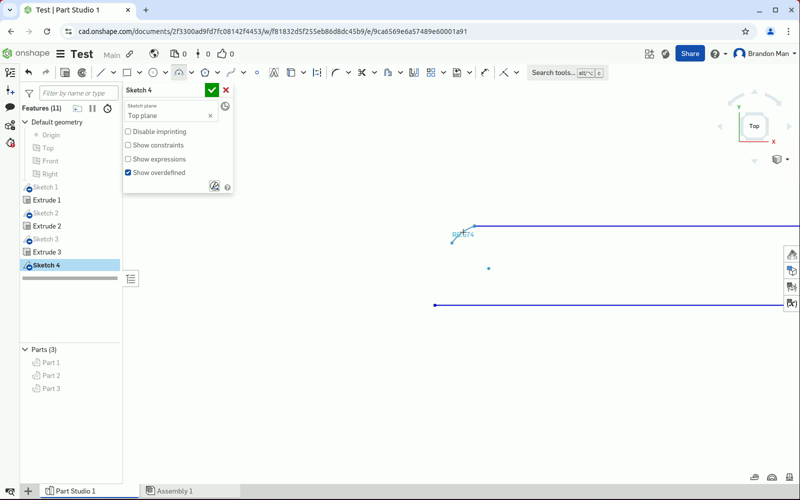
click(463, 231)
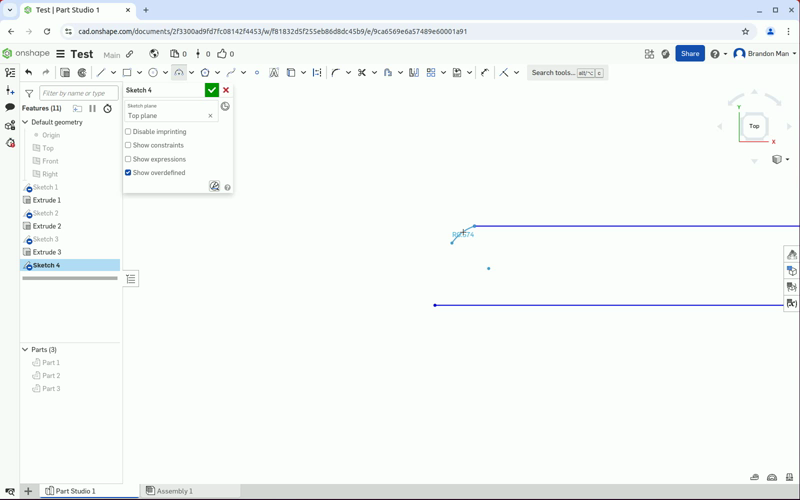
scroll(-6)
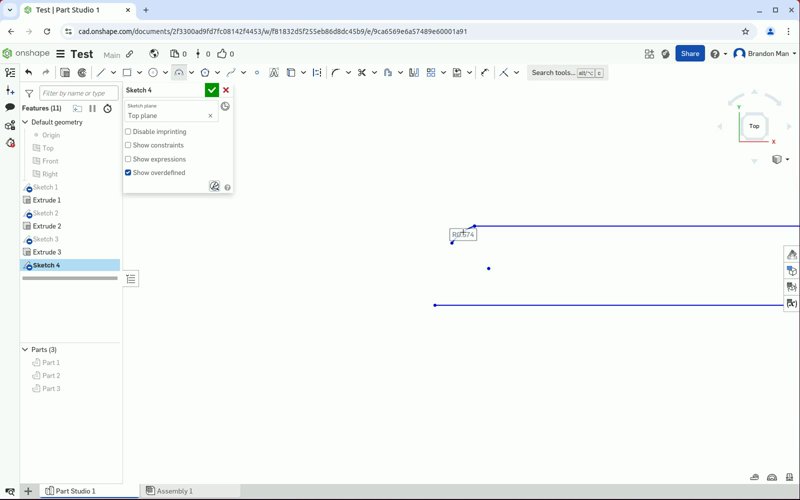
scroll(-6)
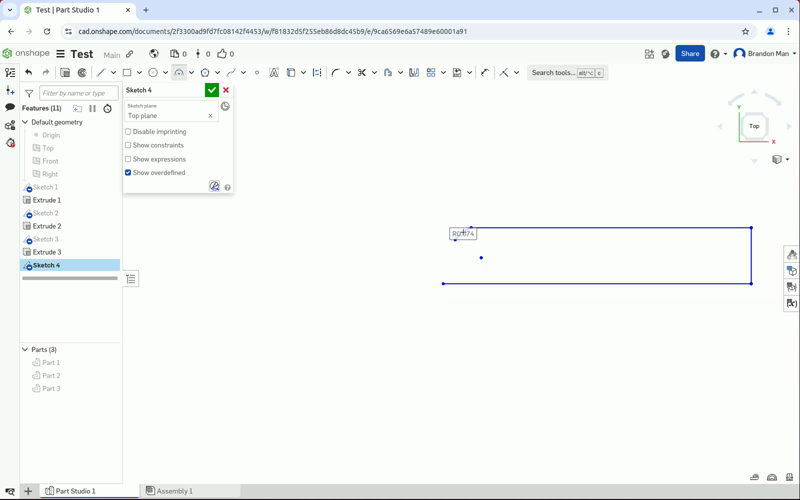
scroll(-6)
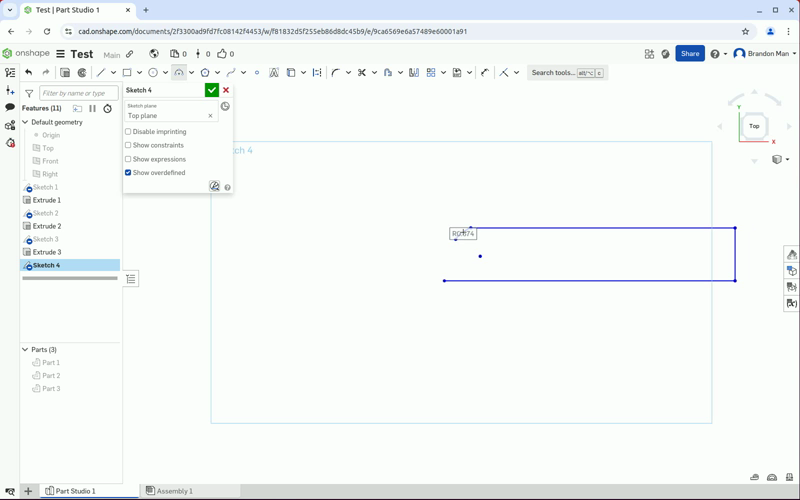
scroll(-6)
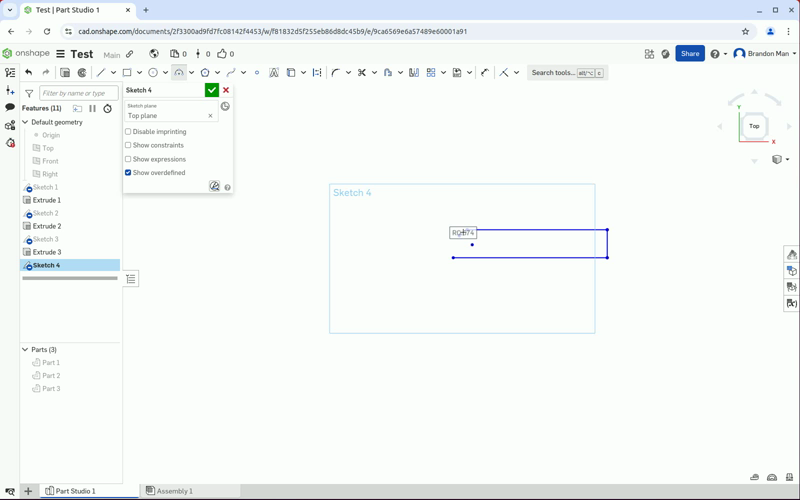
scroll(-6)
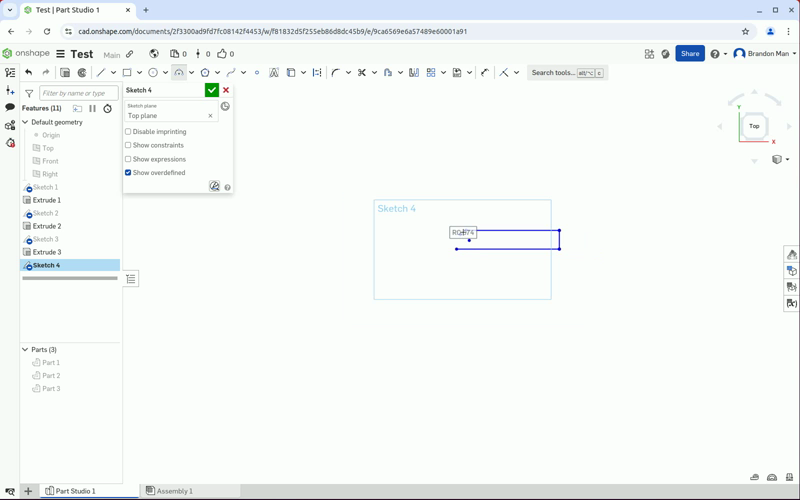
scroll(-6)
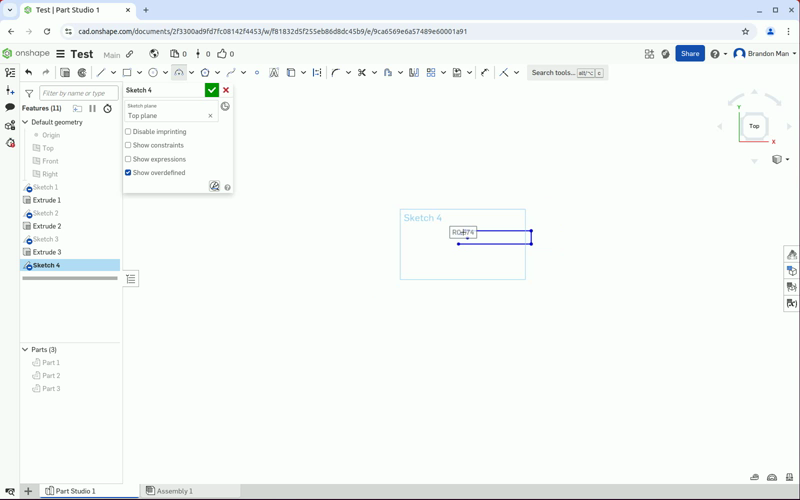
scroll(-6)
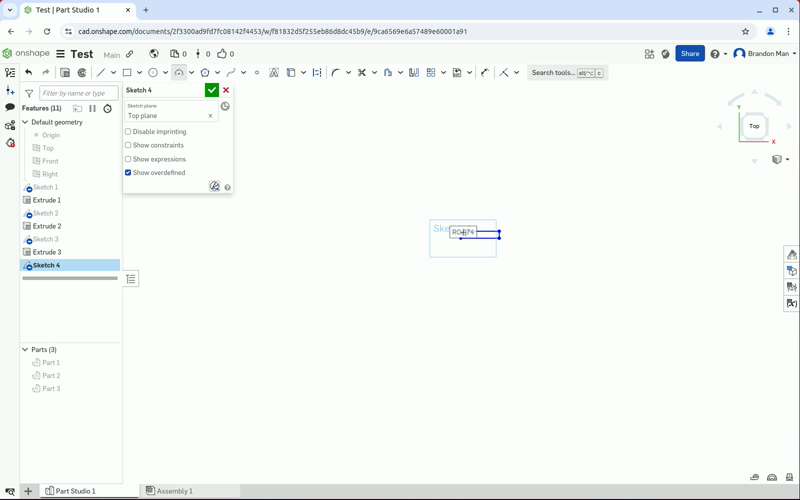
key_up(shift)
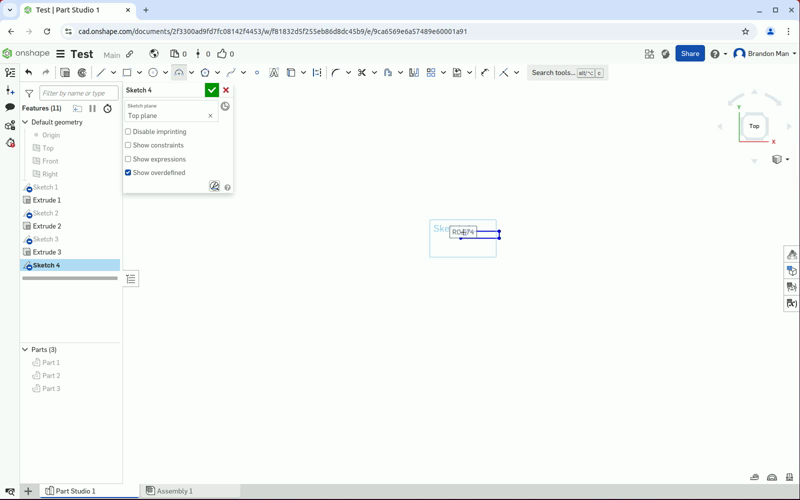
key(esc)
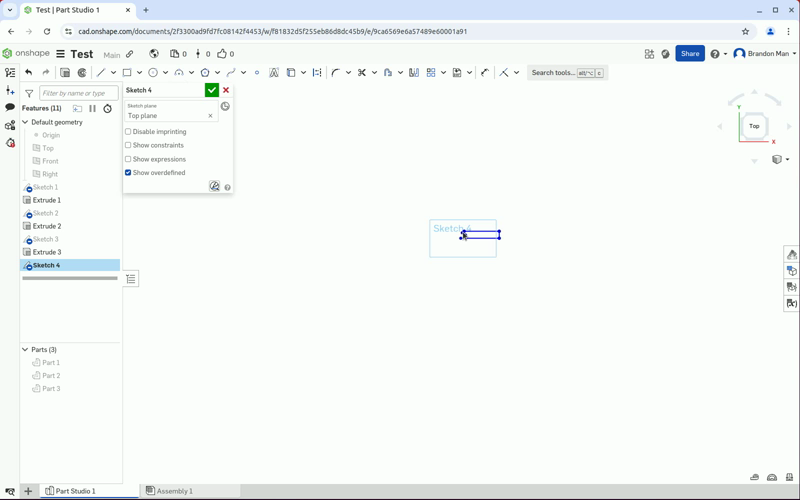
key(l)
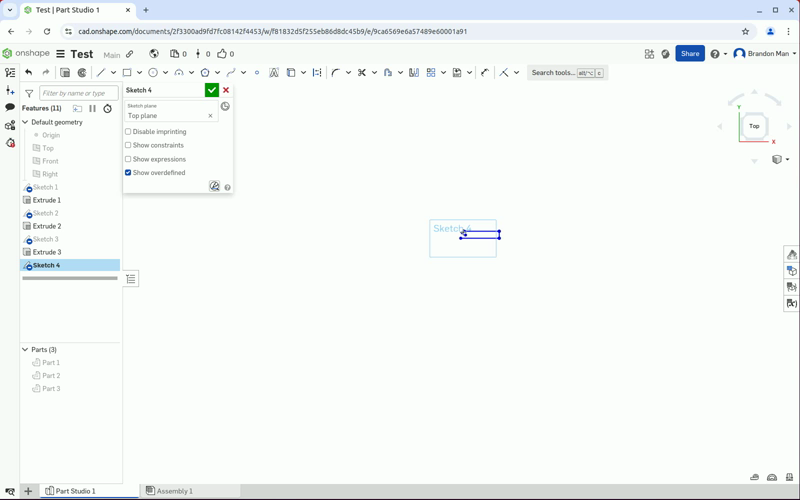
mouse_move(462, 232)
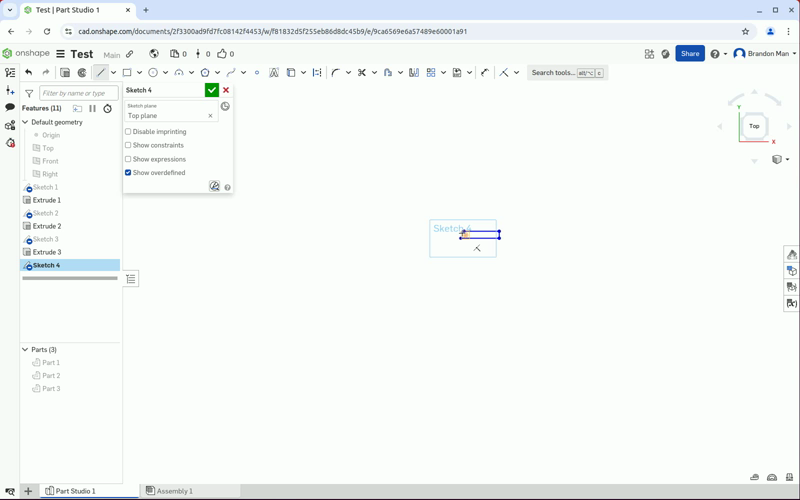
scroll(6)
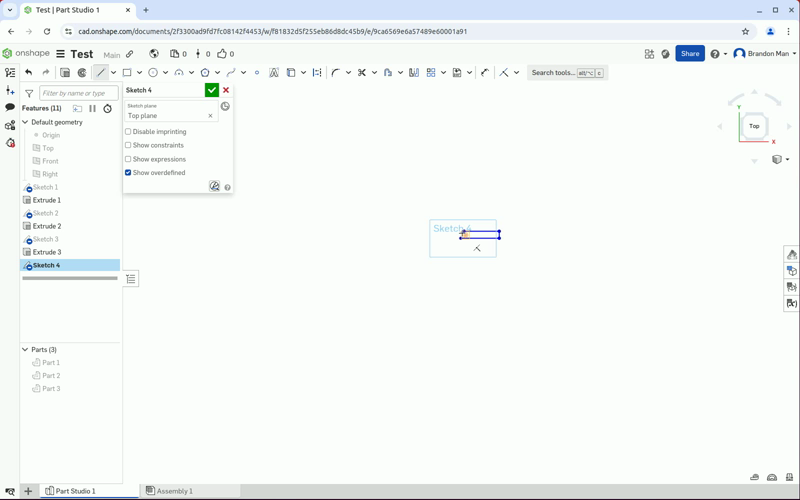
scroll(6)
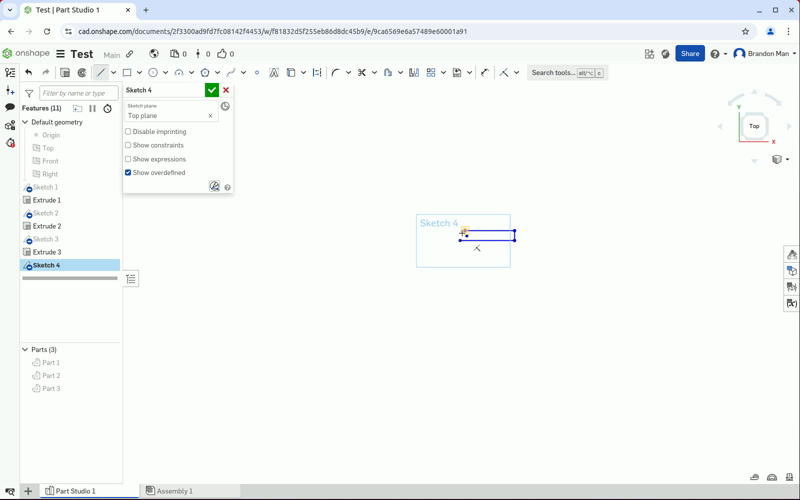
scroll(6)
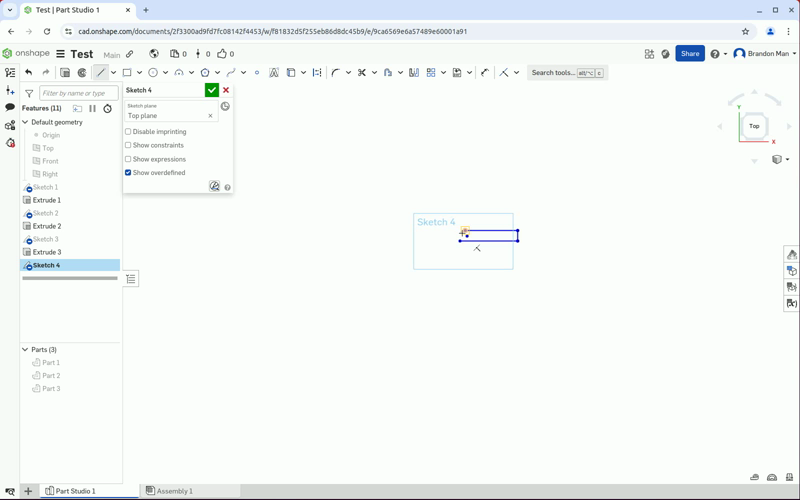
scroll(6)
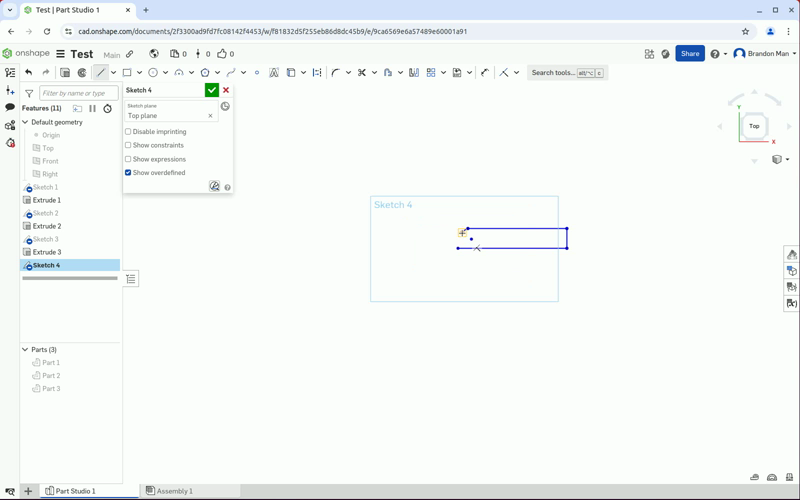
scroll(6)
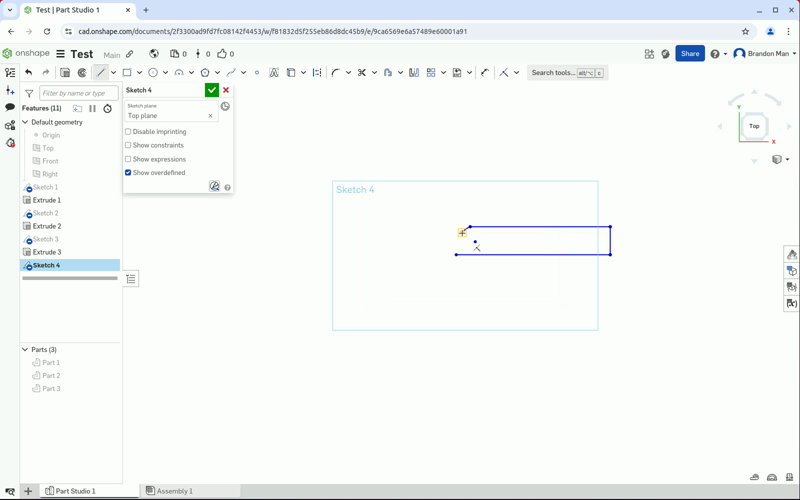
scroll(6)
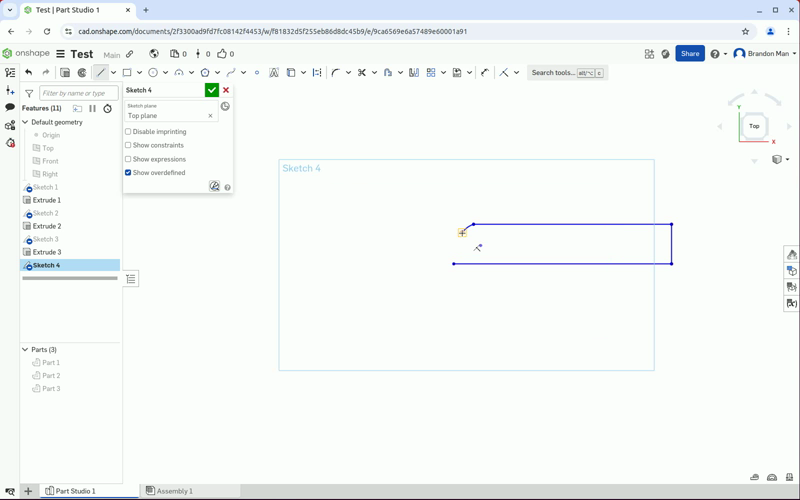
scroll(6)
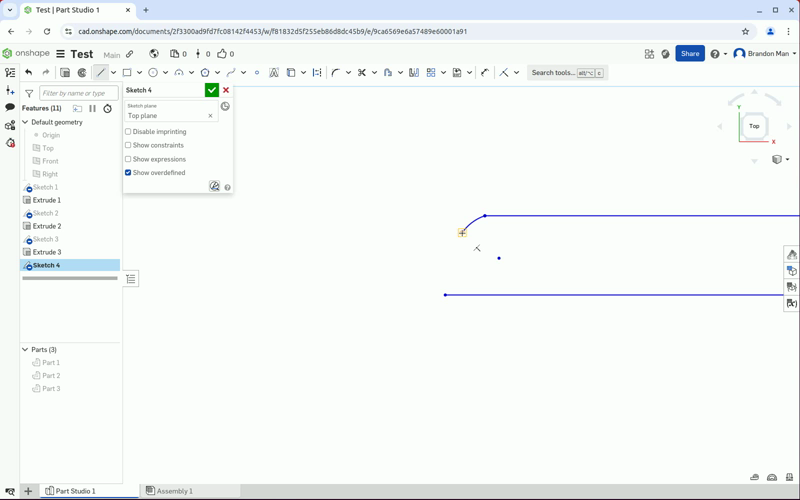
click(462, 232)
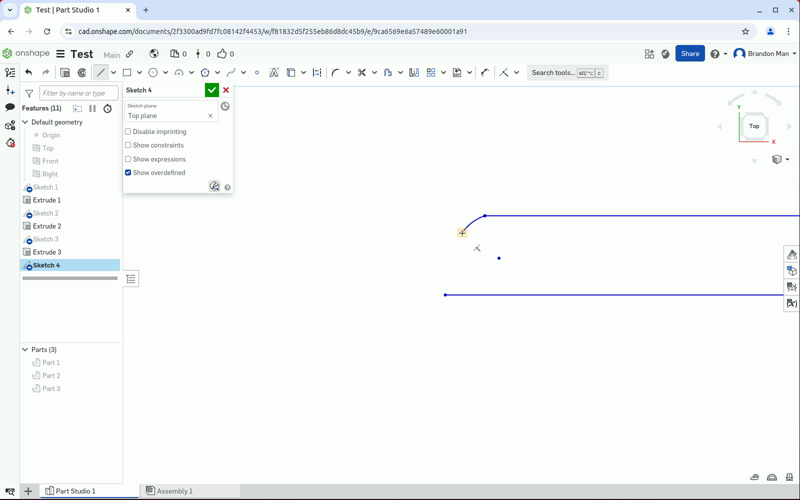
scroll(-6)
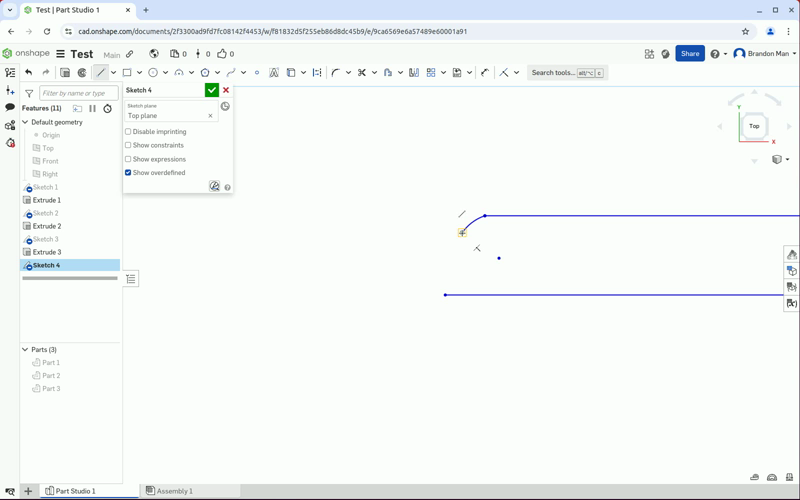
scroll(-6)
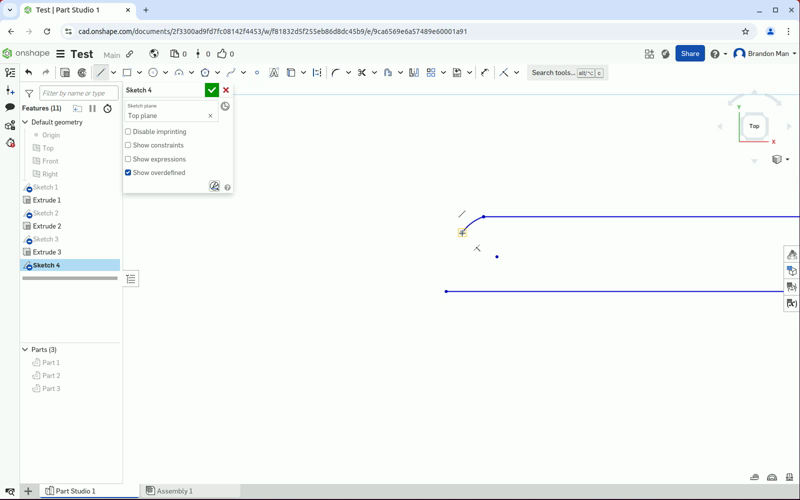
scroll(-6)
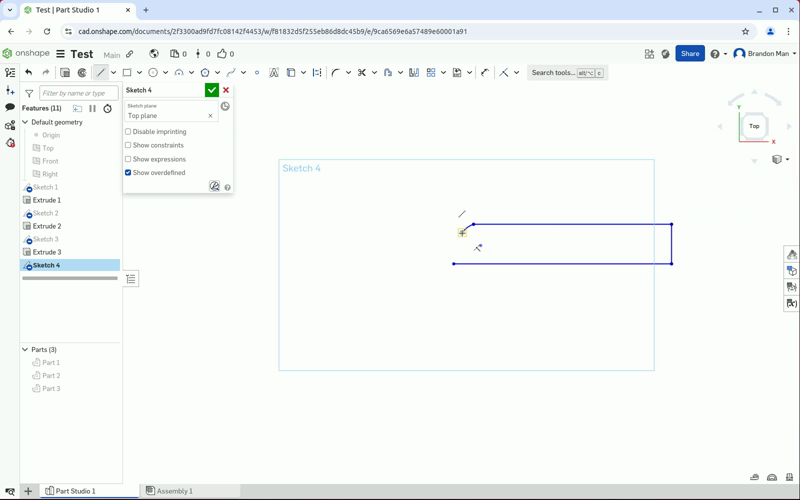
scroll(-6)
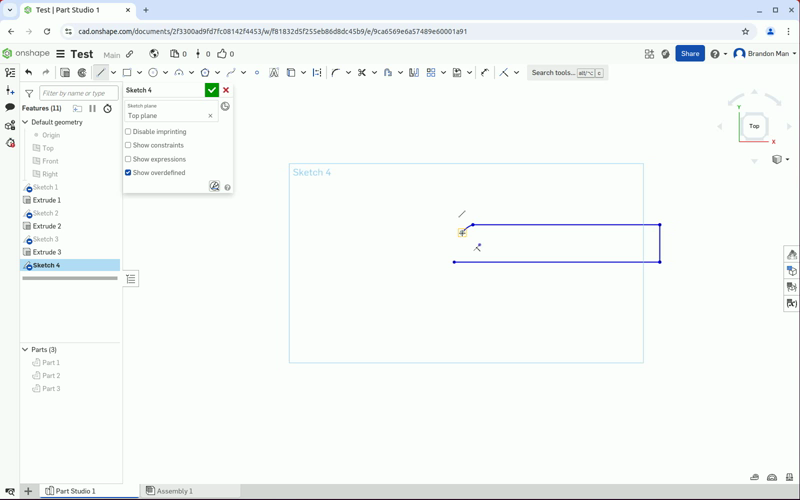
scroll(-6)
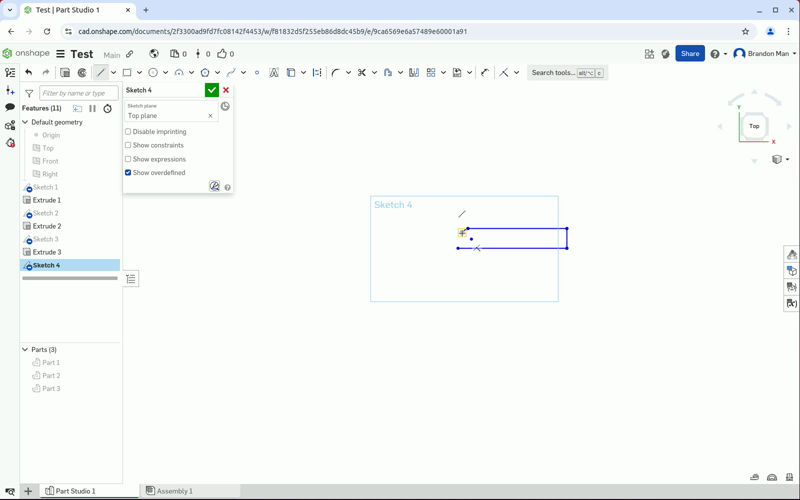
scroll(-6)
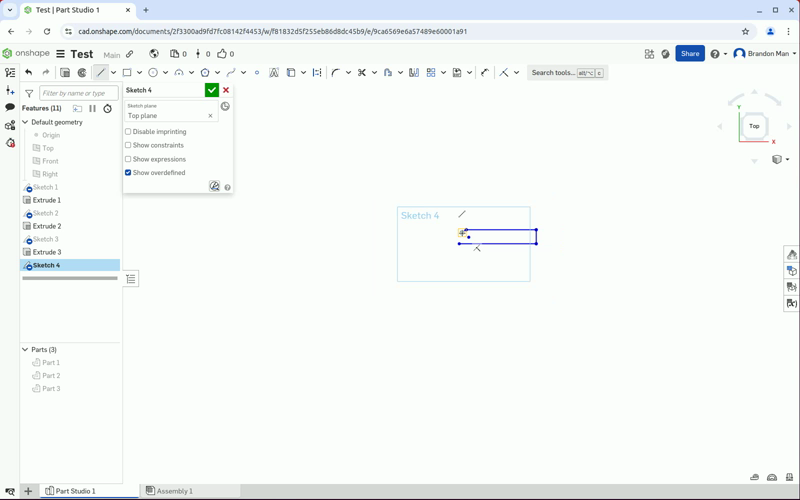
scroll(-6)
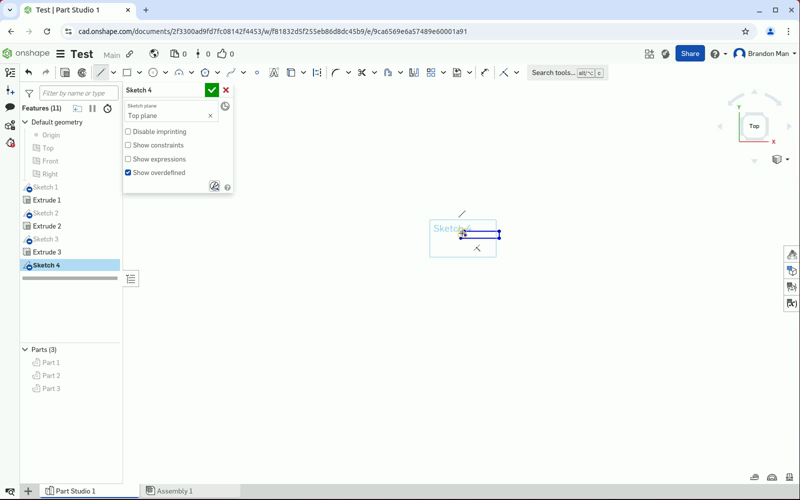
mouse_move(492, 232)
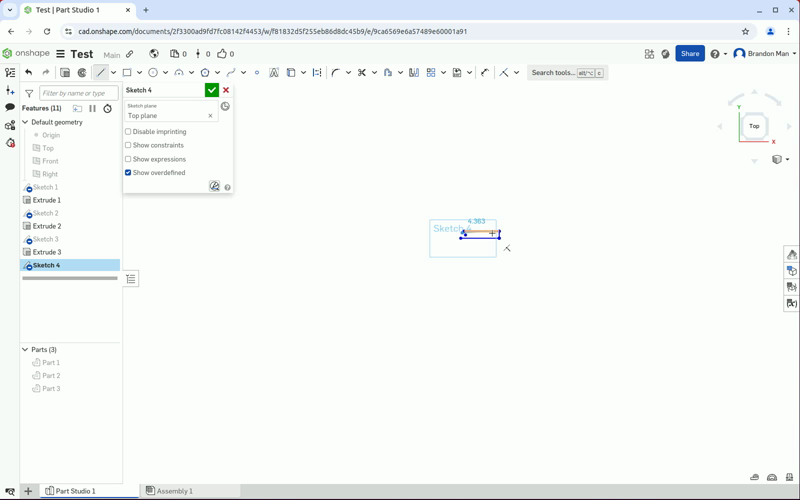
key_down(shift)
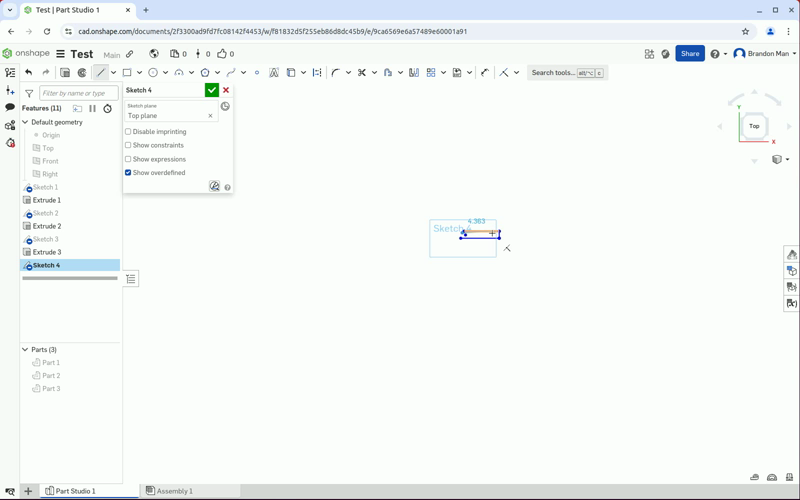
mouse_move(460, 238)
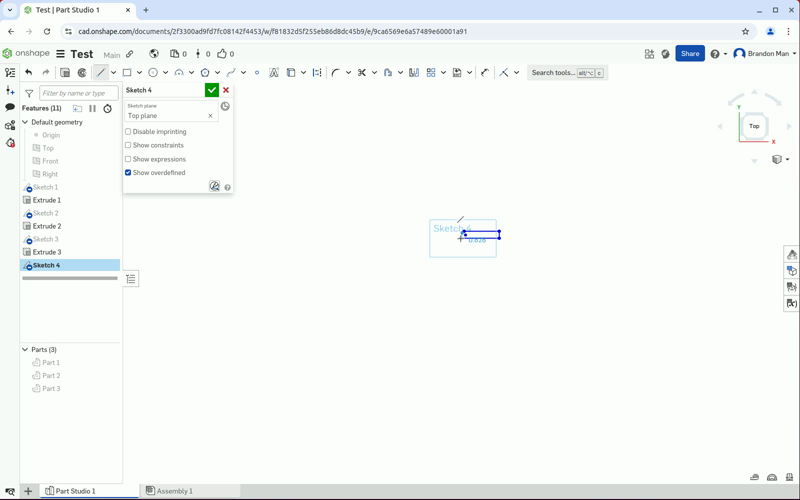
scroll(6)
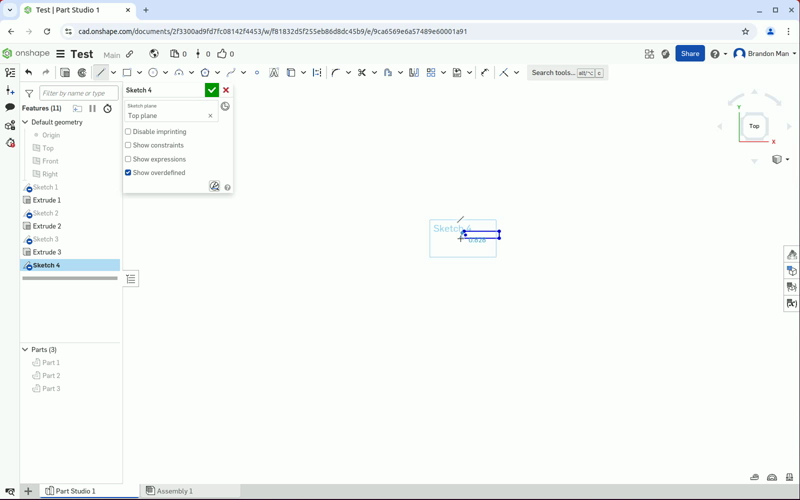
scroll(6)
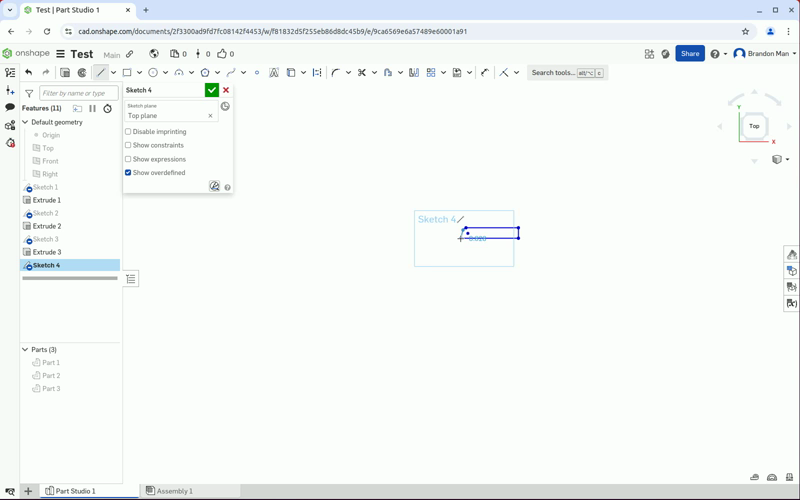
scroll(6)
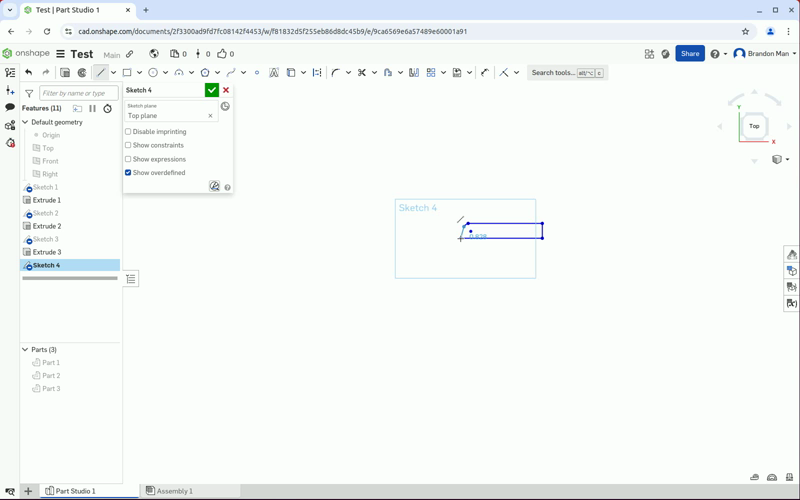
scroll(6)
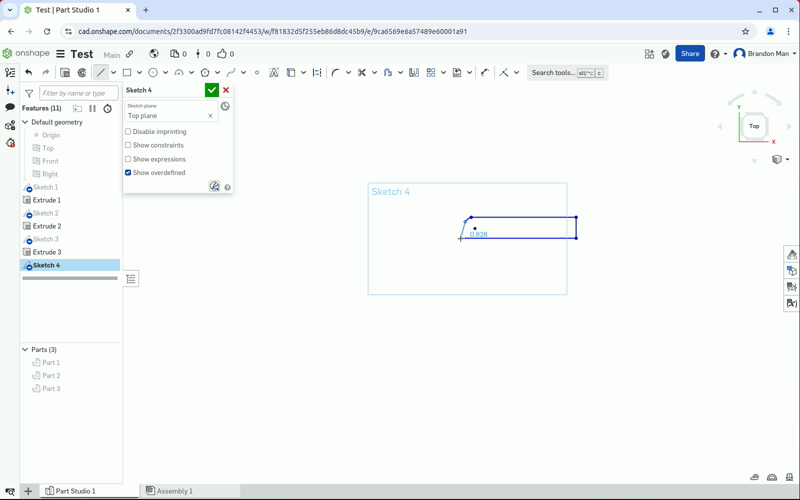
scroll(6)
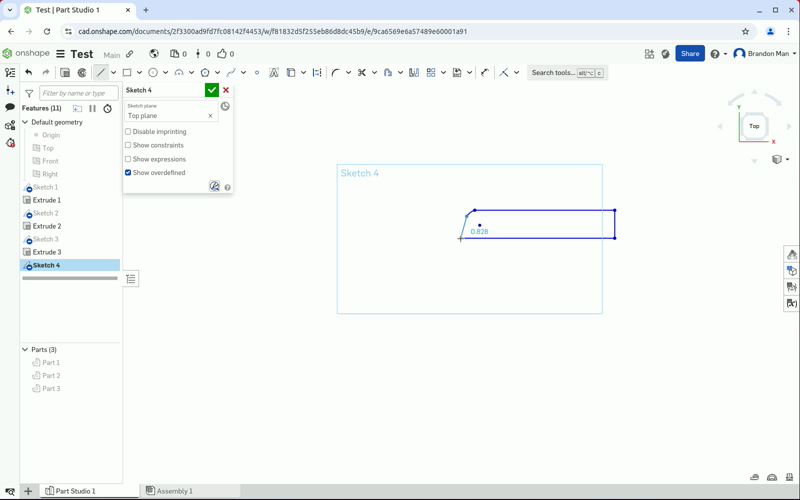
scroll(6)
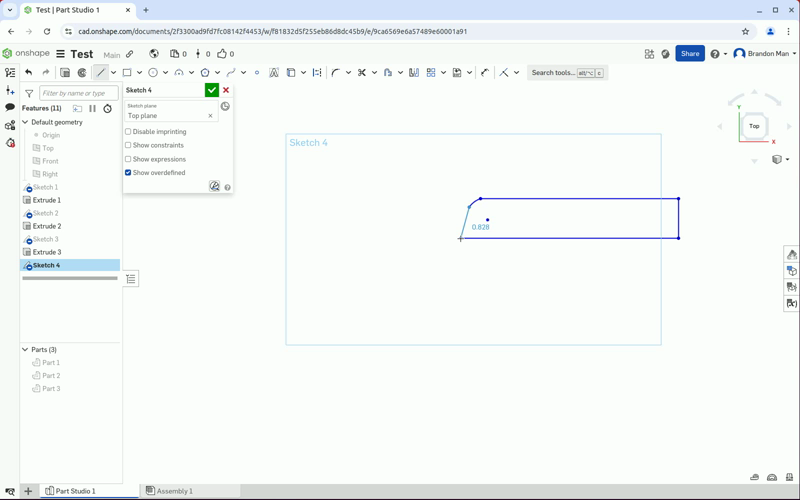
scroll(6)
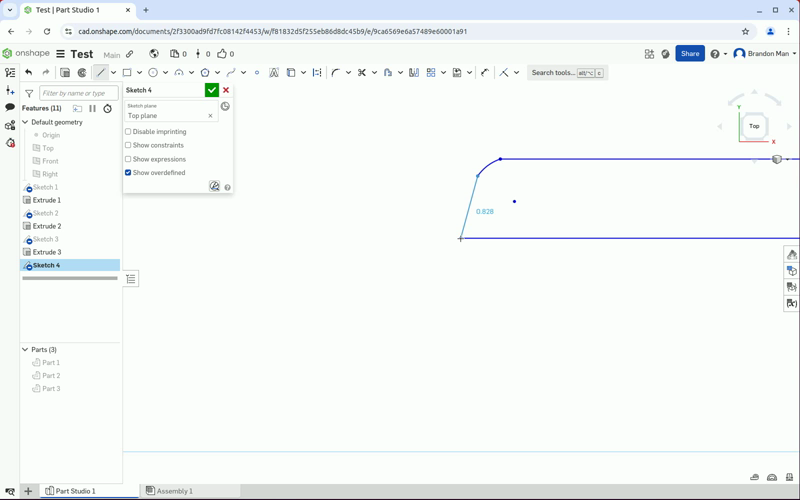
key_up(shift)
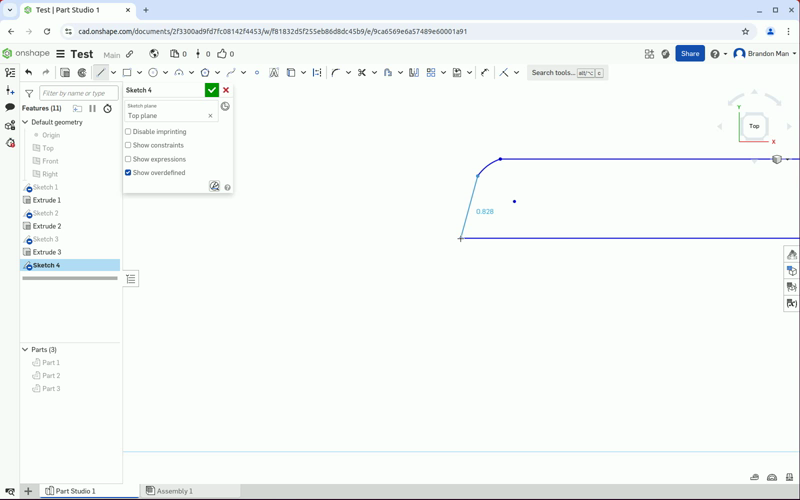
click(460, 238)
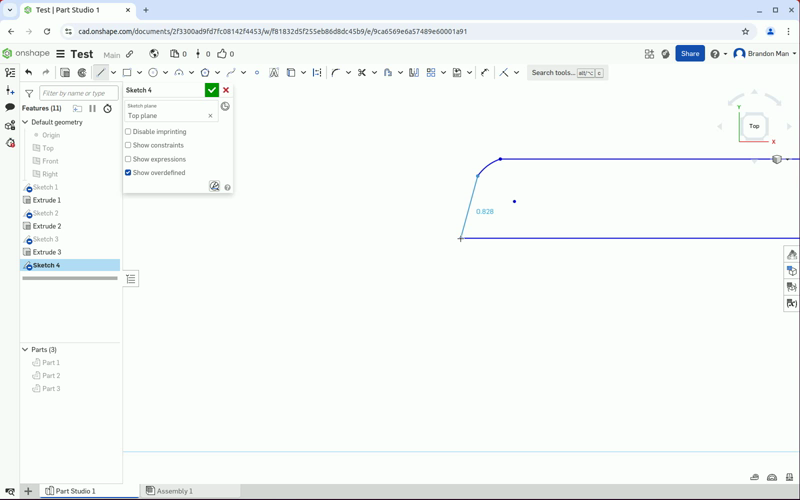
scroll(-6)
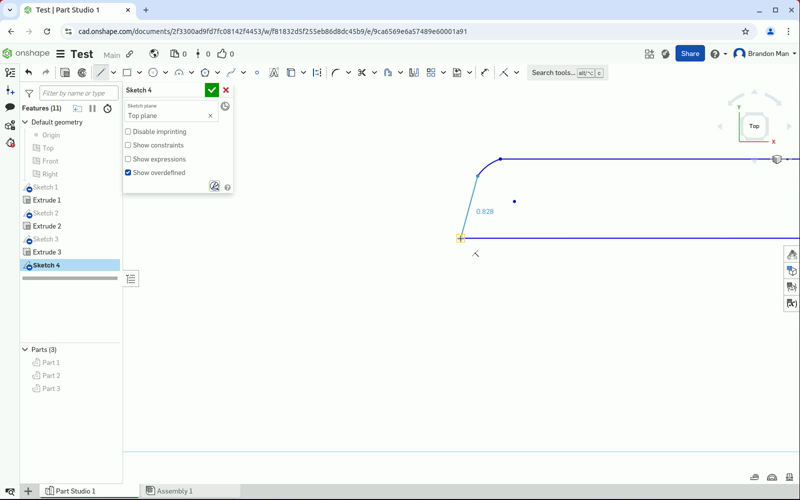
scroll(-6)
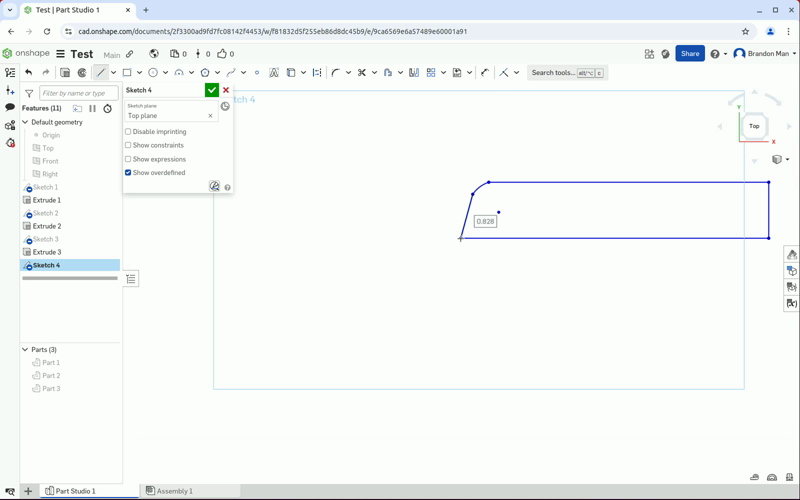
scroll(-6)
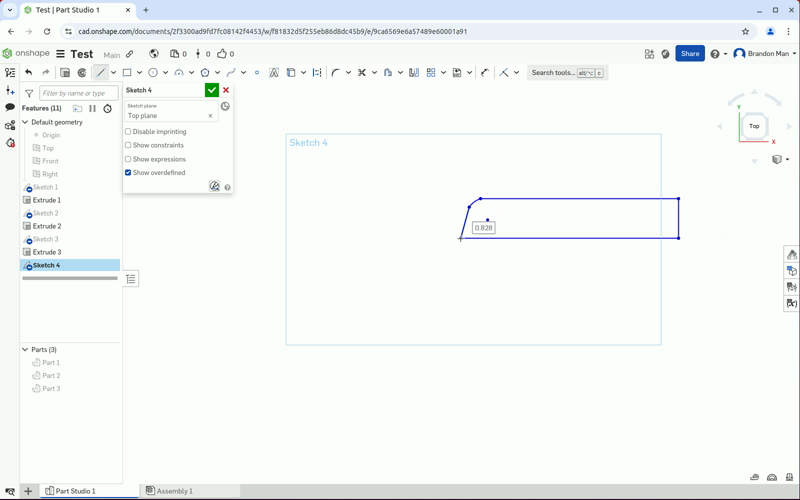
scroll(-6)
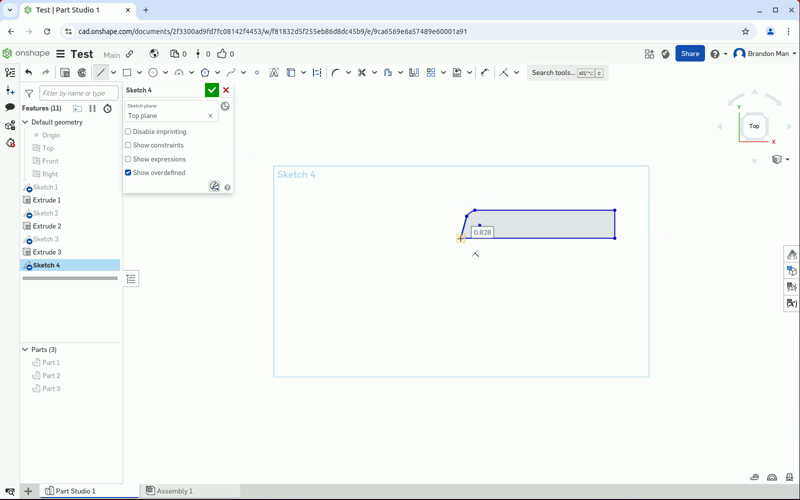
scroll(-6)
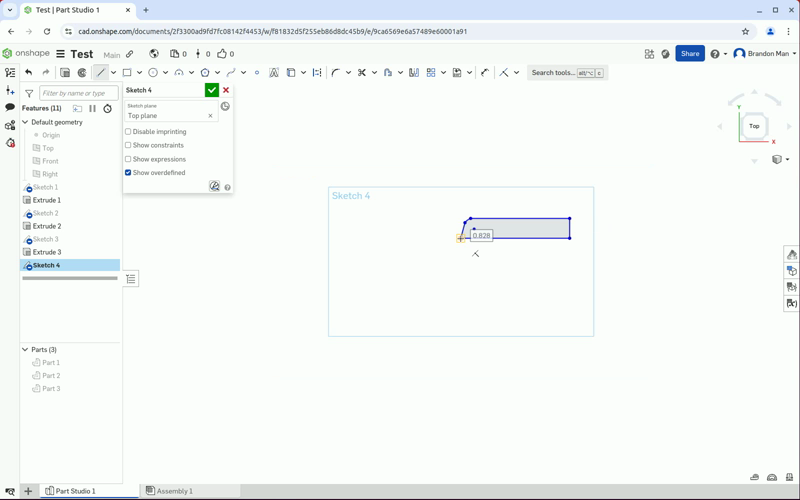
scroll(-6)
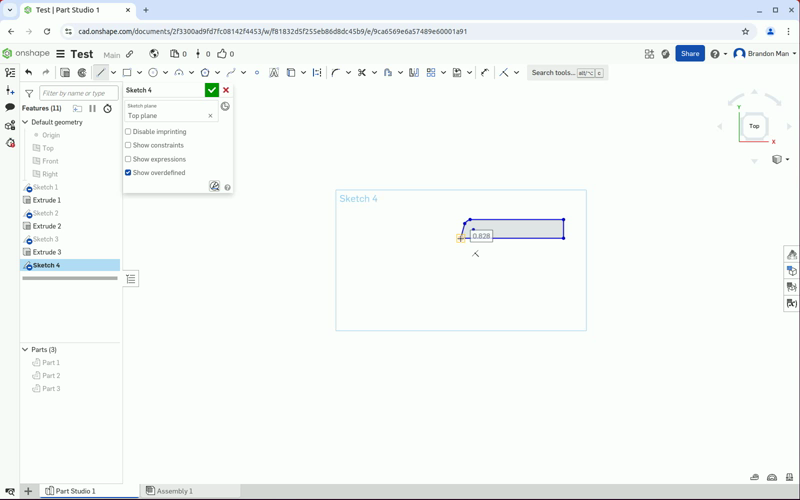
scroll(-6)
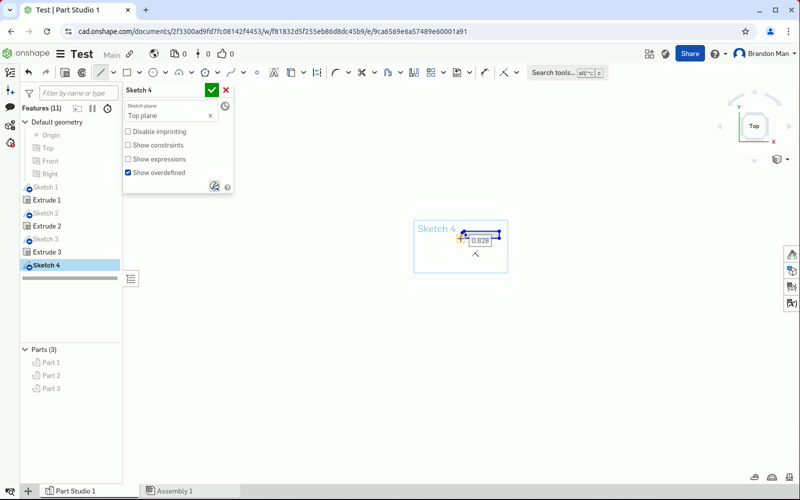
key(esc)
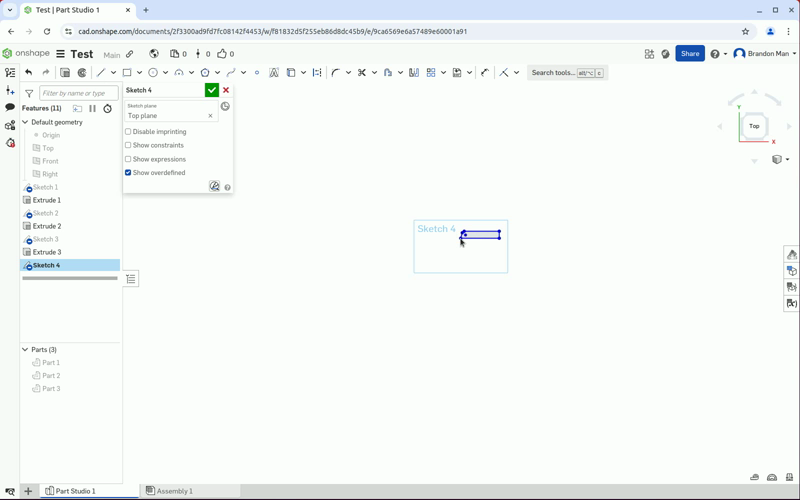
mouse_move(463, 237)
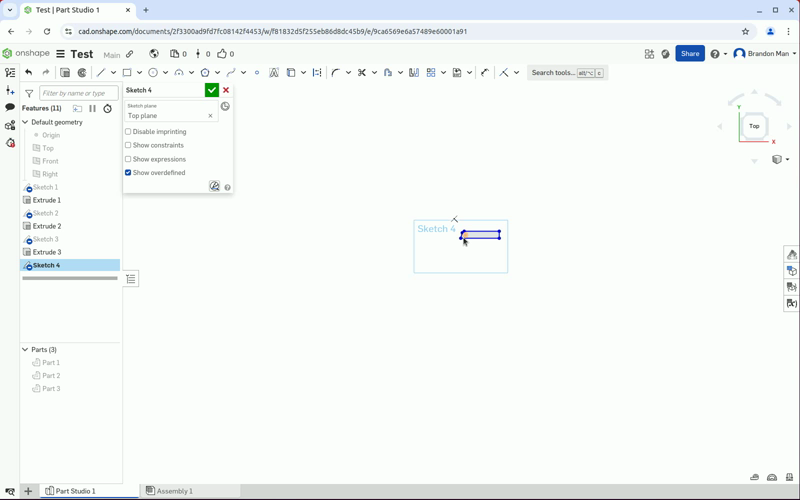
scroll(6)
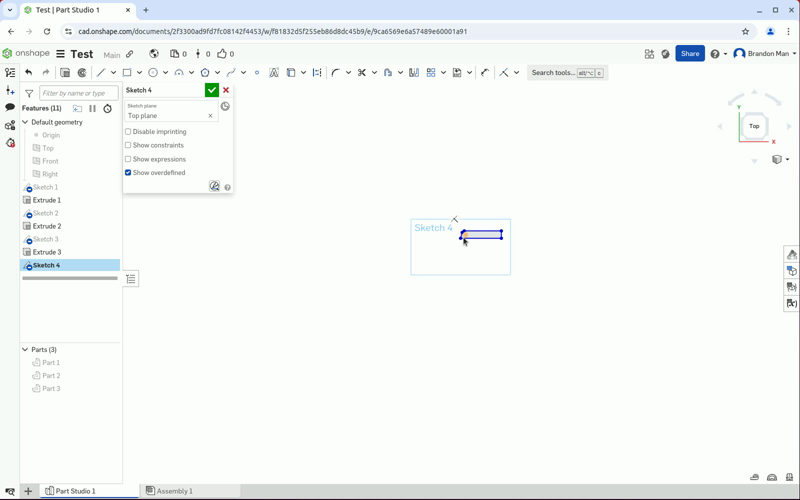
scroll(6)
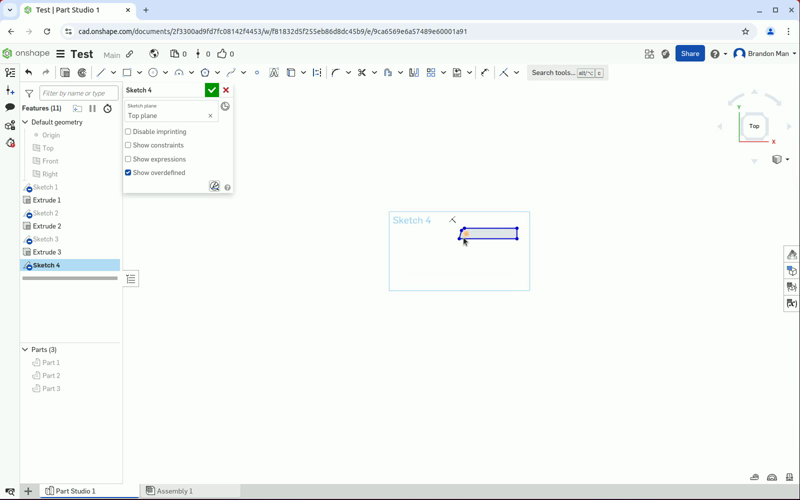
scroll(6)
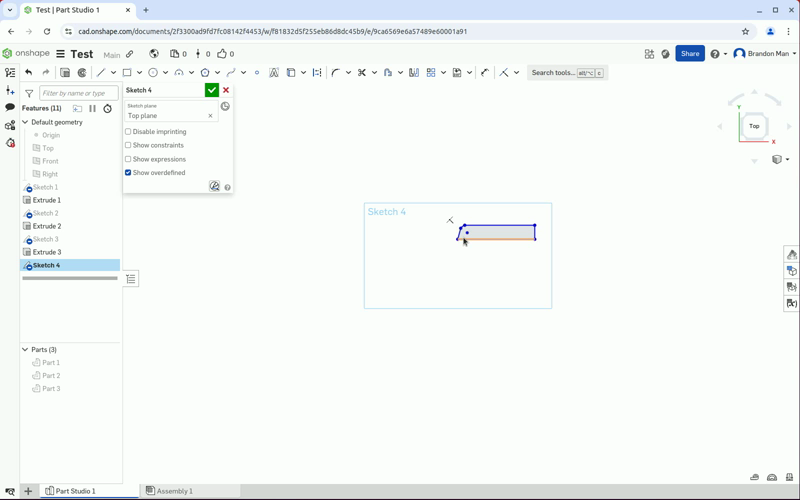
scroll(6)
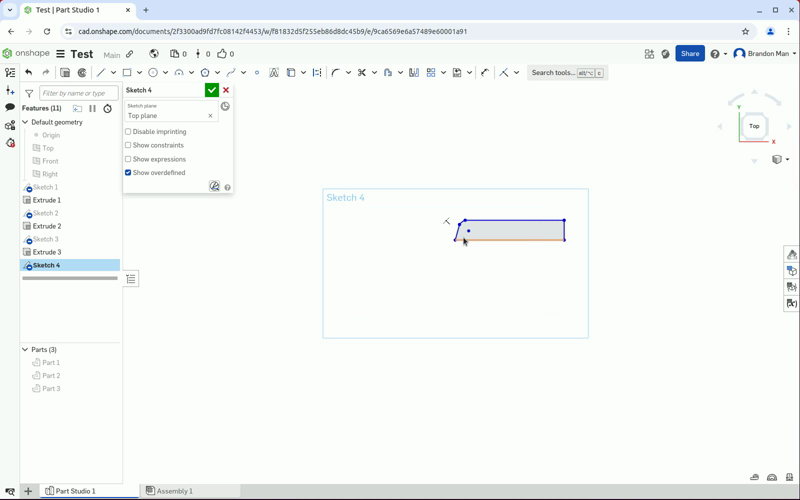
scroll(6)
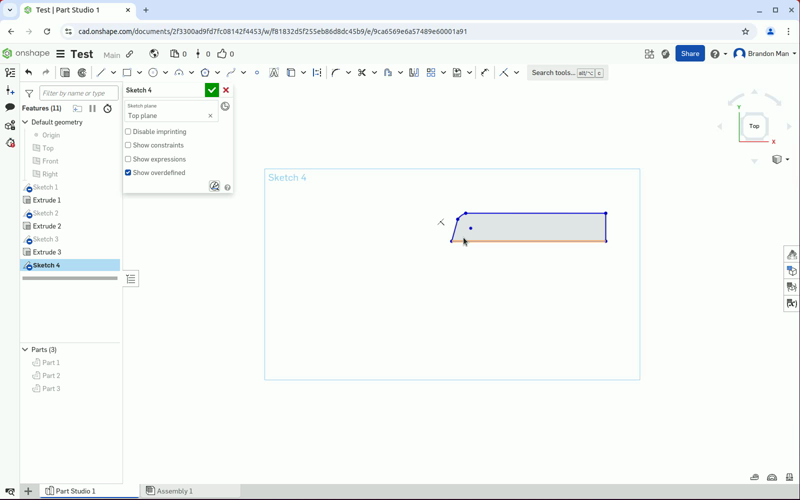
scroll(6)
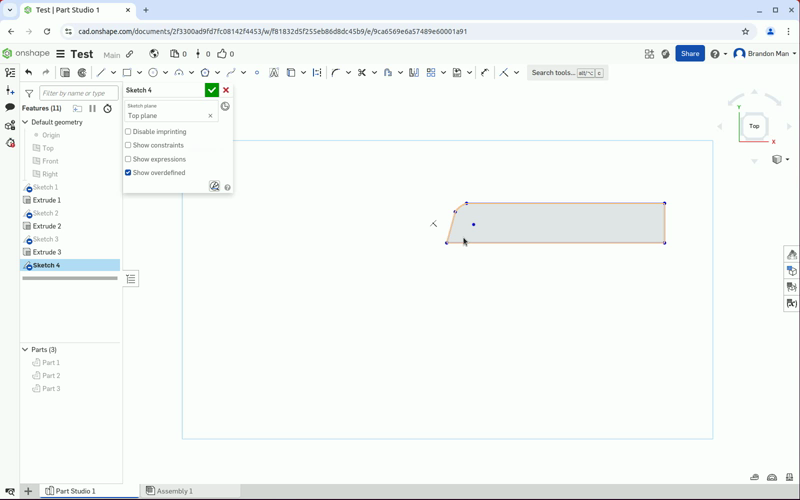
scroll(6)
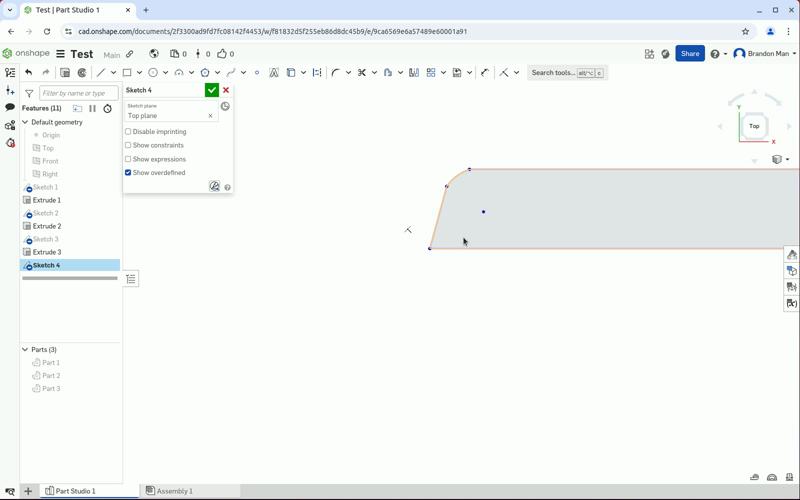
click(463, 237)
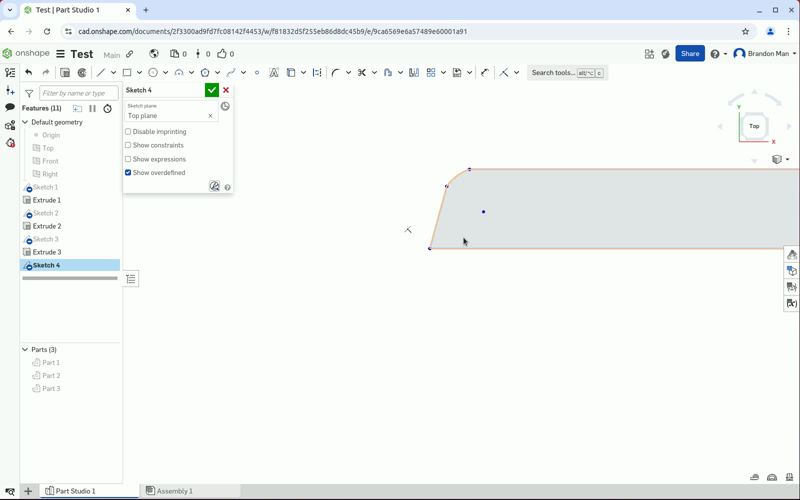
scroll(-6)
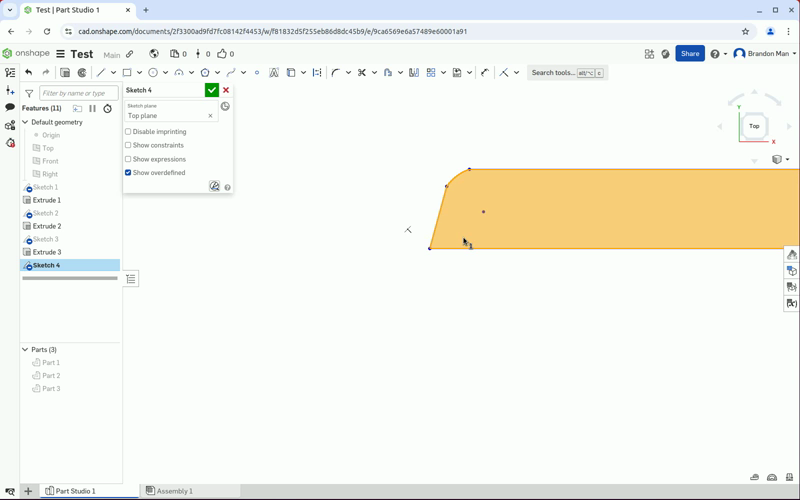
scroll(-6)
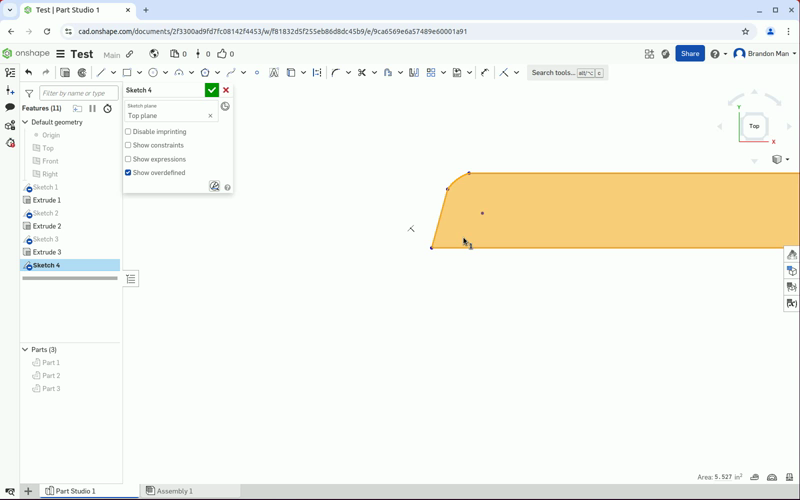
scroll(-6)
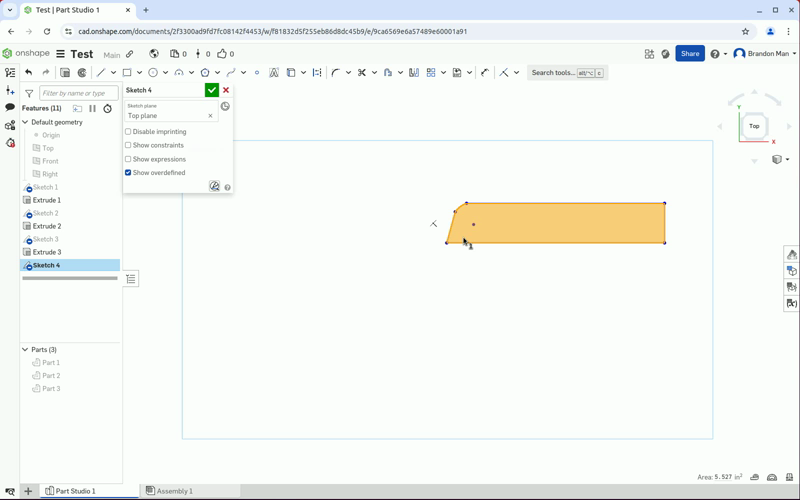
scroll(-6)
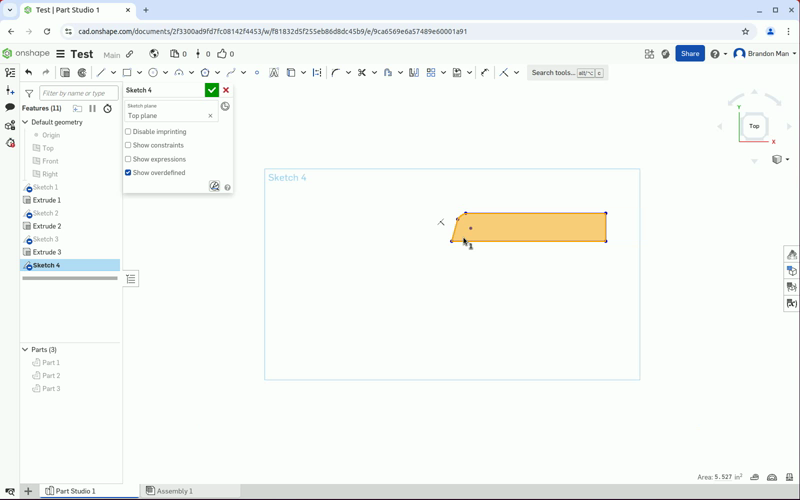
scroll(-6)
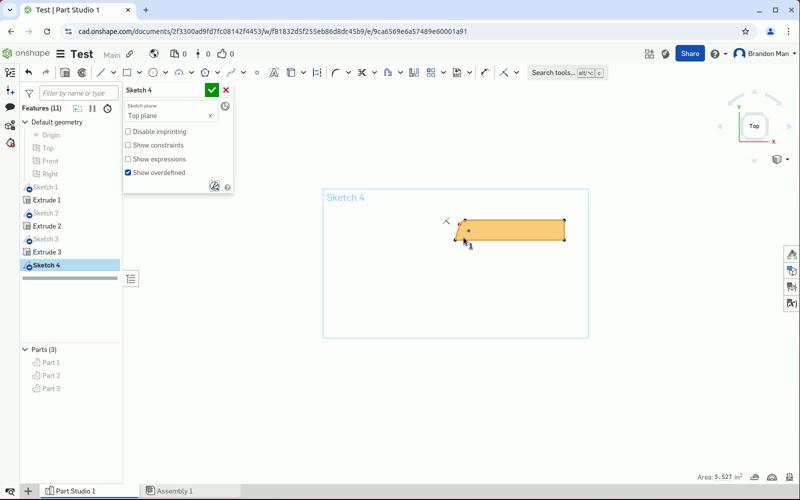
scroll(-6)
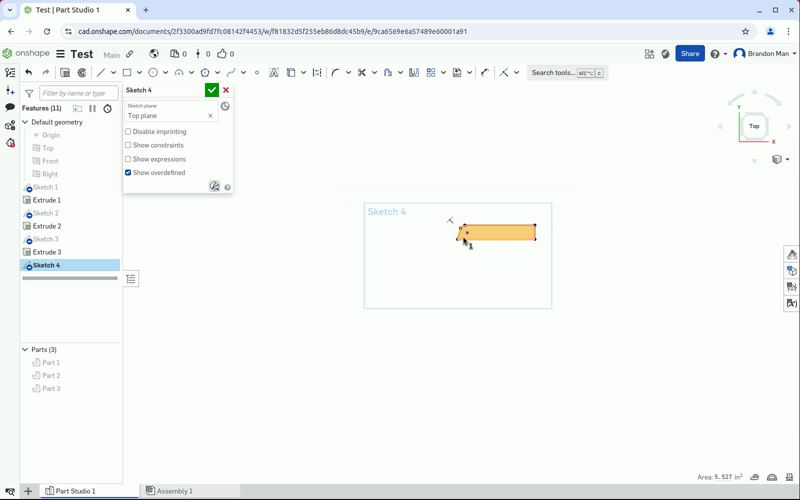
scroll(-6)
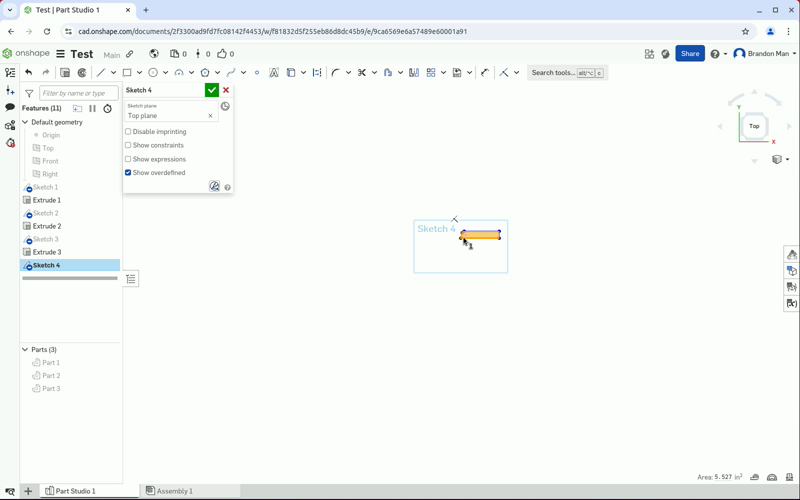
mouse_move(73, 352)
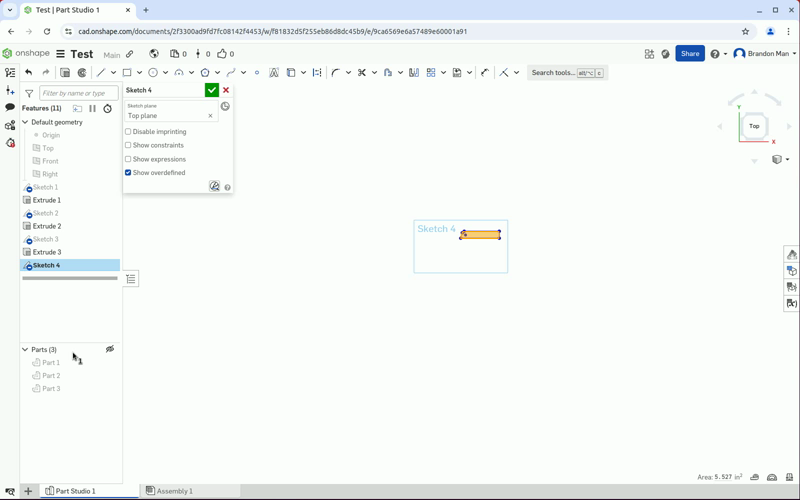
key(shift+y)
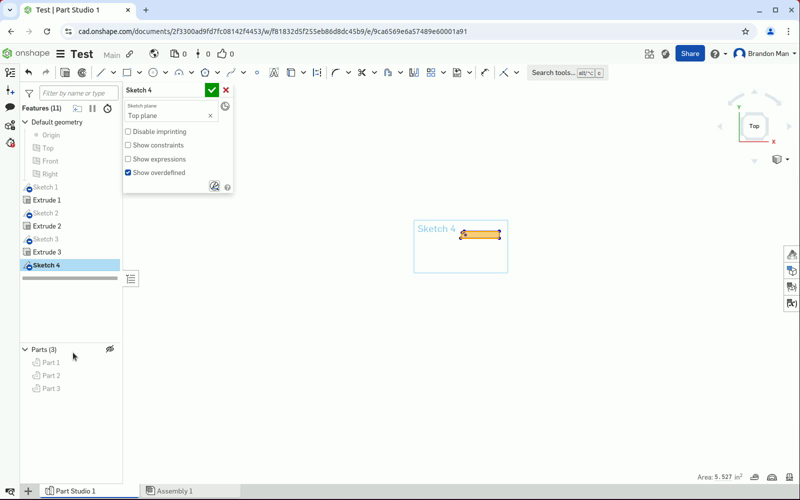
key(shift+e)
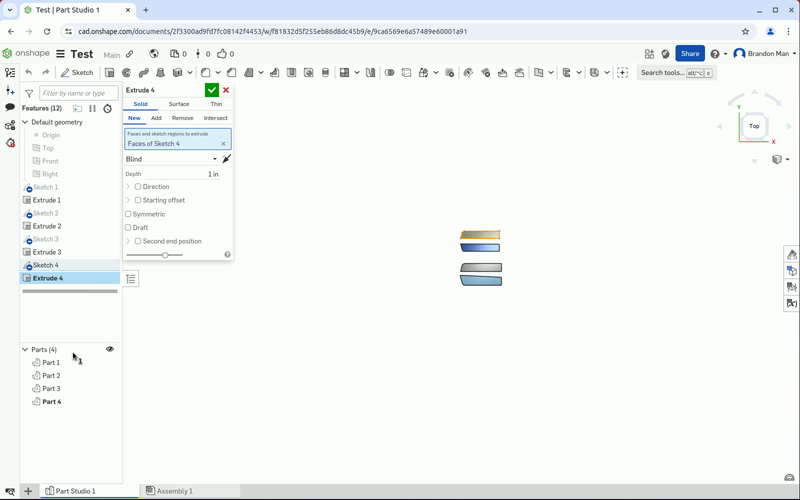
mouse_move(143, 106)
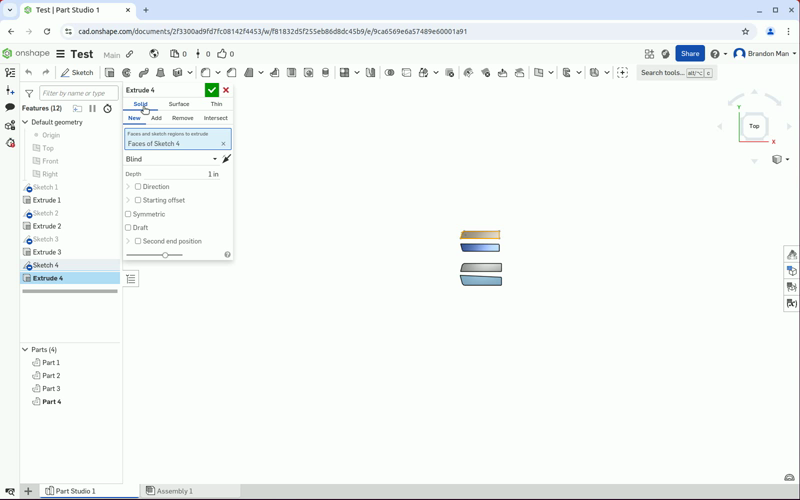
click(143, 106)
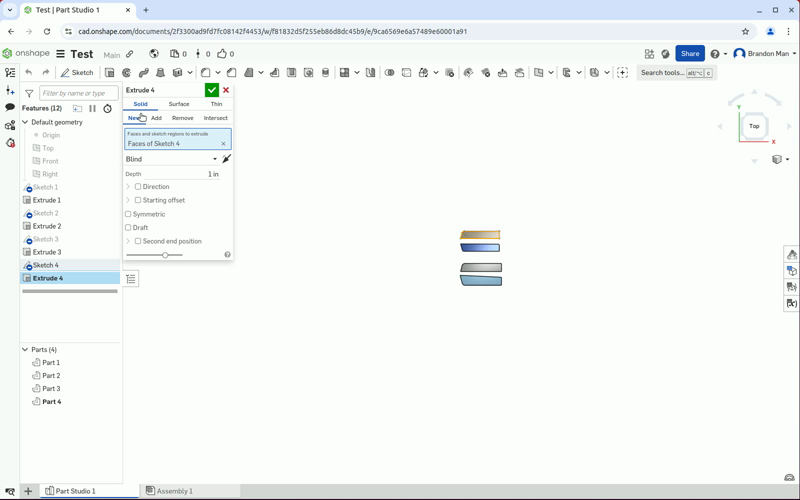
mouse_move(137, 120)
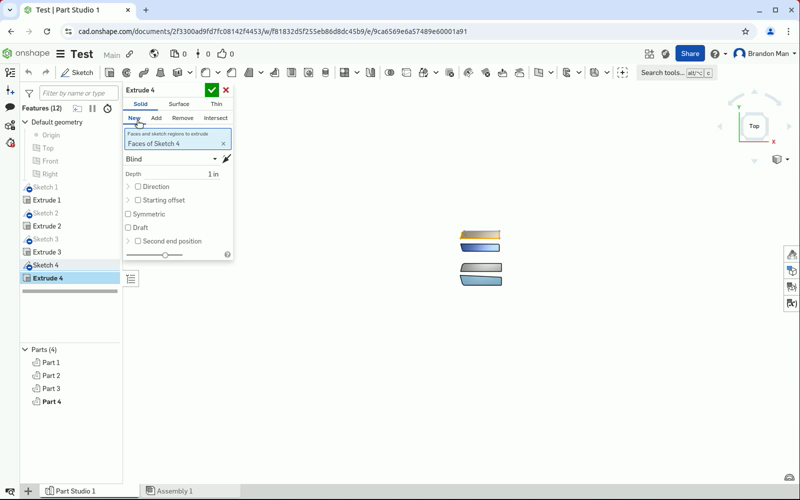
click(137, 120)
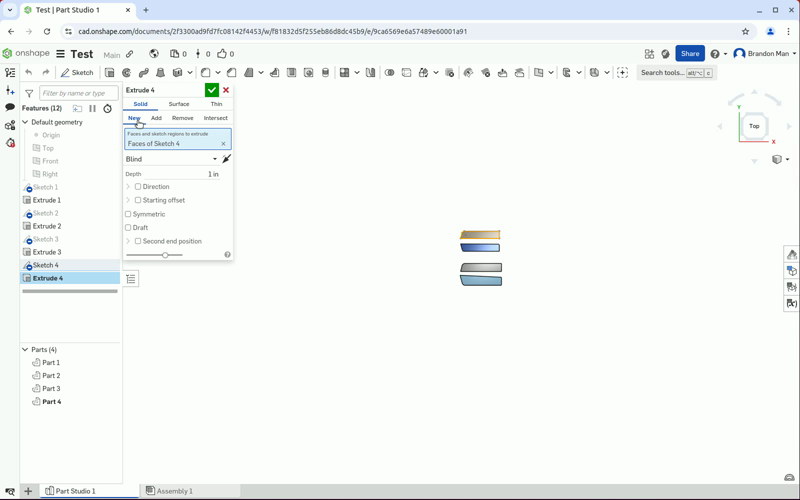
key(tab, 4)
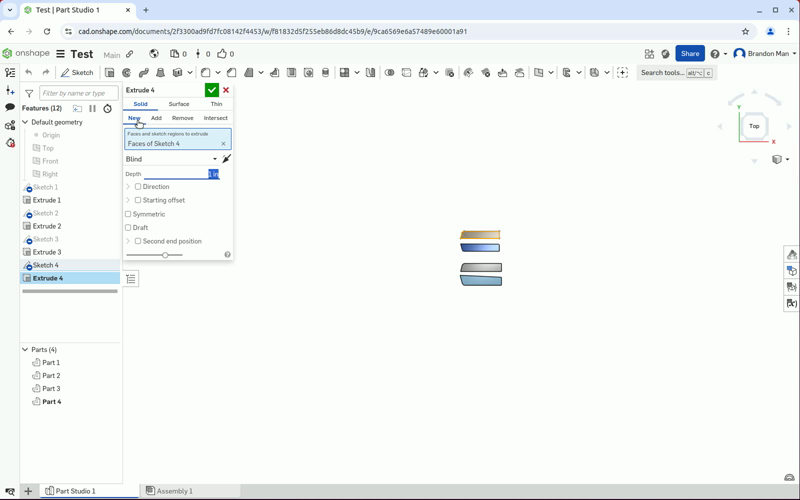
text(0.241)
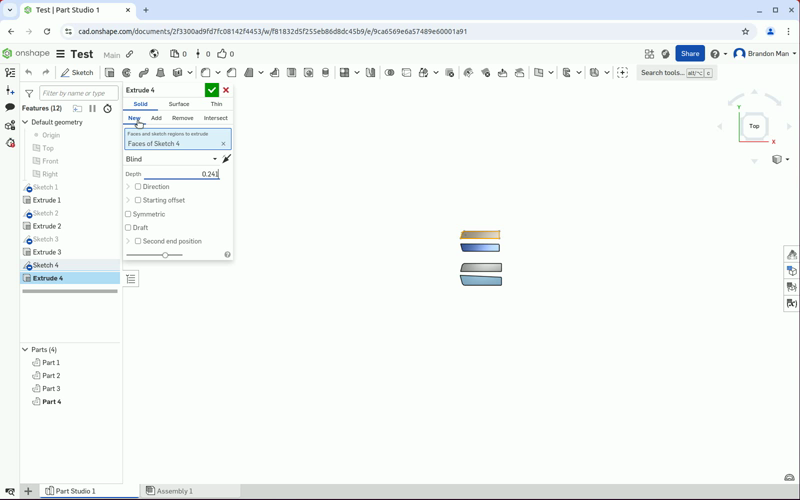
key(enter)
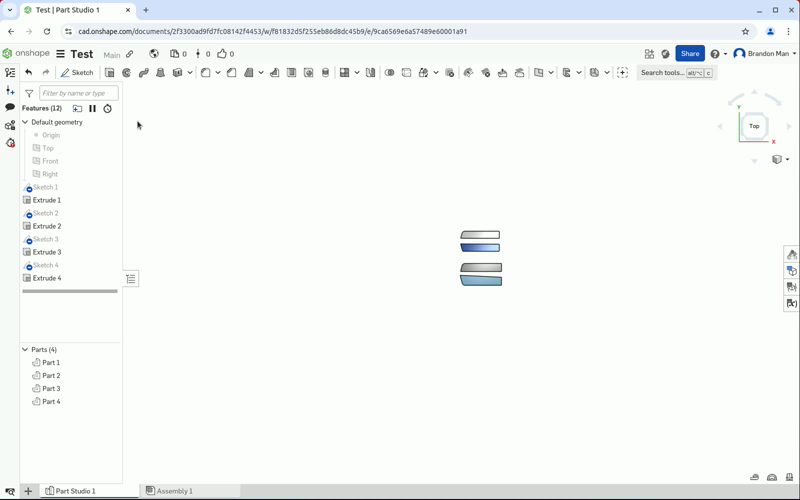
key(shift+h)
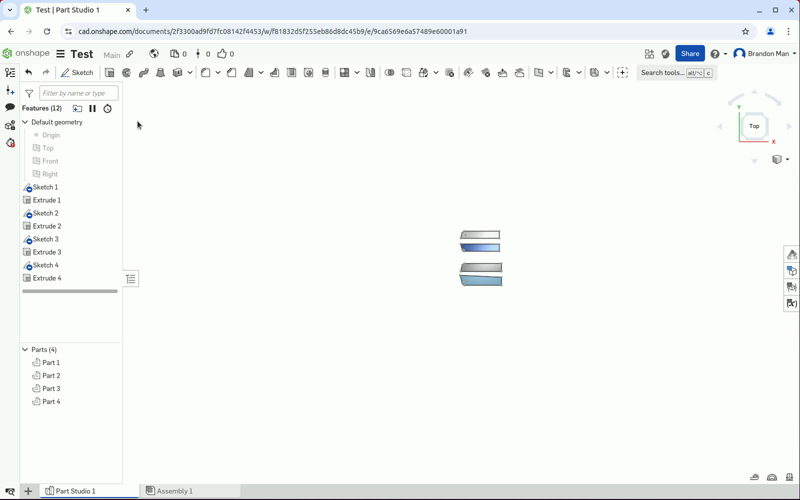
key(shift+h)
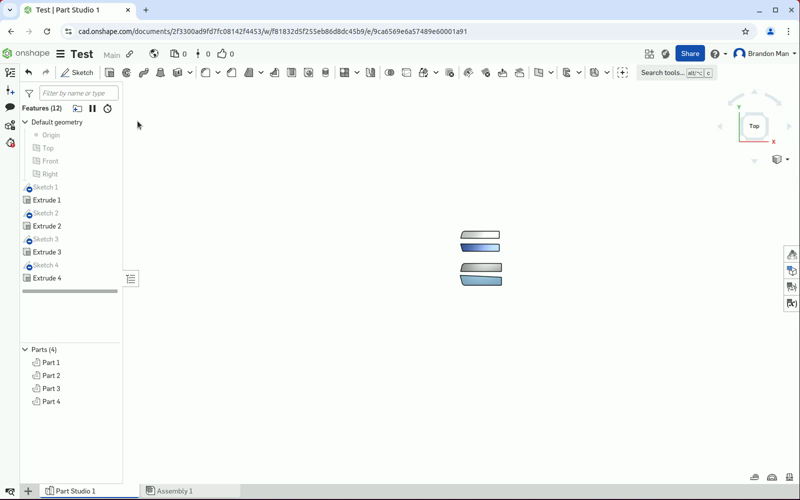
mouse_move(73, 189)
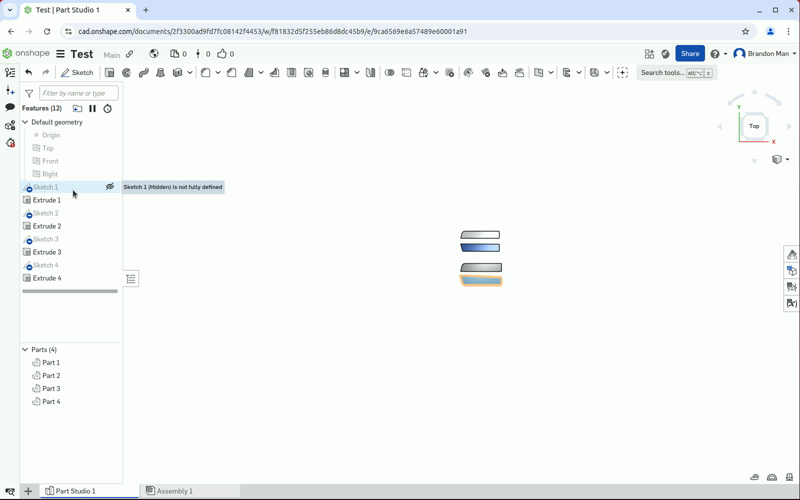
click(73, 189)
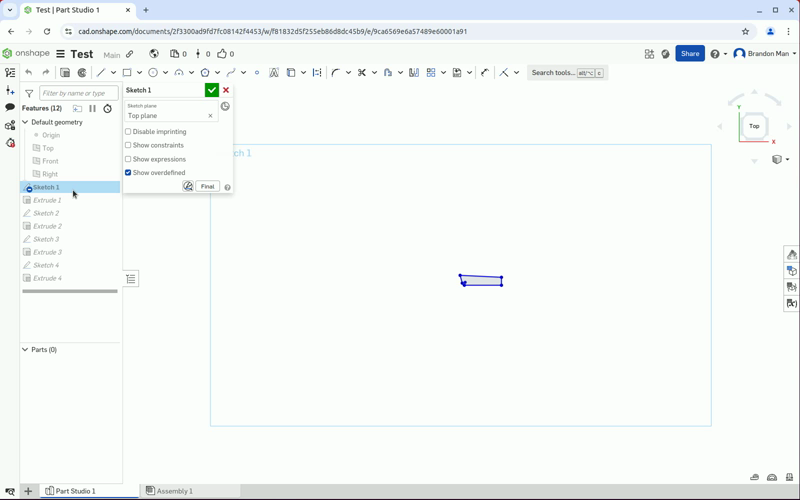
mouse_move(229, 92)
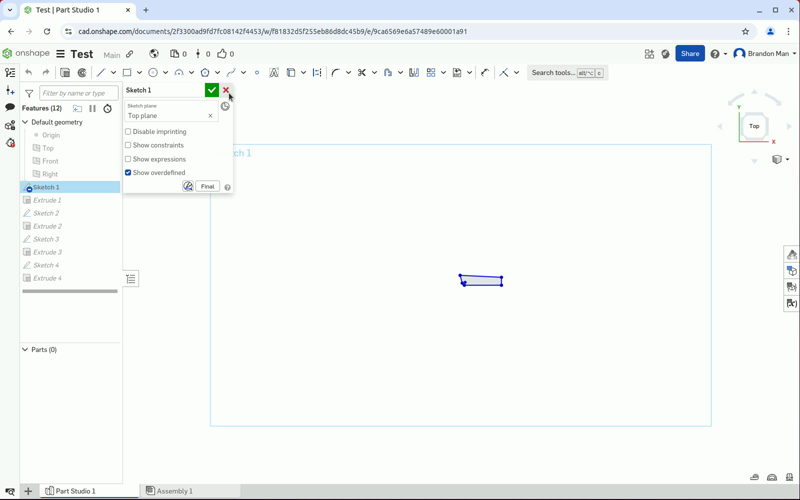
click(229, 92)
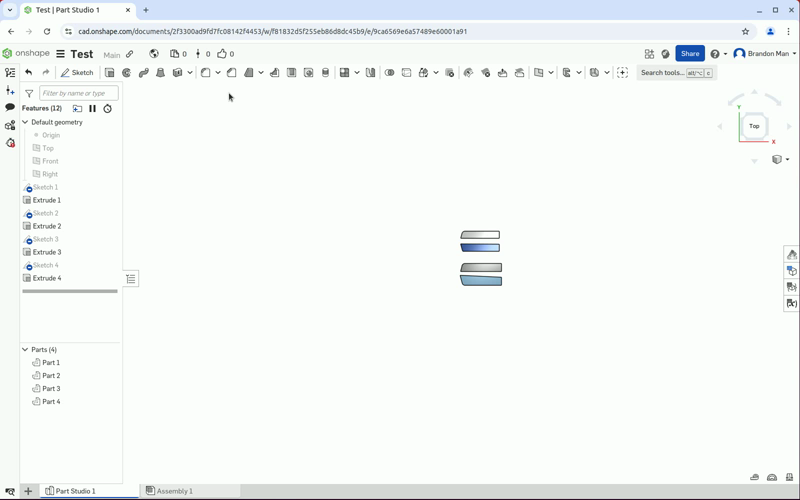
mouse_move(541, 75)
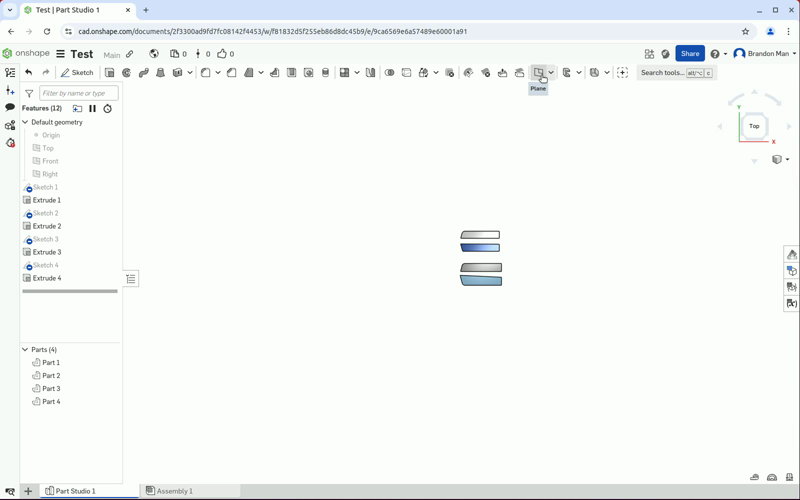
click(541, 75)
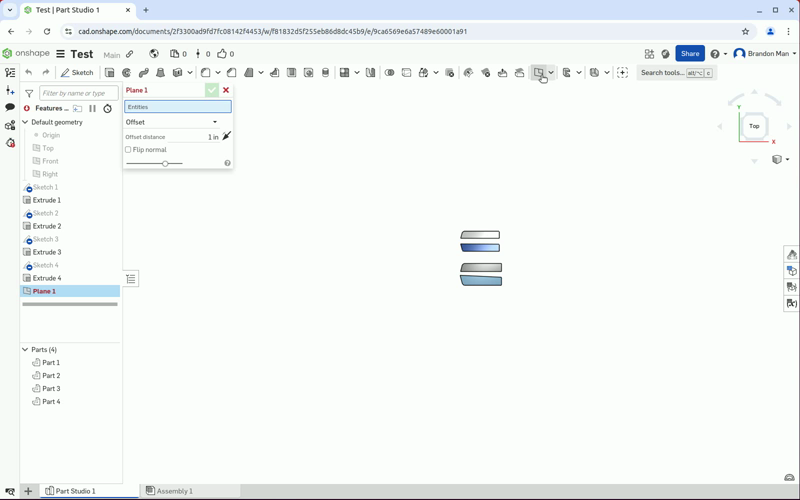
mouse_move(73, 150)
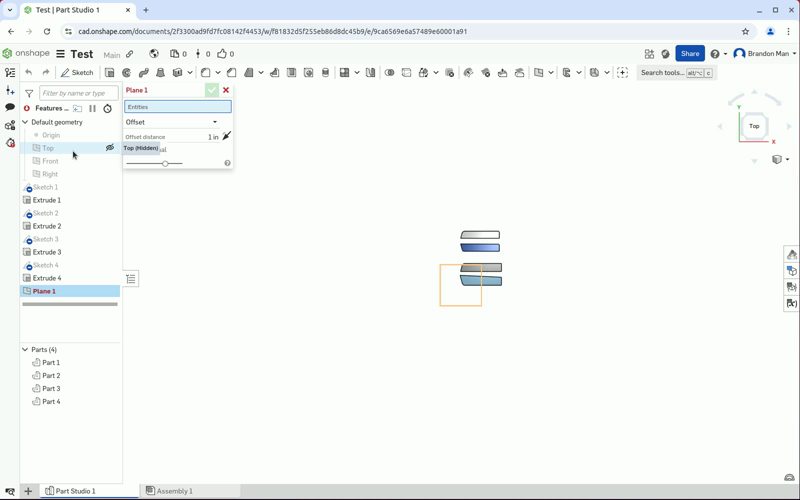
click(73, 150)
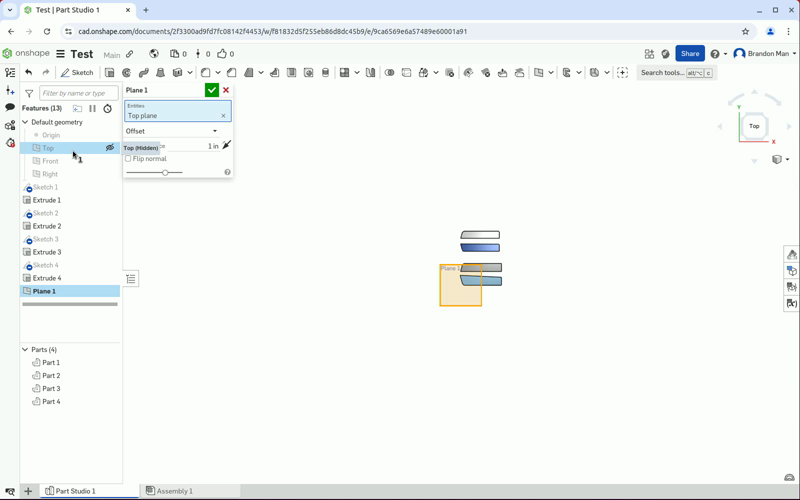
key(tab, 2)
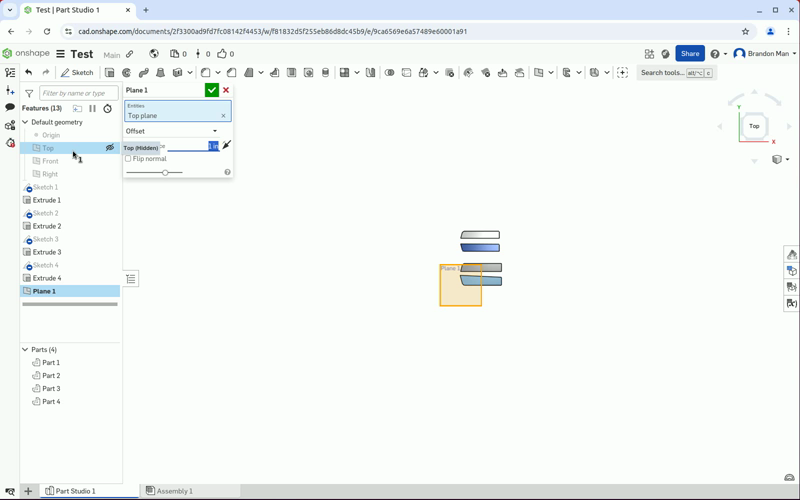
text(0.246)
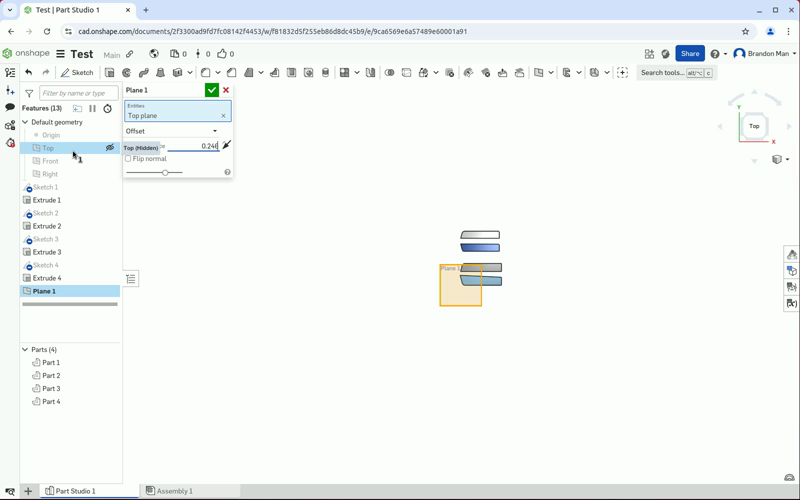
key(enter, 2)
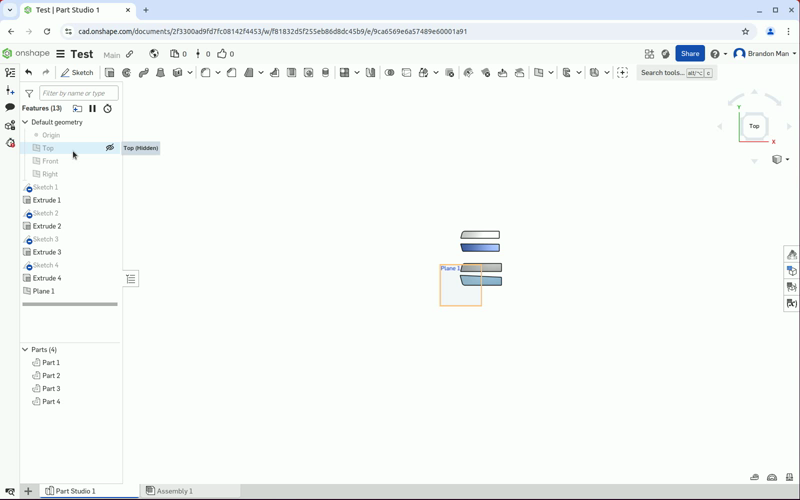
key(shift+s)
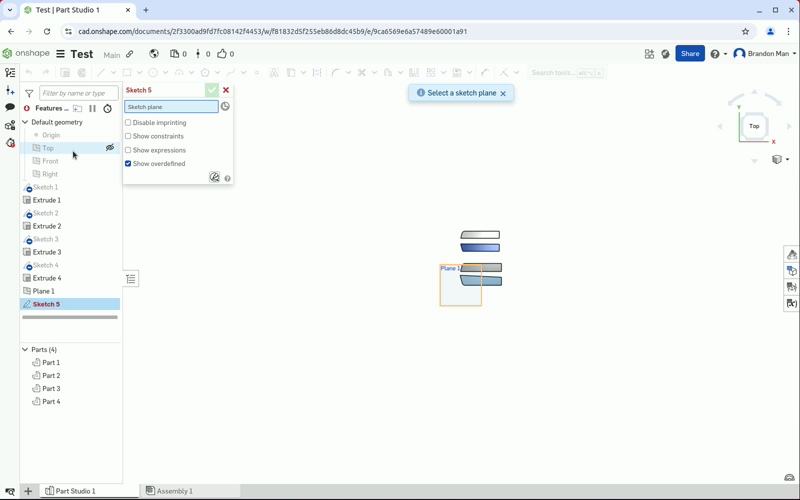
mouse_move(73, 293)
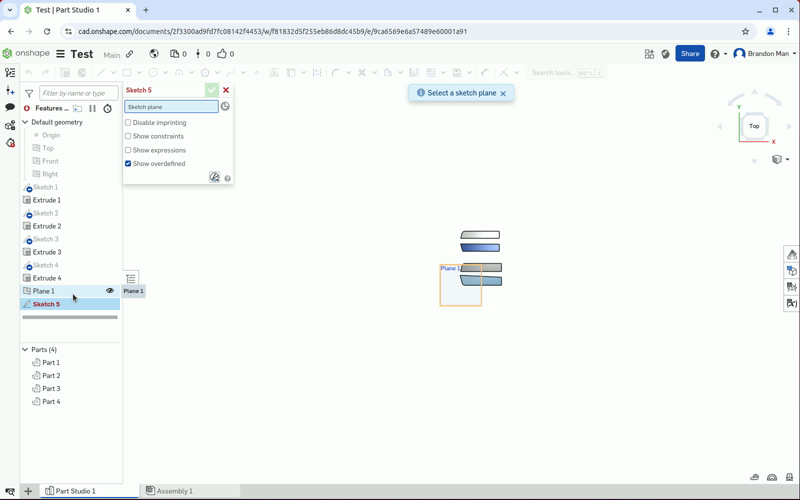
click(73, 293)
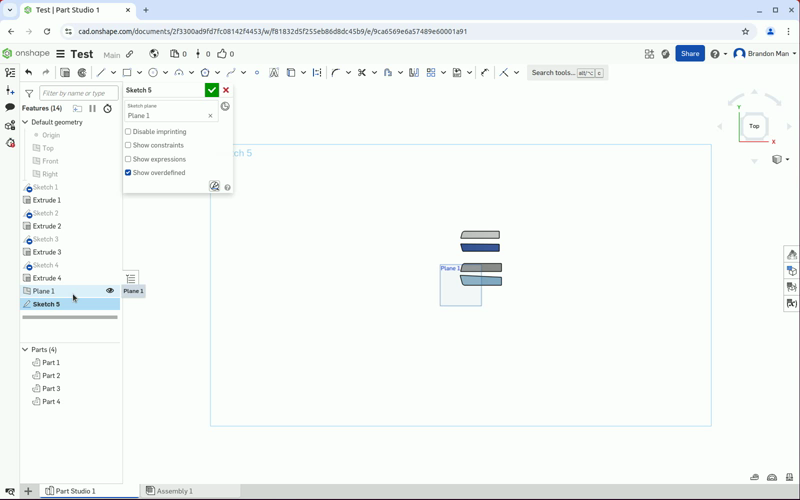
mouse_move(73, 352)
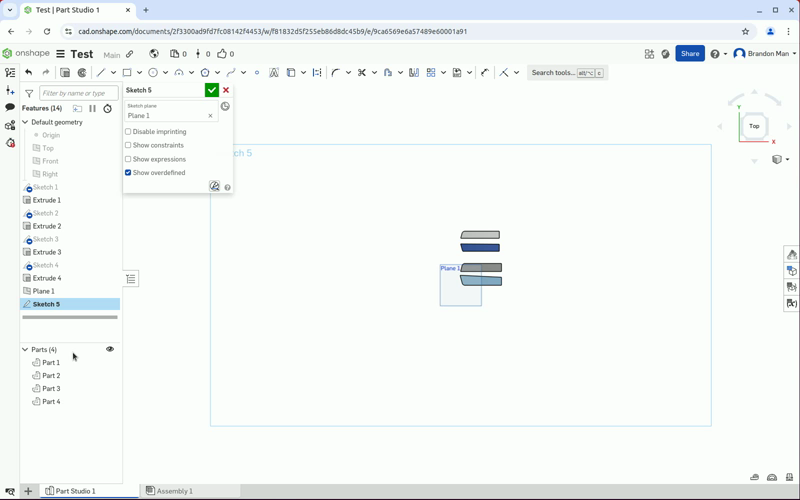
key(y)
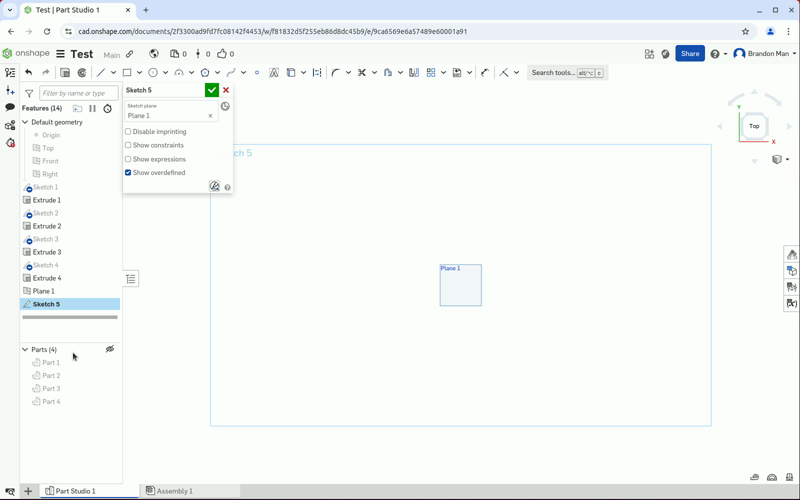
key(l)
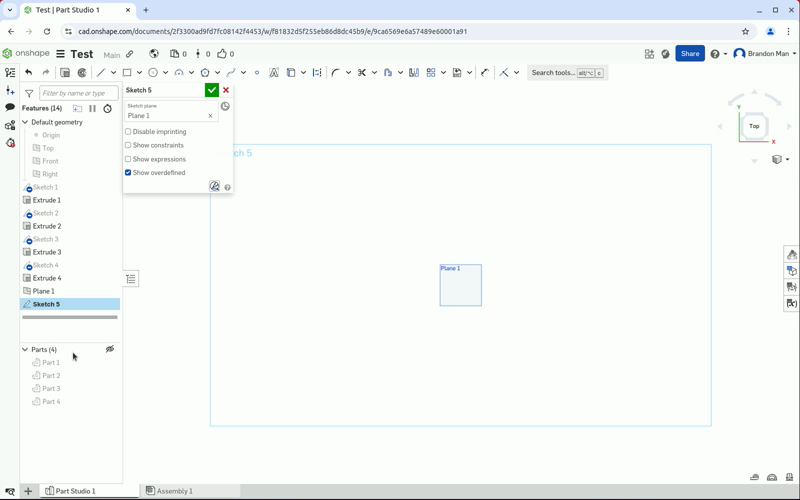
key_down(shift)
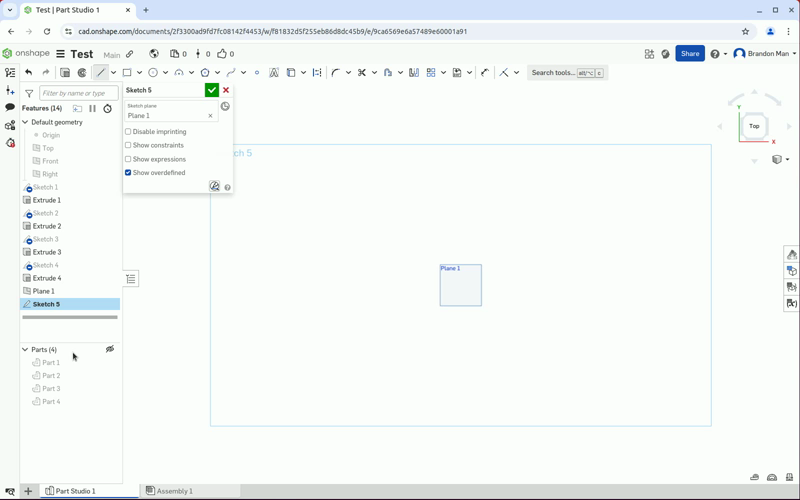
mouse_move(463, 270)
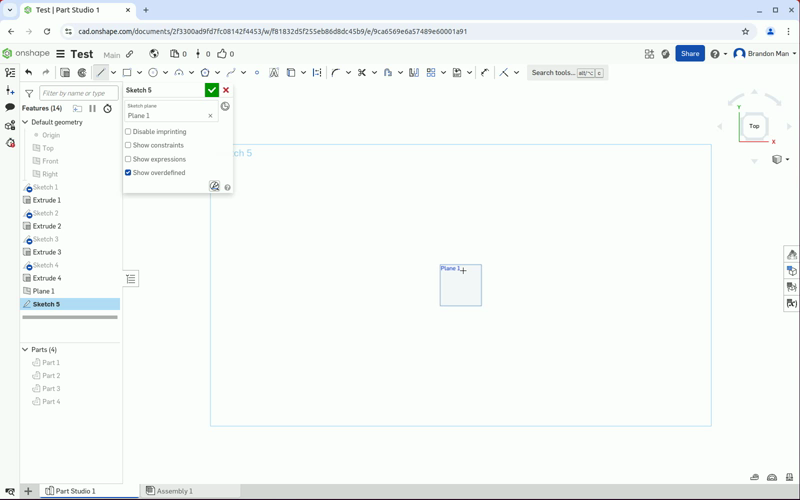
click(463, 270)
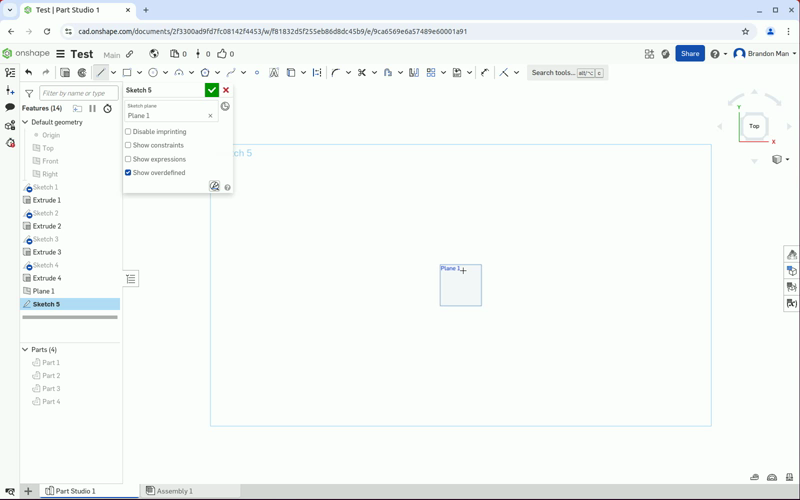
key_up(shift)
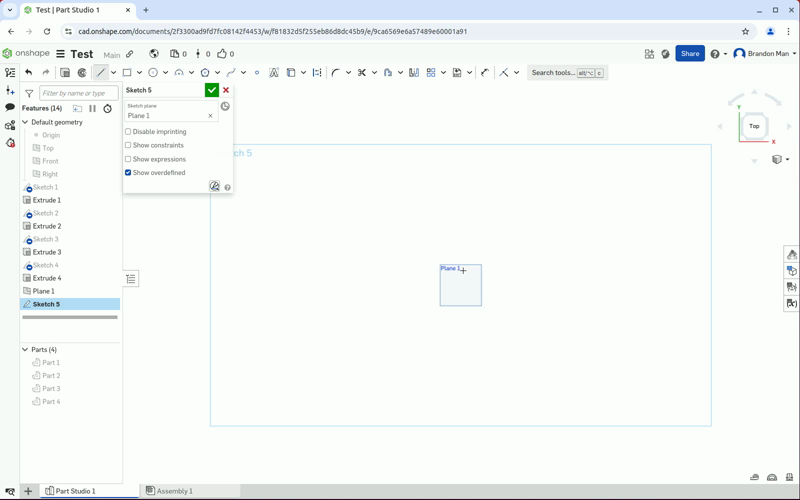
key_down(shift)
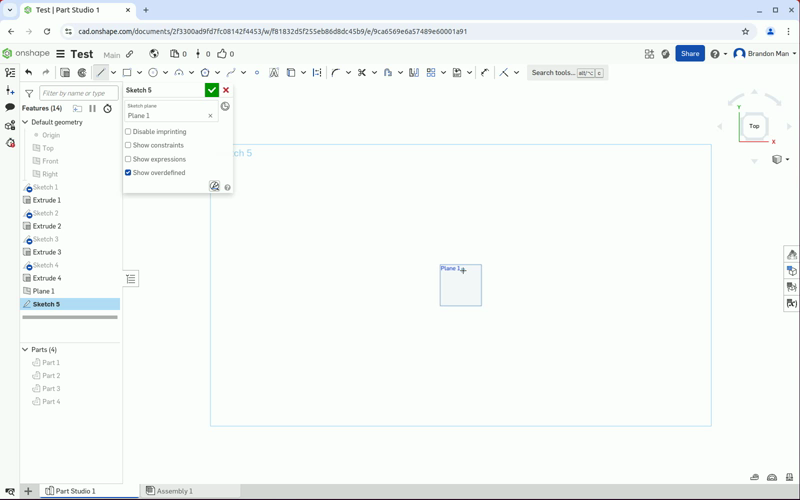
mouse_move(493, 270)
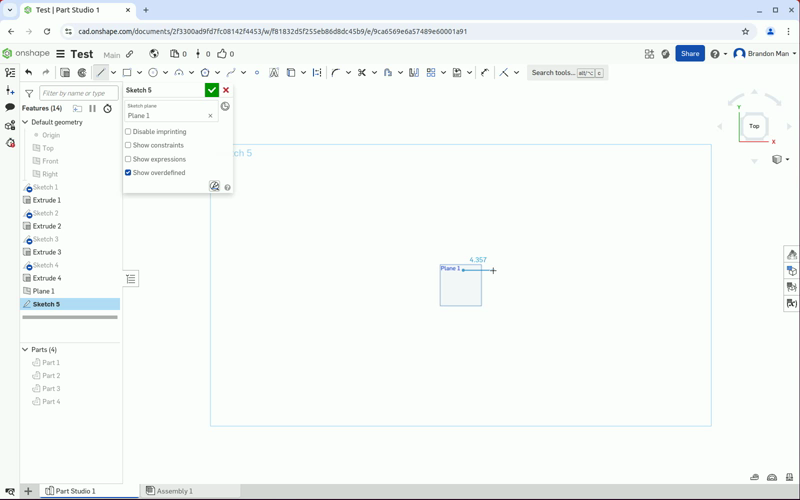
mouse_move(499, 270)
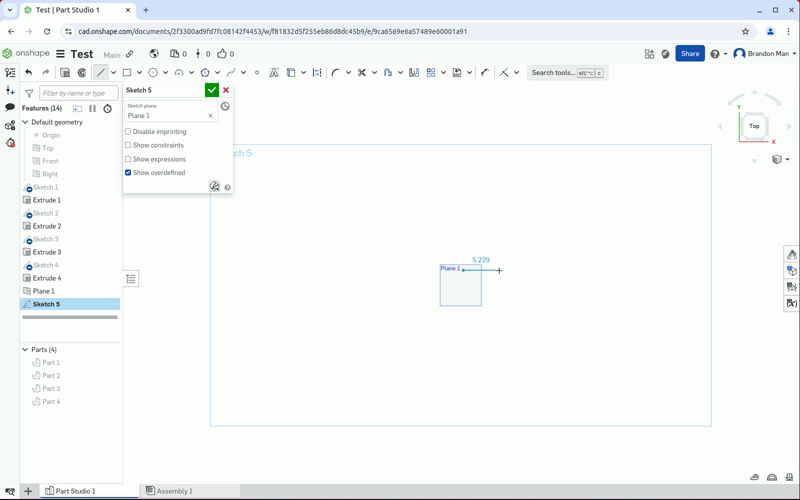
click(499, 270)
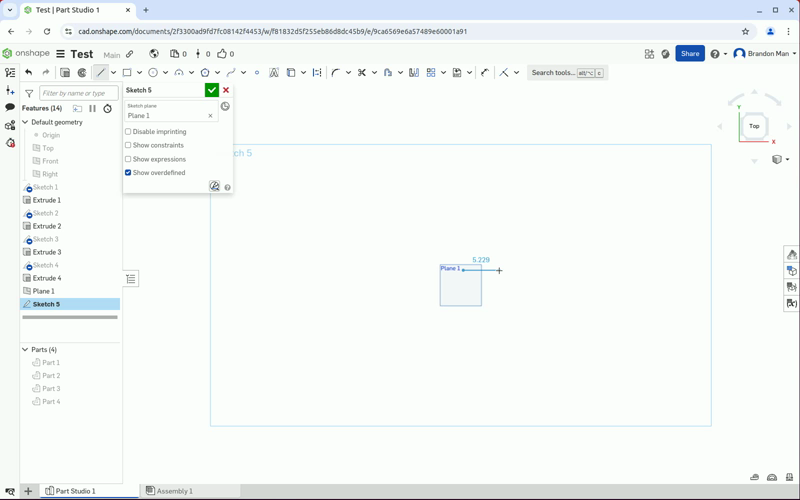
key_up(shift)
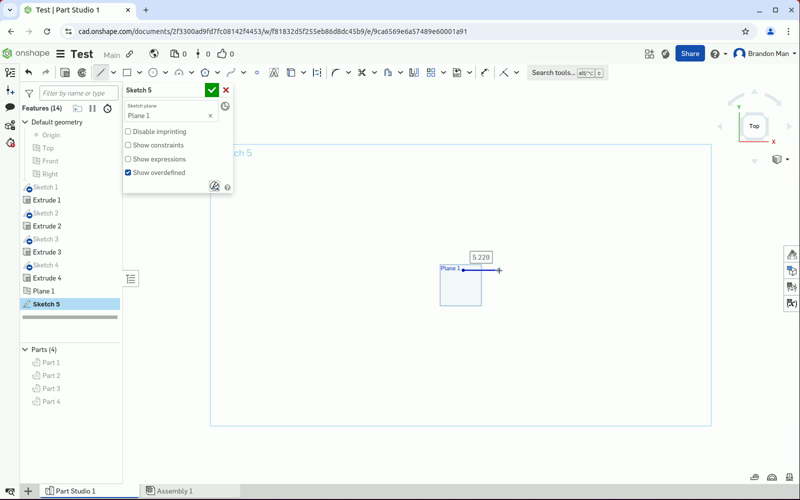
key_down(shift)
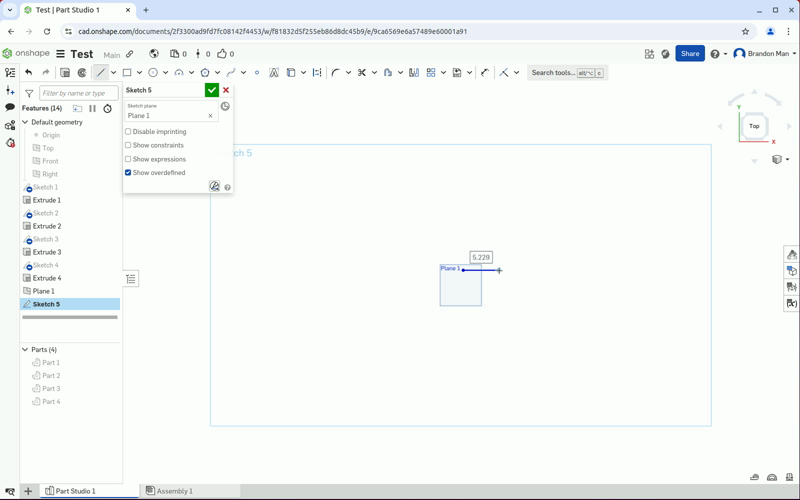
mouse_move(529, 270)
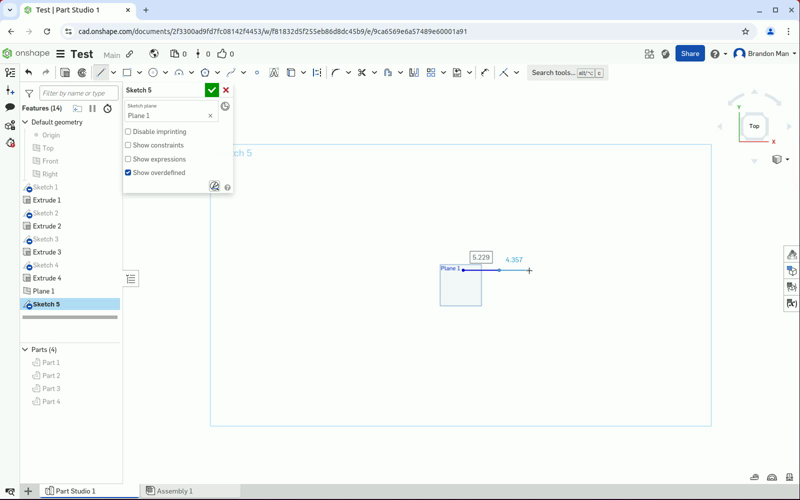
mouse_move(499, 265)
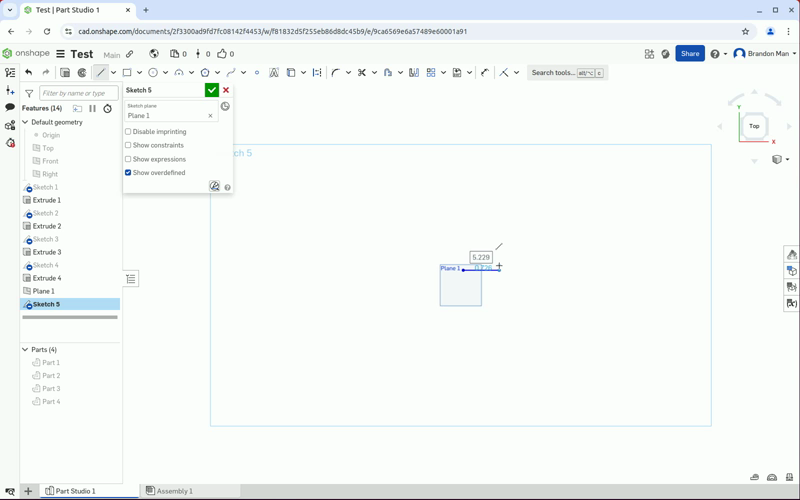
scroll(6)
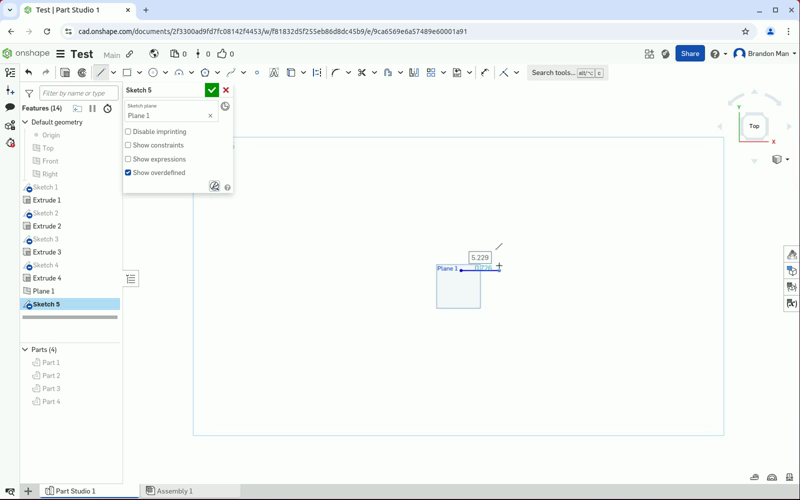
scroll(6)
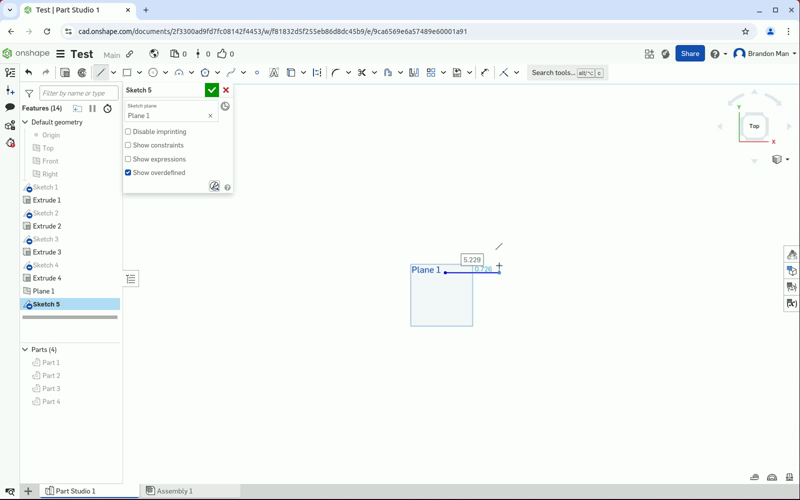
scroll(6)
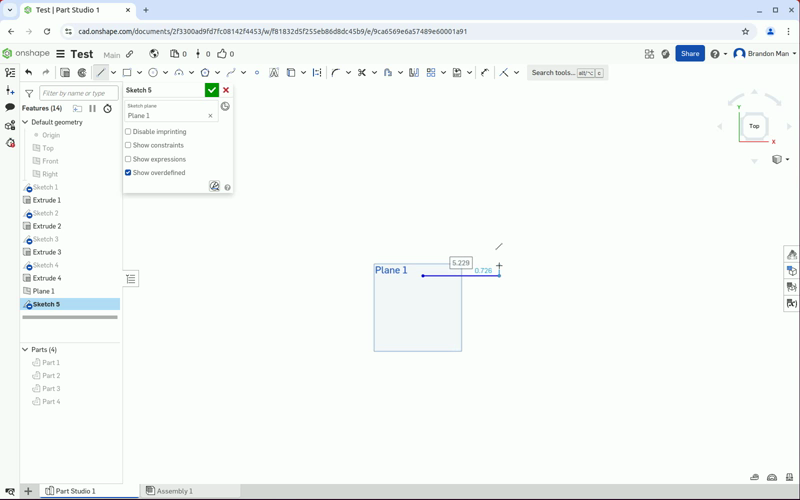
scroll(6)
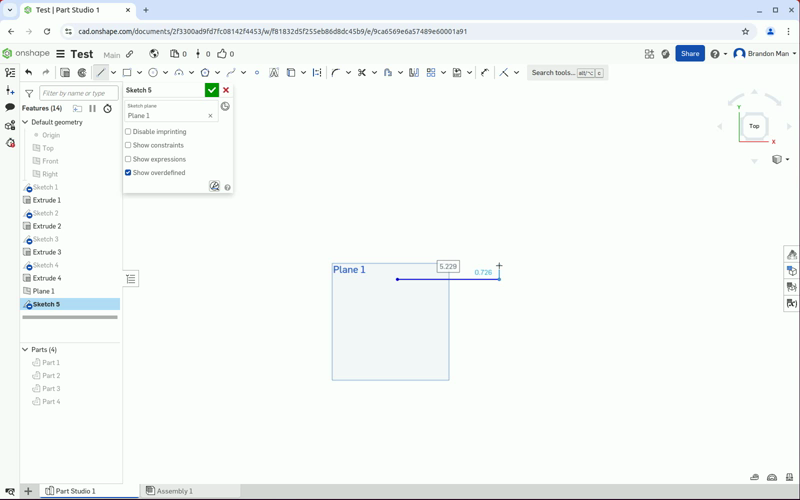
scroll(6)
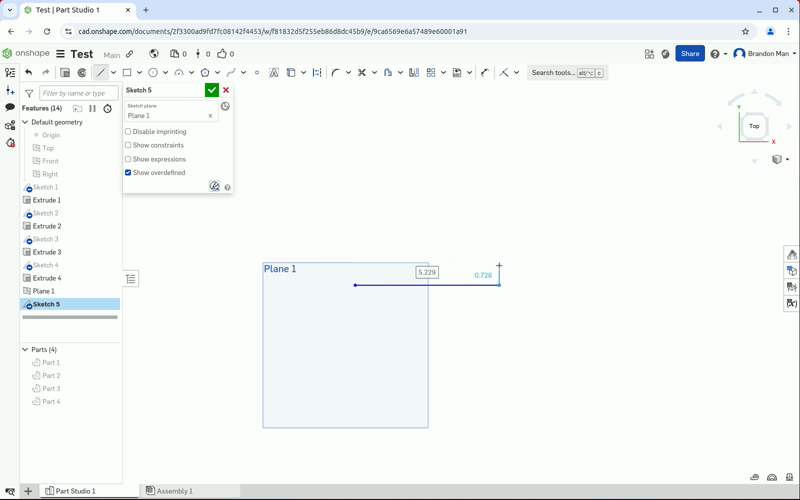
scroll(6)
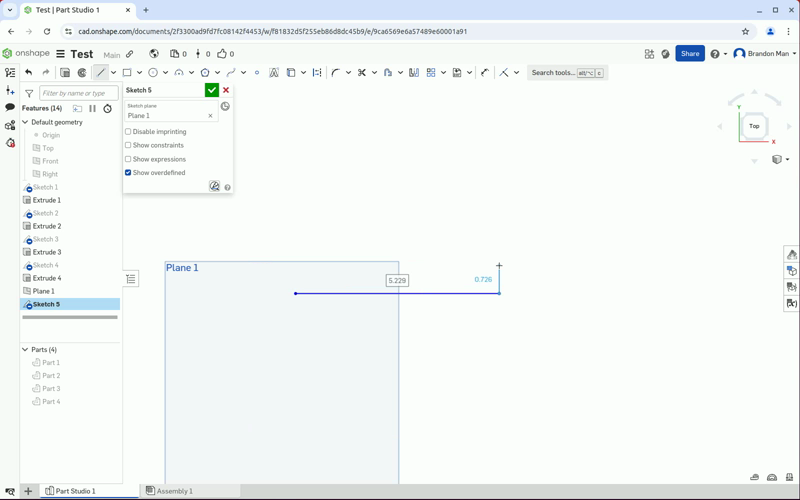
scroll(6)
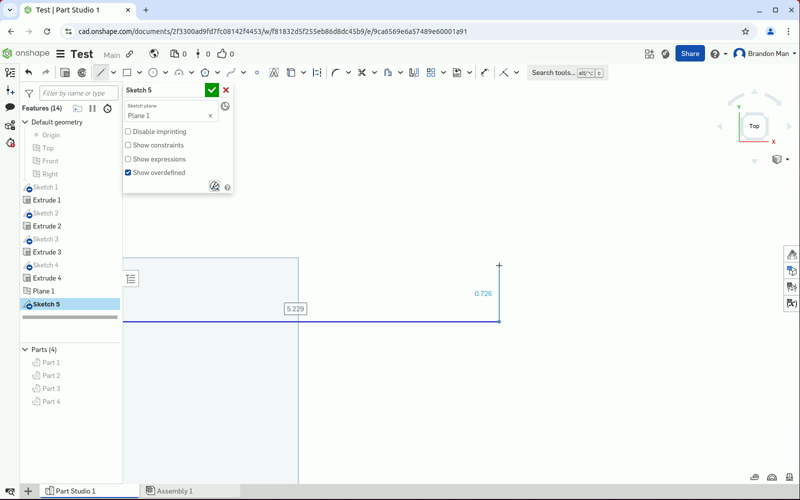
click(499, 265)
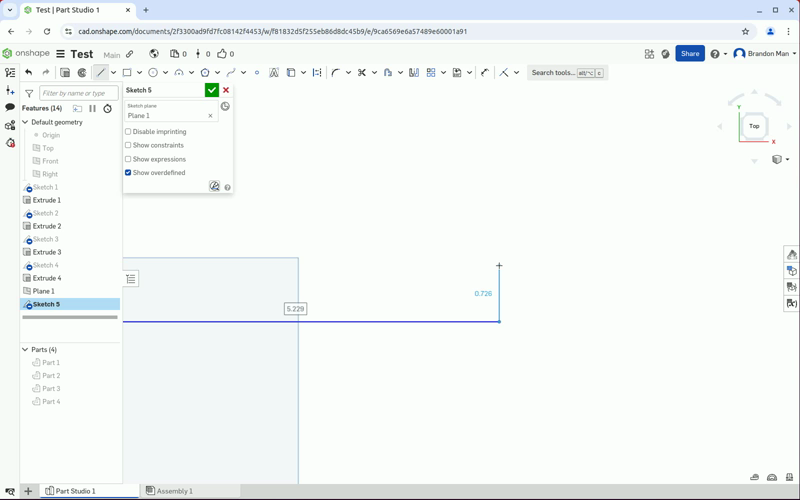
scroll(-6)
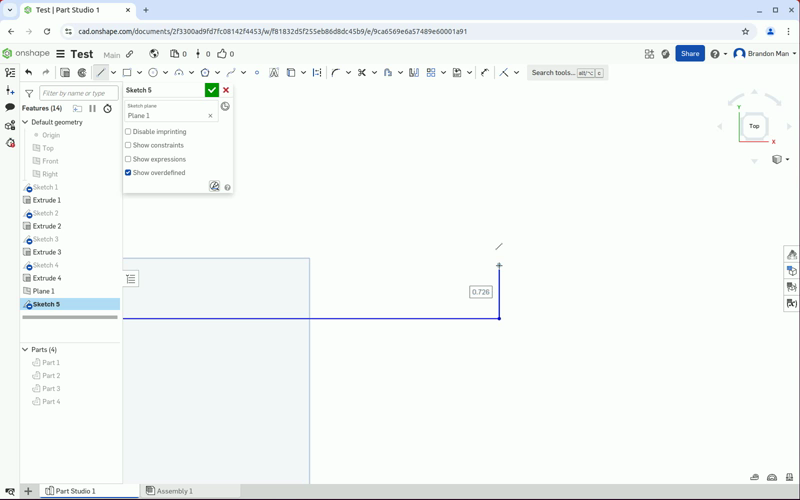
scroll(-6)
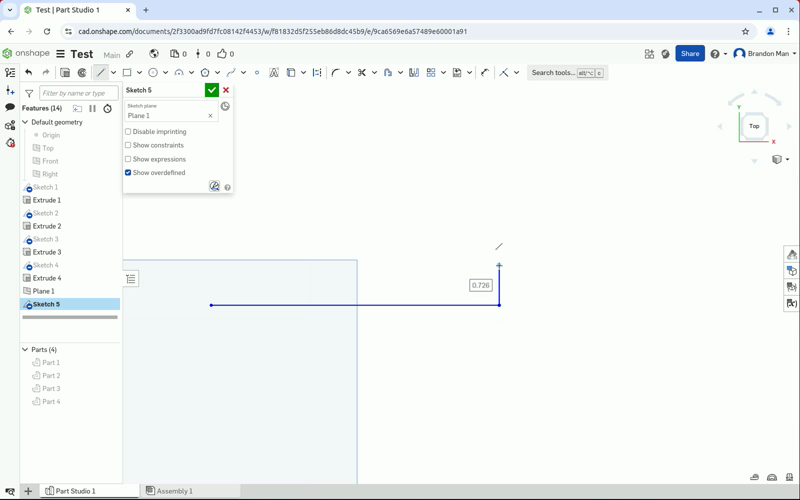
scroll(-6)
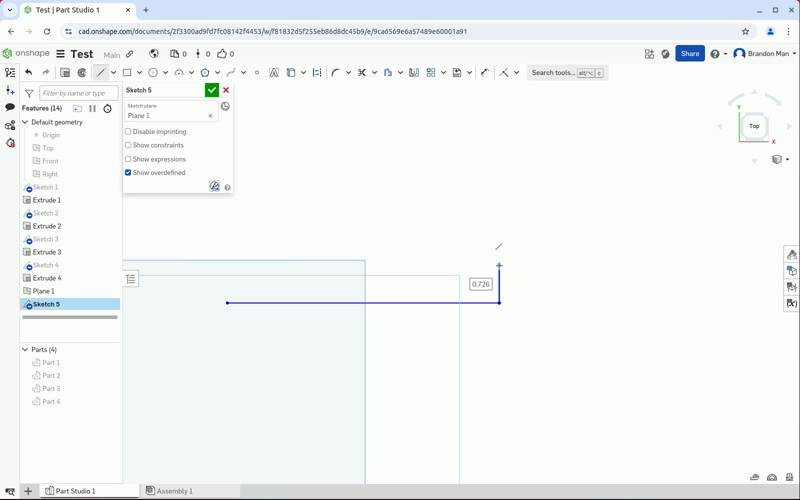
scroll(-6)
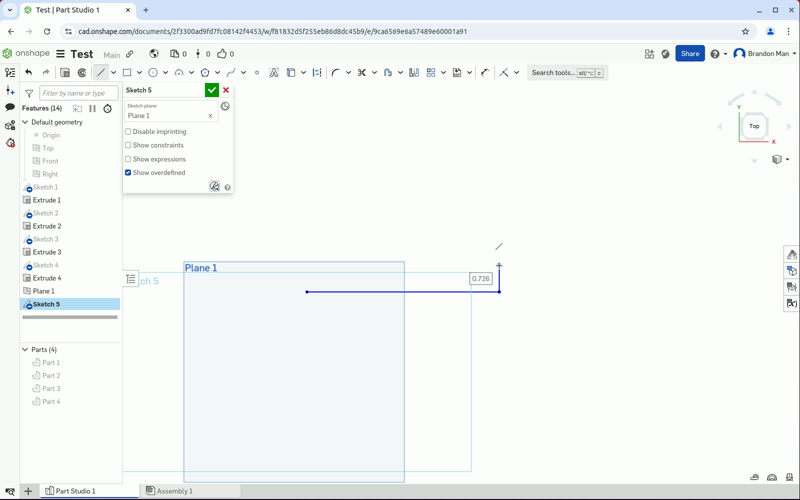
scroll(-6)
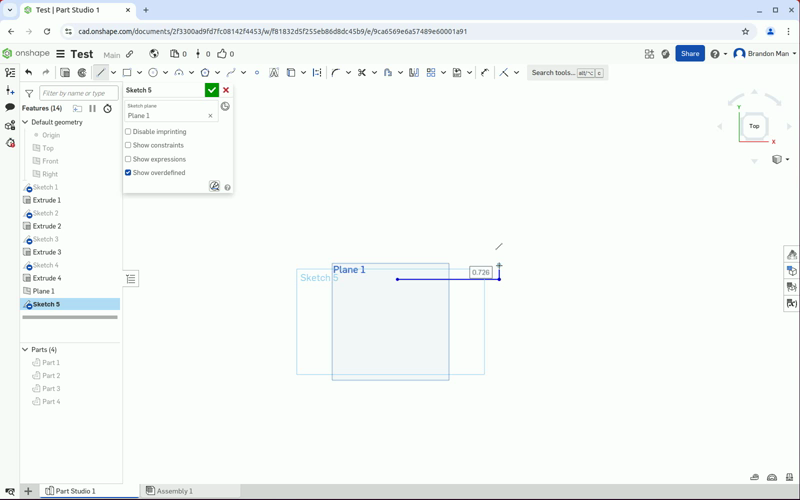
scroll(-6)
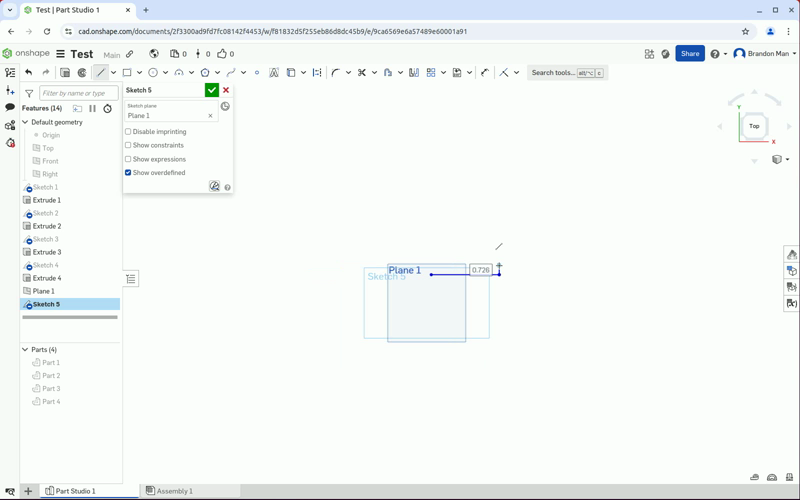
scroll(-6)
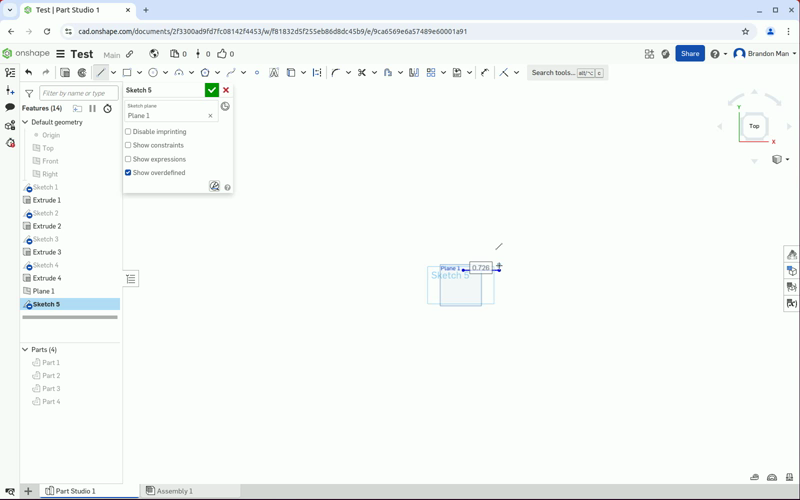
key_up(shift)
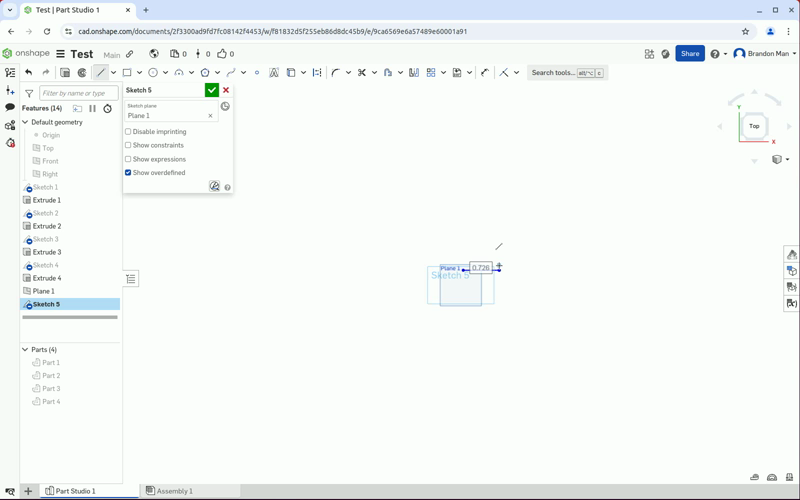
key_down(shift)
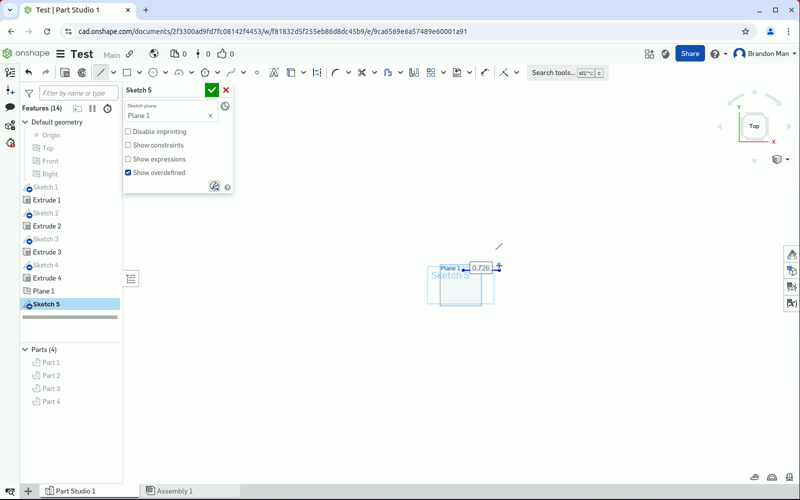
mouse_move(529, 265)
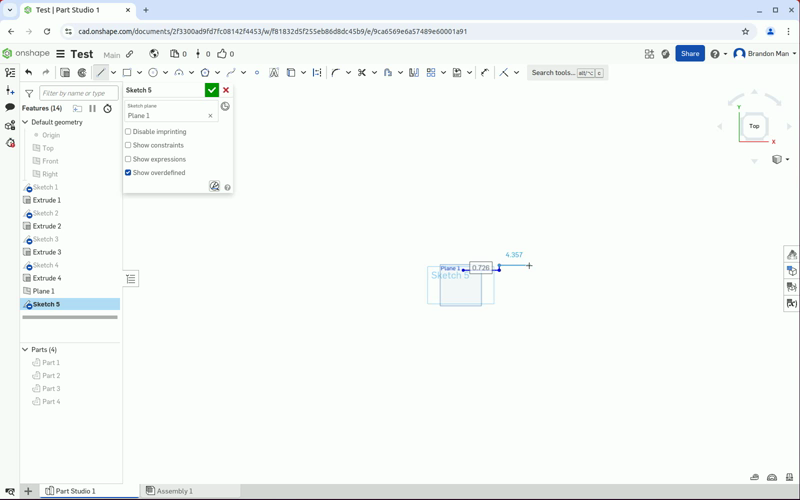
mouse_move(466, 265)
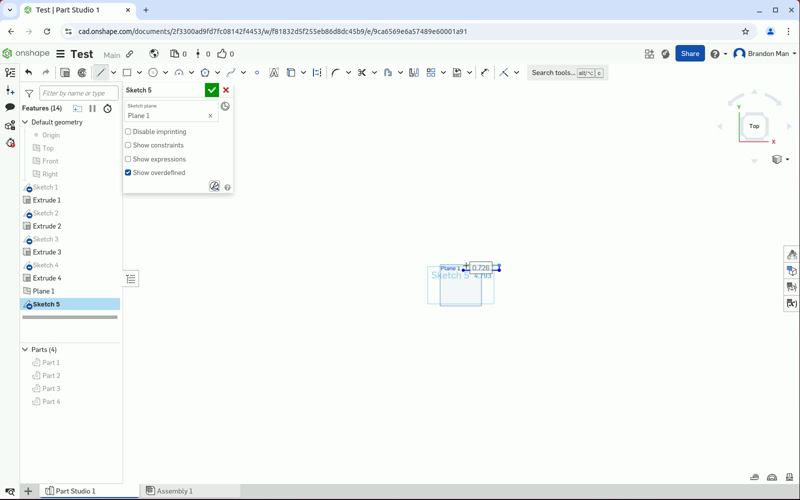
click(466, 265)
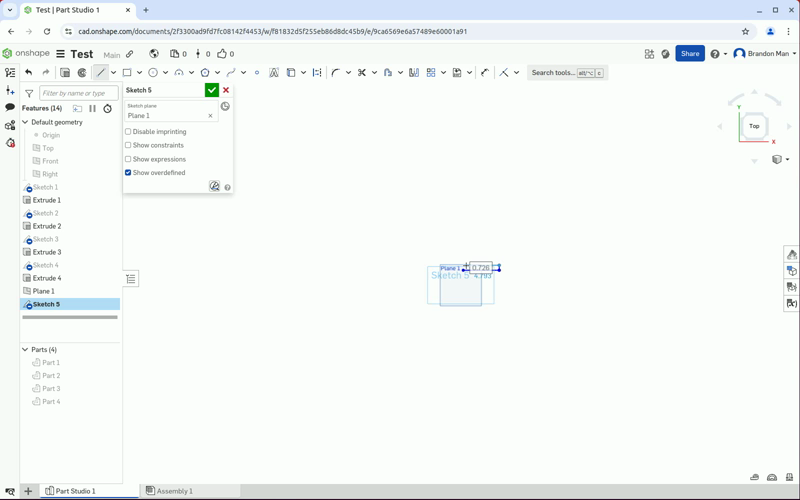
key_up(shift)
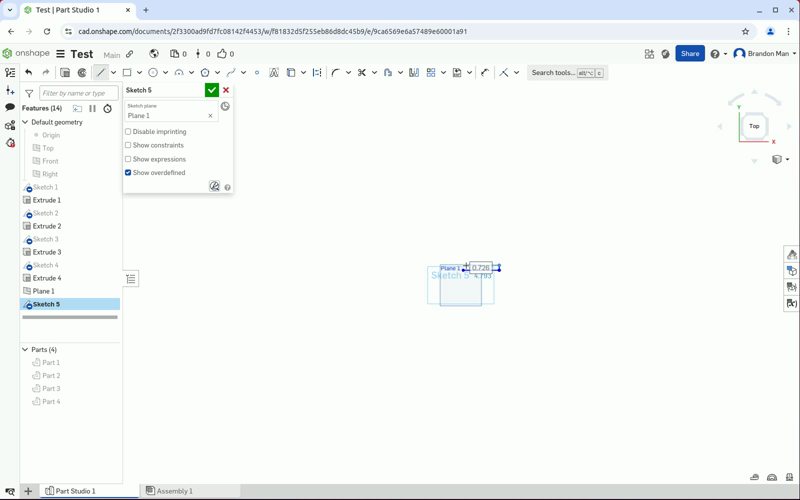
key(esc)
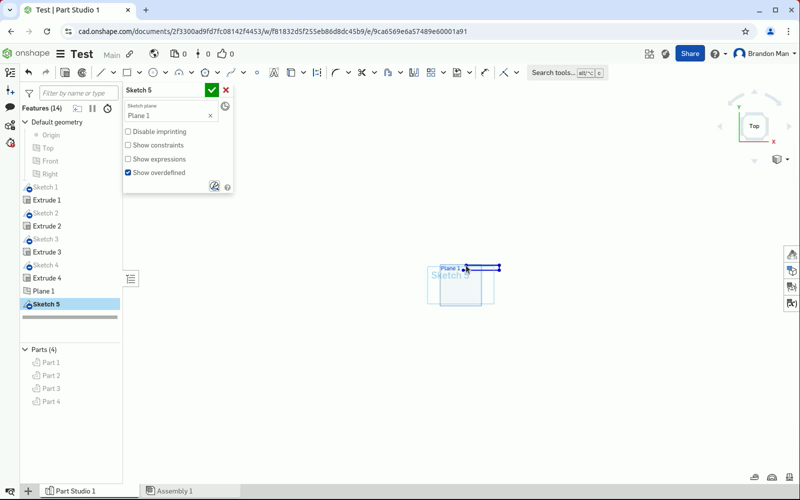
key(a)
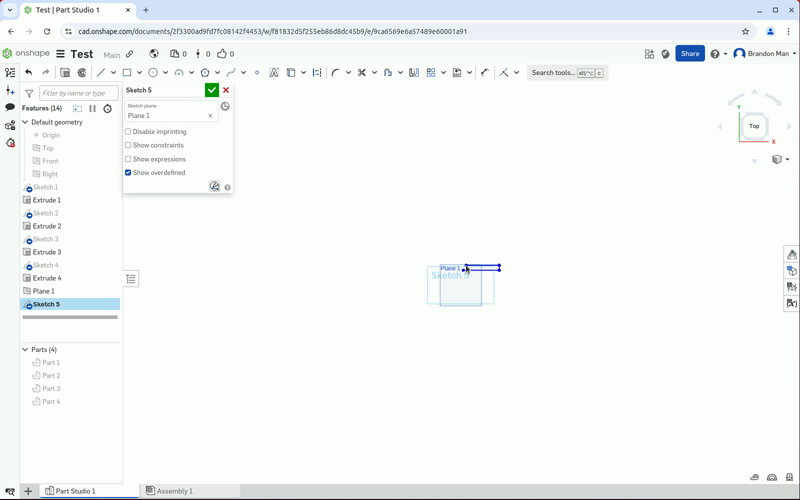
mouse_move(466, 265)
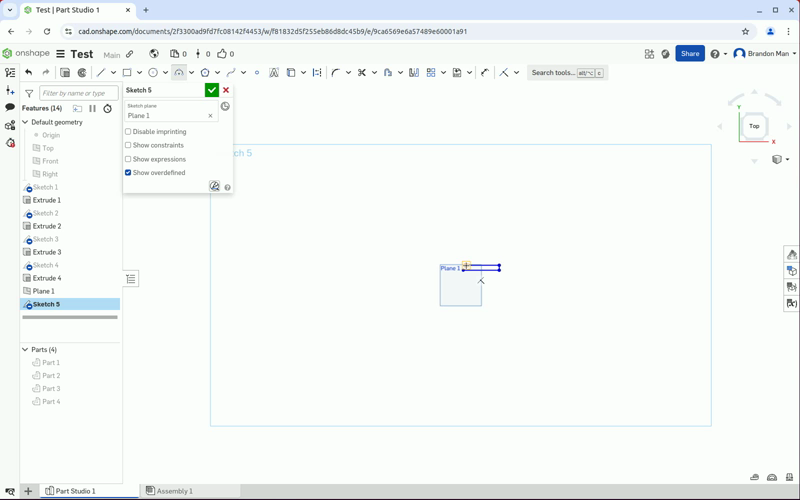
click(466, 265)
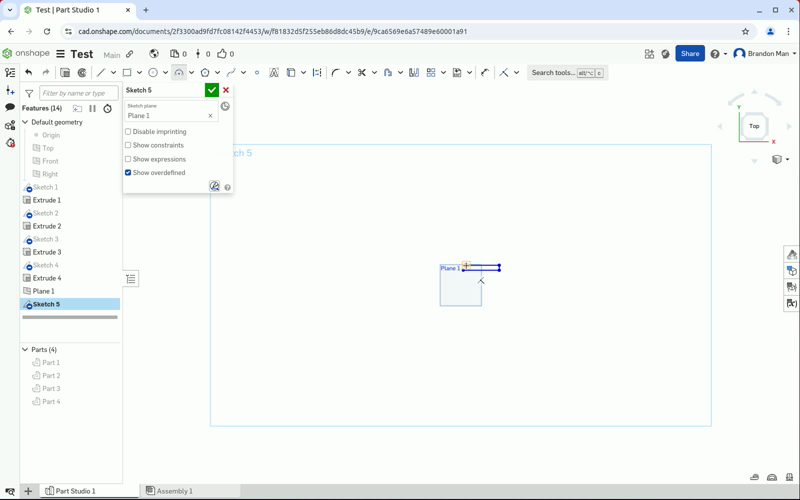
key_down(shift)
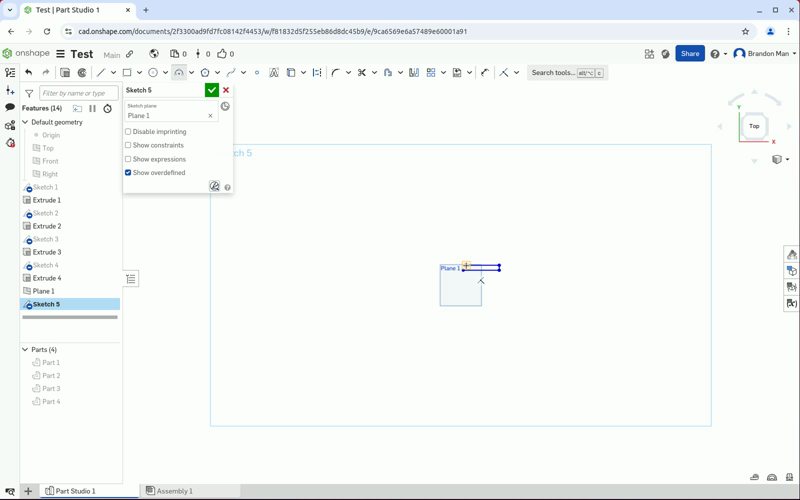
mouse_move(464, 266)
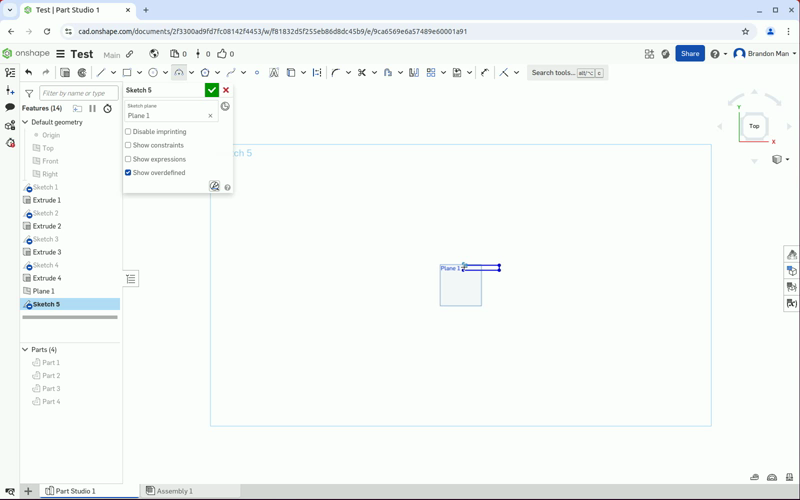
scroll(6)
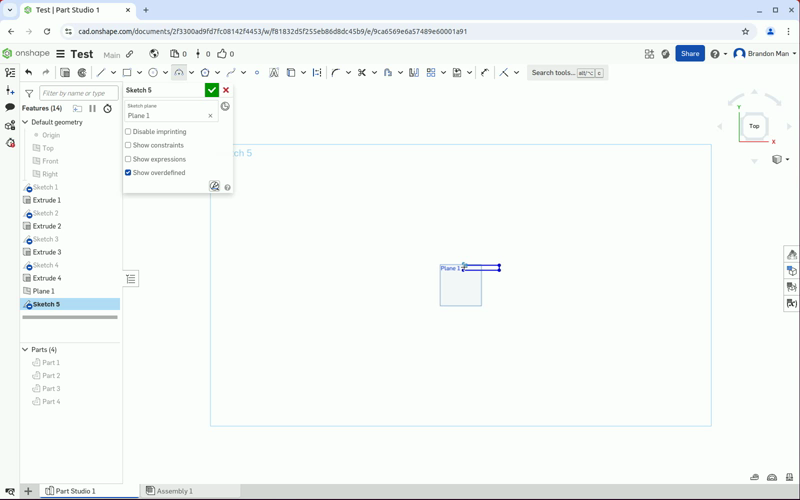
scroll(6)
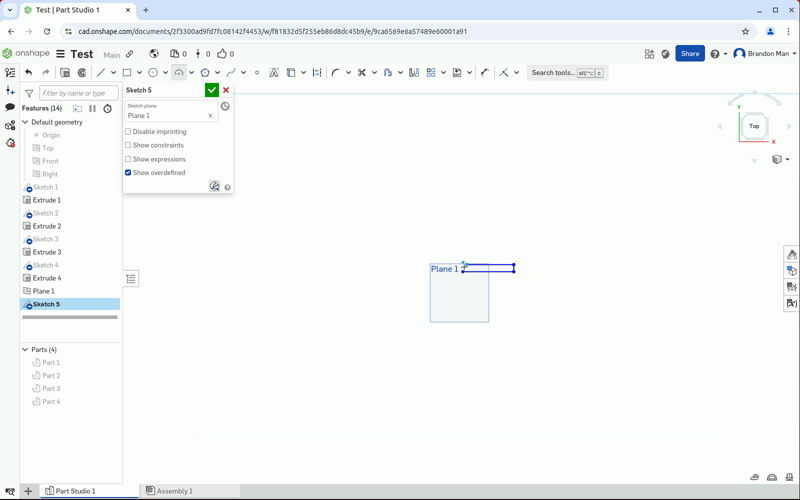
scroll(6)
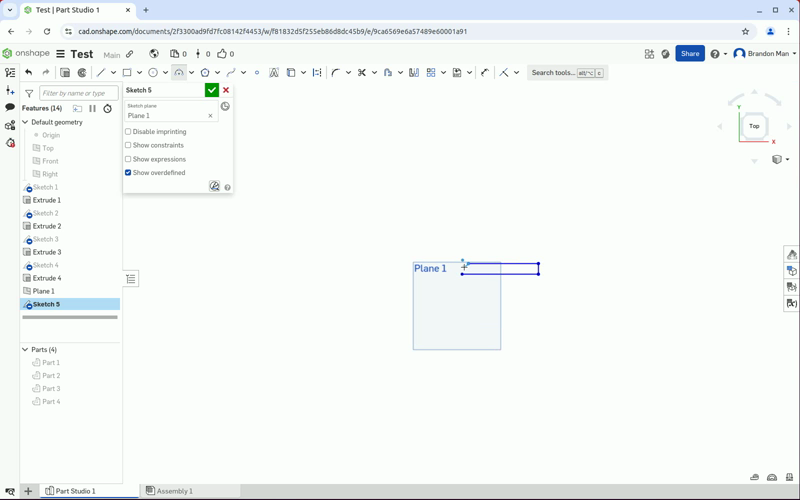
scroll(6)
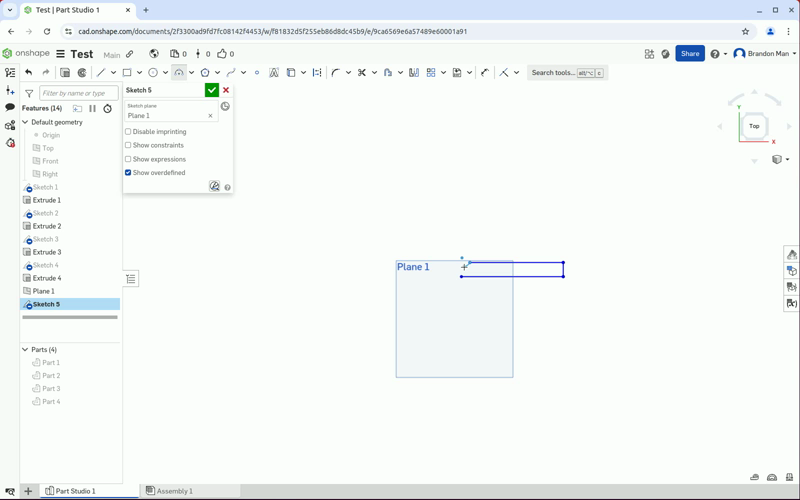
scroll(6)
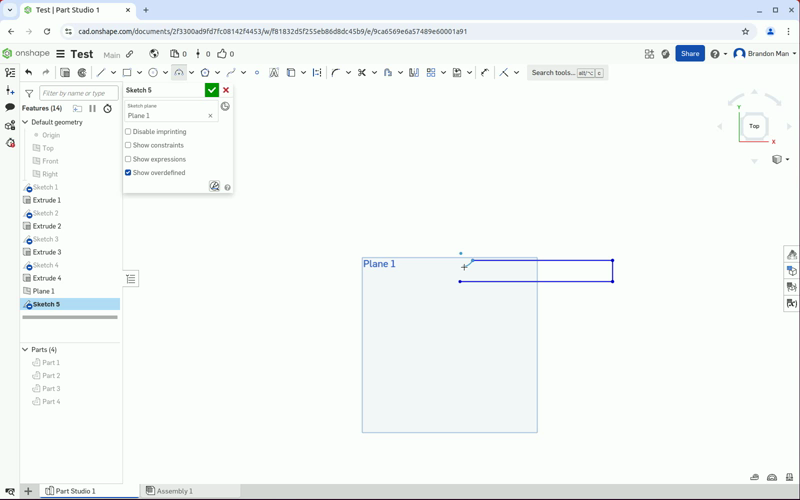
scroll(6)
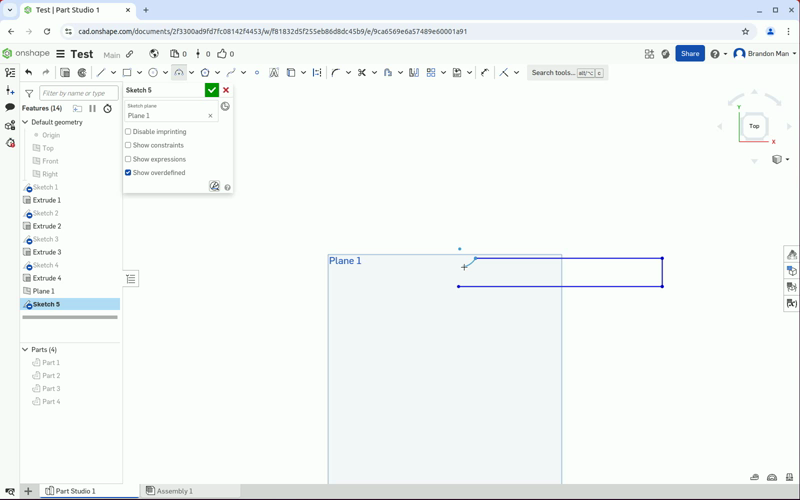
scroll(6)
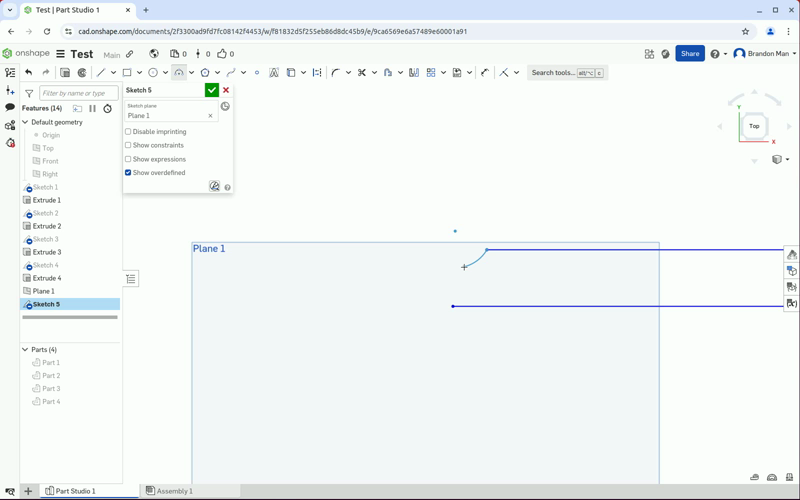
click(464, 266)
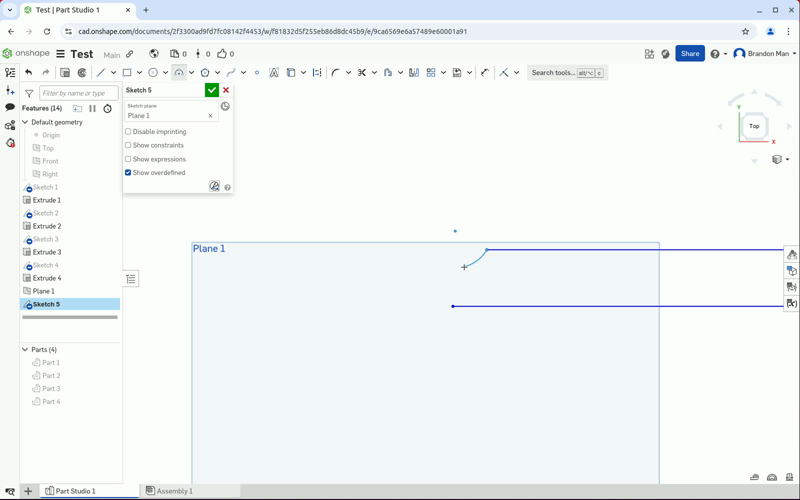
scroll(-6)
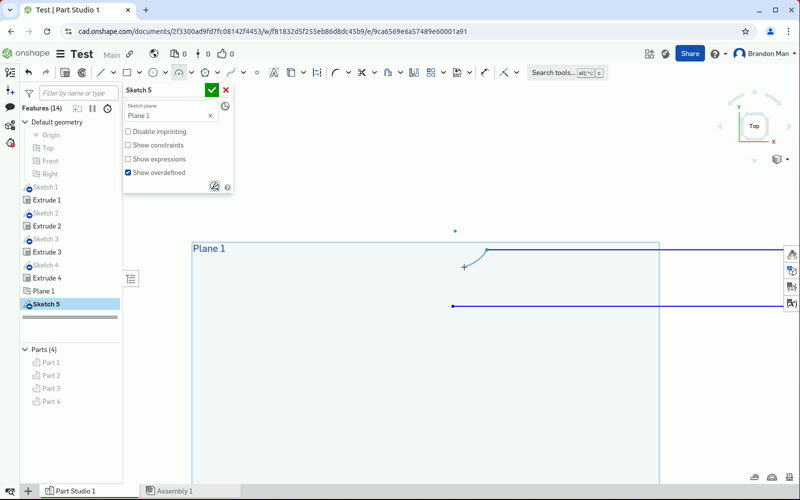
scroll(-6)
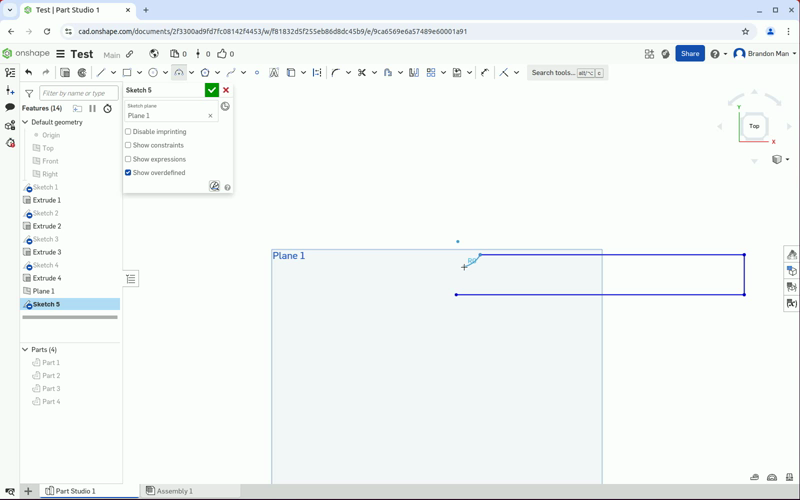
scroll(-6)
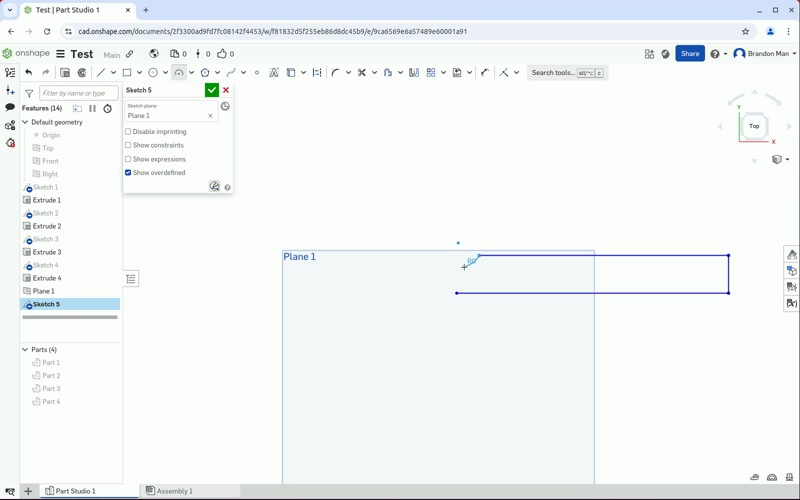
scroll(-6)
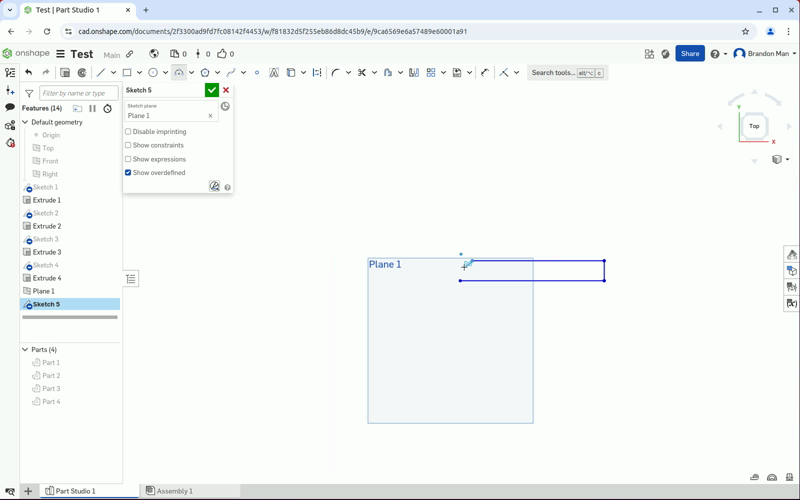
scroll(-6)
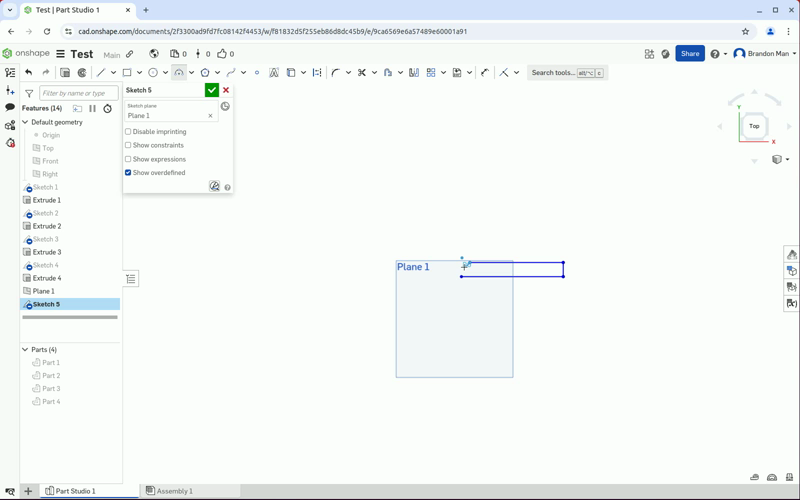
scroll(-6)
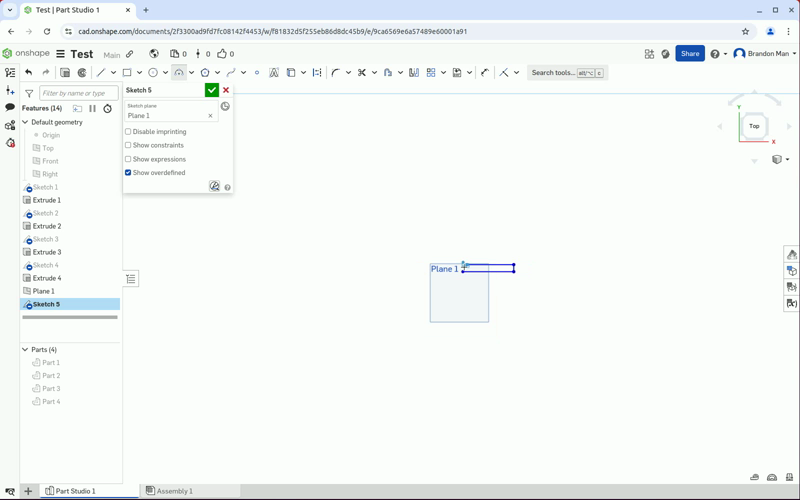
scroll(-6)
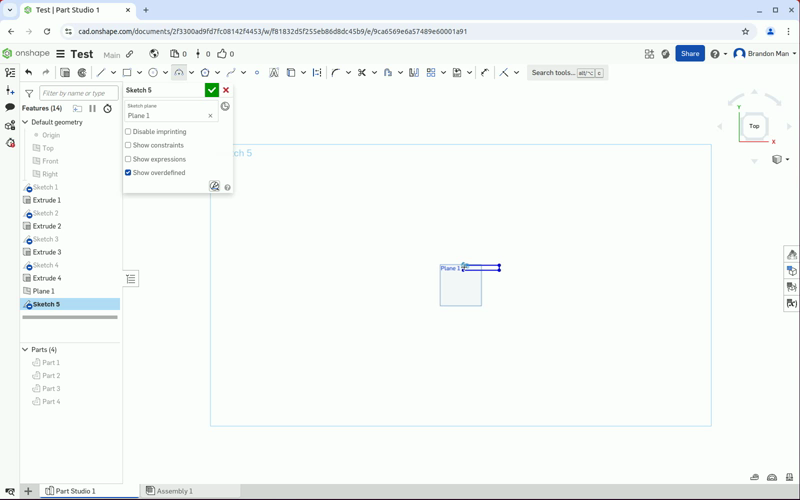
mouse_move(464, 265)
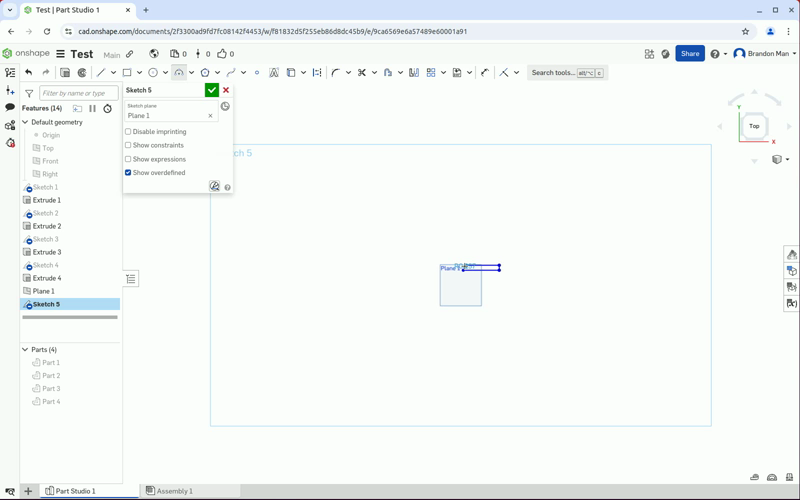
scroll(6)
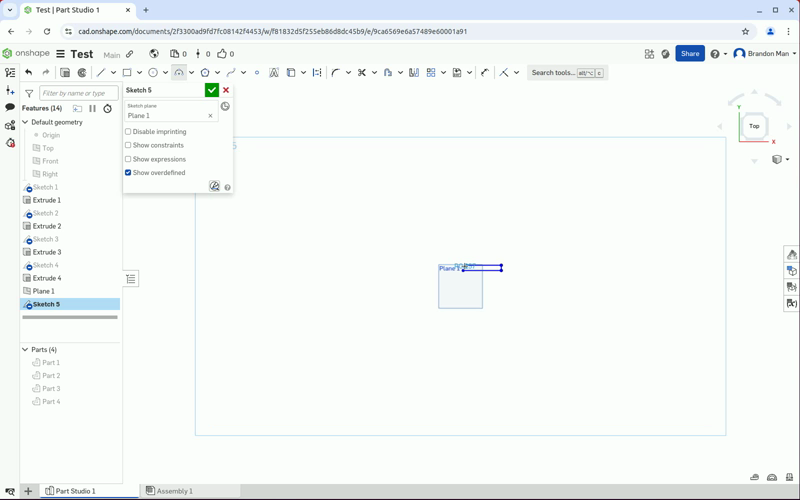
scroll(6)
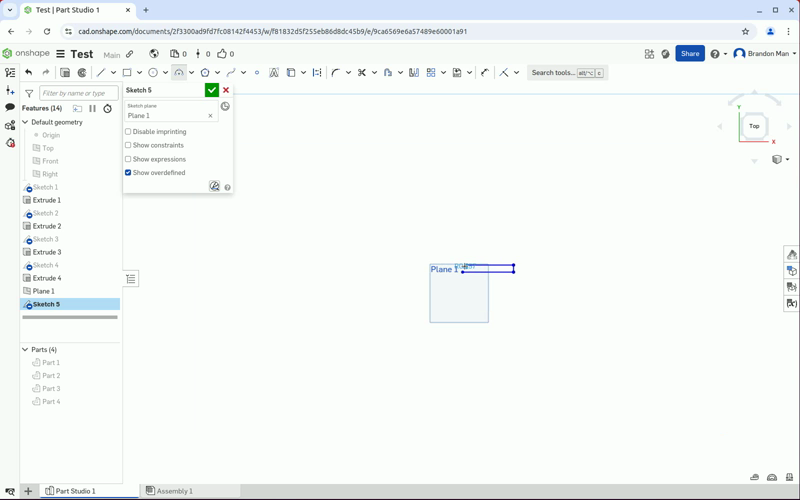
scroll(6)
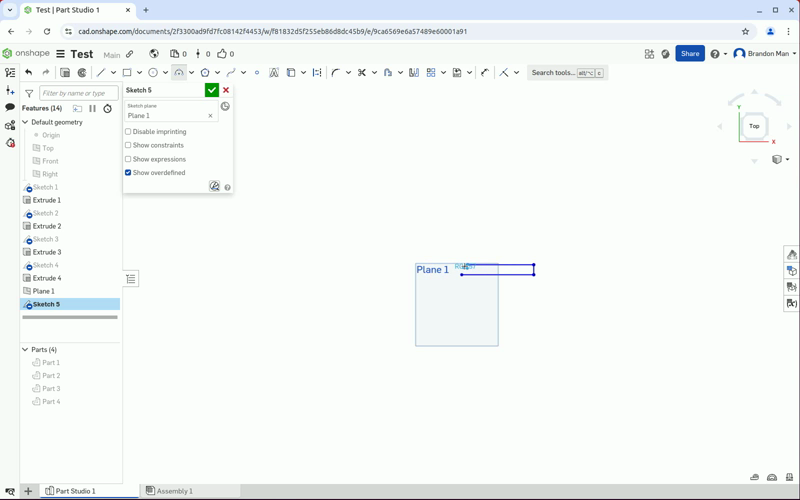
scroll(6)
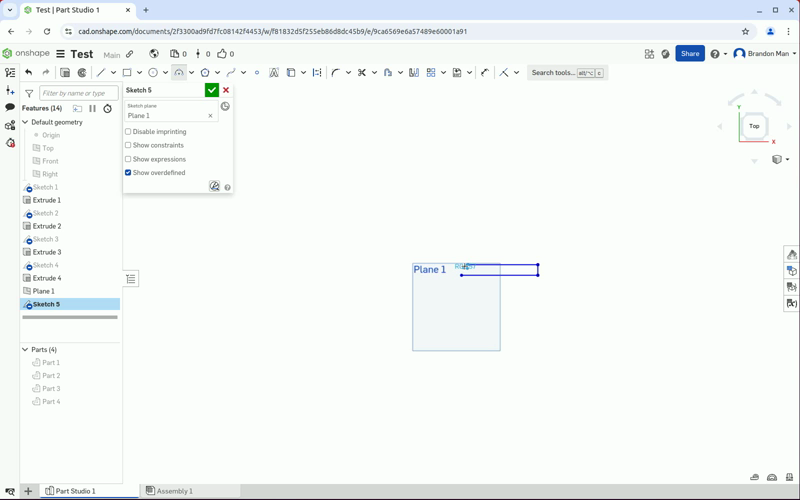
scroll(6)
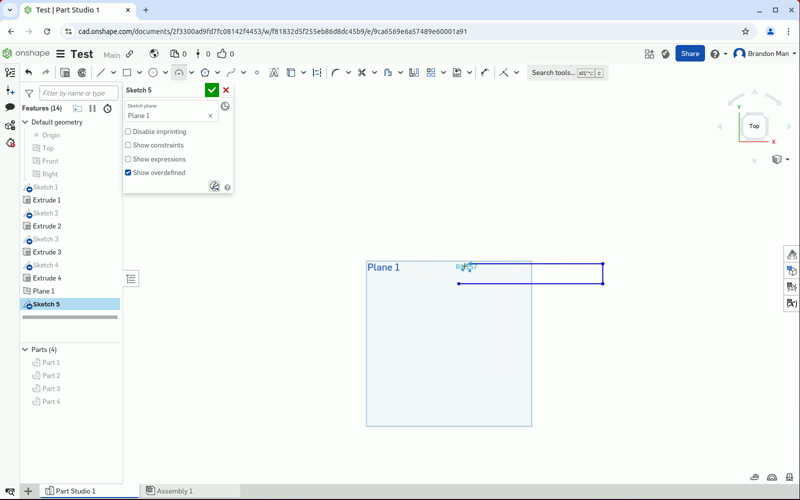
scroll(6)
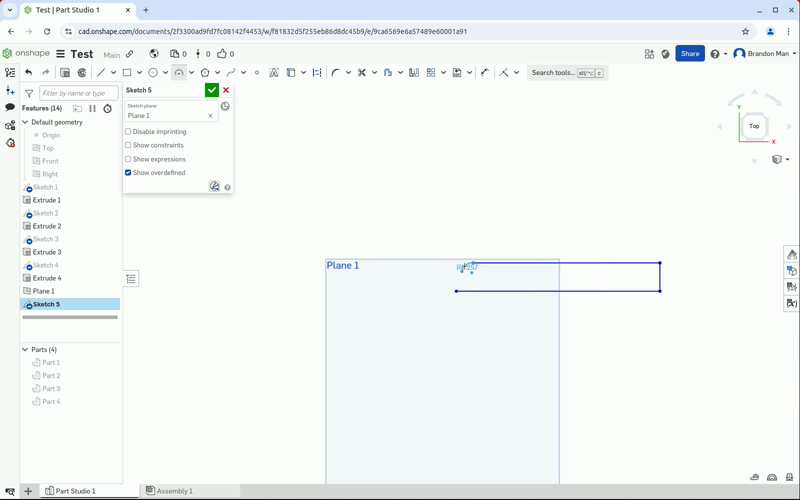
scroll(6)
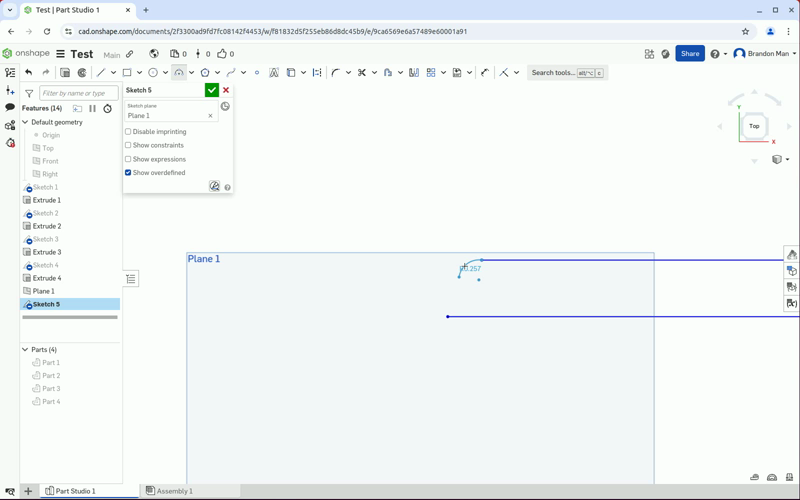
click(464, 265)
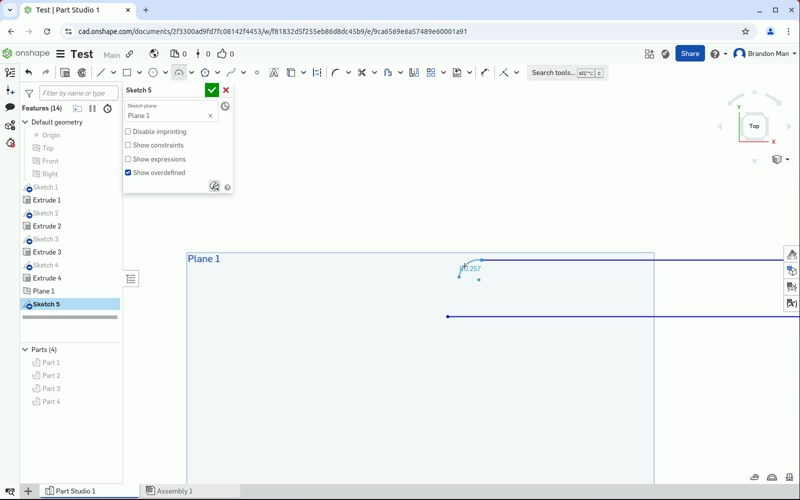
scroll(-6)
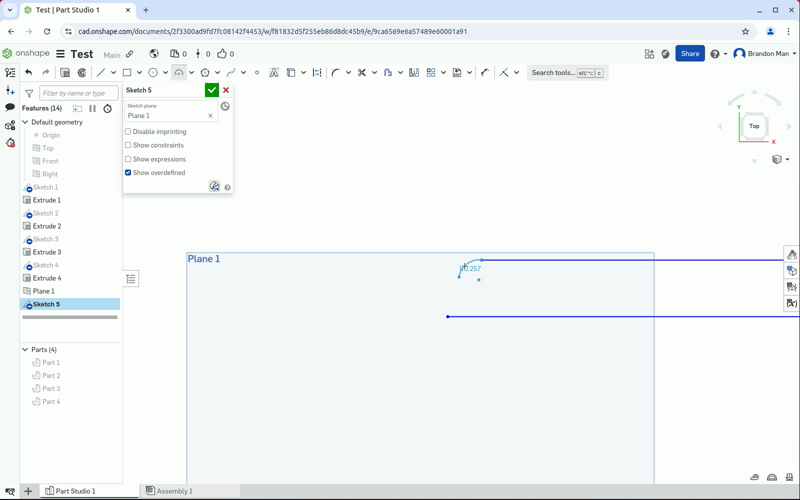
scroll(-6)
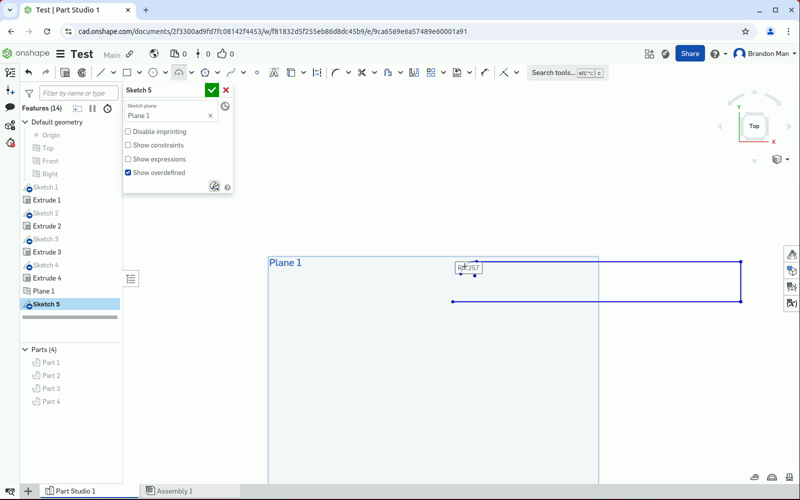
scroll(-6)
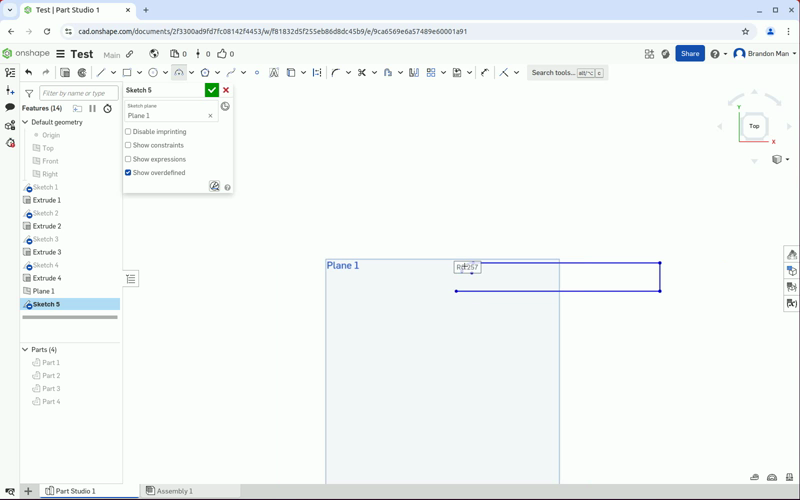
scroll(-6)
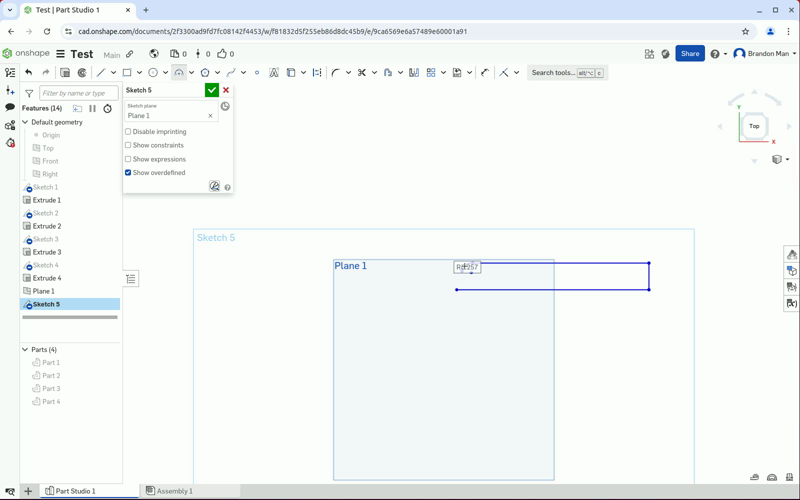
scroll(-6)
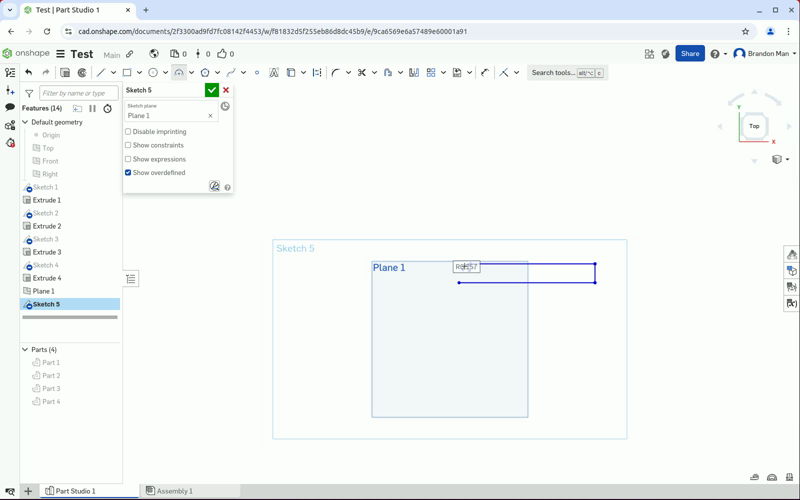
scroll(-6)
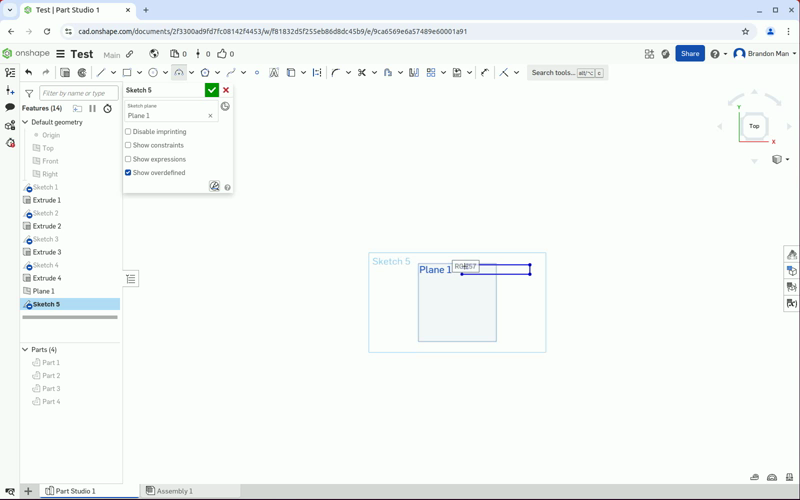
scroll(-6)
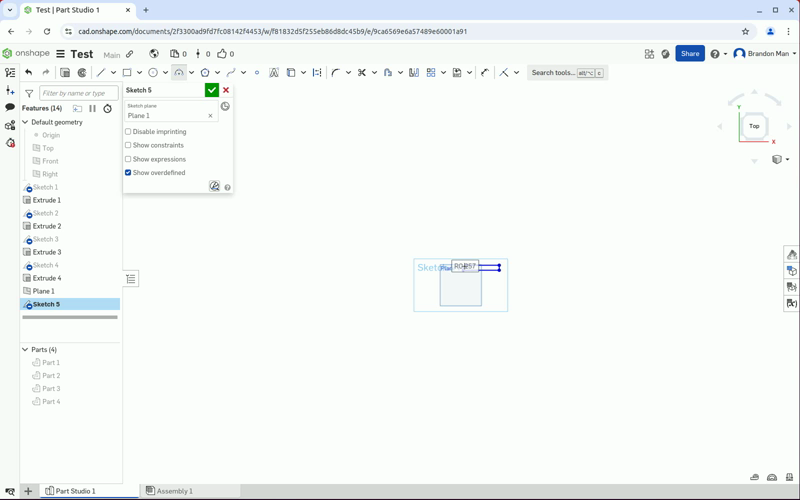
key_up(shift)
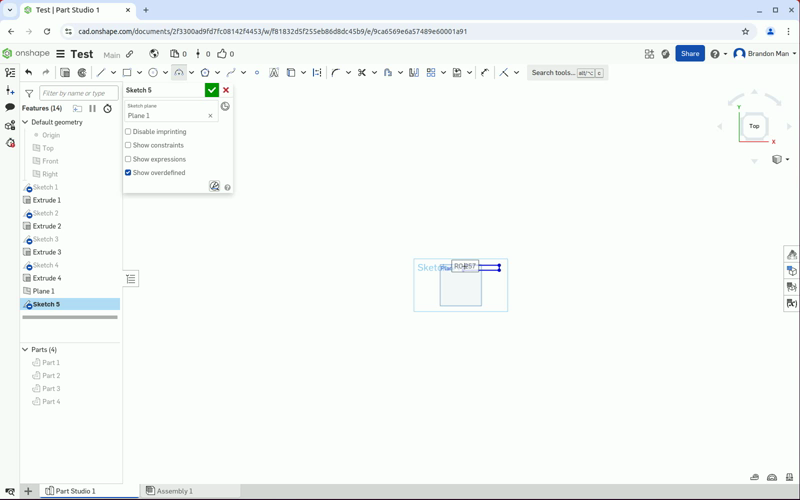
key(esc)
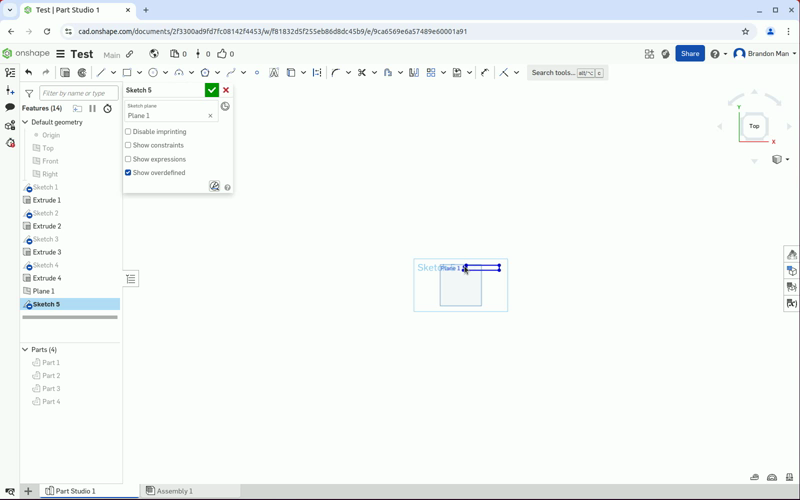
key(l)
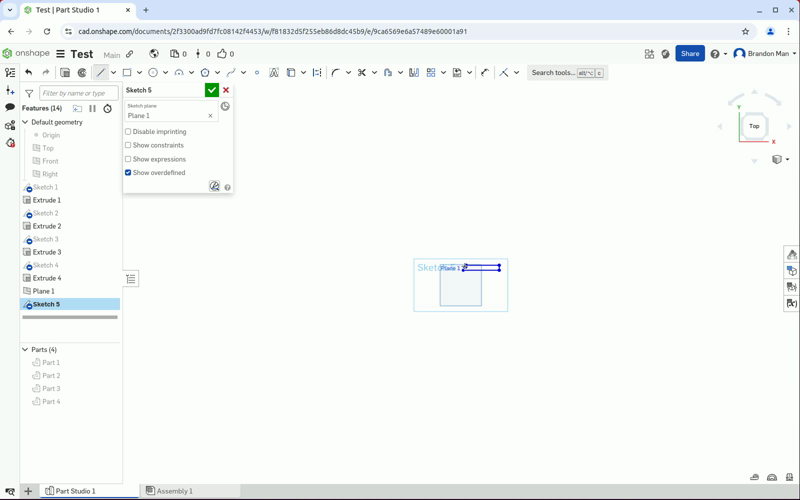
mouse_move(464, 266)
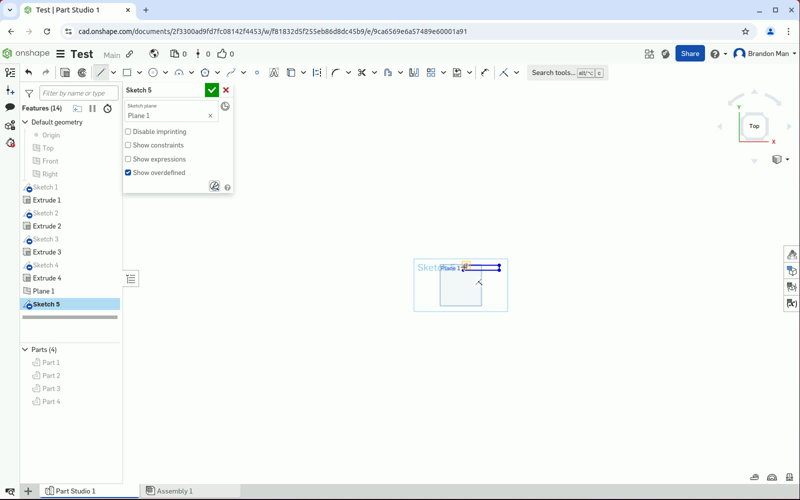
scroll(6)
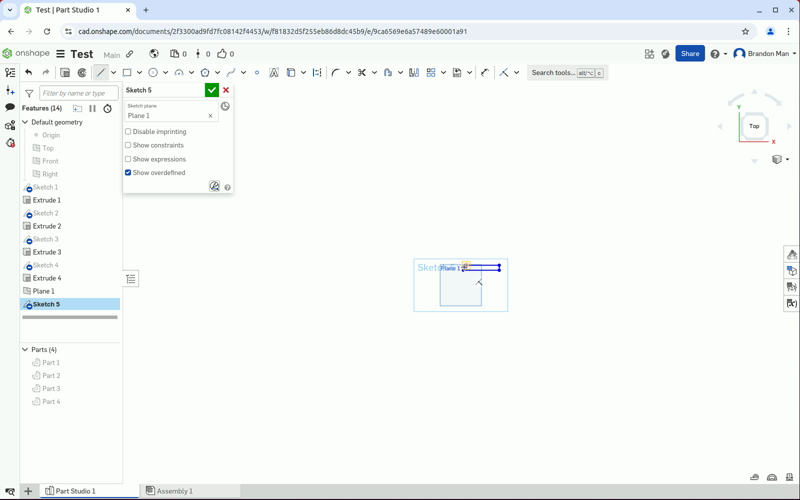
scroll(6)
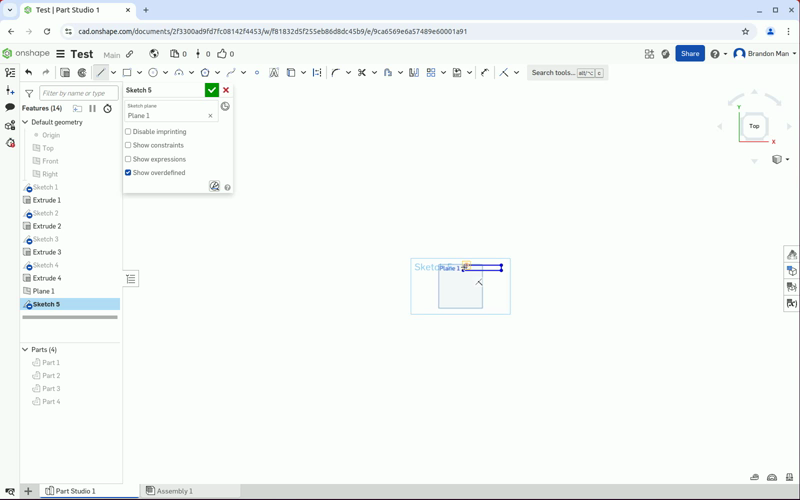
scroll(6)
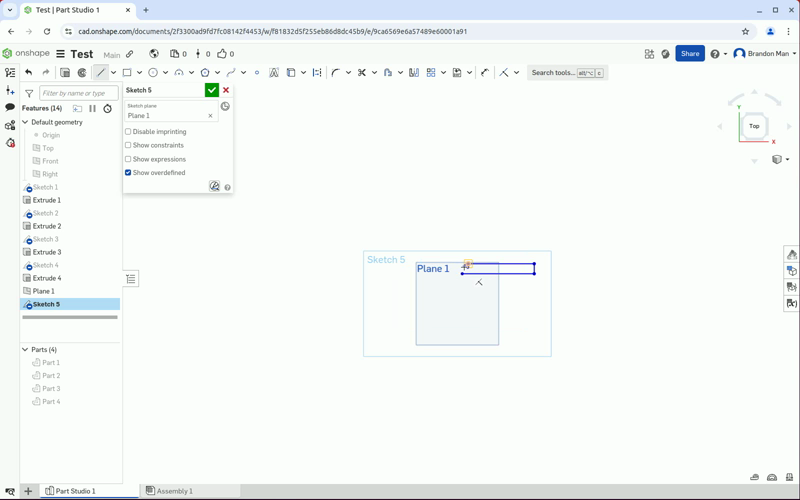
scroll(6)
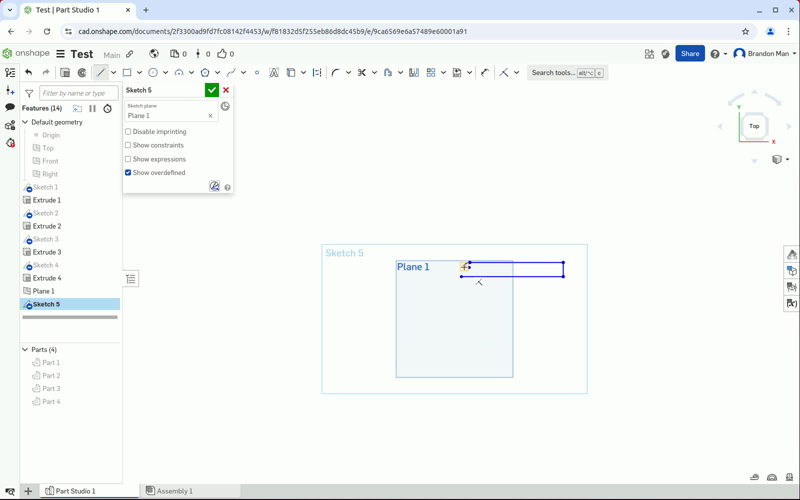
scroll(6)
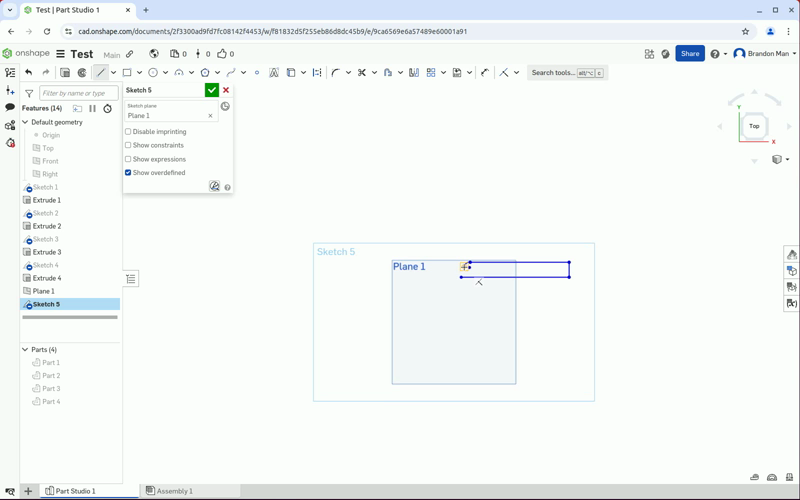
scroll(6)
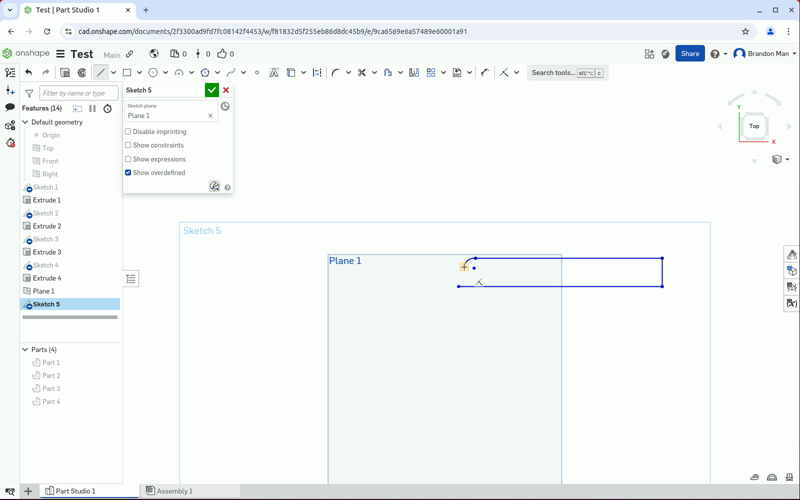
scroll(6)
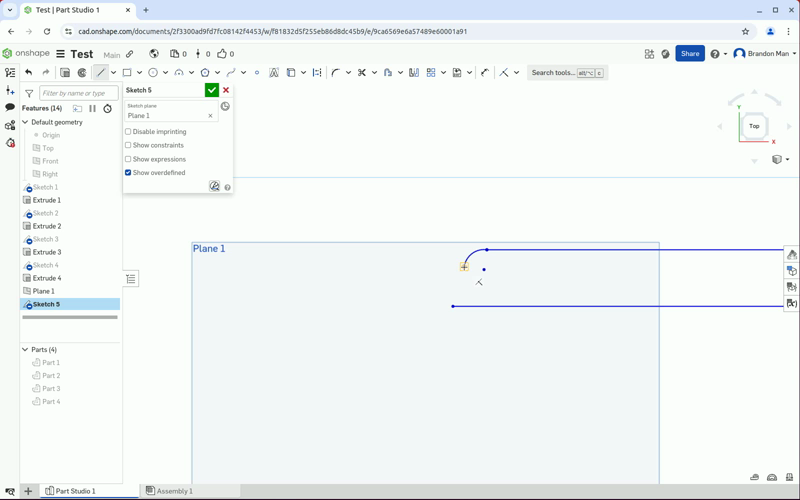
click(464, 266)
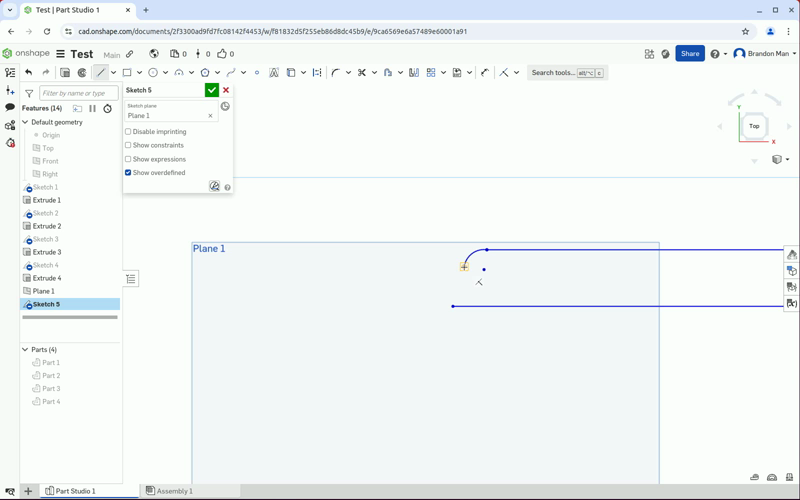
scroll(-6)
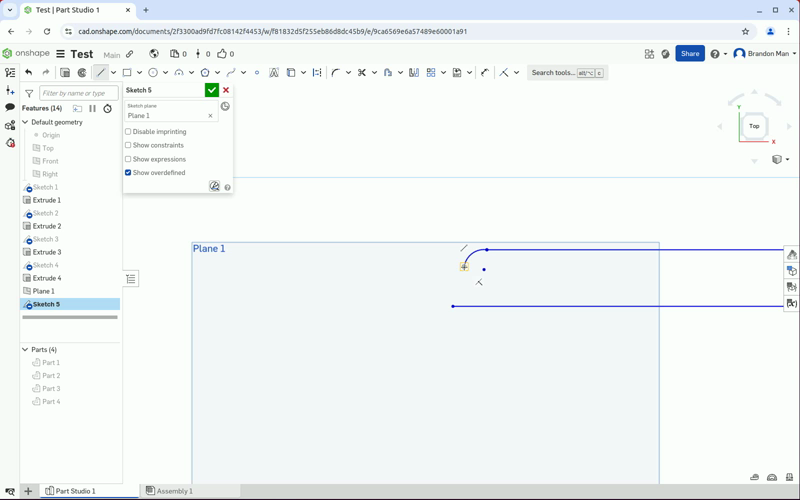
scroll(-6)
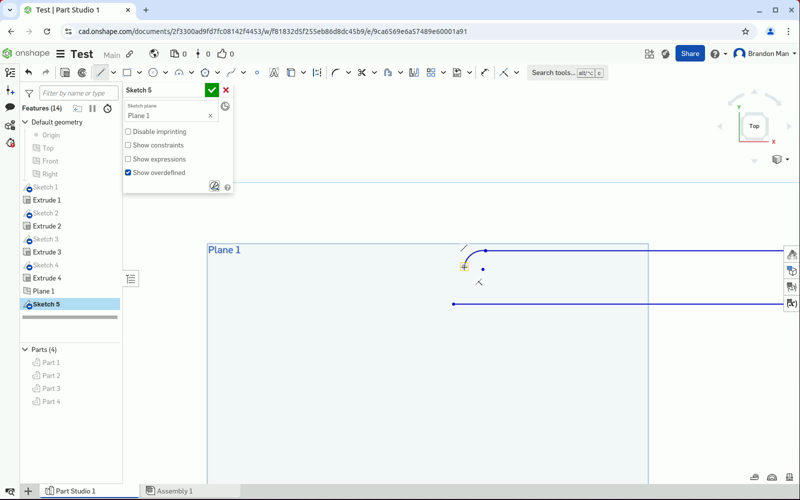
scroll(-6)
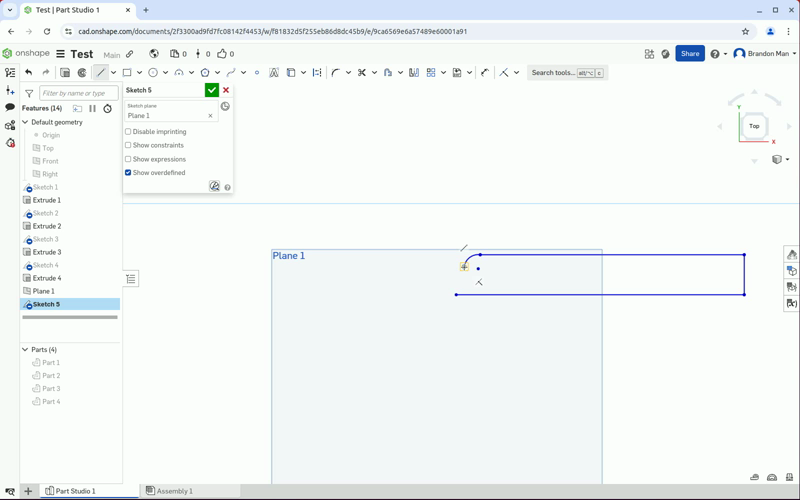
scroll(-6)
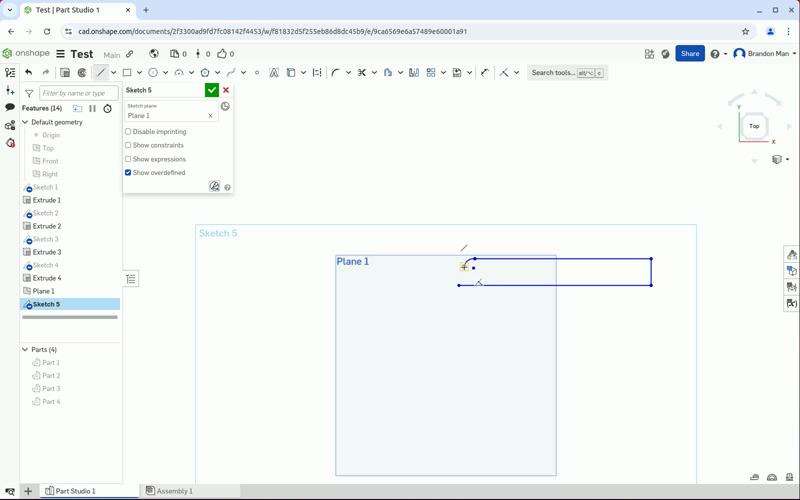
scroll(-6)
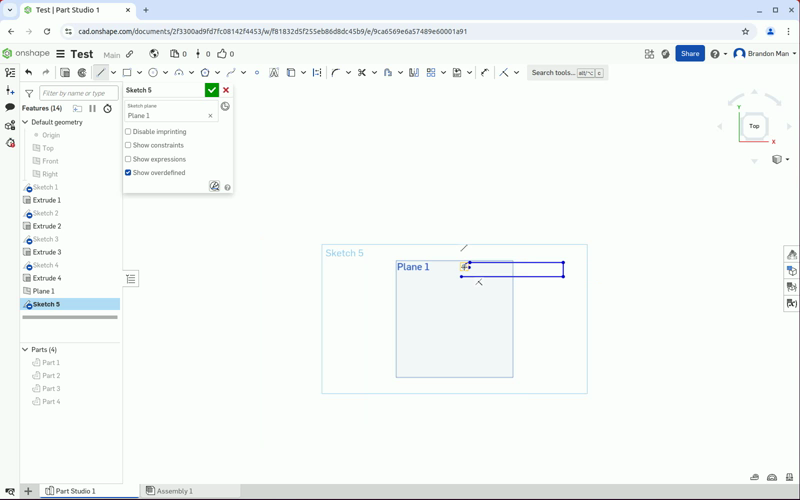
scroll(-6)
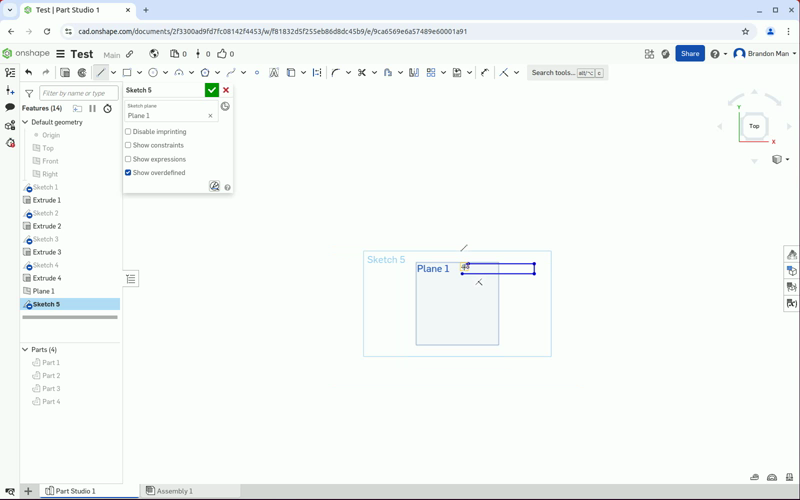
scroll(-6)
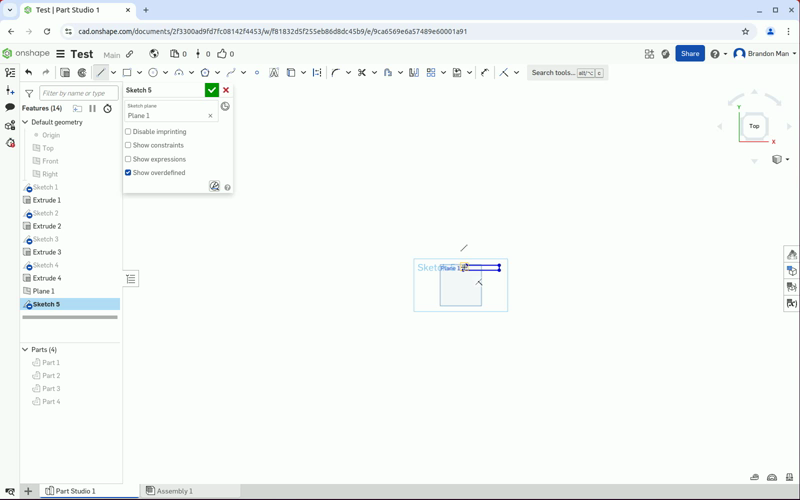
mouse_move(494, 266)
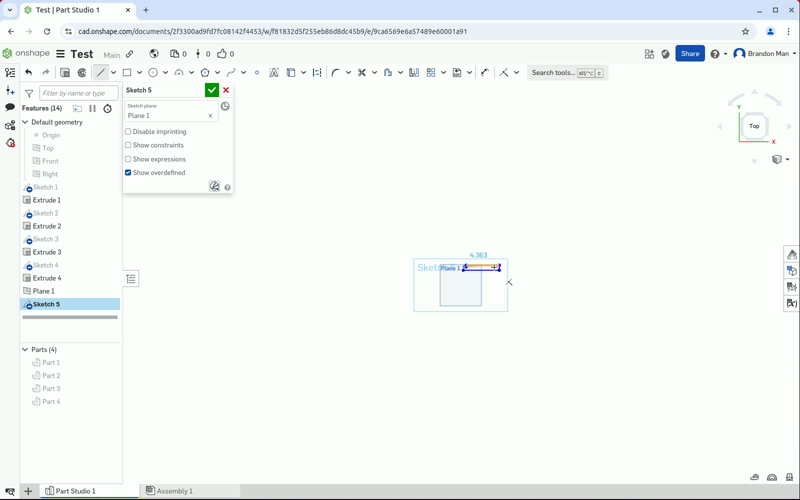
key_down(shift)
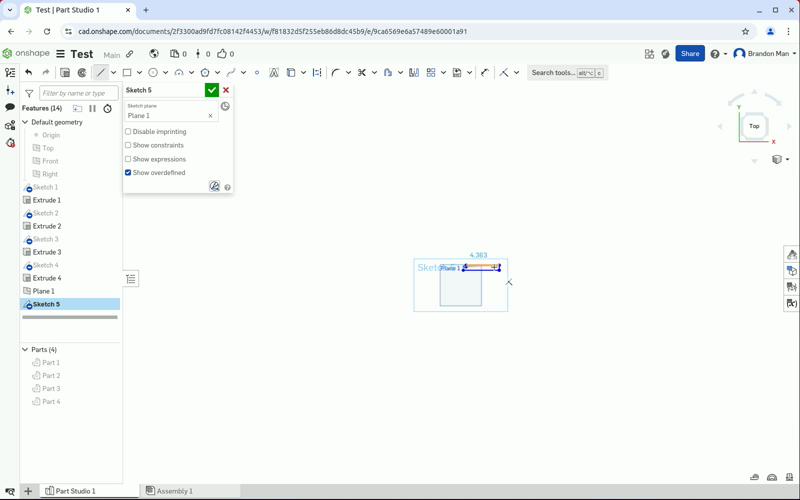
mouse_move(463, 270)
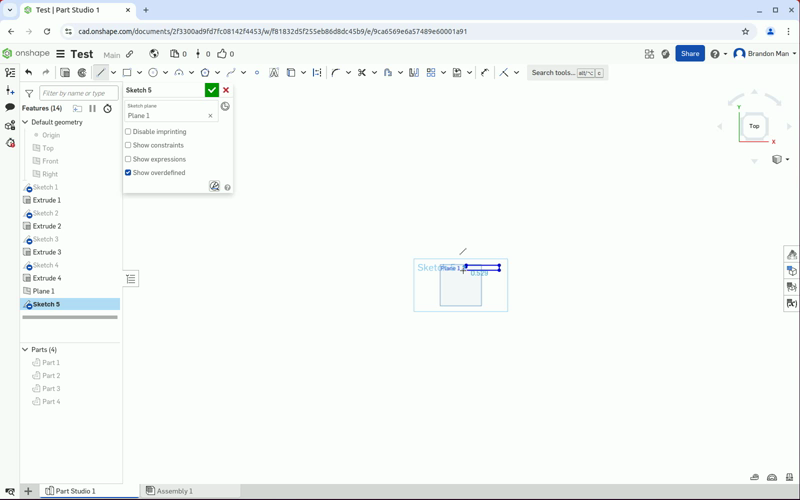
scroll(6)
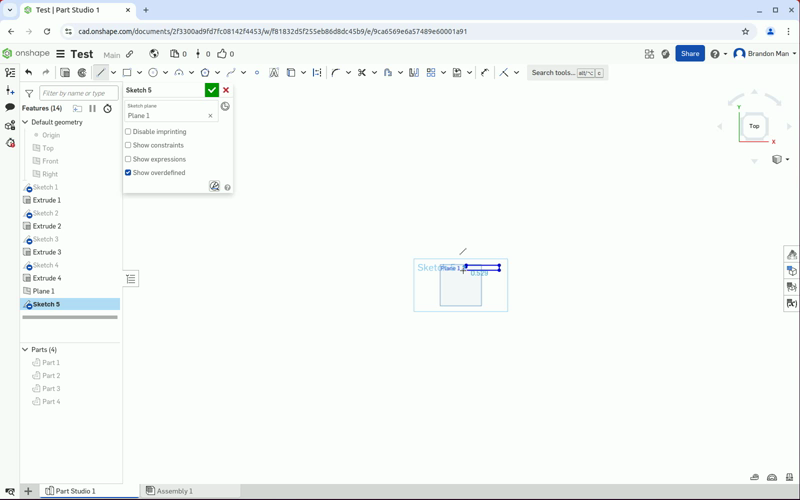
scroll(6)
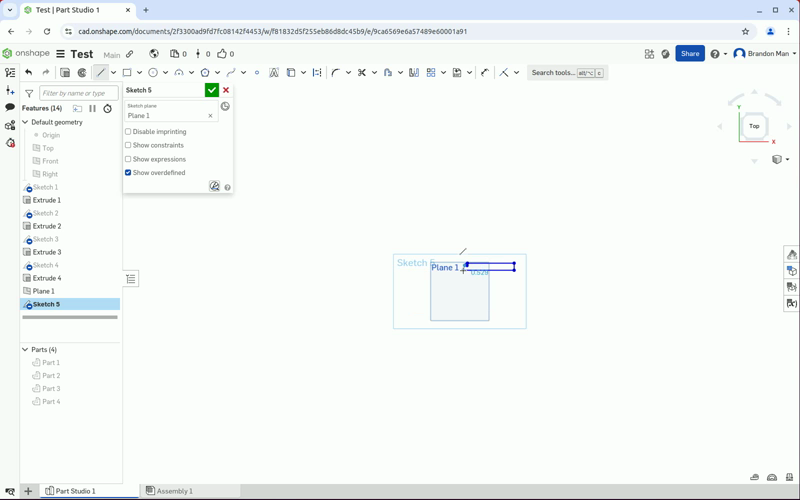
scroll(6)
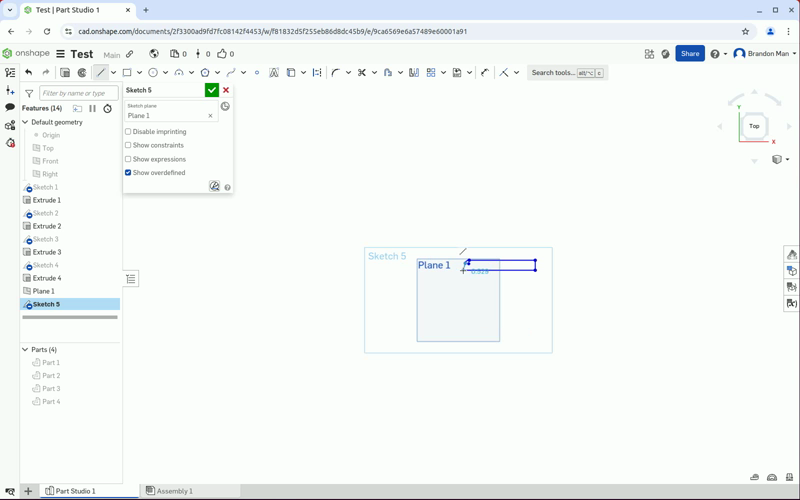
scroll(6)
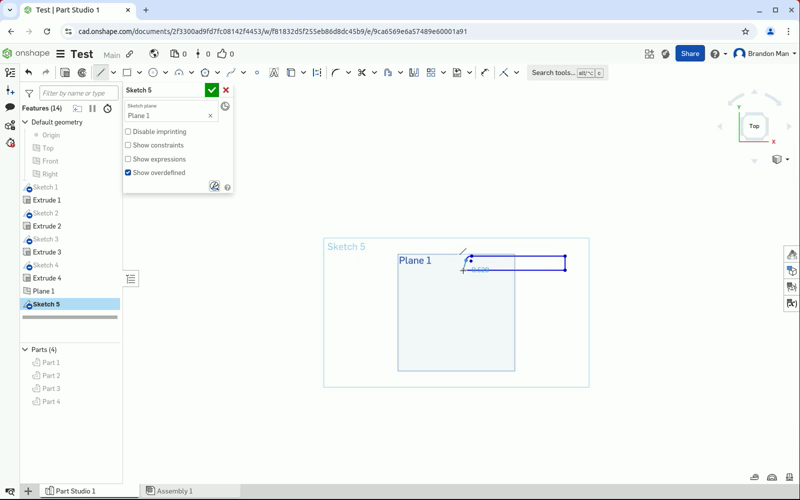
scroll(6)
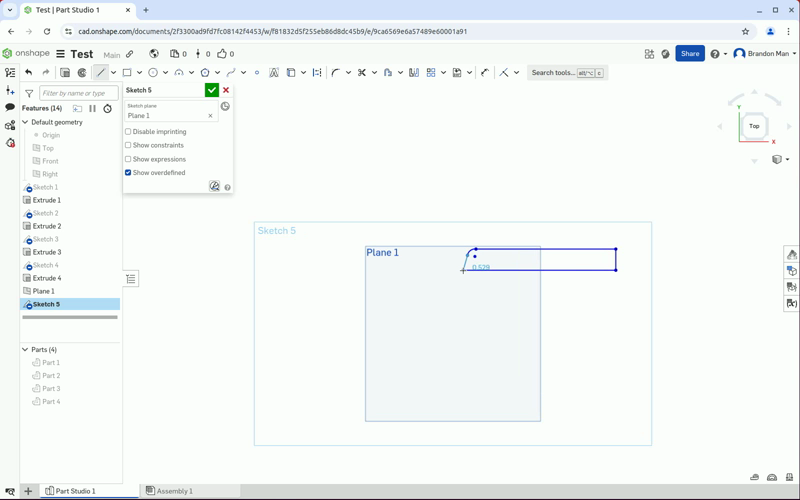
scroll(6)
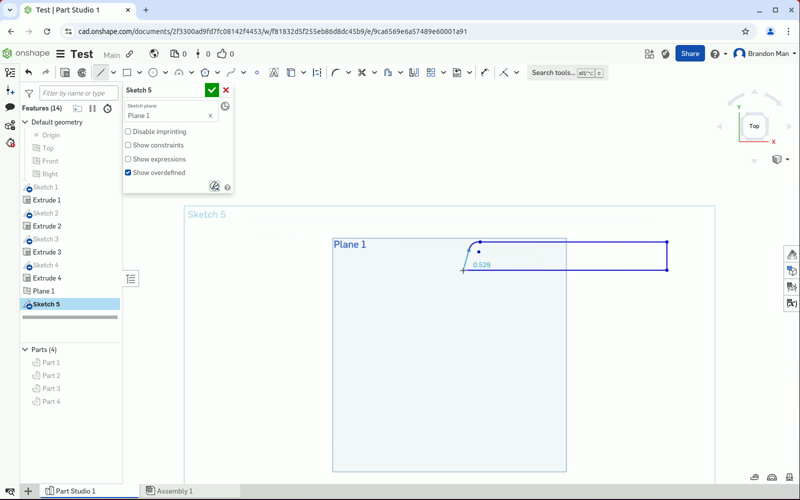
scroll(6)
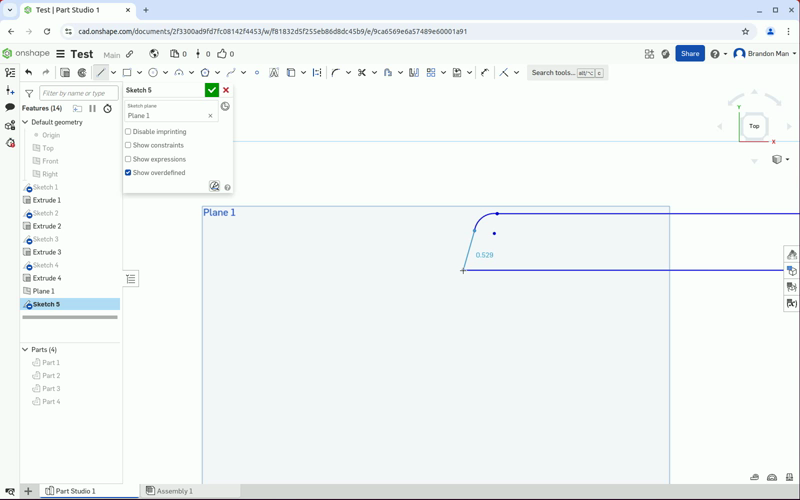
key_up(shift)
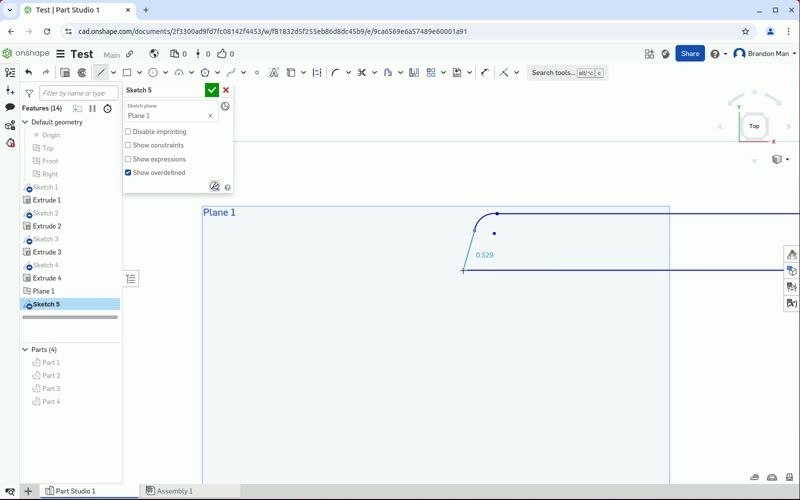
click(463, 270)
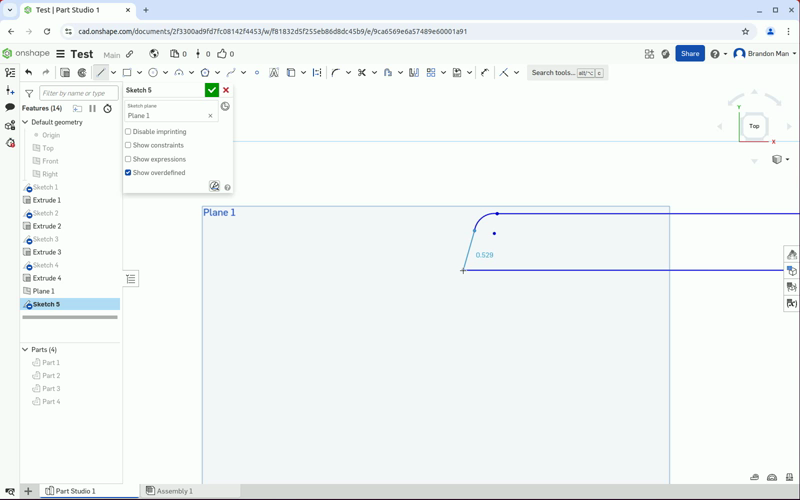
scroll(-6)
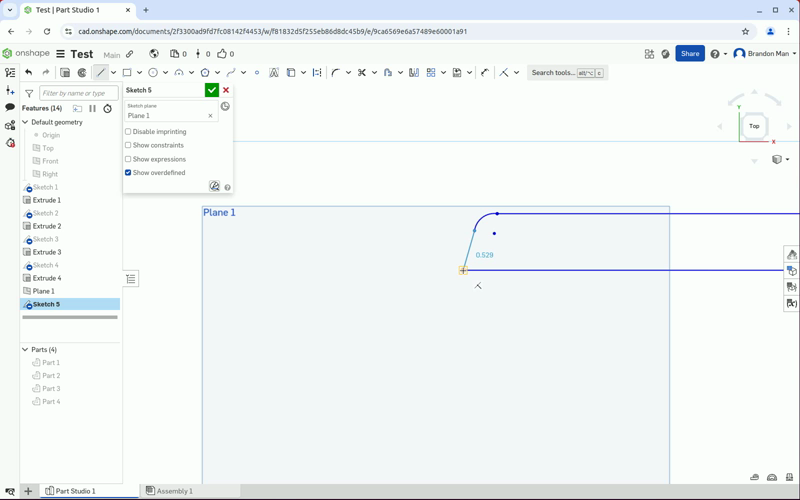
scroll(-6)
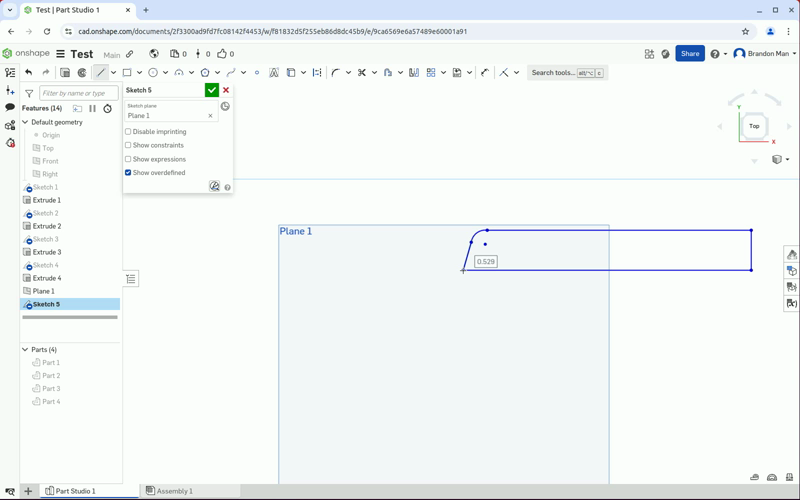
scroll(-6)
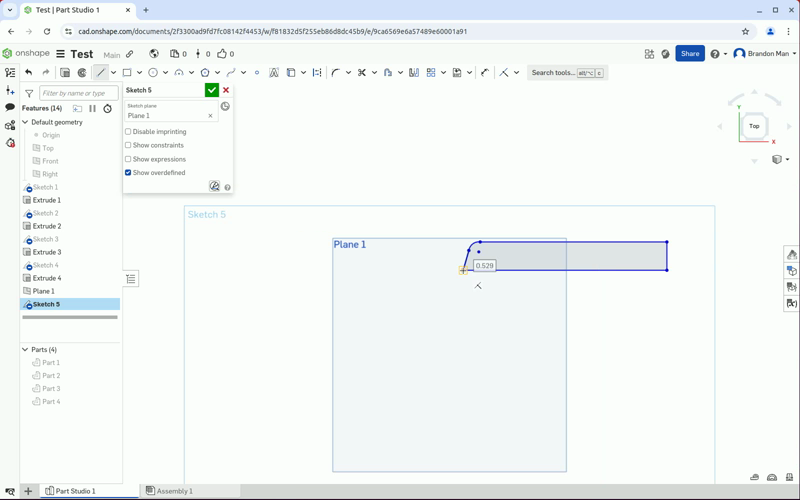
scroll(-6)
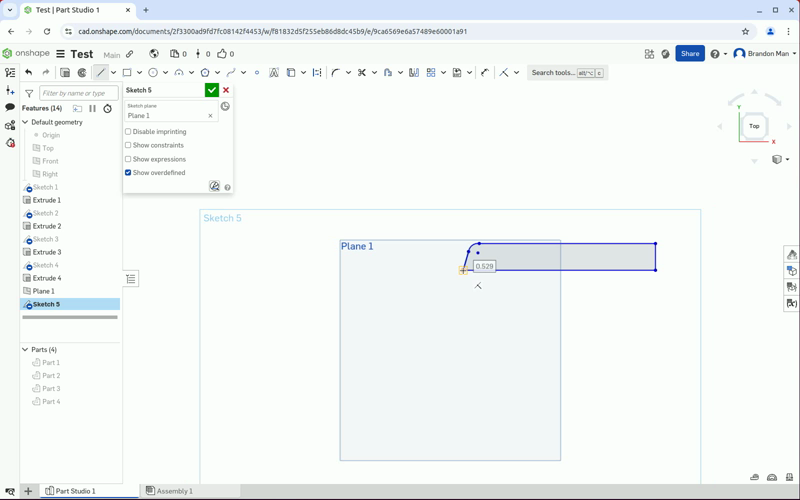
scroll(-6)
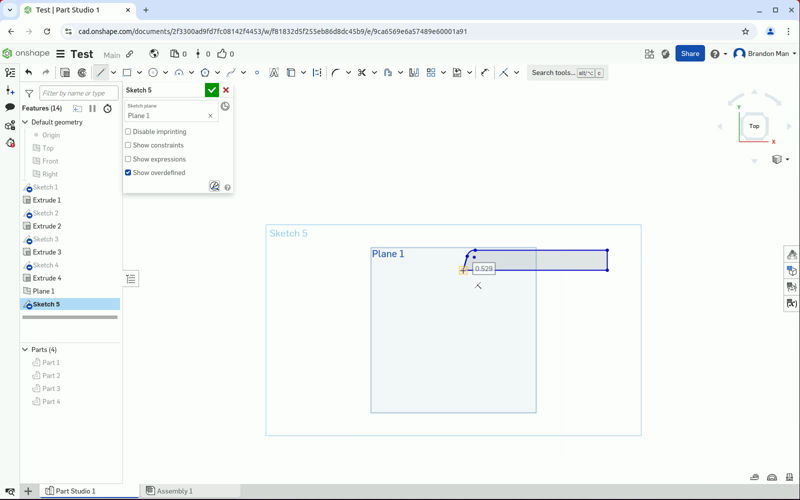
scroll(-6)
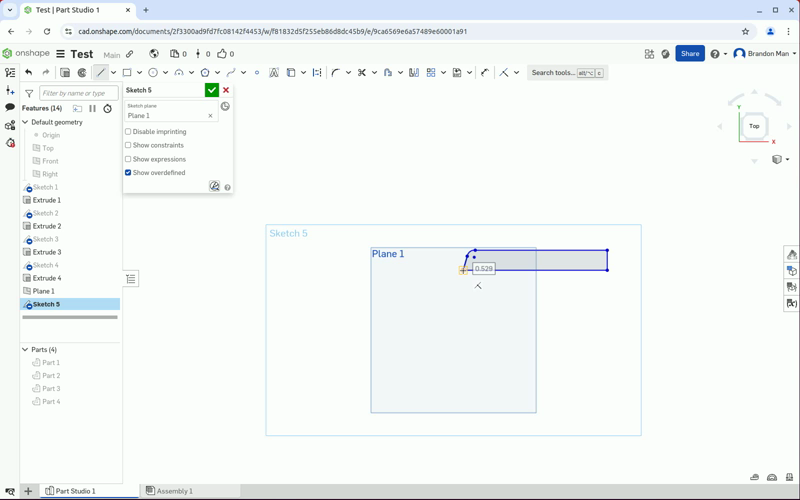
scroll(-6)
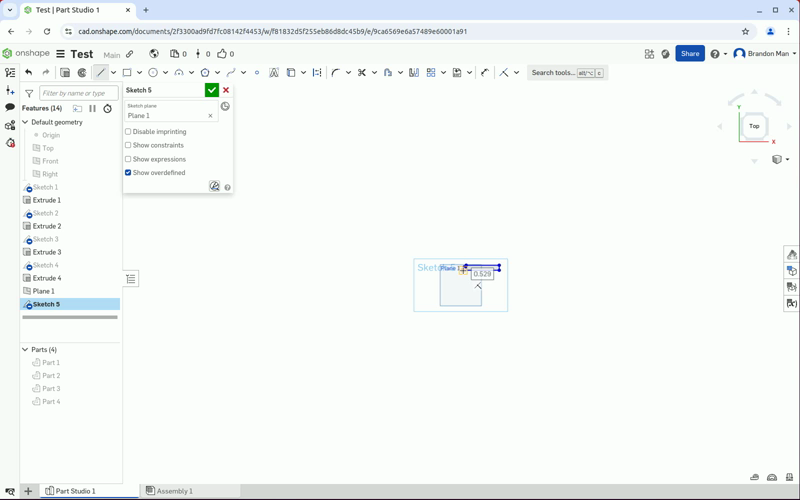
key(esc)
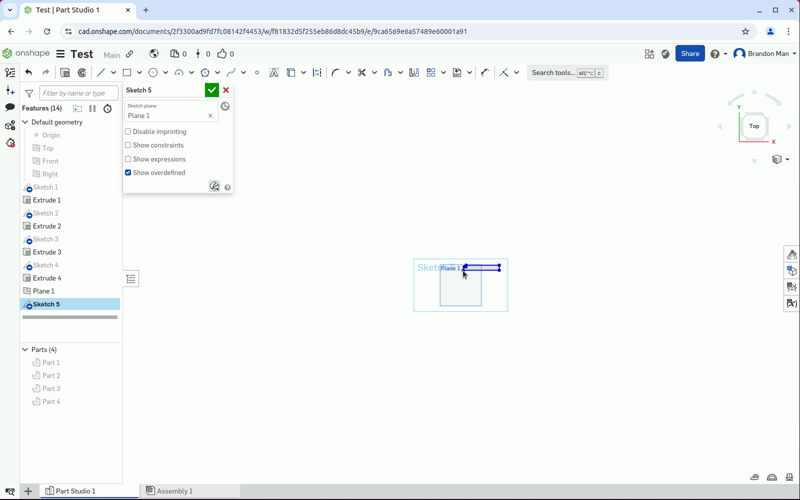
mouse_move(480, 266)
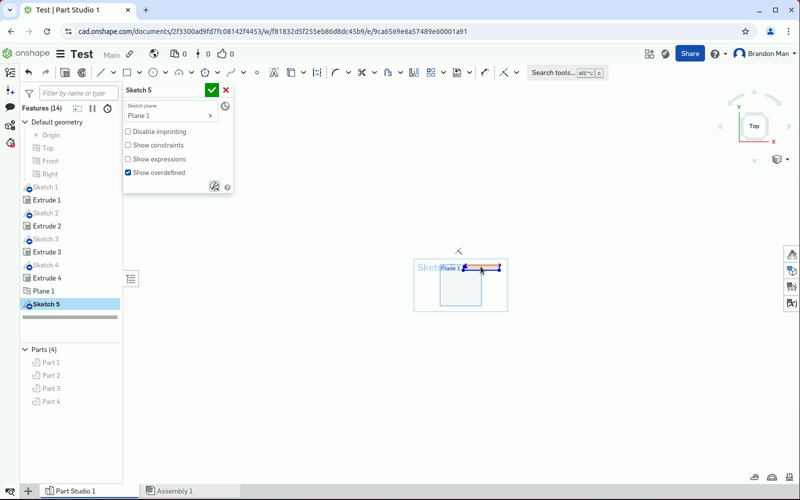
scroll(6)
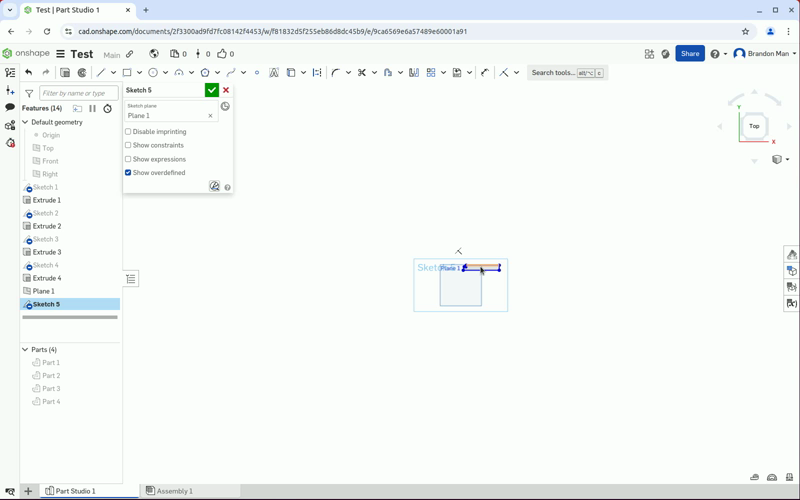
scroll(6)
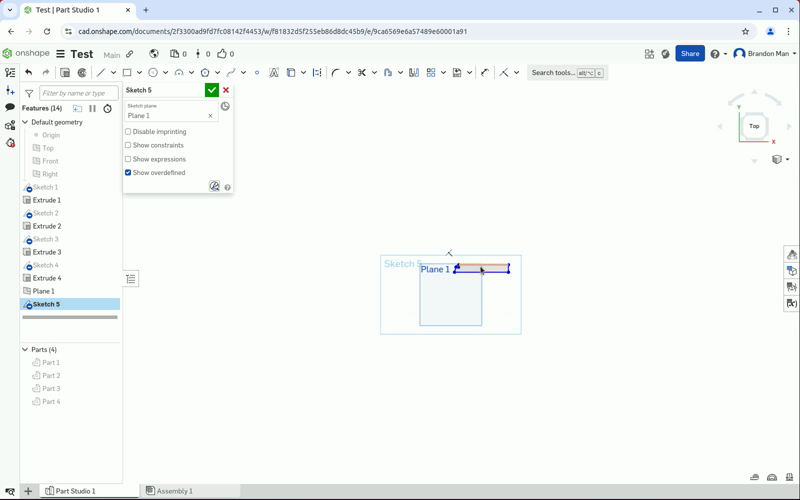
scroll(6)
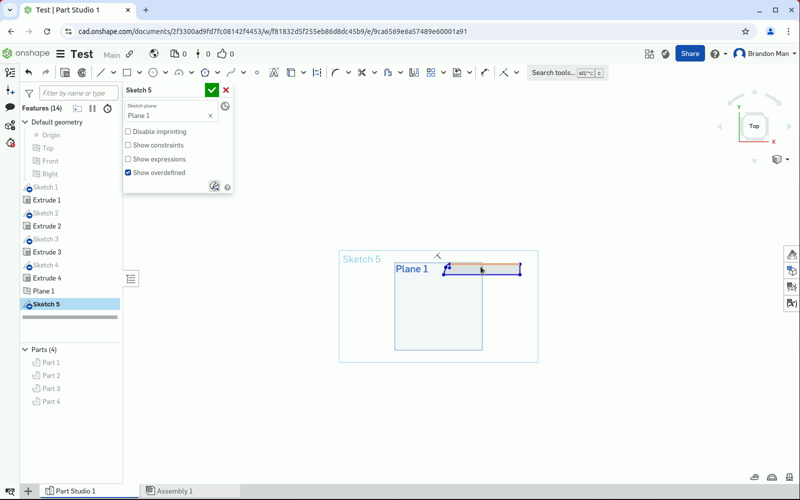
scroll(6)
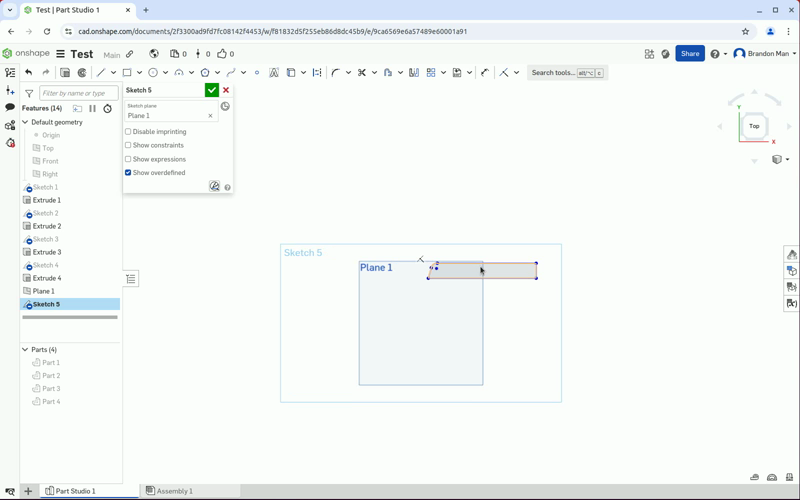
scroll(6)
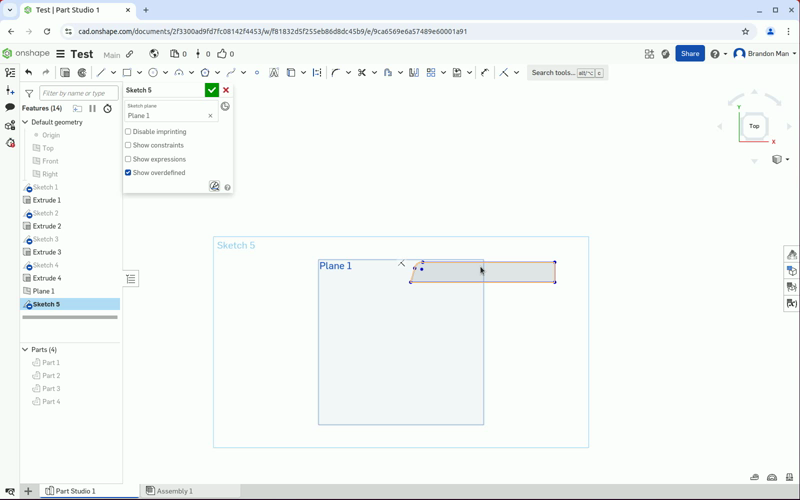
scroll(6)
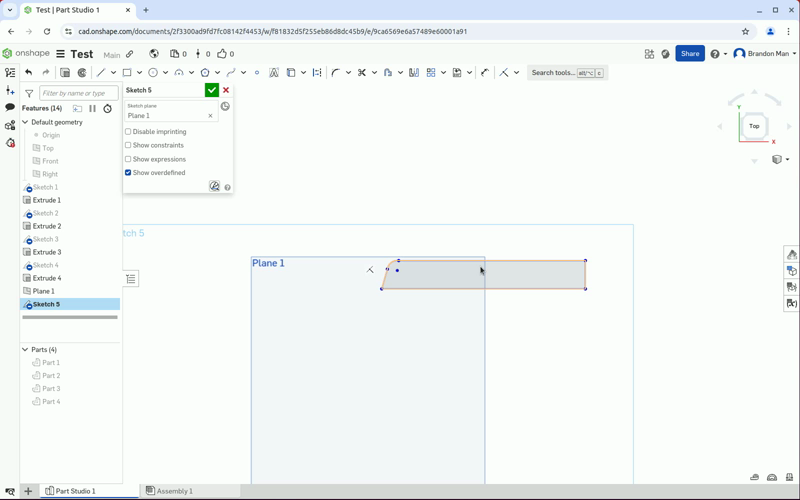
scroll(6)
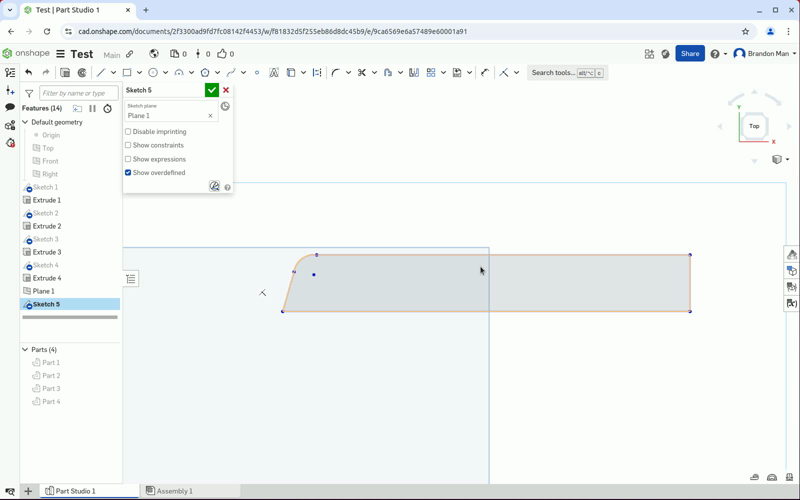
click(480, 266)
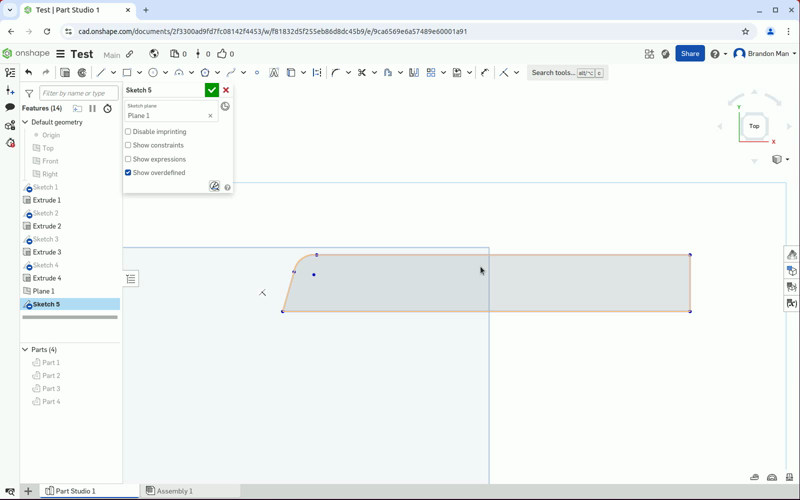
scroll(-6)
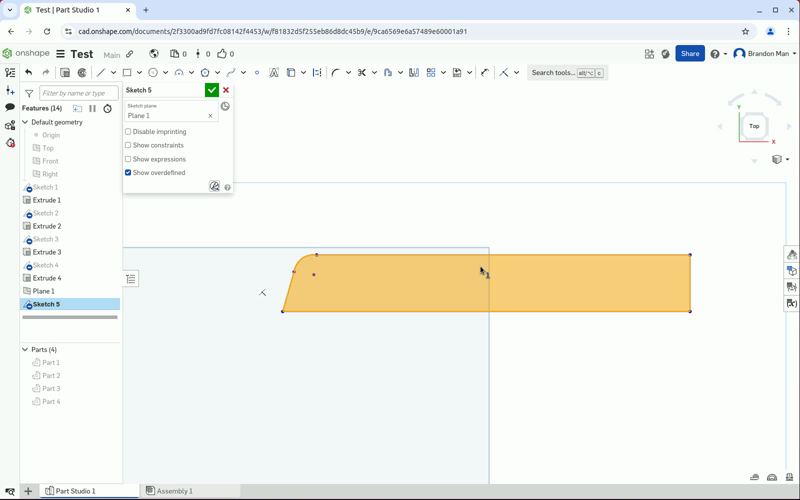
scroll(-6)
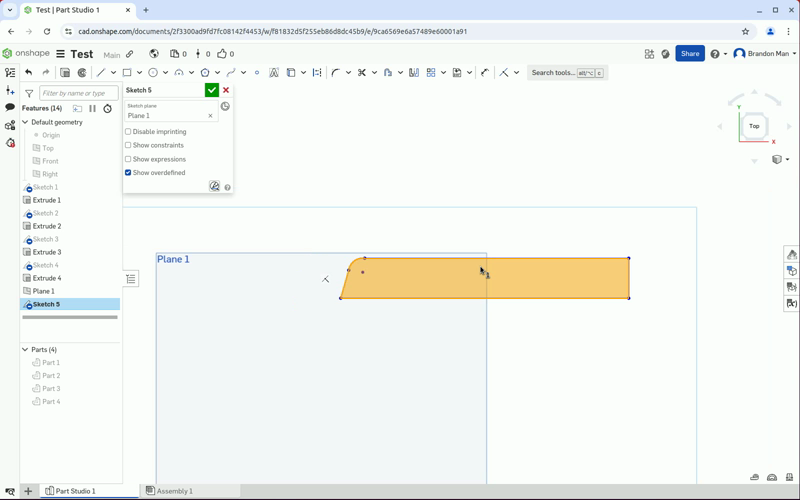
scroll(-6)
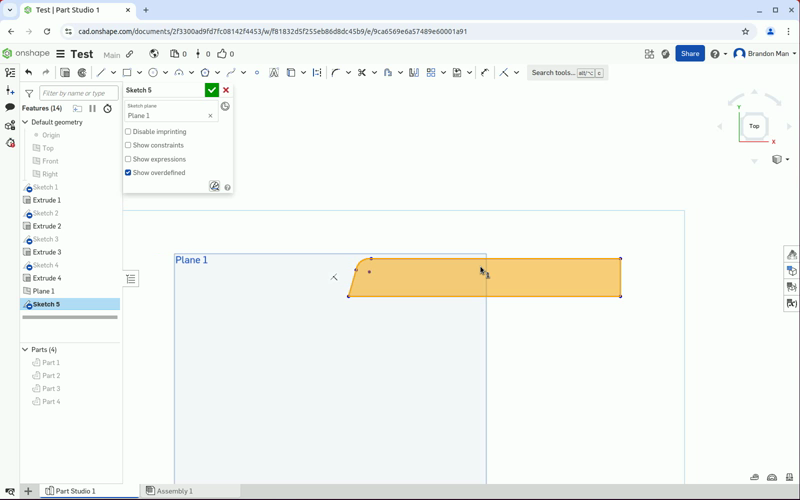
scroll(-6)
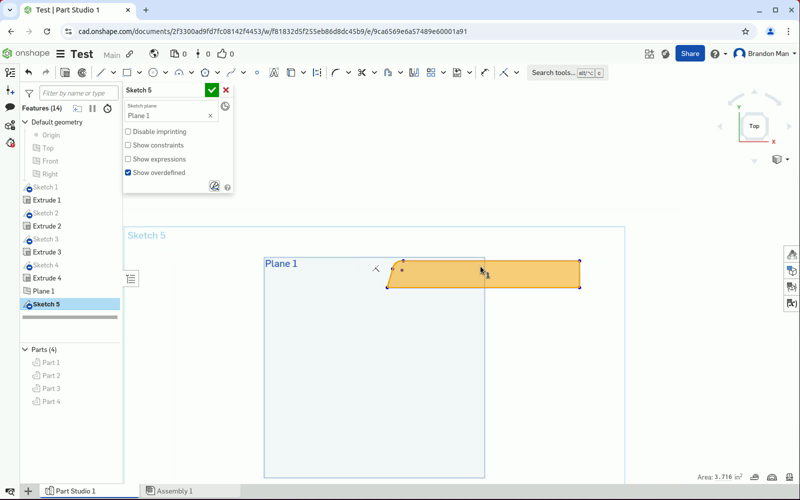
scroll(-6)
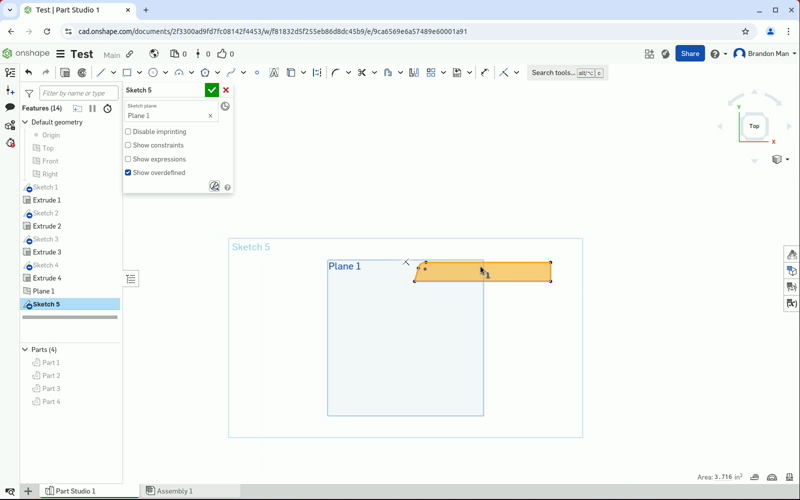
scroll(-6)
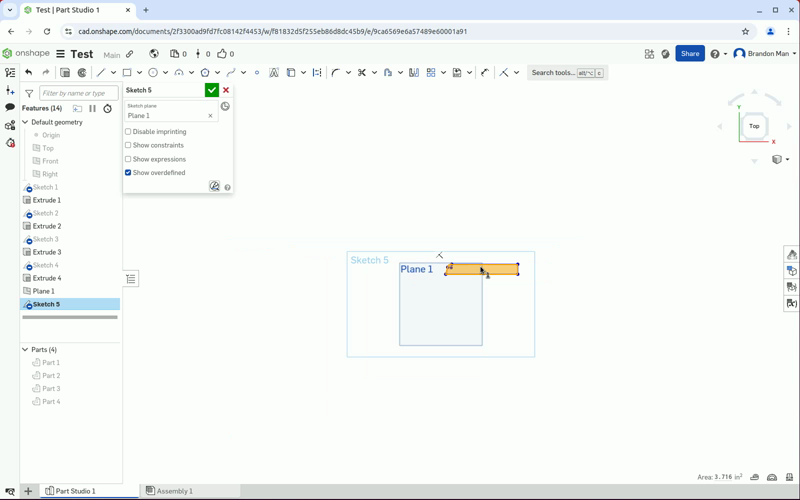
scroll(-6)
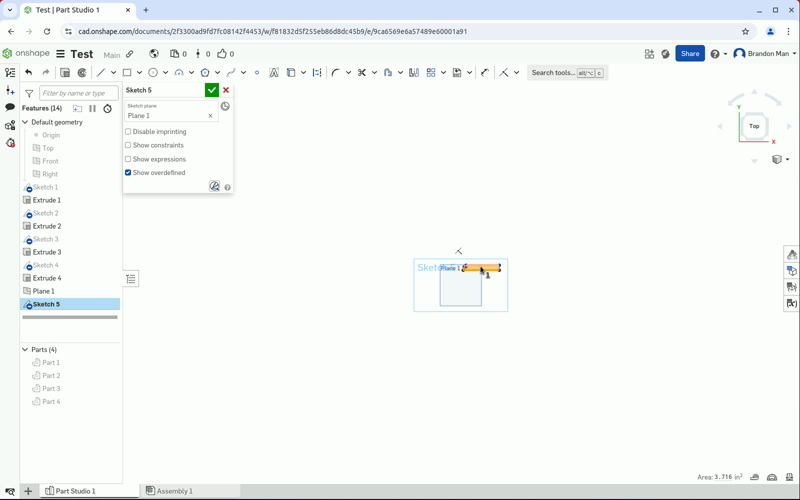
mouse_move(73, 352)
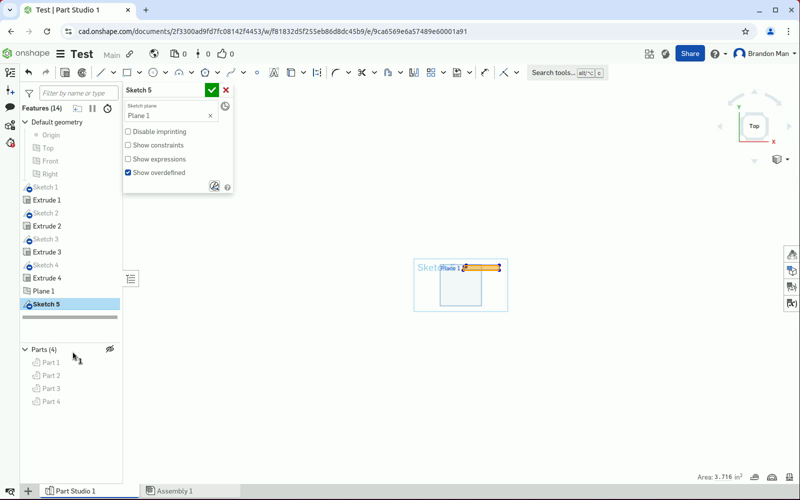
key(shift+y)
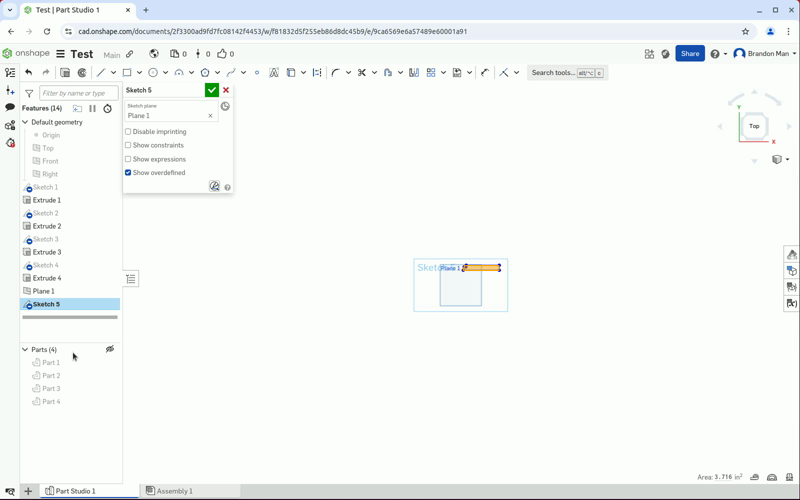
key(shift+e)
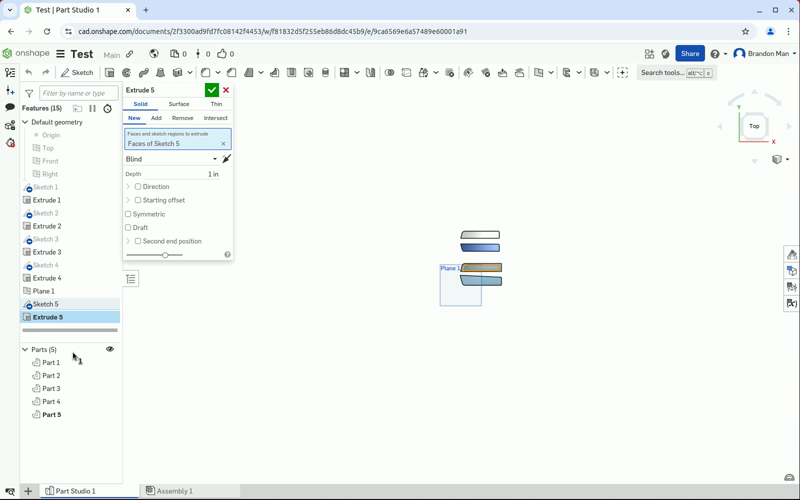
mouse_move(143, 106)
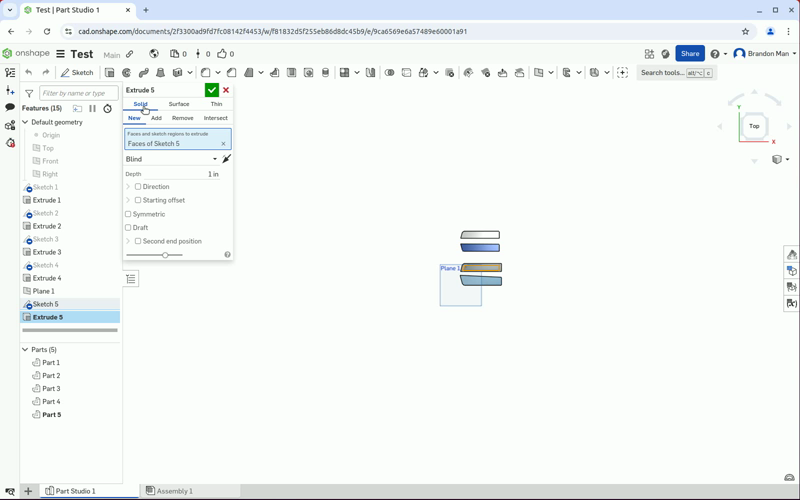
click(143, 106)
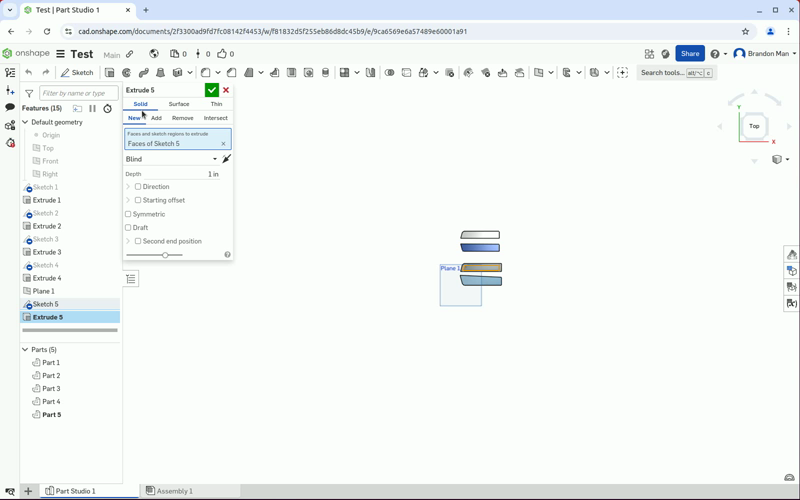
mouse_move(137, 120)
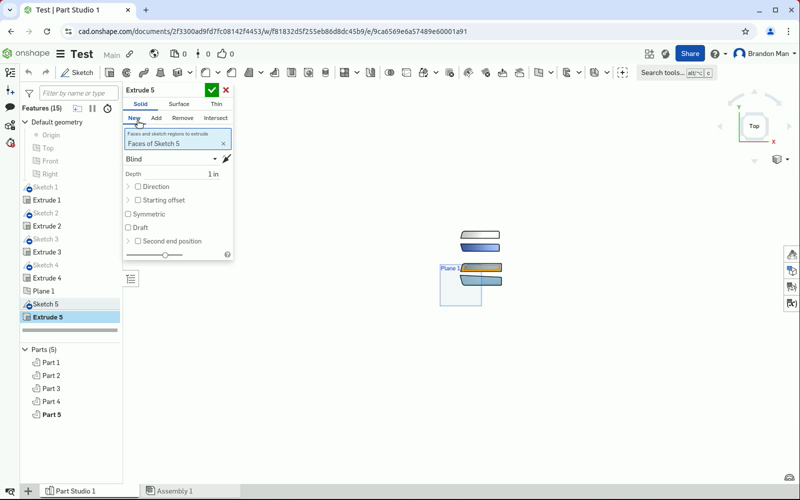
click(137, 120)
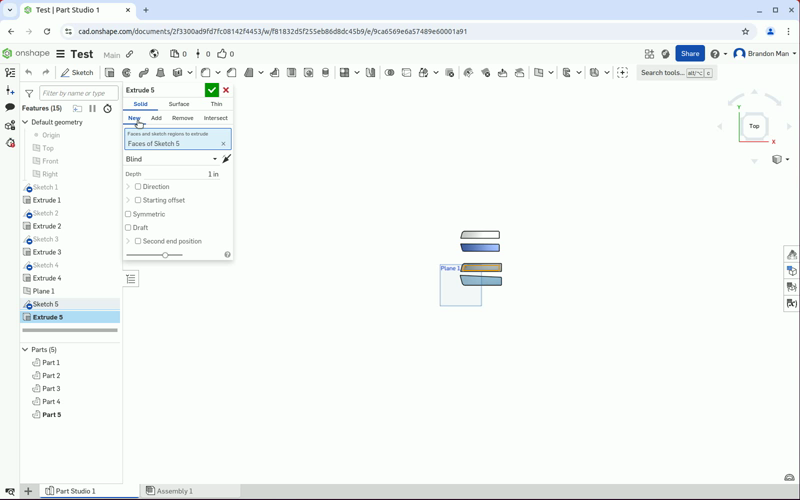
key(tab, 4)
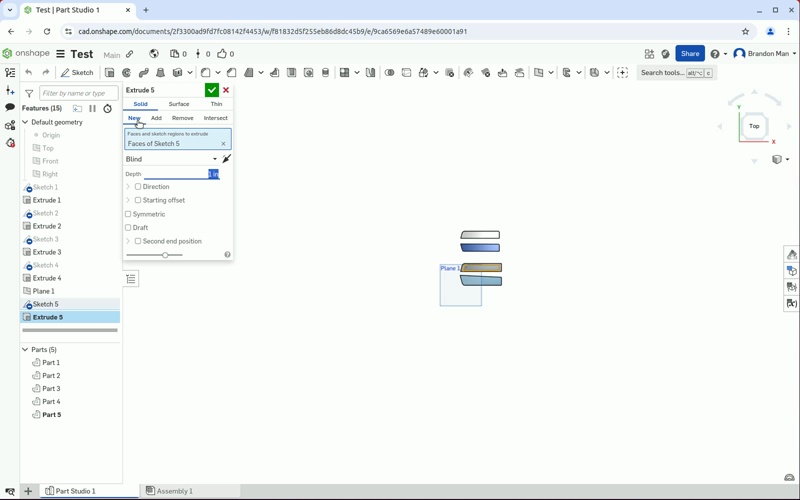
text(0.481)
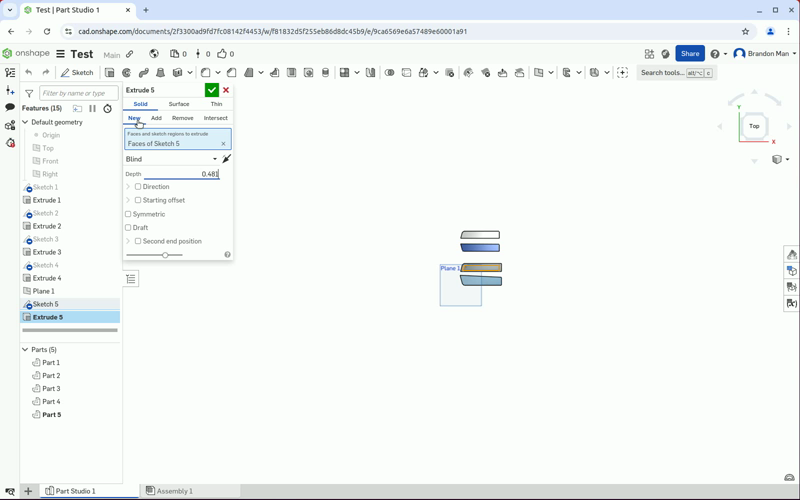
key(enter)
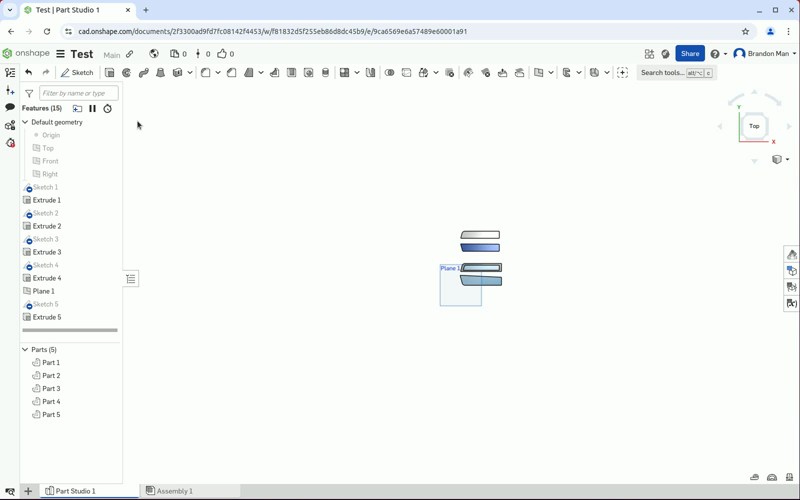
key(shift+h)
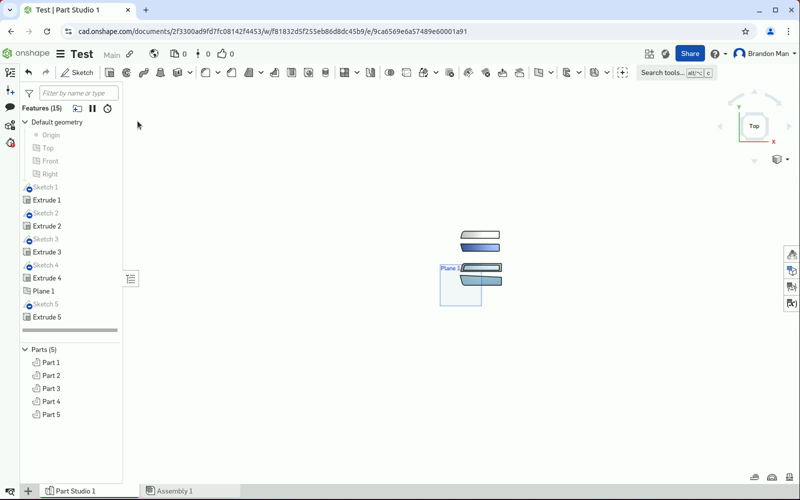
key(shift+h)
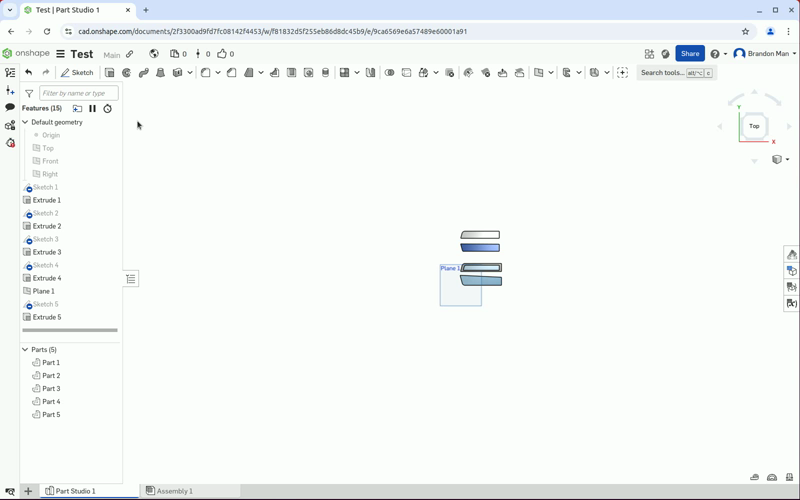
mouse_move(73, 189)
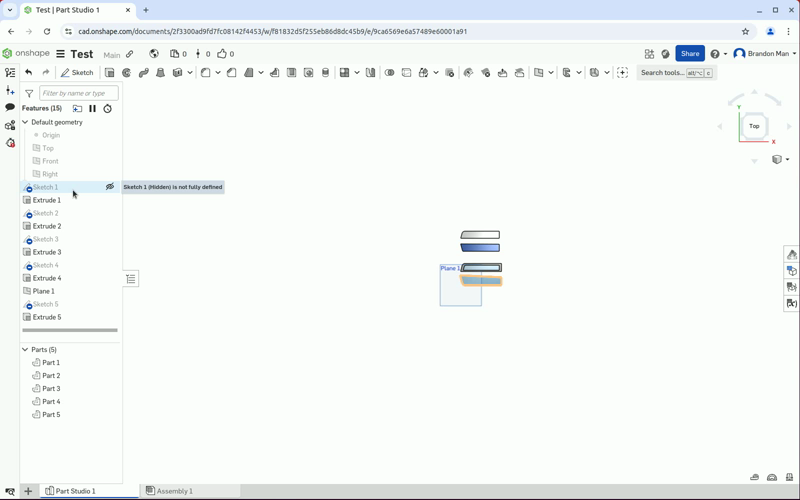
click(73, 189)
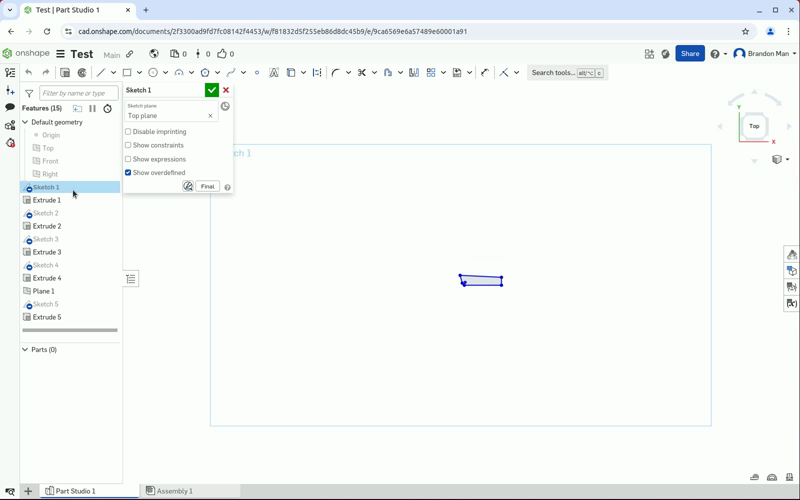
mouse_move(229, 92)
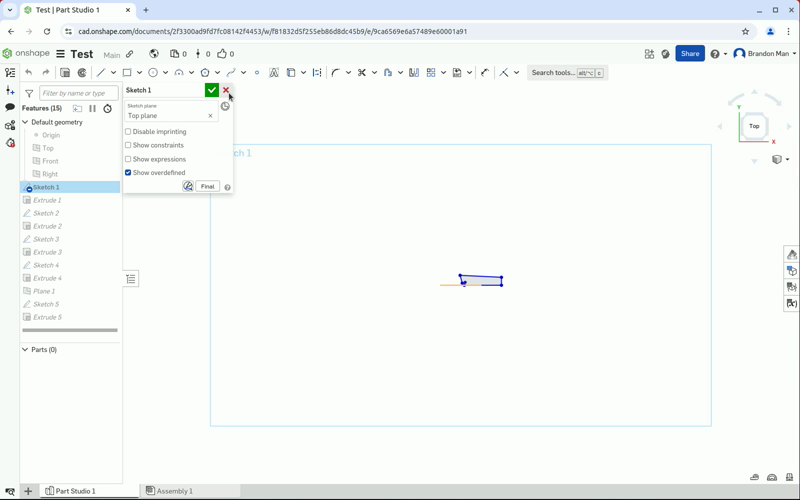
click(229, 92)
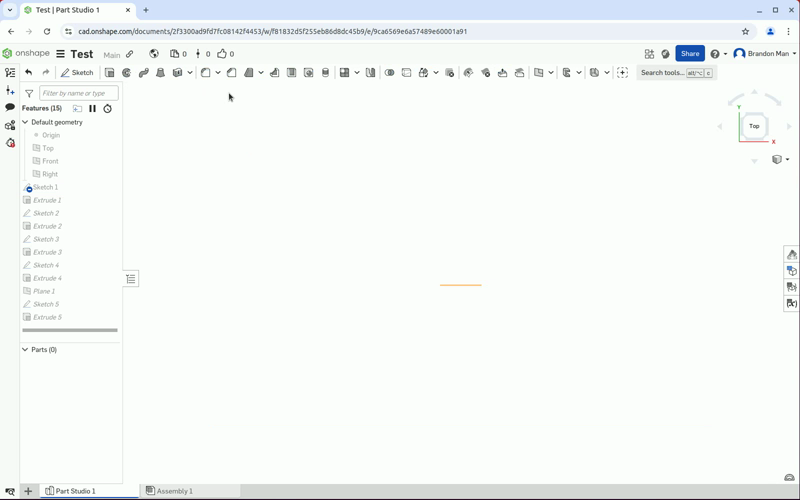
key(shift+s)
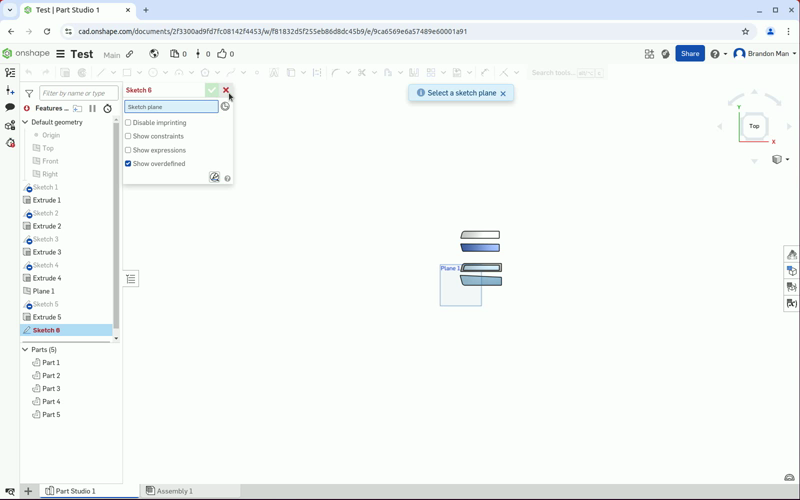
mouse_move(69, 293)
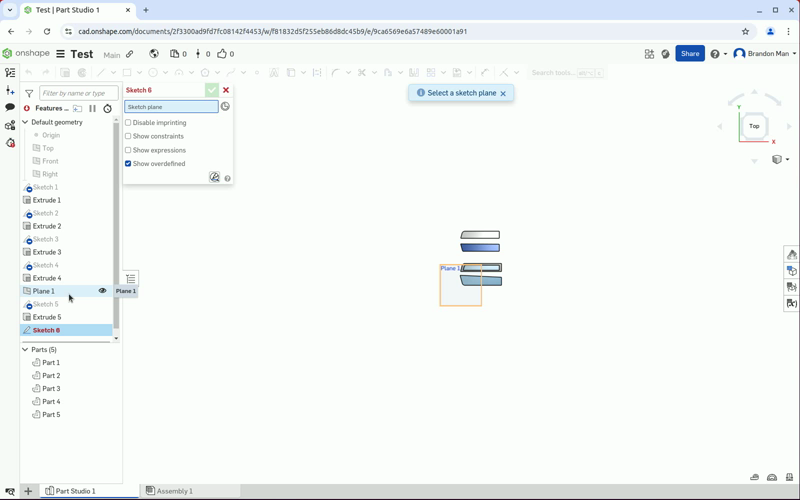
click(69, 293)
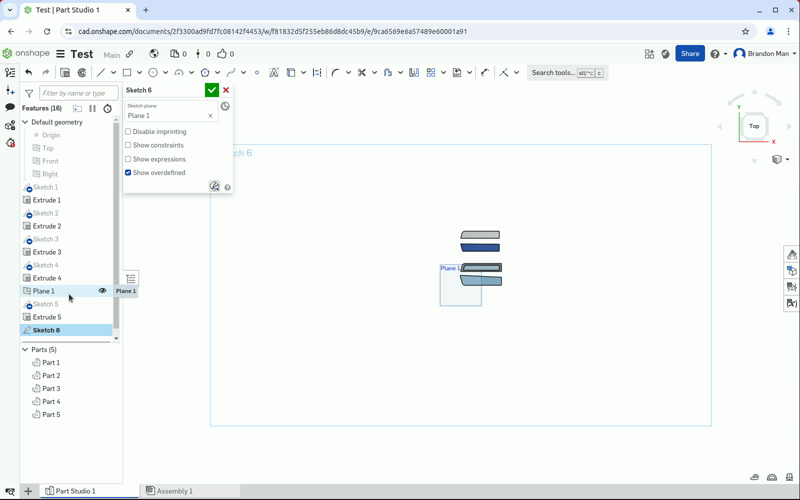
mouse_move(73, 352)
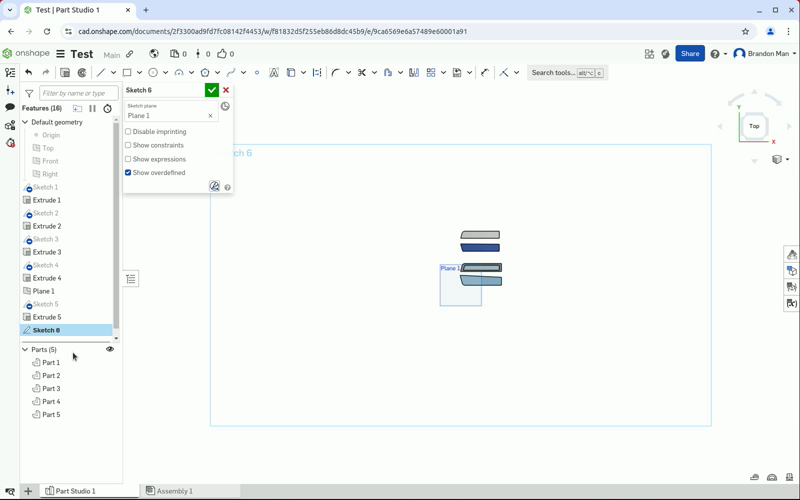
key(y)
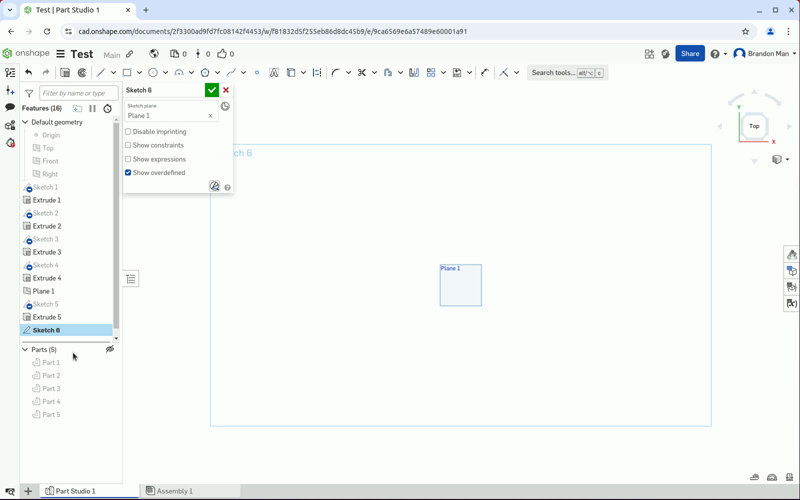
key(l)
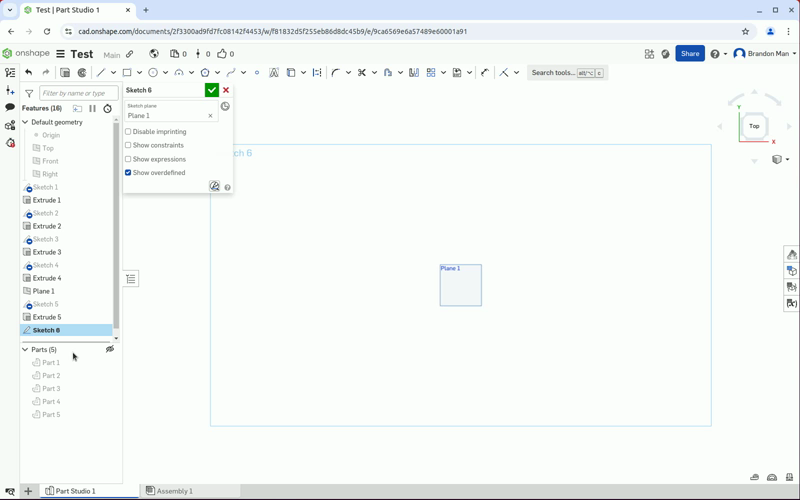
key_down(shift)
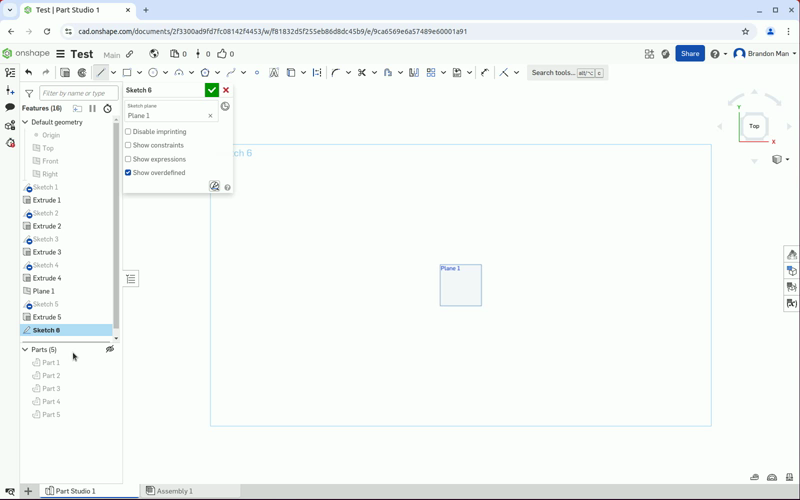
mouse_move(463, 275)
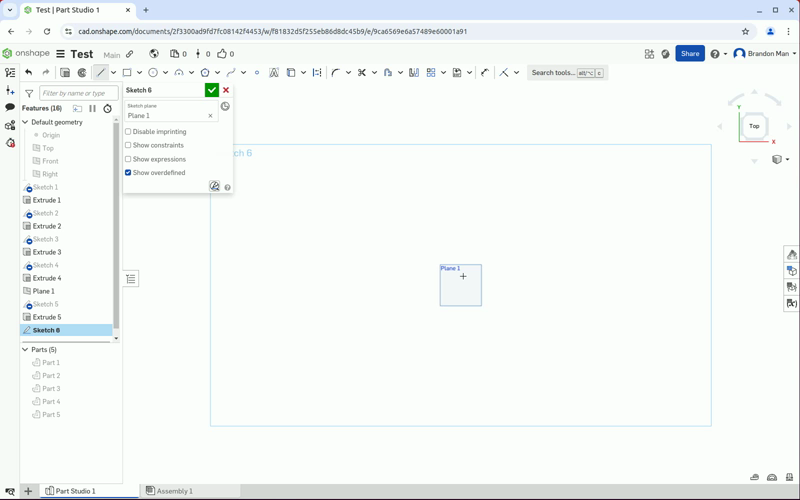
click(463, 275)
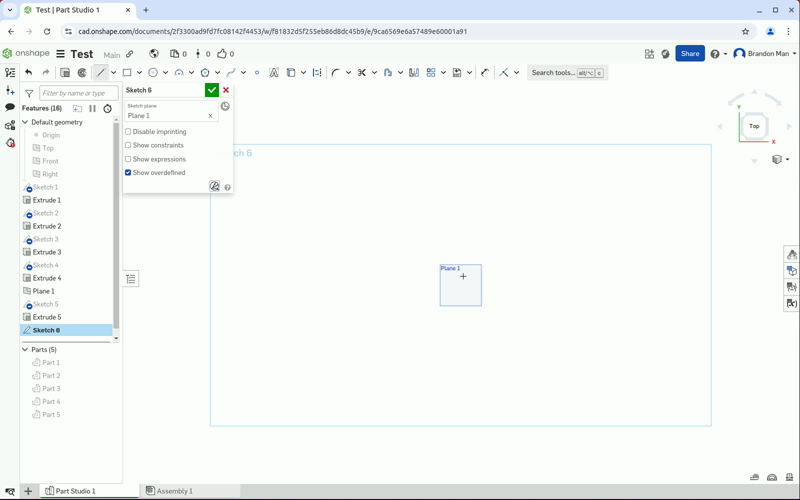
key_up(shift)
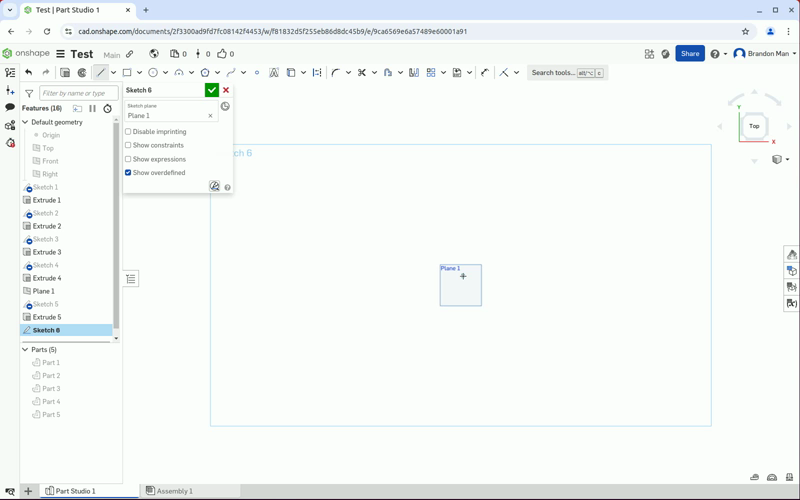
key_down(shift)
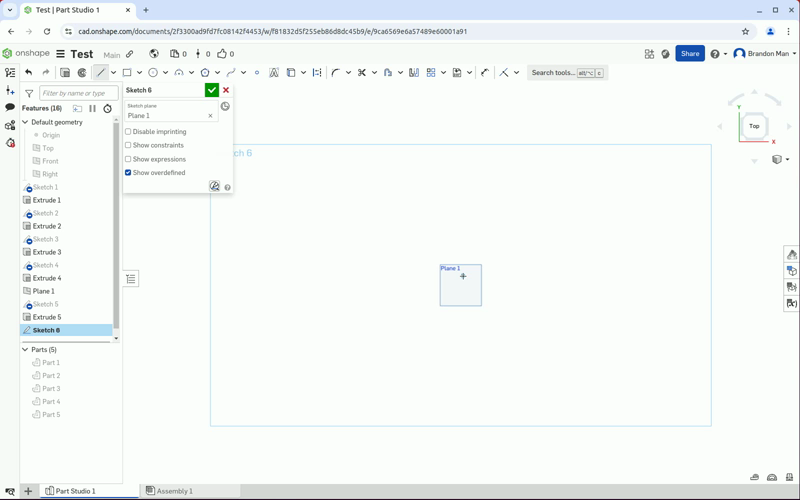
mouse_move(493, 275)
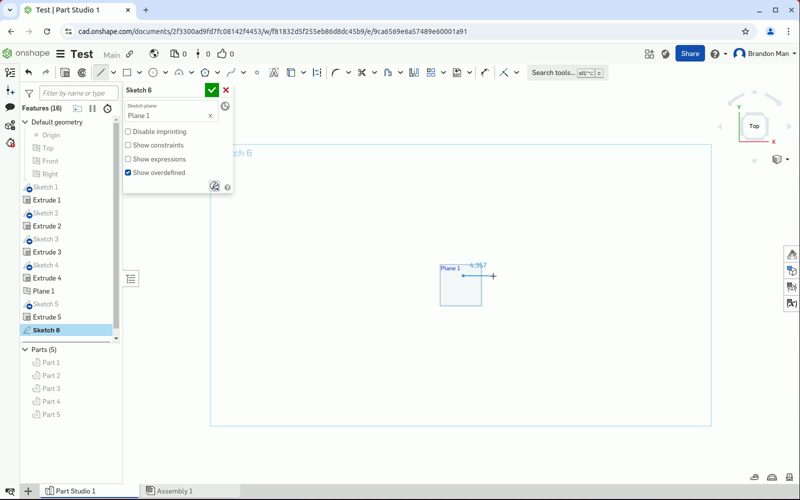
mouse_move(464, 279)
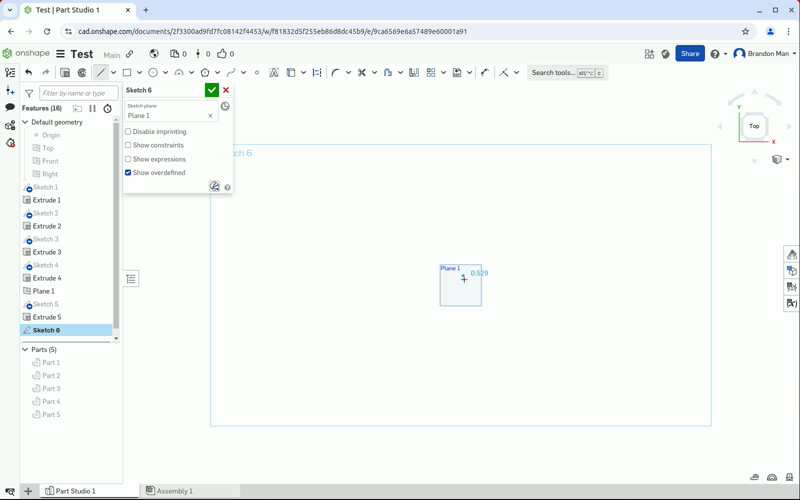
scroll(6)
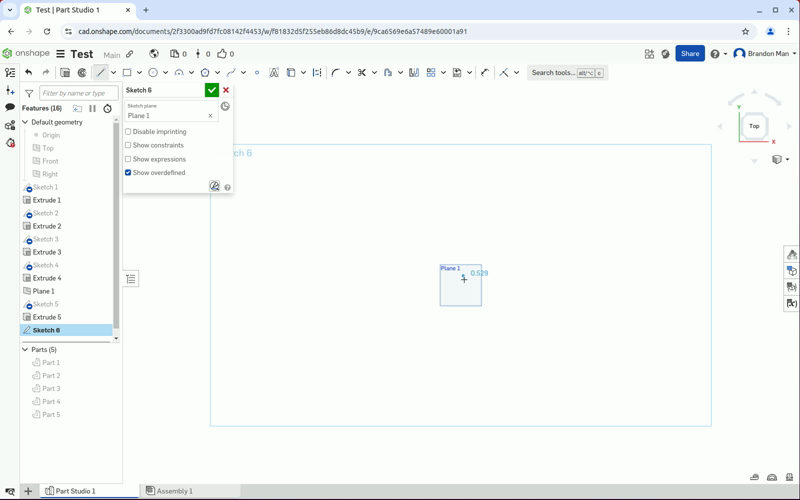
scroll(6)
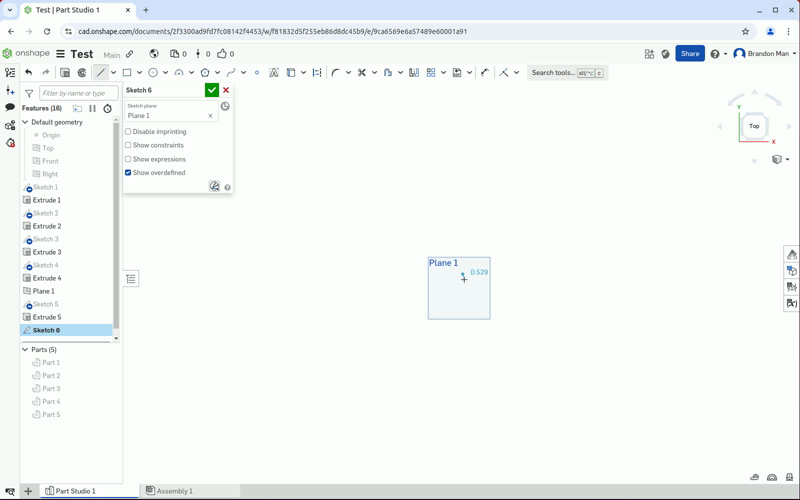
scroll(6)
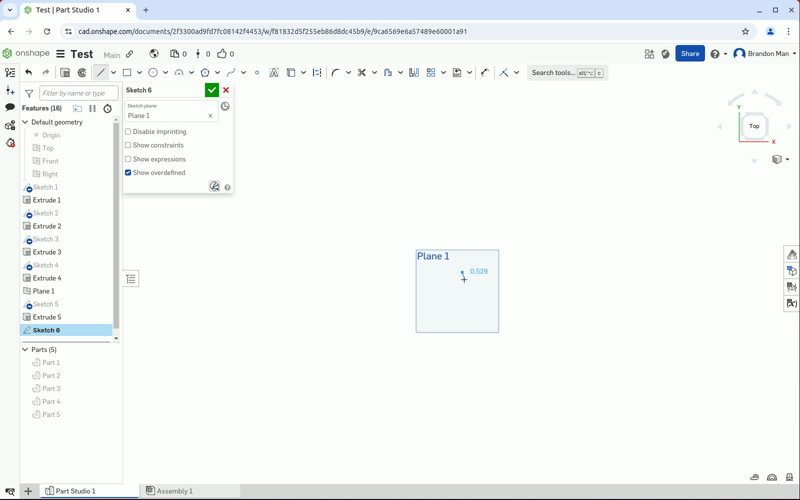
scroll(6)
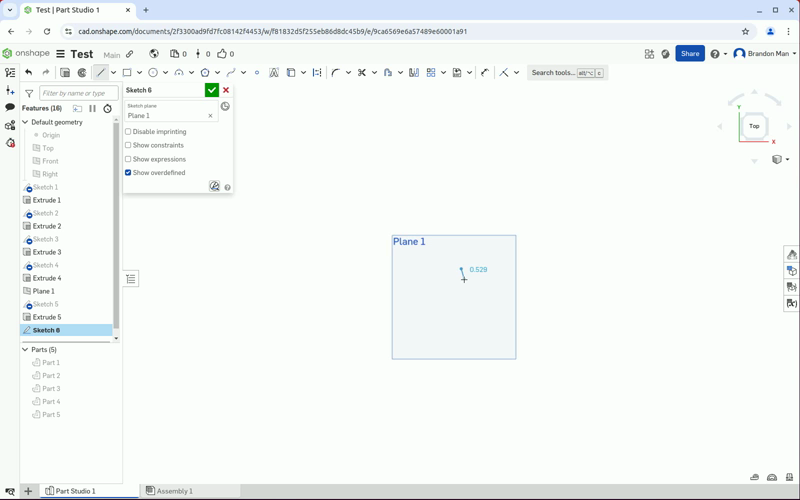
scroll(6)
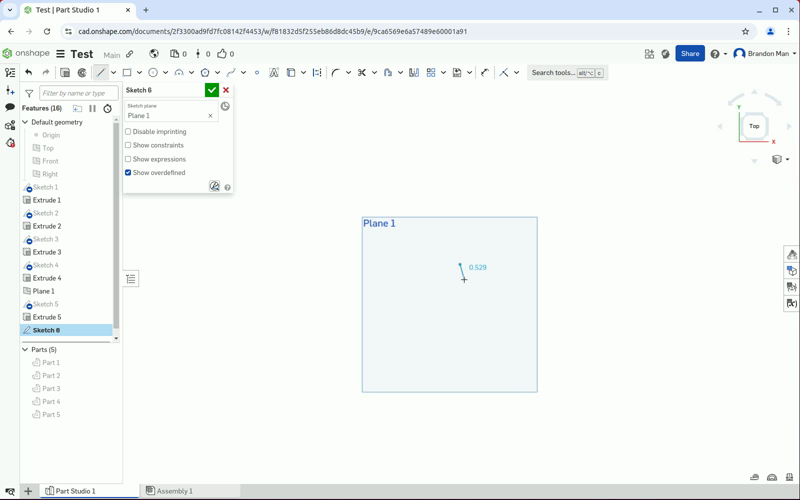
scroll(6)
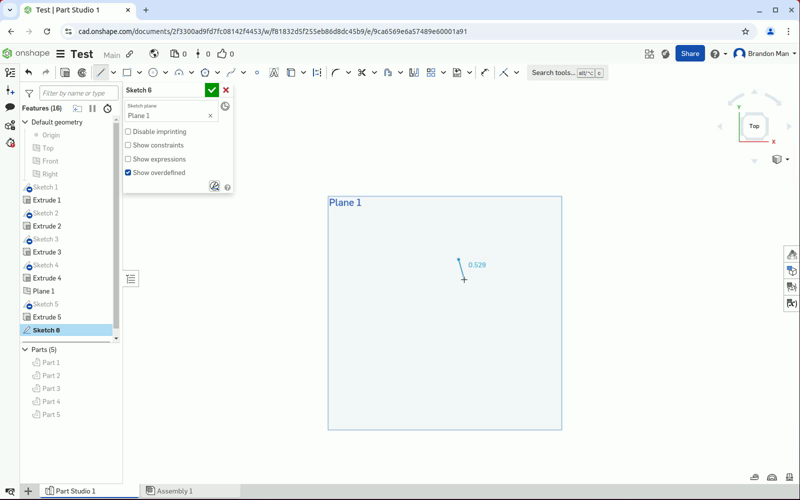
scroll(6)
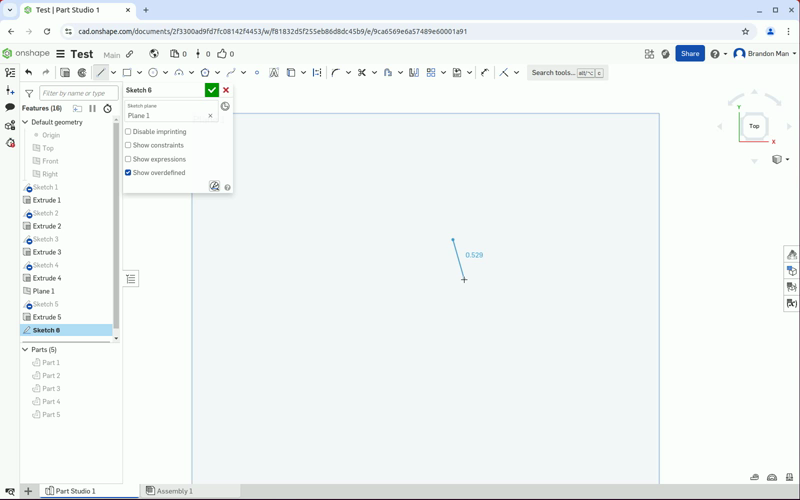
click(464, 279)
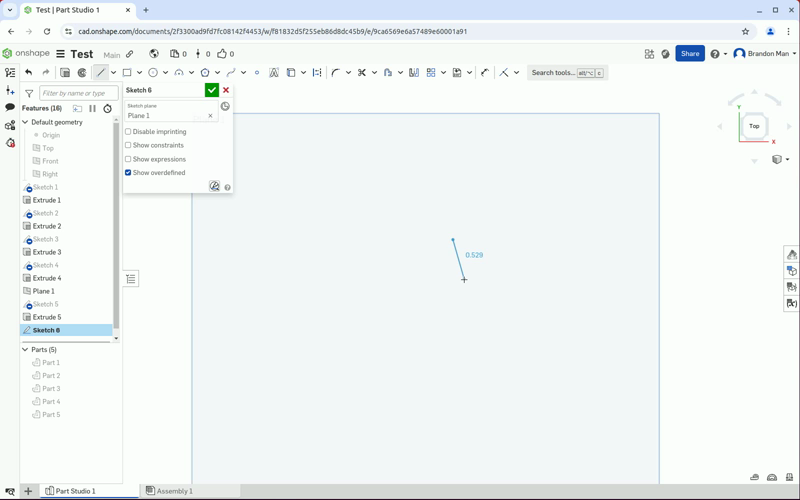
scroll(-6)
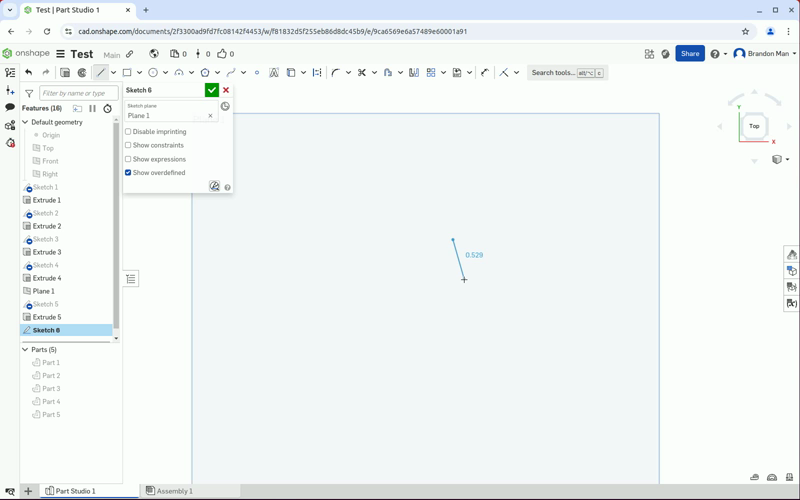
scroll(-6)
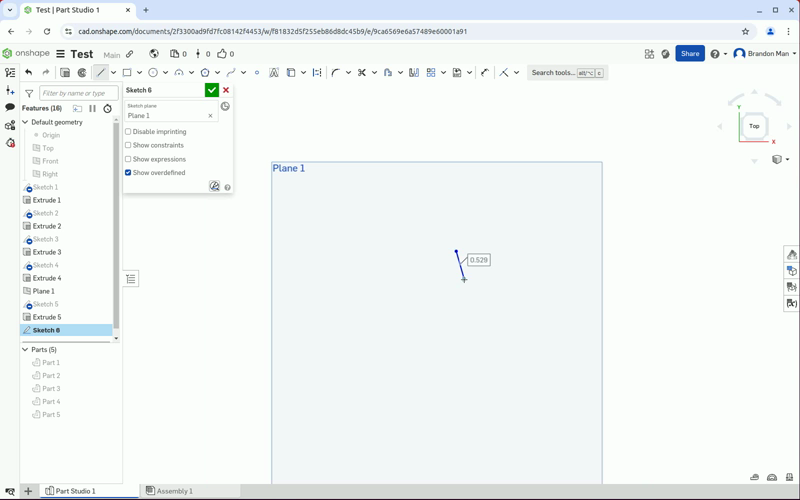
scroll(-6)
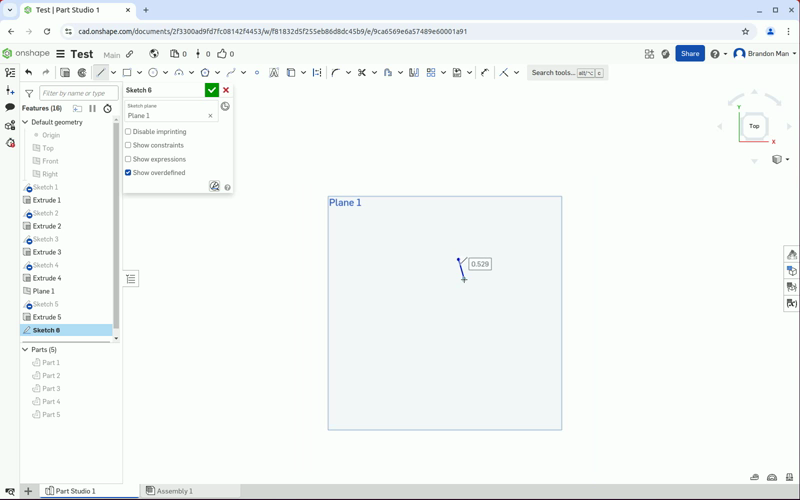
scroll(-6)
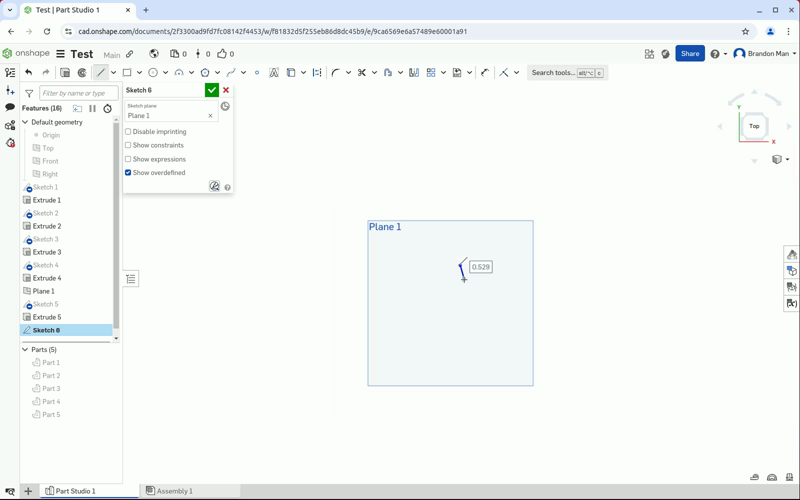
scroll(-6)
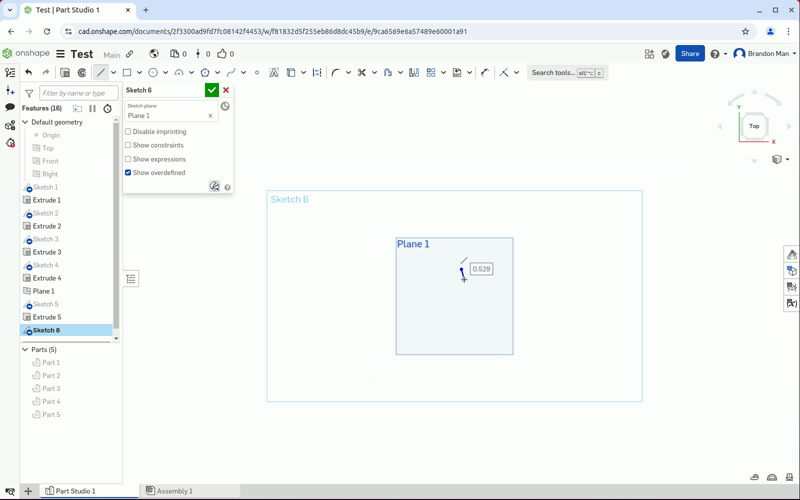
scroll(-6)
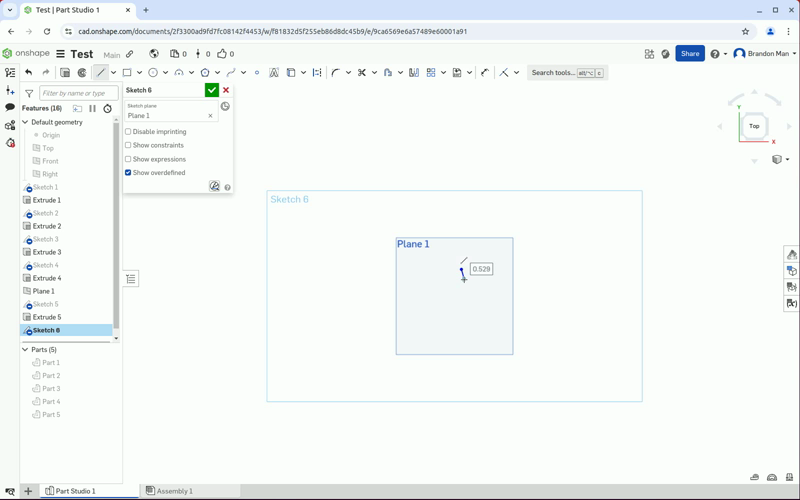
scroll(-6)
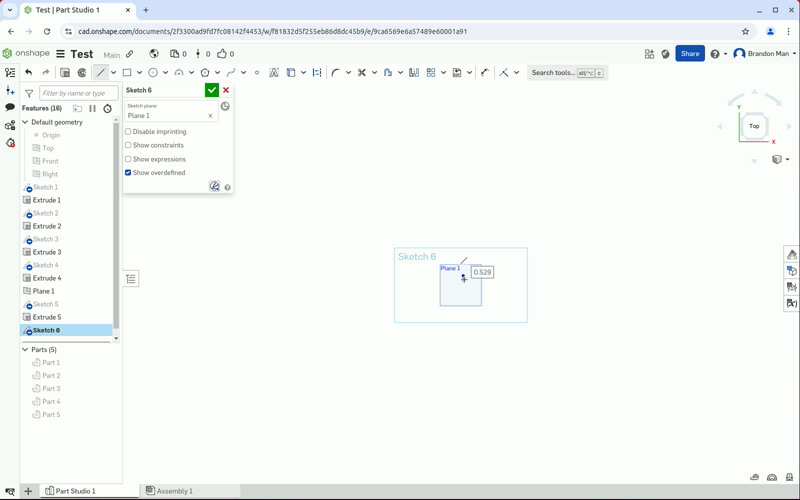
key_up(shift)
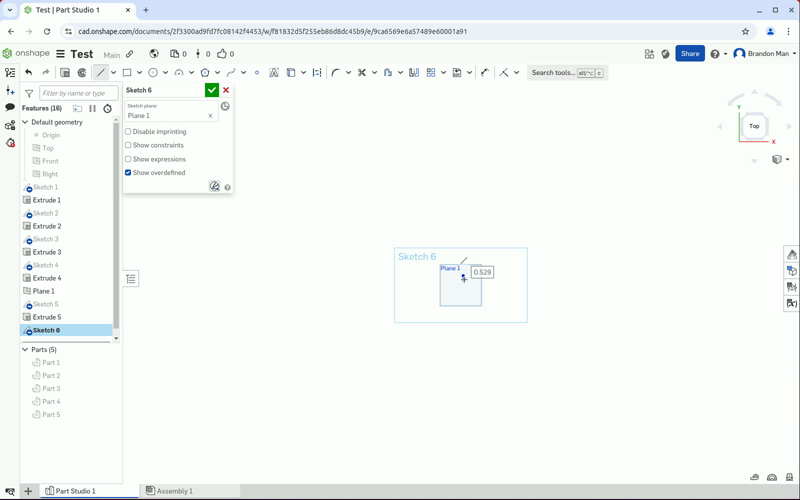
key(esc)
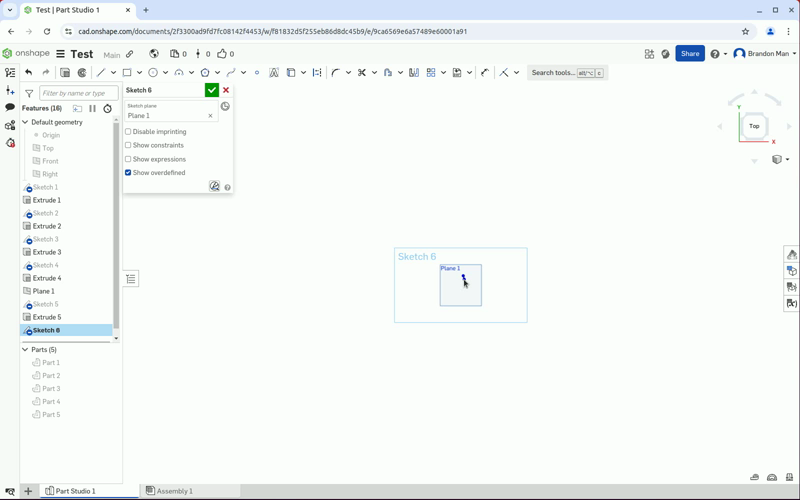
key(a)
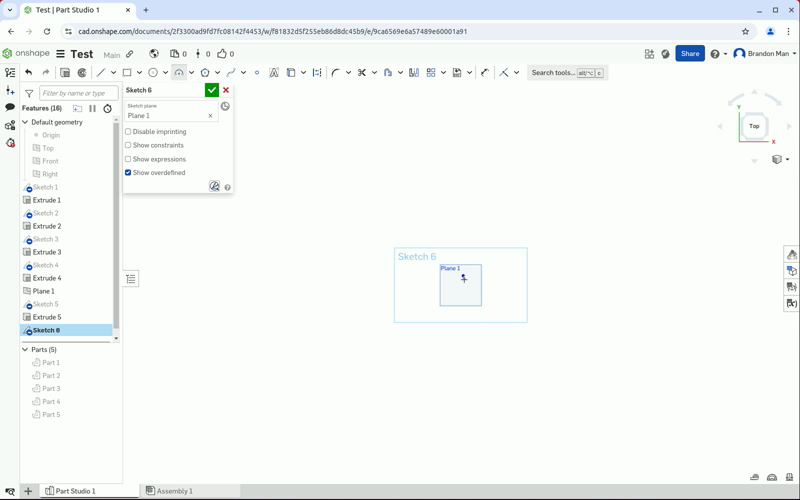
mouse_move(464, 279)
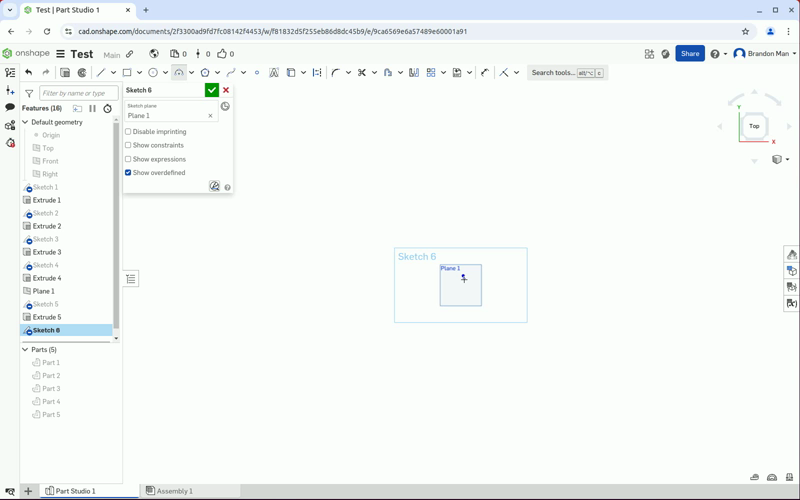
scroll(6)
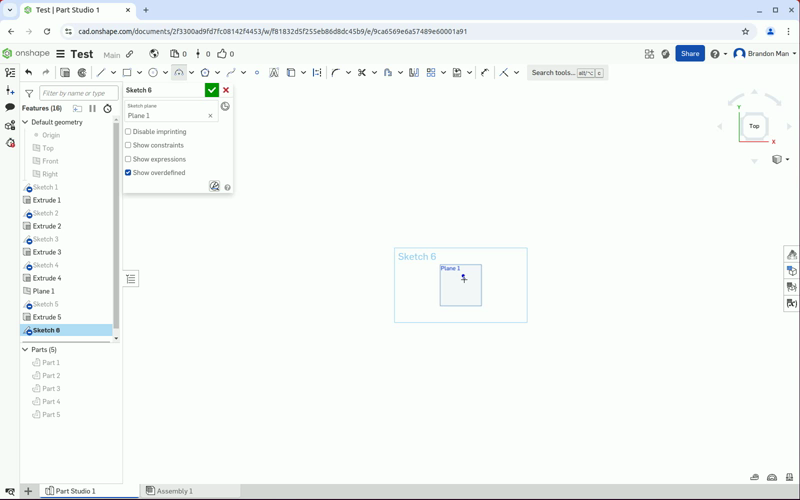
scroll(6)
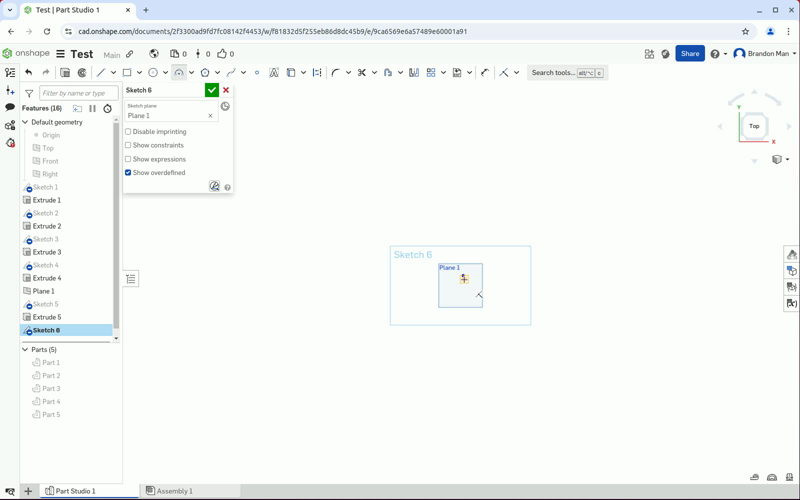
scroll(6)
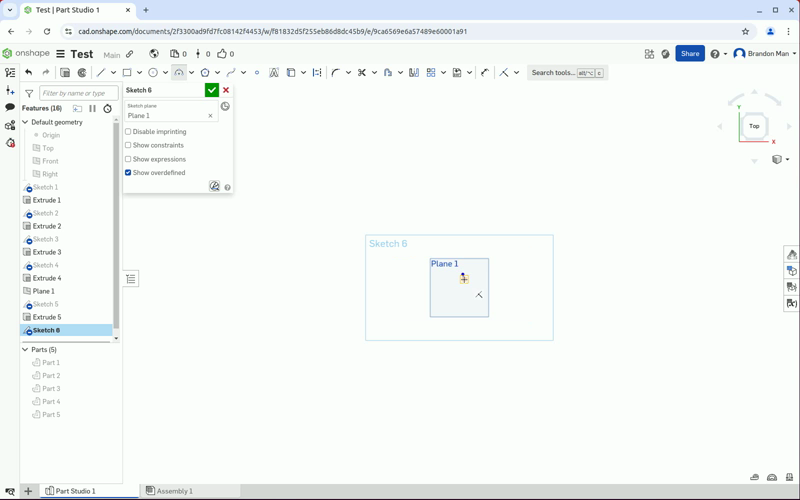
scroll(6)
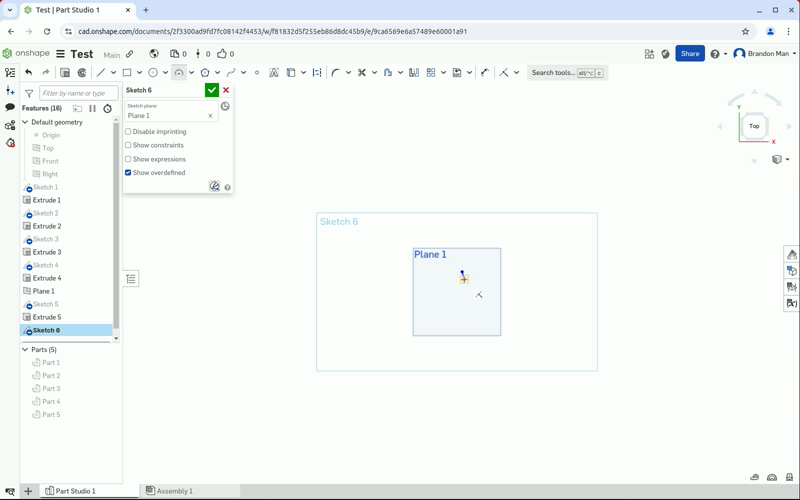
scroll(6)
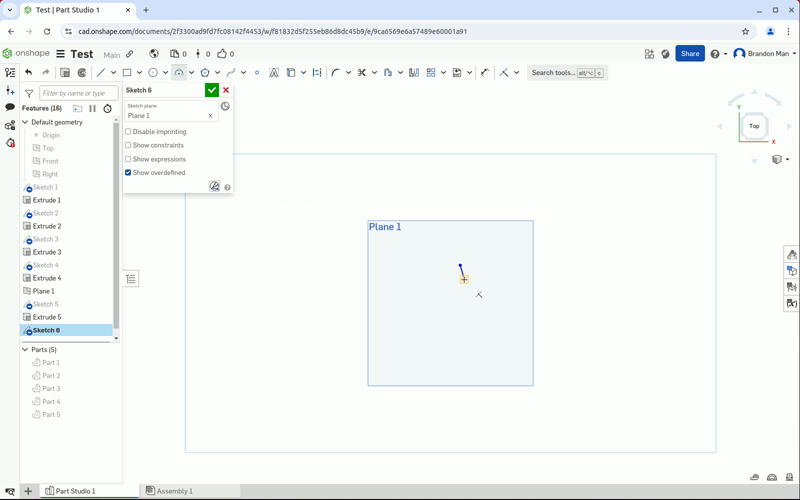
scroll(6)
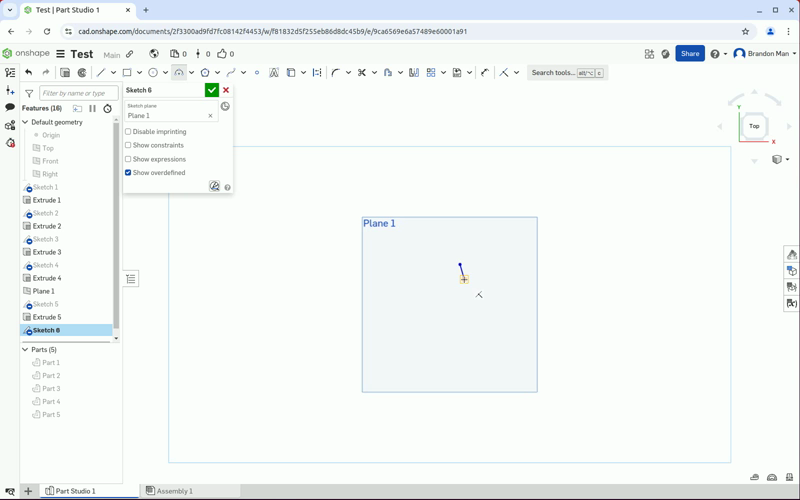
scroll(6)
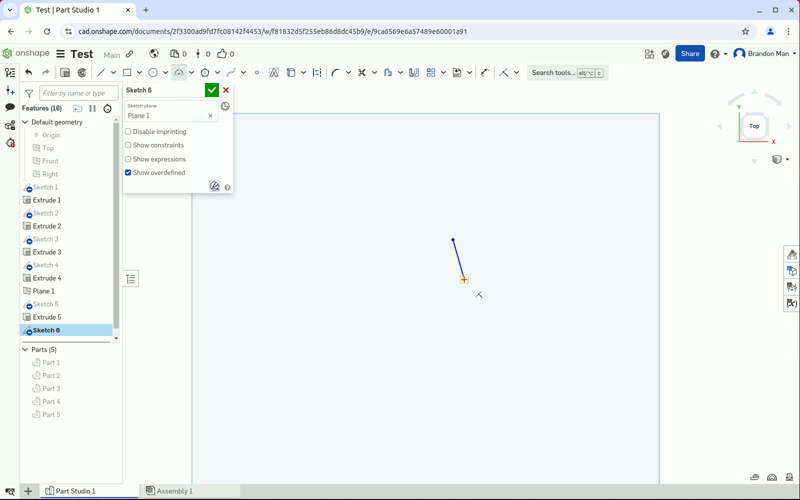
click(464, 279)
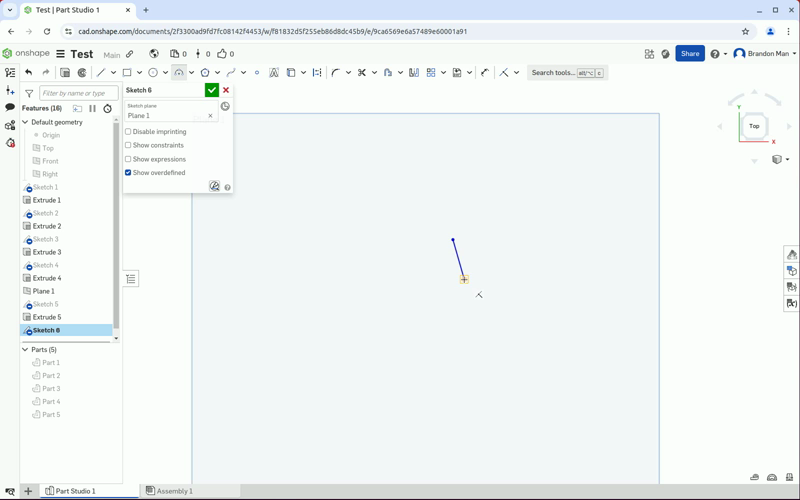
scroll(-6)
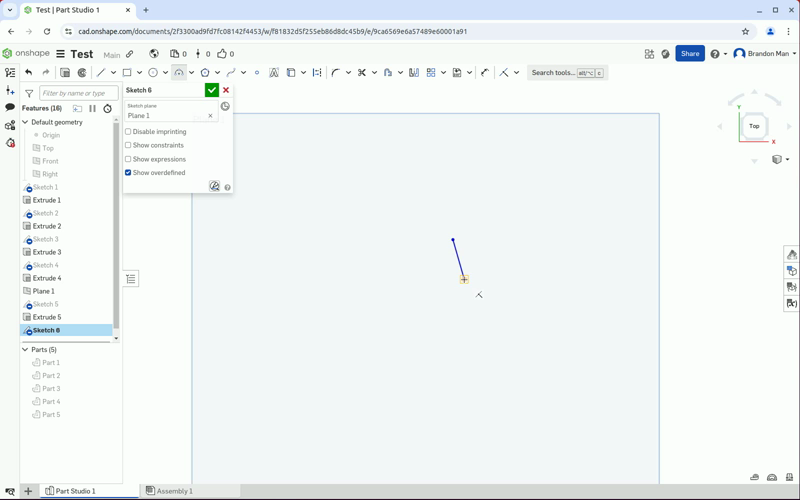
scroll(-6)
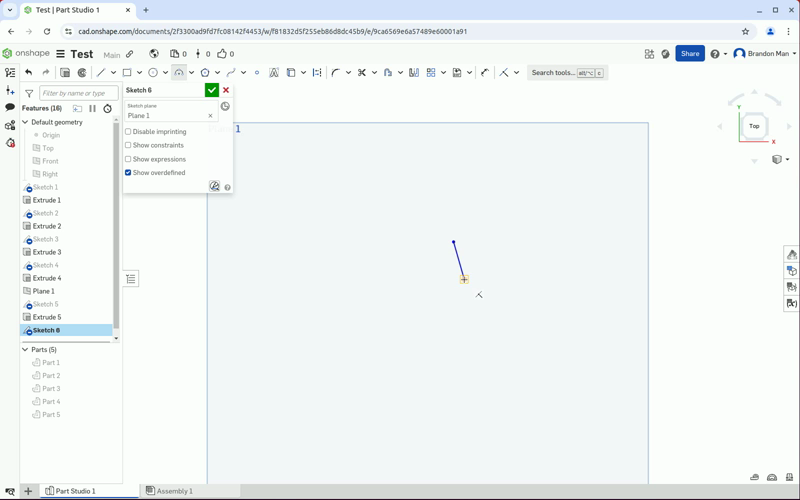
scroll(-6)
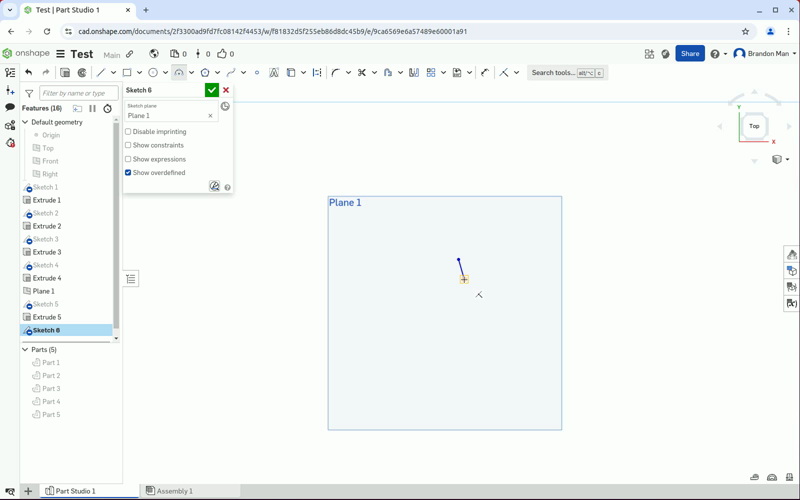
scroll(-6)
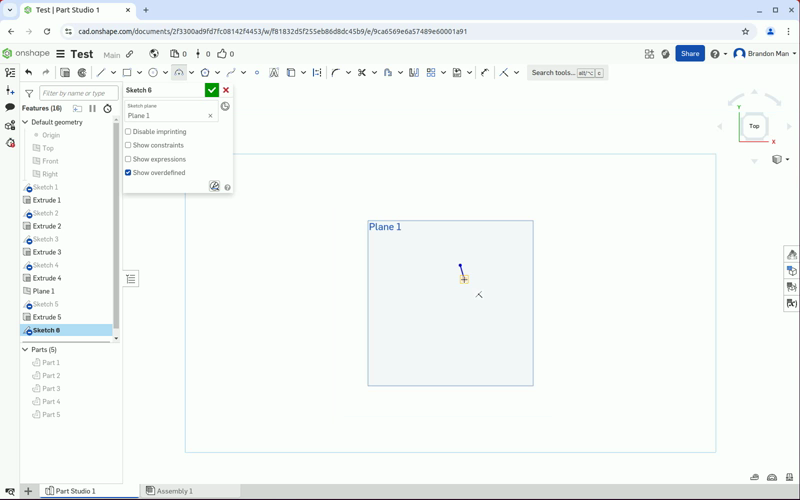
scroll(-6)
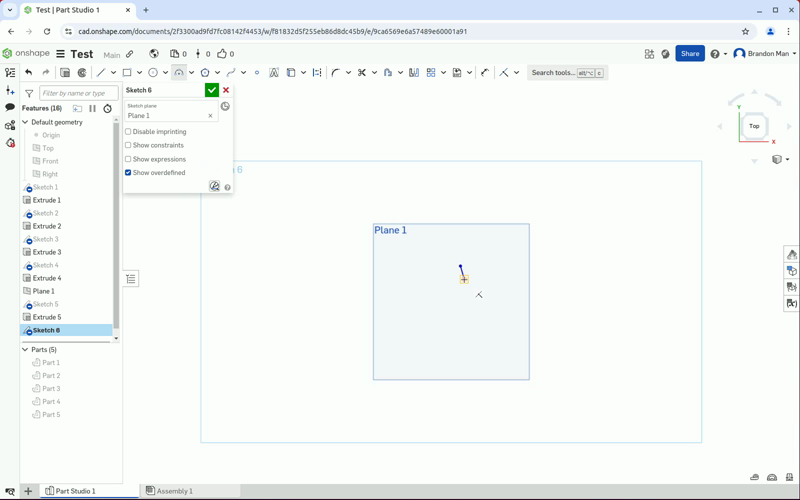
scroll(-6)
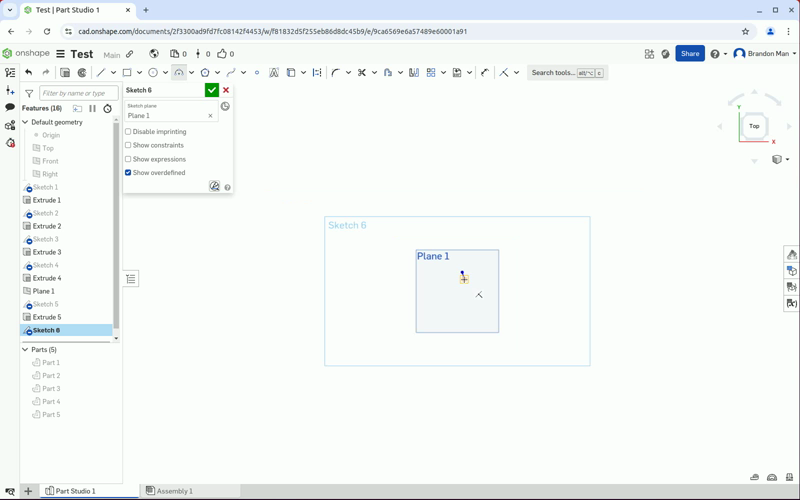
scroll(-6)
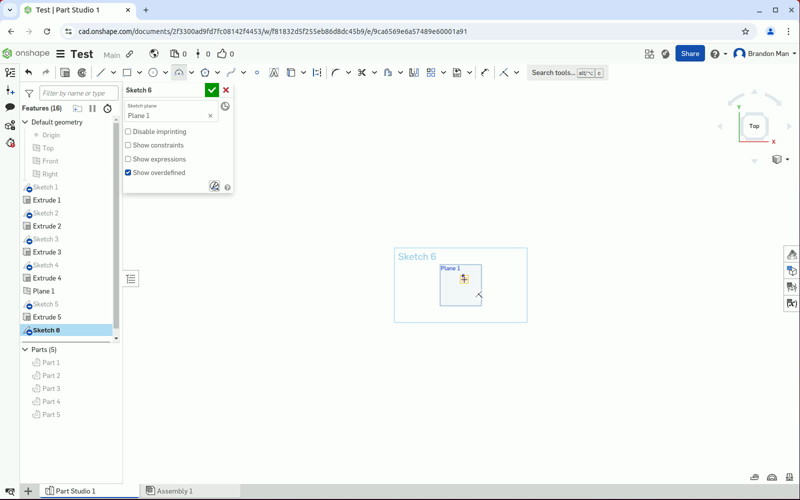
key_down(shift)
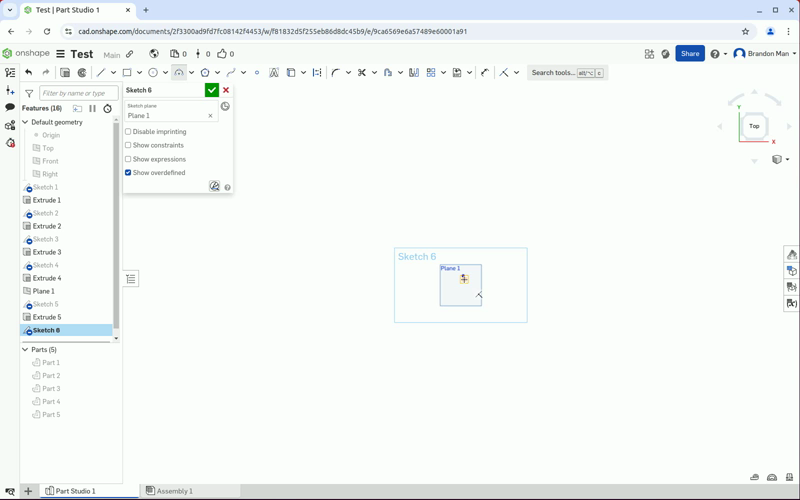
mouse_move(466, 280)
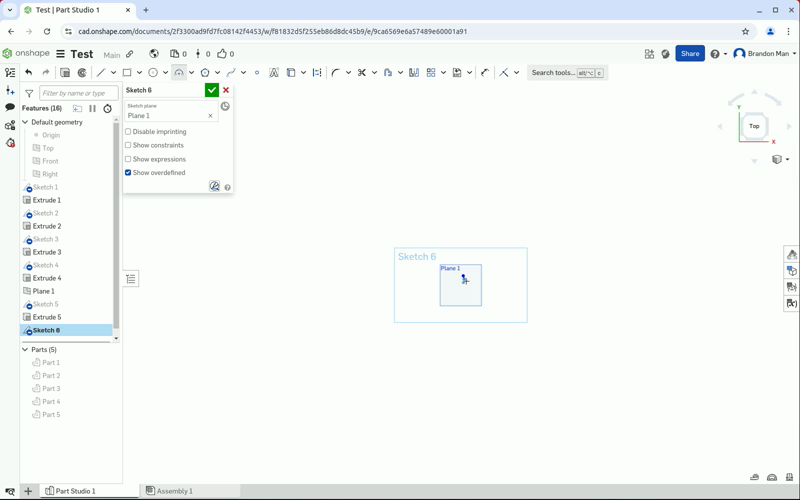
scroll(6)
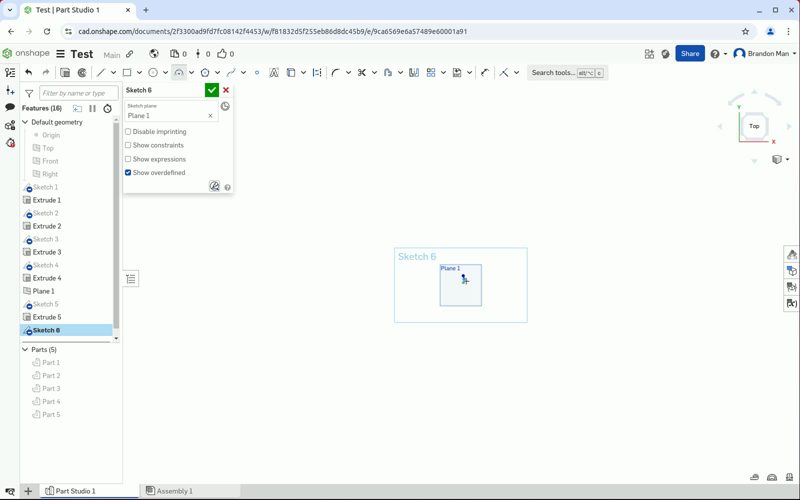
scroll(6)
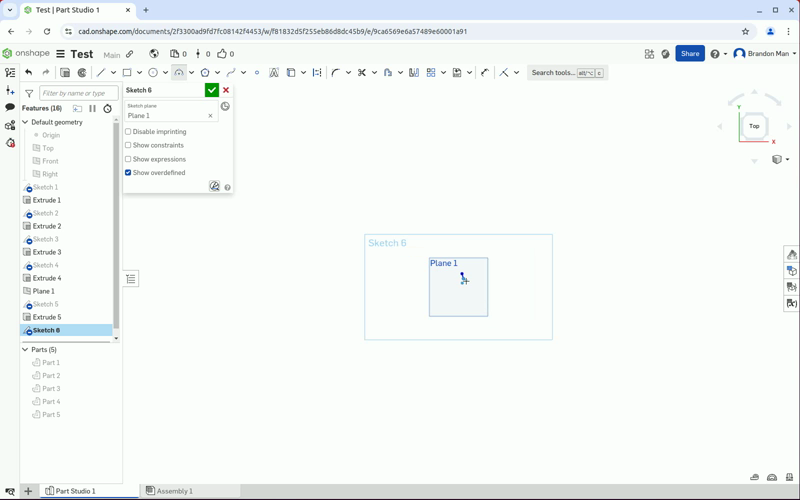
scroll(6)
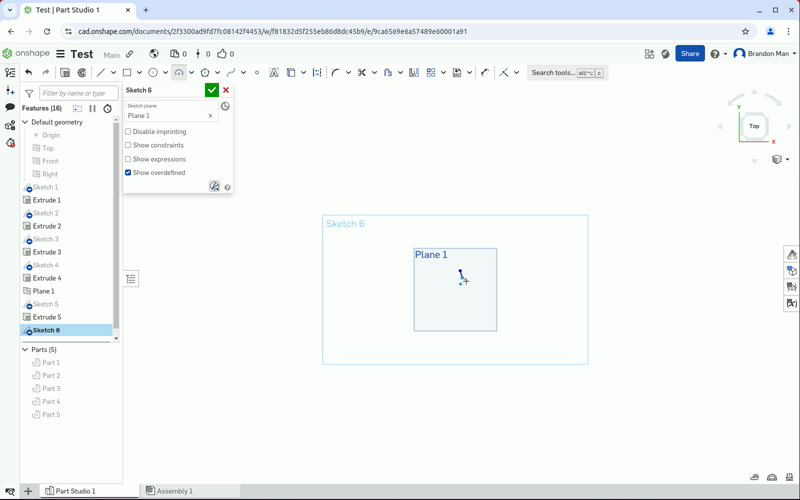
scroll(6)
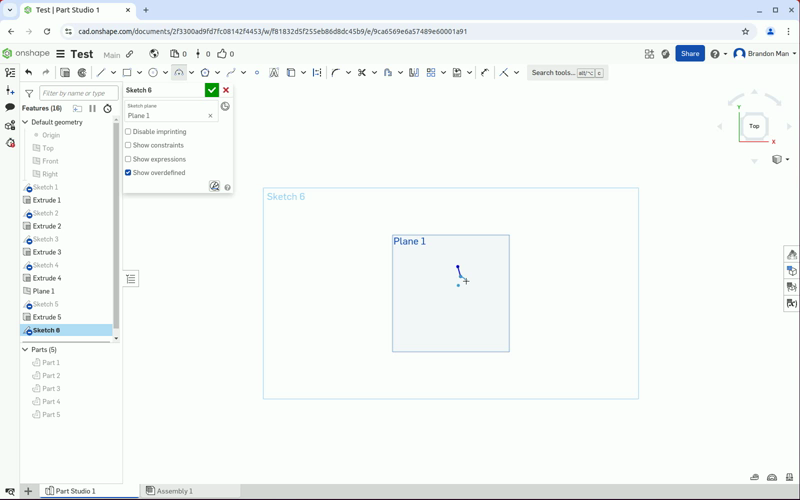
scroll(6)
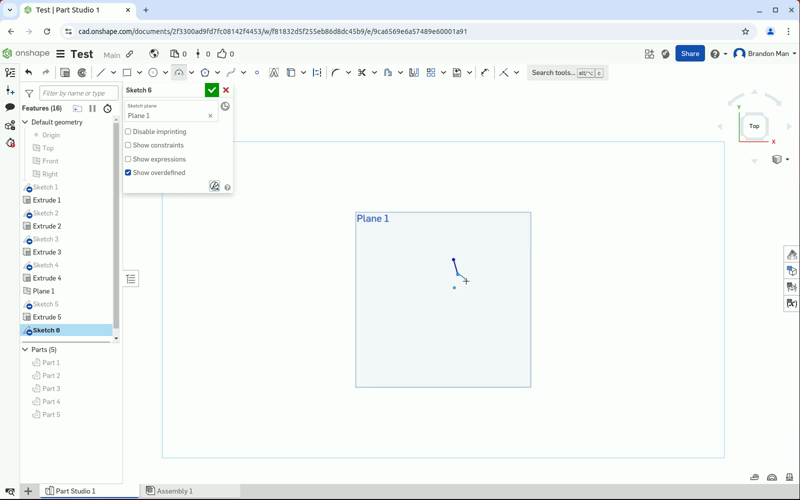
scroll(6)
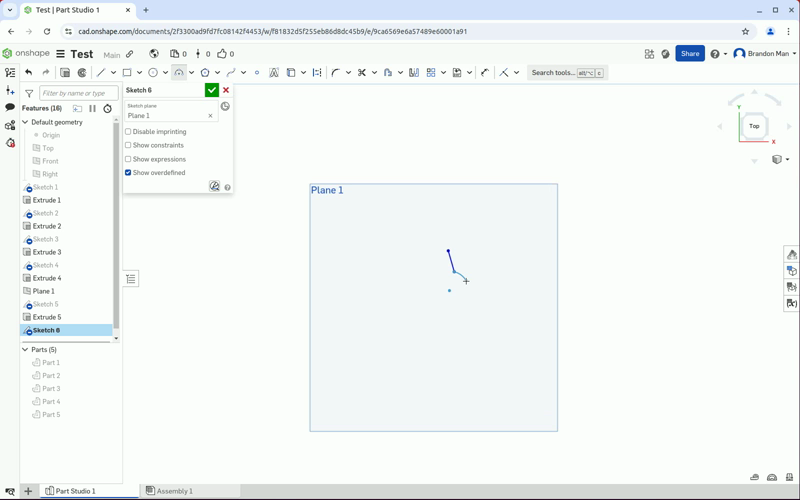
scroll(6)
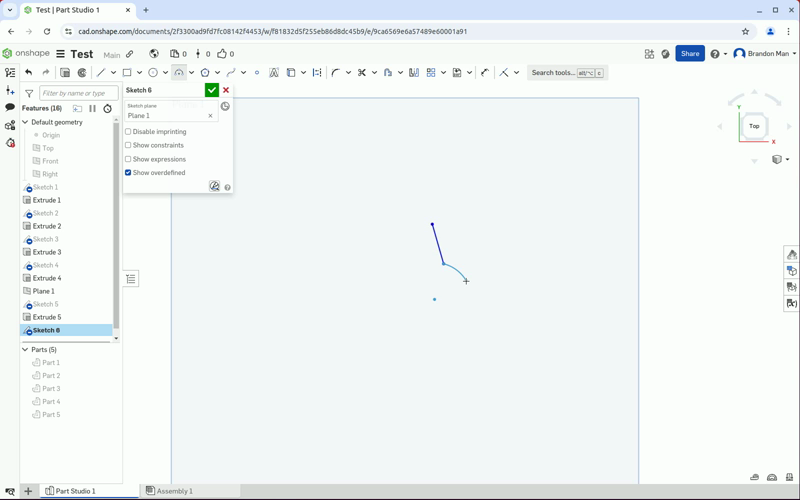
click(466, 280)
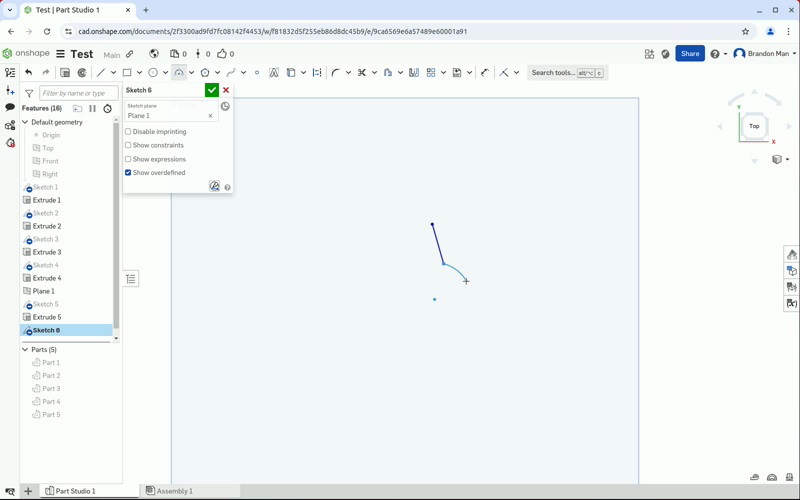
scroll(-6)
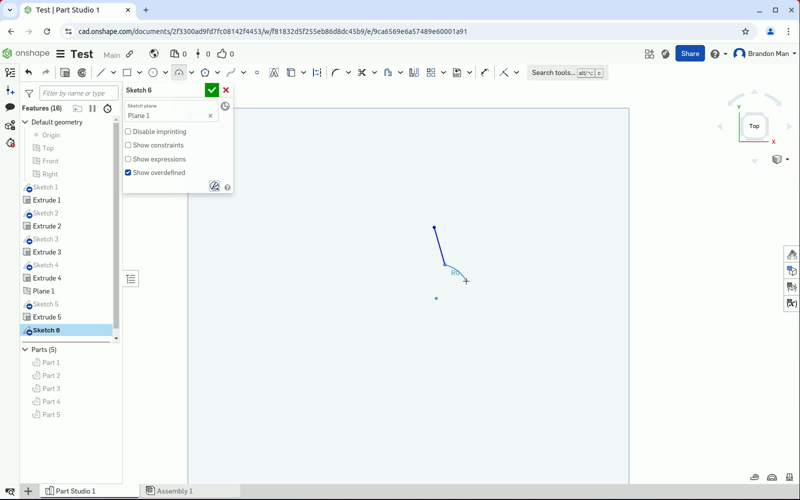
scroll(-6)
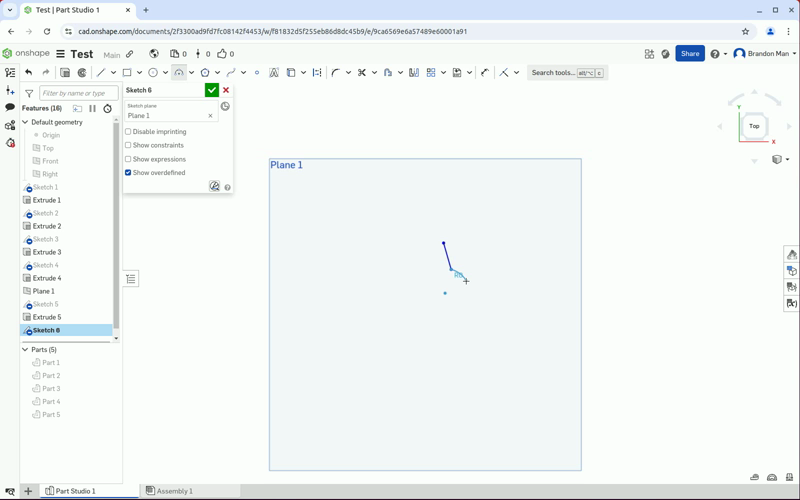
scroll(-6)
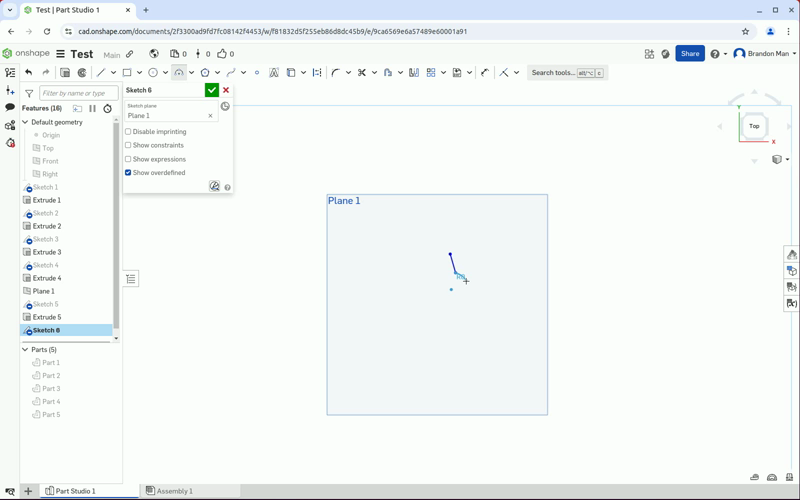
scroll(-6)
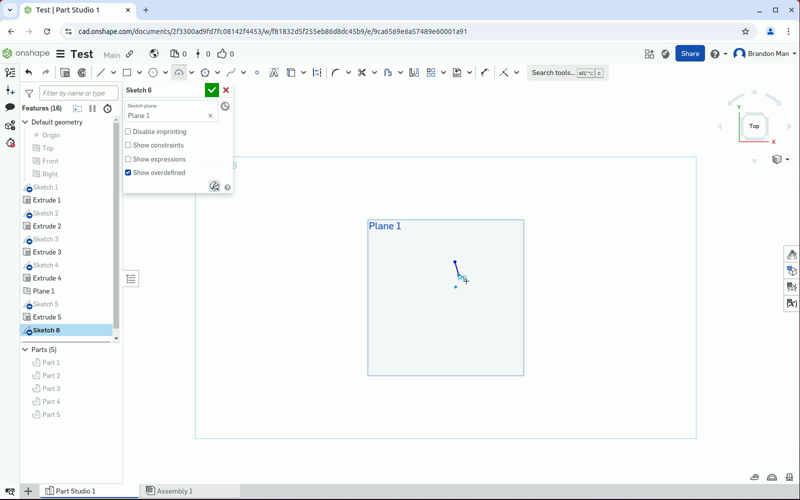
scroll(-6)
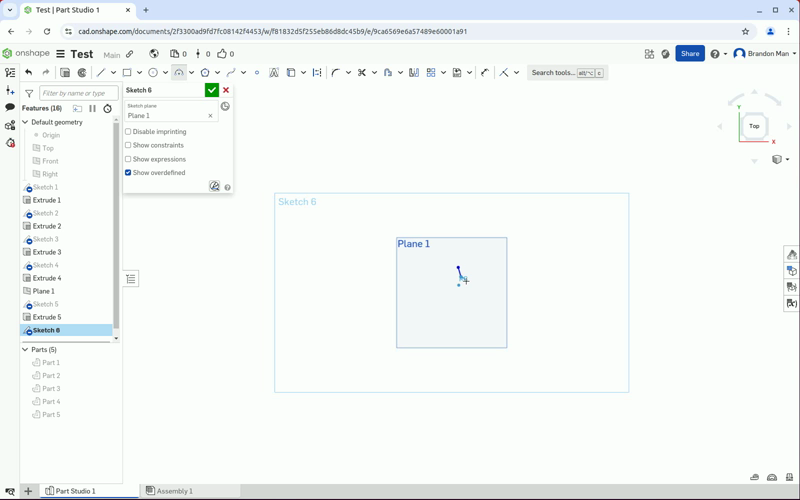
scroll(-6)
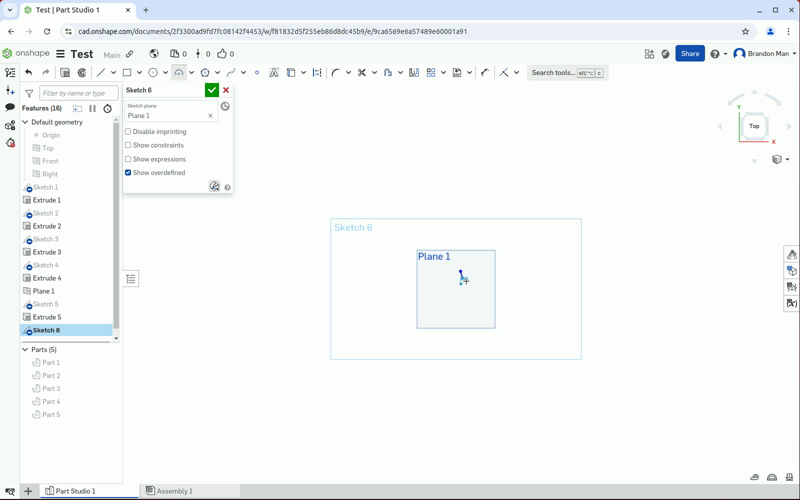
scroll(-6)
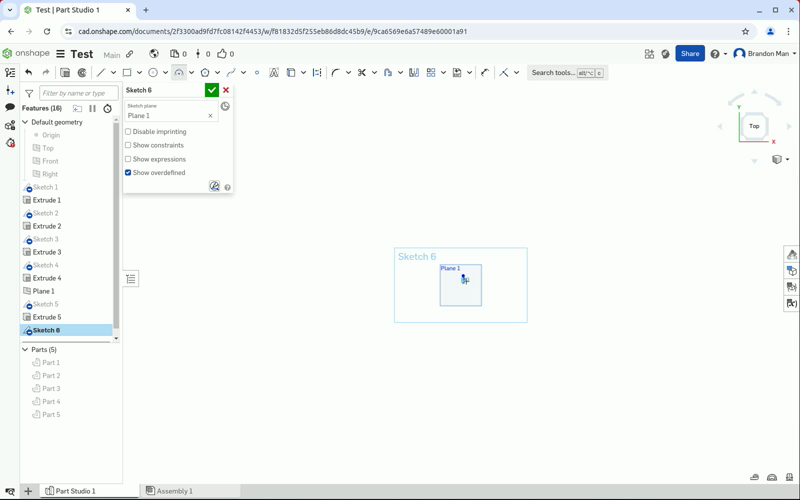
mouse_move(464, 280)
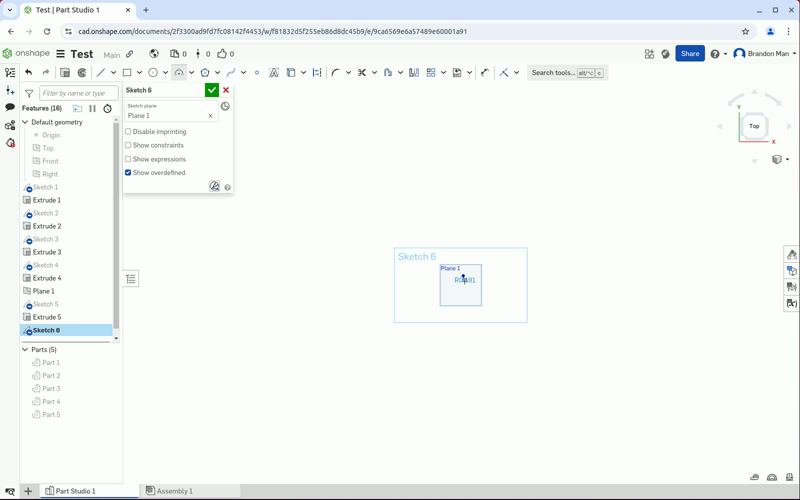
scroll(6)
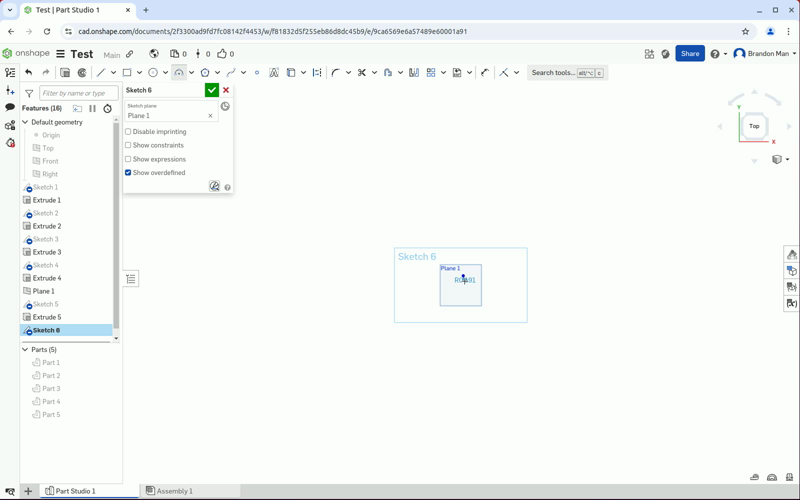
scroll(6)
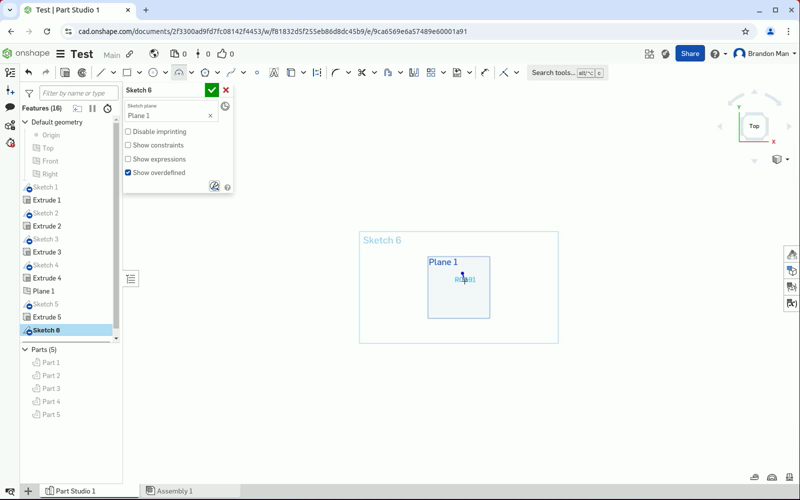
scroll(6)
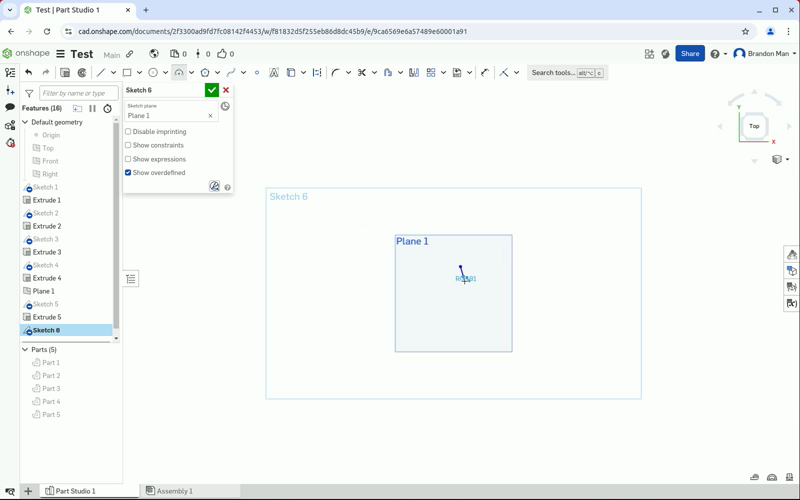
scroll(6)
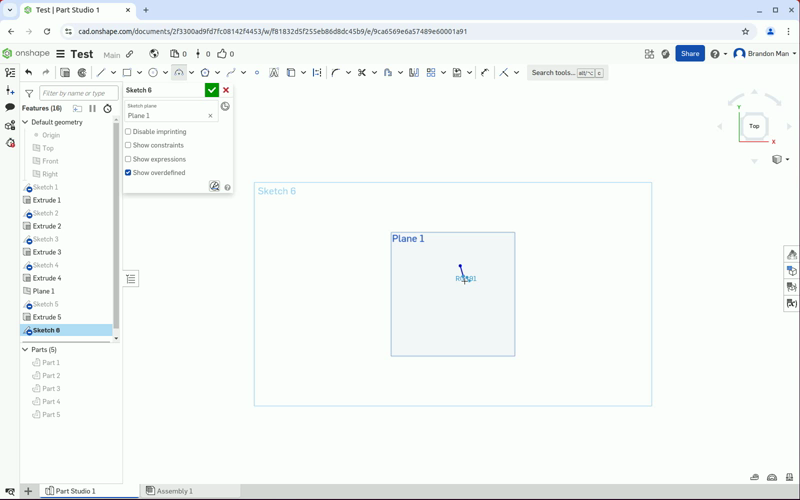
scroll(6)
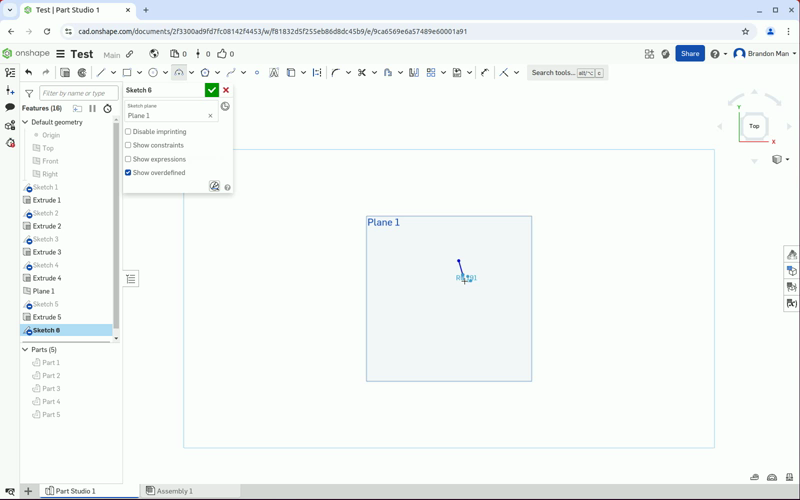
scroll(6)
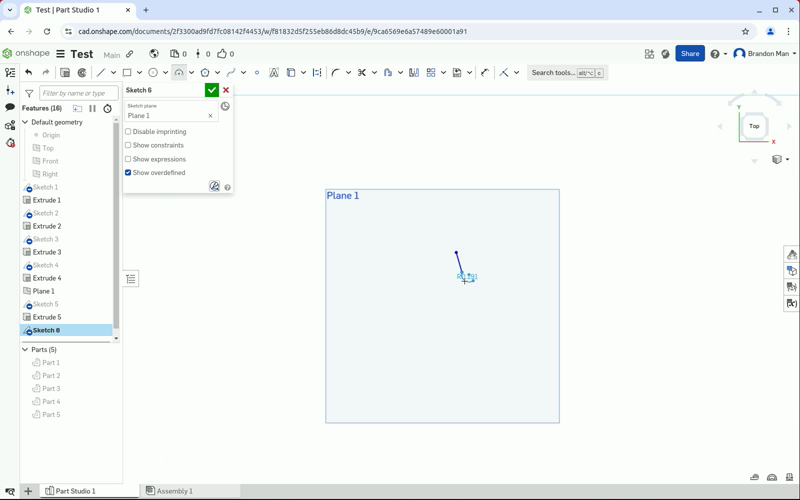
scroll(6)
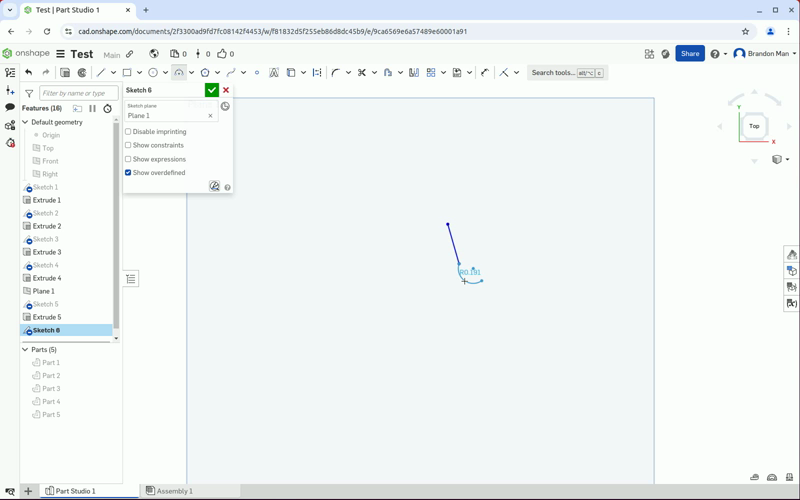
click(464, 280)
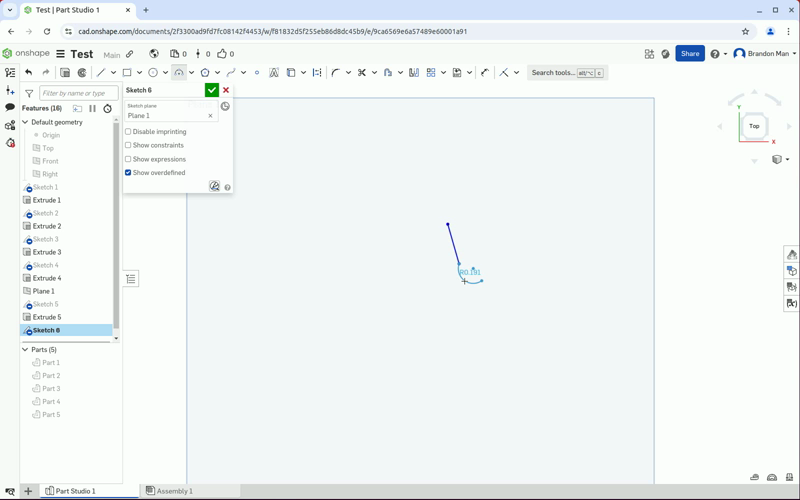
scroll(-6)
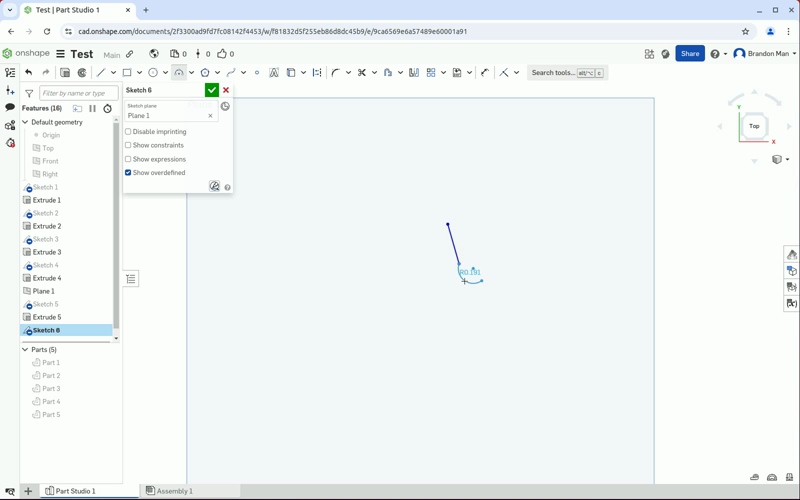
scroll(-6)
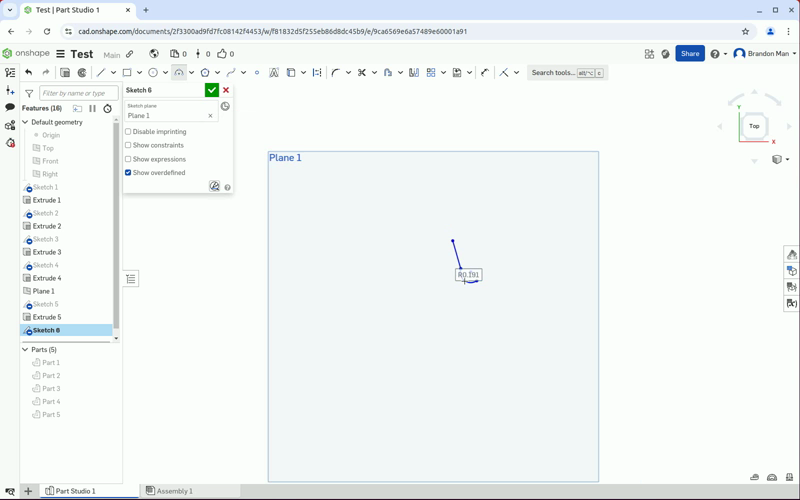
scroll(-6)
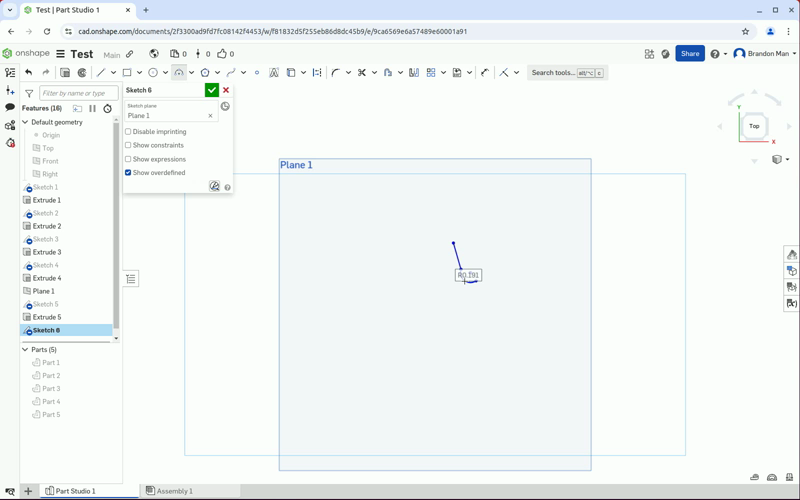
scroll(-6)
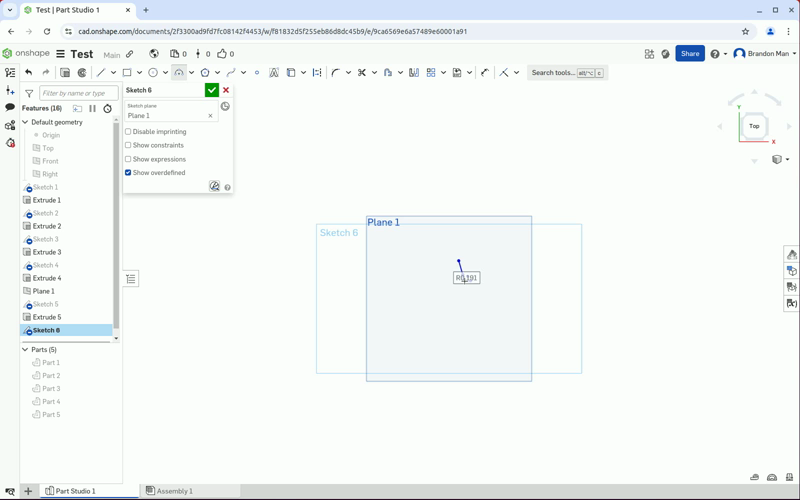
scroll(-6)
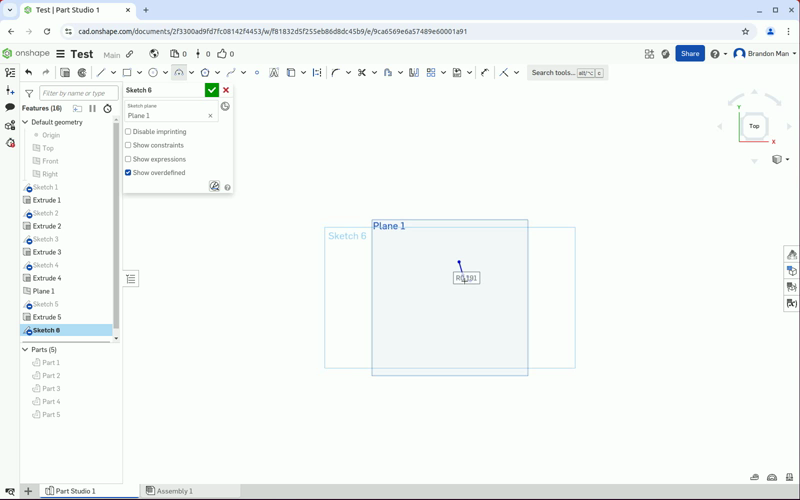
scroll(-6)
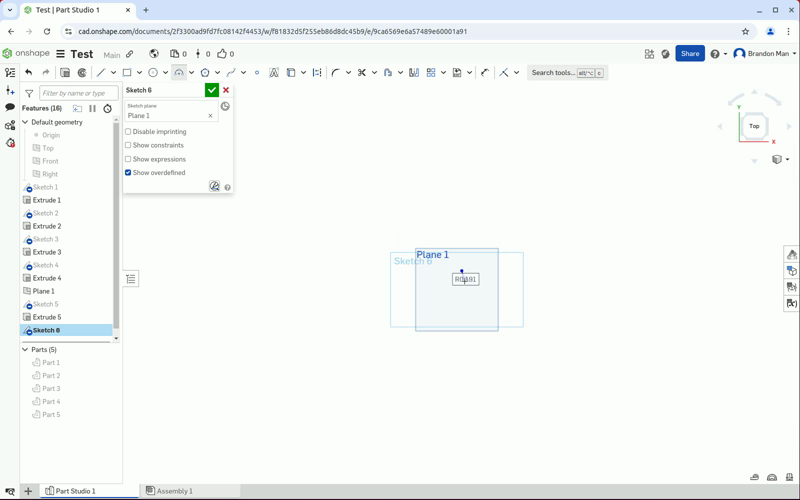
scroll(-6)
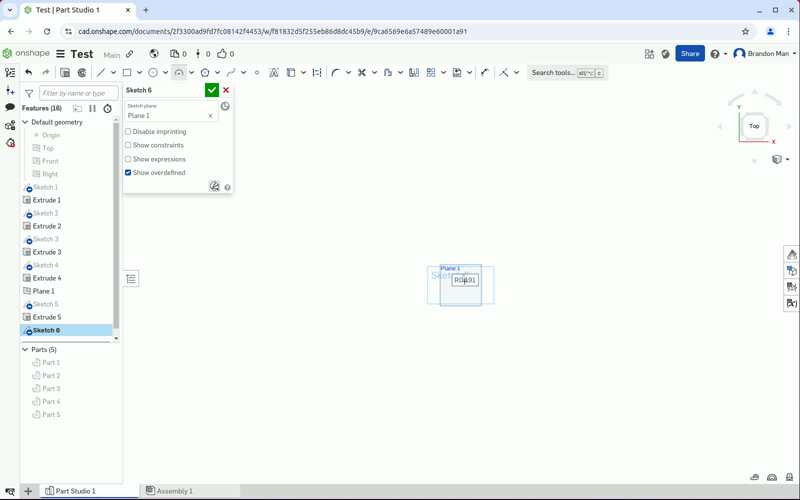
key_up(shift)
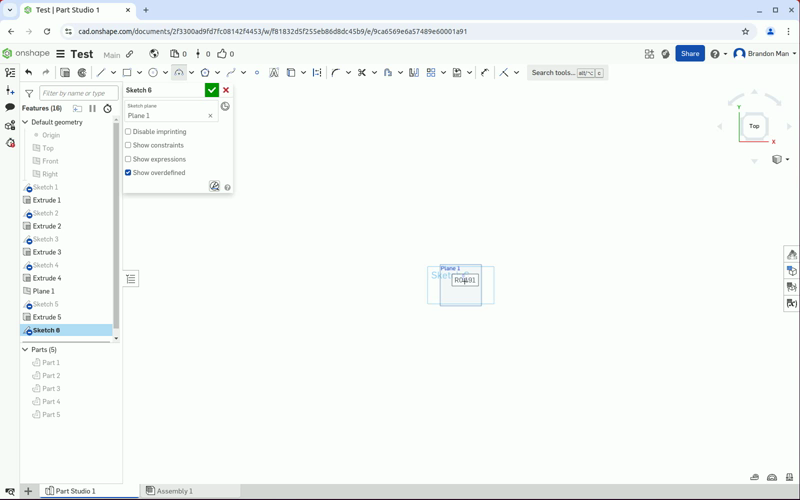
key(esc)
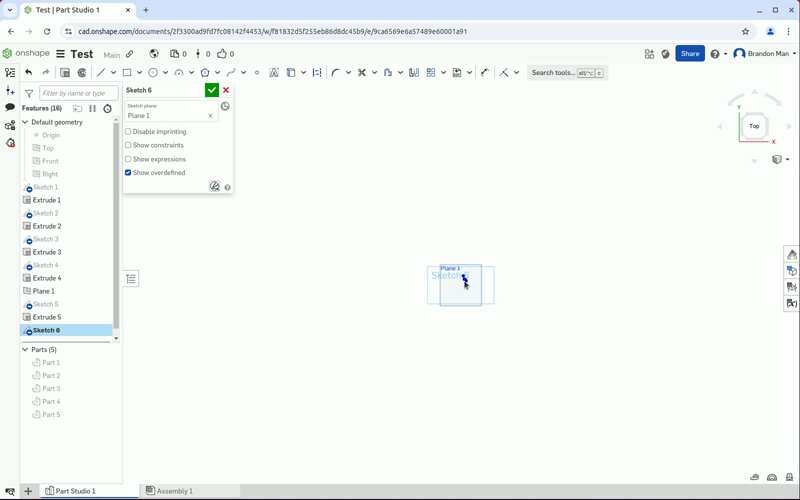
key(l)
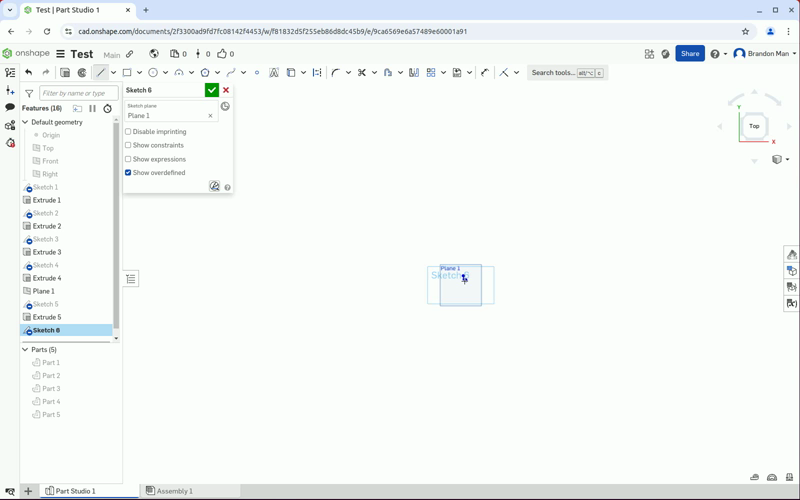
mouse_move(466, 280)
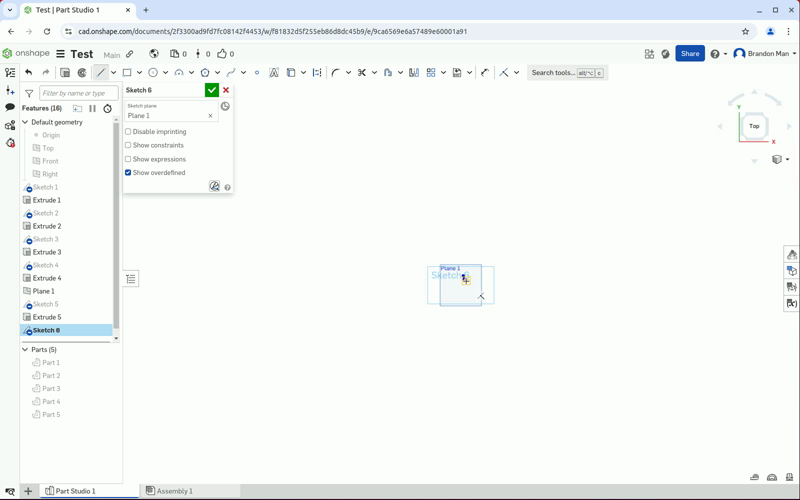
scroll(6)
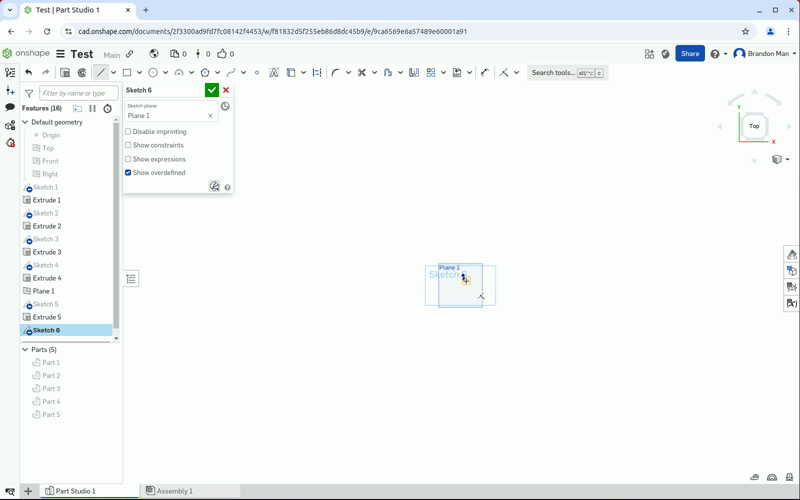
scroll(6)
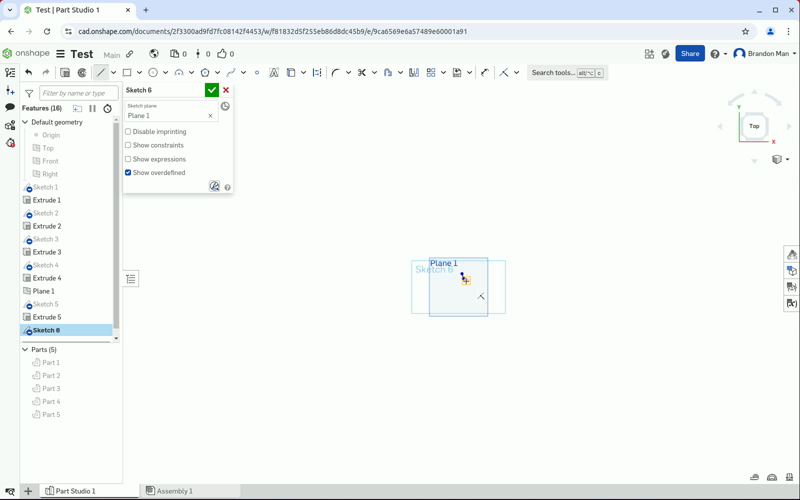
scroll(6)
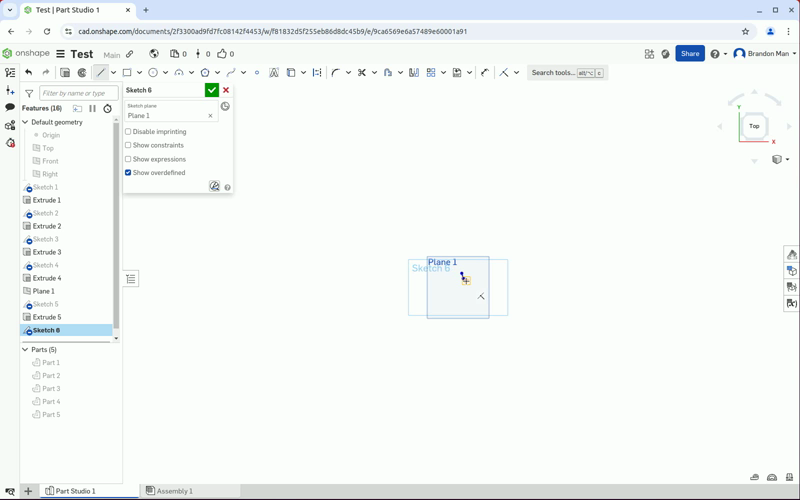
scroll(6)
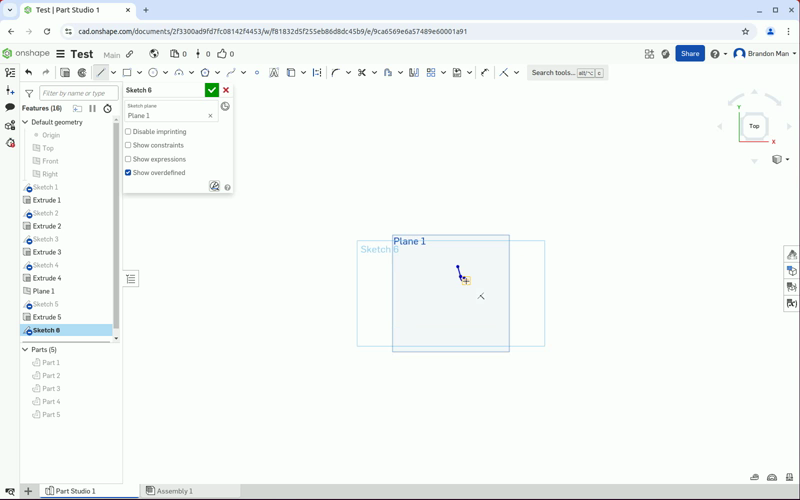
scroll(6)
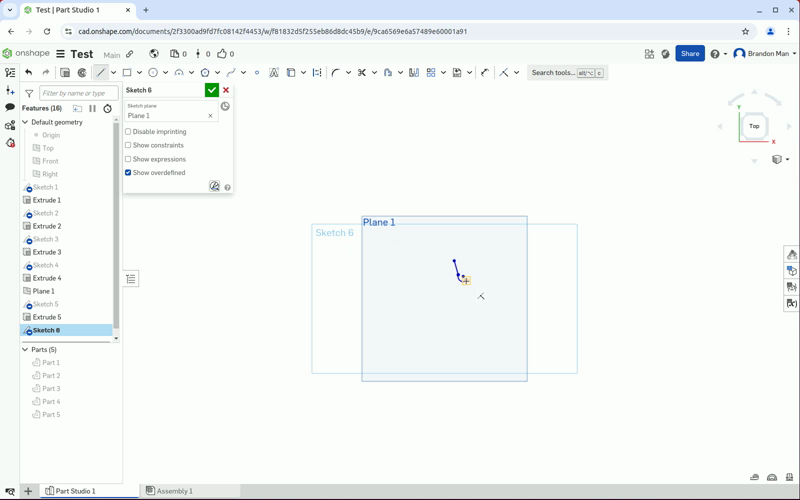
scroll(6)
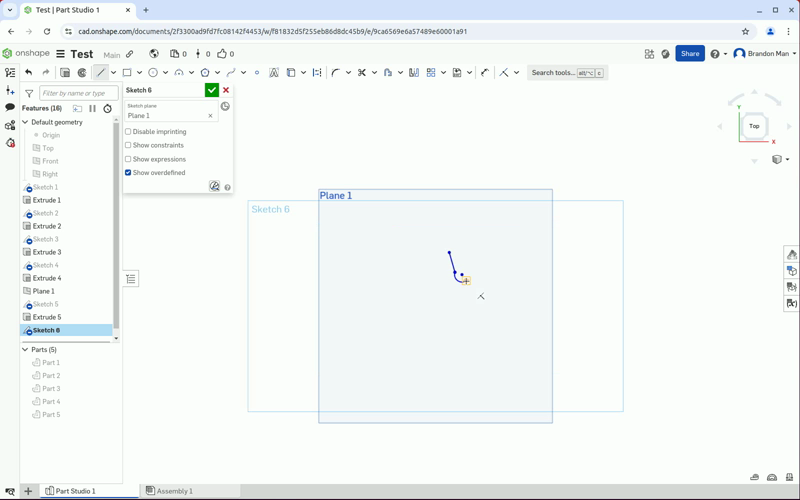
scroll(6)
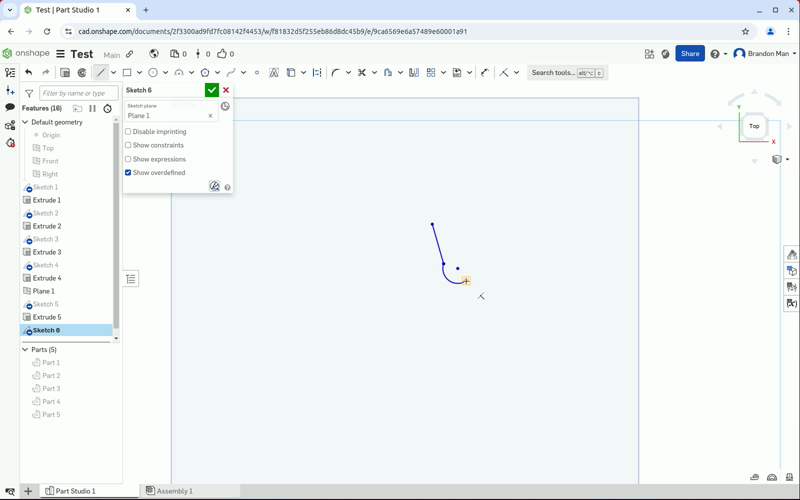
click(466, 280)
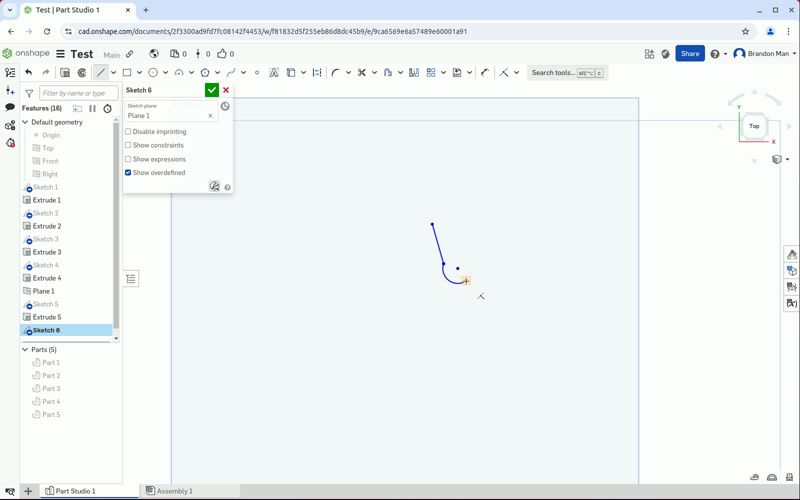
scroll(-6)
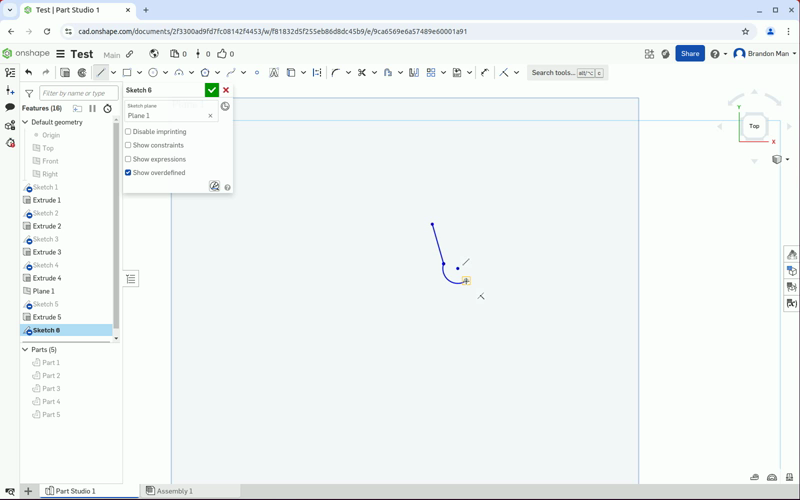
scroll(-6)
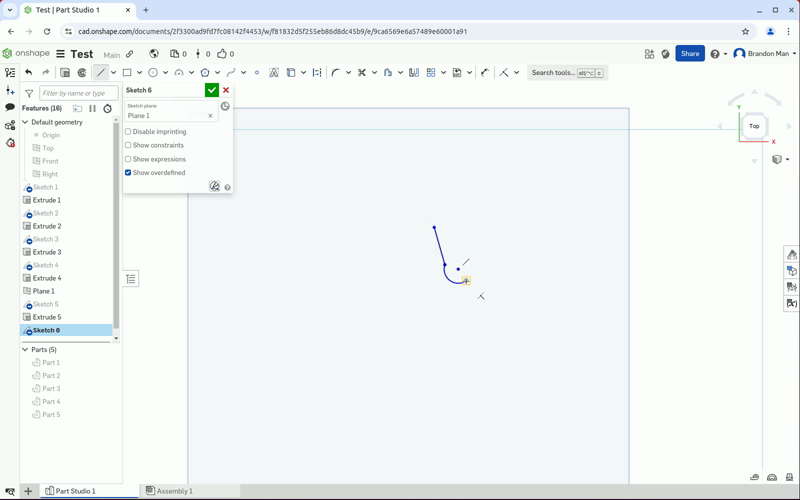
scroll(-6)
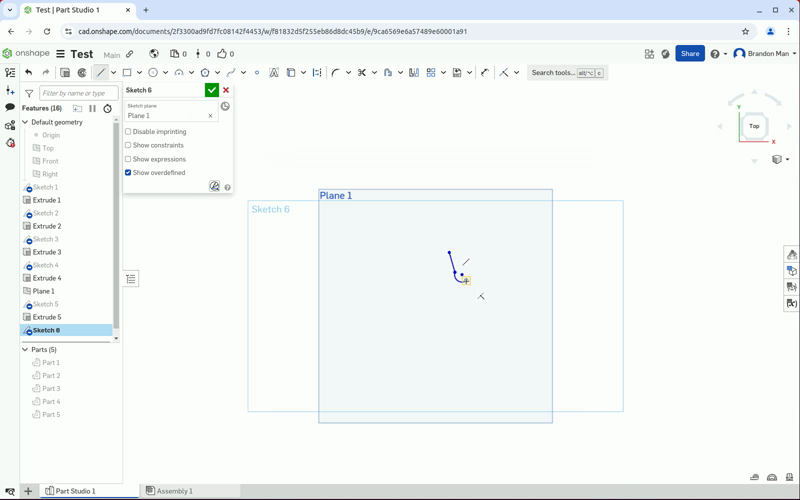
scroll(-6)
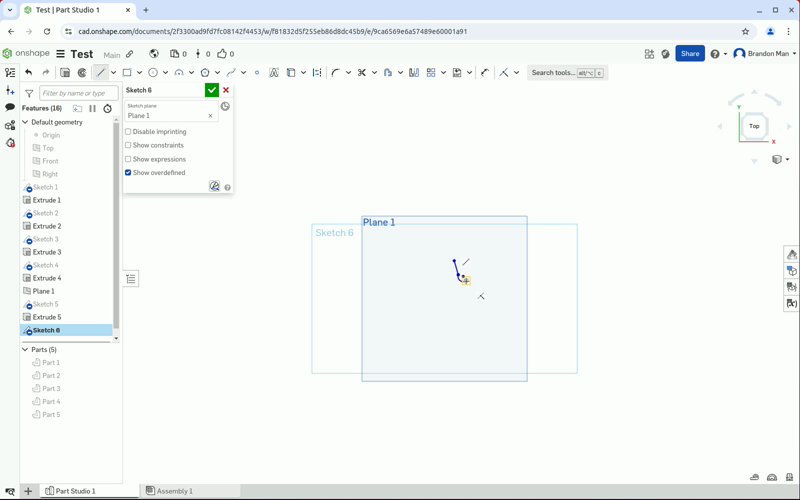
scroll(-6)
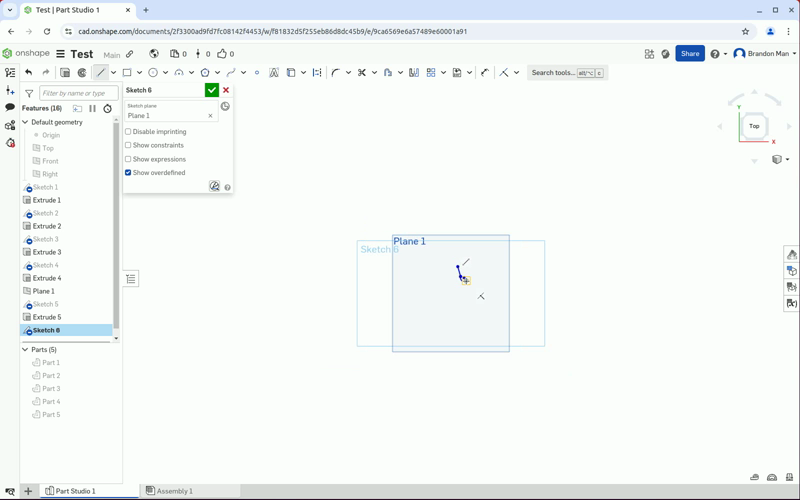
scroll(-6)
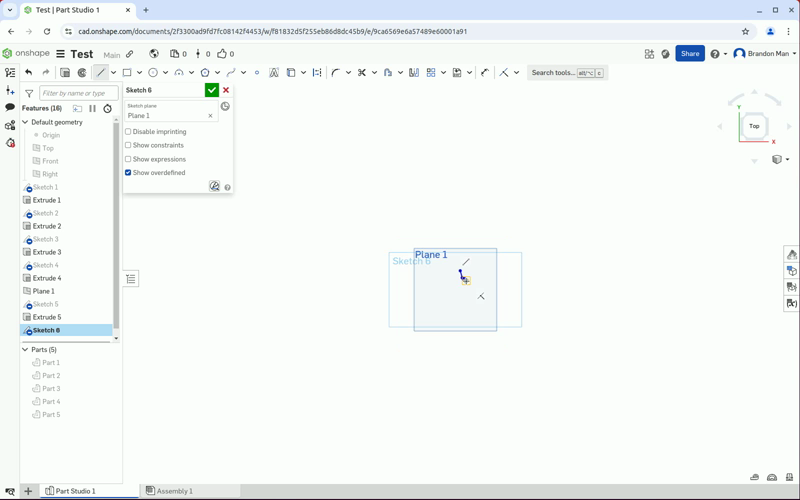
scroll(-6)
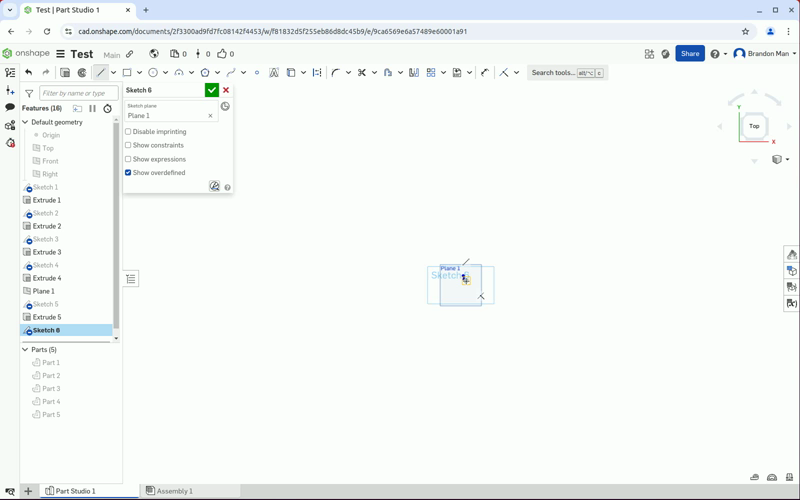
key_down(shift)
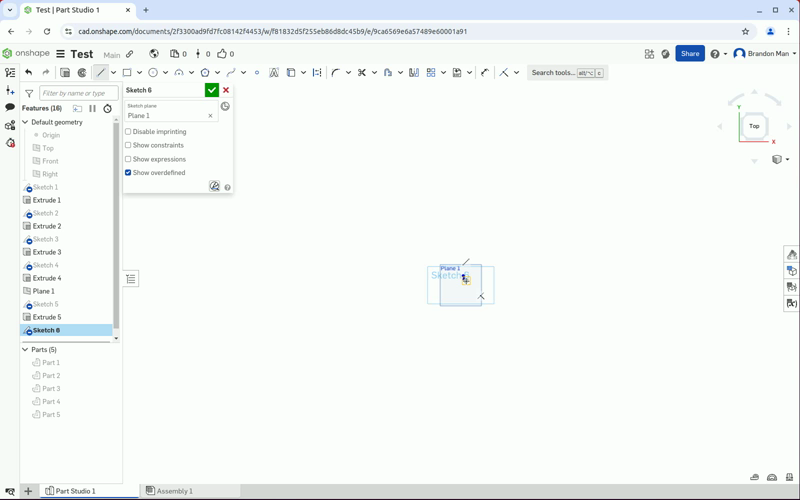
mouse_move(496, 280)
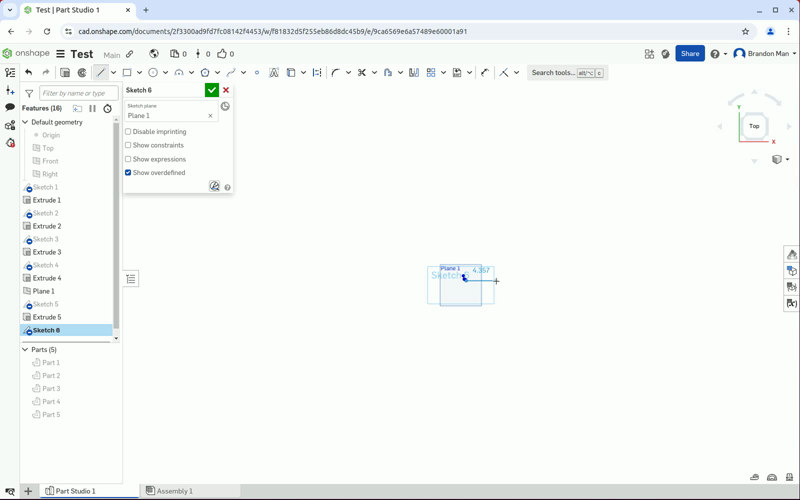
mouse_move(499, 280)
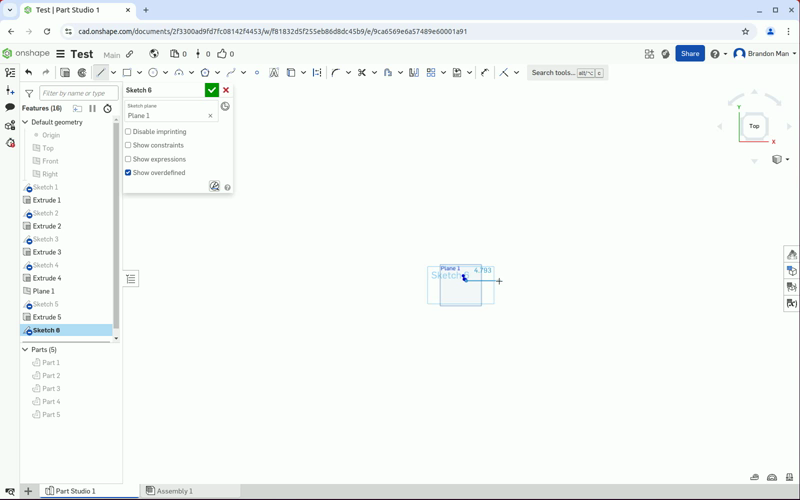
click(499, 280)
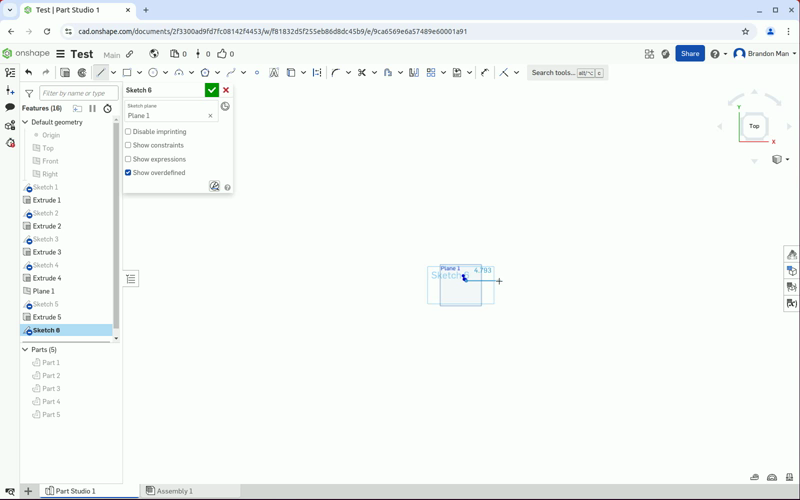
key_up(shift)
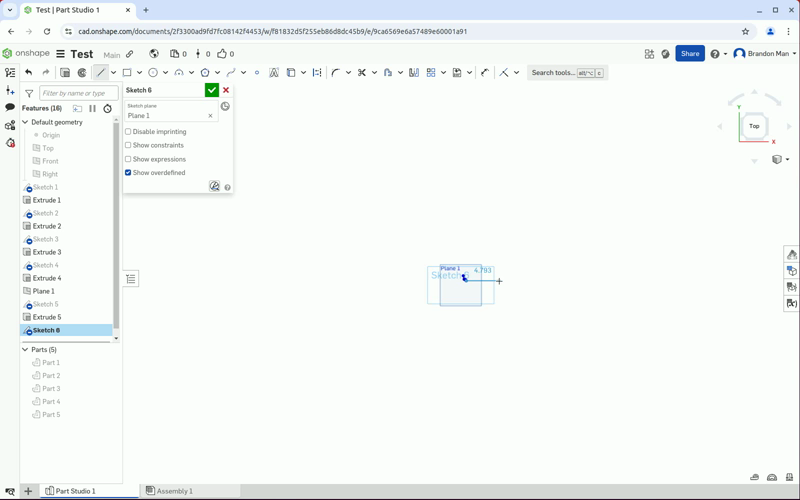
key_down(shift)
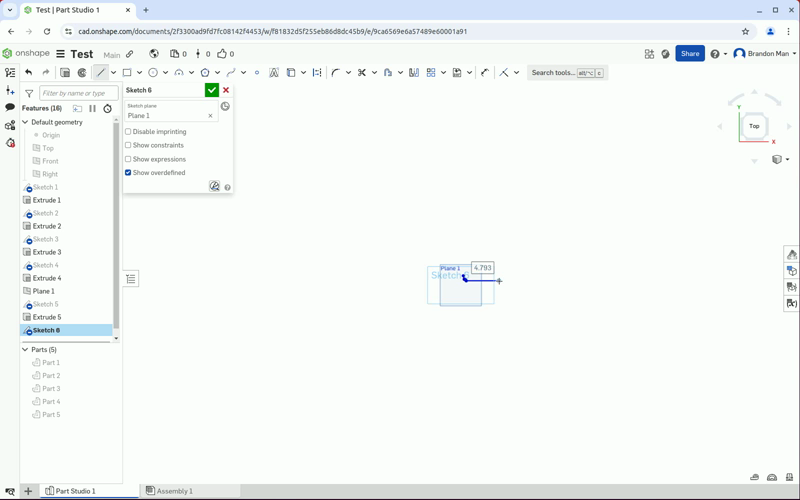
mouse_move(529, 280)
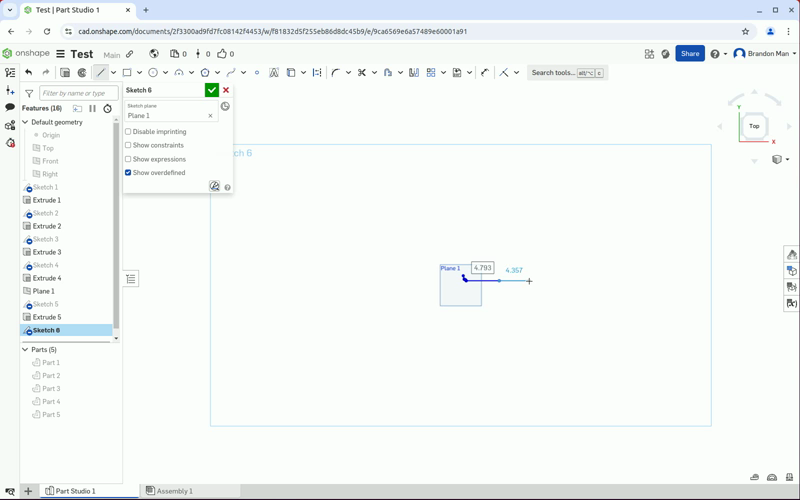
mouse_move(499, 275)
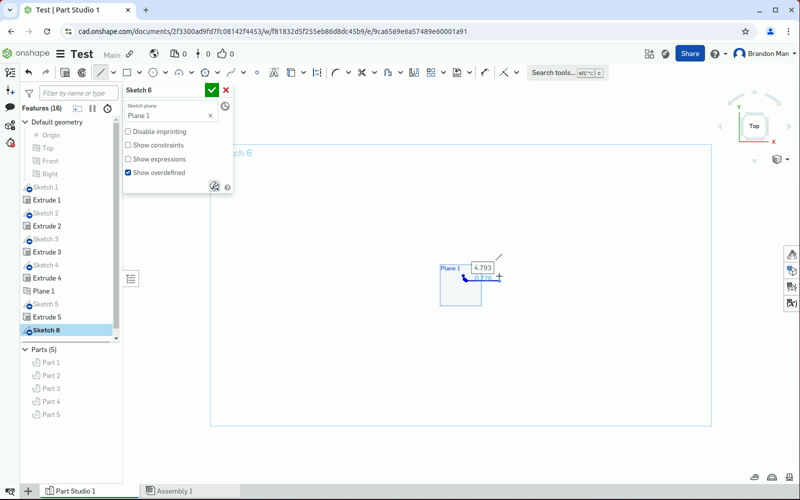
scroll(6)
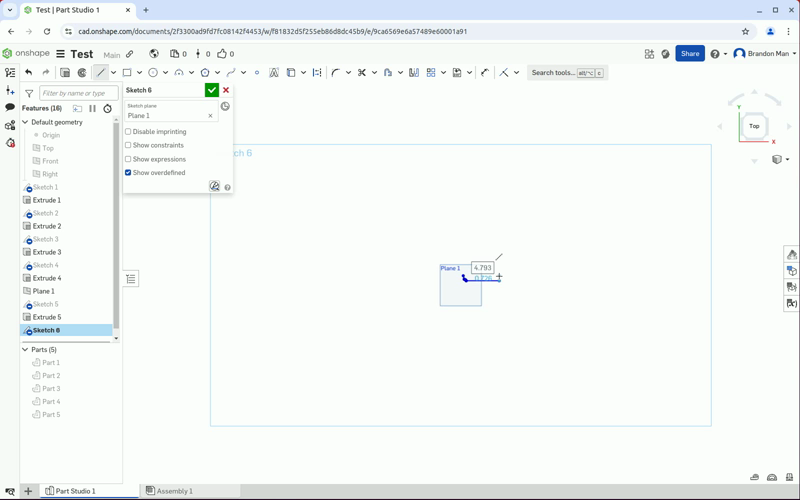
scroll(6)
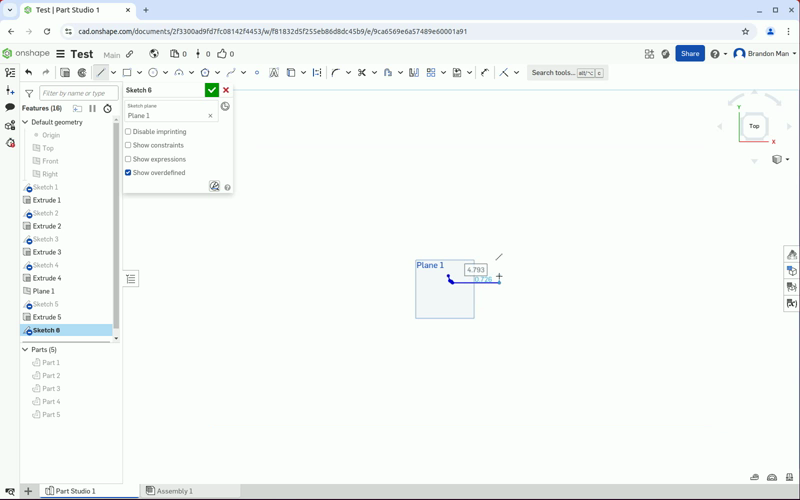
scroll(6)
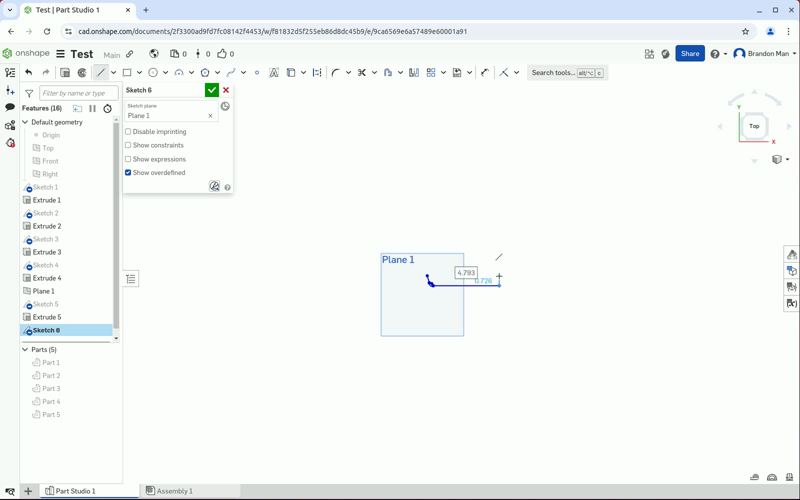
scroll(6)
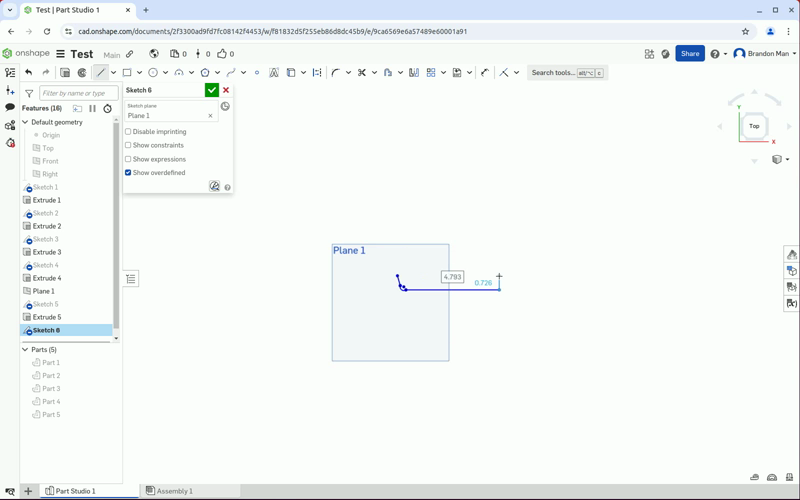
scroll(6)
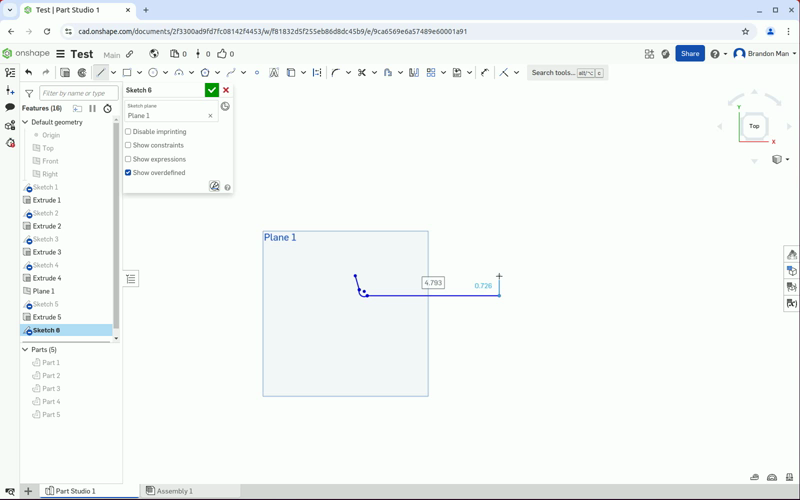
scroll(6)
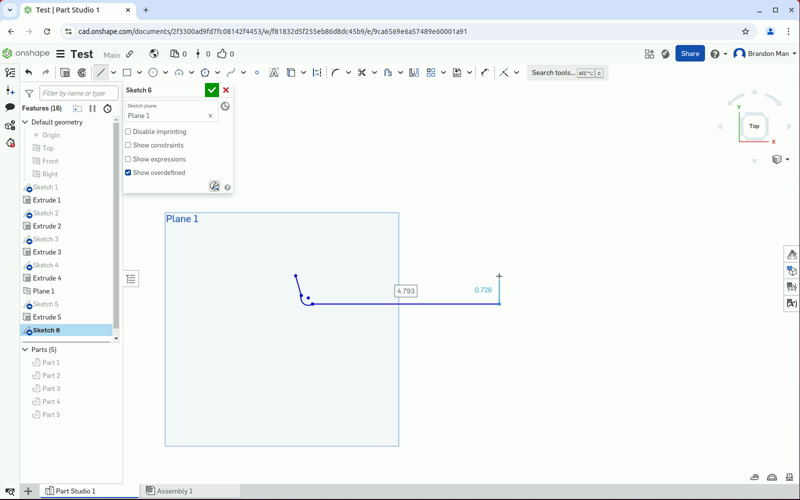
scroll(6)
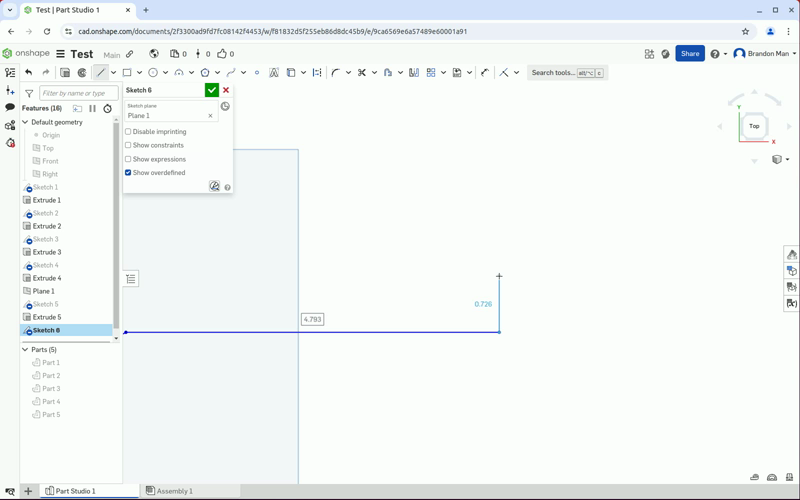
click(499, 275)
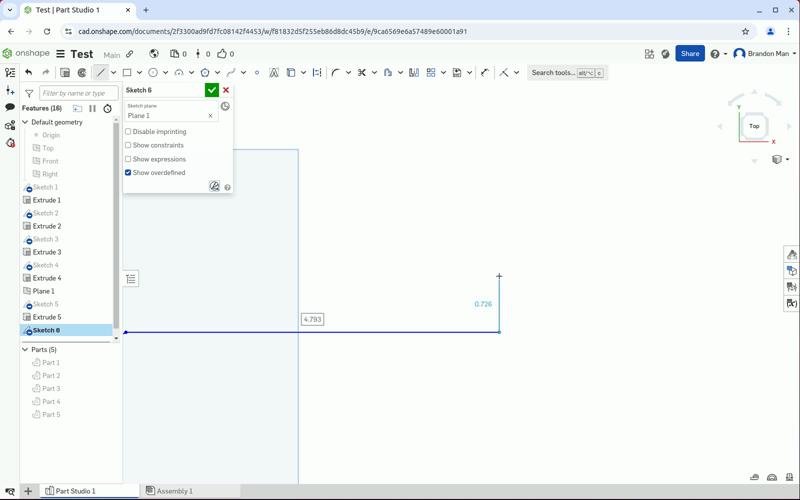
scroll(-6)
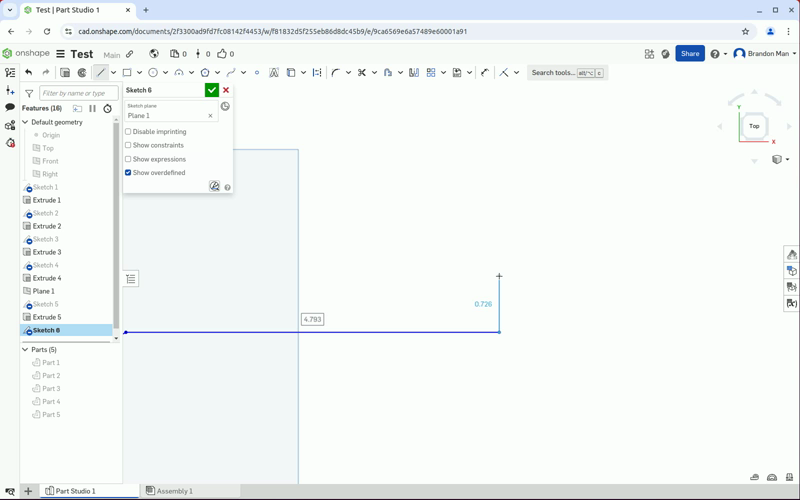
scroll(-6)
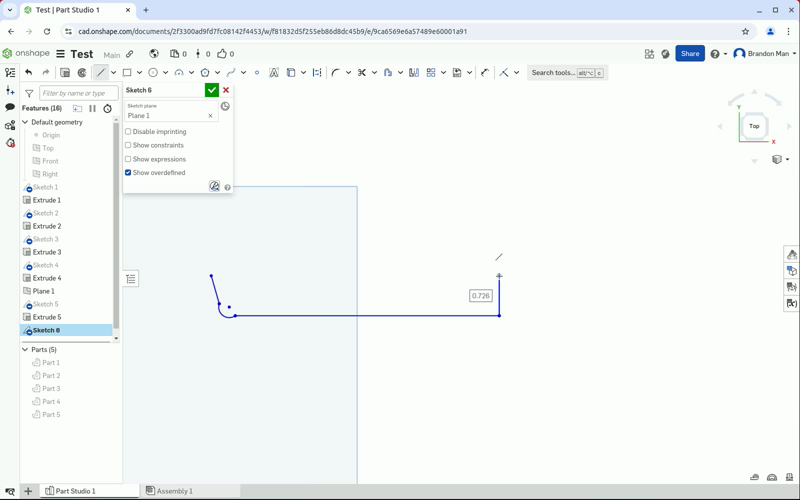
scroll(-6)
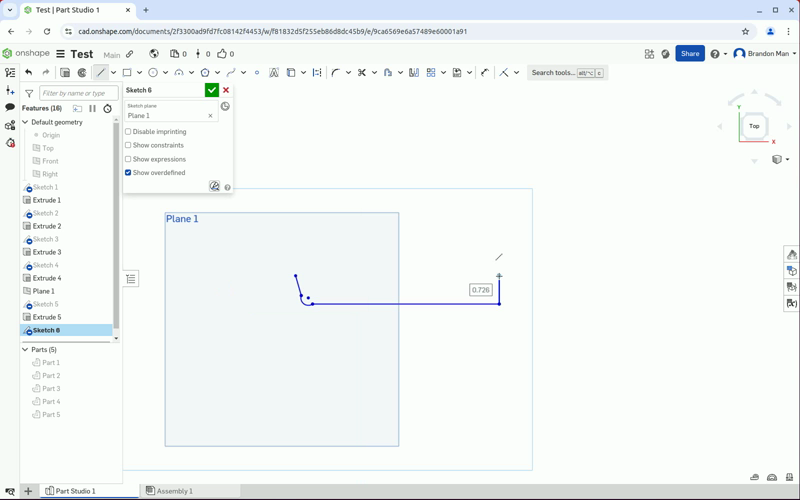
scroll(-6)
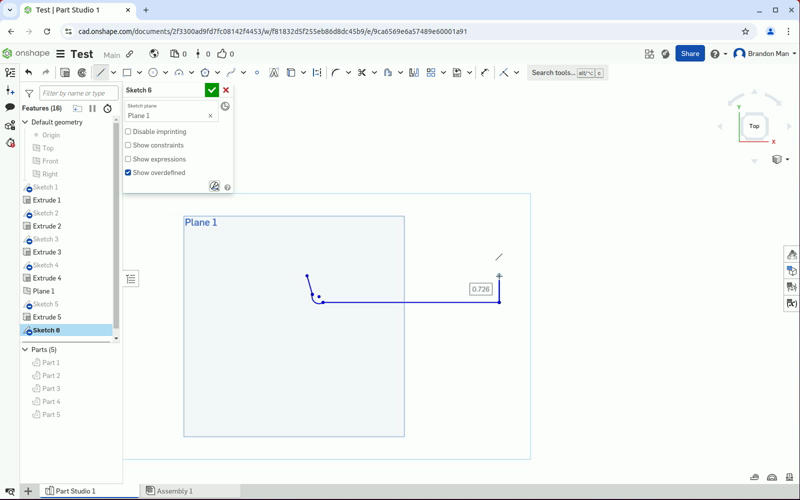
scroll(-6)
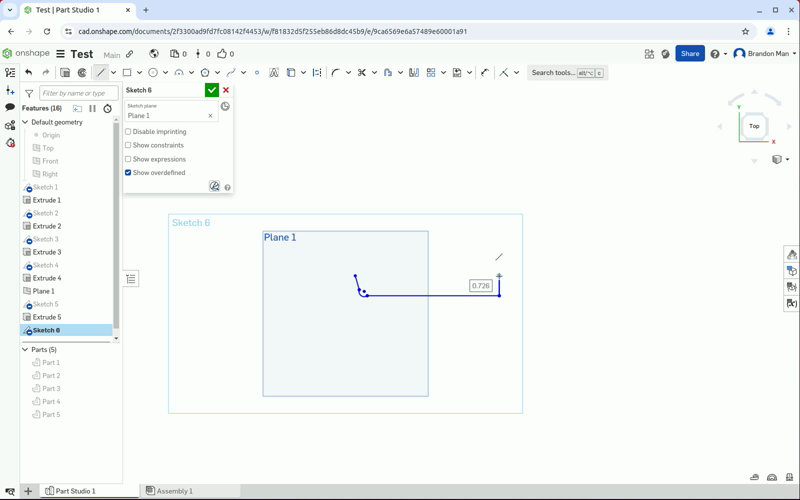
scroll(-6)
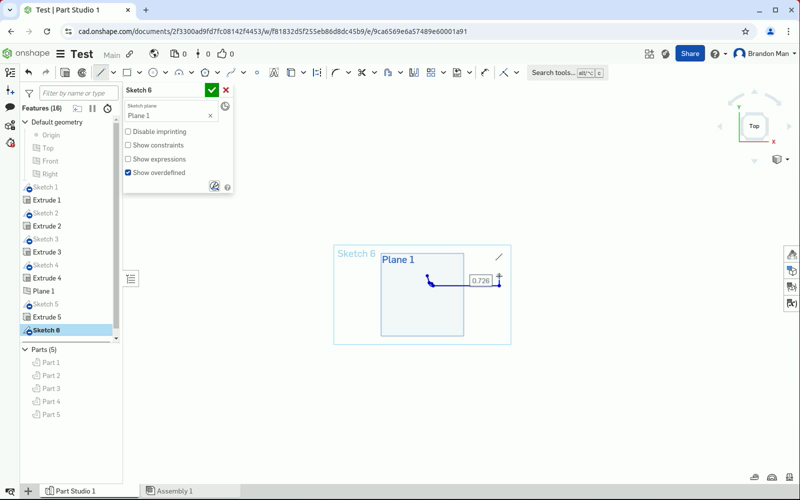
scroll(-6)
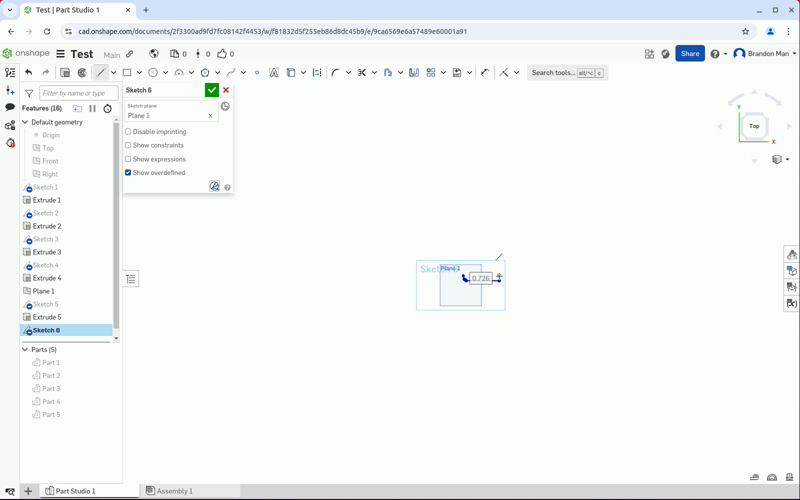
key_up(shift)
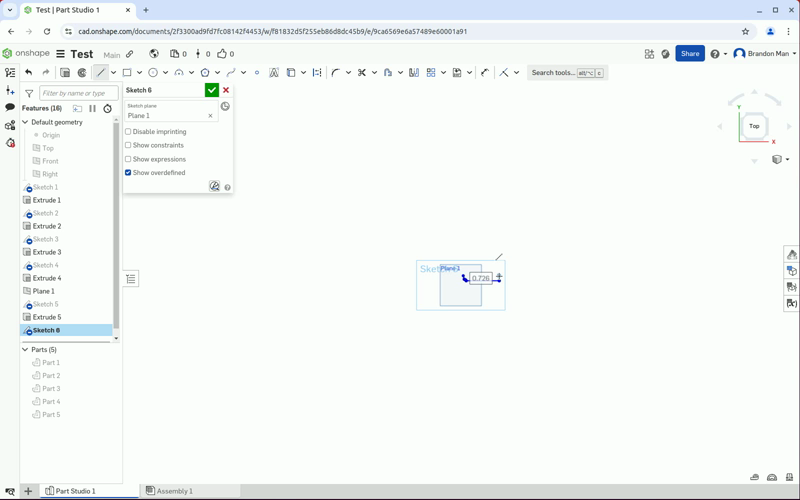
mouse_move(529, 275)
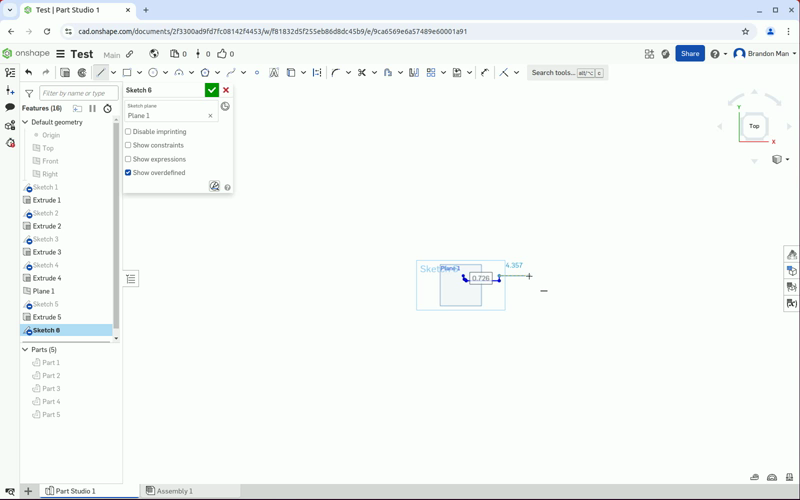
key_down(shift)
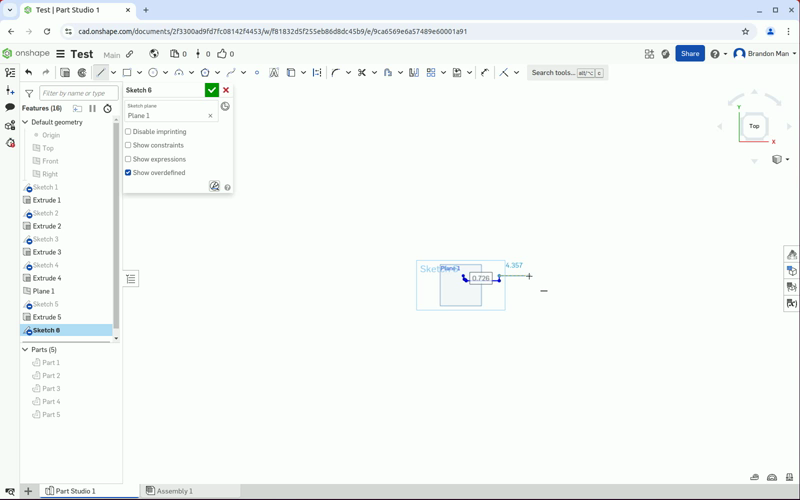
mouse_move(463, 275)
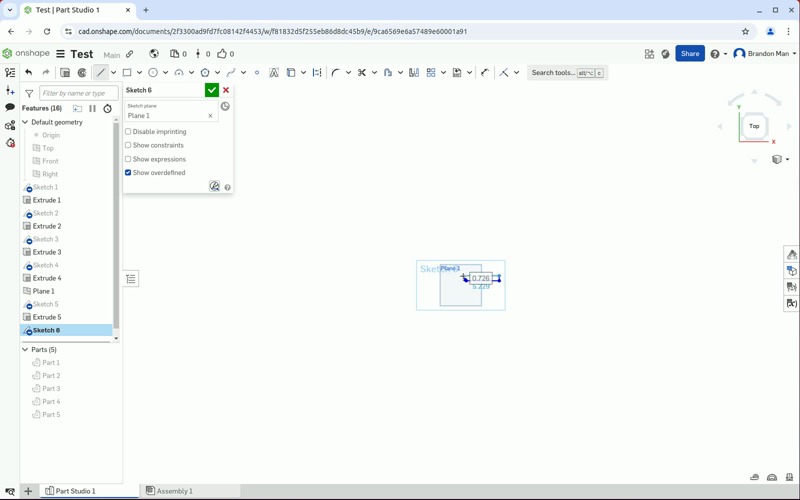
scroll(6)
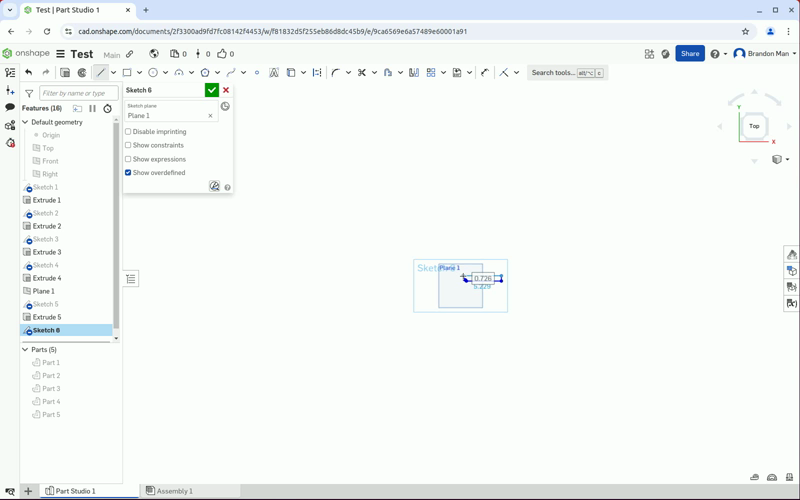
scroll(6)
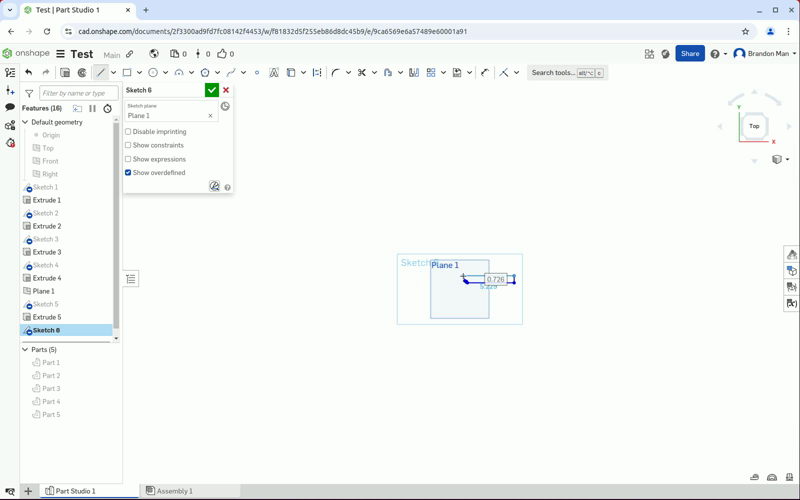
scroll(6)
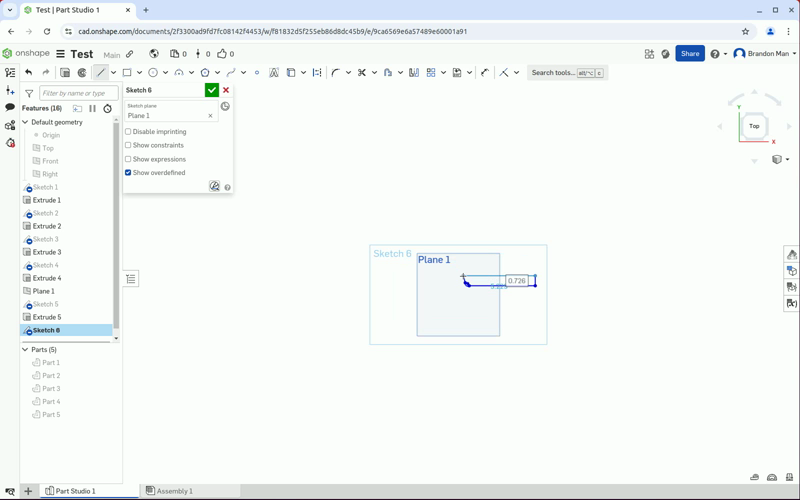
scroll(6)
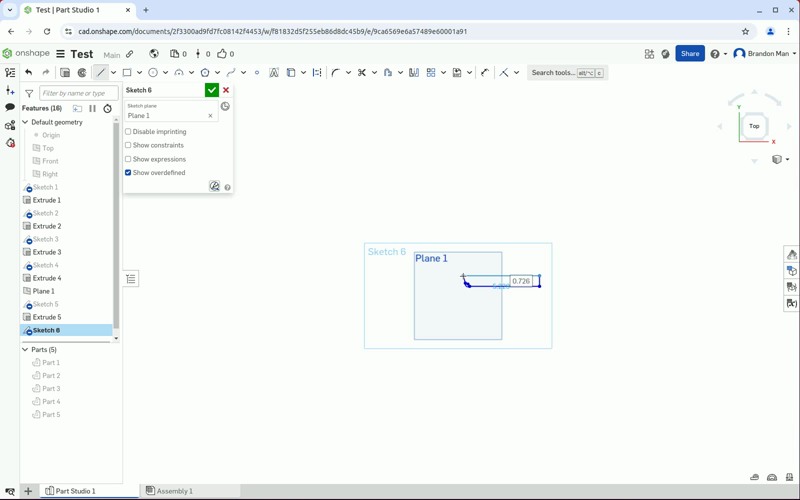
scroll(6)
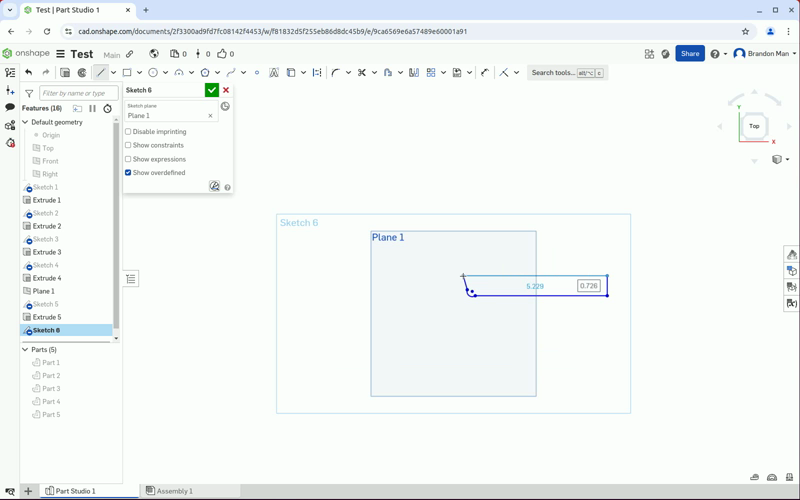
scroll(6)
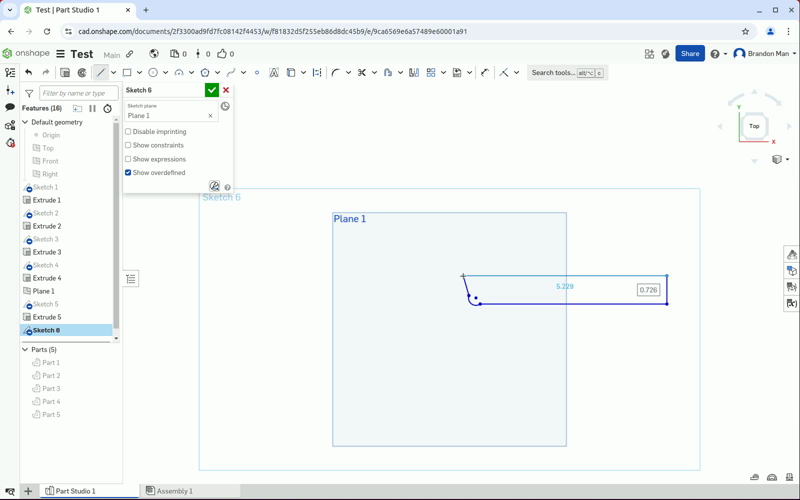
scroll(6)
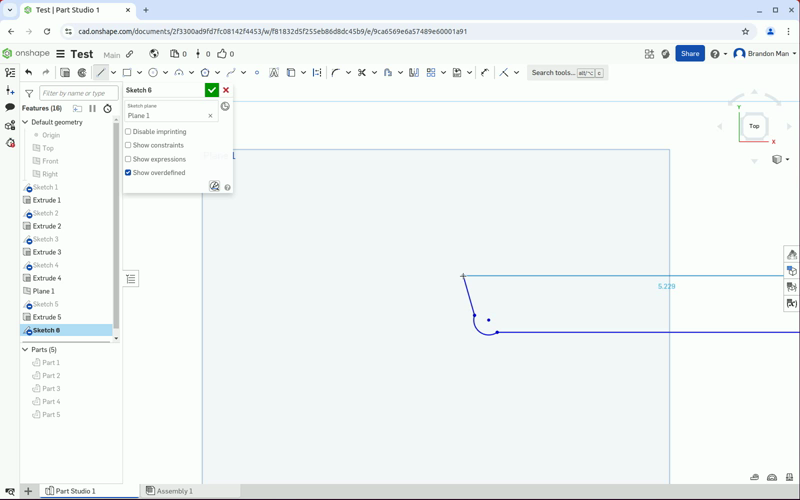
key_up(shift)
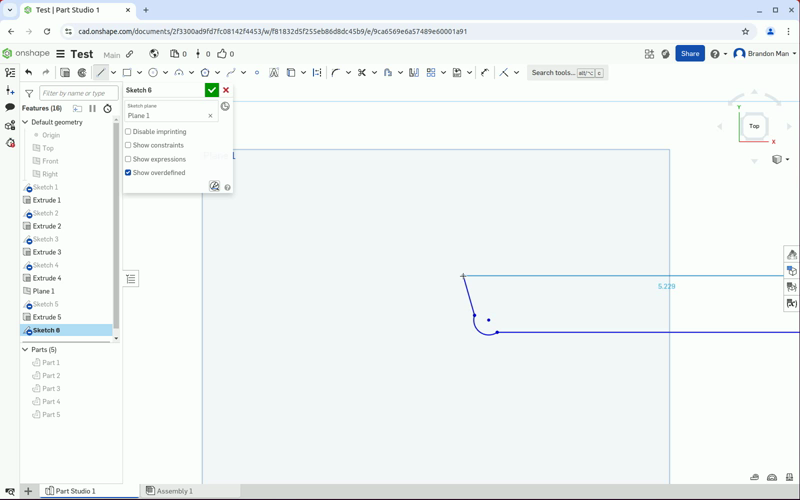
click(463, 275)
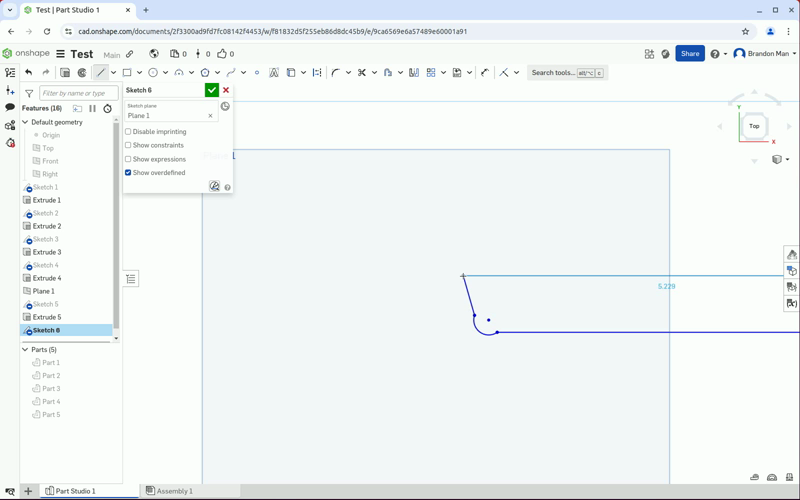
scroll(-6)
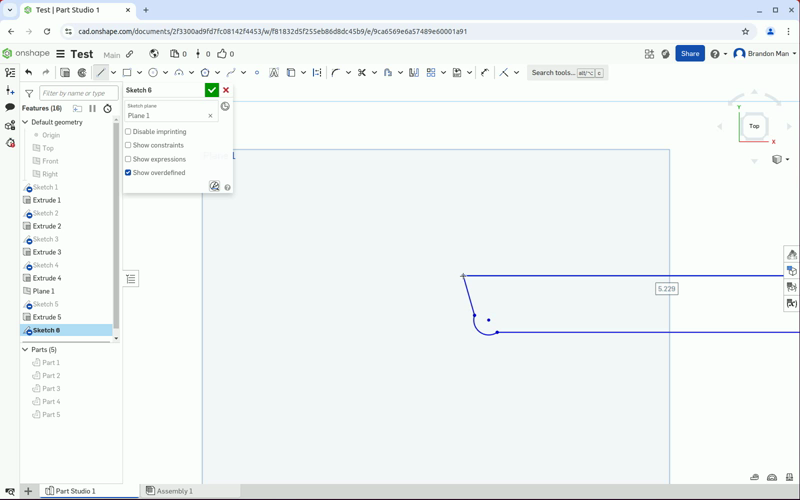
scroll(-6)
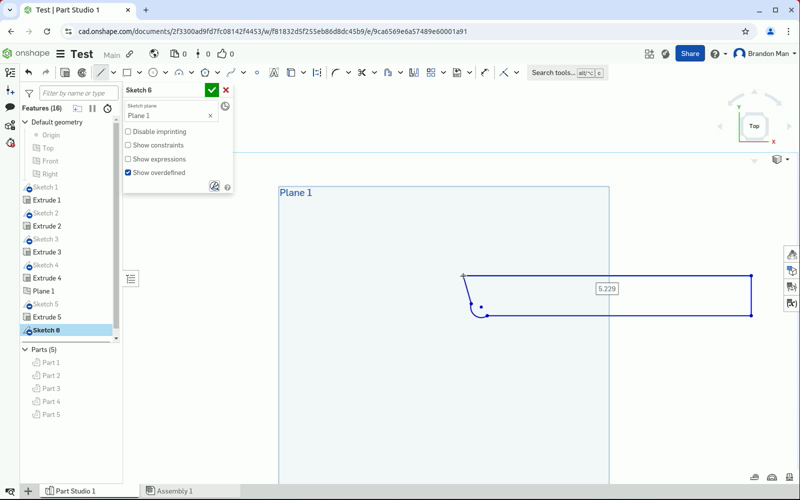
scroll(-6)
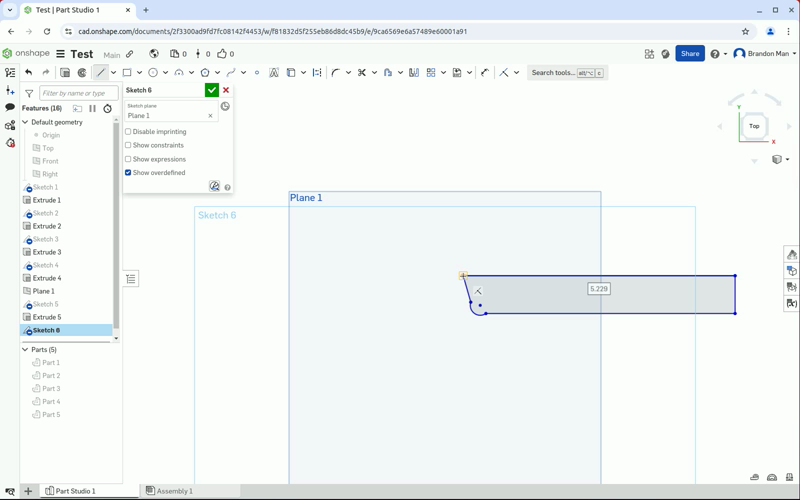
scroll(-6)
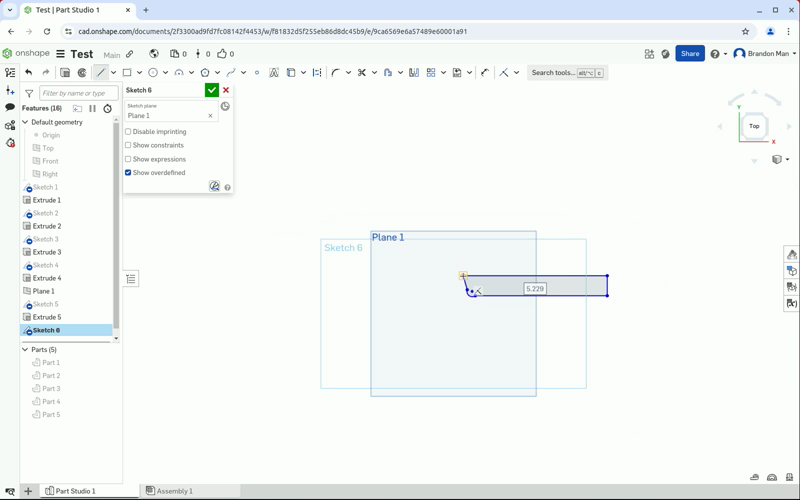
scroll(-6)
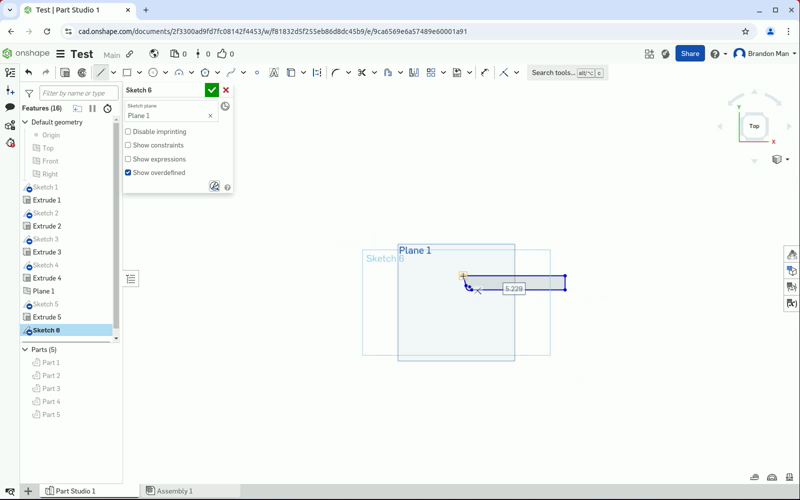
scroll(-6)
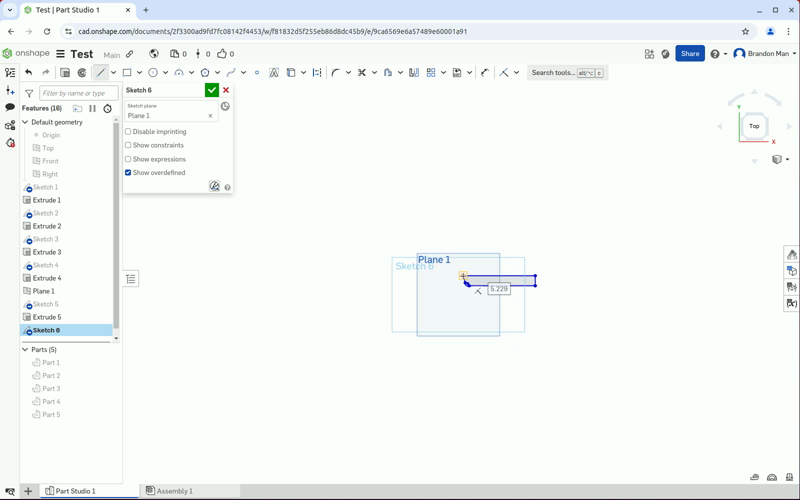
scroll(-6)
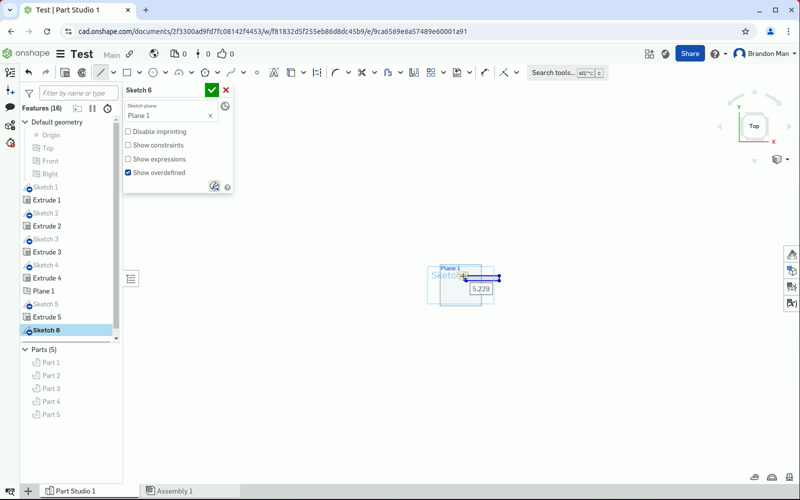
key(esc)
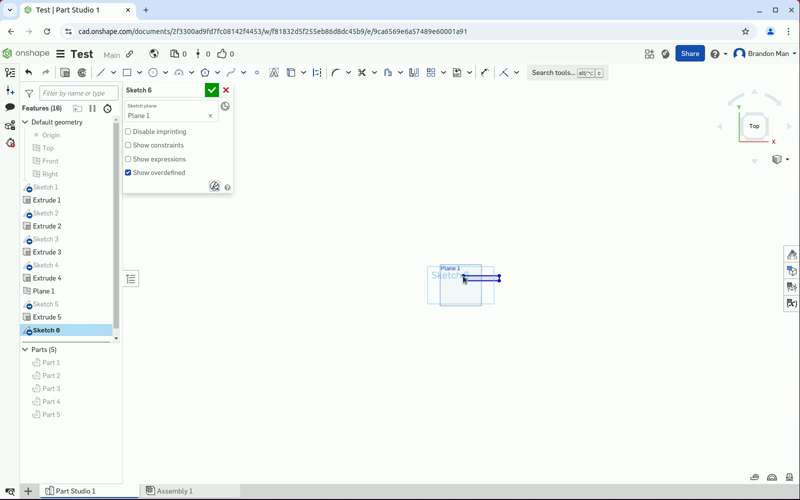
mouse_move(496, 280)
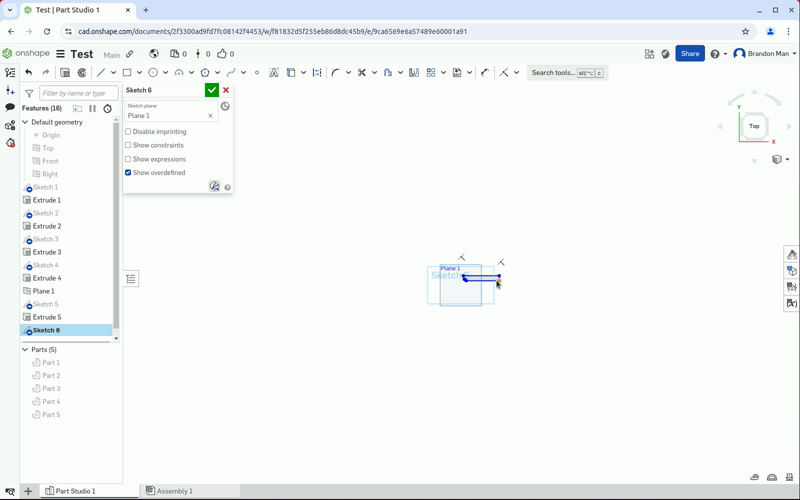
scroll(6)
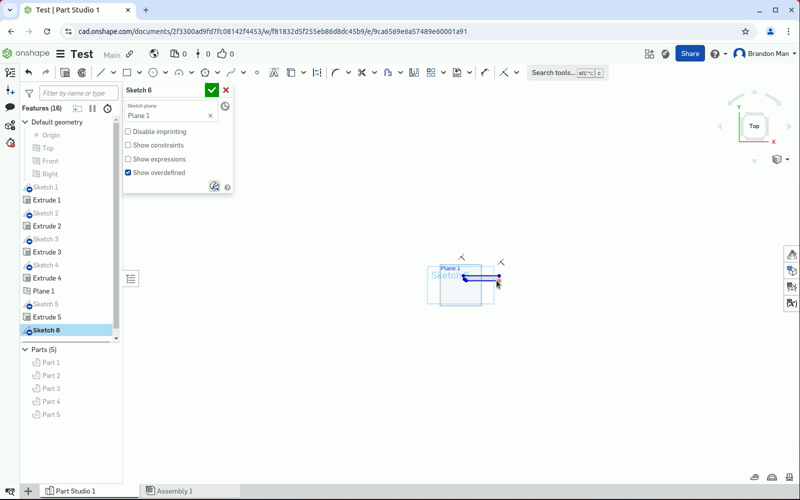
scroll(6)
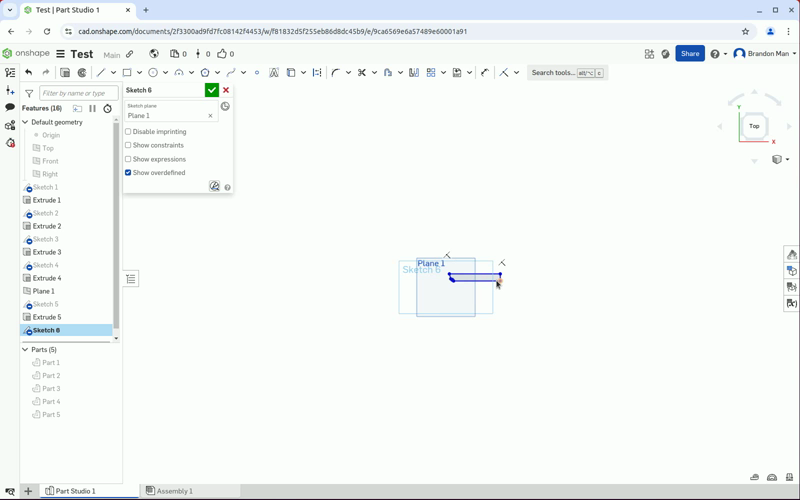
scroll(6)
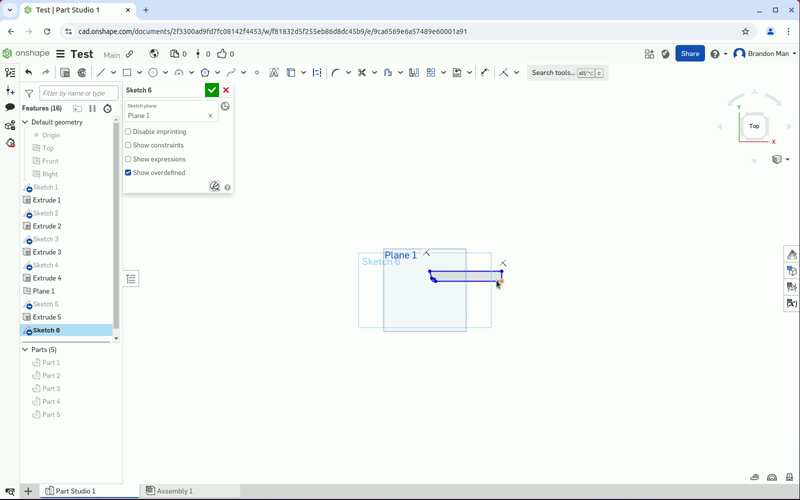
scroll(6)
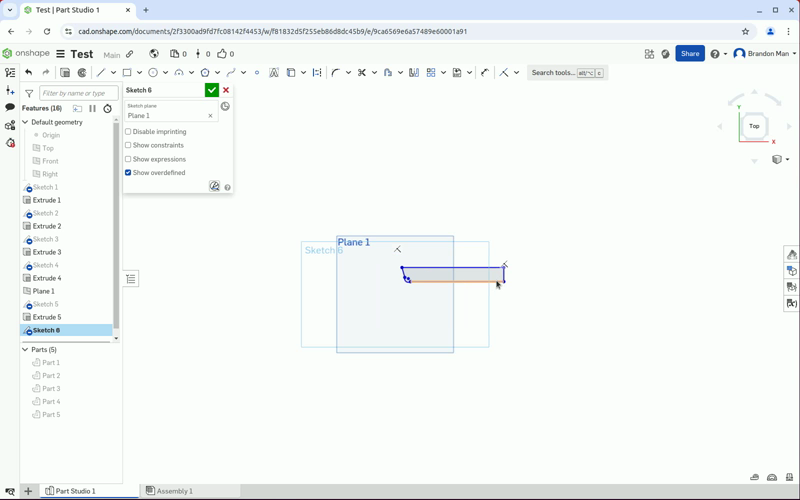
scroll(6)
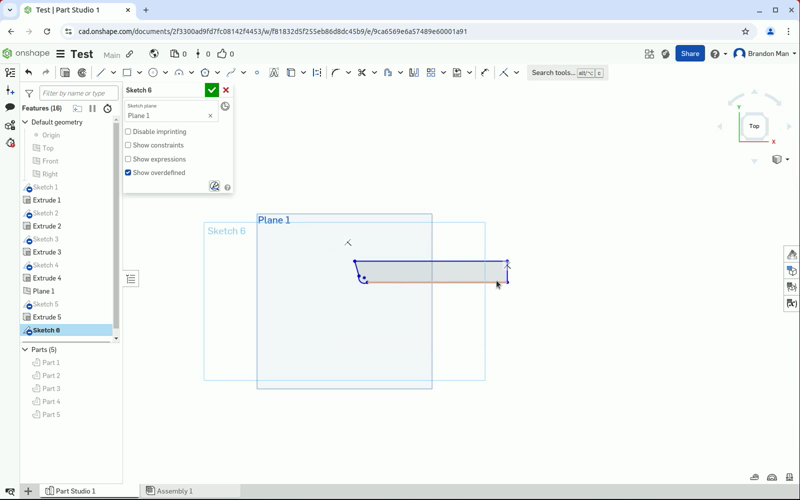
scroll(6)
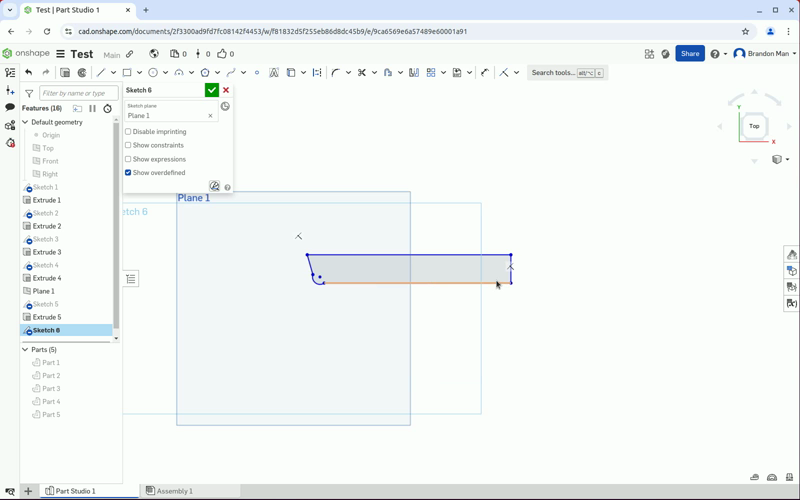
scroll(6)
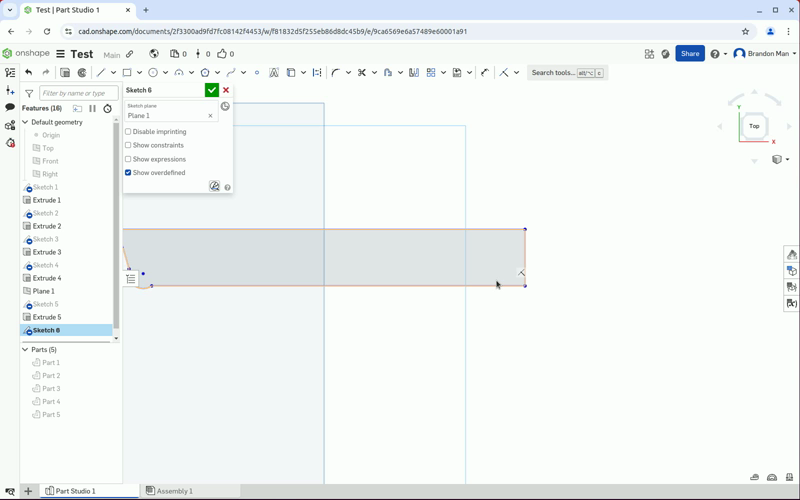
click(496, 280)
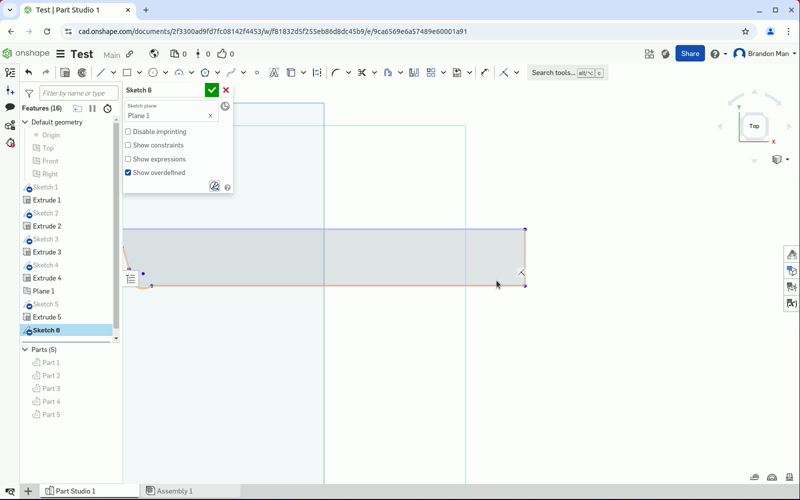
scroll(-6)
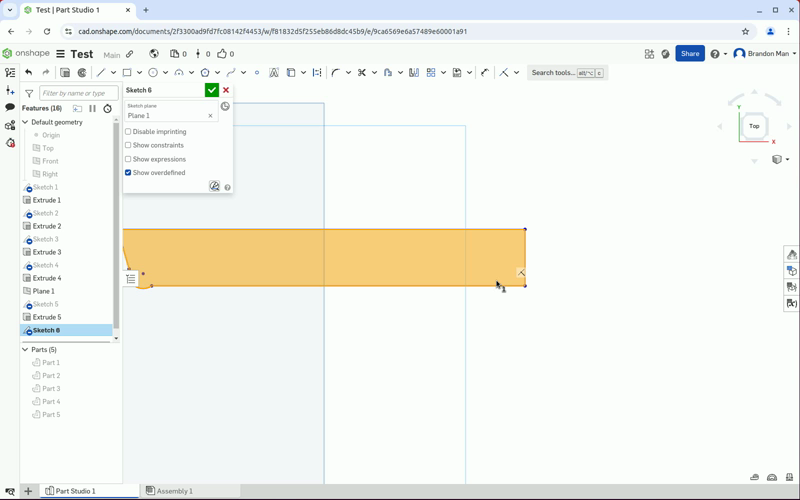
scroll(-6)
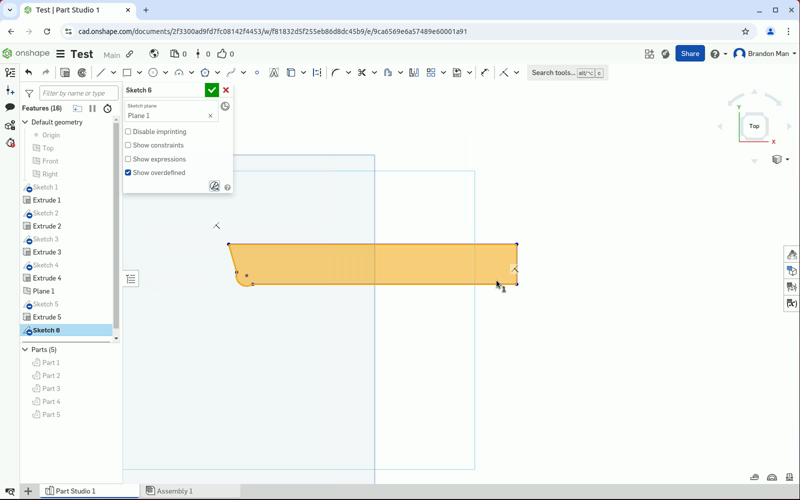
scroll(-6)
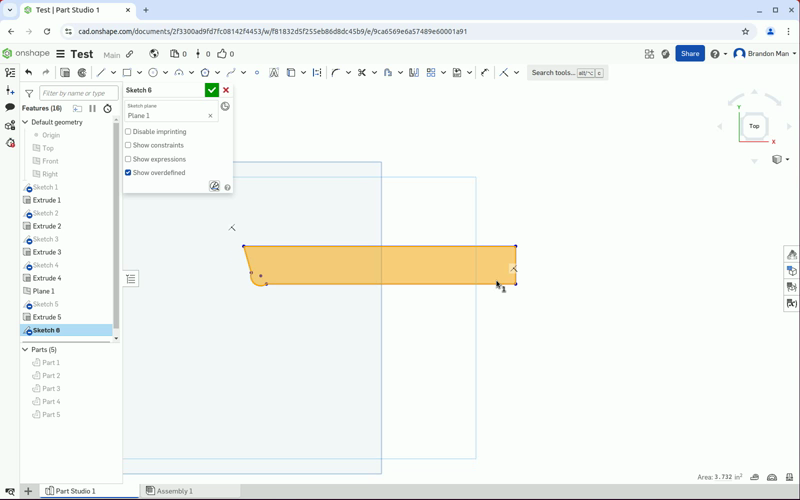
scroll(-6)
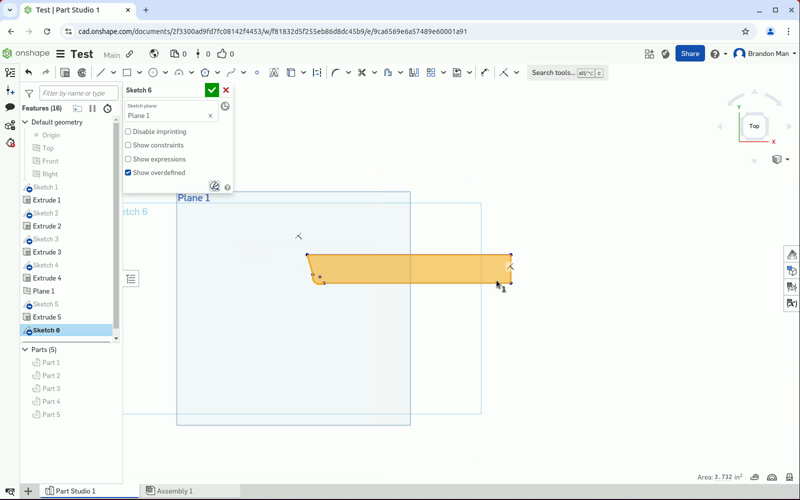
scroll(-6)
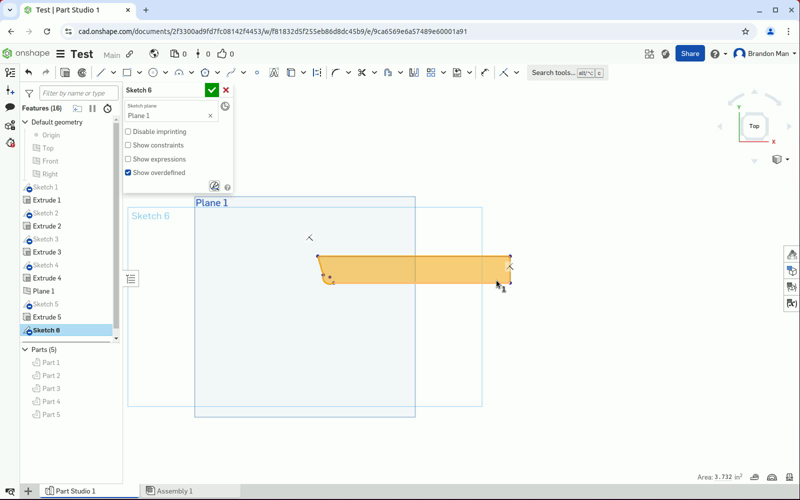
scroll(-6)
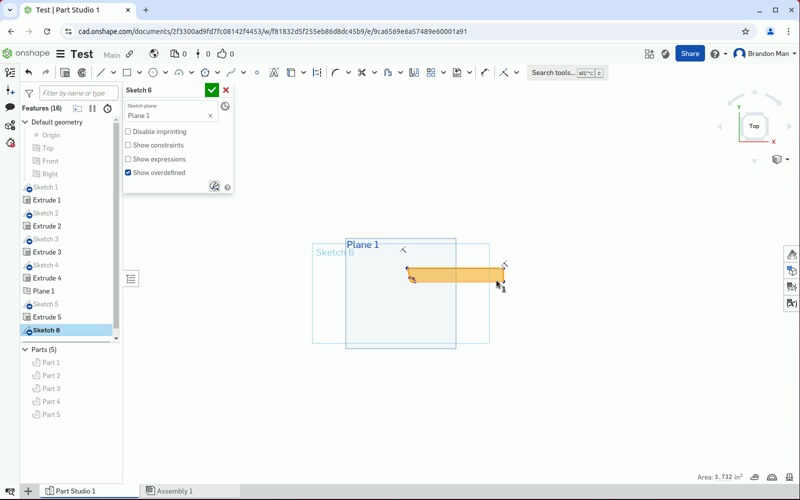
scroll(-6)
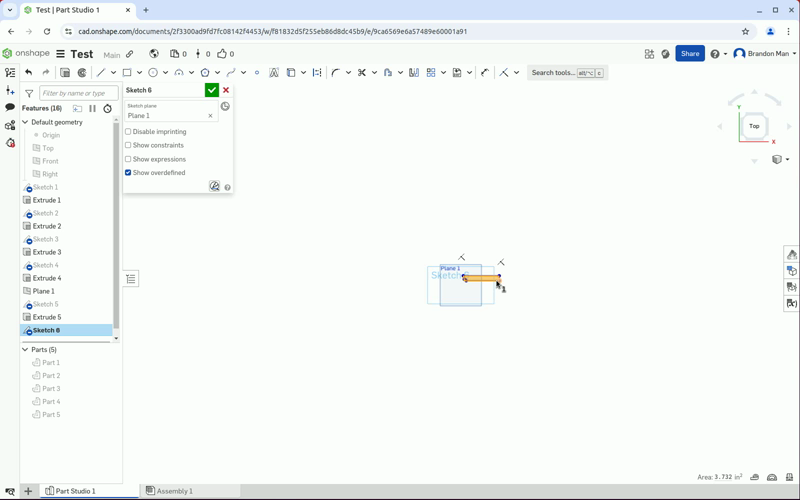
mouse_move(73, 352)
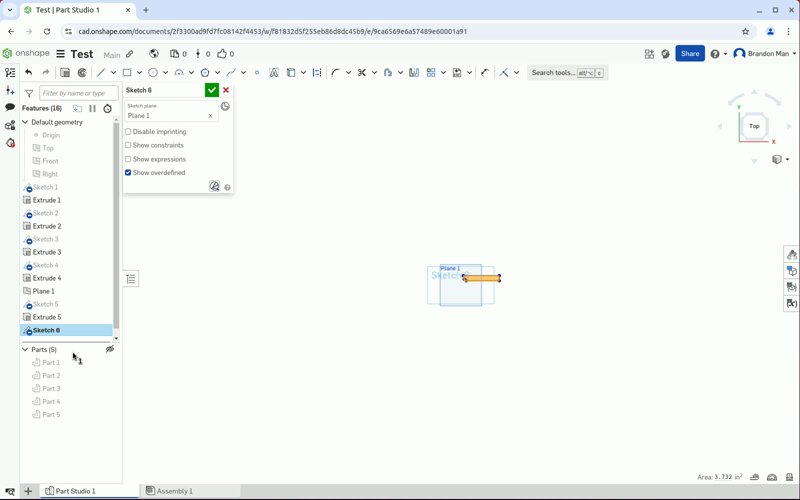
key(shift+y)
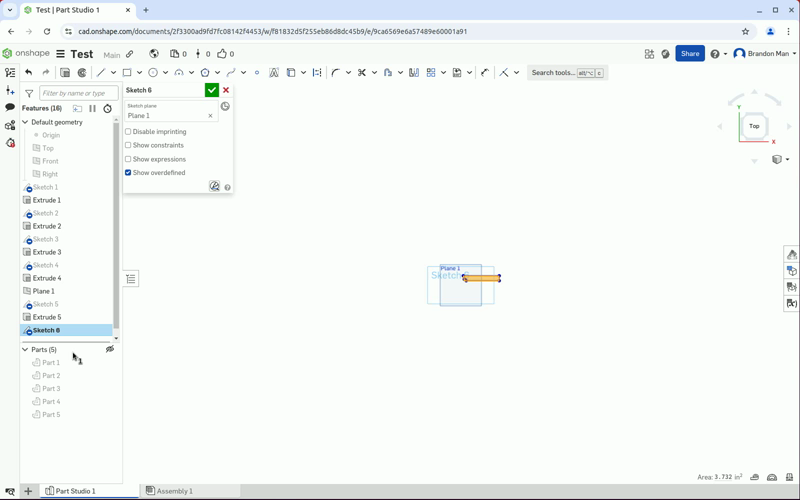
key(shift+e)
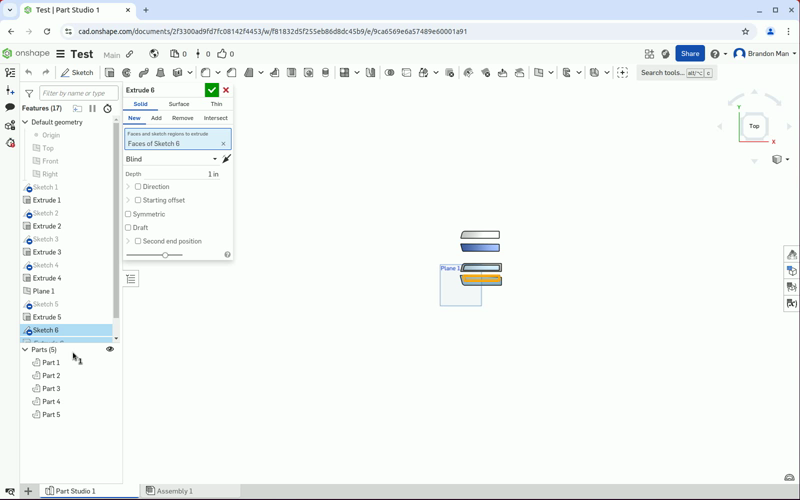
mouse_move(143, 106)
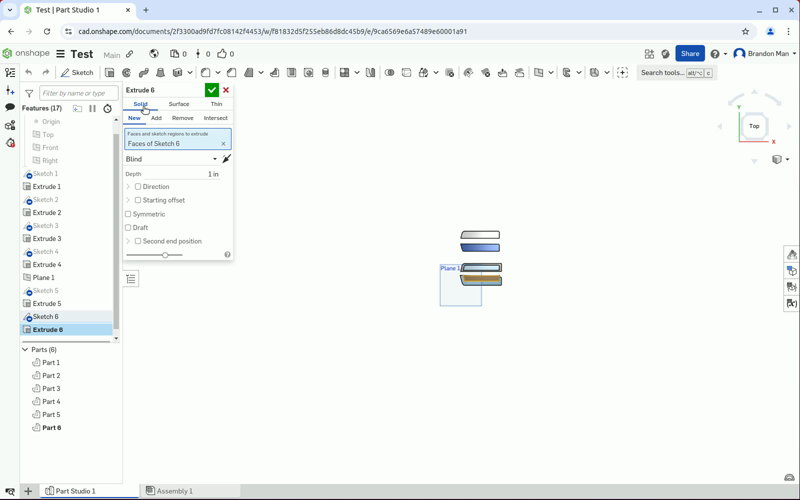
click(143, 106)
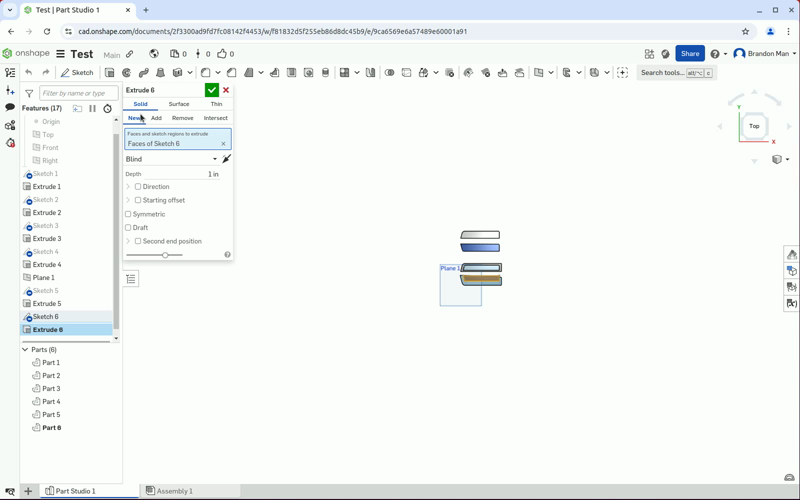
mouse_move(137, 120)
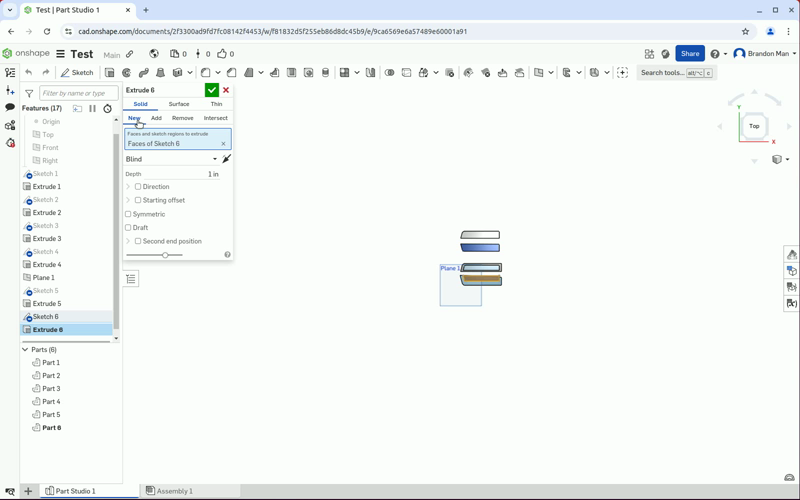
click(137, 120)
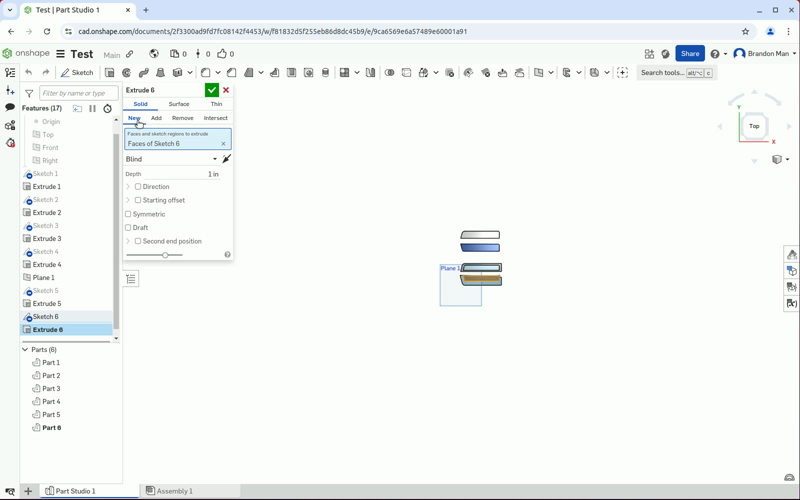
key(tab, 4)
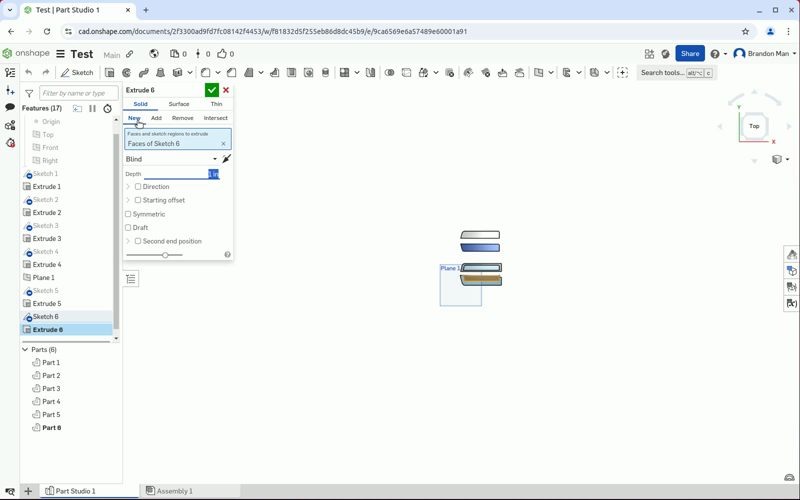
text(0.481)
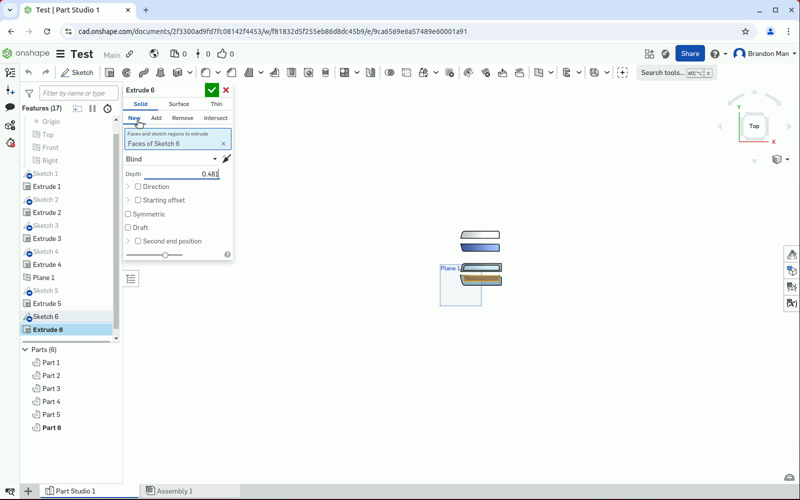
key(enter)
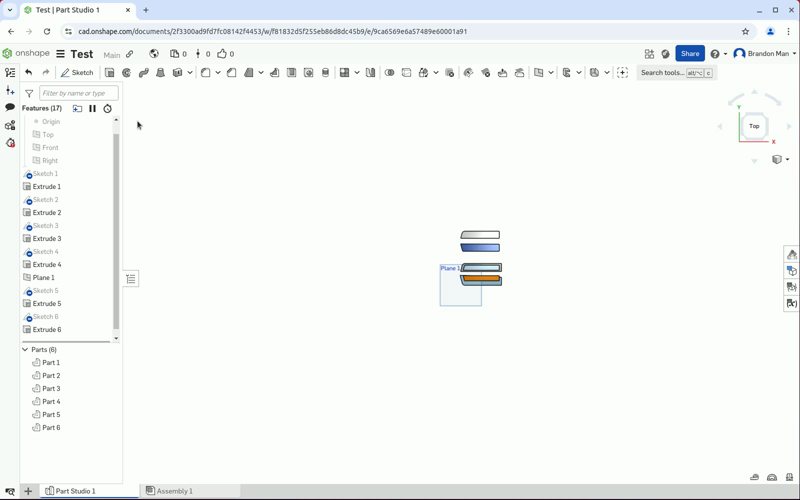
key(shift+h)
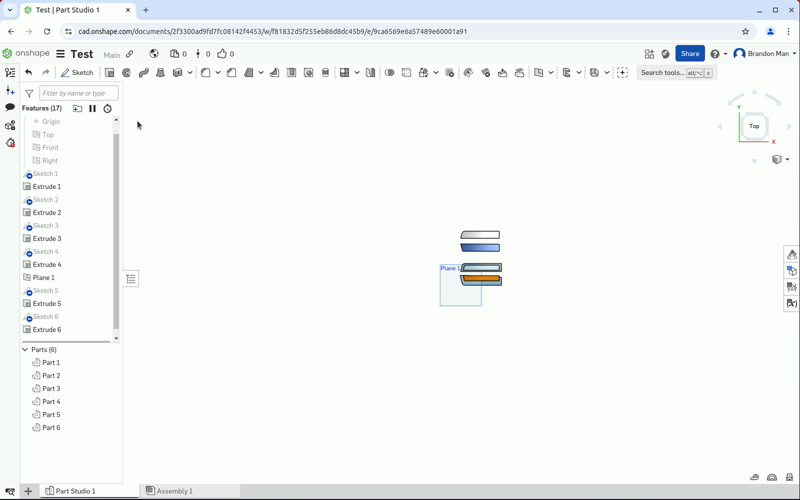
key(shift+h)
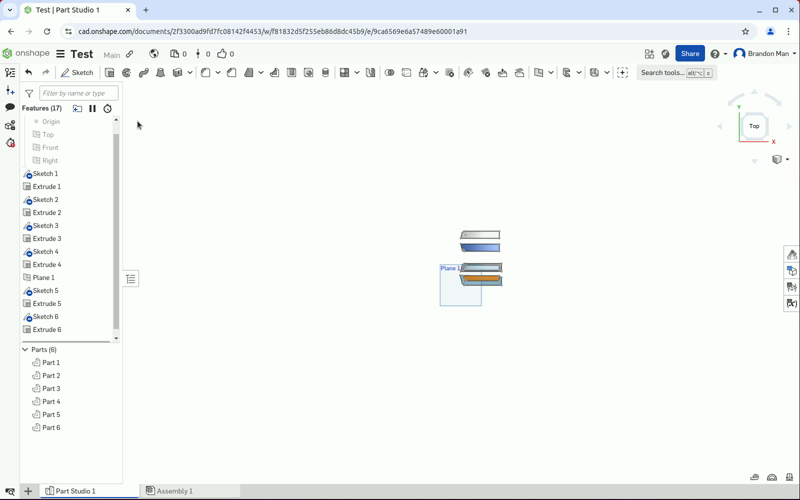
key(shift+7)
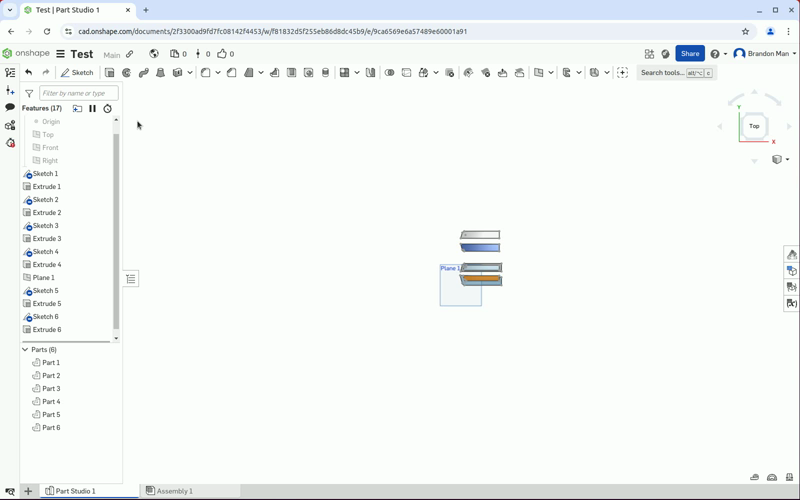
key(up, 3)
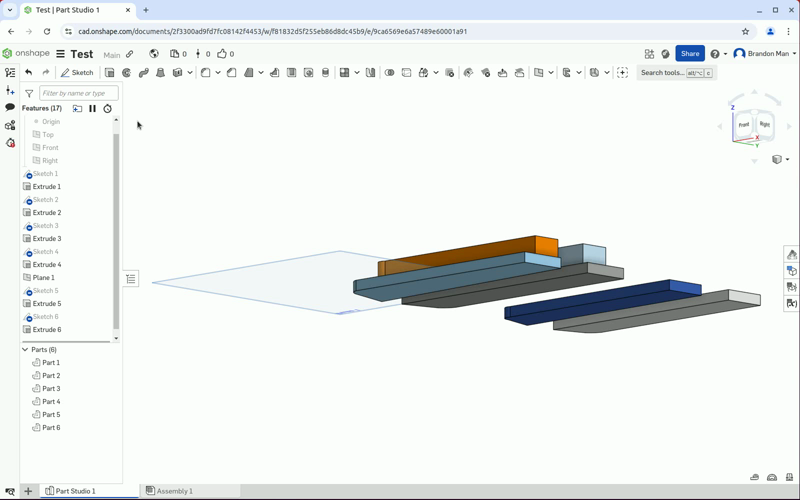
key(left, 3)
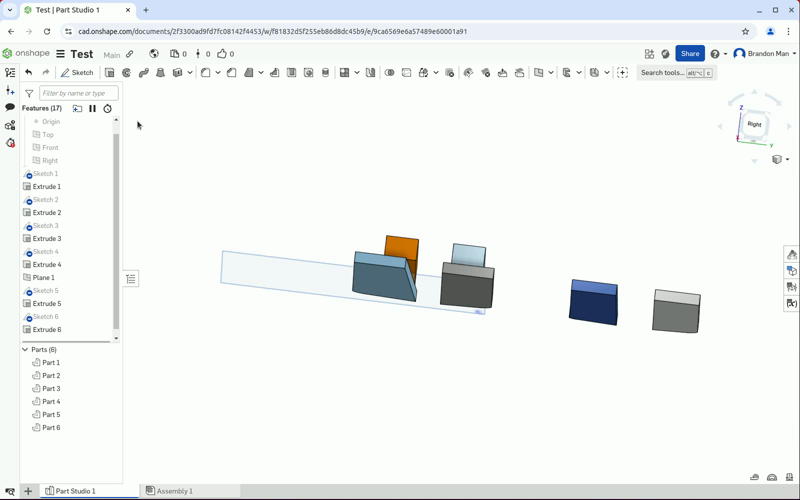
key(right, 3)
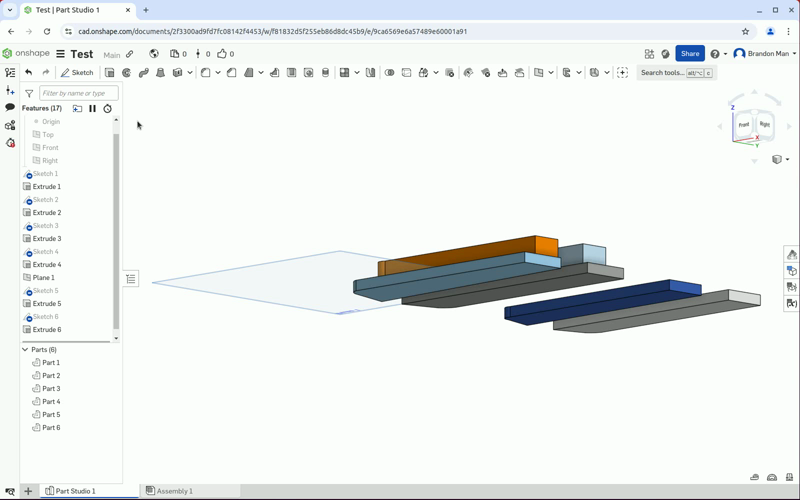
key(down, 3)
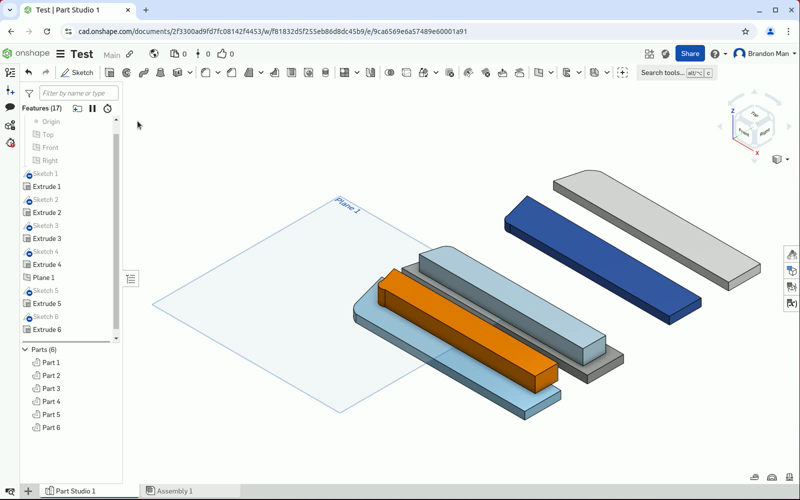
mouse_move(69, 176)
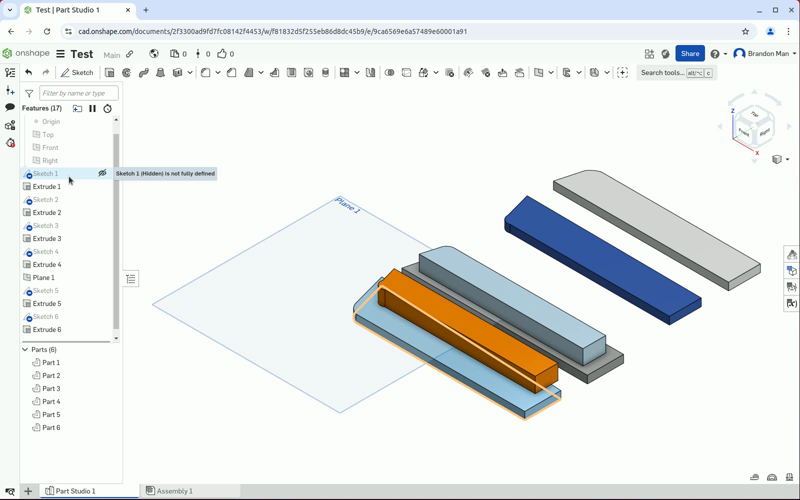
click(69, 176)